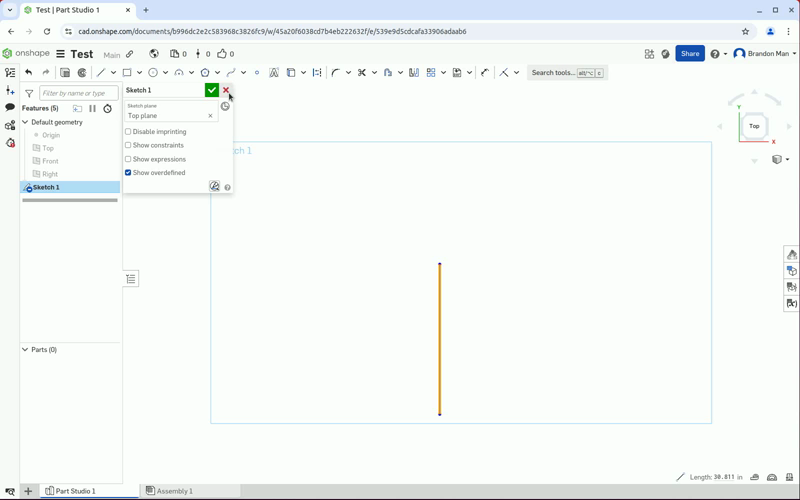
key(shift+h)
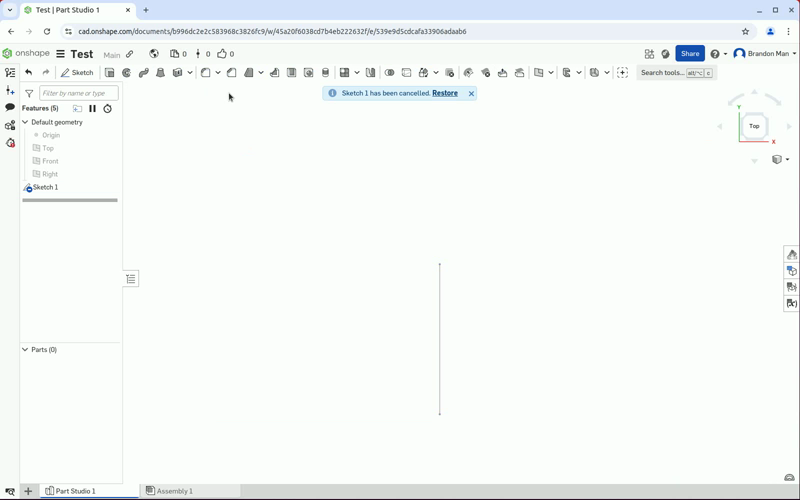
key(shift+s)
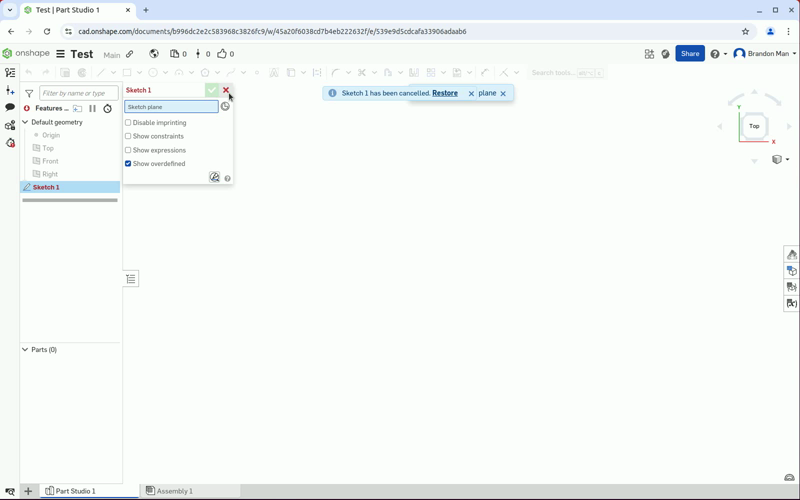
mouse_move(73, 150)
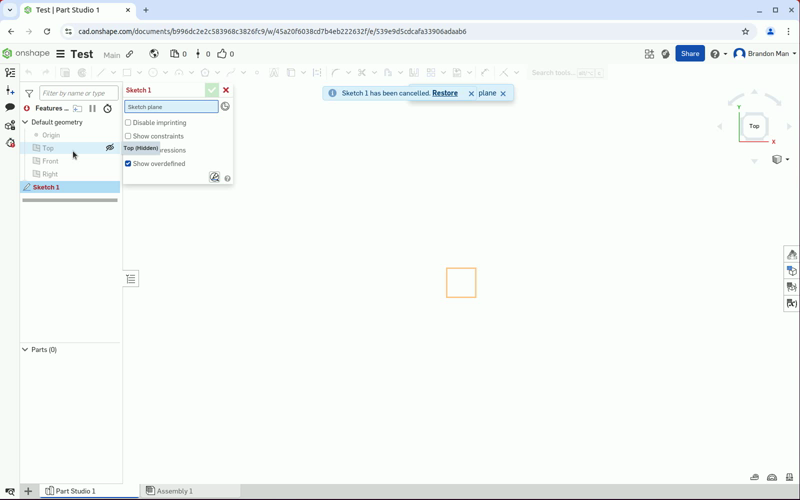
click(73, 150)
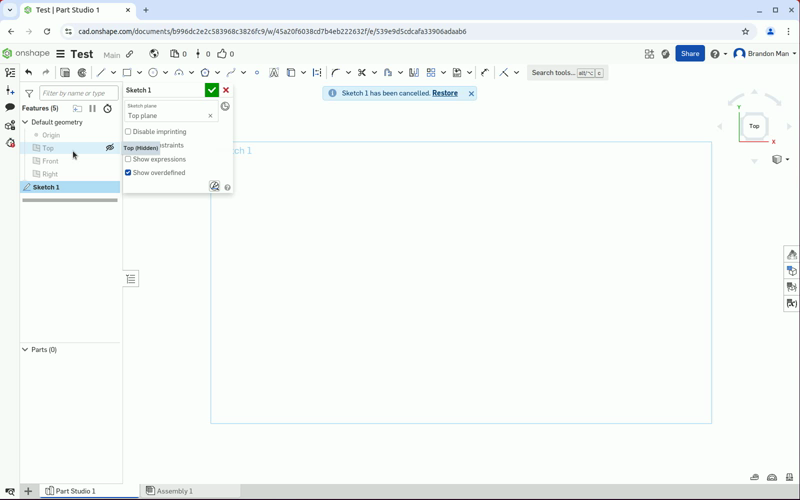
mouse_move(73, 352)
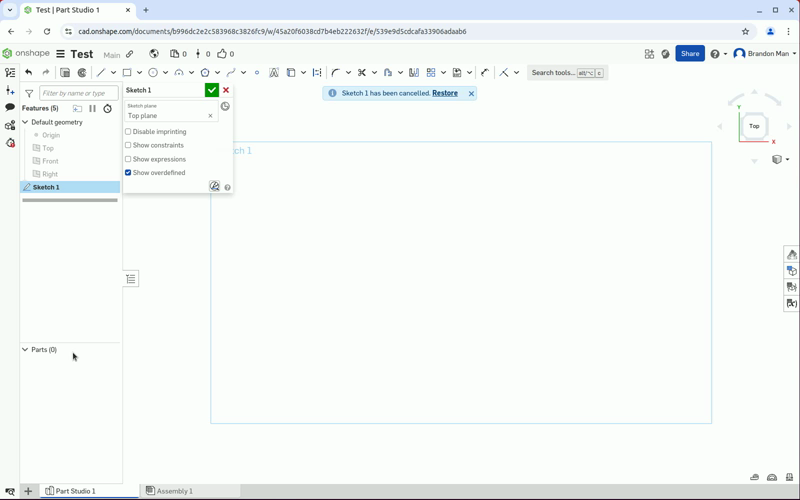
key(y)
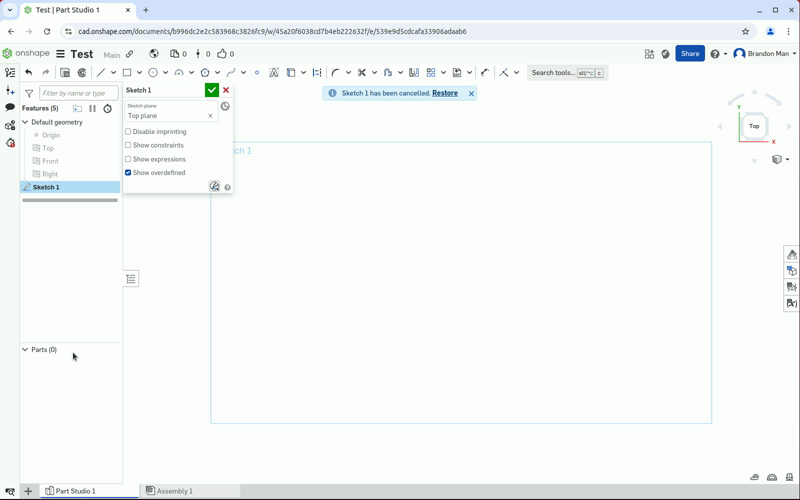
key(l)
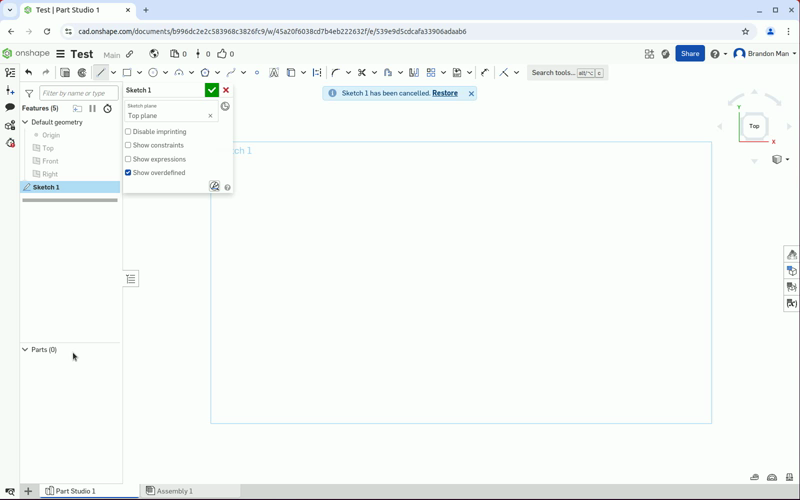
key_down(shift)
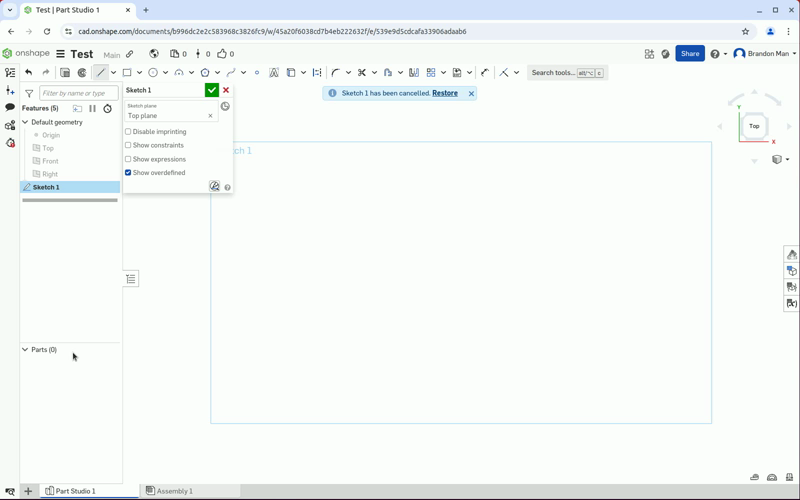
mouse_move(458, 291)
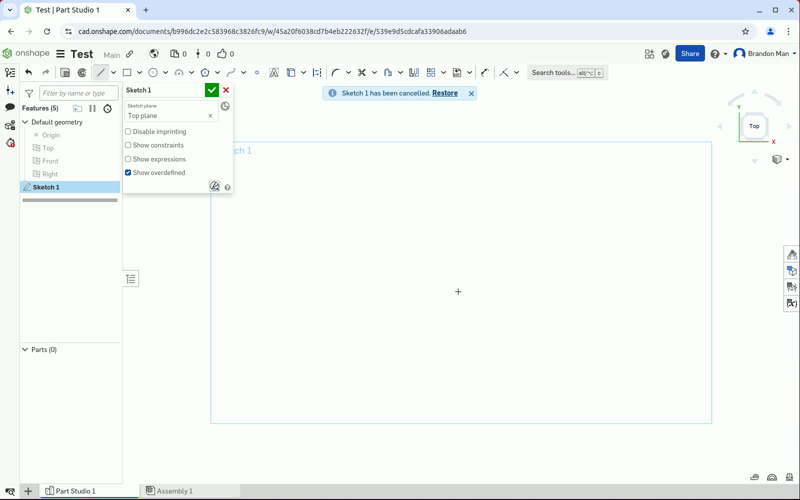
click(458, 291)
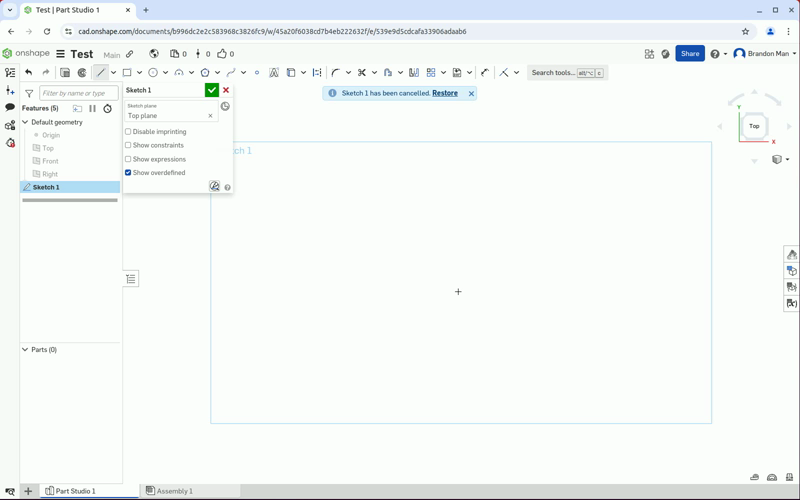
key_up(shift)
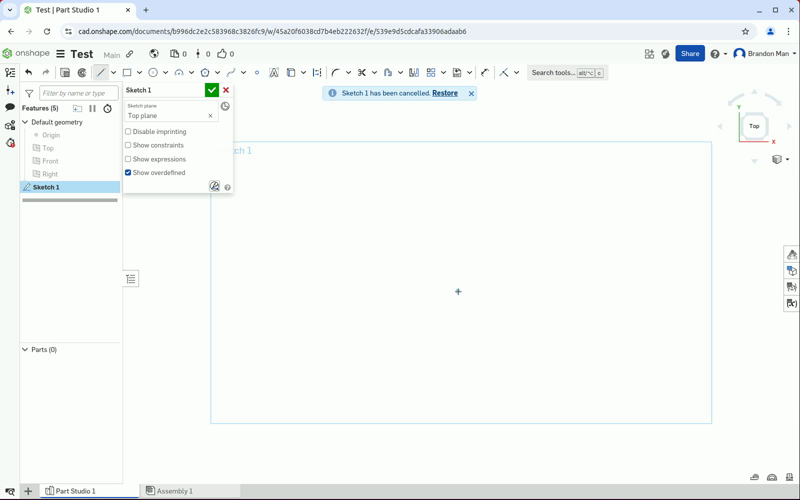
key_down(shift)
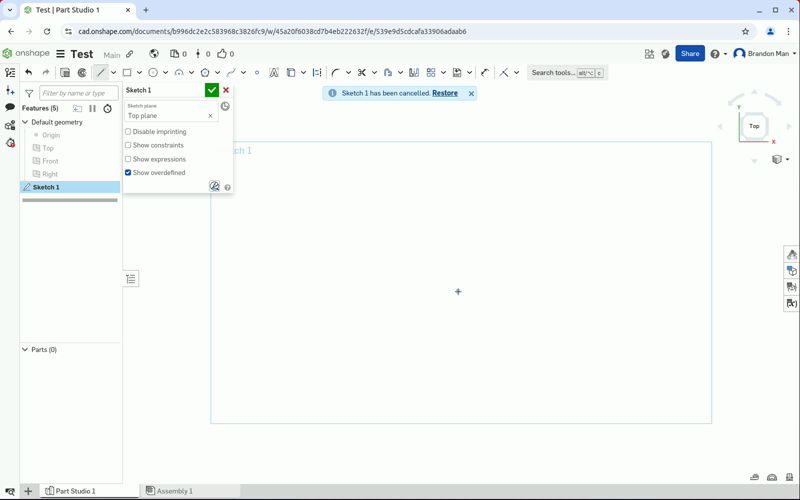
mouse_move(488, 291)
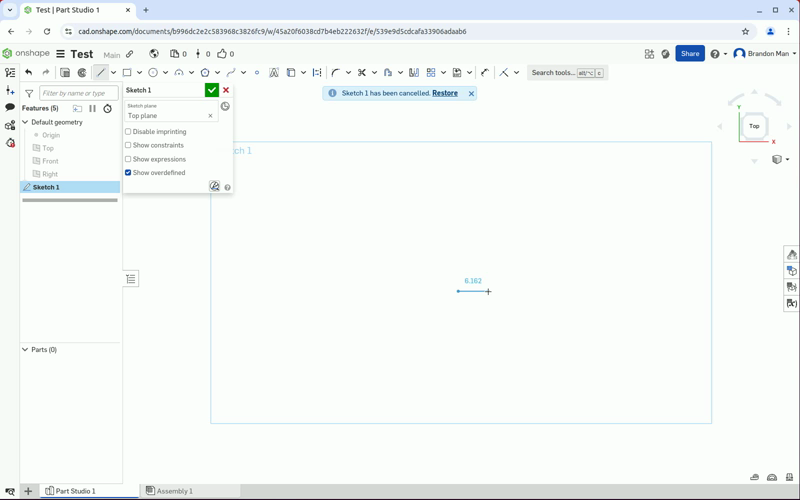
mouse_move(511, 291)
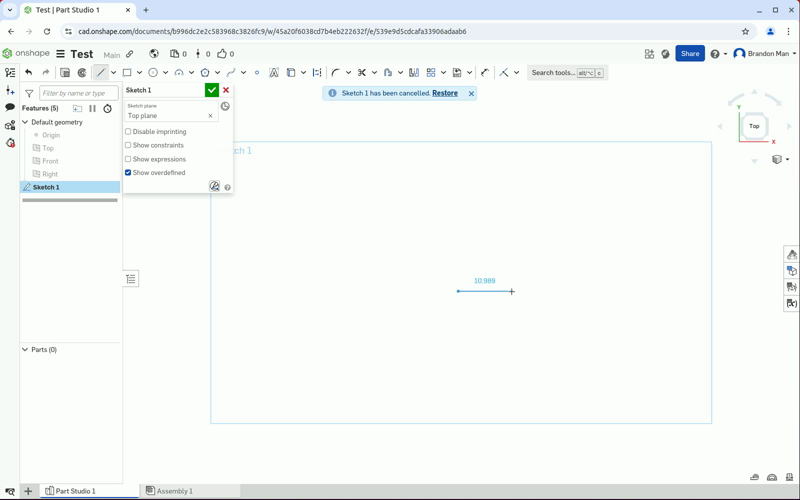
click(511, 291)
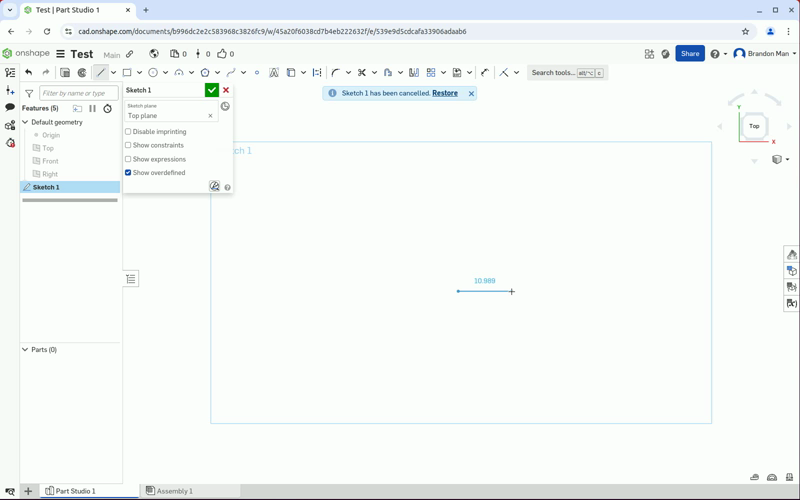
key_up(shift)
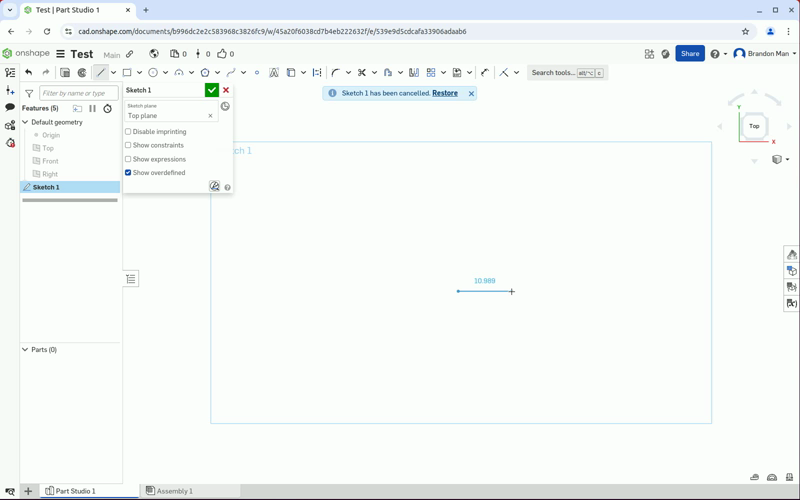
key_down(shift)
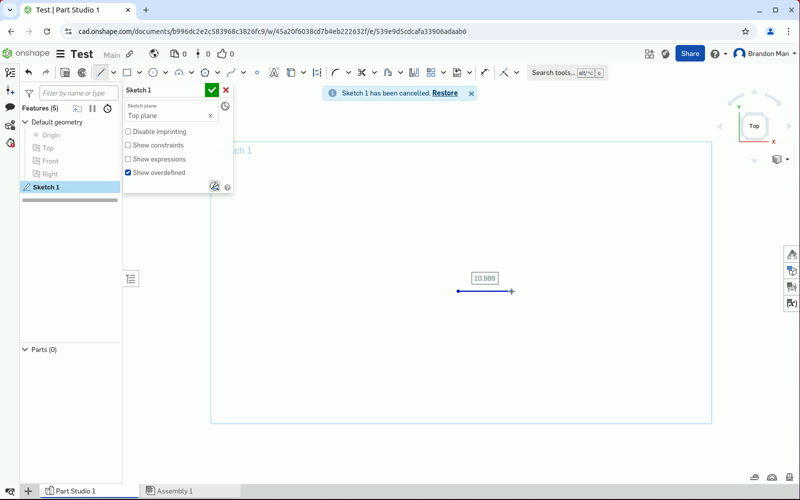
mouse_move(511, 170)
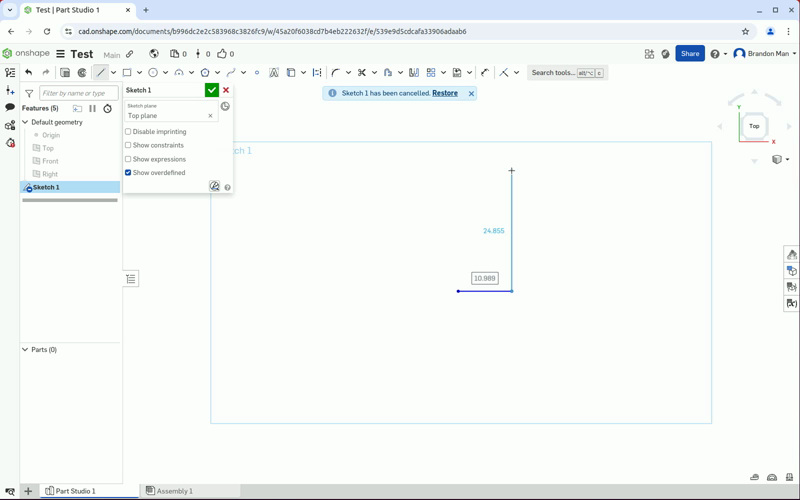
click(511, 170)
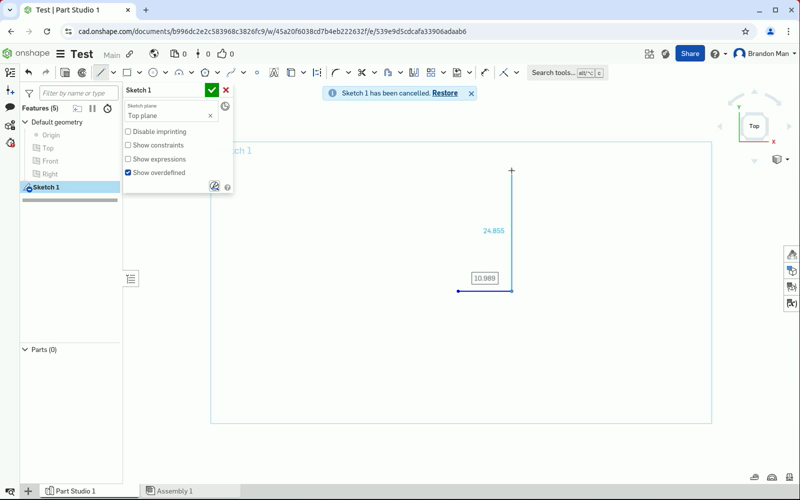
key_up(shift)
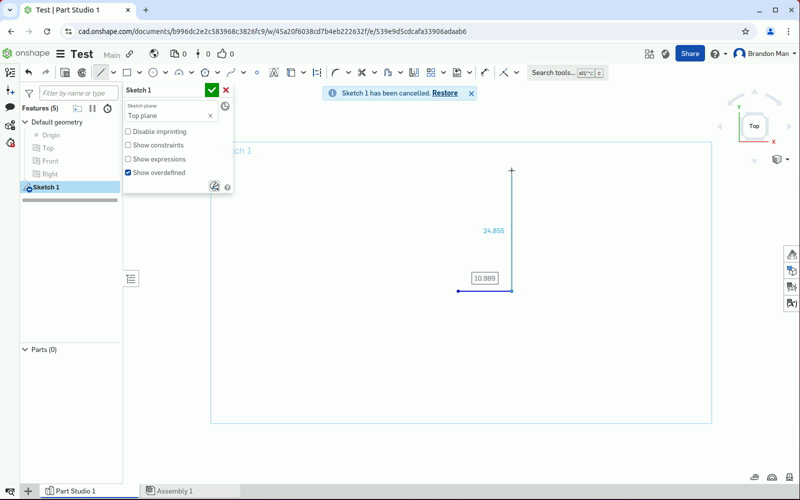
key_down(shift)
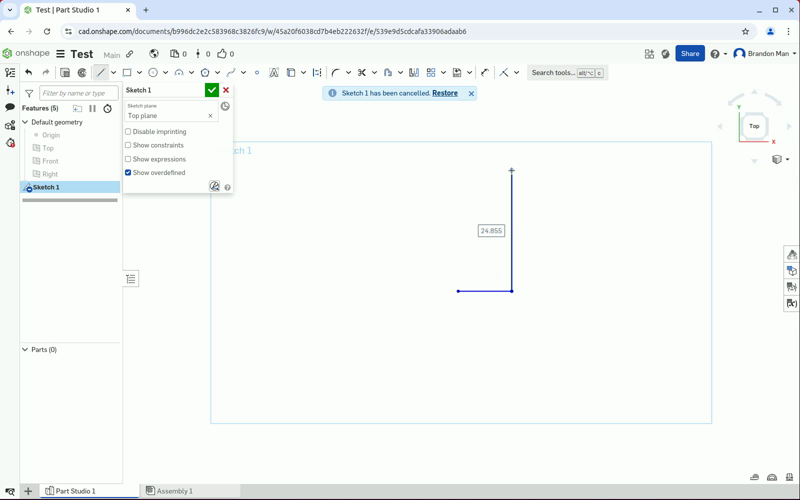
mouse_move(541, 170)
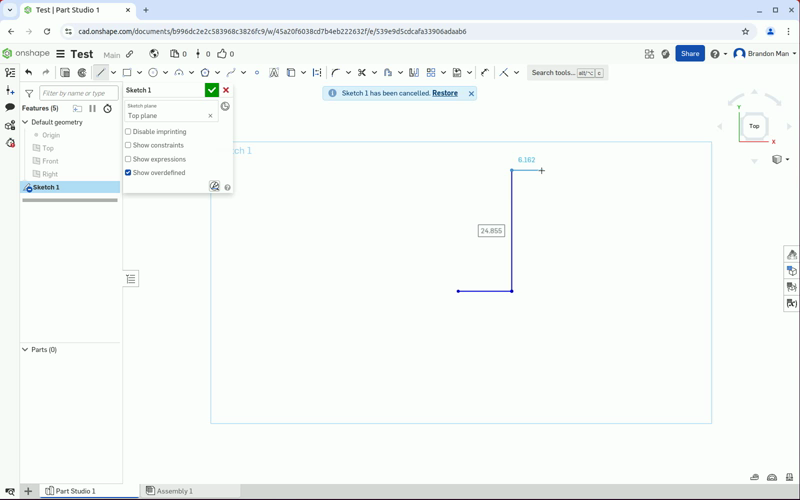
mouse_move(458, 170)
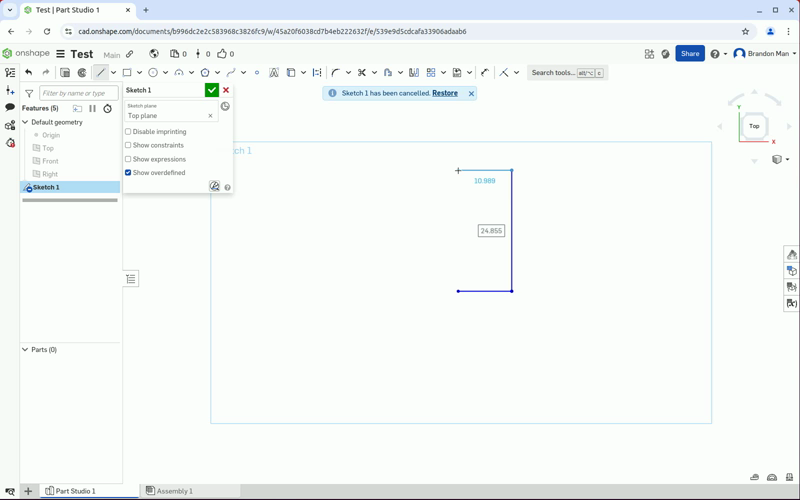
click(458, 170)
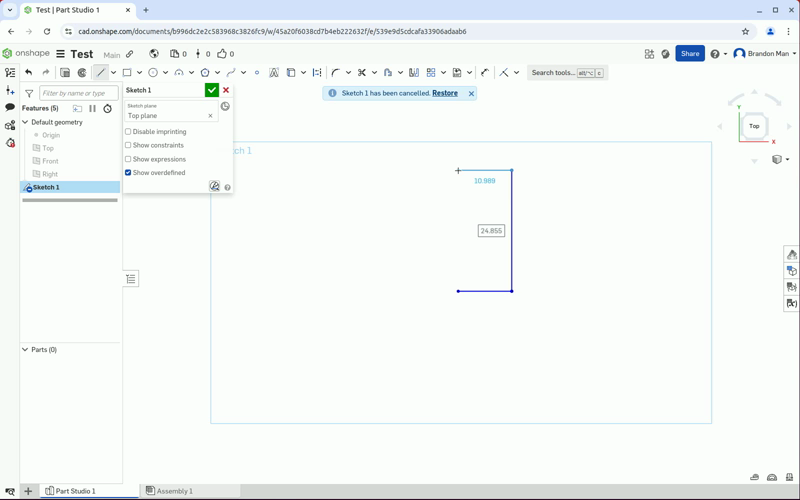
key_up(shift)
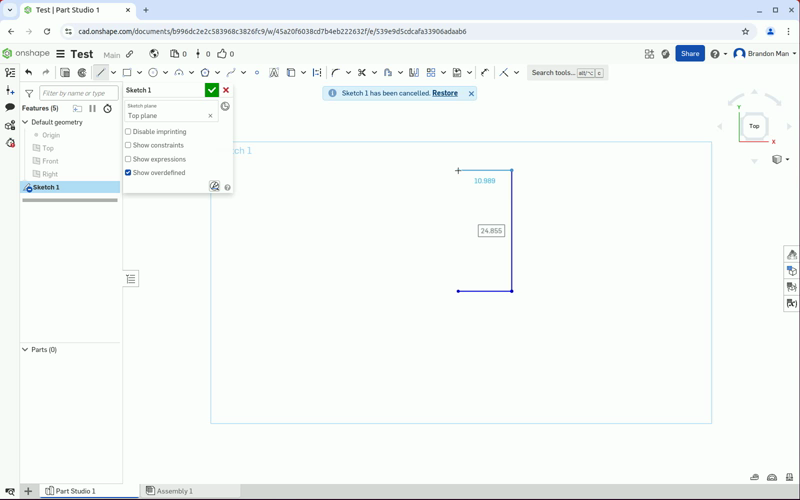
key_down(shift)
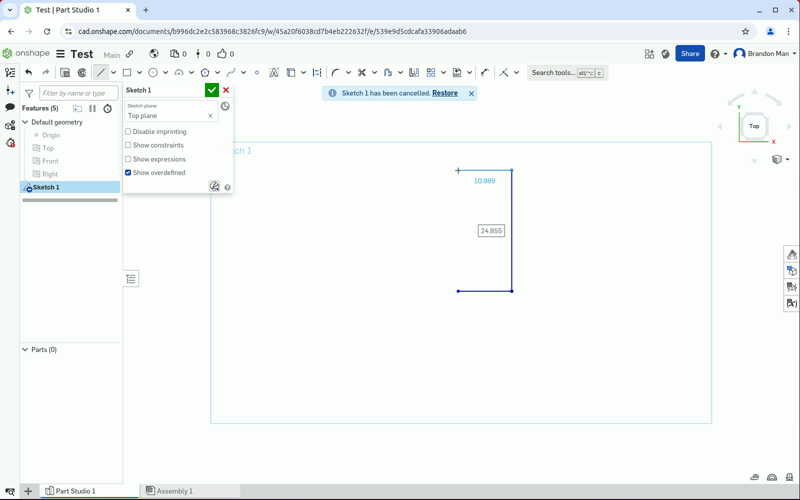
mouse_move(458, 291)
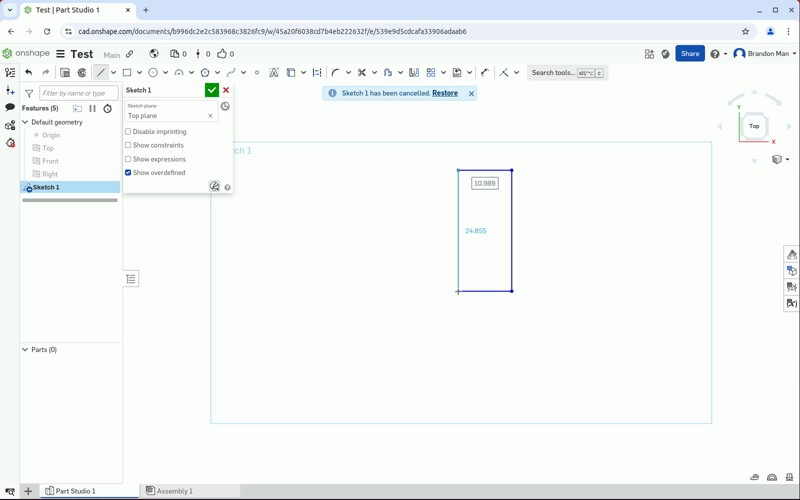
key_up(shift)
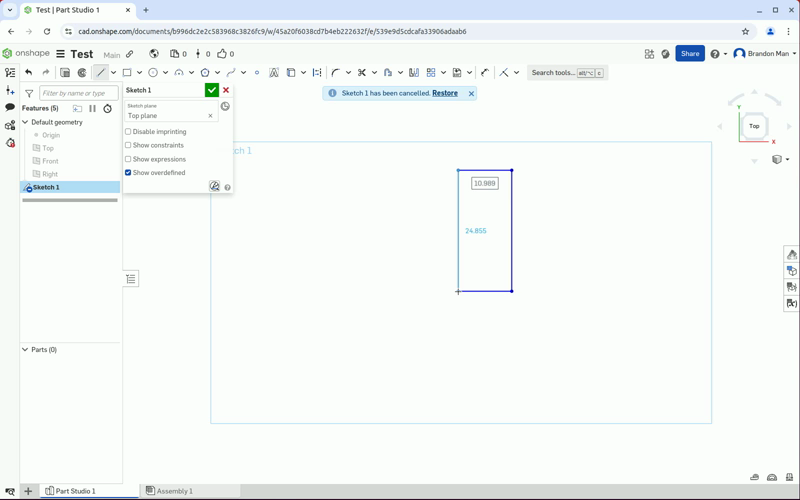
click(458, 291)
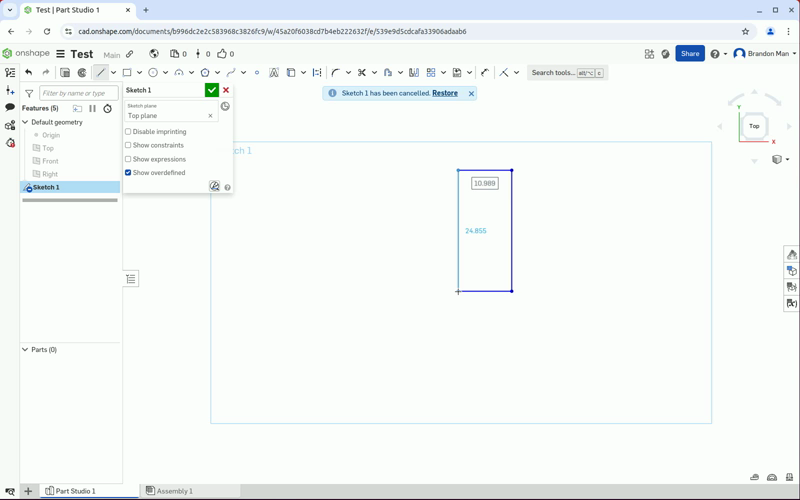
key(esc)
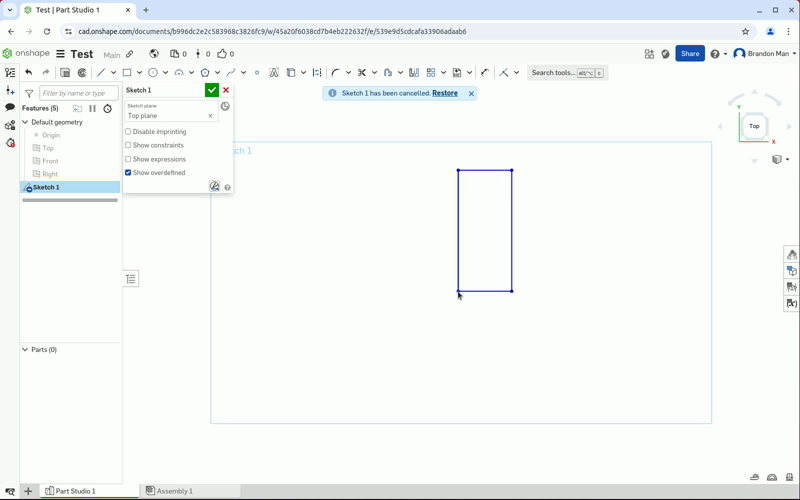
mouse_move(507, 255)
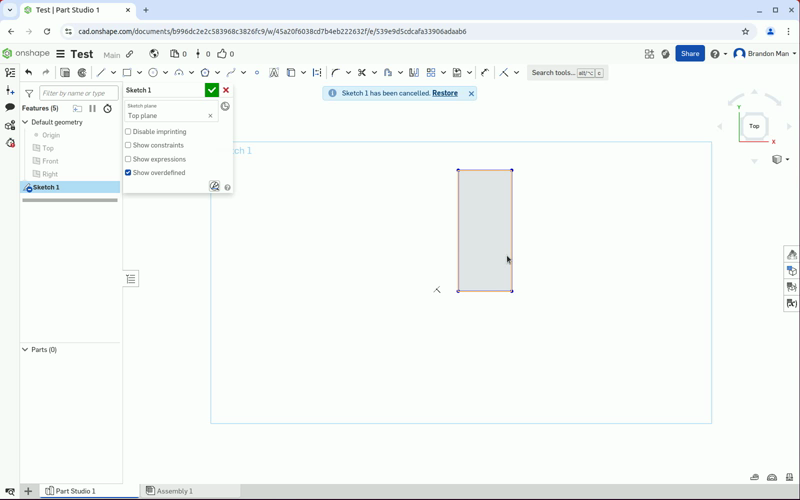
click(507, 255)
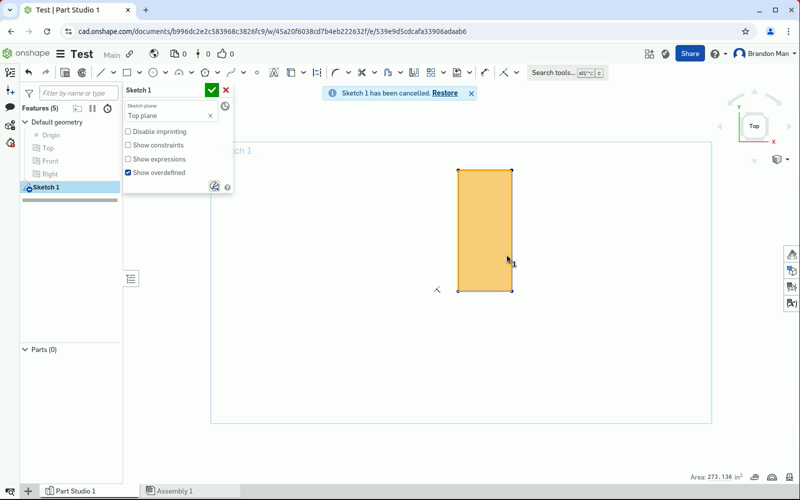
mouse_move(73, 352)
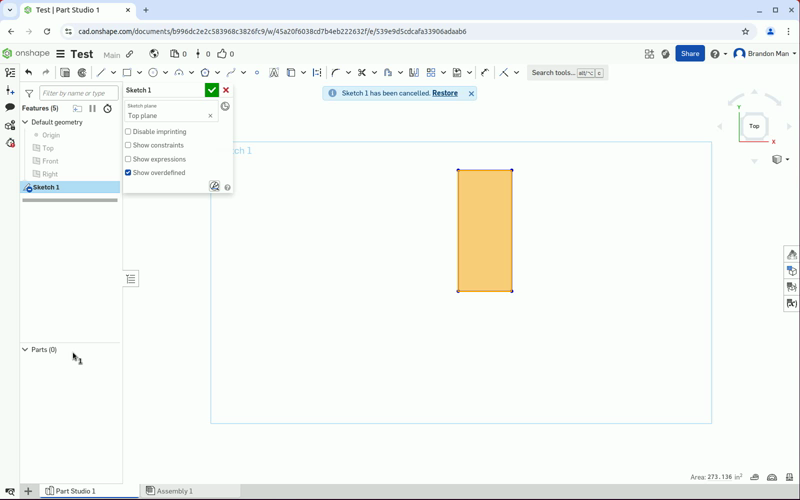
key(shift+y)
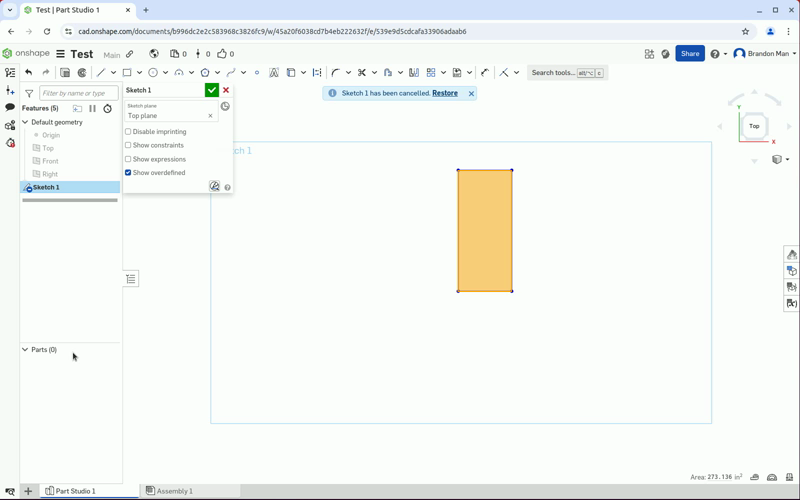
key(shift+e)
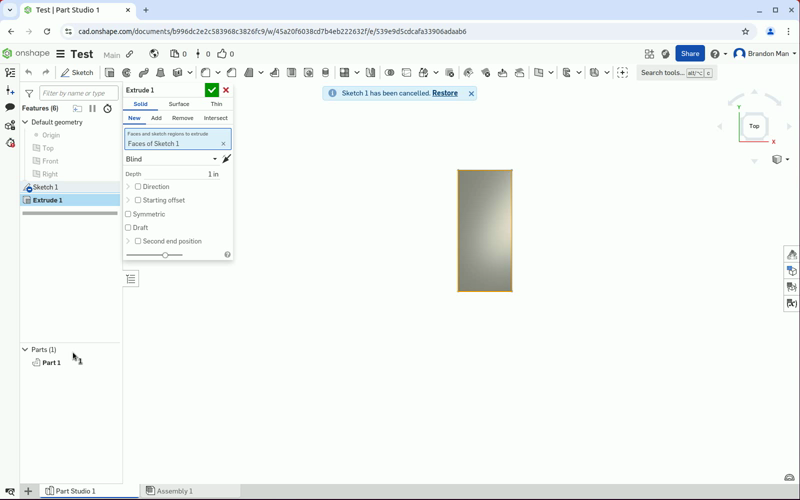
mouse_move(143, 106)
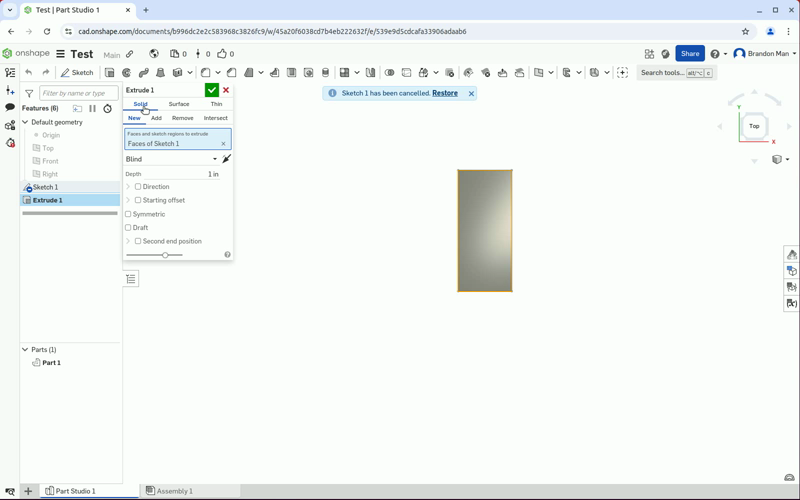
click(143, 106)
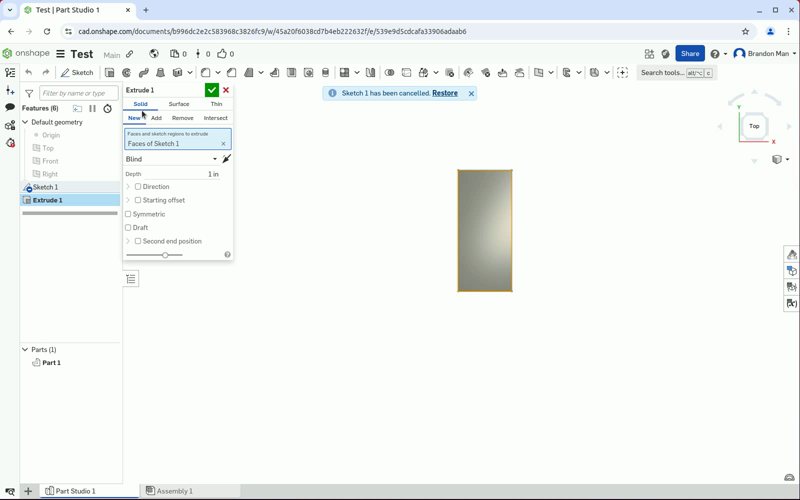
mouse_move(137, 120)
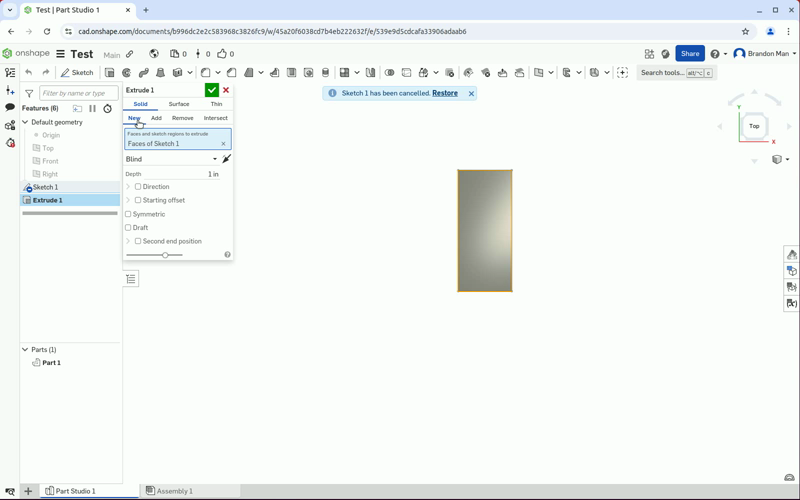
click(137, 120)
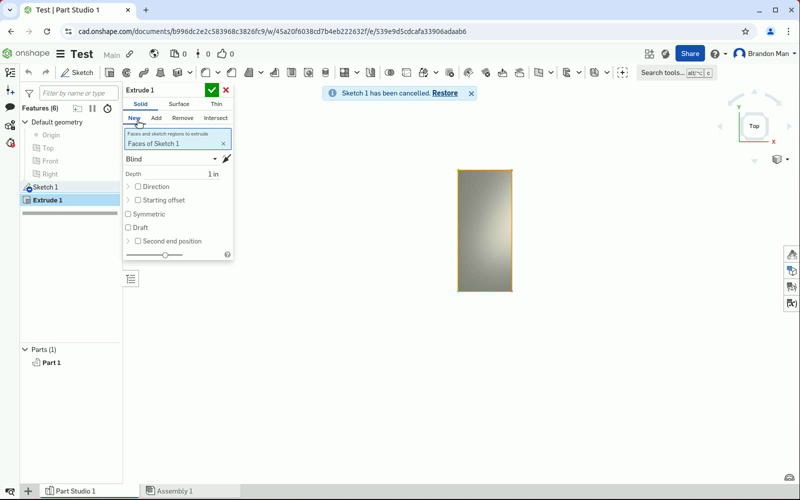
key(tab, 4)
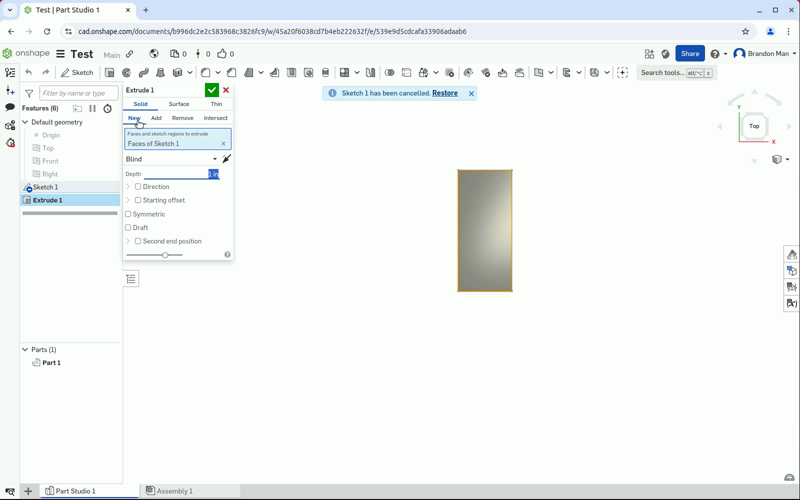
text(0.481)
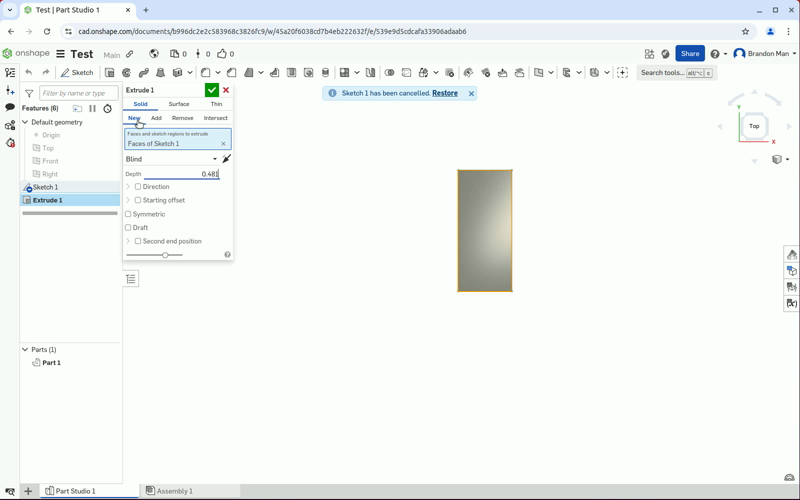
key(enter)
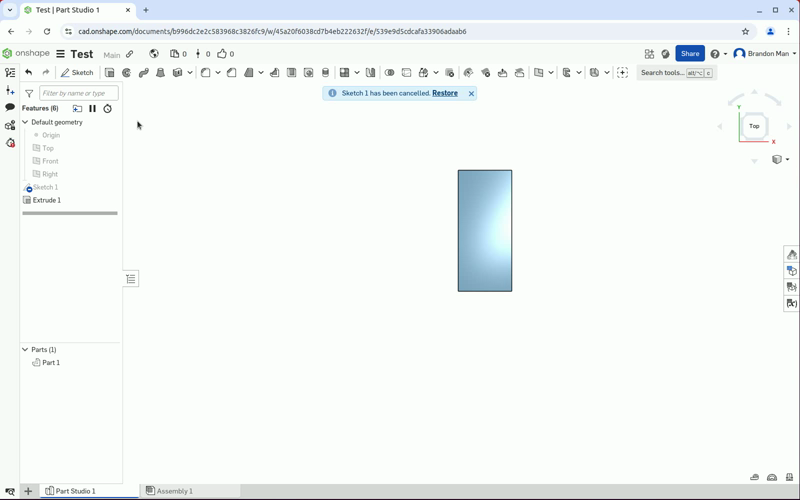
key(shift+h)
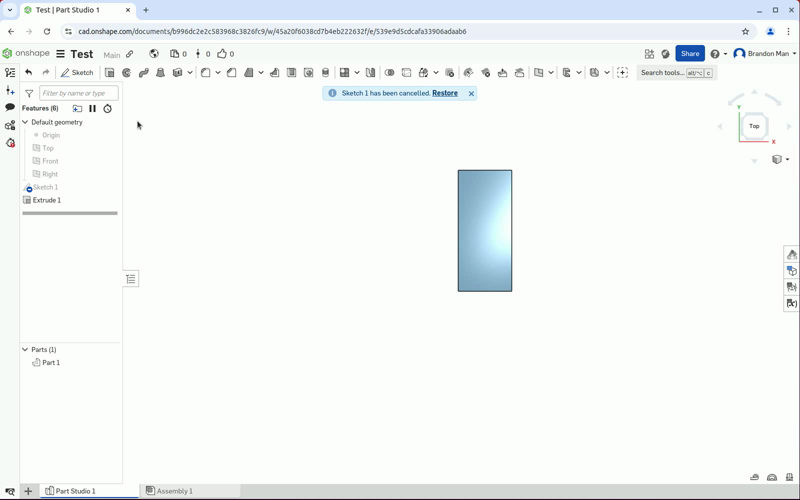
key(shift+h)
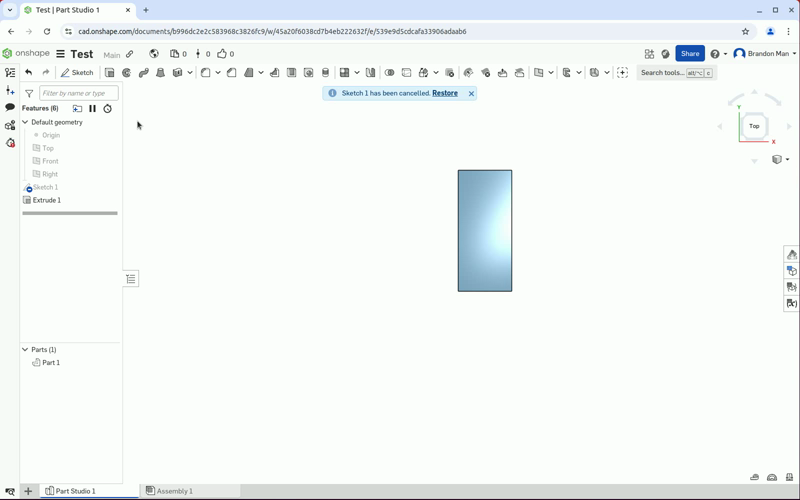
mouse_move(73, 189)
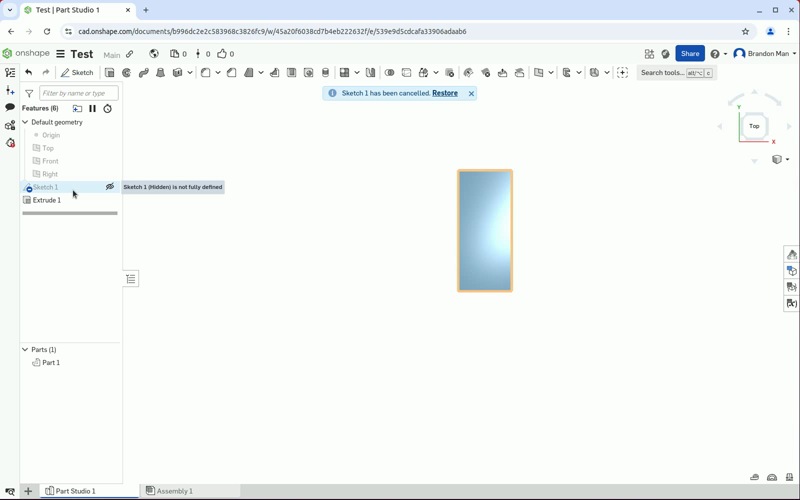
click(73, 189)
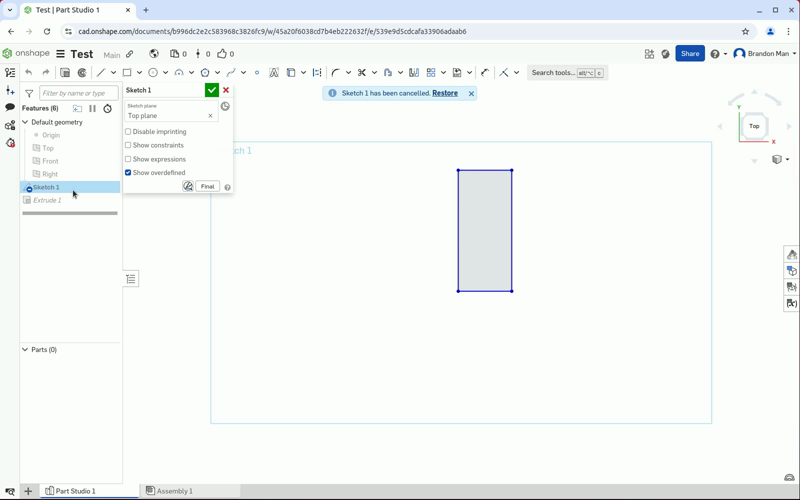
mouse_move(229, 92)
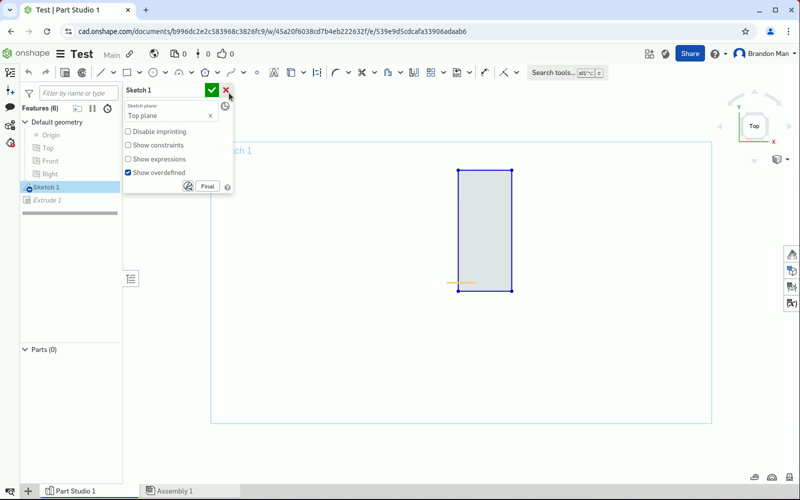
click(229, 92)
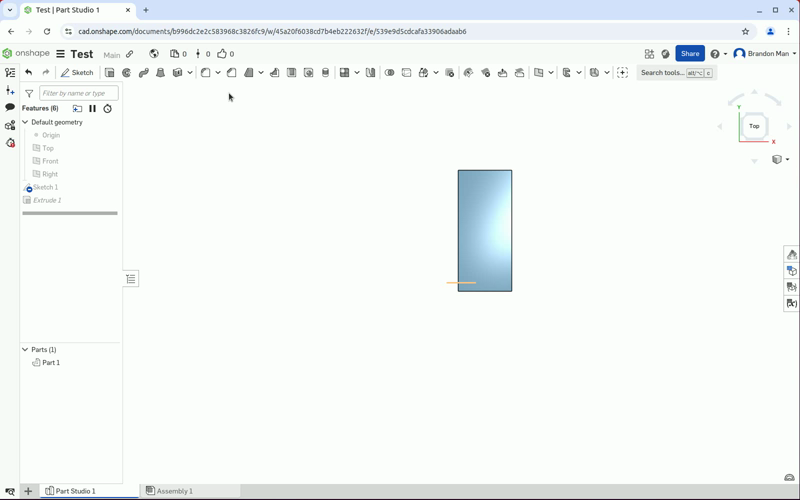
mouse_move(541, 75)
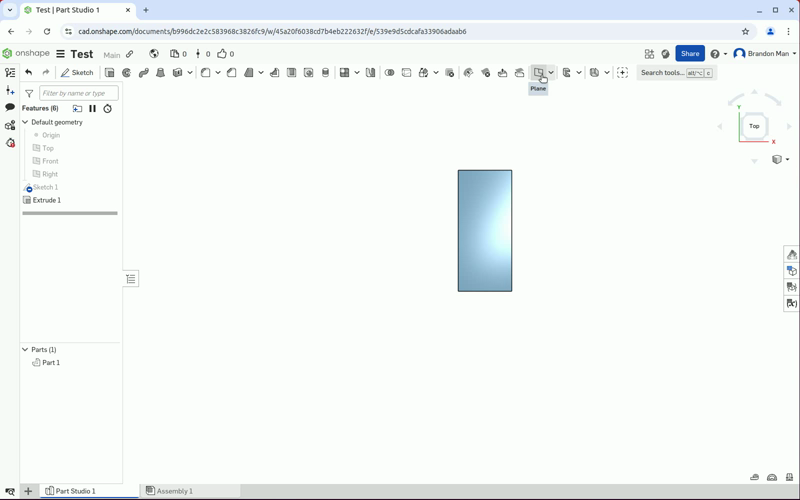
click(541, 75)
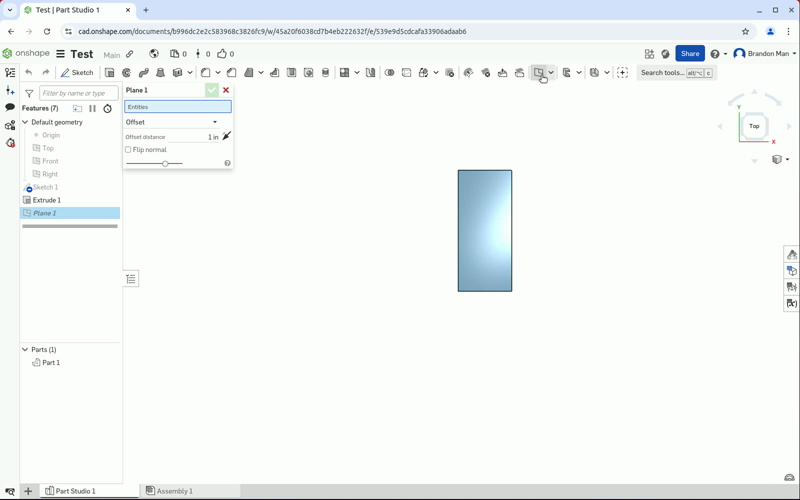
mouse_move(73, 150)
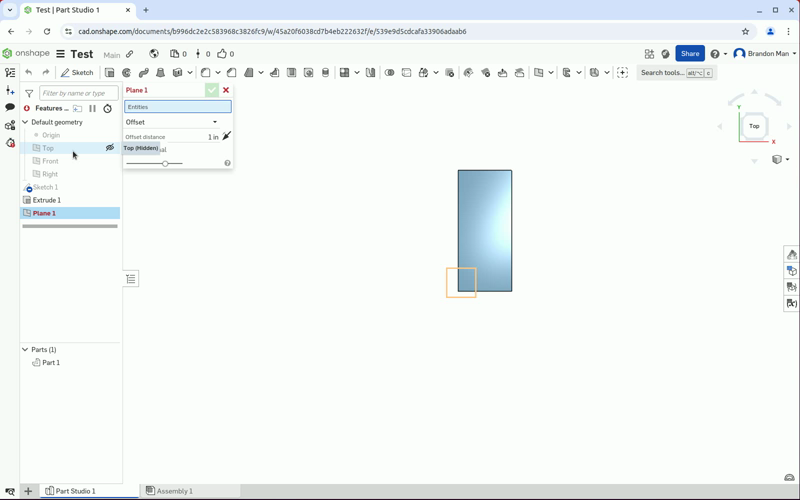
click(73, 150)
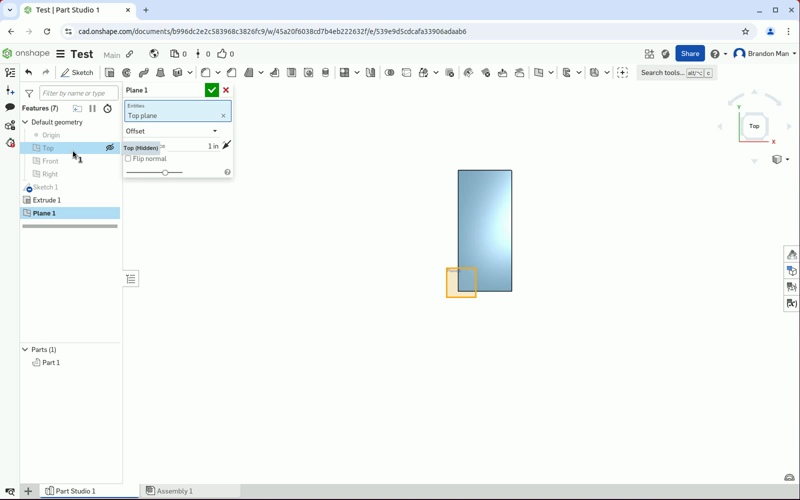
key(tab, 2)
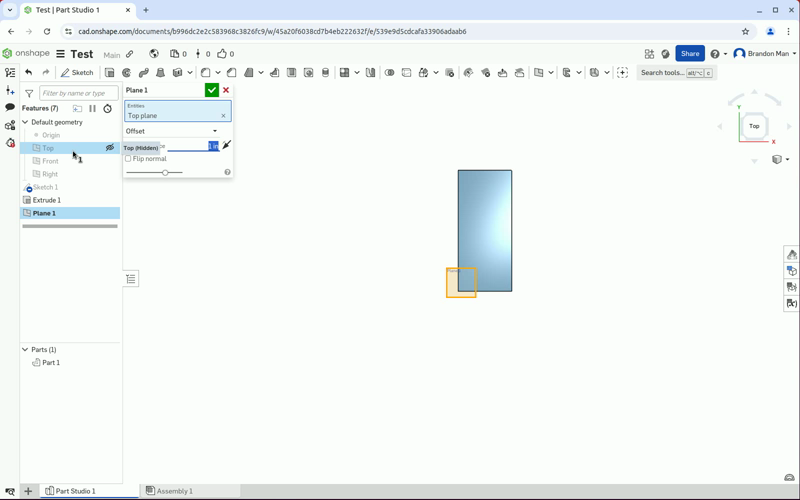
text(0.493)
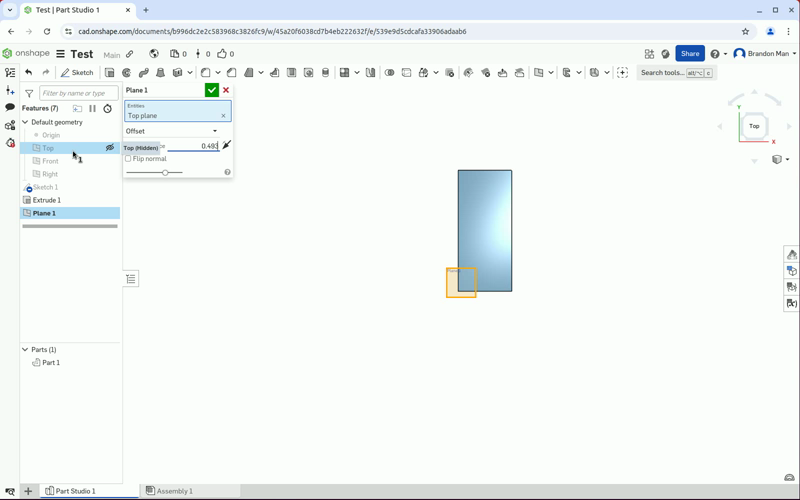
key(enter, 2)
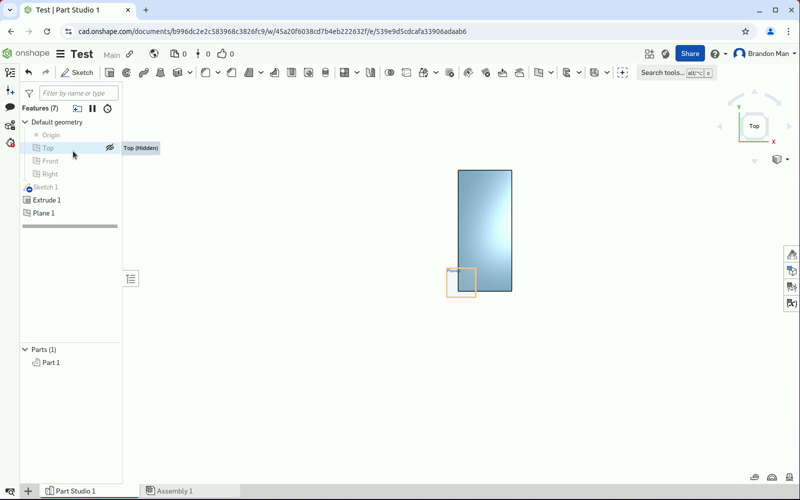
key(shift+s)
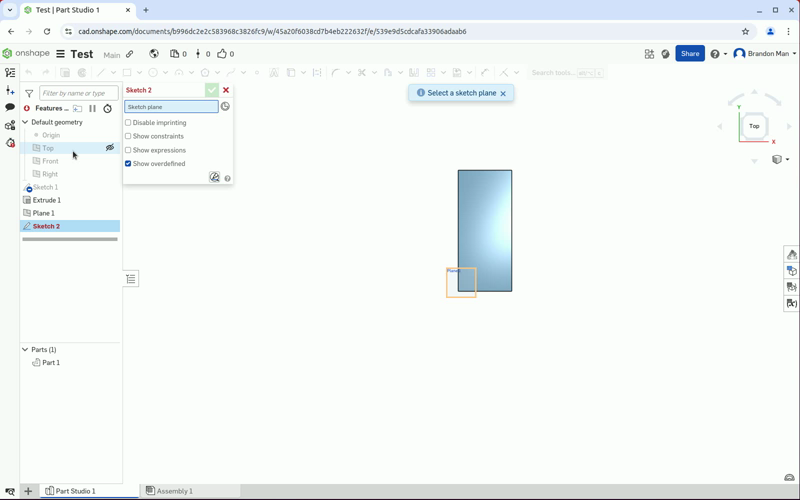
mouse_move(73, 215)
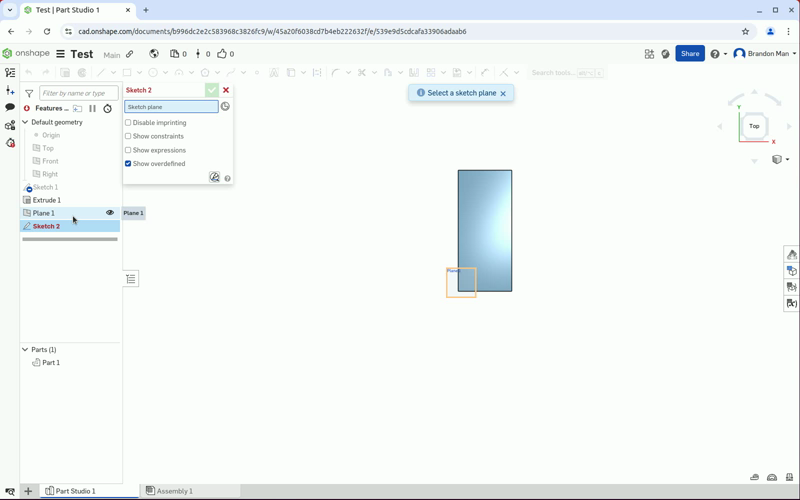
click(73, 215)
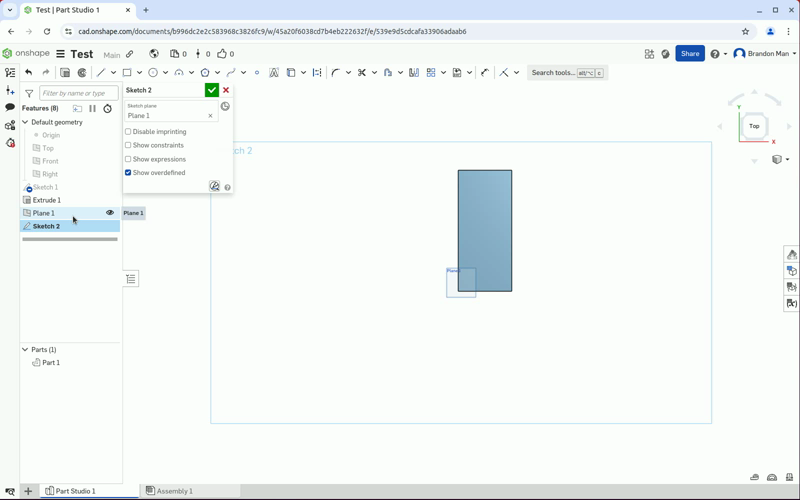
mouse_move(73, 352)
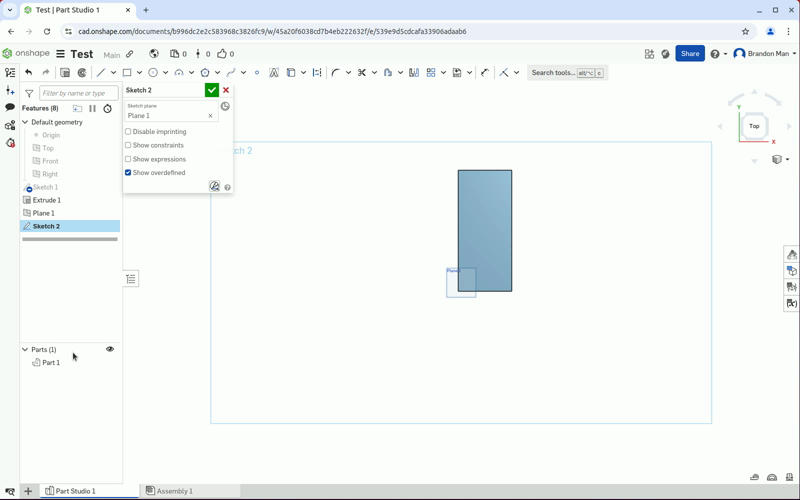
key(y)
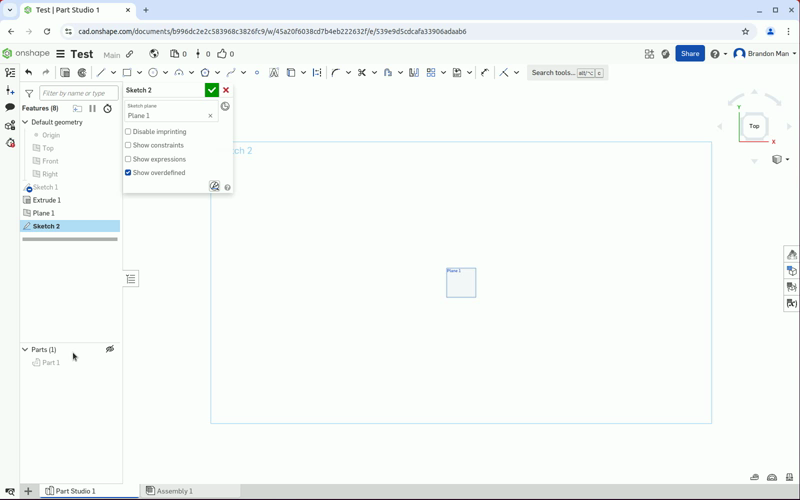
key(l)
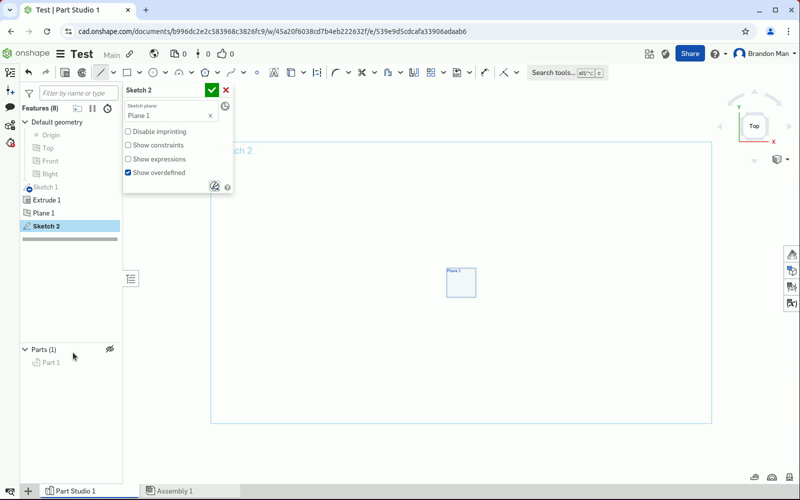
key_down(shift)
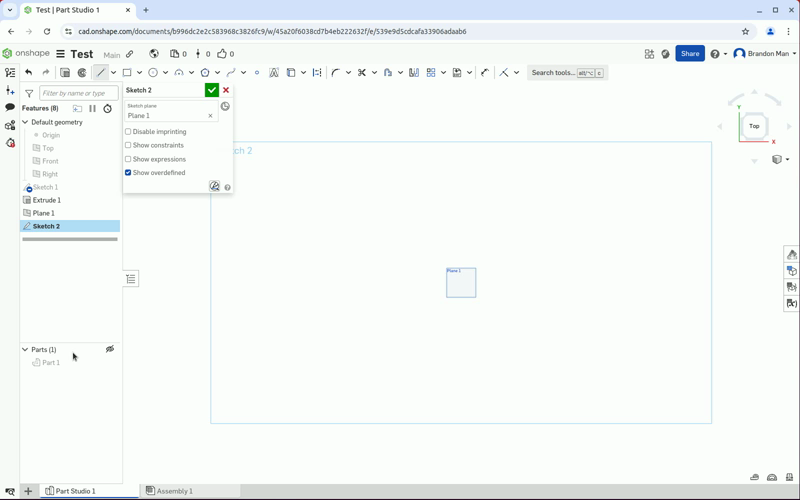
mouse_move(471, 215)
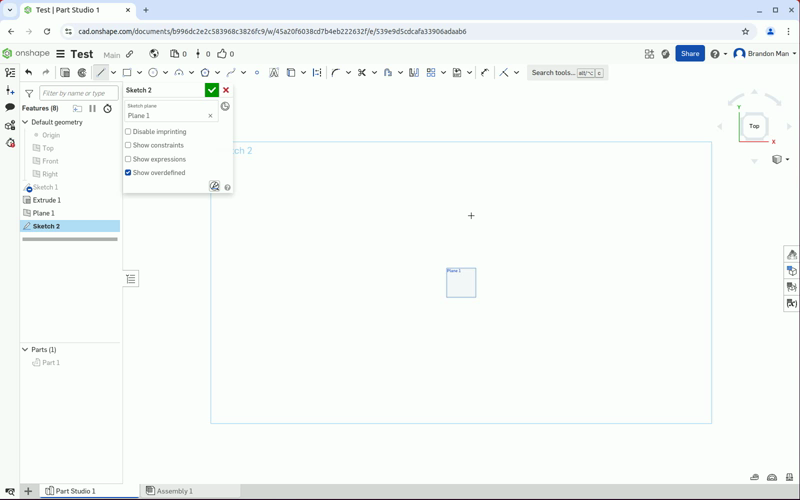
click(471, 215)
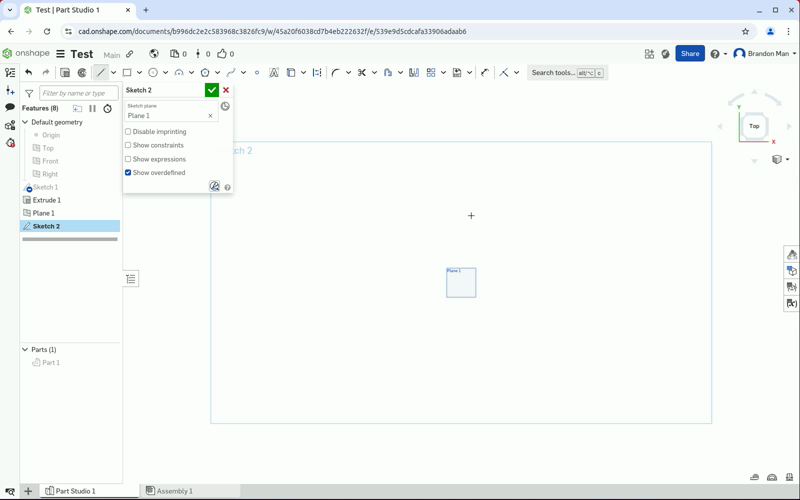
key_up(shift)
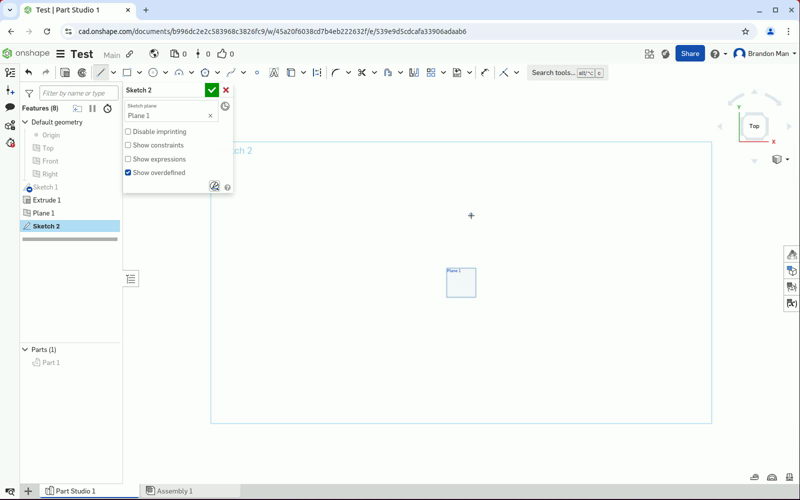
key_down(shift)
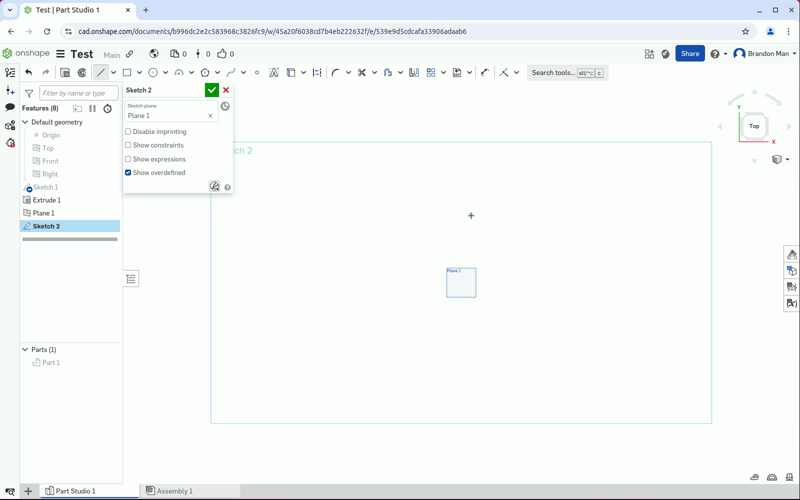
mouse_move(501, 215)
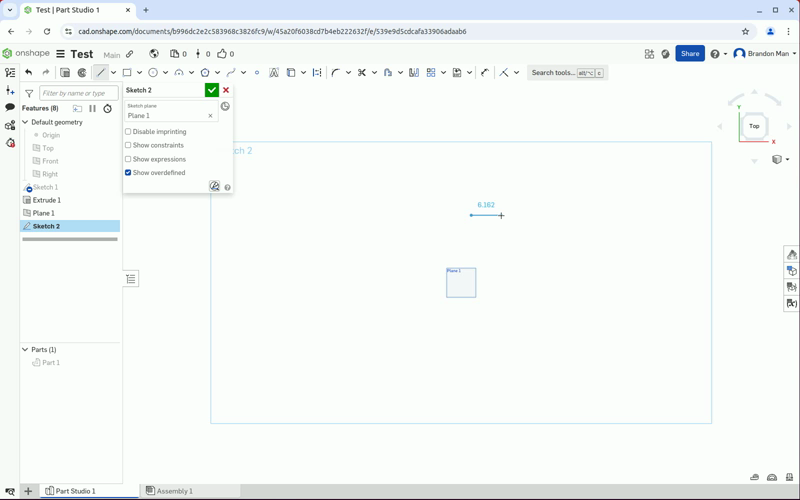
mouse_move(471, 214)
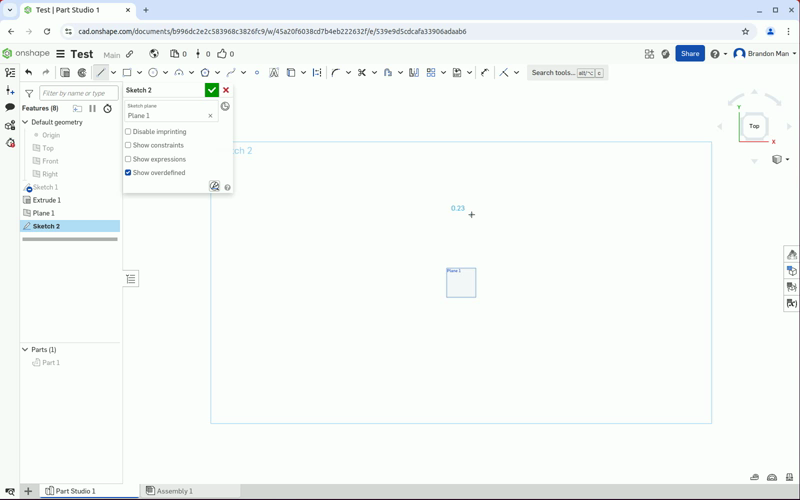
scroll(6)
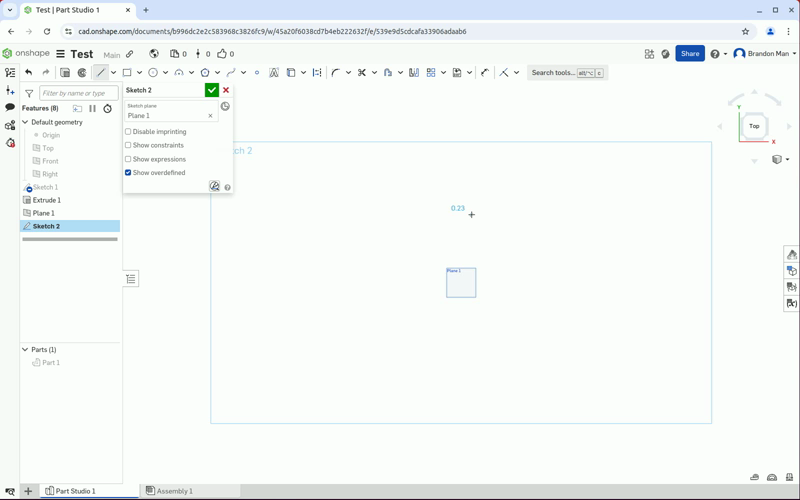
scroll(6)
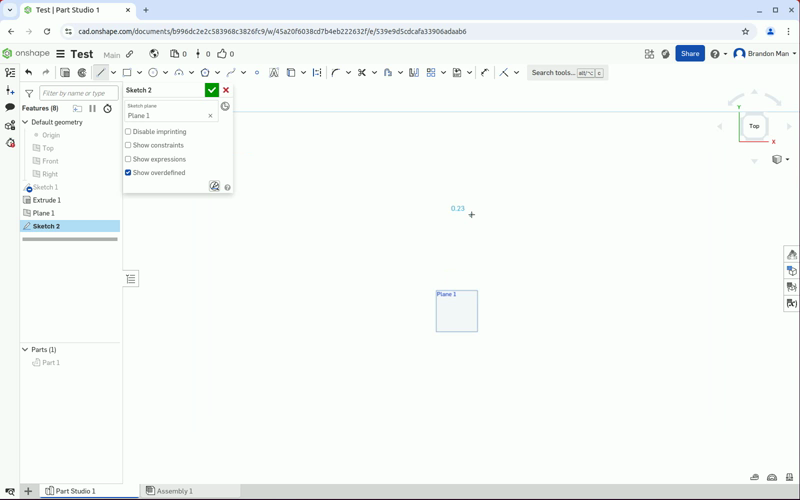
scroll(6)
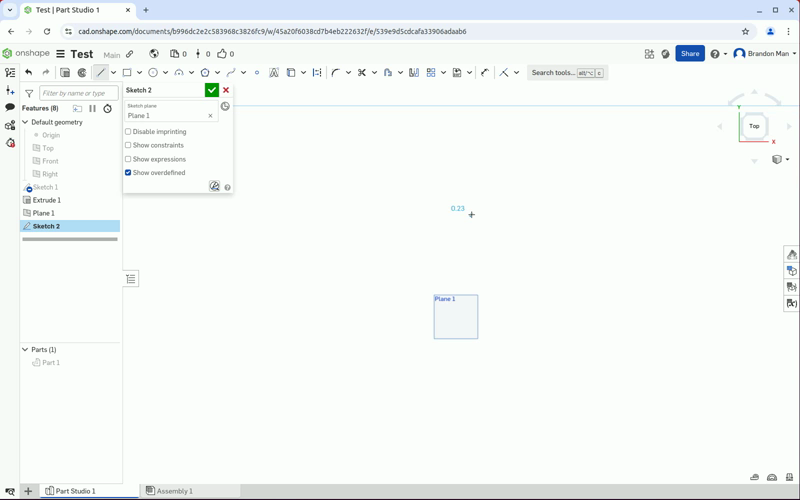
scroll(6)
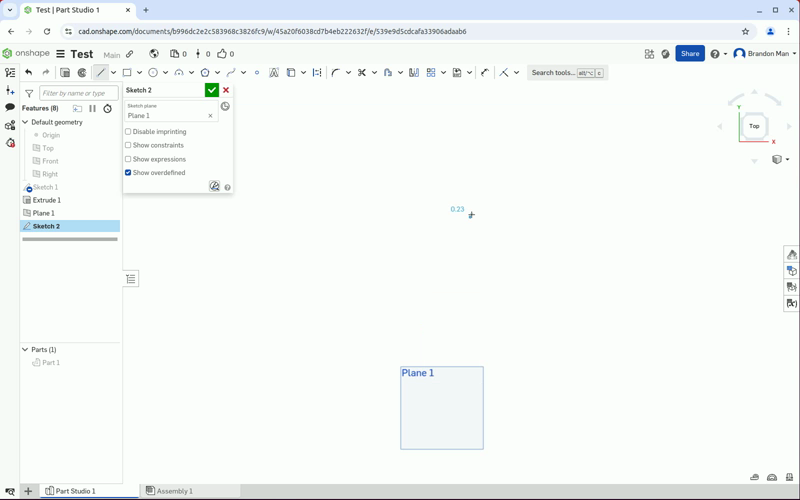
scroll(6)
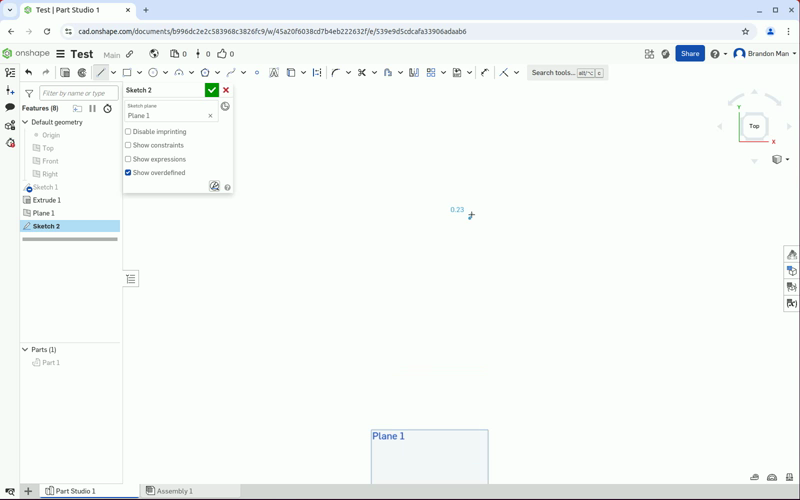
scroll(6)
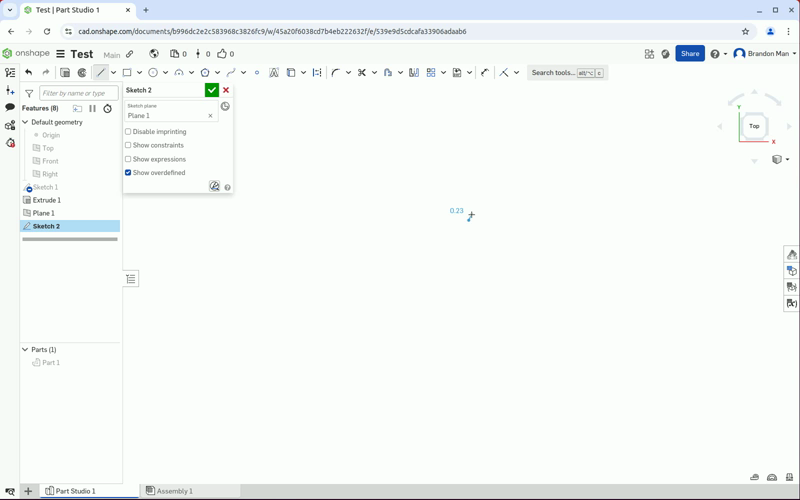
scroll(6)
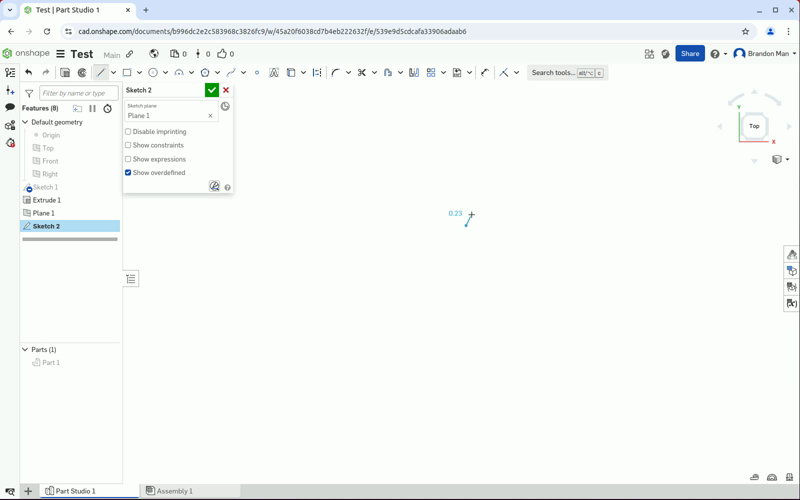
click(471, 214)
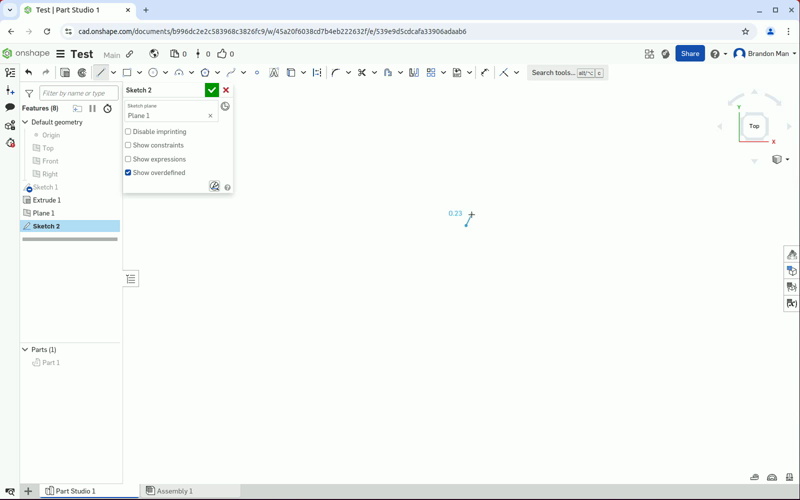
scroll(-6)
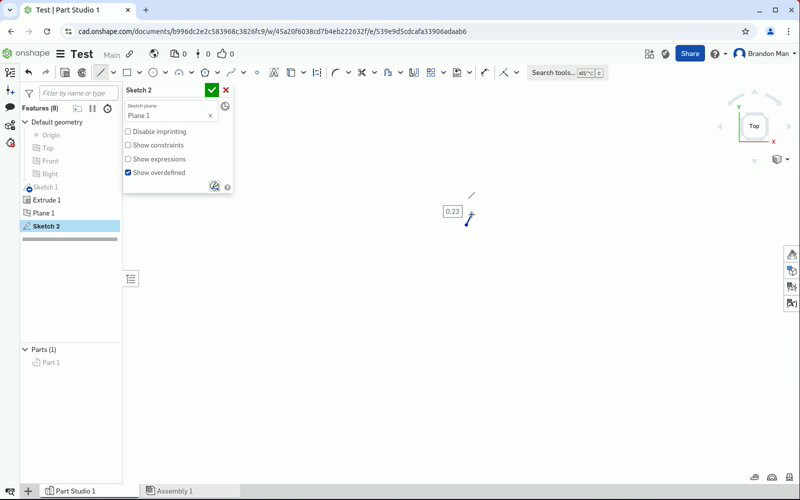
scroll(-6)
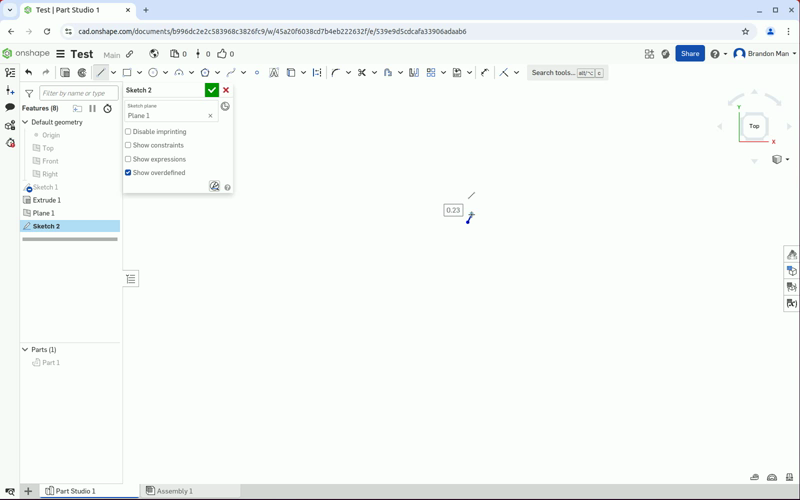
scroll(-6)
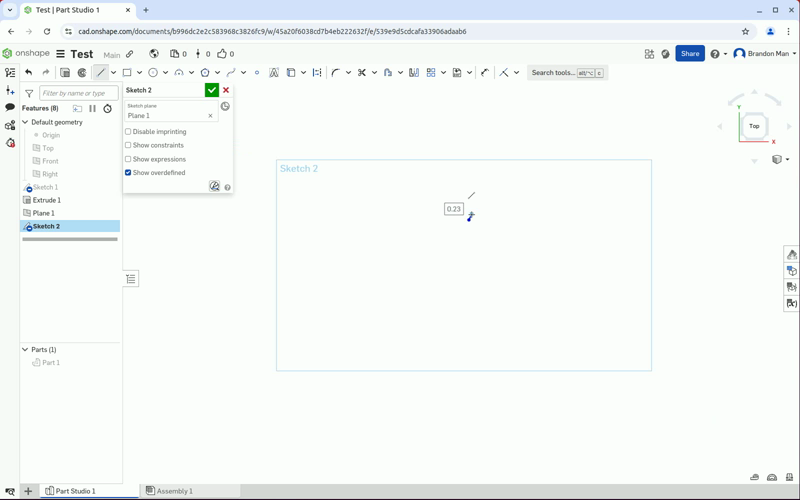
scroll(-6)
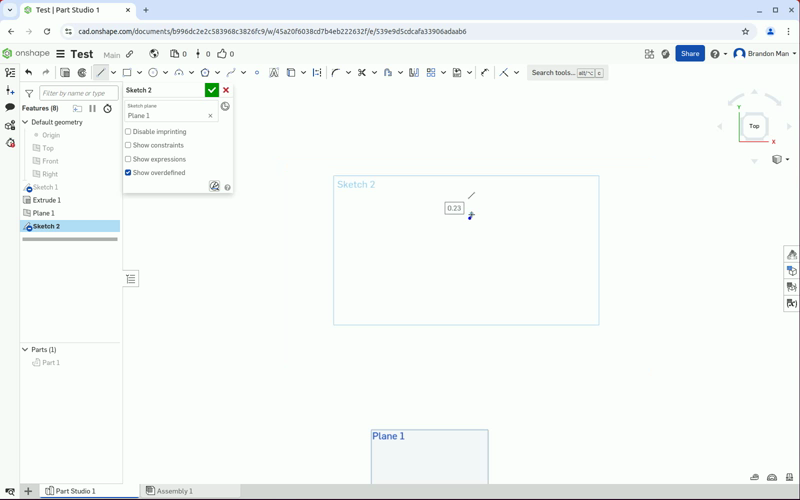
scroll(-6)
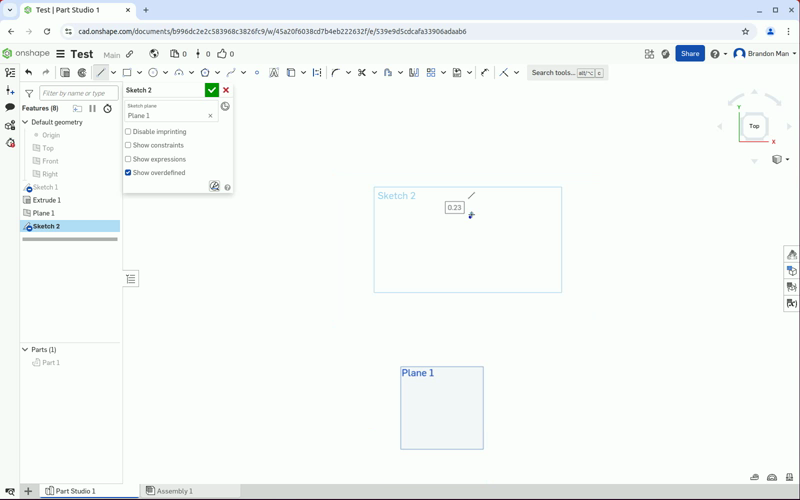
scroll(-6)
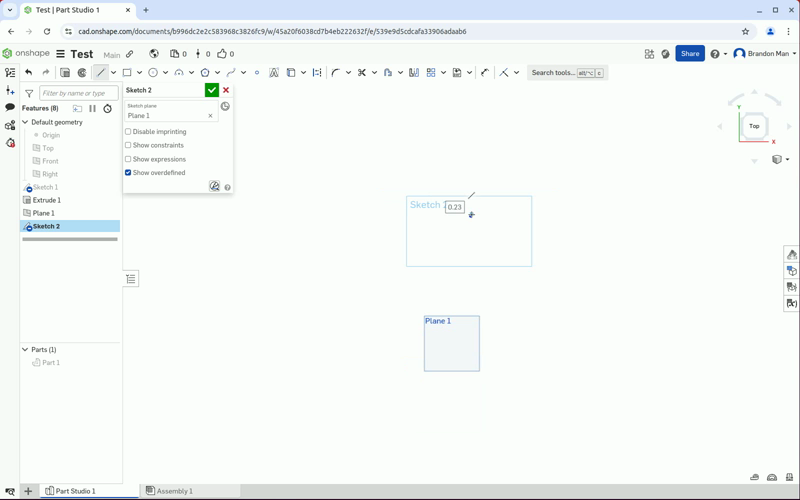
scroll(-6)
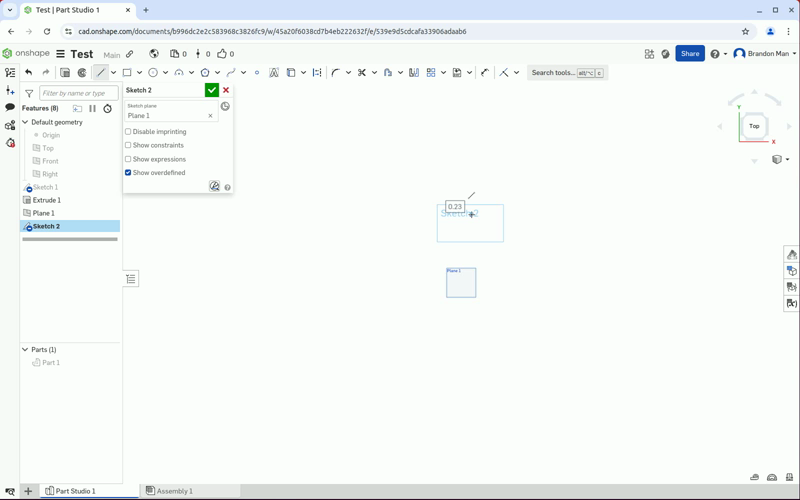
key_up(shift)
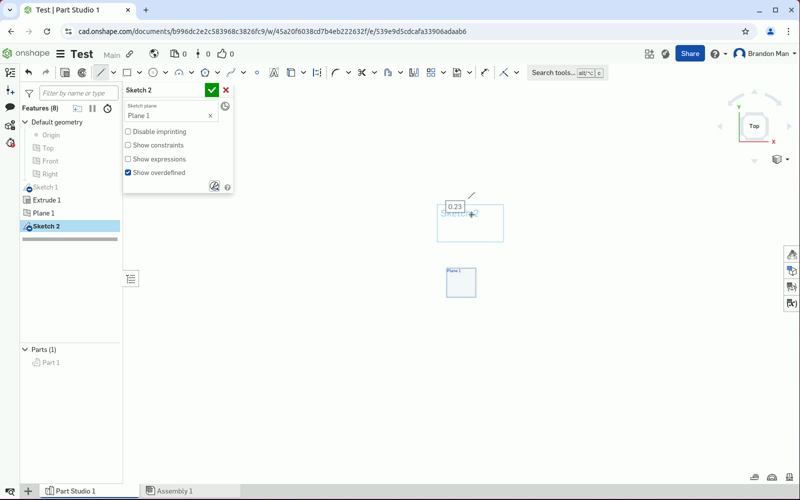
key(esc)
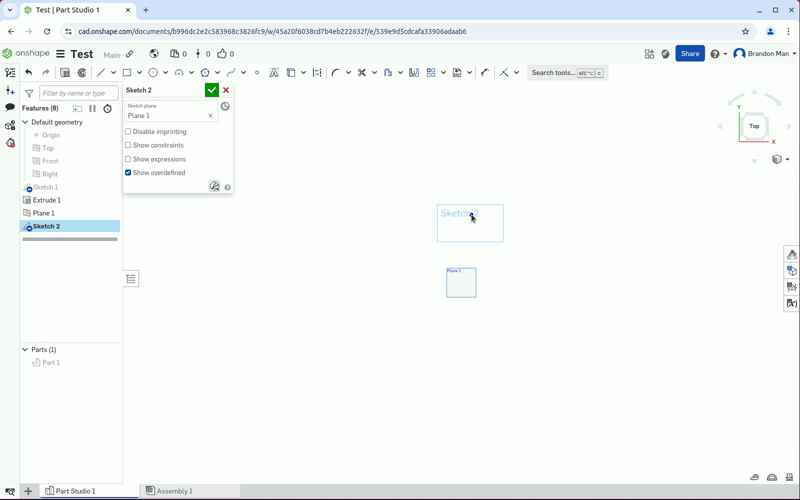
key(a)
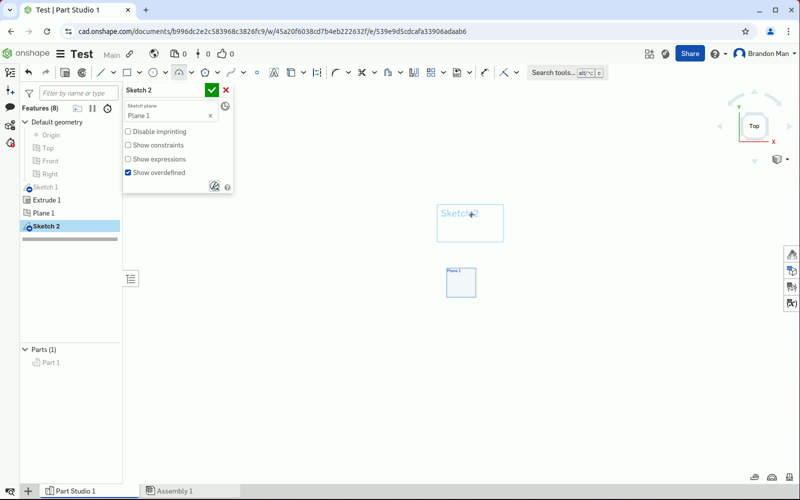
mouse_move(471, 214)
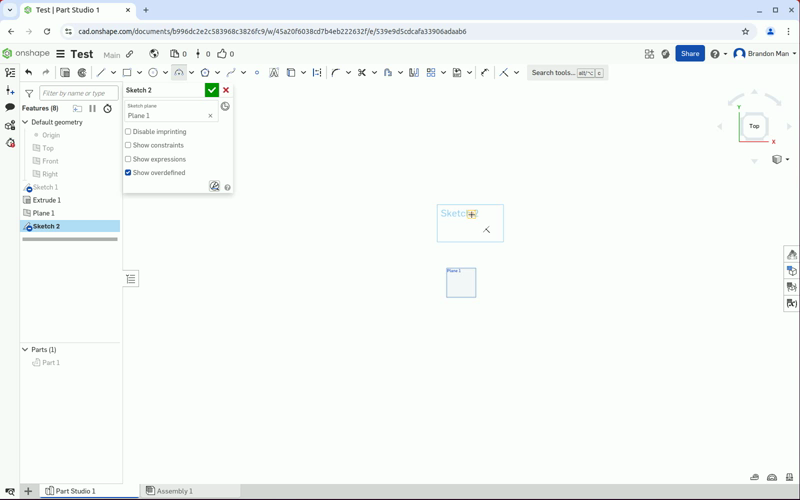
scroll(6)
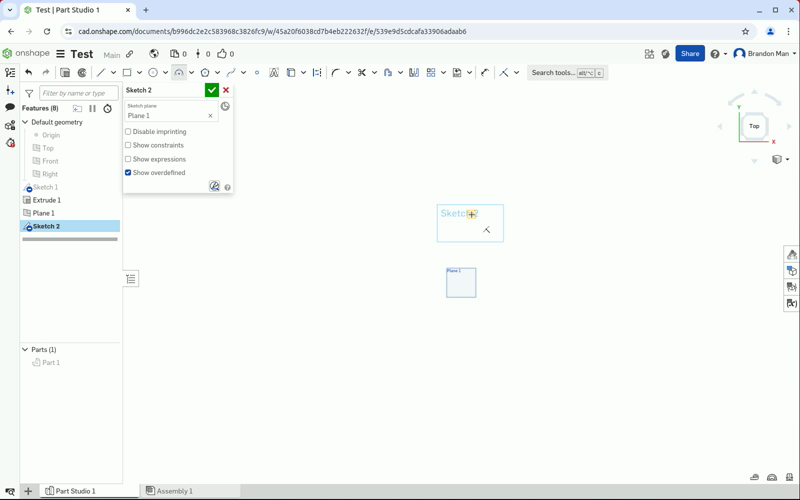
scroll(6)
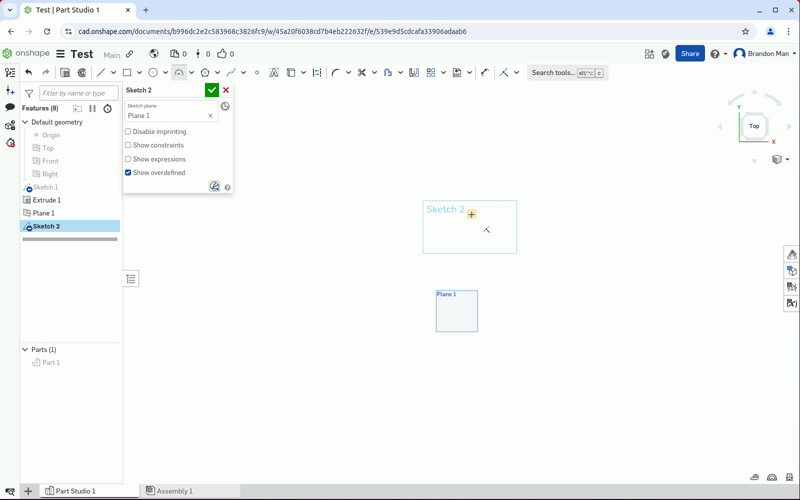
scroll(6)
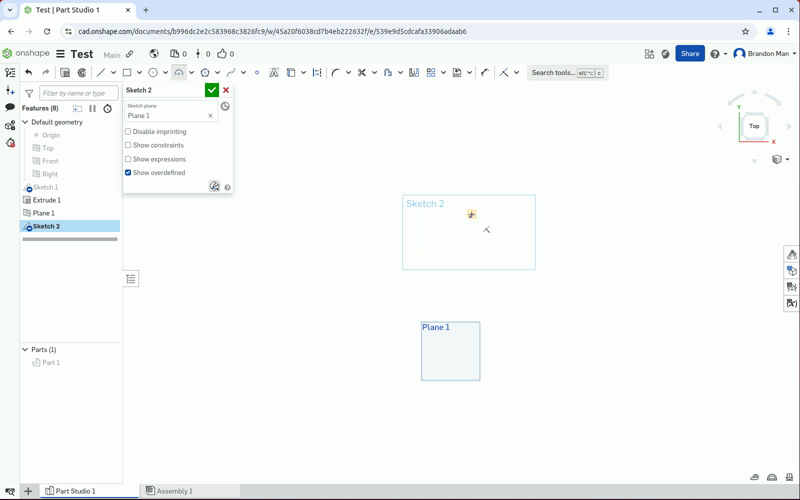
scroll(6)
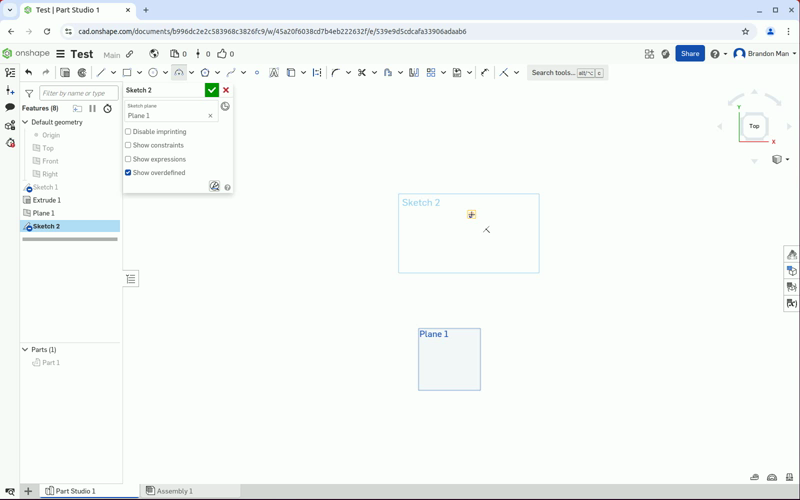
scroll(6)
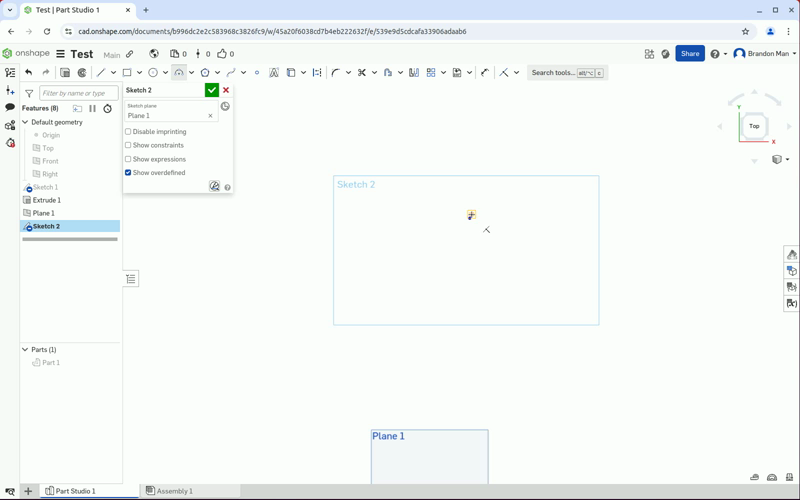
scroll(6)
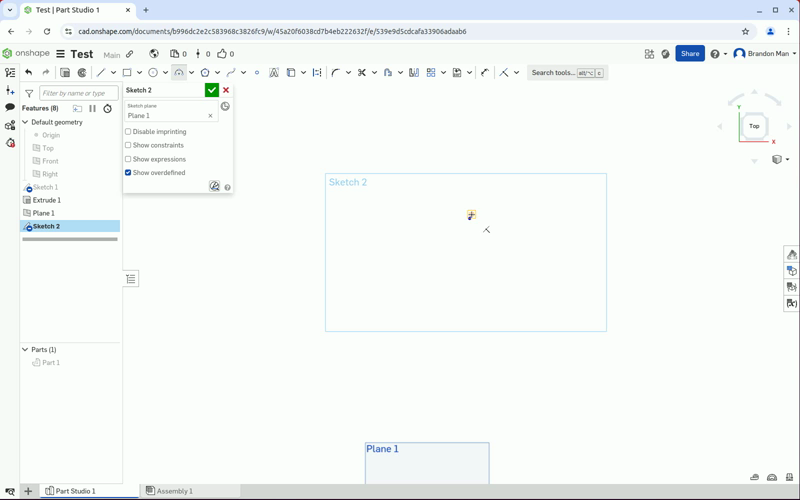
scroll(6)
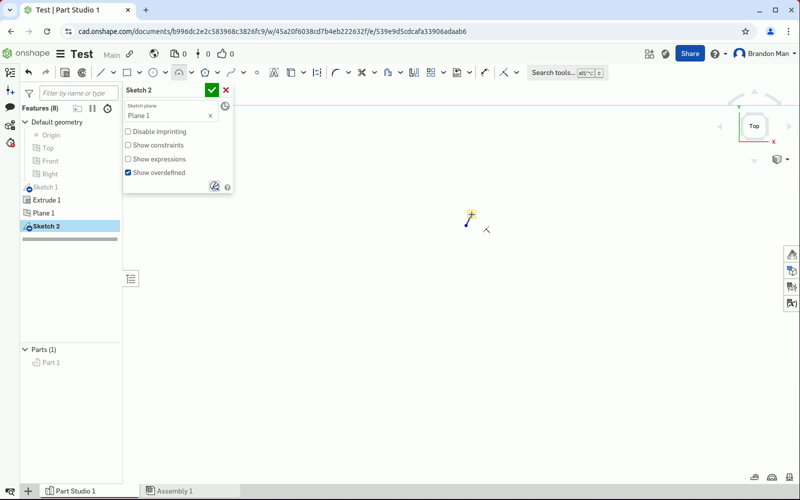
click(471, 214)
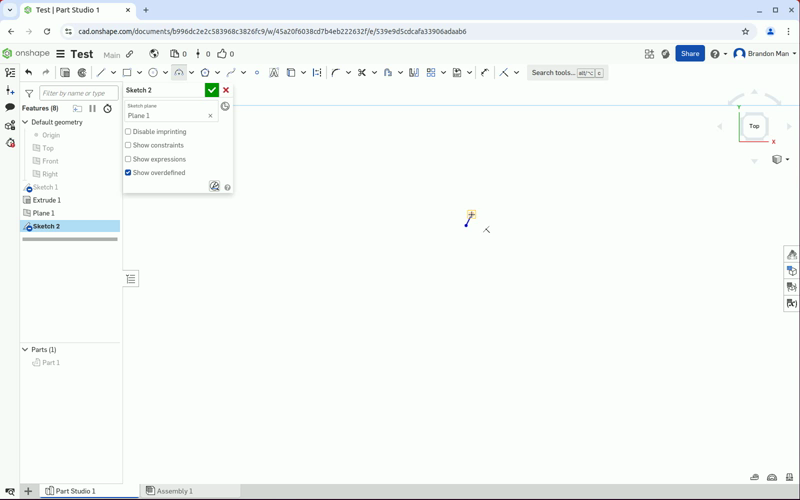
scroll(-6)
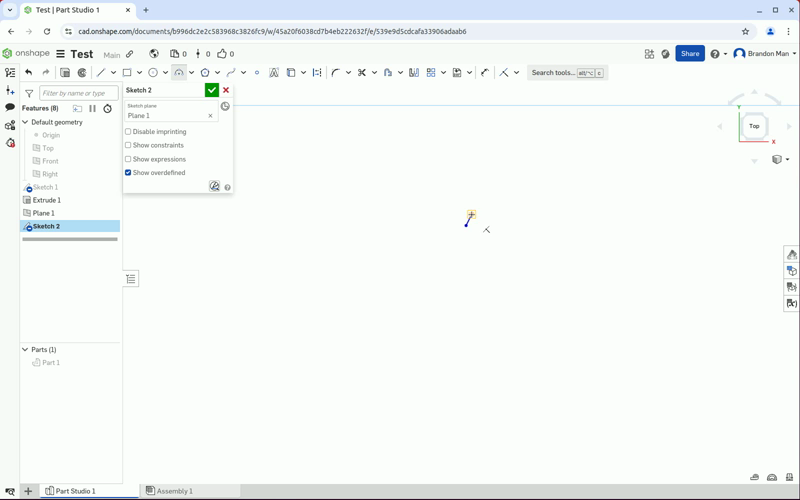
scroll(-6)
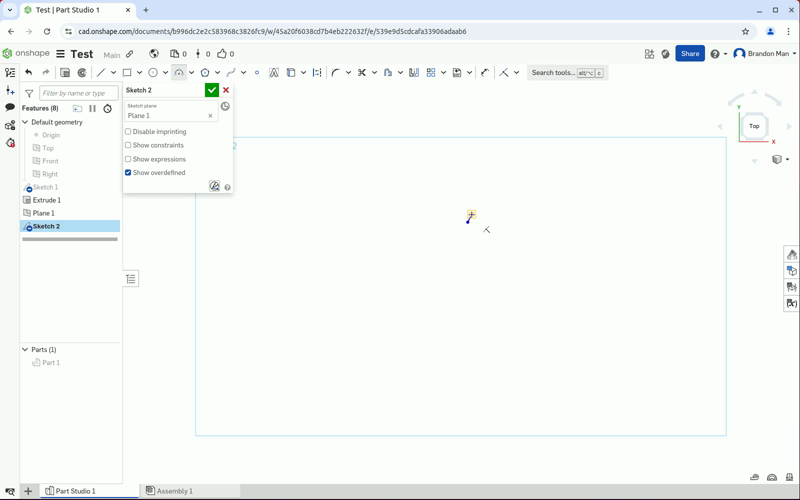
scroll(-6)
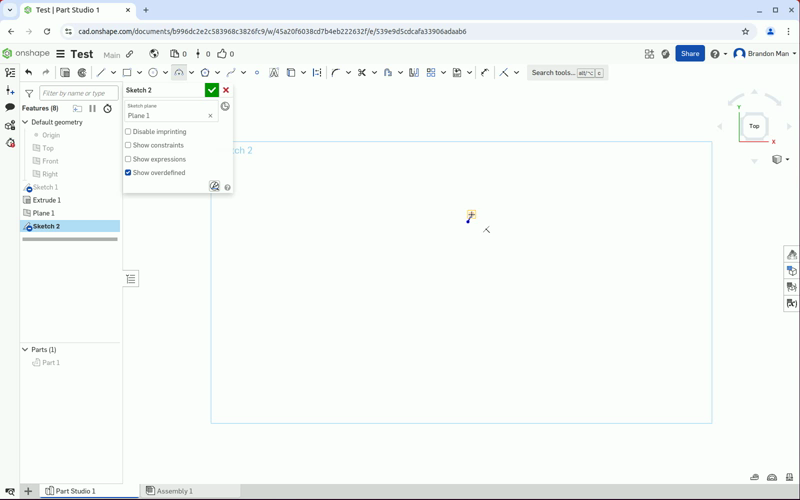
scroll(-6)
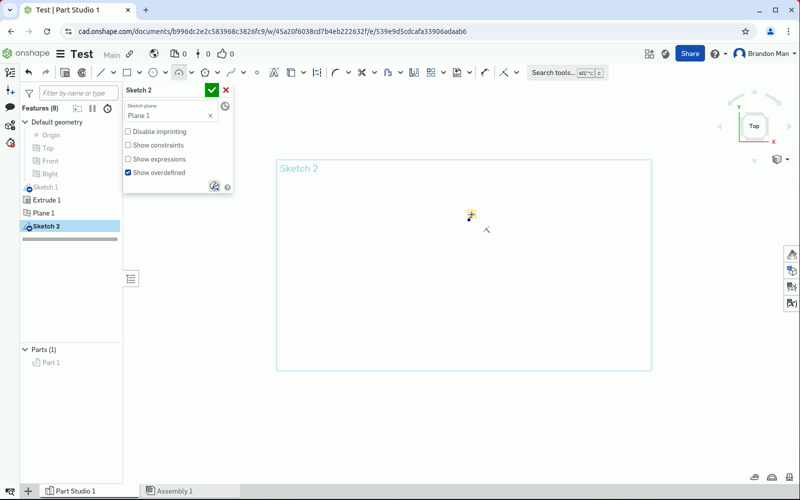
scroll(-6)
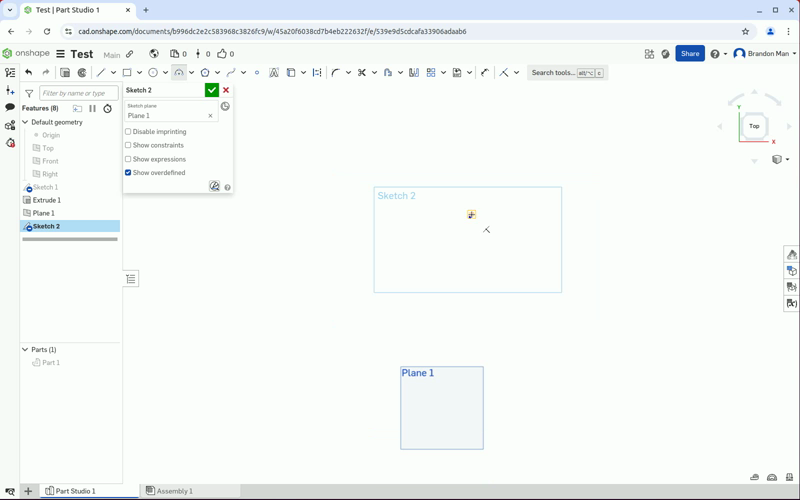
scroll(-6)
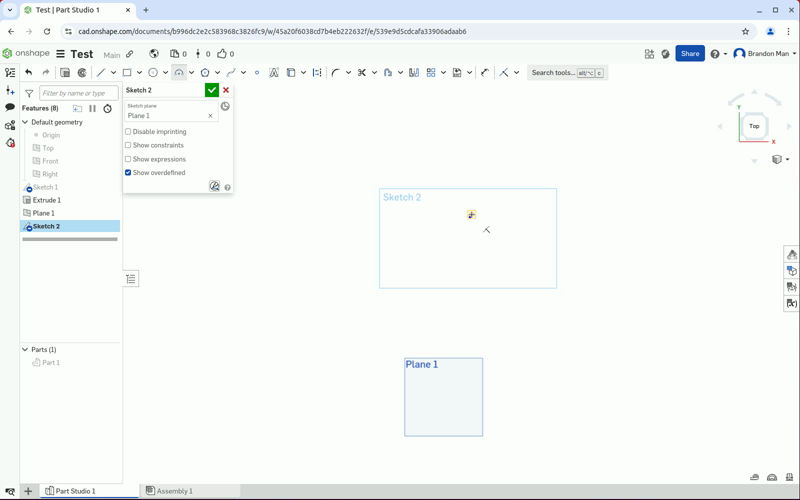
scroll(-6)
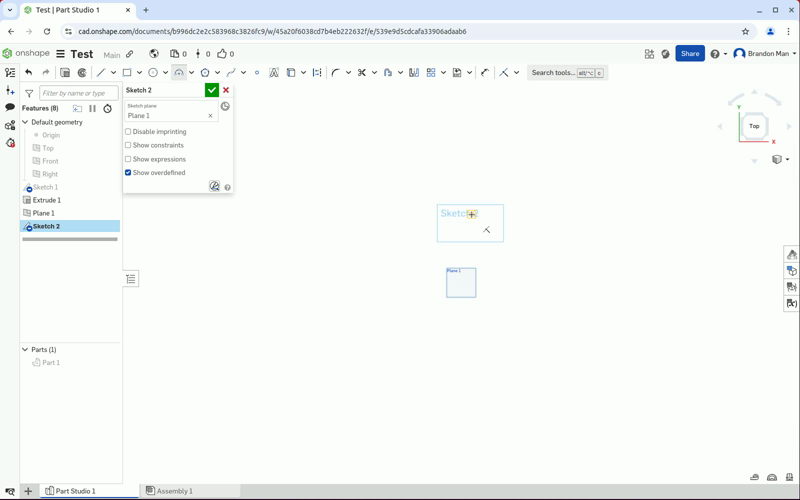
key_down(shift)
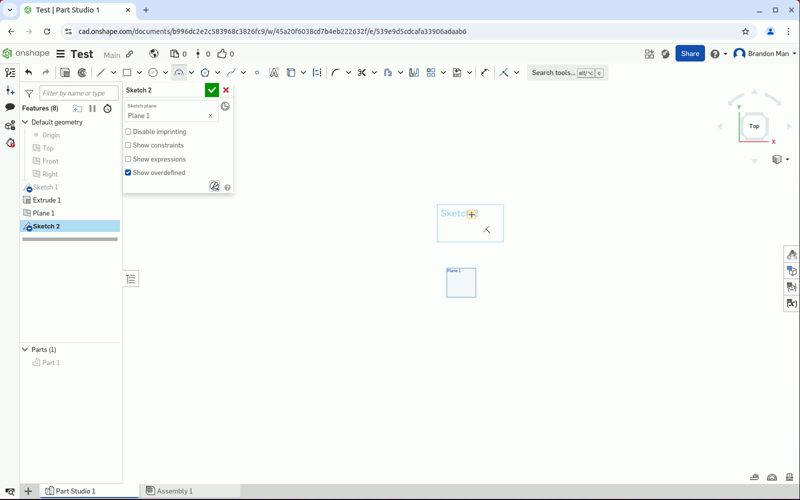
mouse_move(496, 186)
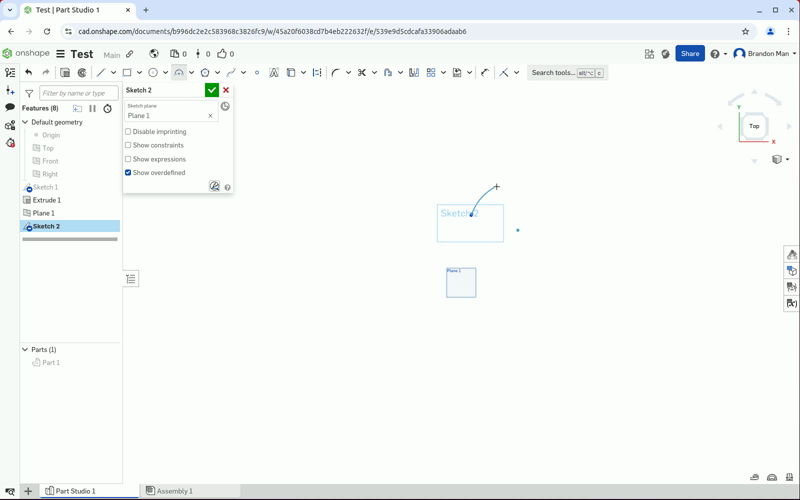
click(496, 186)
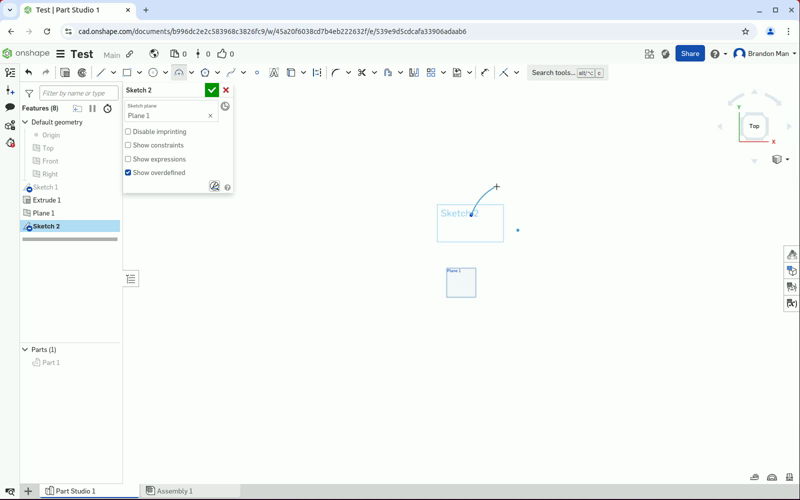
mouse_move(470, 187)
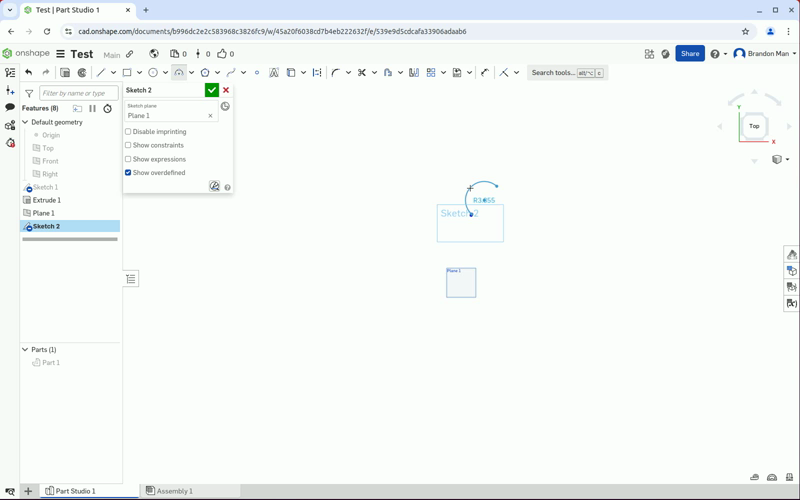
click(470, 187)
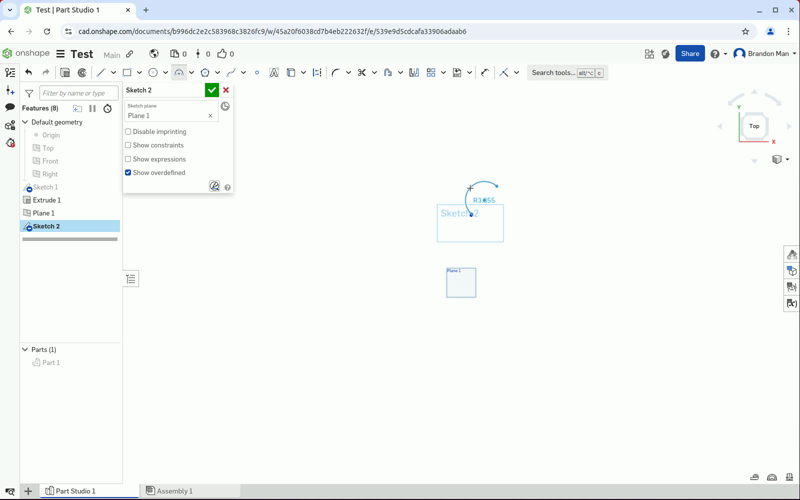
key_up(shift)
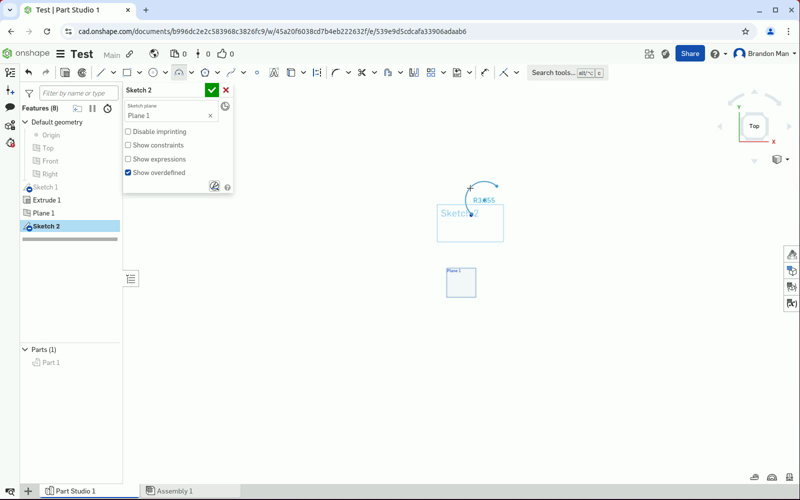
key(esc)
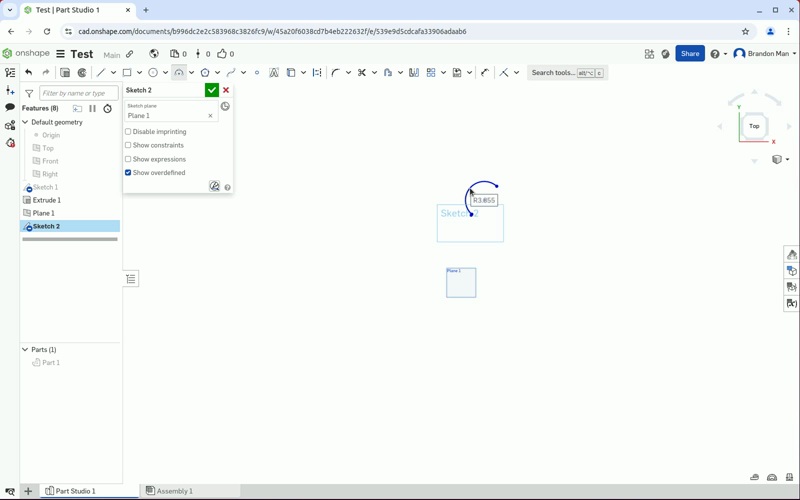
key(l)
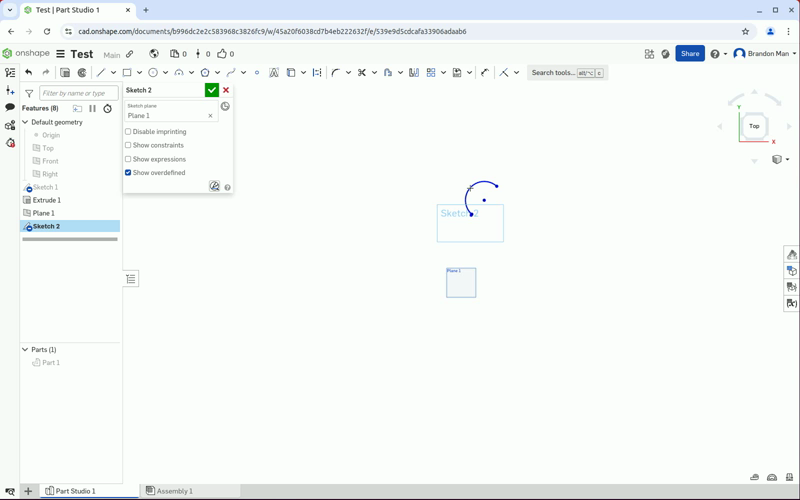
mouse_move(496, 186)
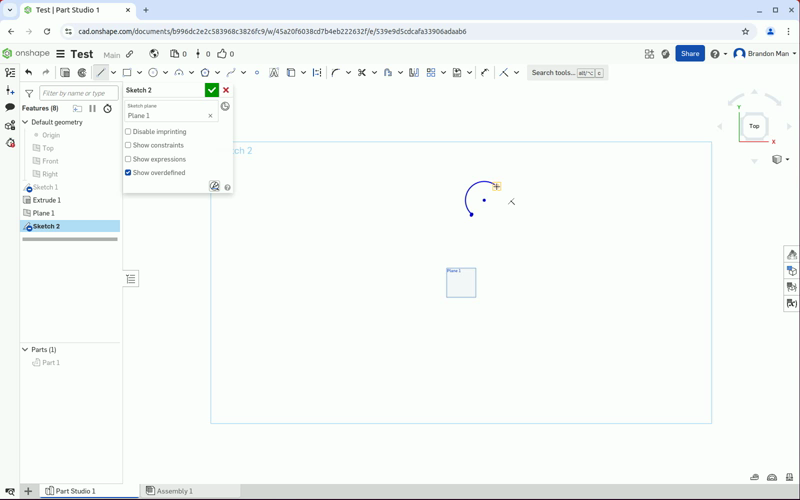
click(496, 186)
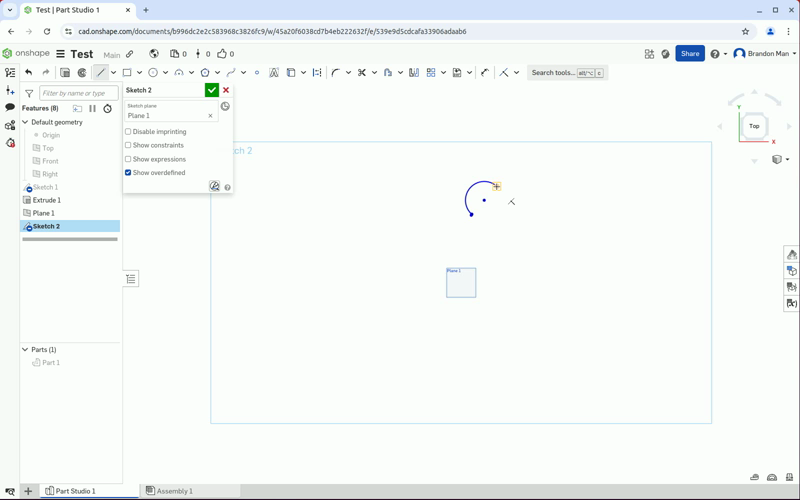
key_down(shift)
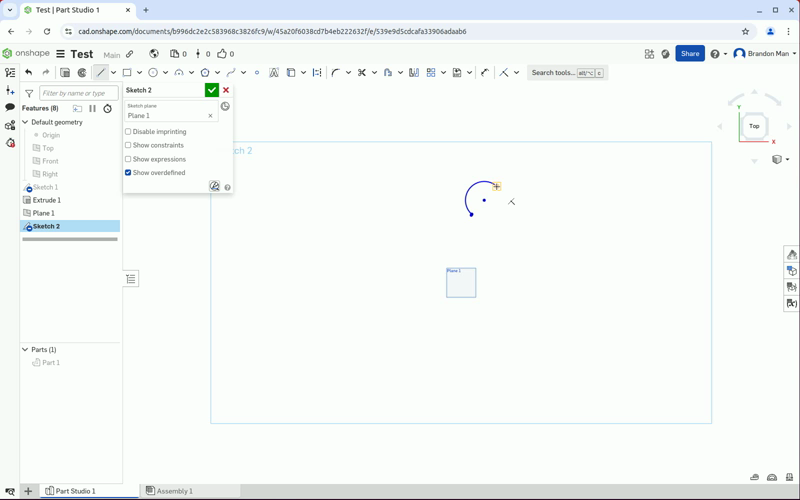
mouse_move(526, 186)
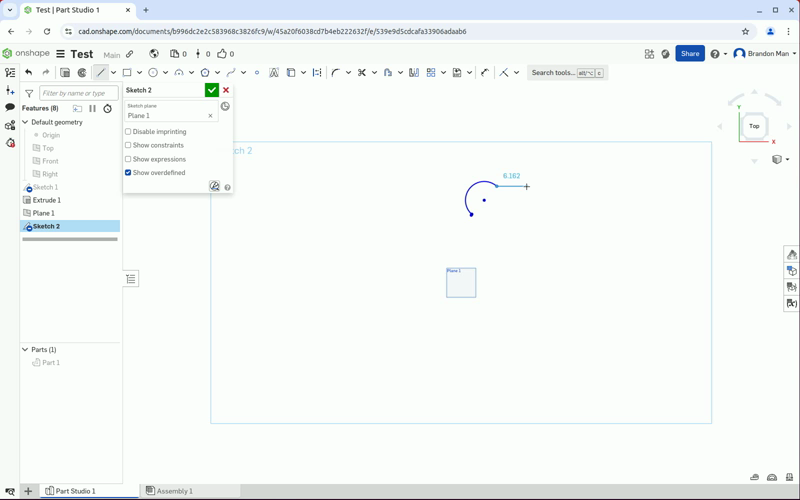
mouse_move(497, 184)
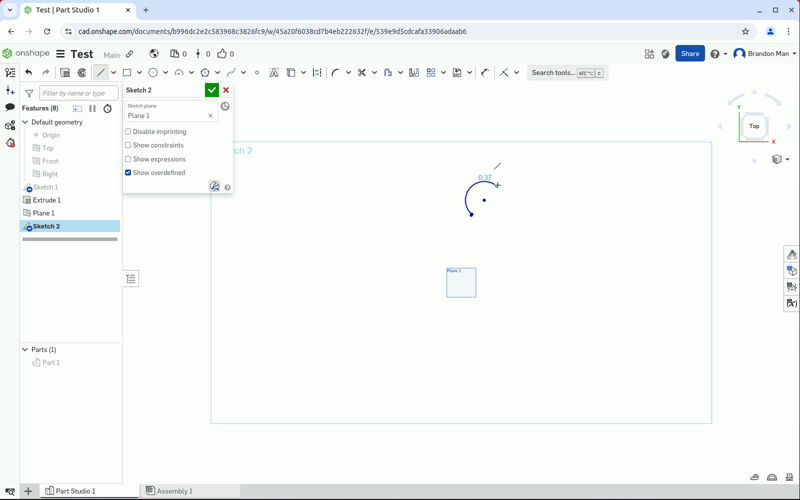
scroll(6)
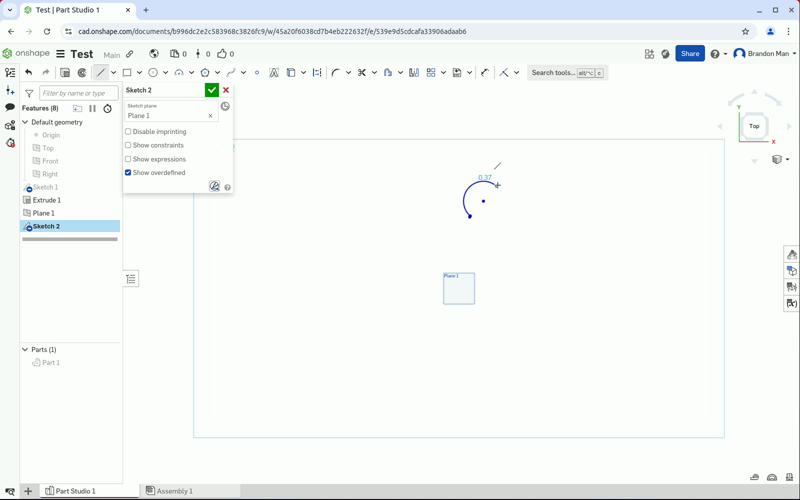
scroll(6)
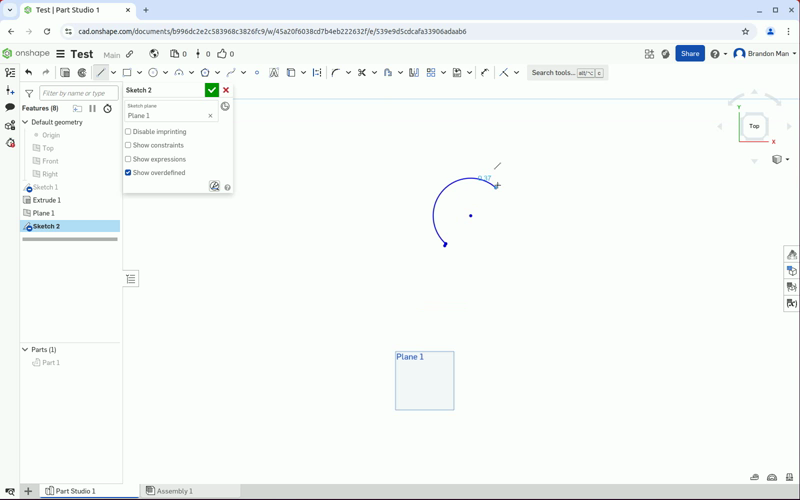
scroll(6)
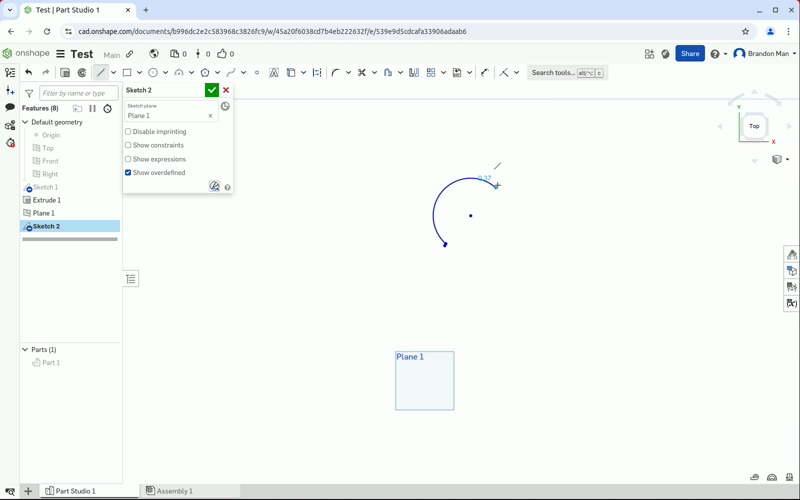
scroll(6)
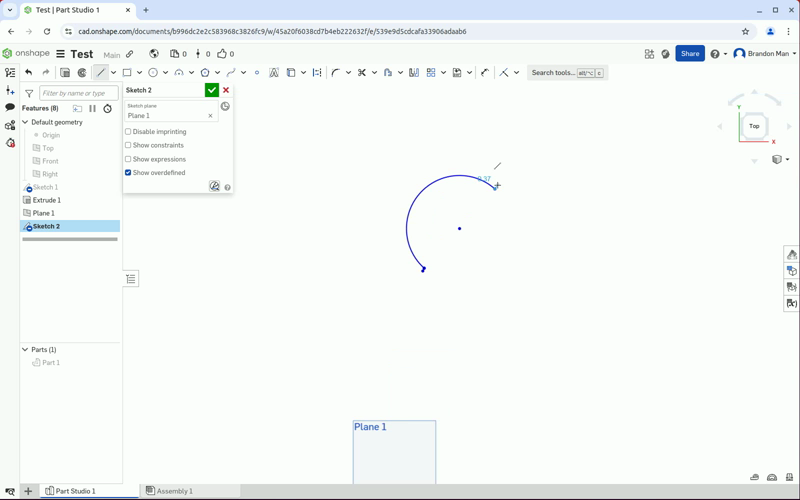
scroll(6)
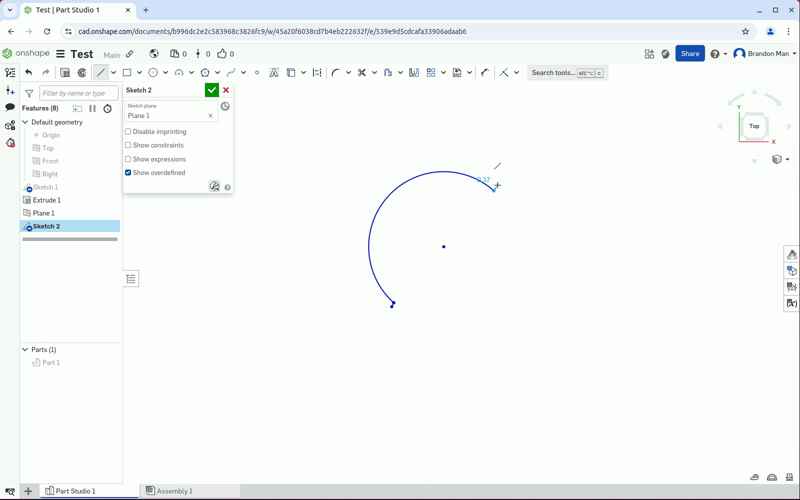
scroll(6)
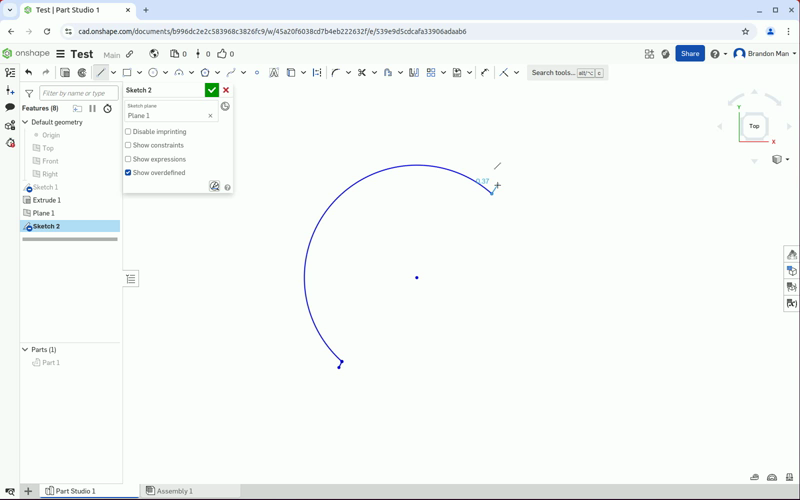
scroll(6)
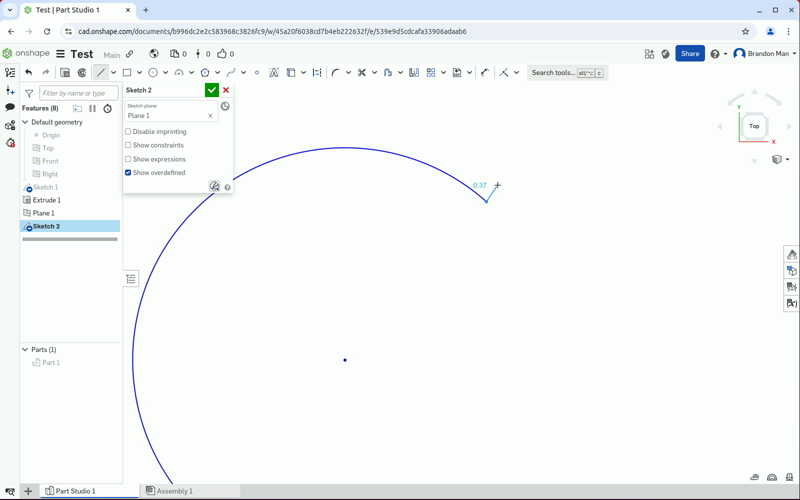
click(497, 184)
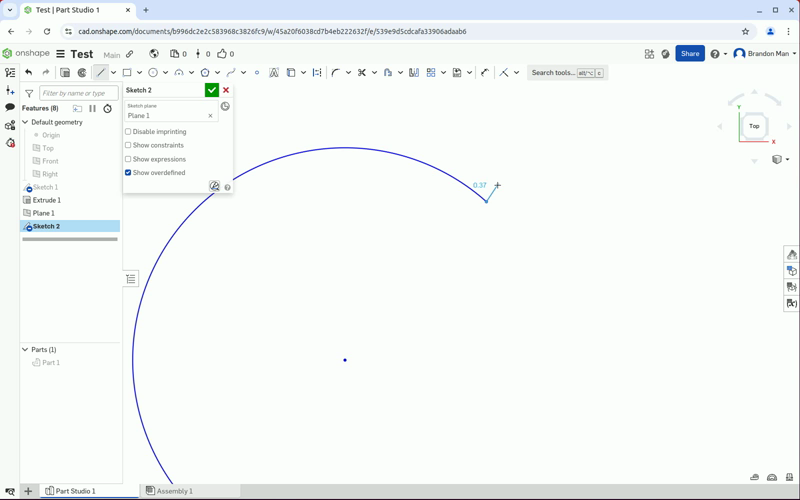
scroll(-6)
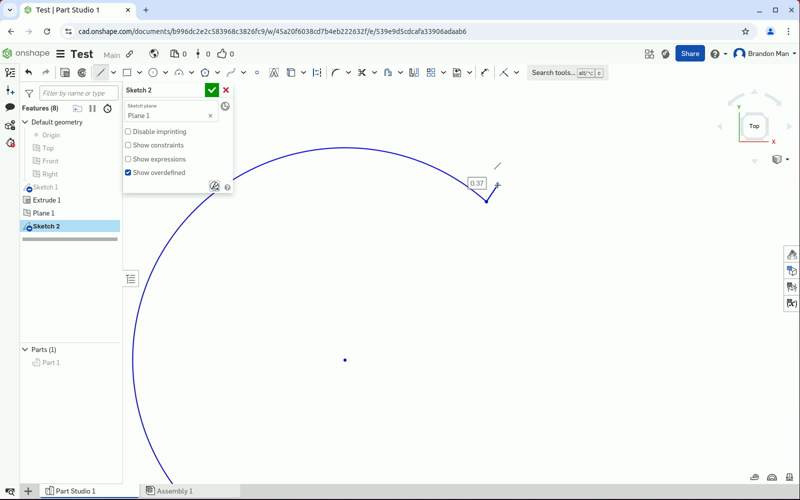
scroll(-6)
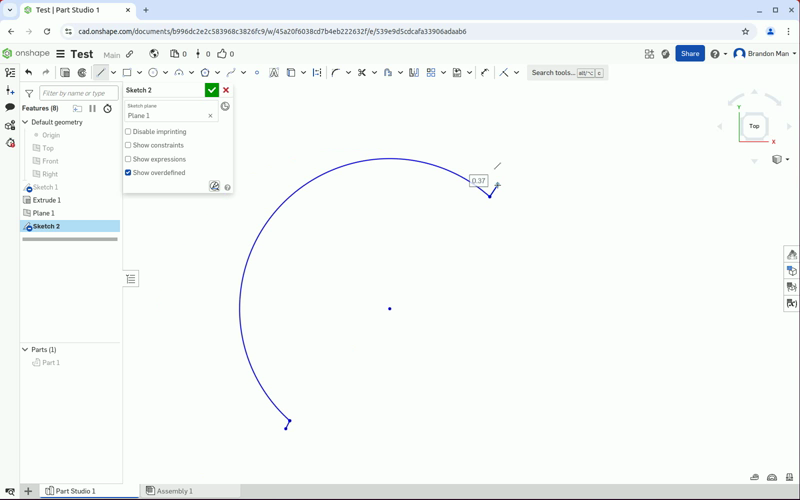
scroll(-6)
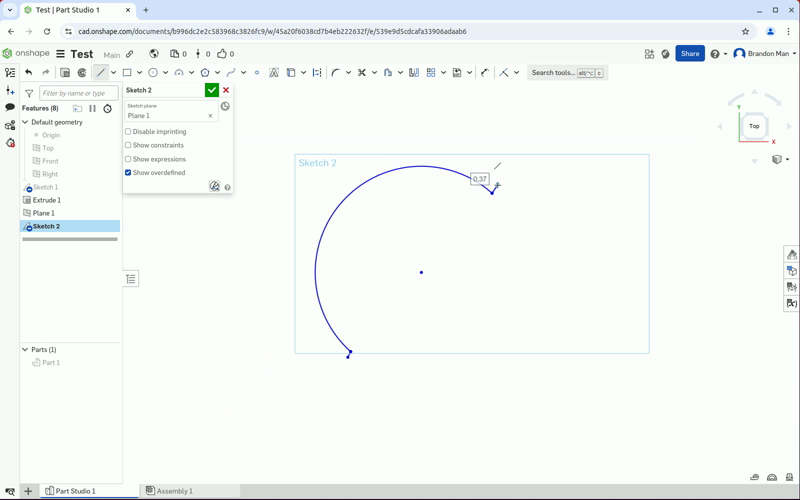
scroll(-6)
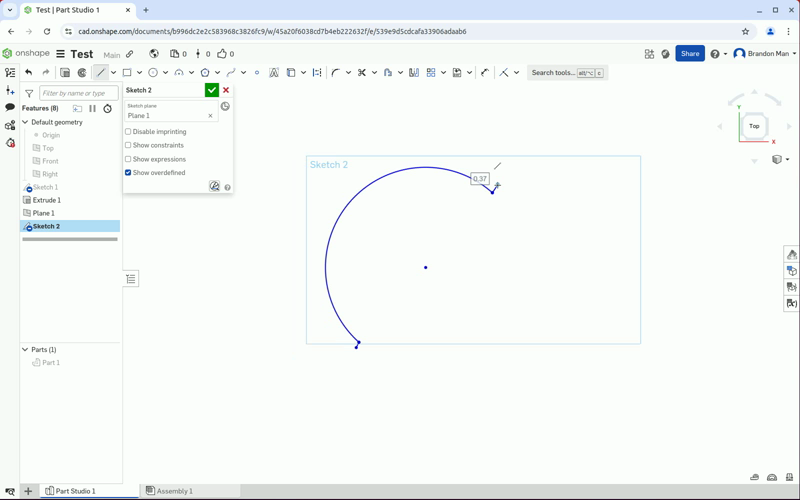
scroll(-6)
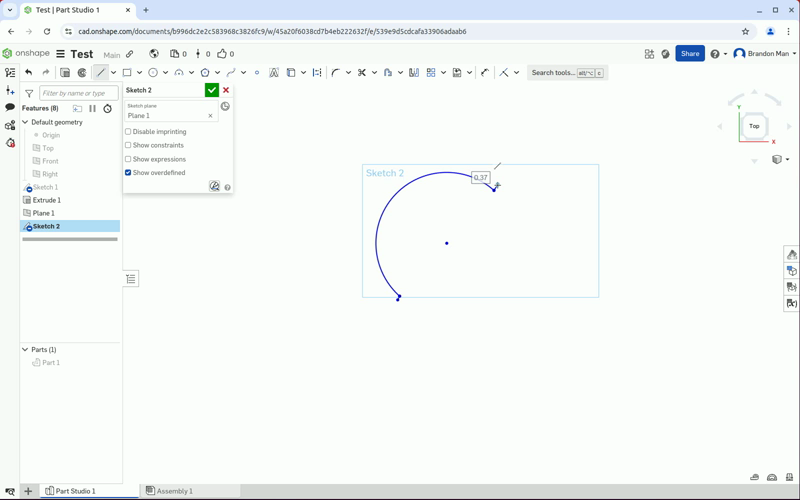
scroll(-6)
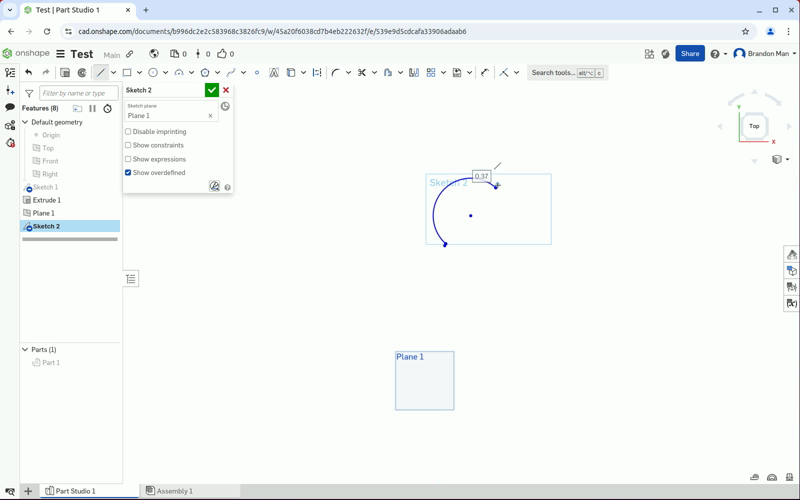
scroll(-6)
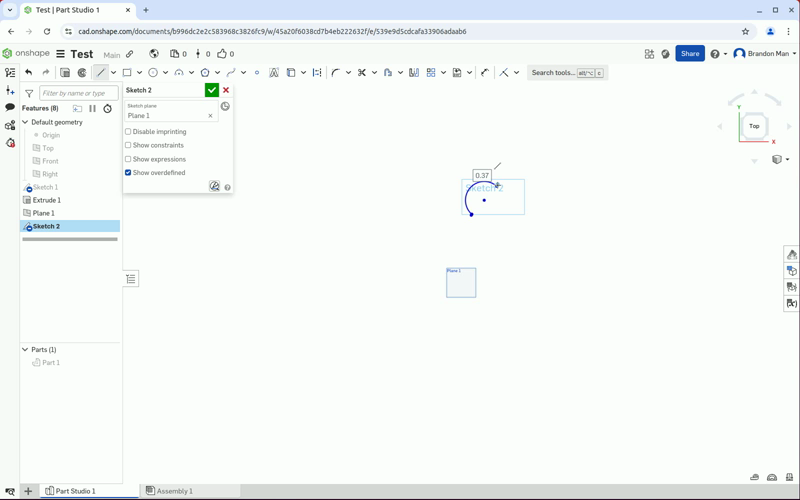
key_up(shift)
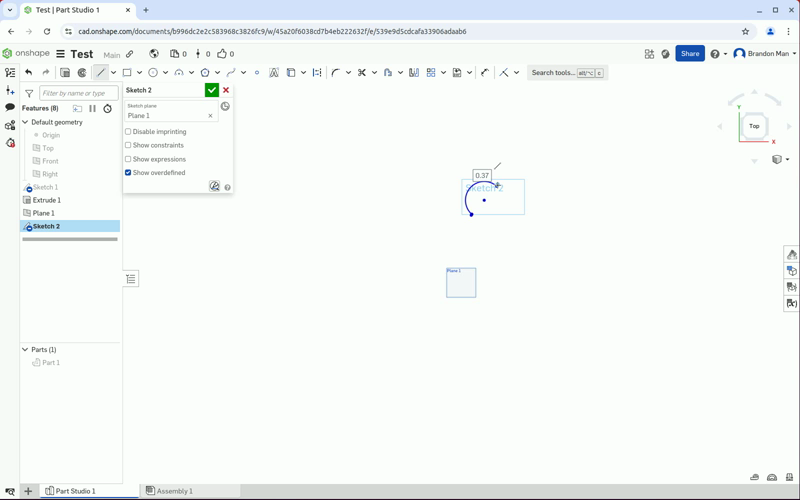
key(esc)
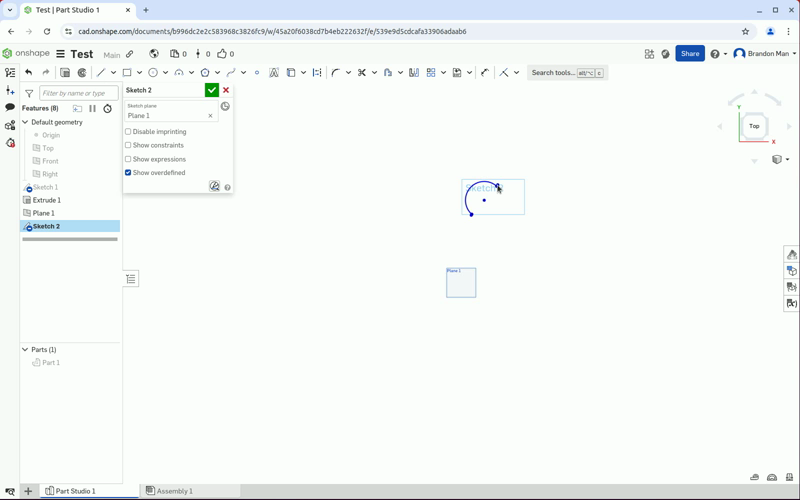
key(a)
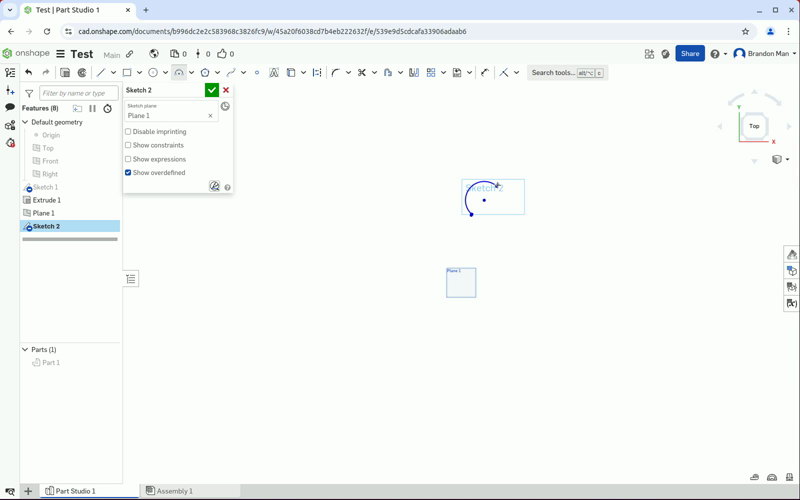
mouse_move(497, 184)
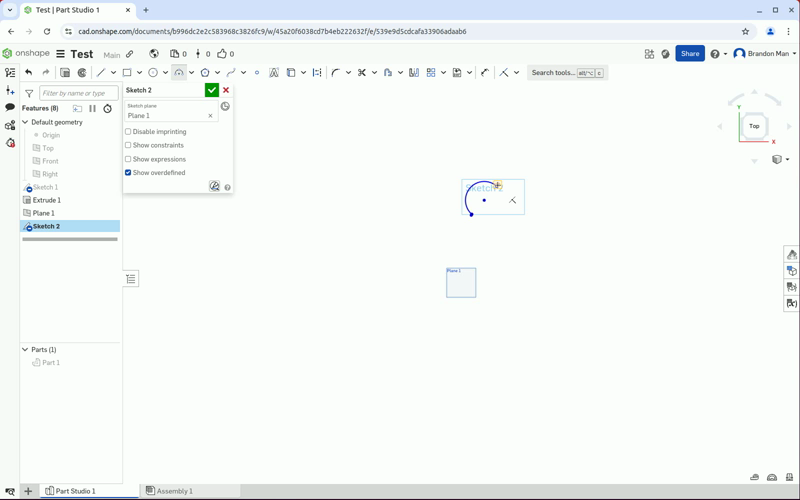
scroll(6)
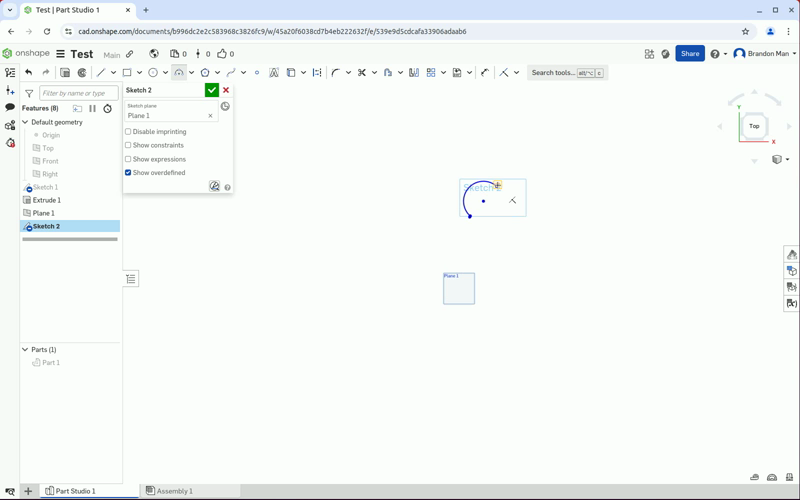
scroll(6)
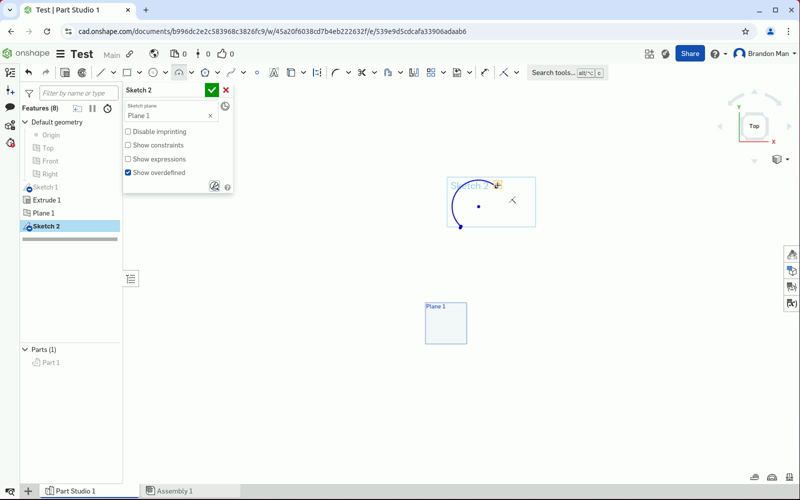
scroll(6)
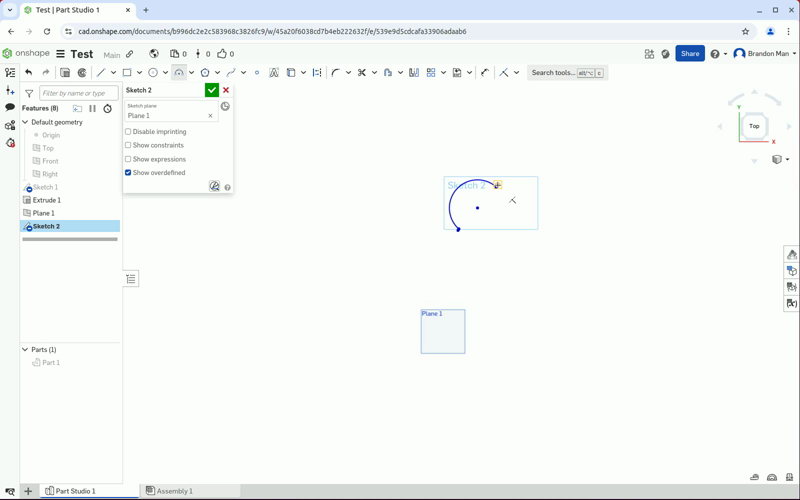
scroll(6)
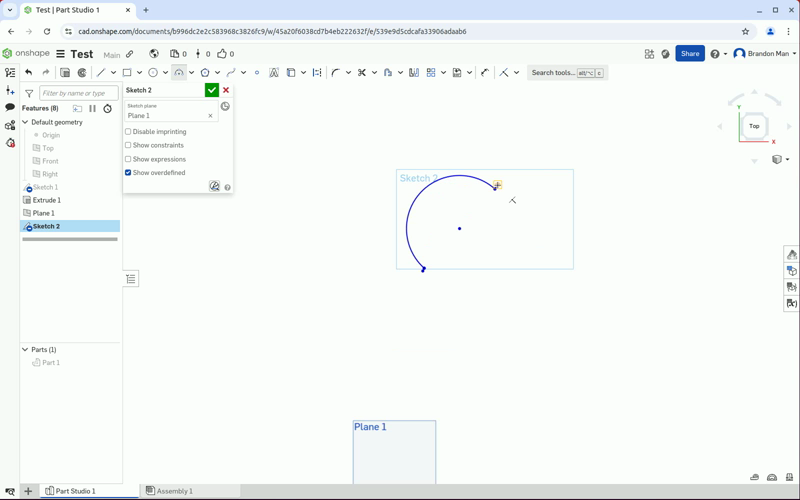
scroll(6)
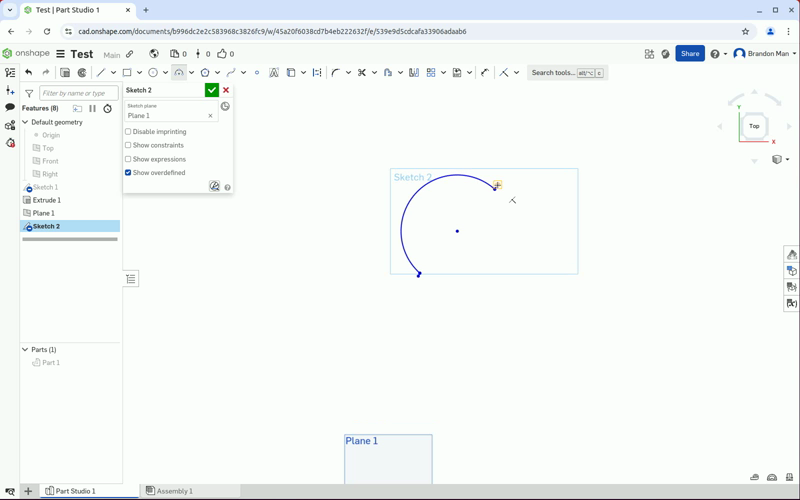
scroll(6)
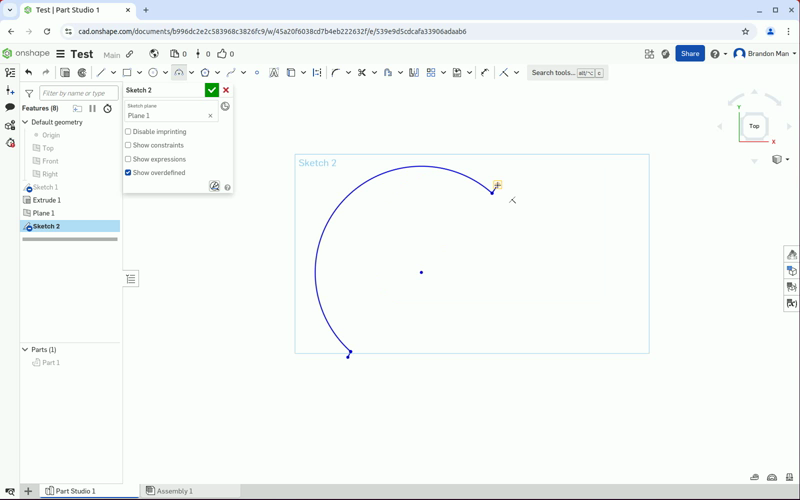
scroll(6)
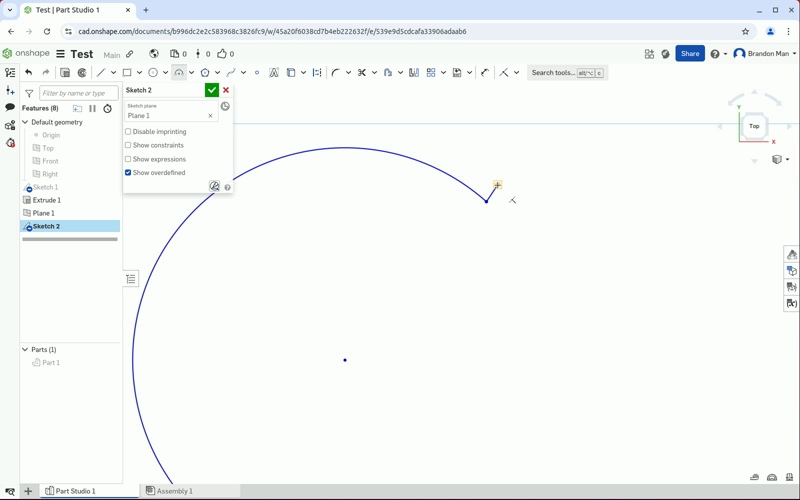
click(497, 184)
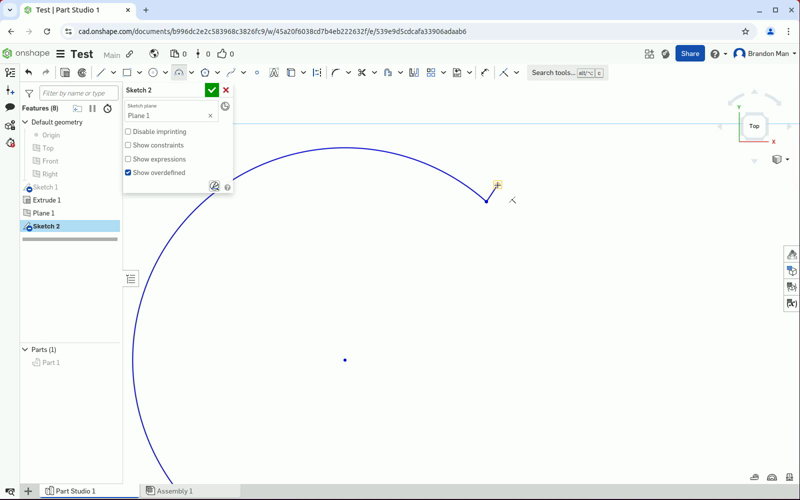
scroll(-6)
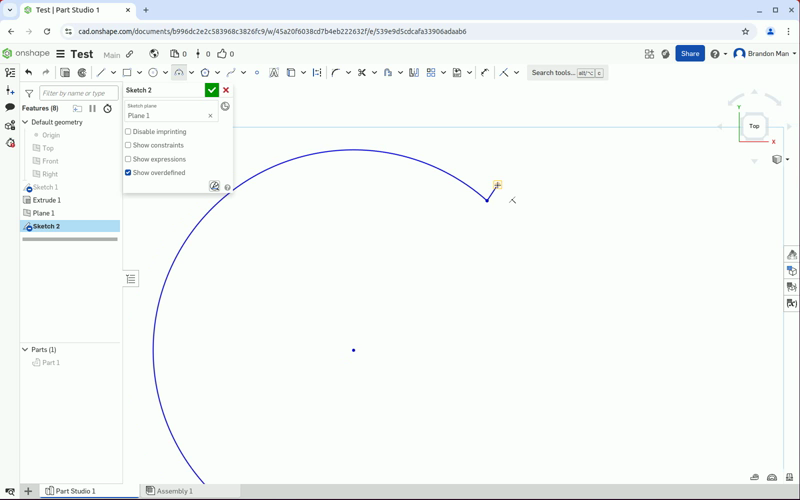
scroll(-6)
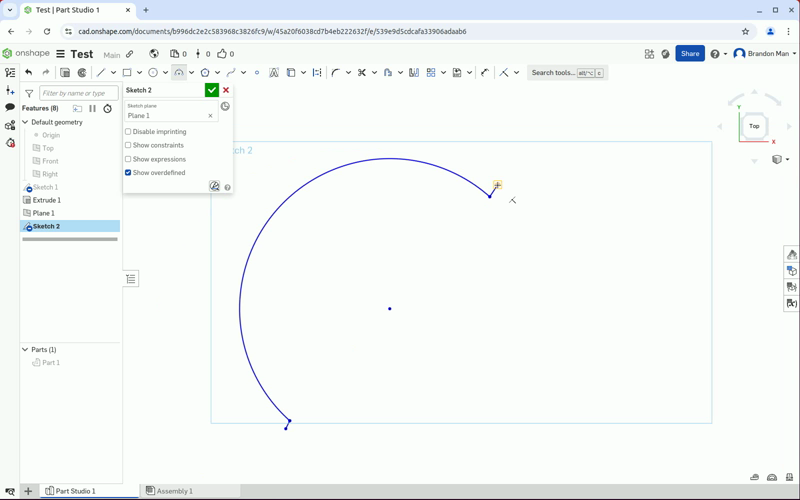
scroll(-6)
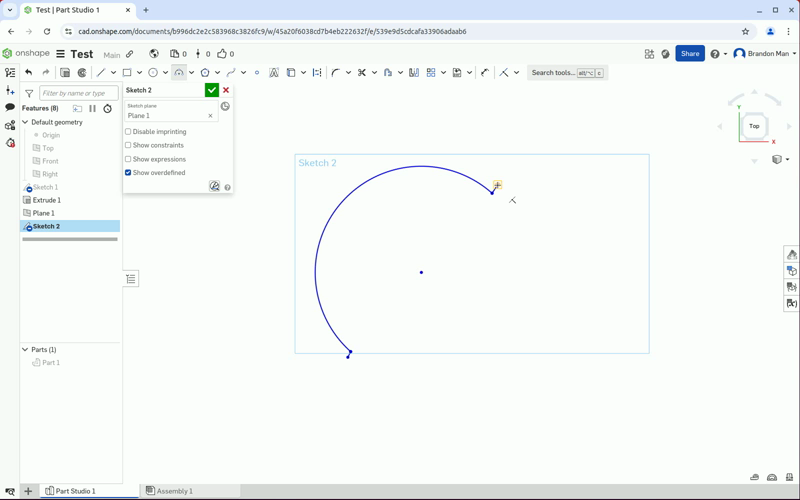
scroll(-6)
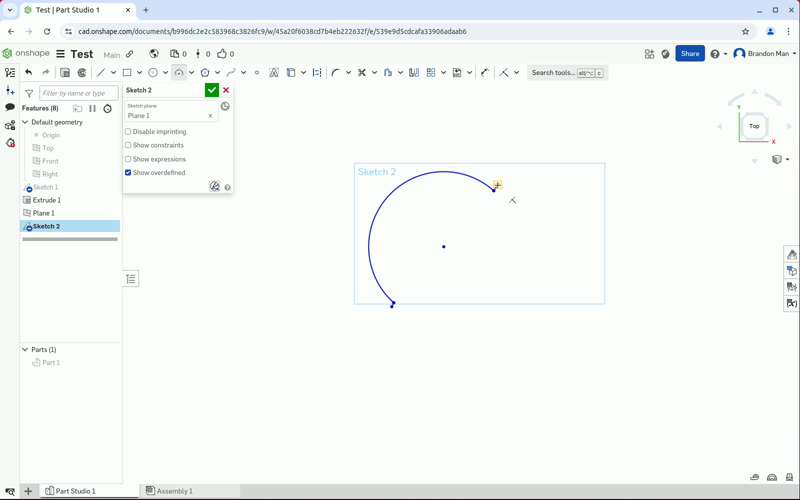
scroll(-6)
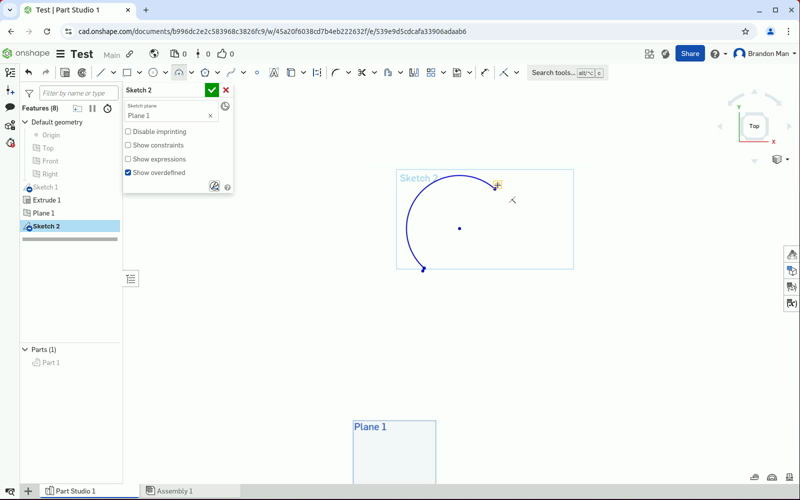
scroll(-6)
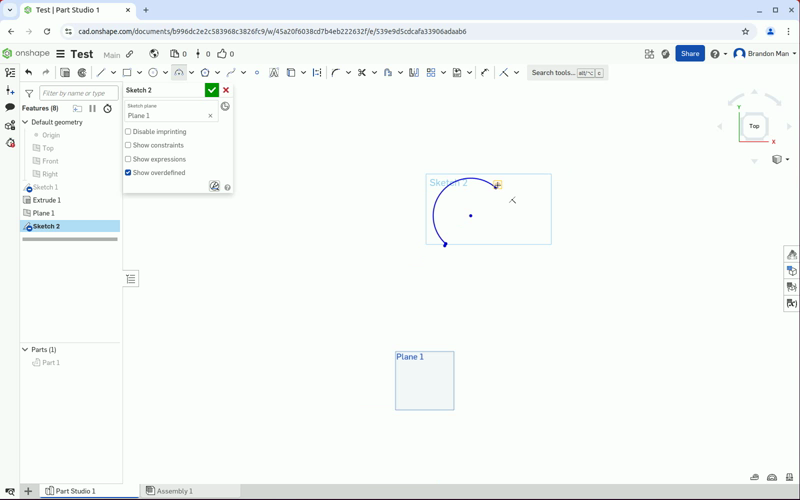
scroll(-6)
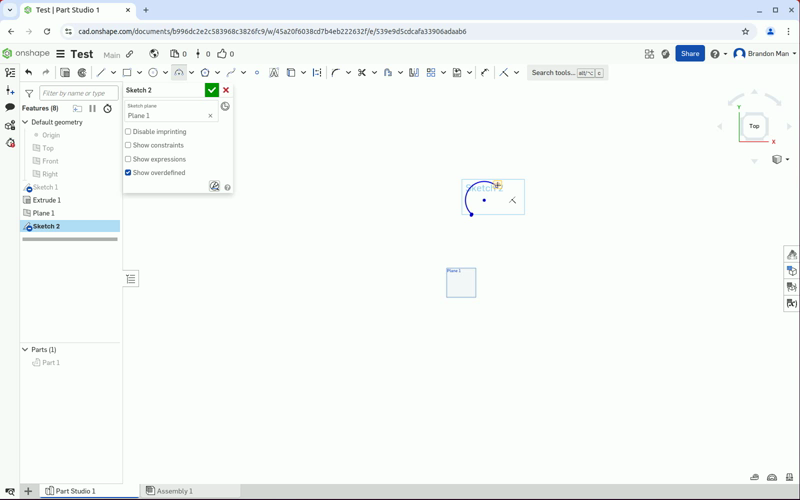
mouse_move(471, 215)
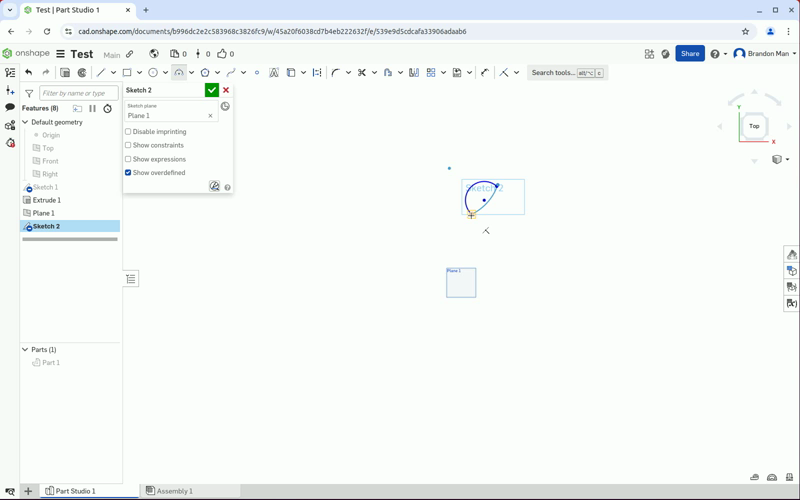
scroll(6)
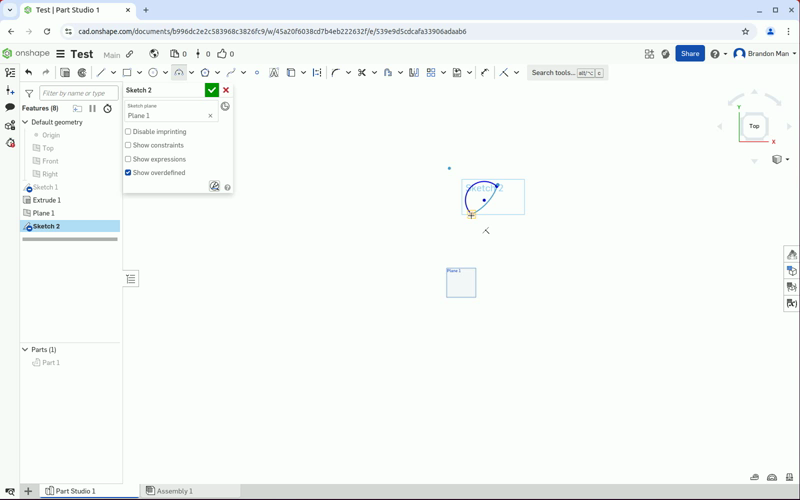
scroll(6)
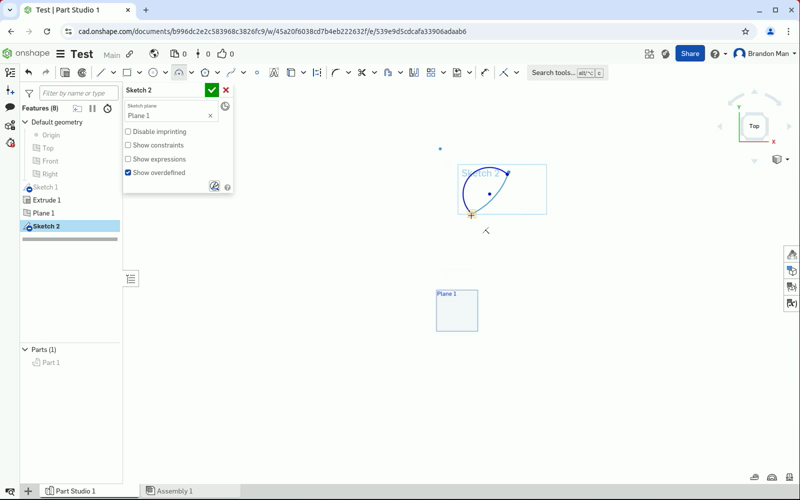
scroll(6)
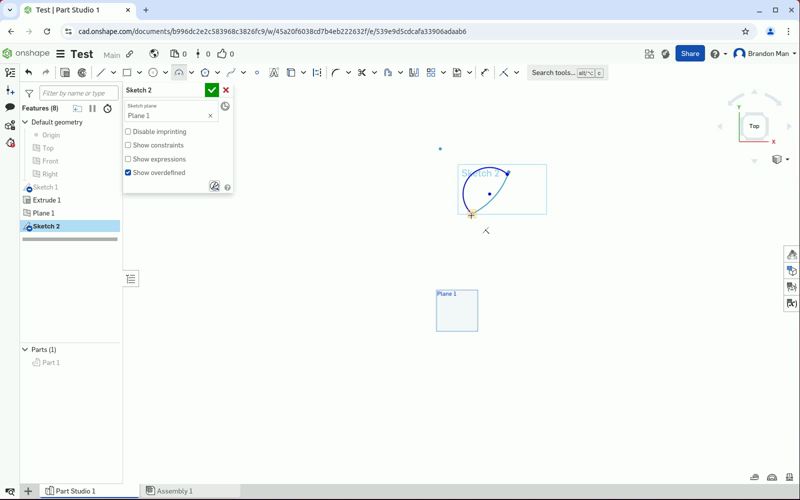
scroll(6)
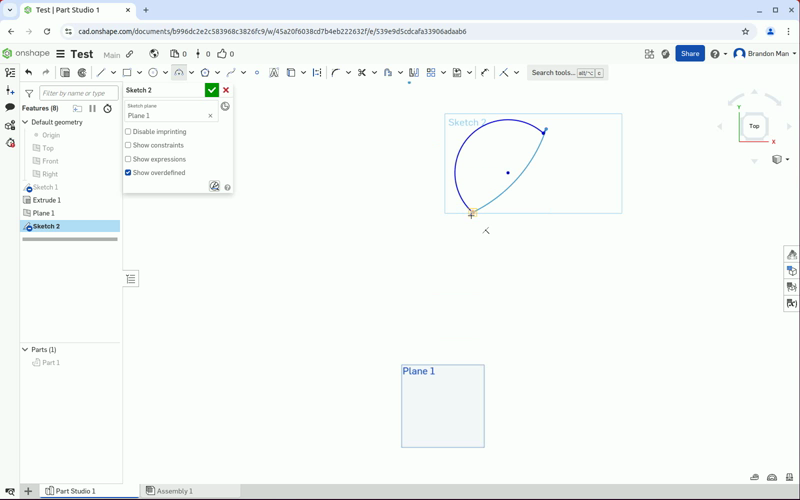
scroll(6)
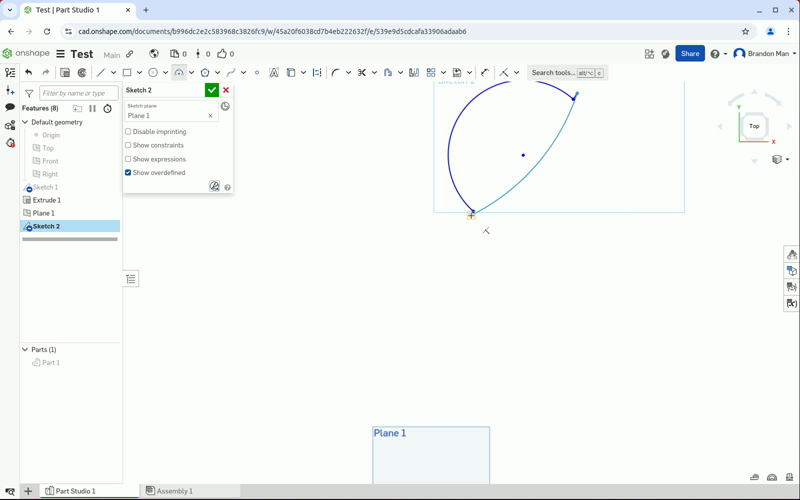
scroll(6)
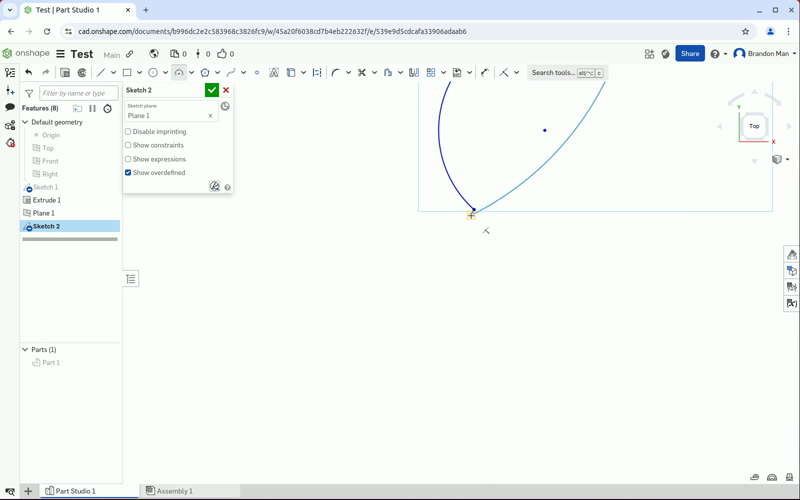
scroll(6)
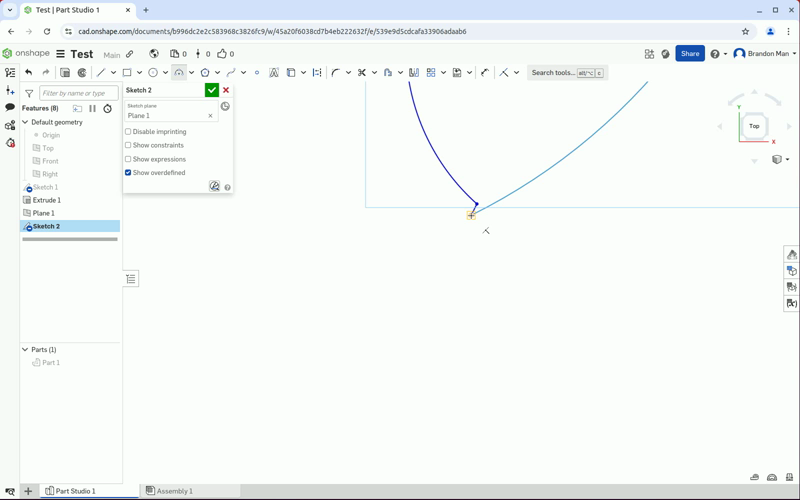
click(471, 215)
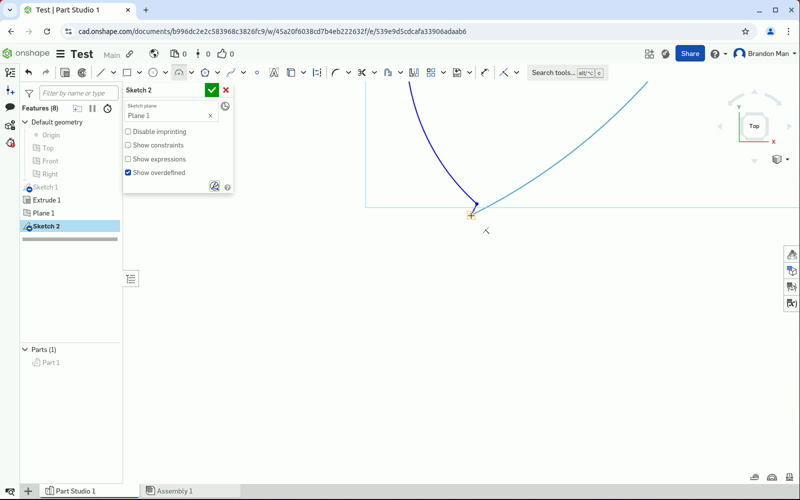
scroll(-6)
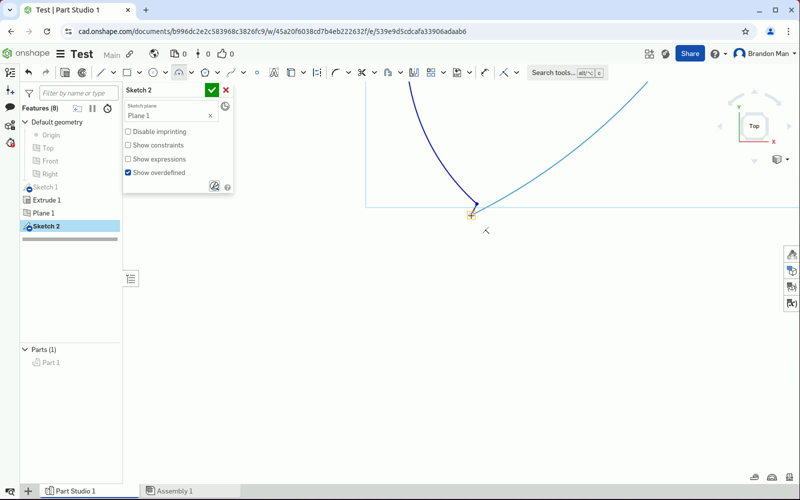
scroll(-6)
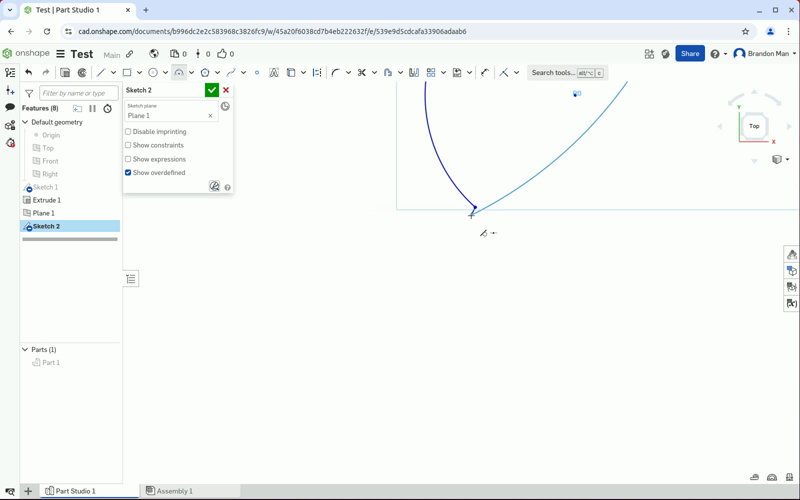
scroll(-6)
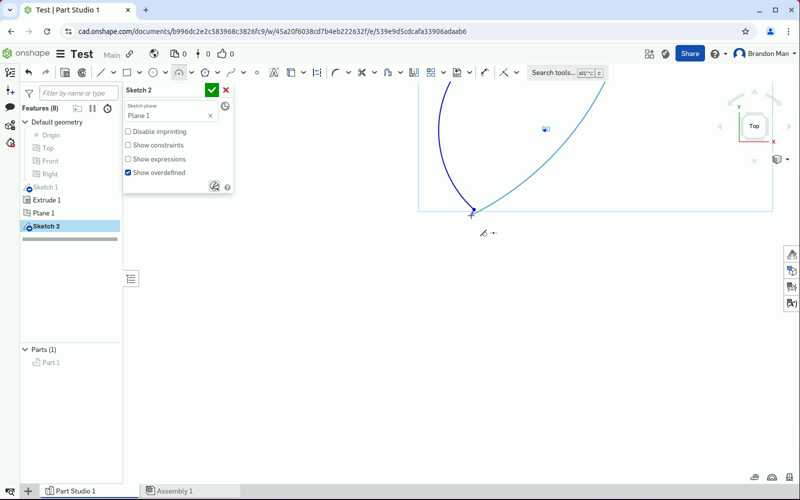
scroll(-6)
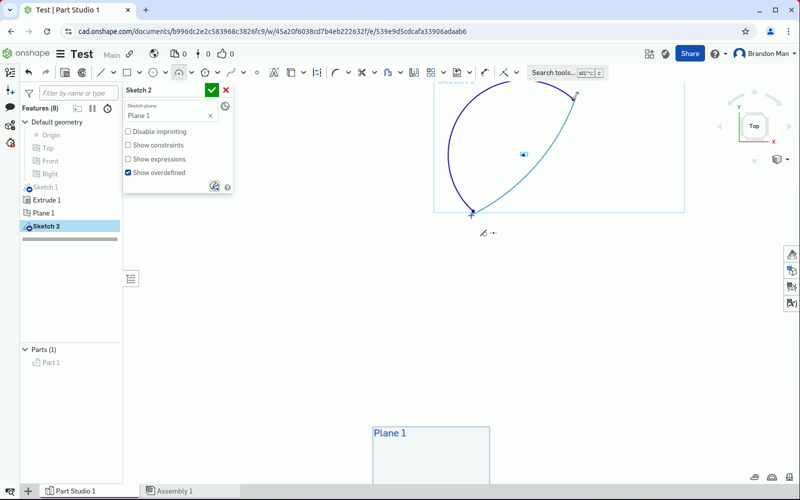
scroll(-6)
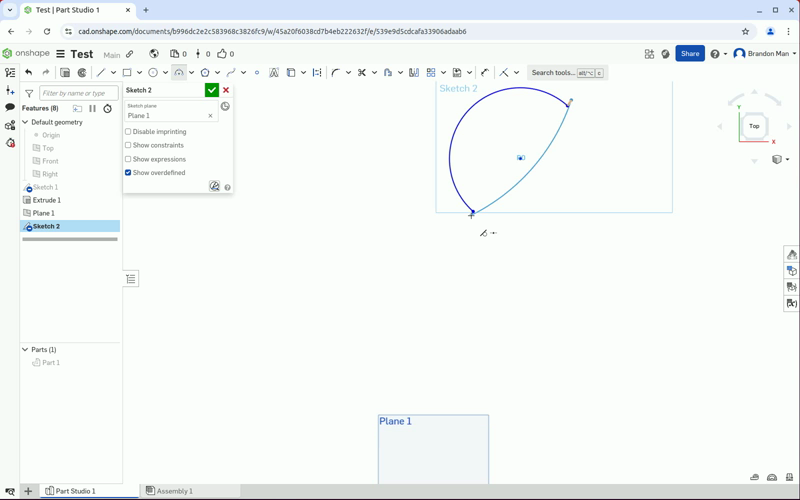
scroll(-6)
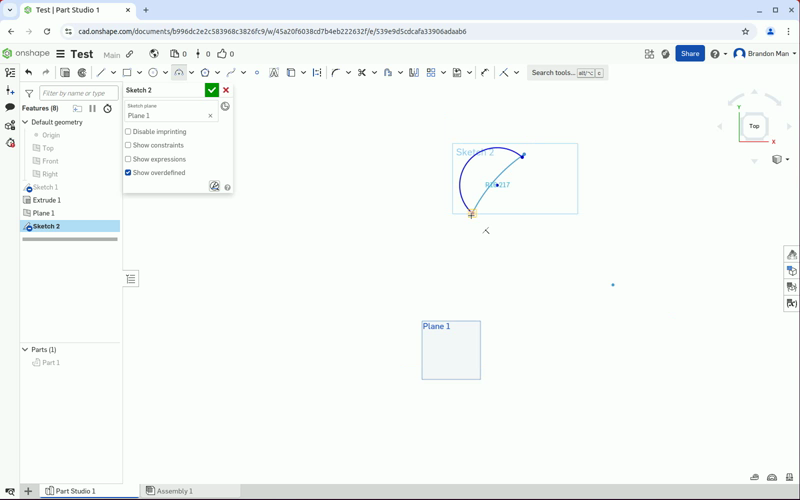
scroll(-6)
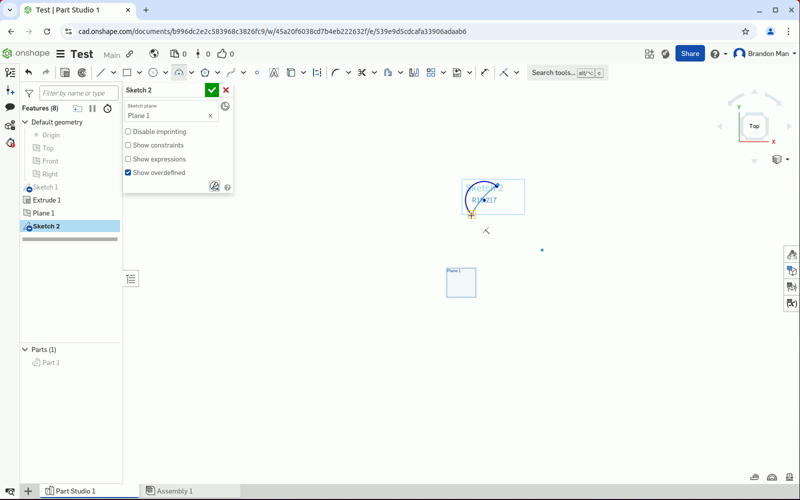
key_down(shift)
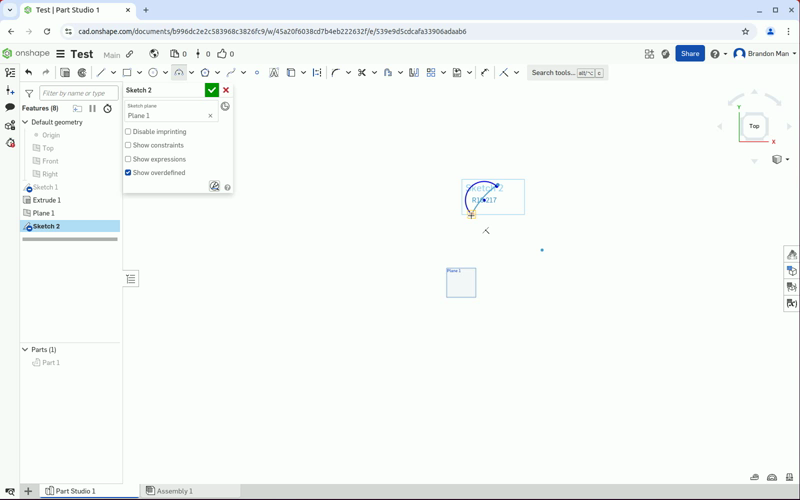
mouse_move(469, 186)
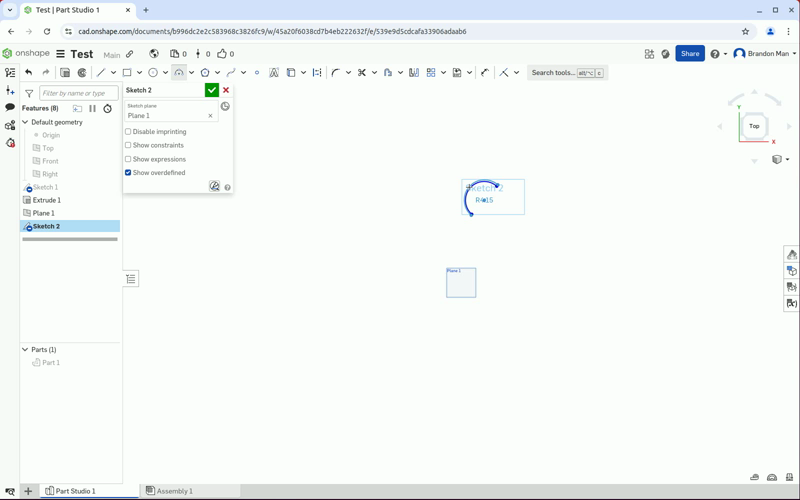
scroll(6)
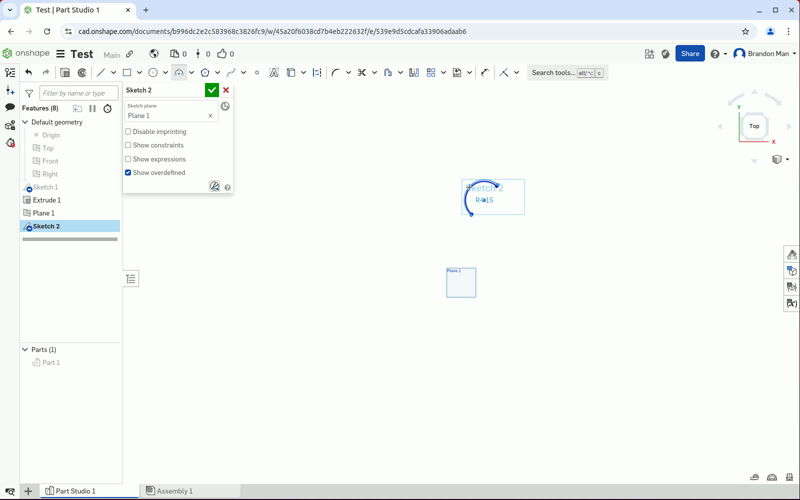
scroll(6)
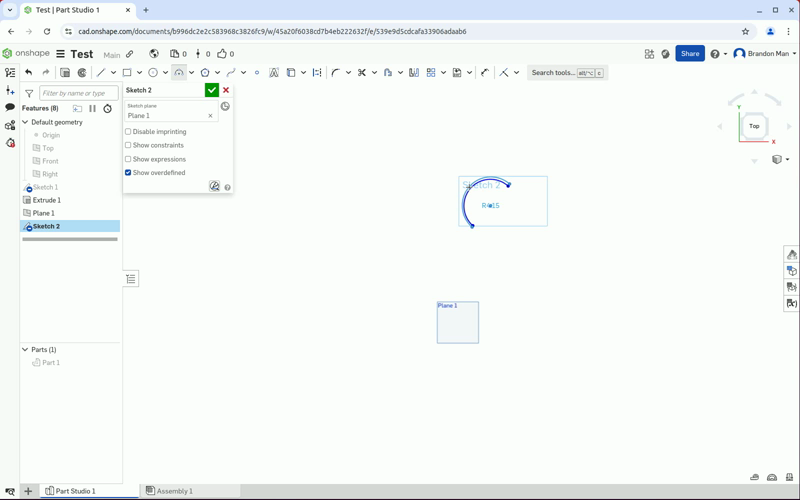
scroll(6)
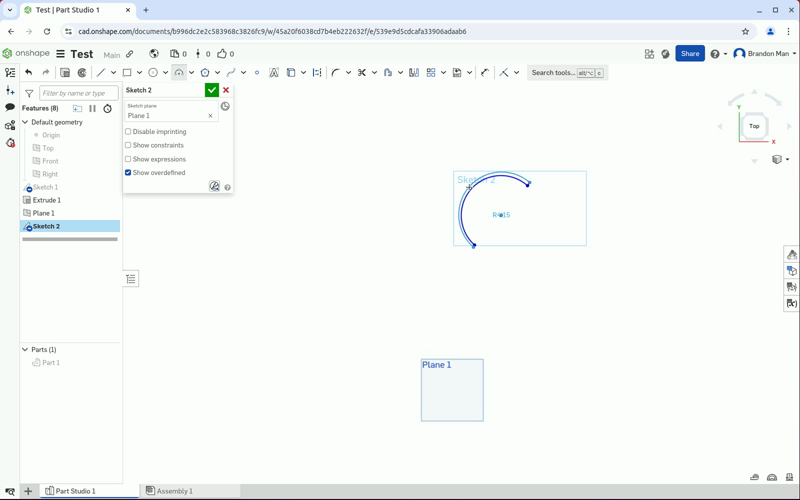
scroll(6)
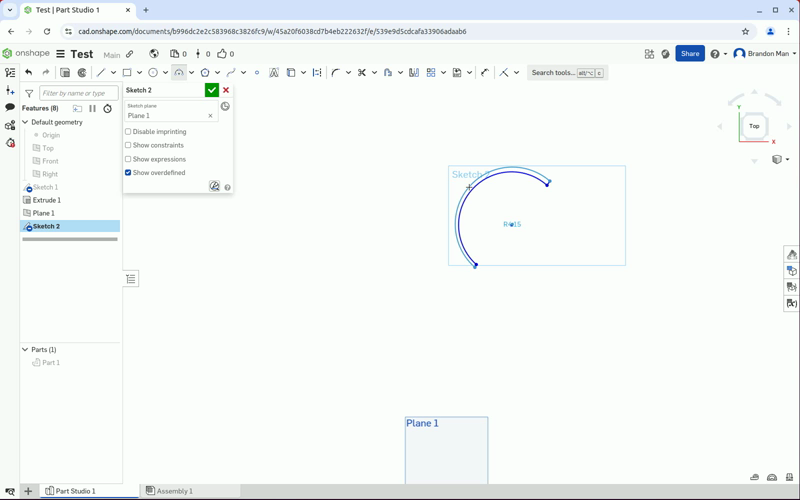
scroll(6)
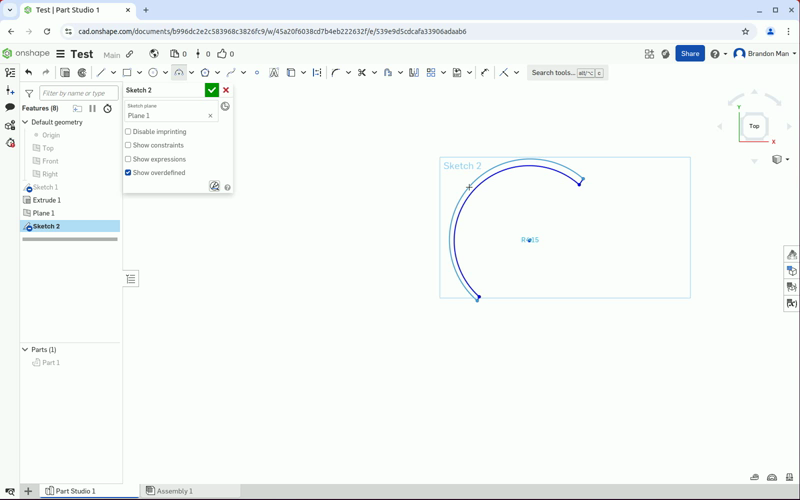
scroll(6)
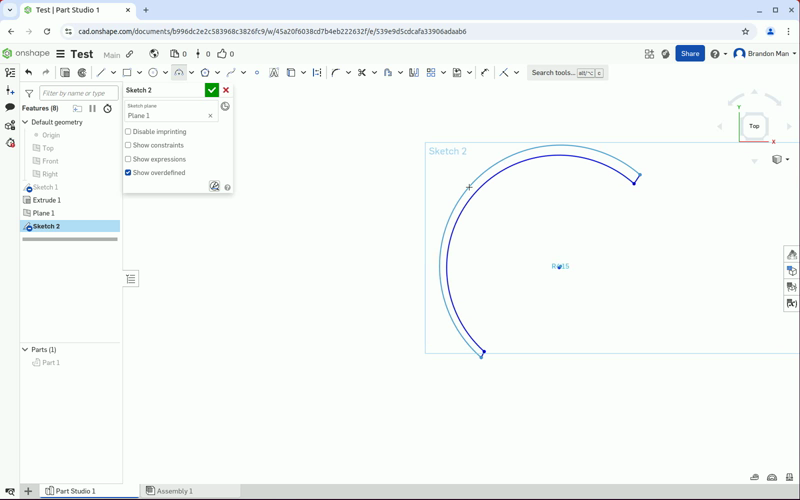
scroll(6)
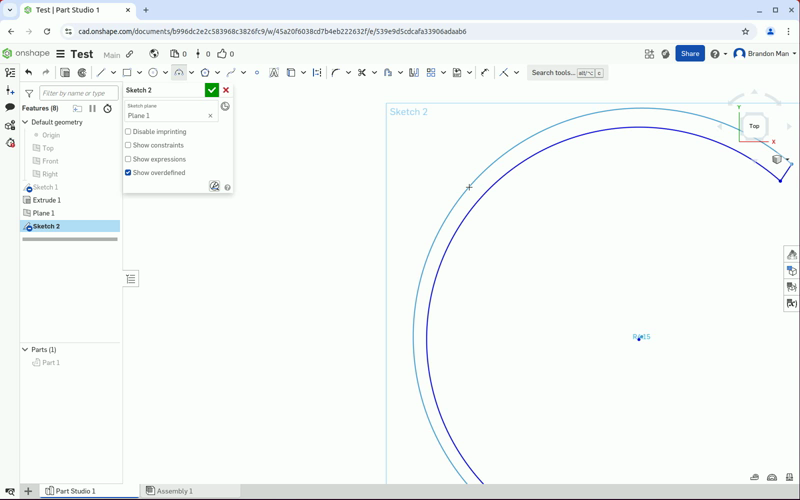
click(469, 186)
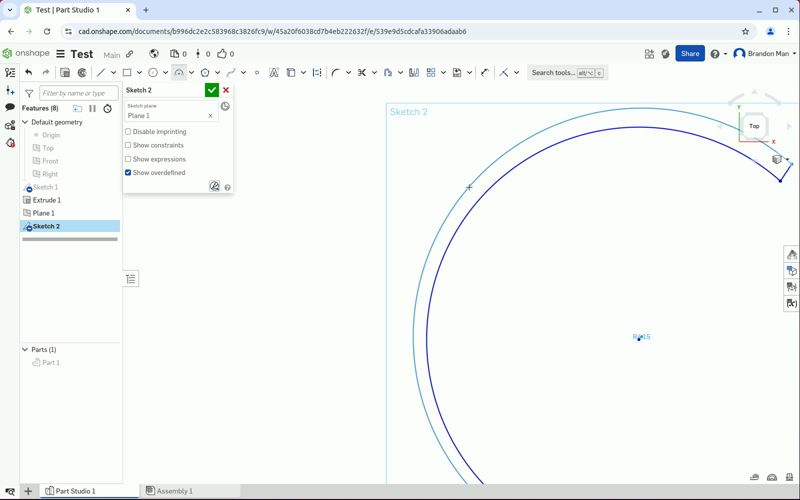
scroll(-6)
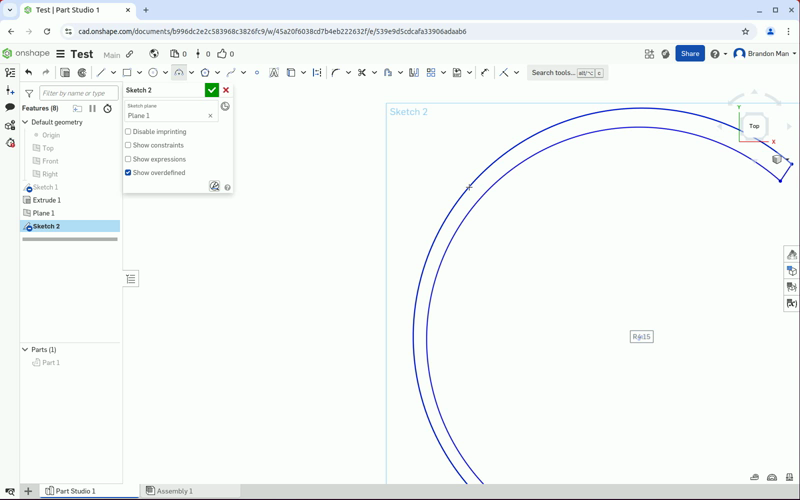
scroll(-6)
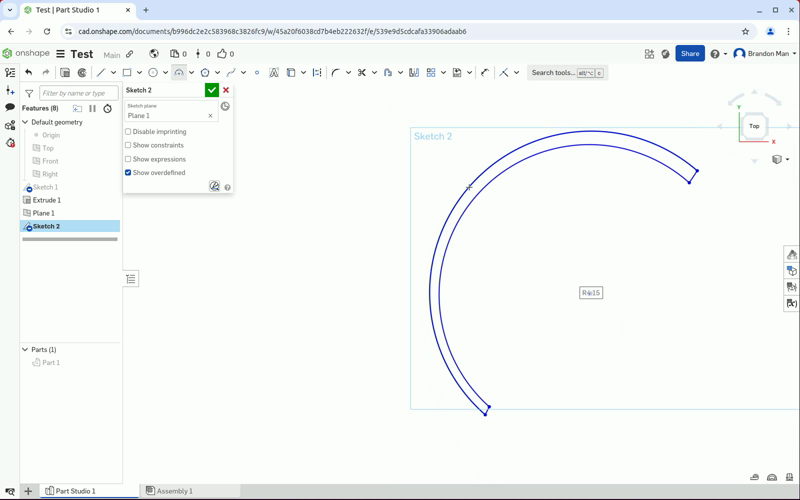
scroll(-6)
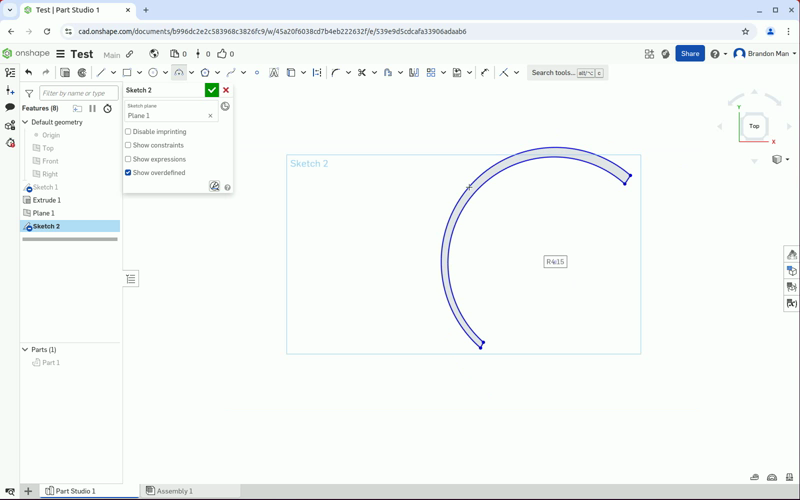
scroll(-6)
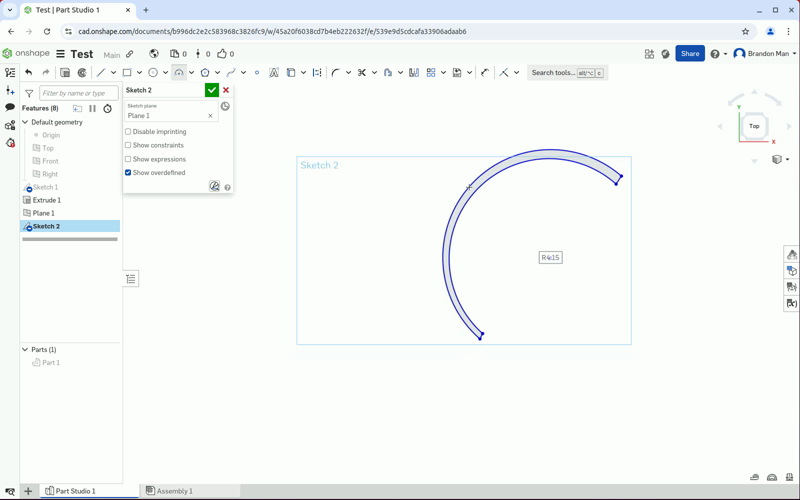
scroll(-6)
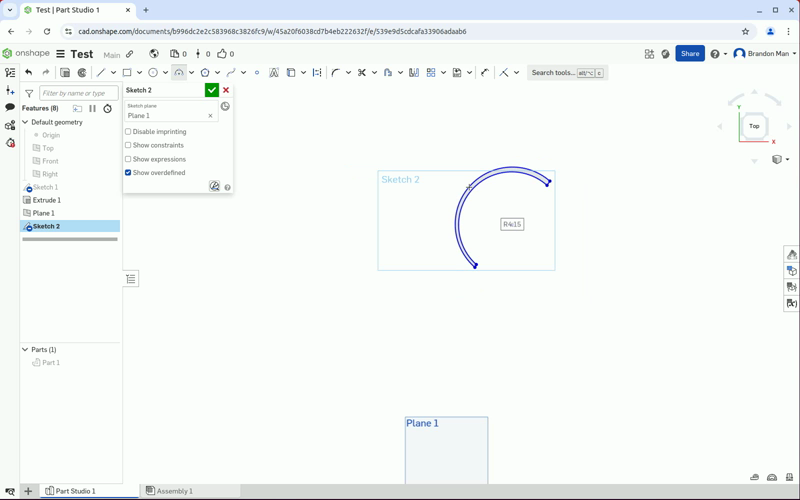
scroll(-6)
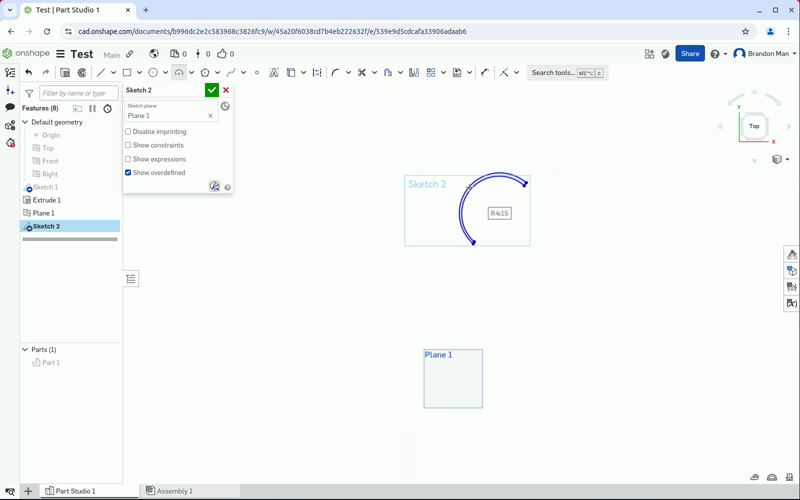
scroll(-6)
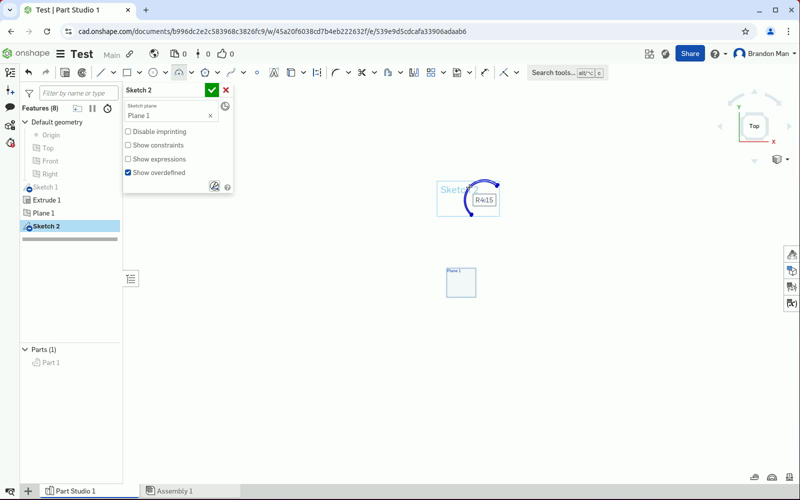
key_up(shift)
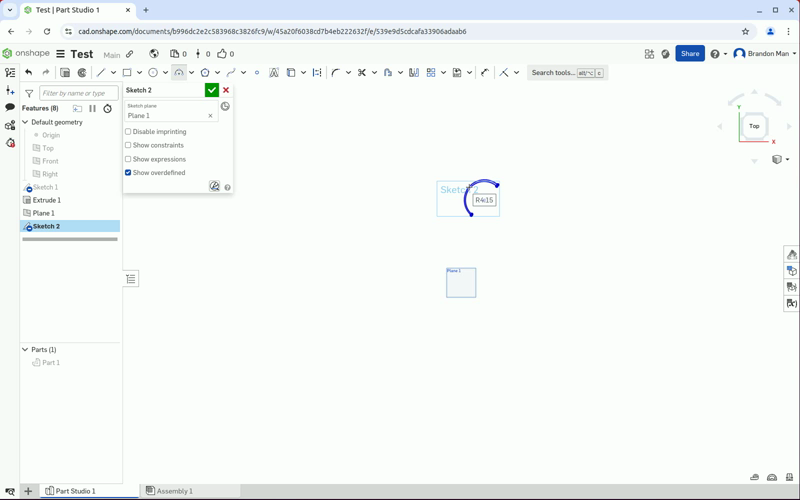
key(esc)
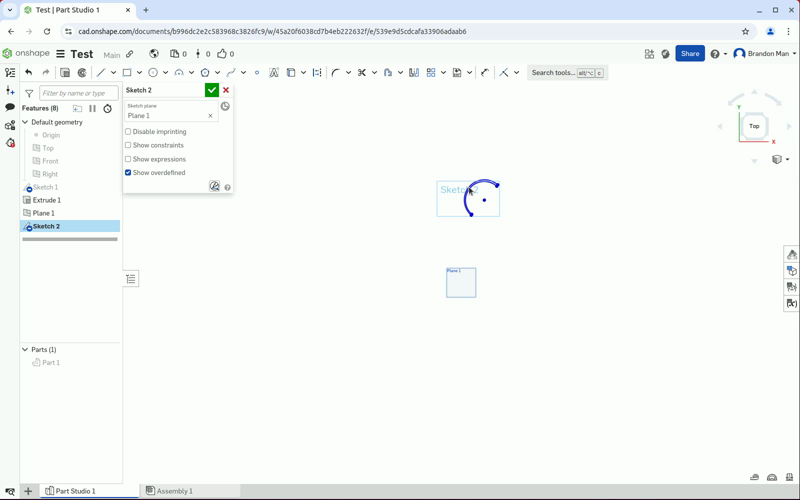
mouse_move(471, 185)
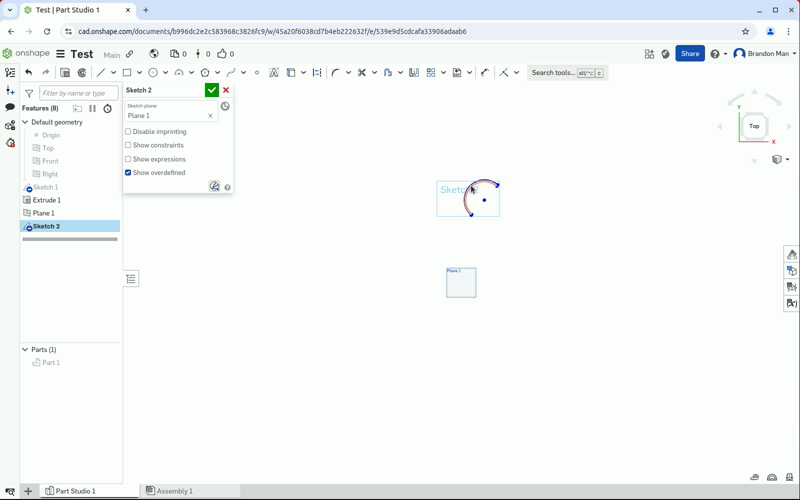
scroll(6)
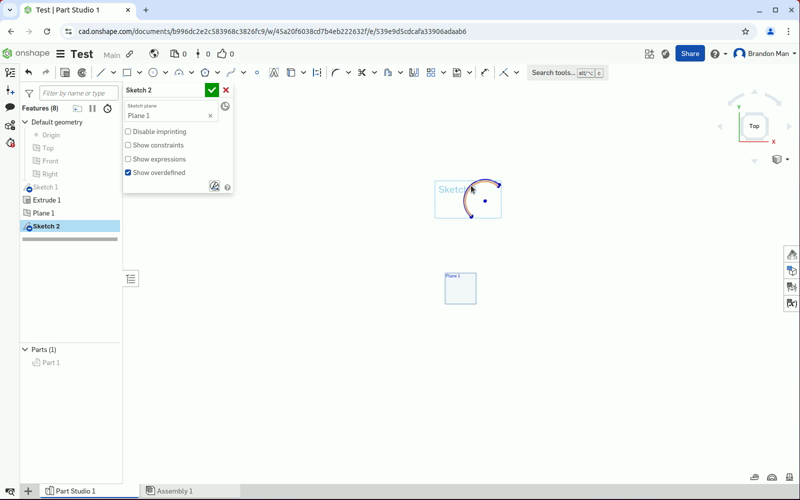
scroll(6)
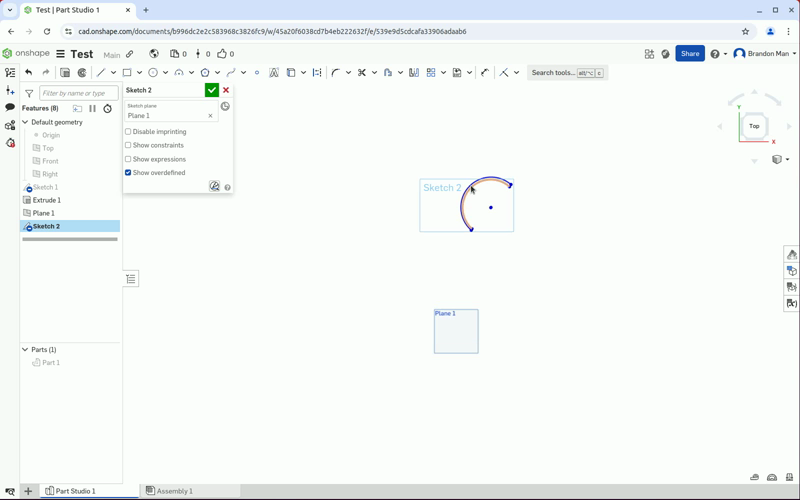
scroll(6)
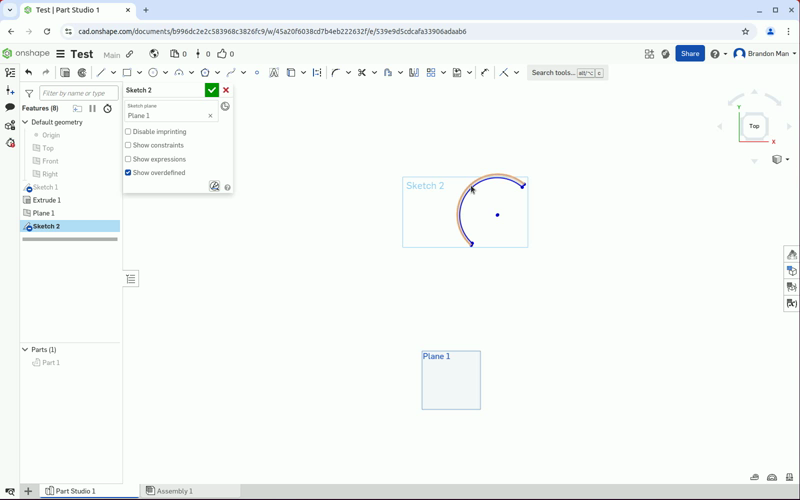
scroll(6)
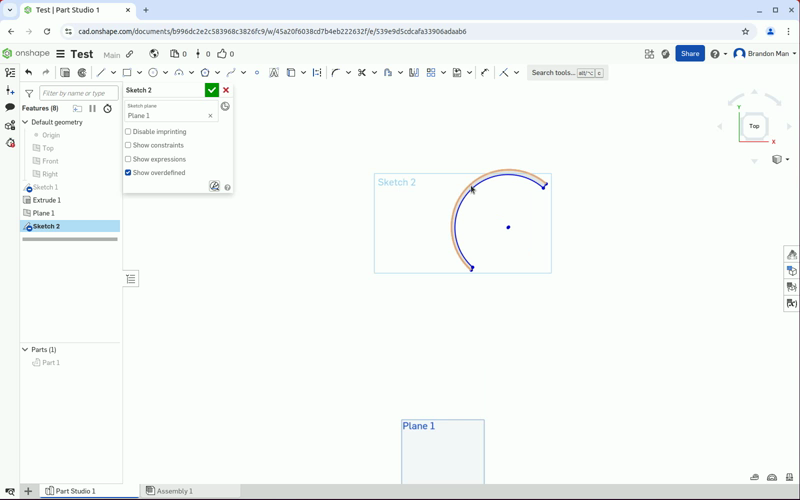
scroll(6)
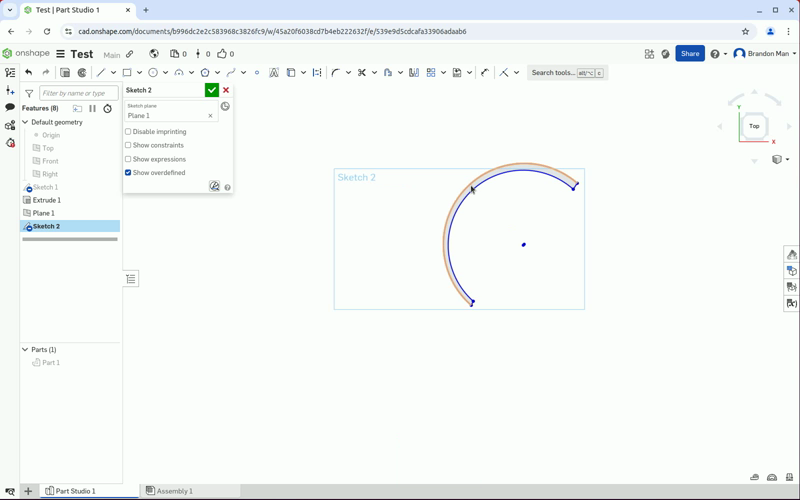
scroll(6)
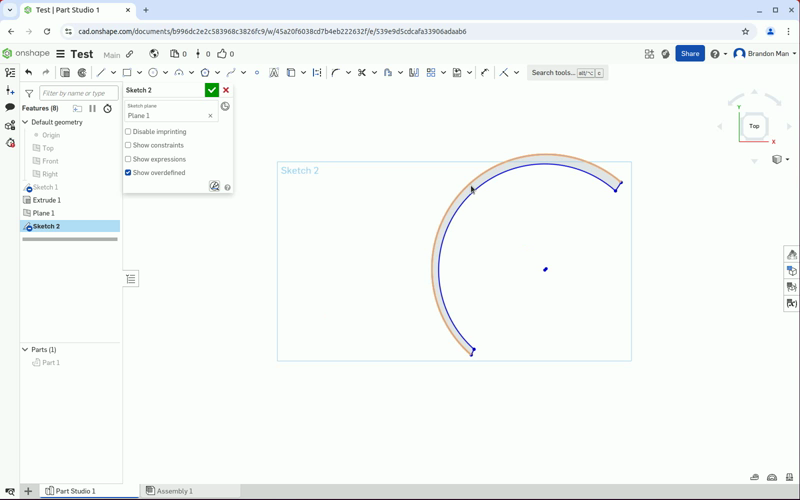
scroll(6)
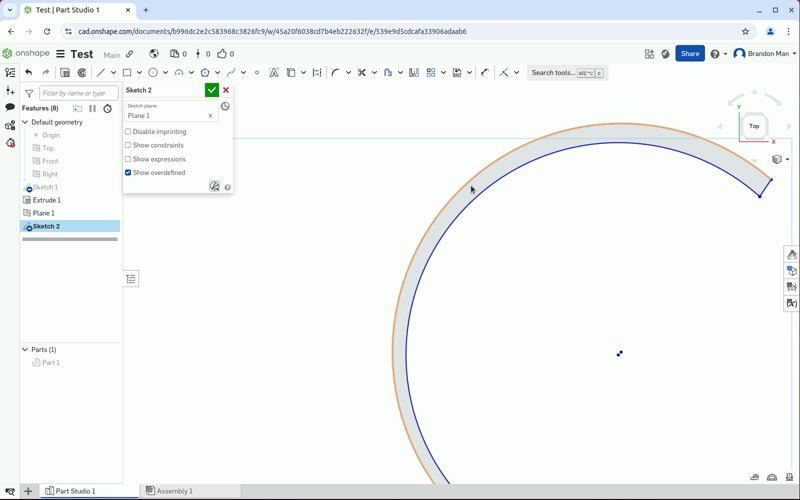
click(471, 185)
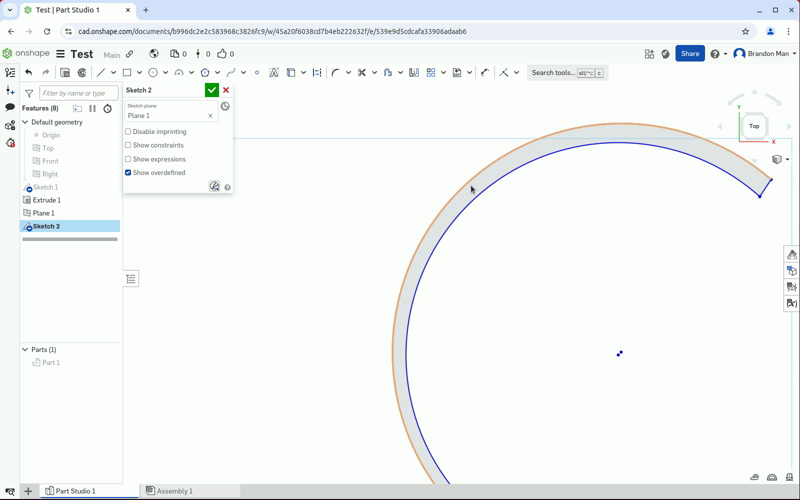
scroll(-6)
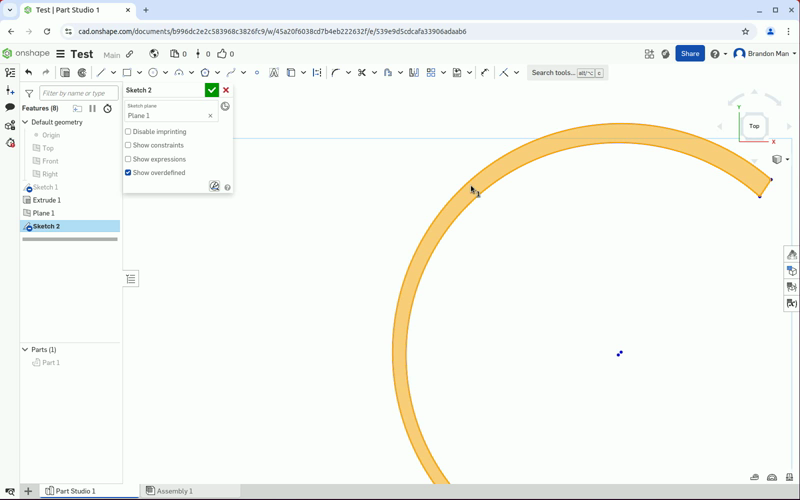
scroll(-6)
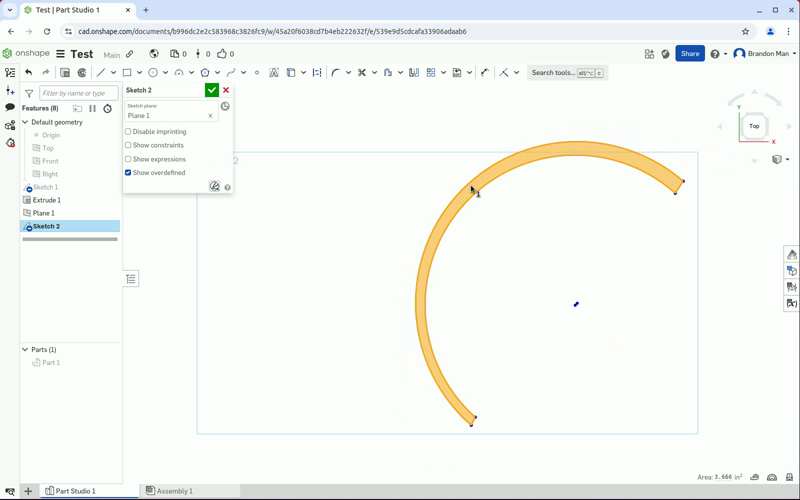
scroll(-6)
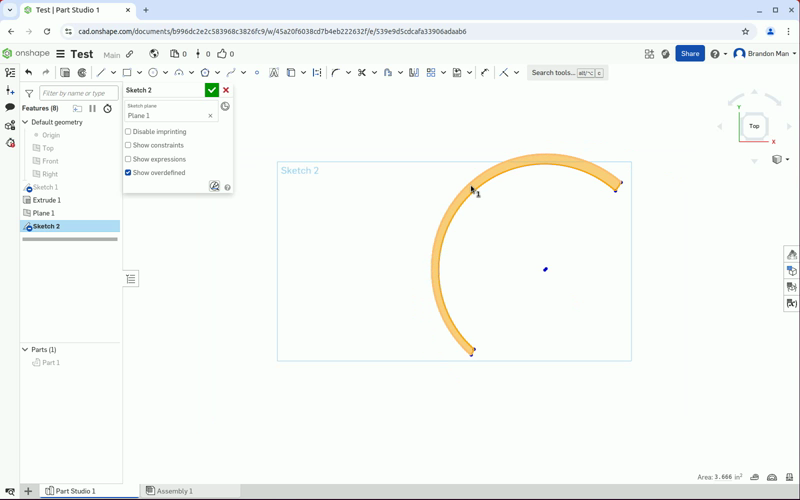
scroll(-6)
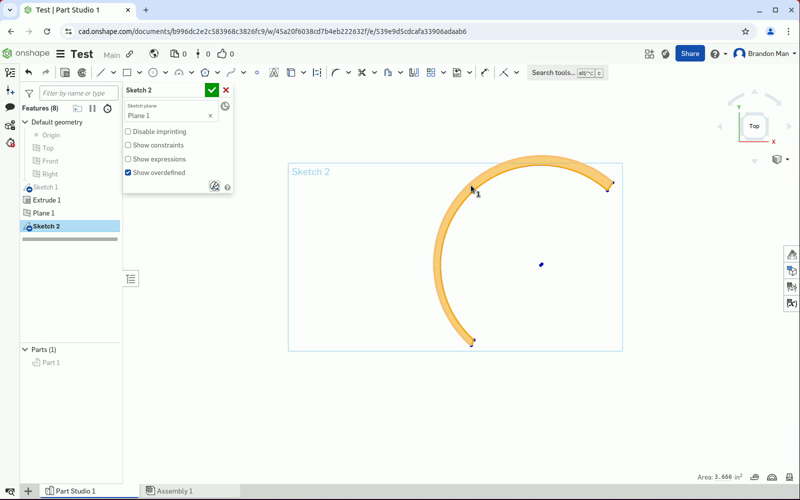
scroll(-6)
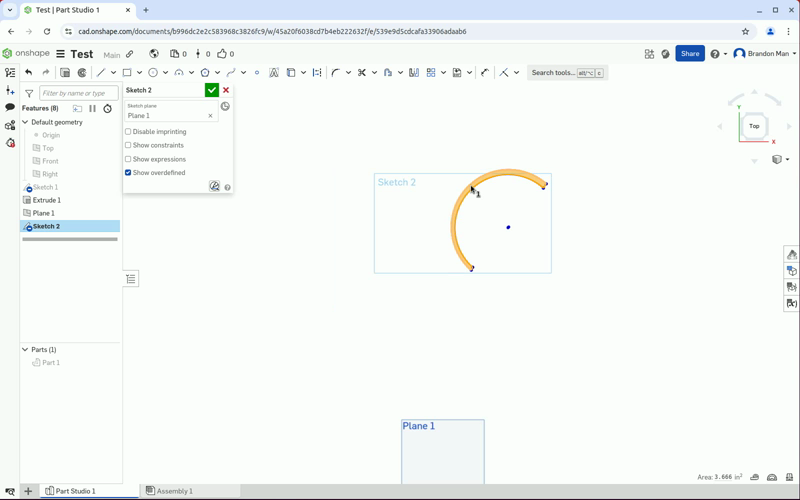
scroll(-6)
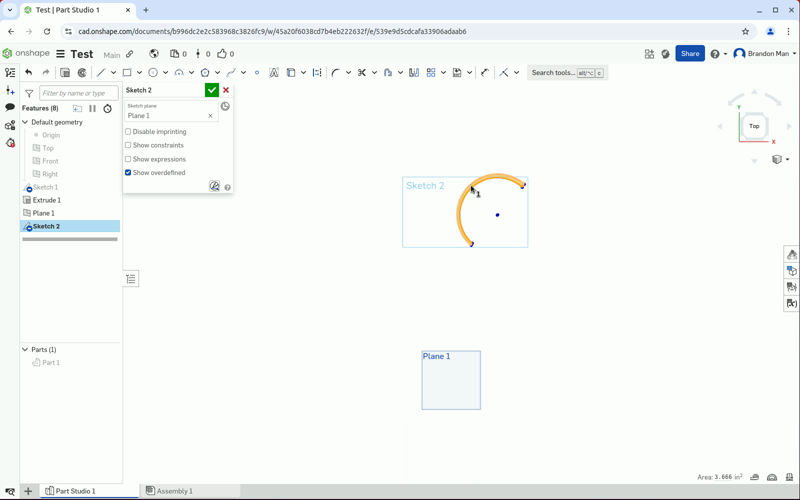
scroll(-6)
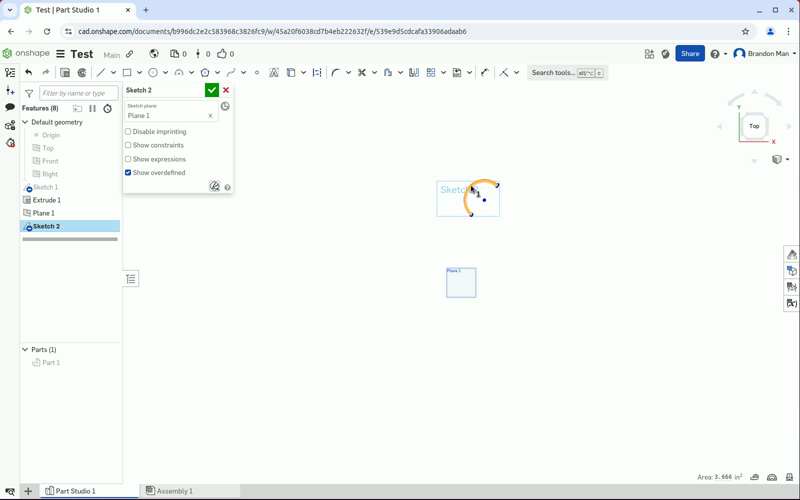
mouse_move(73, 352)
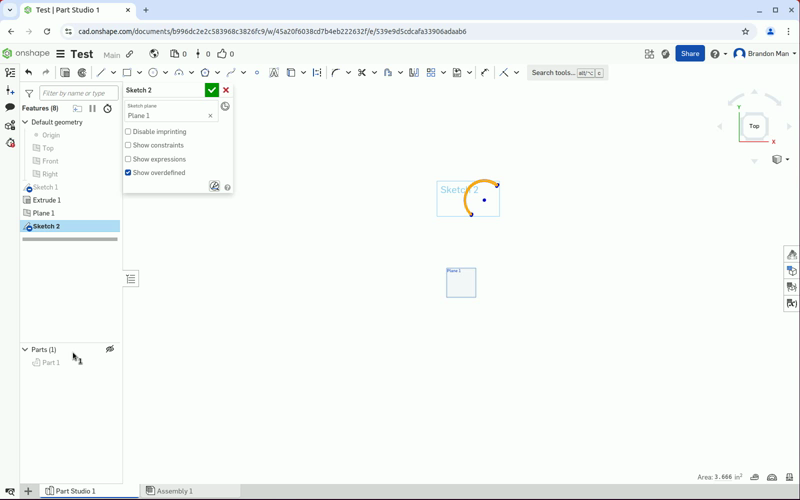
key(shift+y)
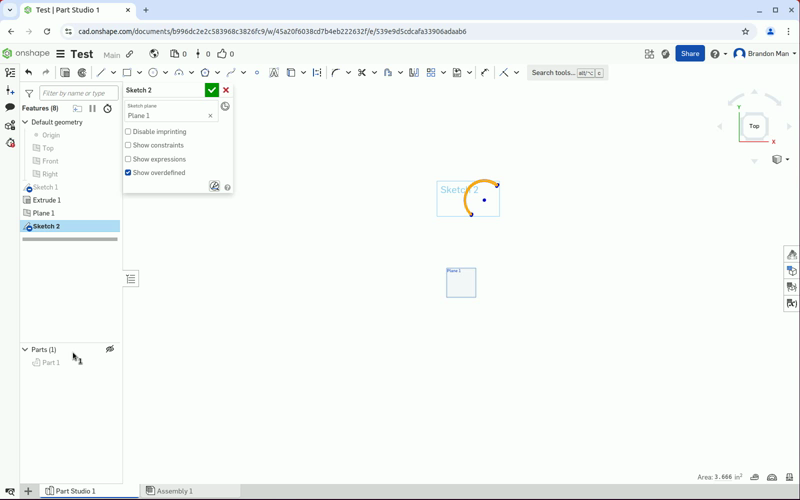
key(shift+e)
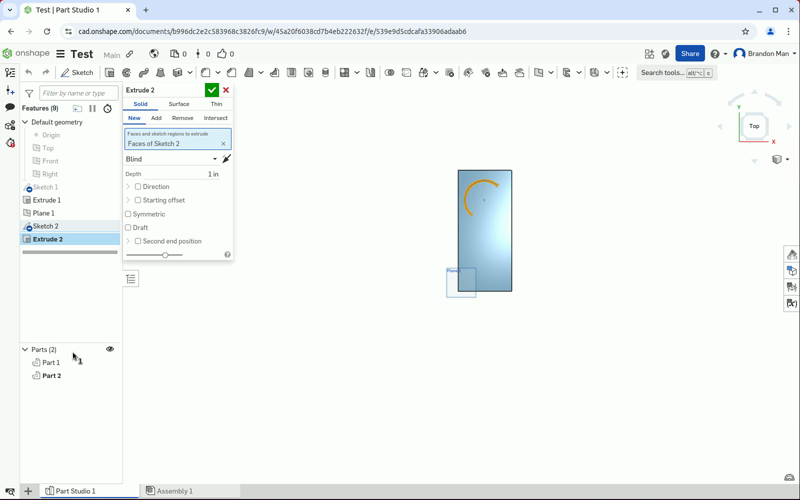
mouse_move(143, 106)
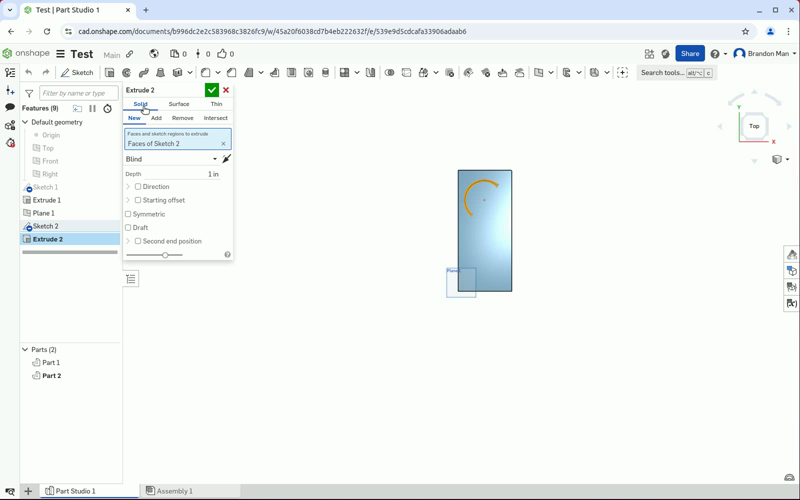
click(143, 106)
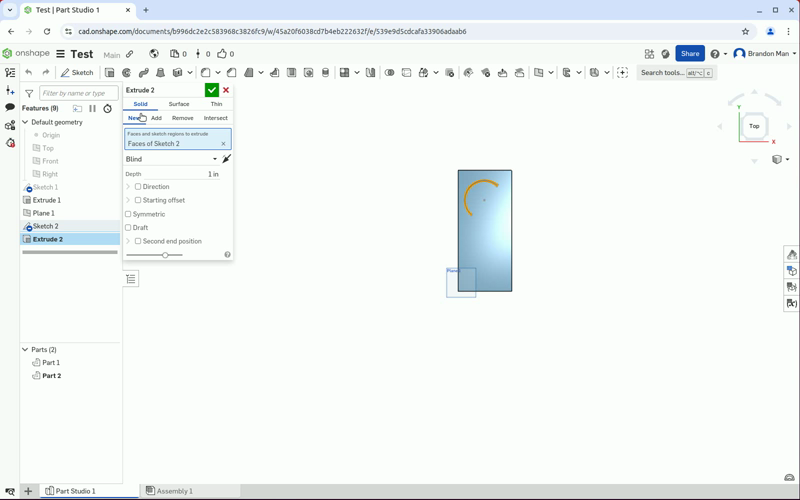
mouse_move(137, 120)
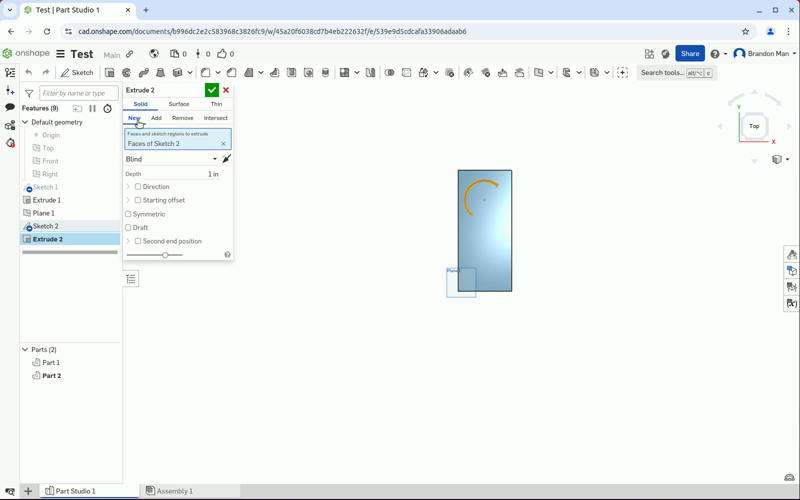
click(137, 120)
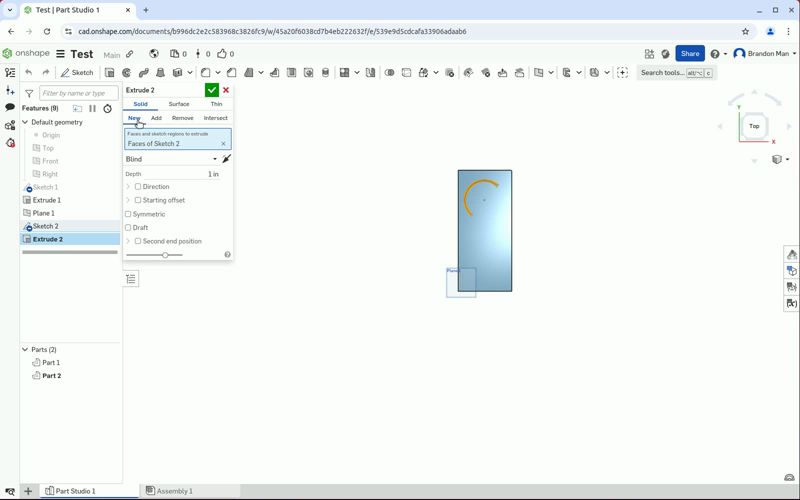
key(tab, 4)
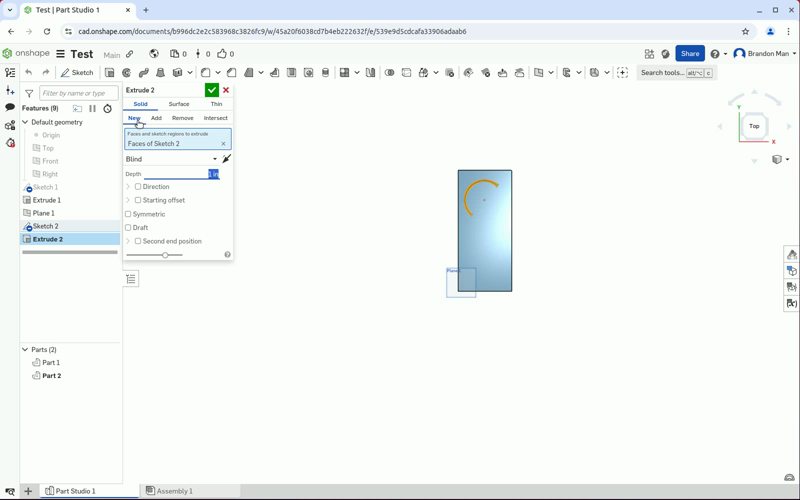
text(-0.241)
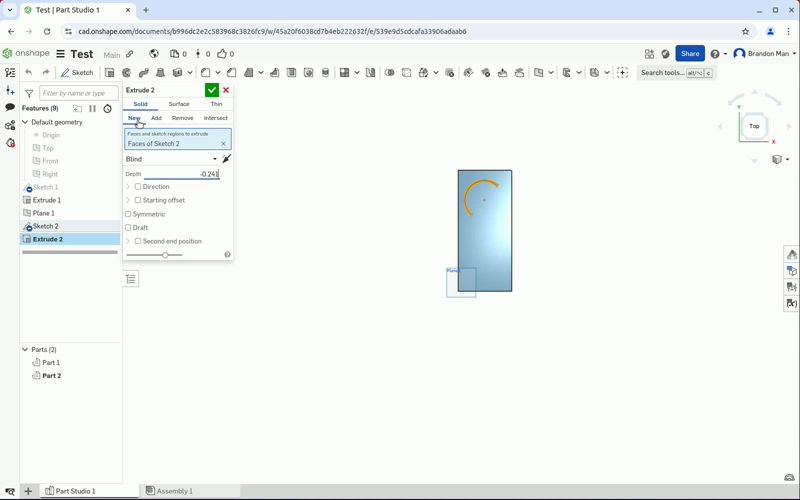
key(enter)
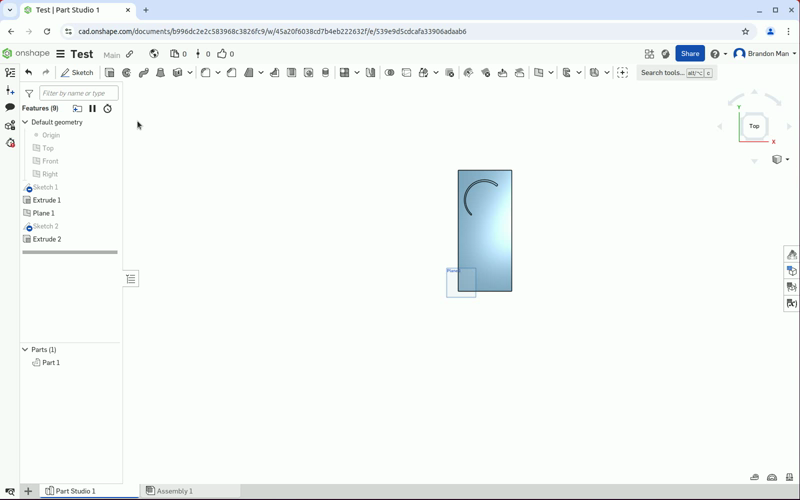
key(shift+h)
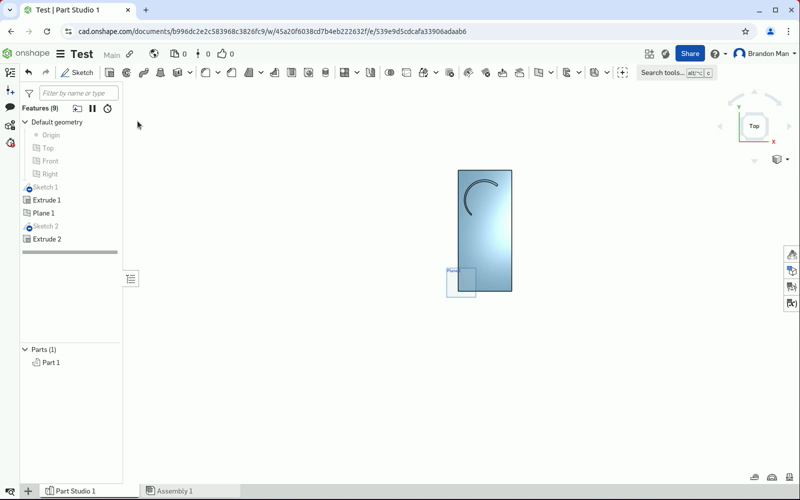
key(shift+h)
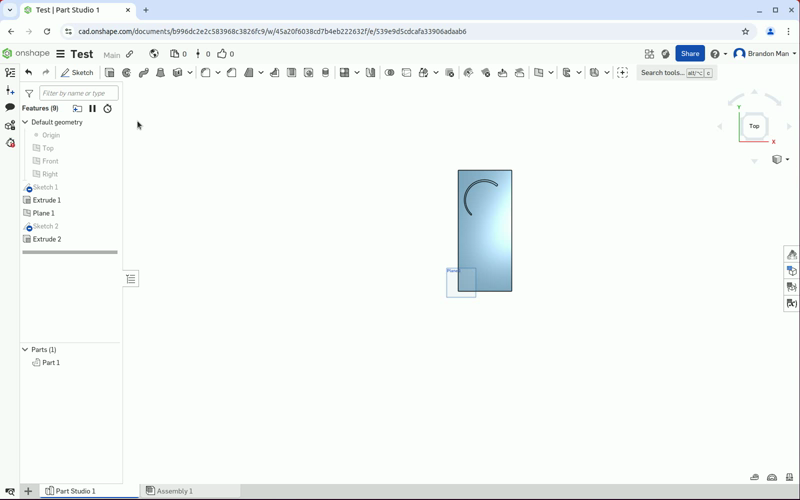
mouse_move(73, 189)
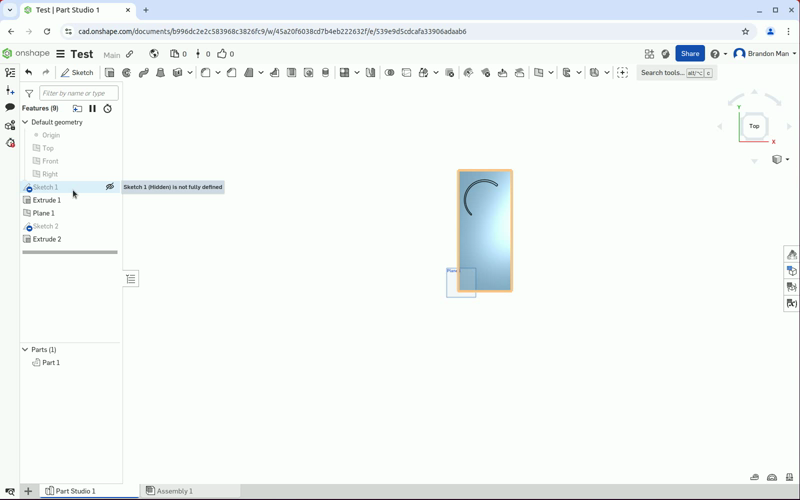
click(73, 189)
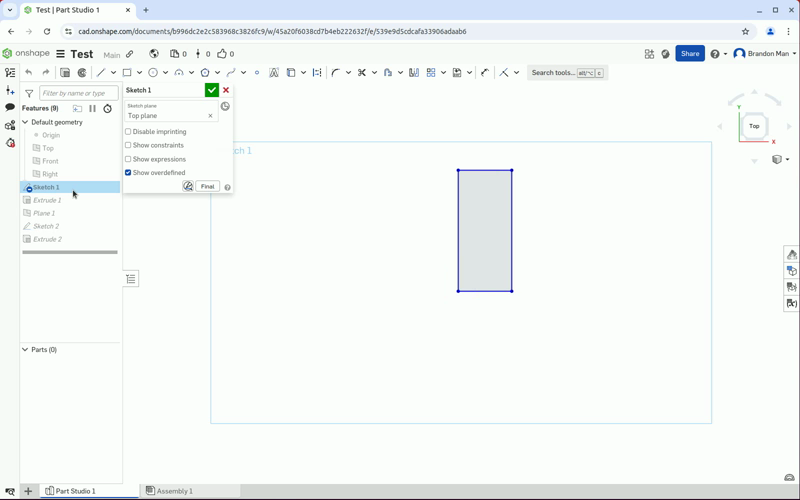
mouse_move(229, 92)
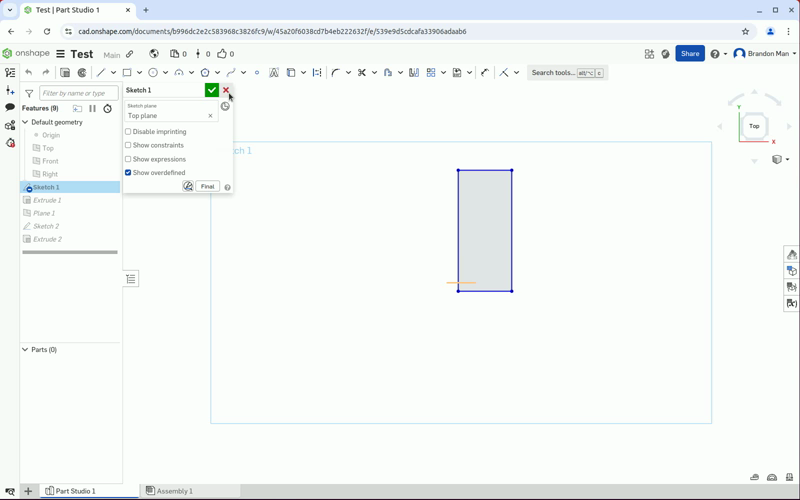
click(229, 92)
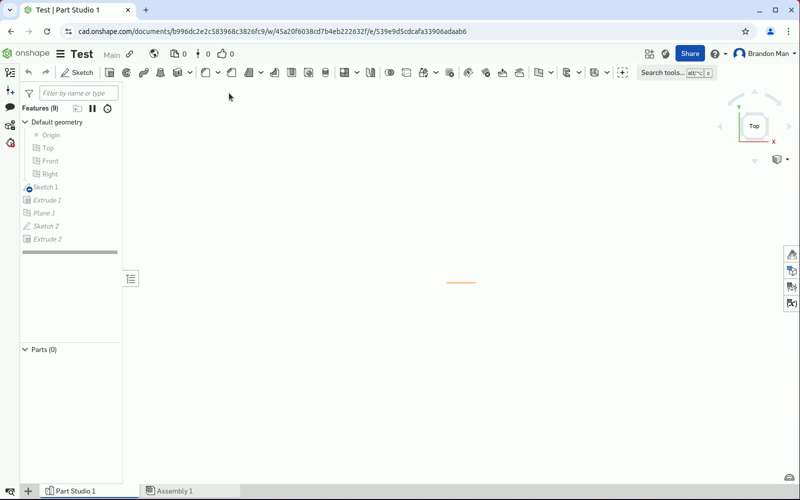
key(shift+s)
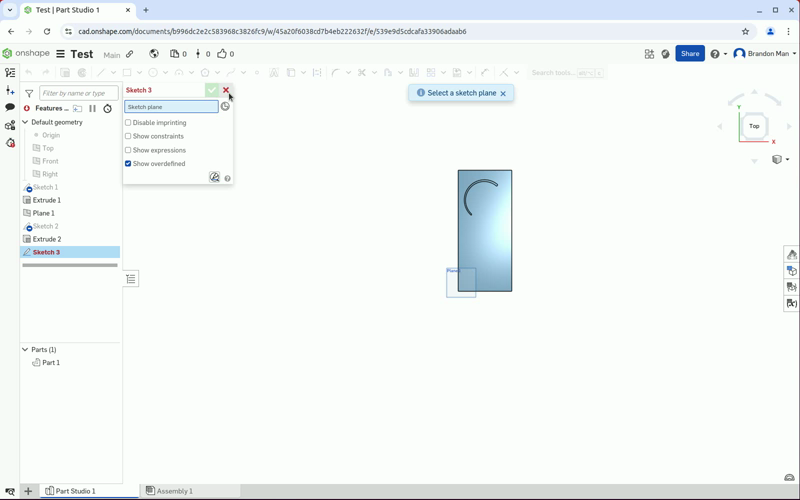
mouse_move(73, 215)
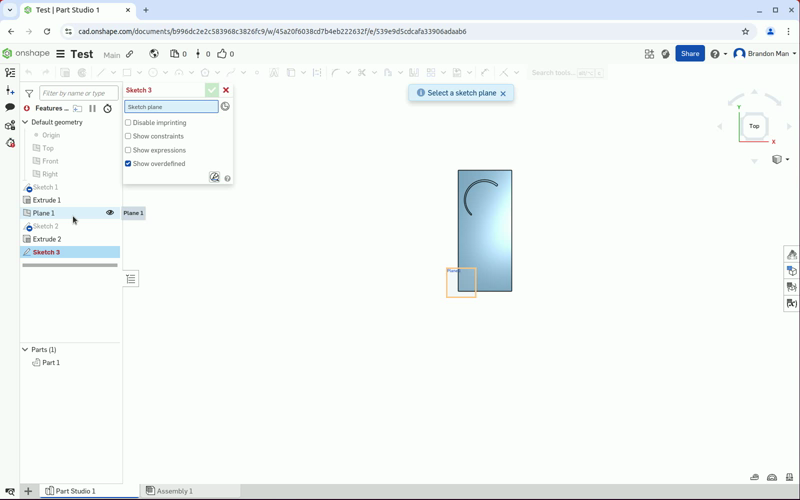
click(73, 215)
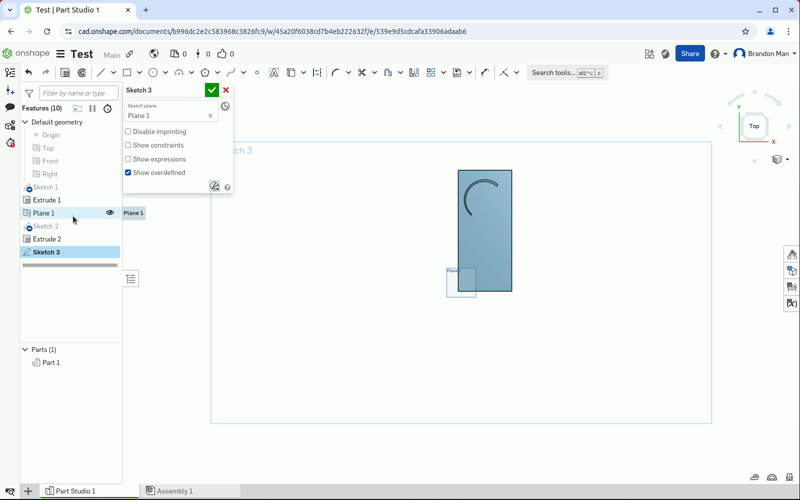
mouse_move(73, 352)
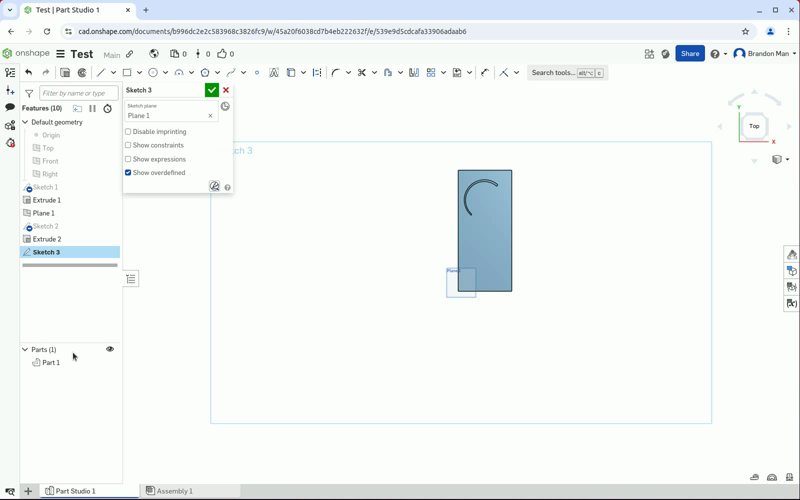
key(y)
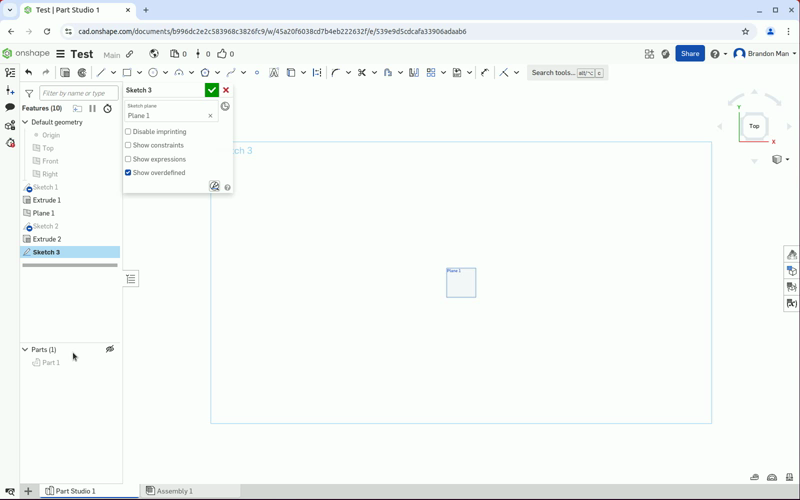
key(a)
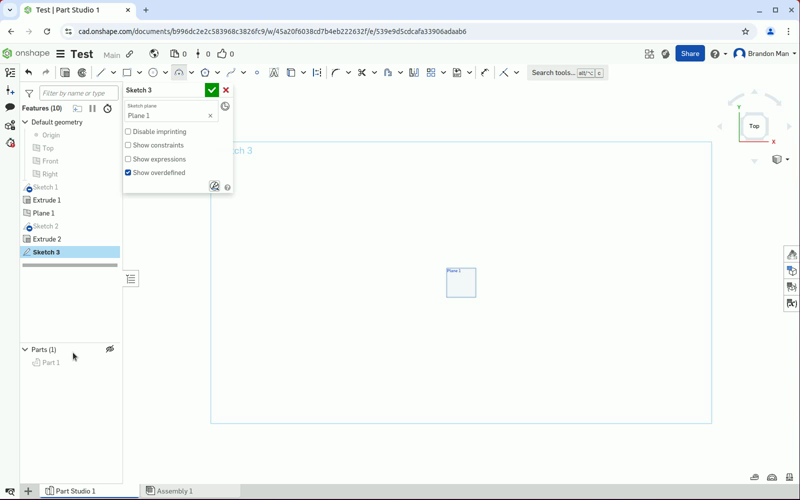
key_down(shift)
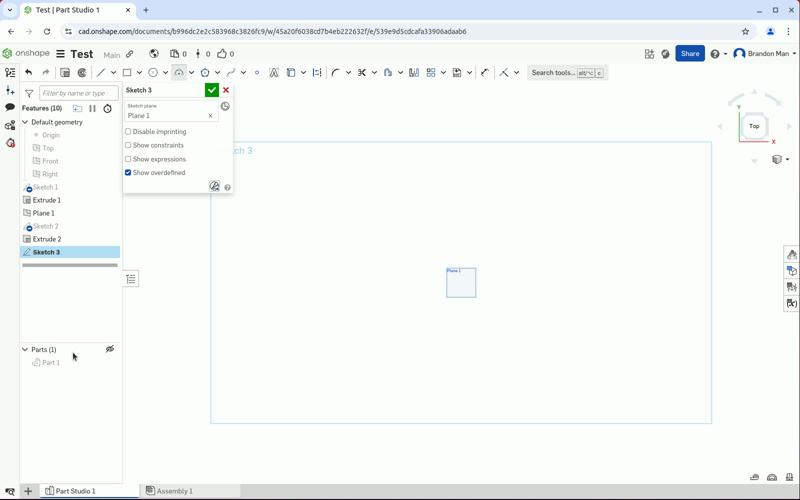
mouse_move(471, 215)
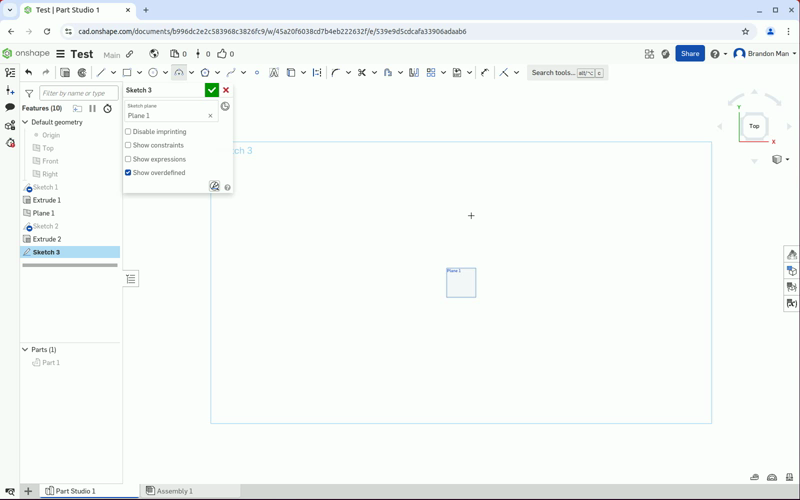
click(471, 215)
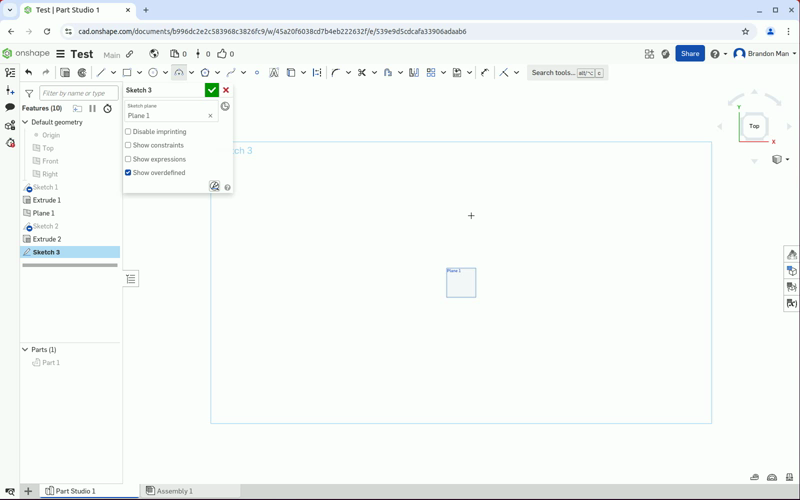
key_up(shift)
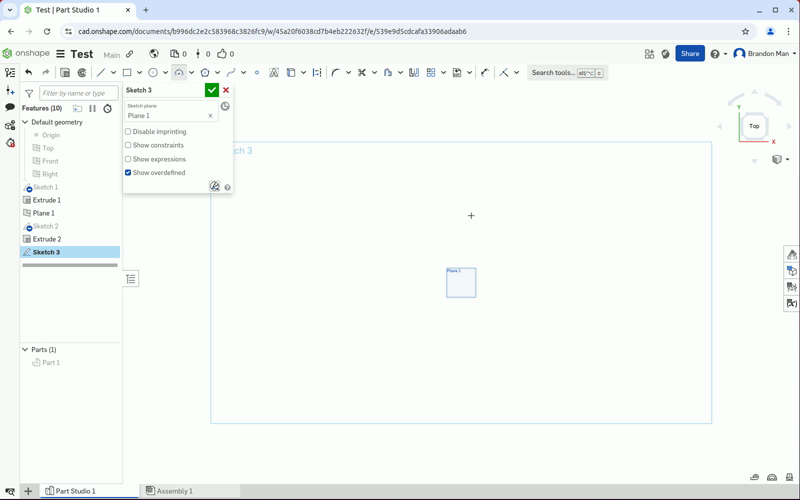
key_down(shift)
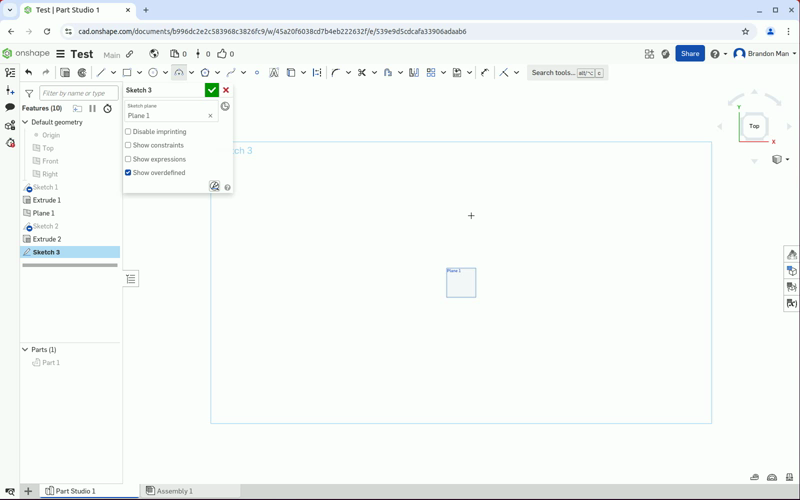
mouse_move(498, 184)
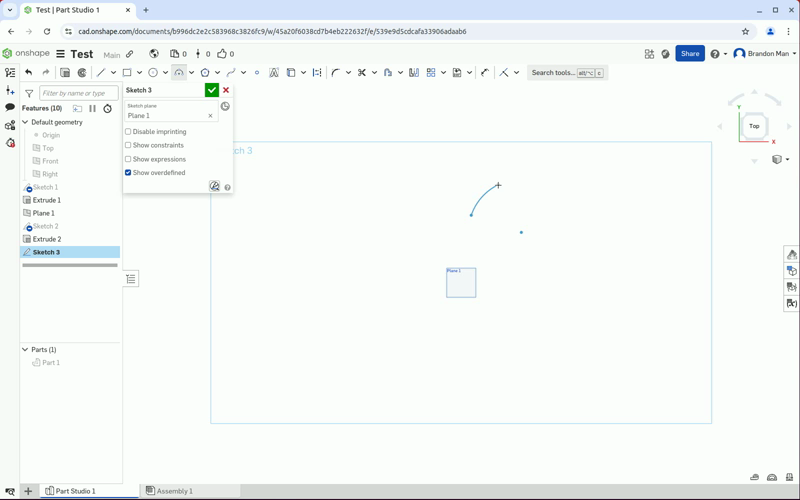
click(498, 184)
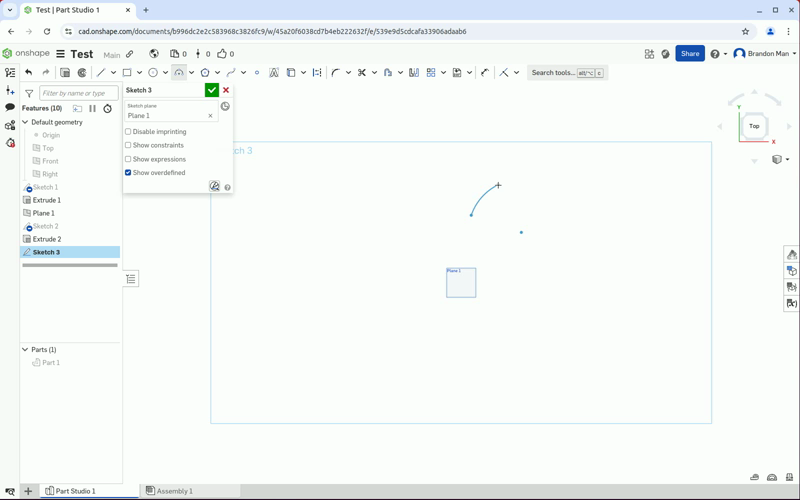
mouse_move(500, 213)
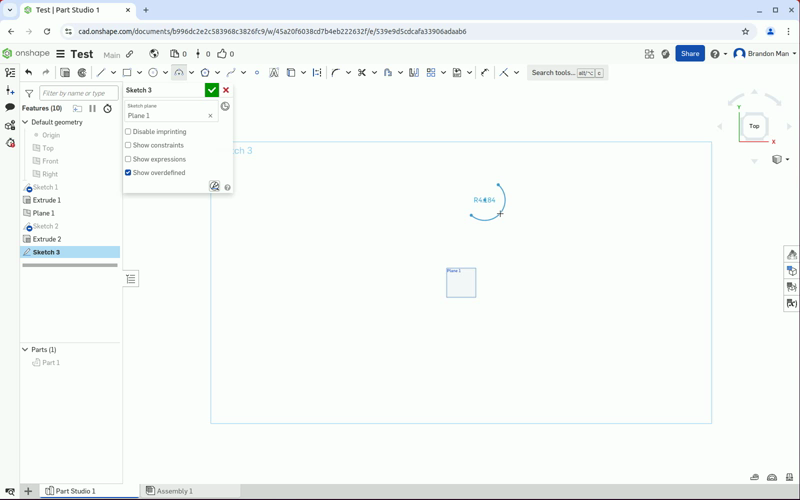
click(500, 213)
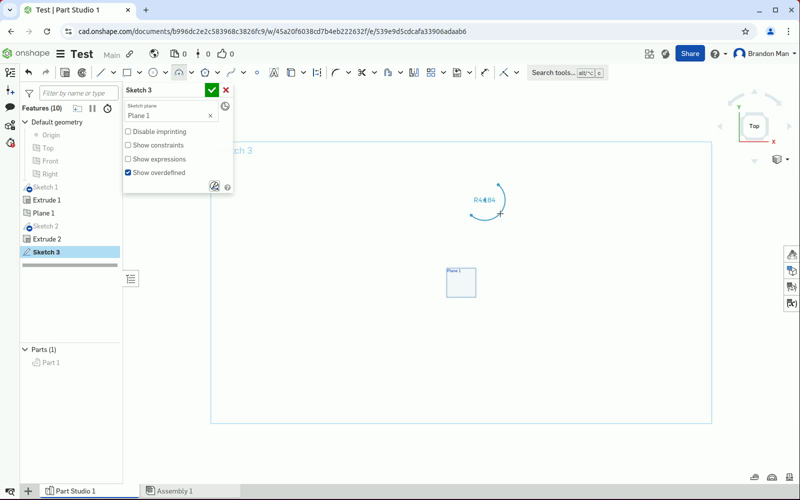
key_up(shift)
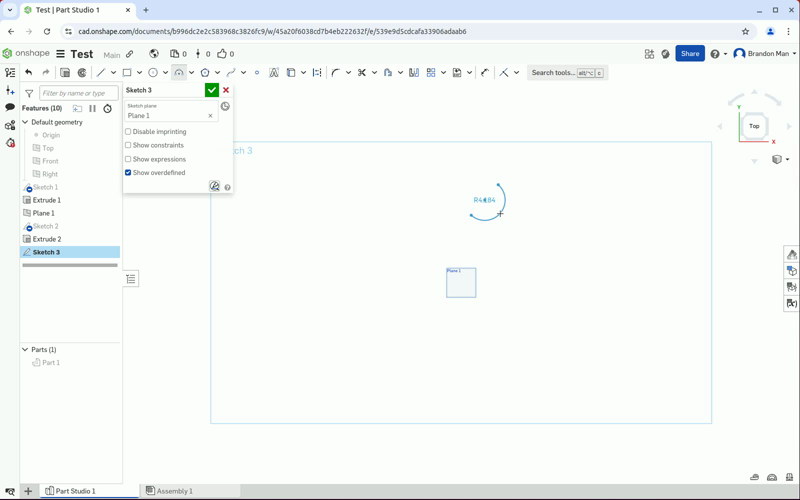
key(esc)
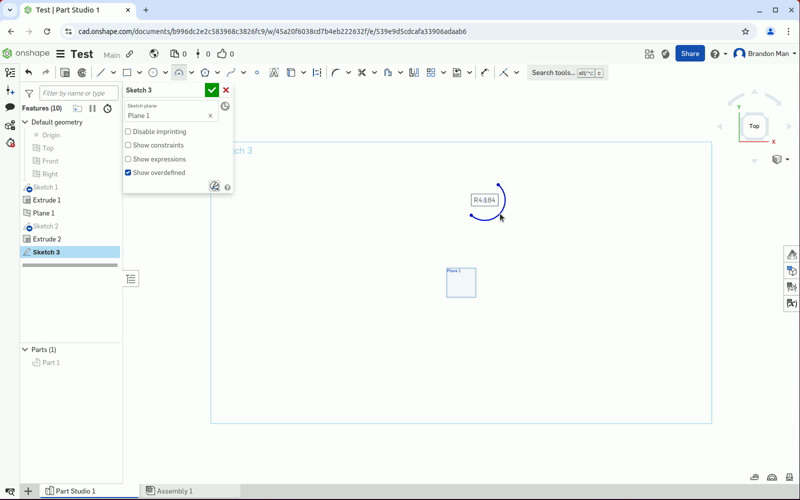
key(l)
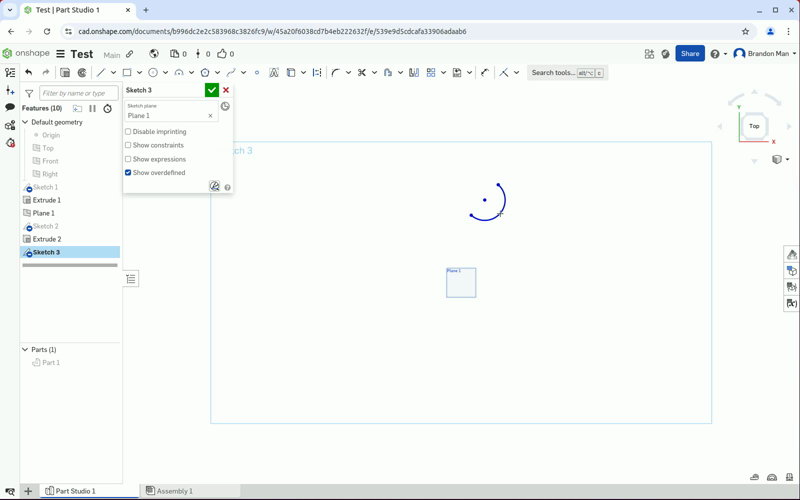
mouse_move(498, 184)
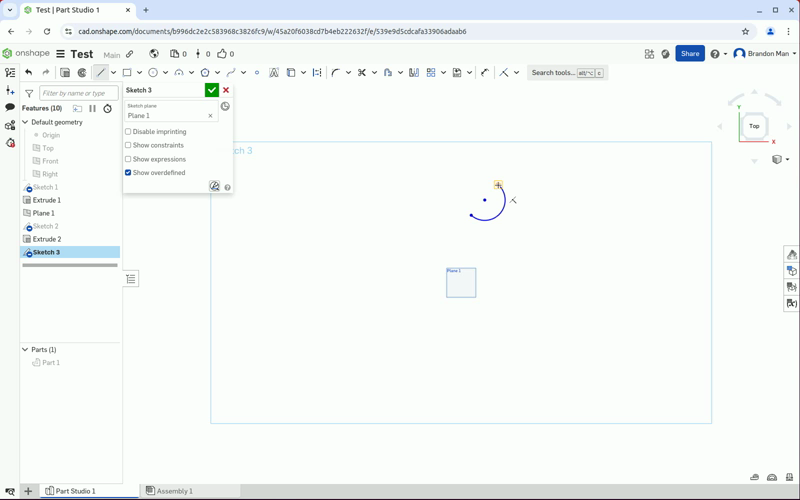
click(498, 184)
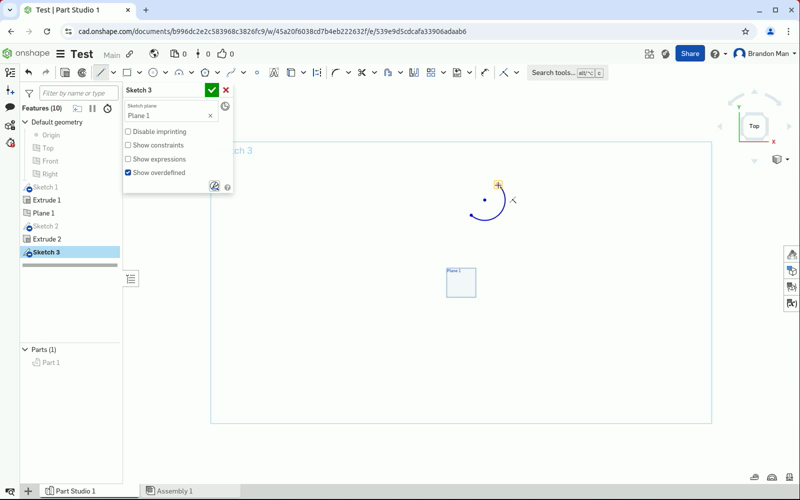
key_down(shift)
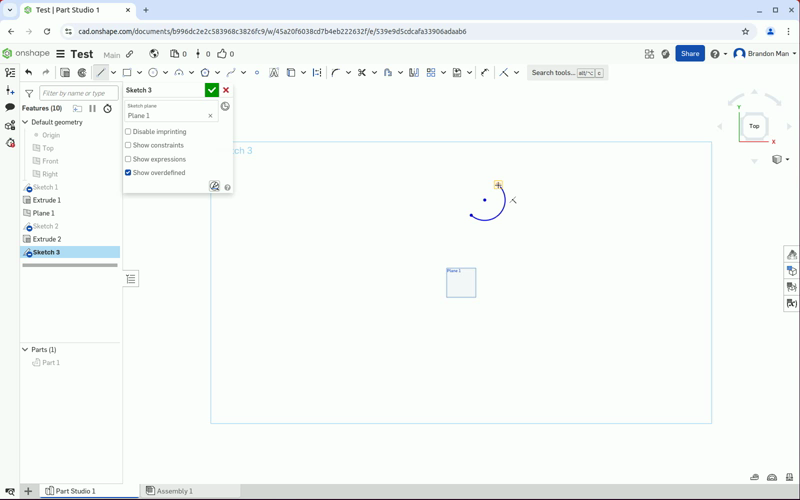
mouse_move(528, 184)
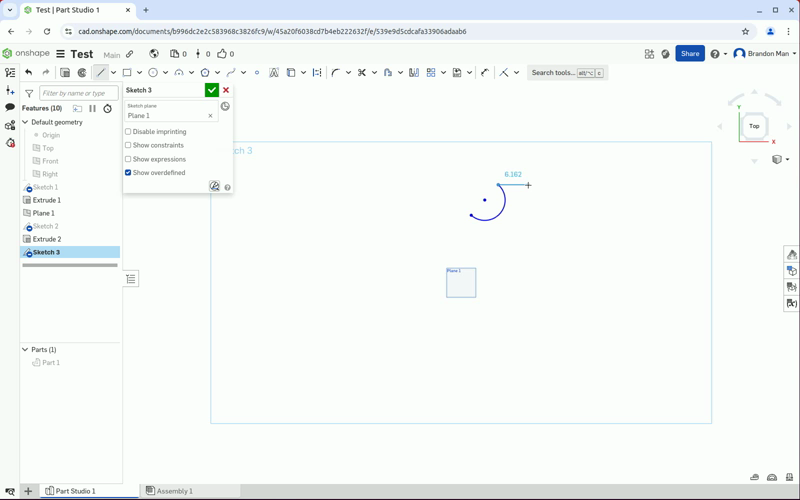
mouse_move(497, 185)
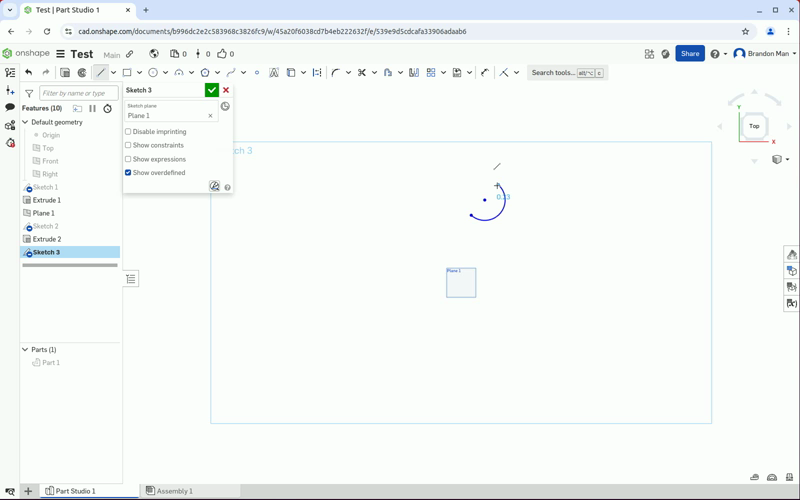
scroll(6)
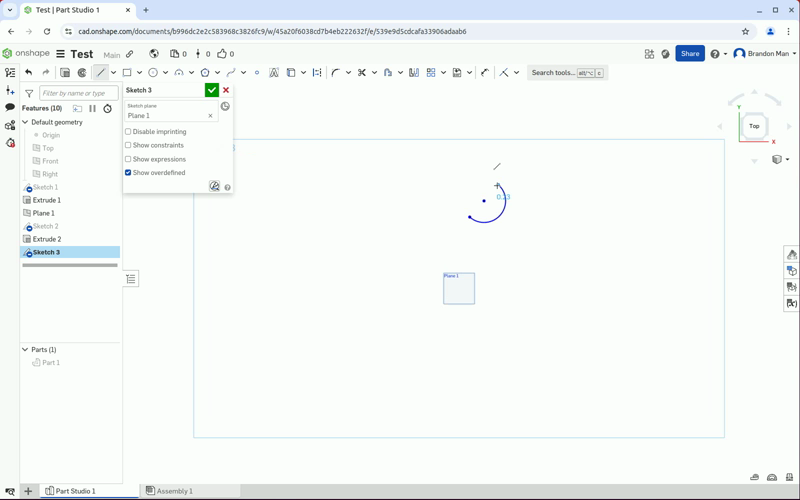
scroll(6)
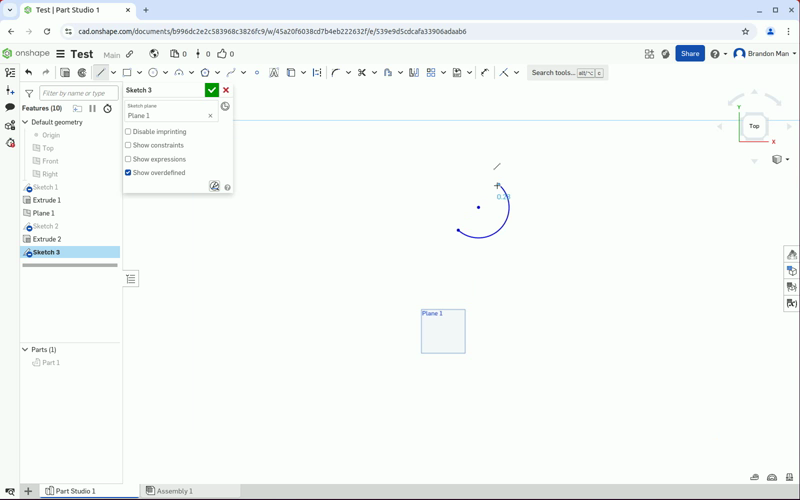
scroll(6)
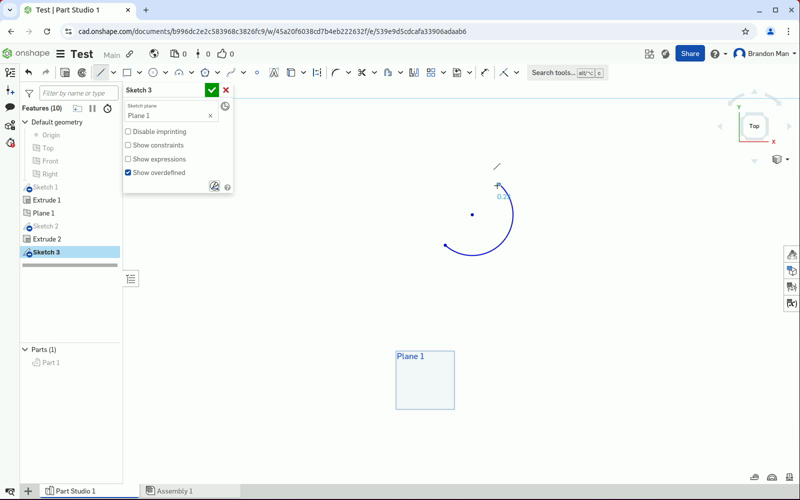
scroll(6)
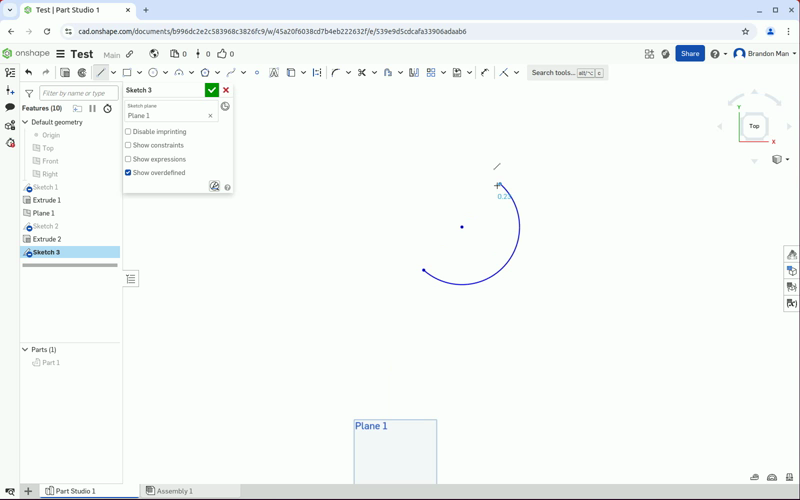
scroll(6)
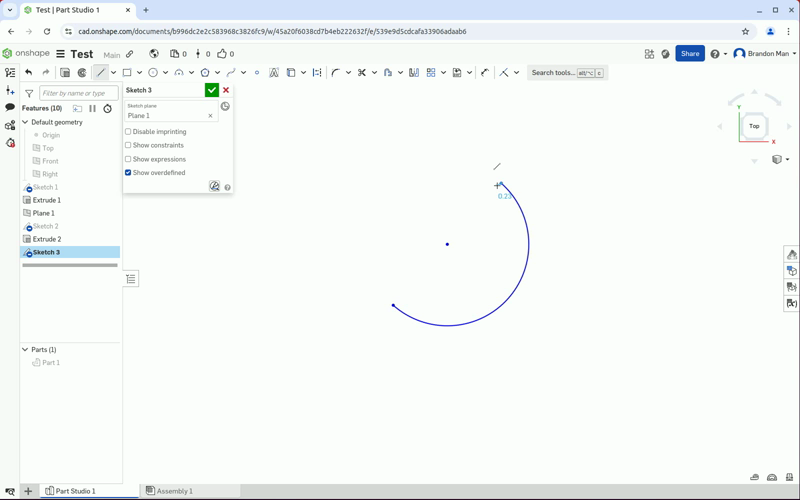
scroll(6)
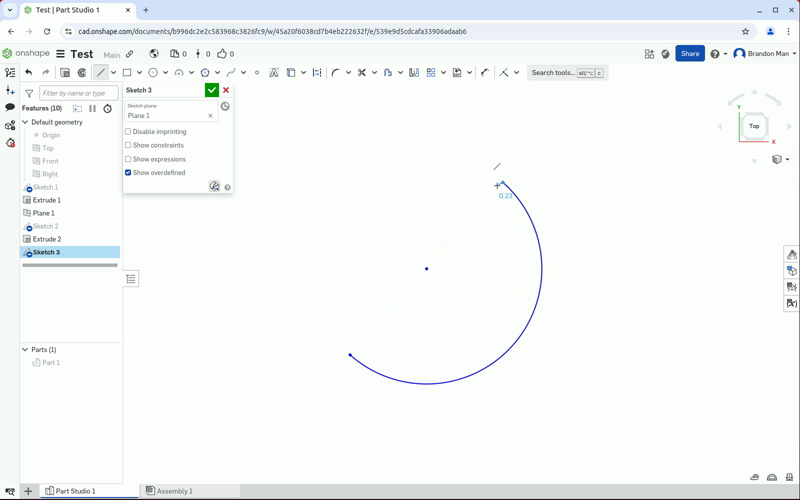
scroll(6)
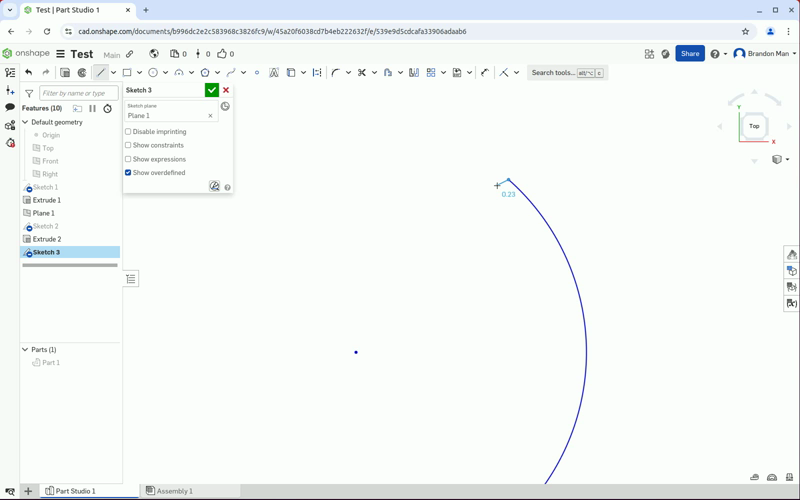
click(497, 185)
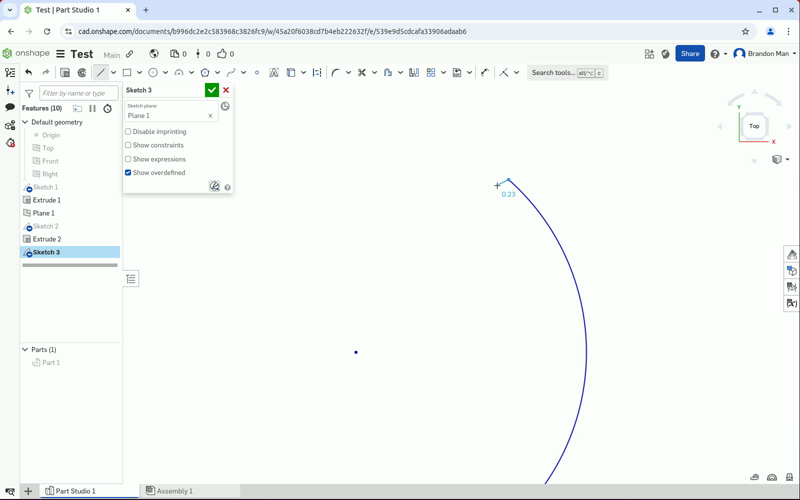
scroll(-6)
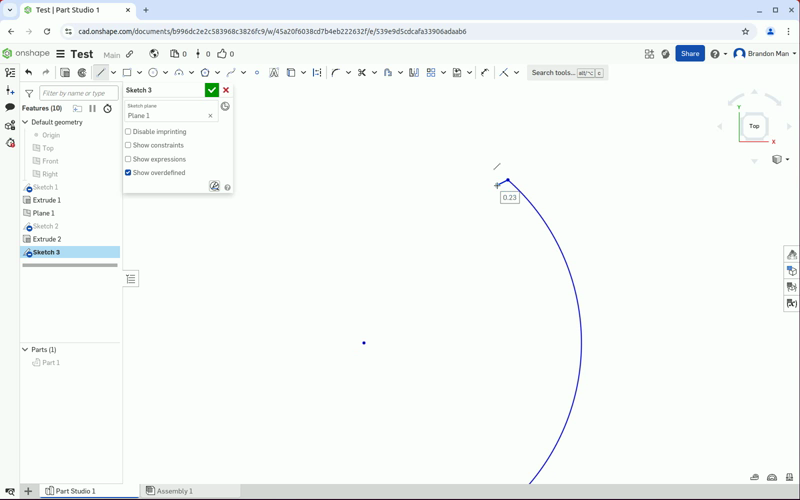
scroll(-6)
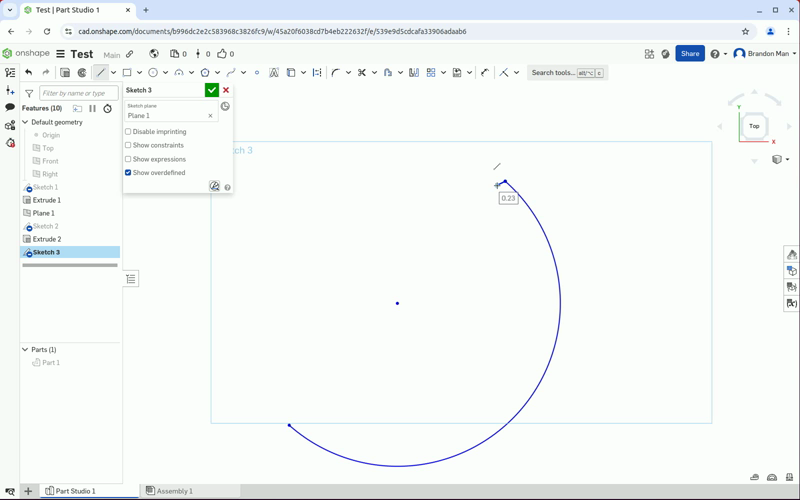
scroll(-6)
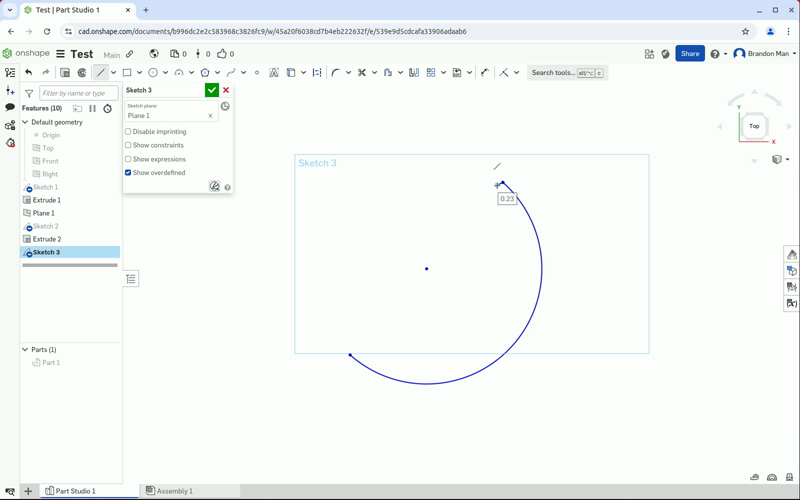
scroll(-6)
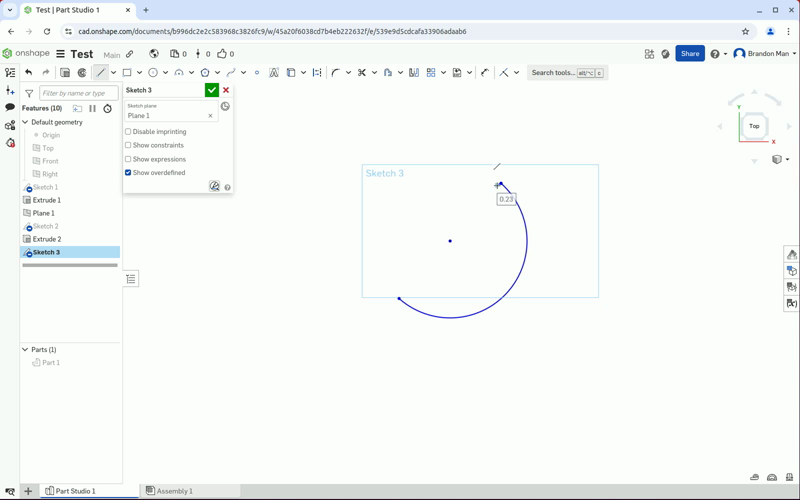
scroll(-6)
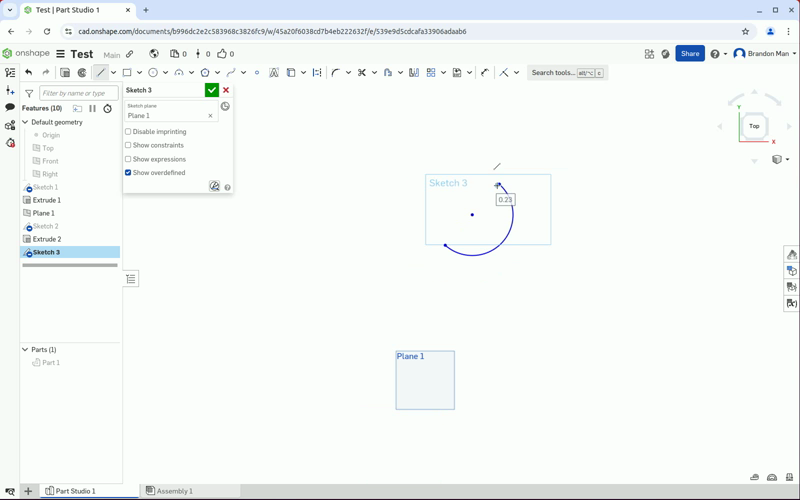
scroll(-6)
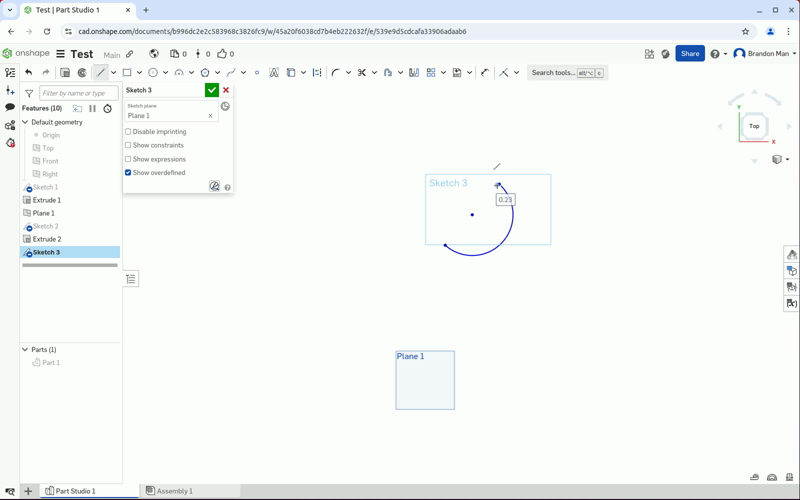
scroll(-6)
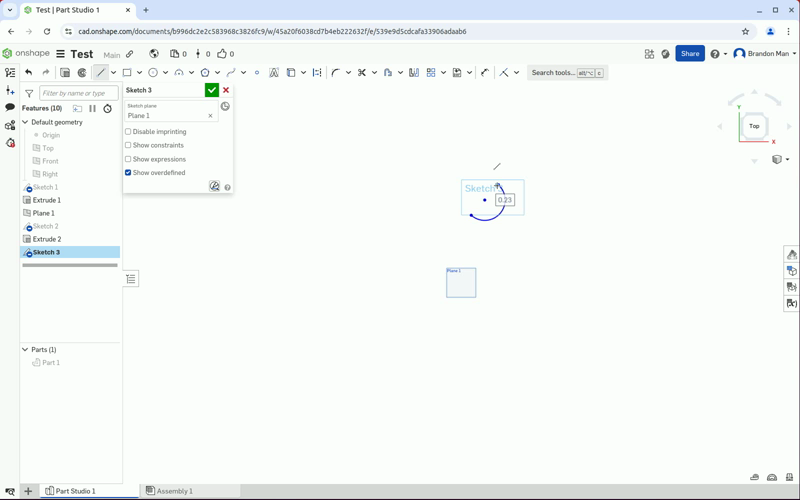
key_up(shift)
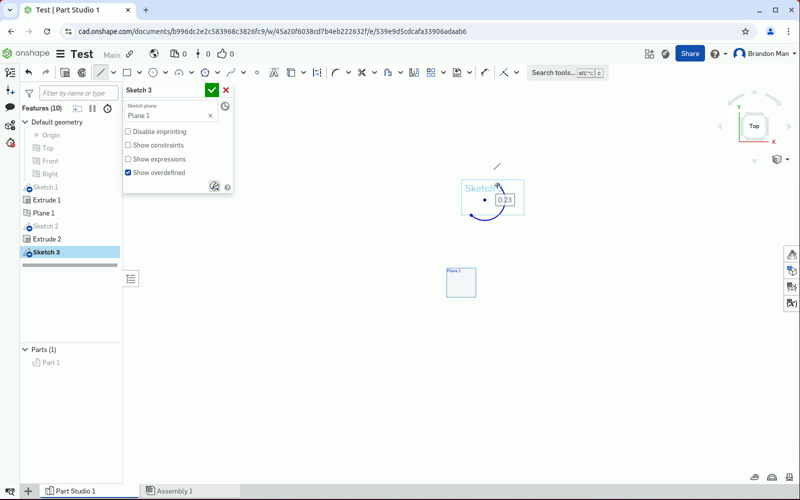
key(esc)
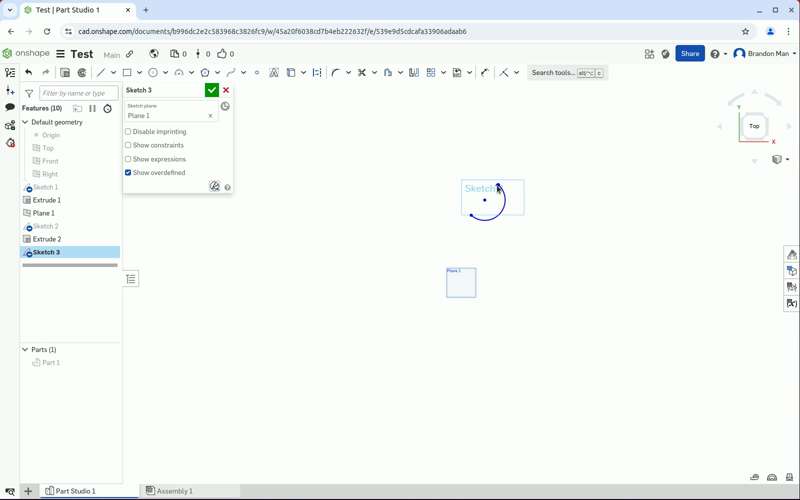
key(a)
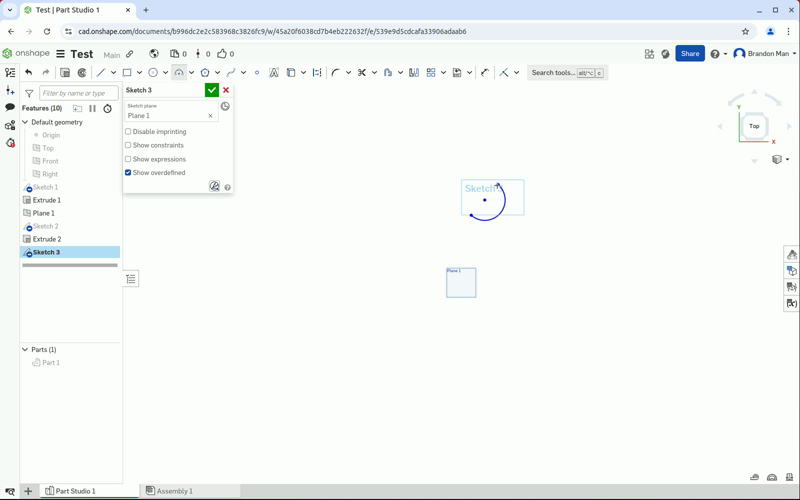
mouse_move(497, 185)
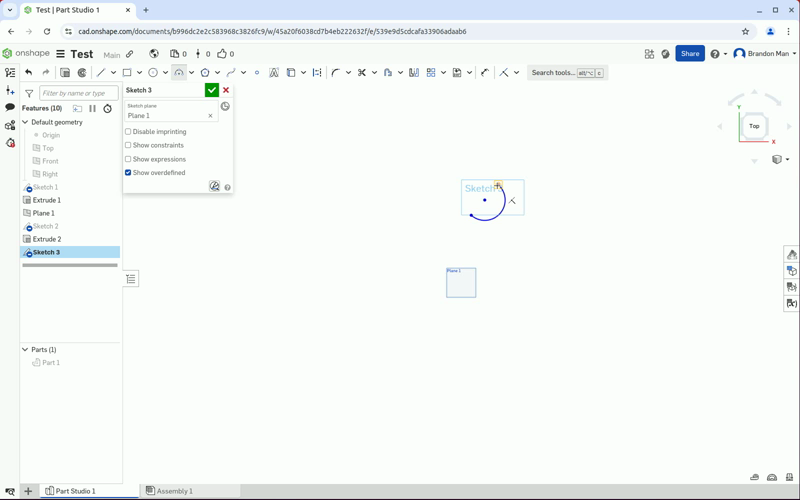
scroll(6)
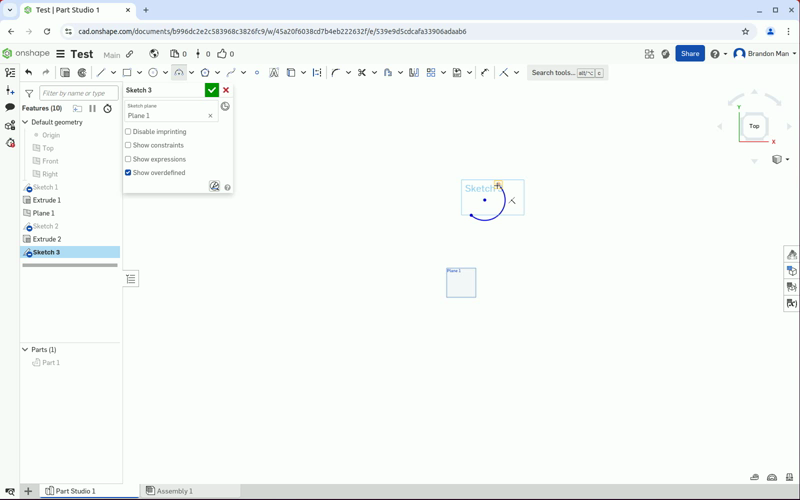
scroll(6)
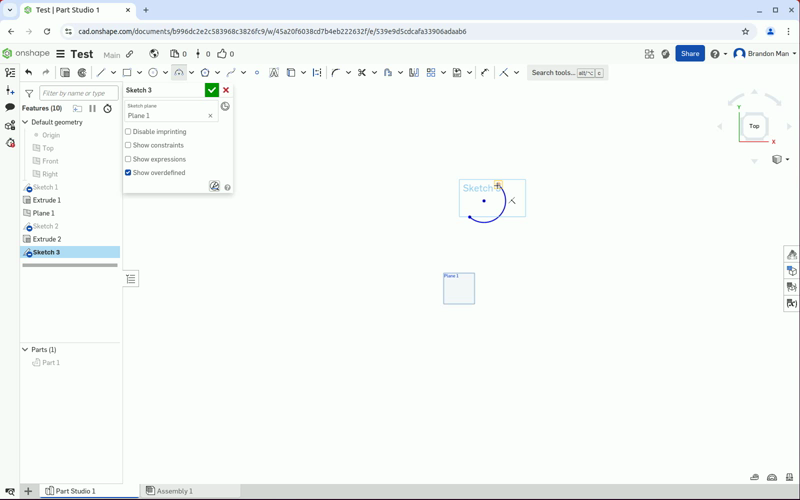
scroll(6)
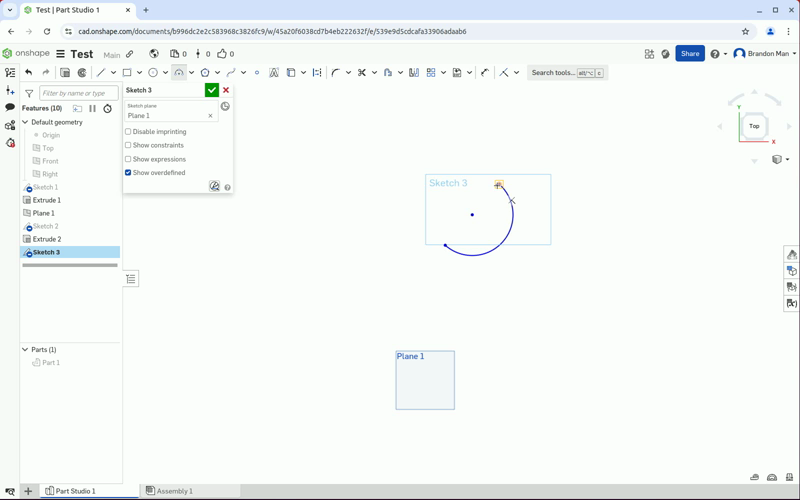
scroll(6)
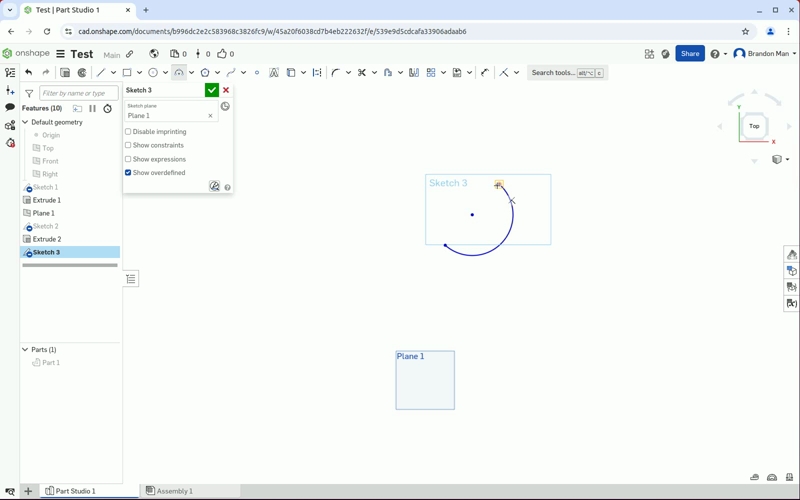
scroll(6)
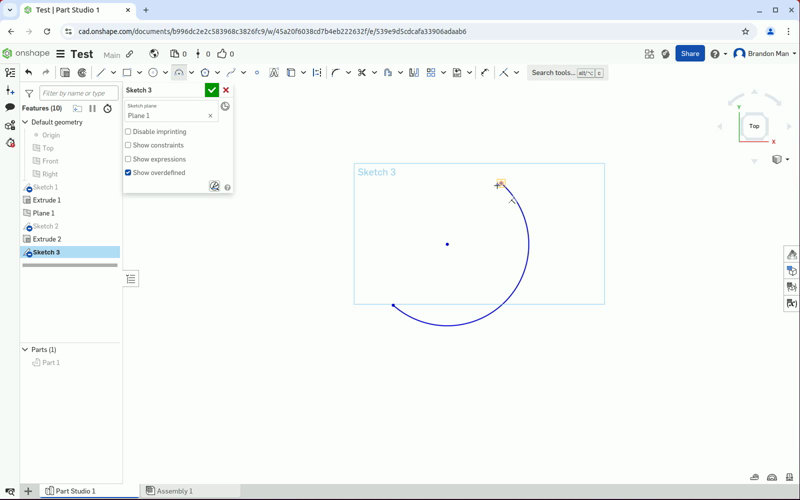
scroll(6)
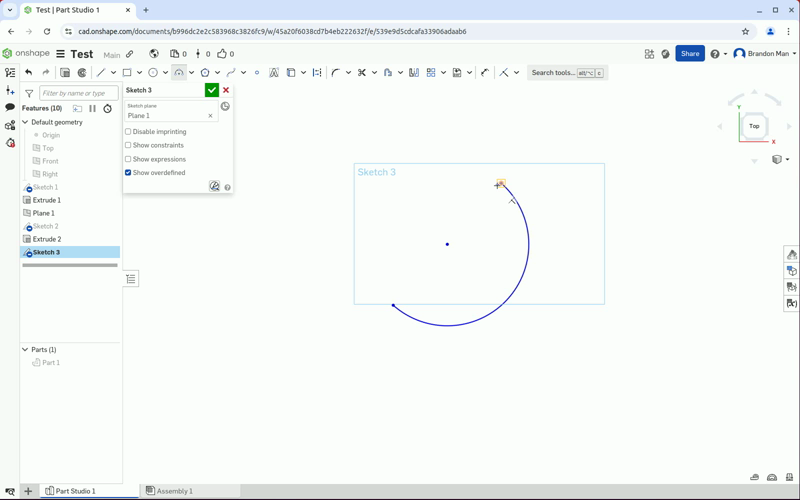
scroll(6)
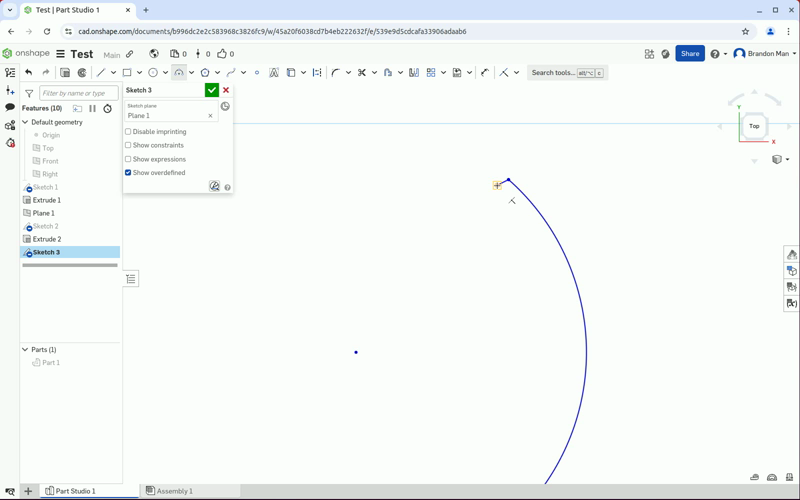
click(497, 185)
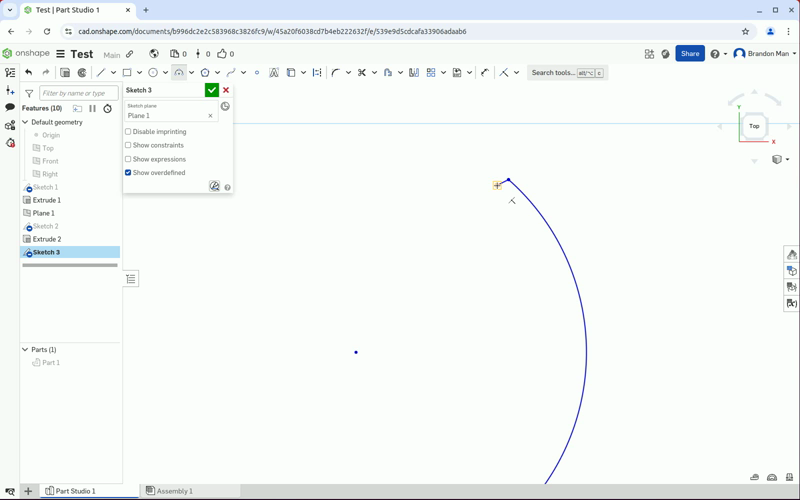
scroll(-6)
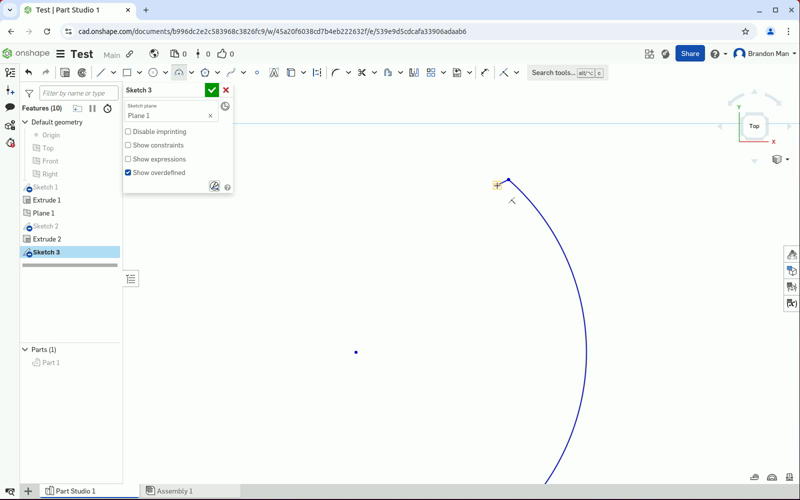
scroll(-6)
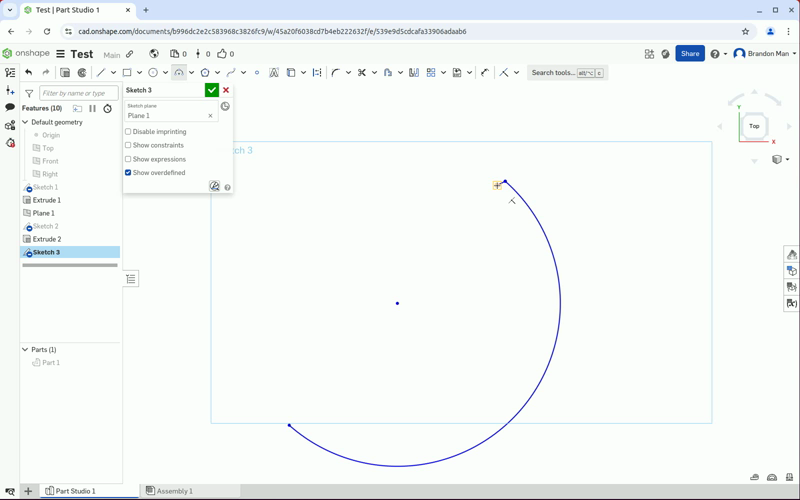
scroll(-6)
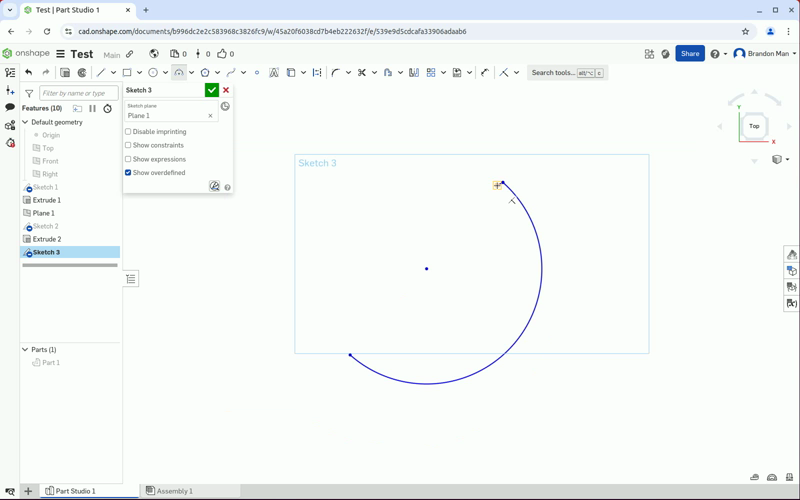
scroll(-6)
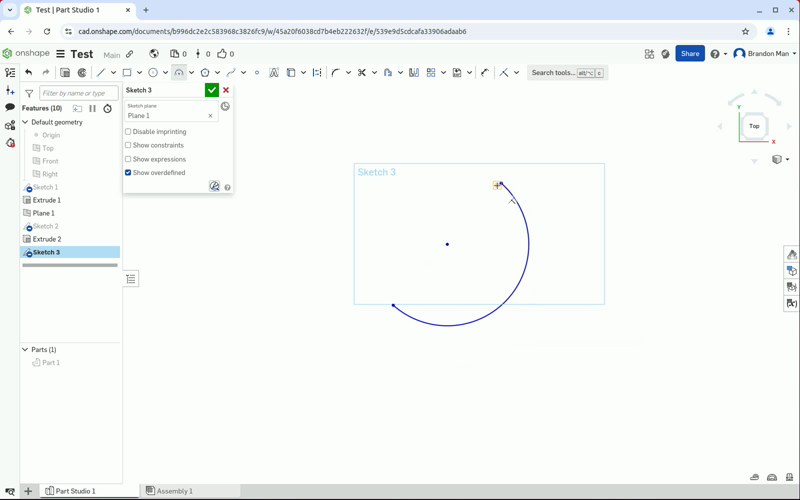
scroll(-6)
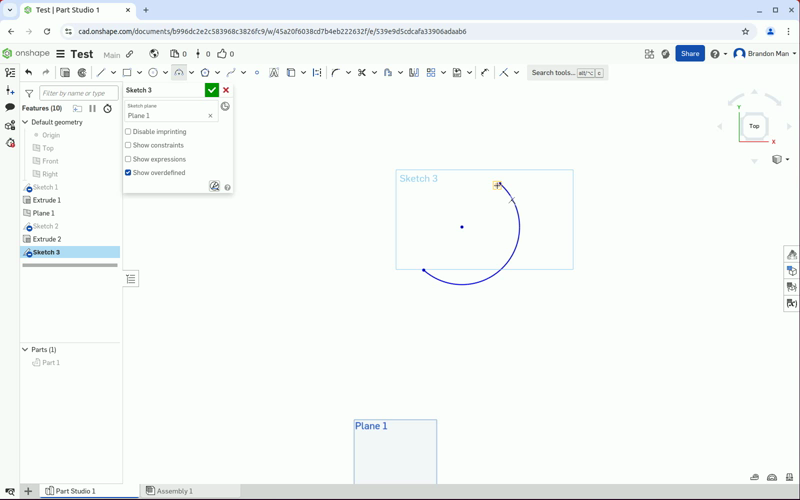
scroll(-6)
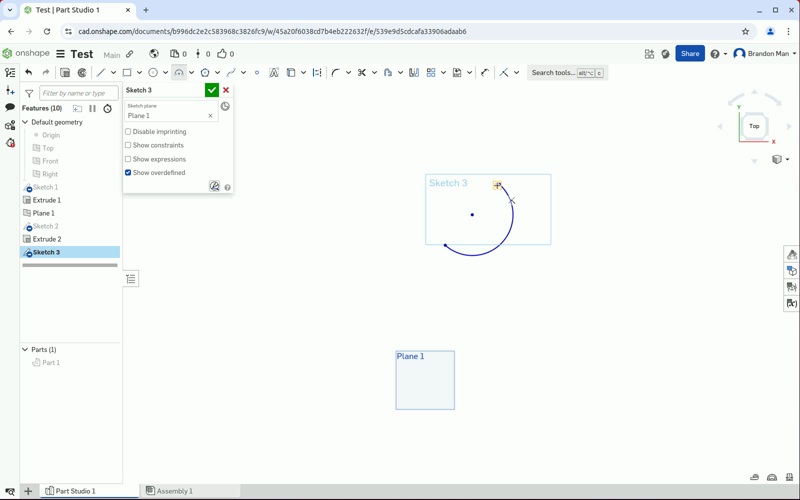
scroll(-6)
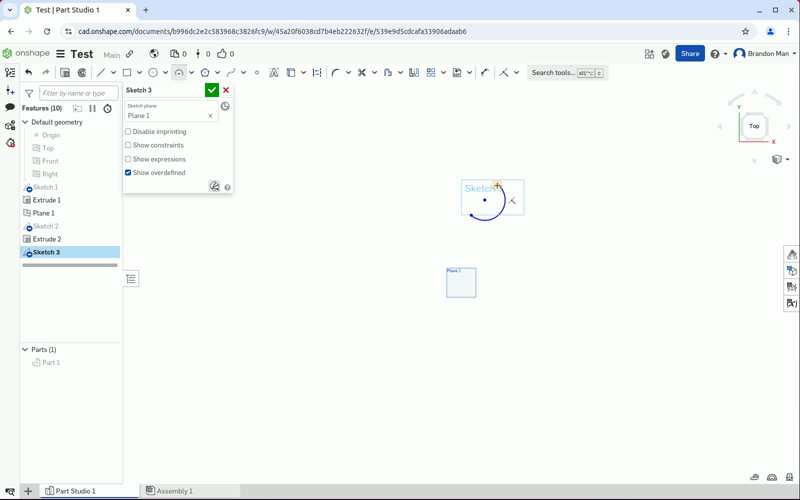
key_down(shift)
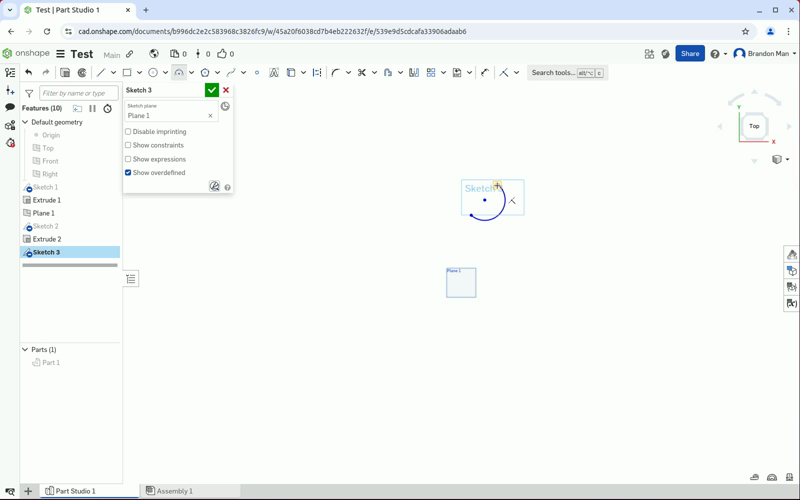
mouse_move(471, 214)
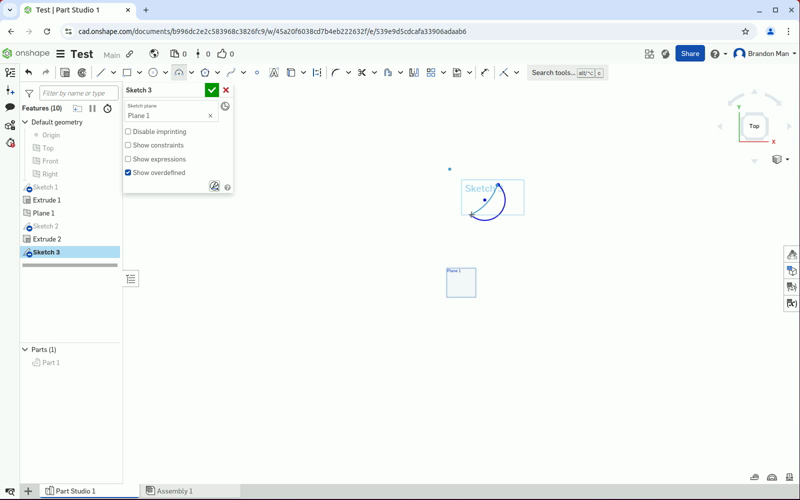
scroll(6)
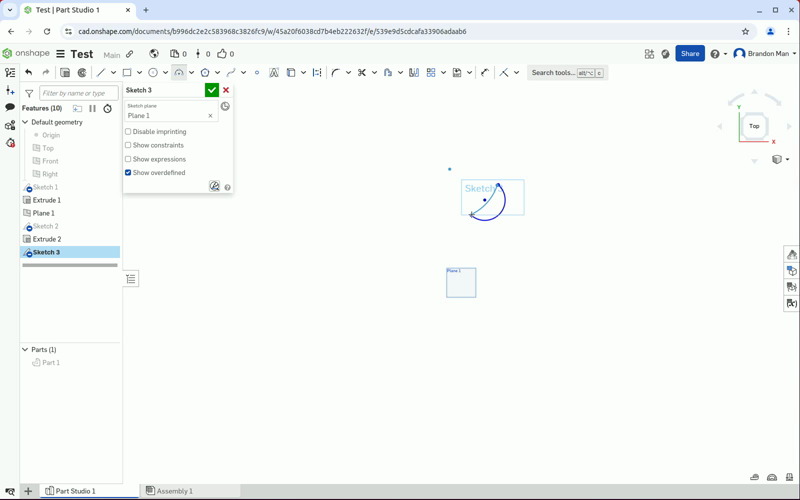
scroll(6)
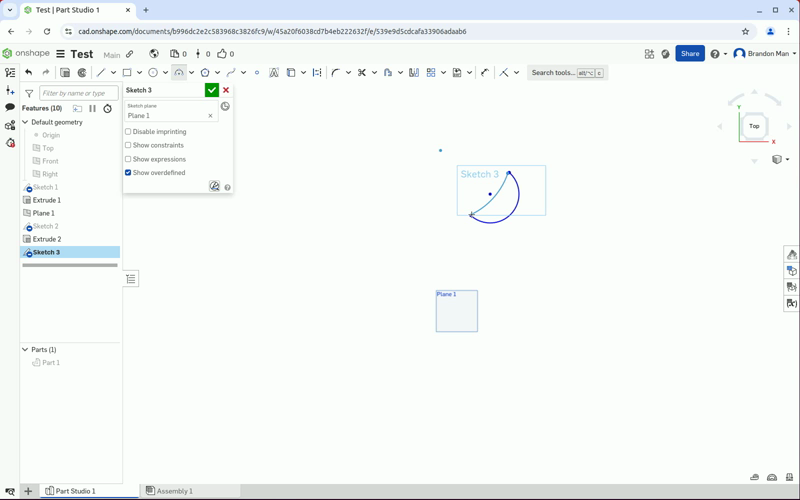
scroll(6)
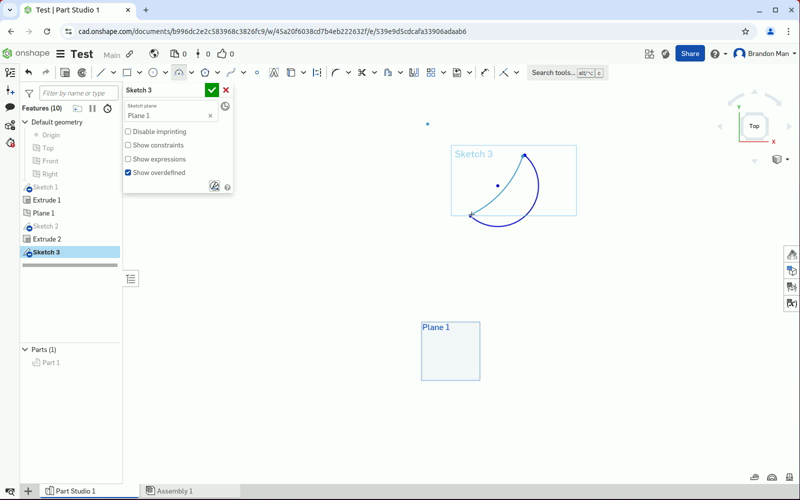
scroll(6)
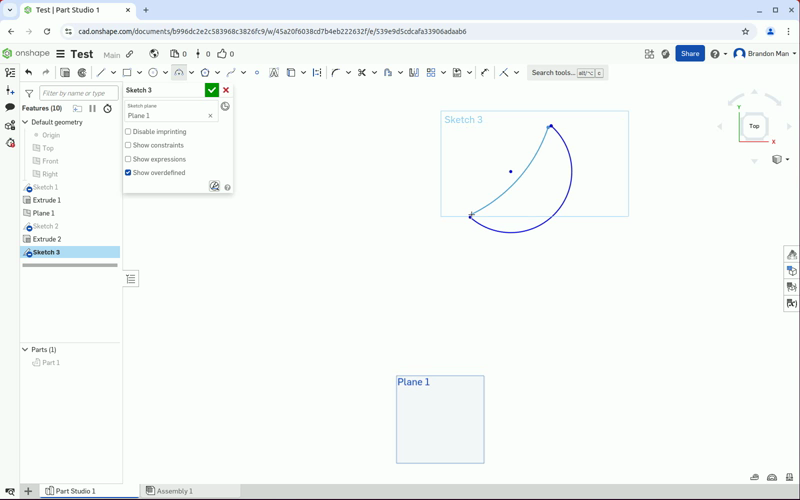
scroll(6)
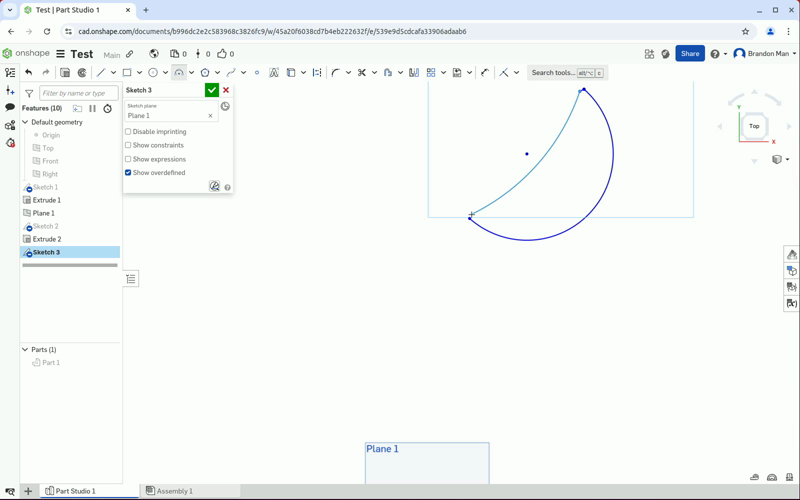
scroll(6)
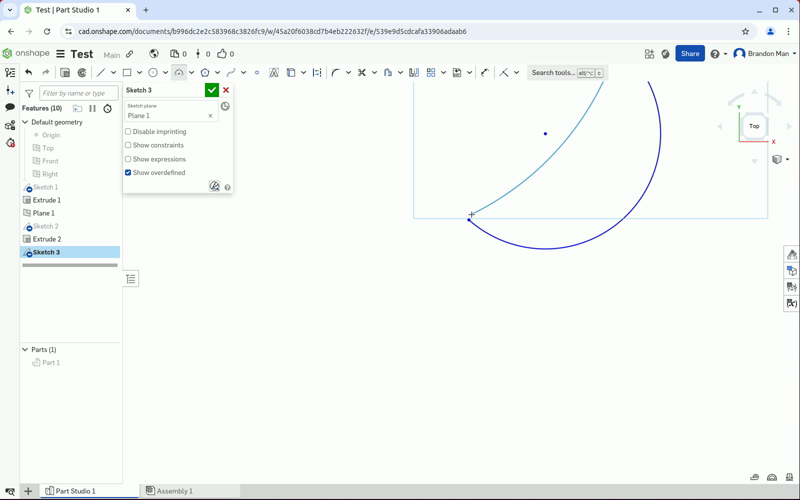
scroll(6)
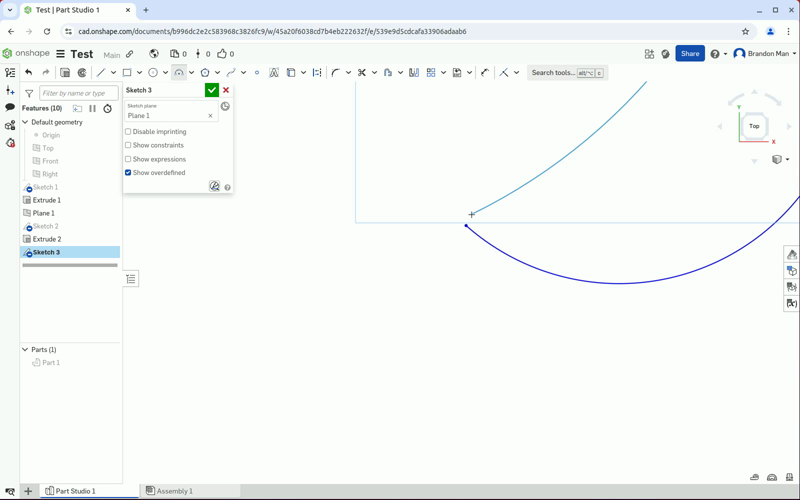
click(471, 214)
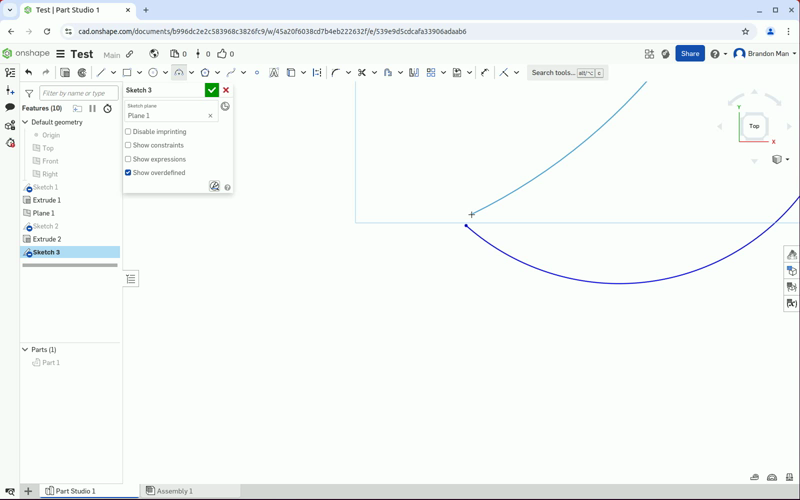
scroll(-6)
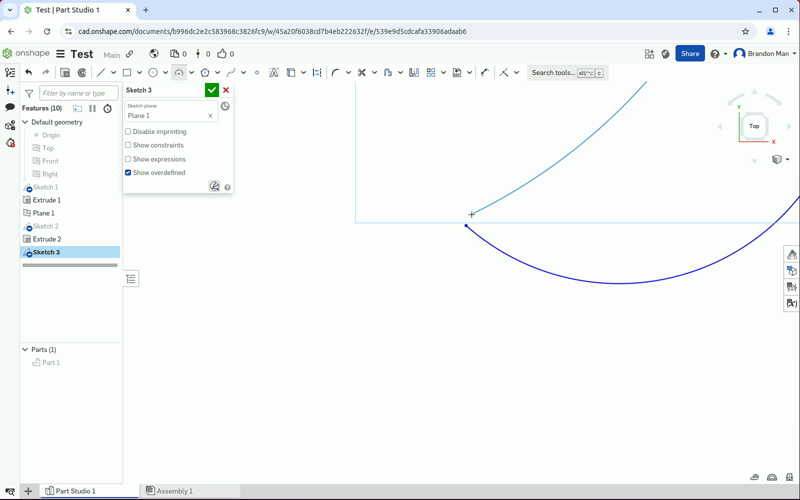
scroll(-6)
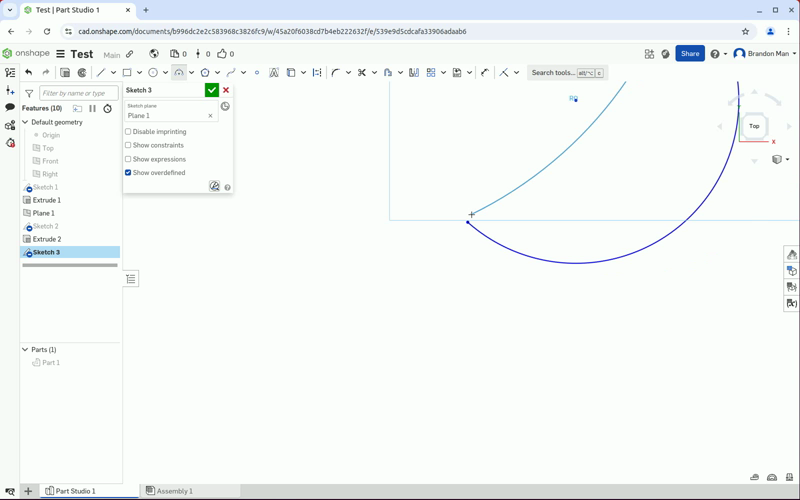
scroll(-6)
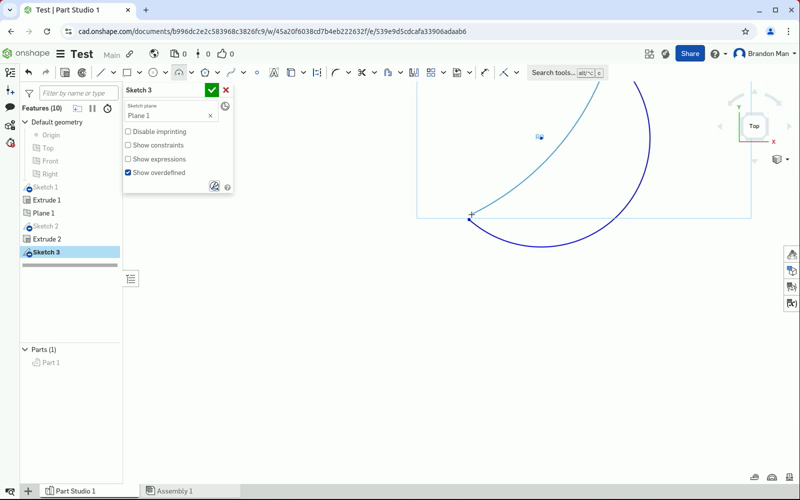
scroll(-6)
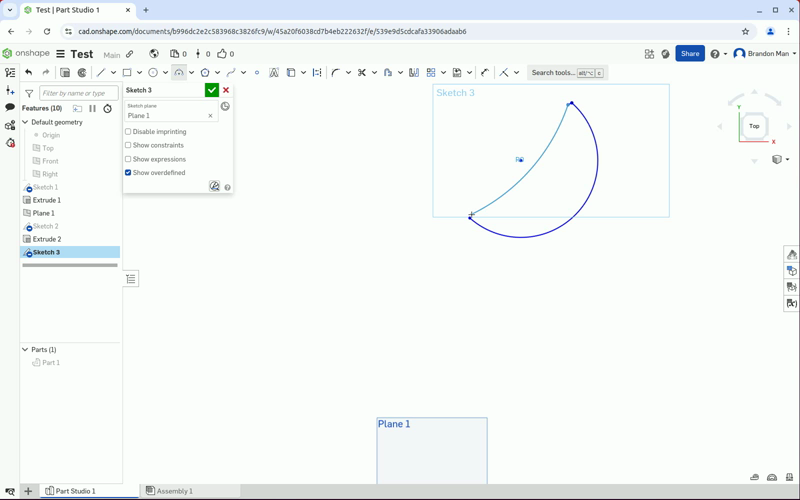
scroll(-6)
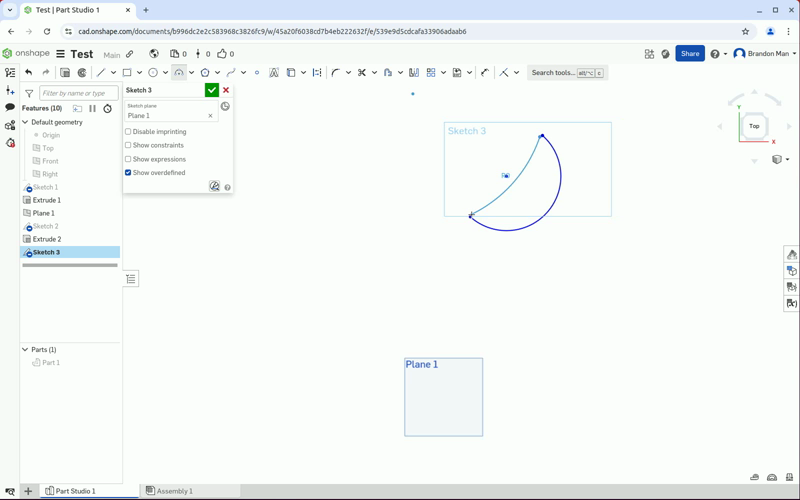
scroll(-6)
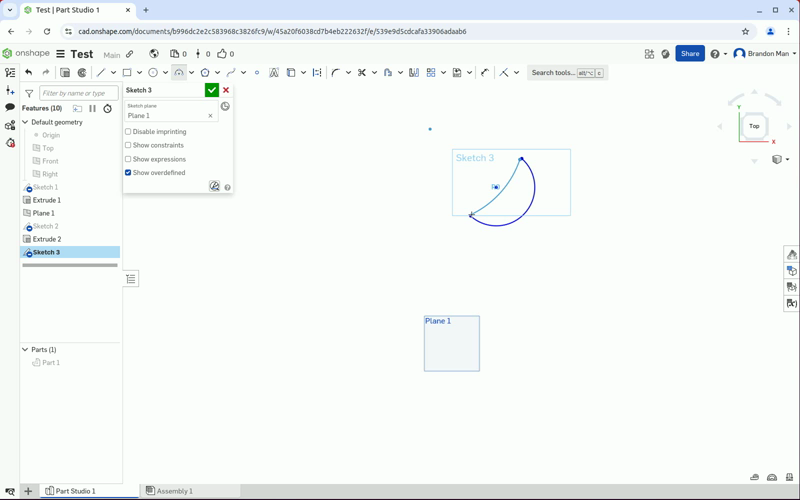
scroll(-6)
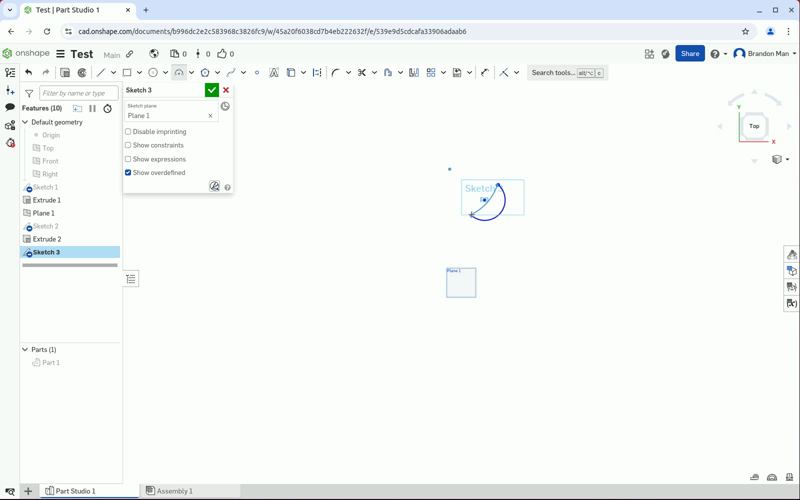
mouse_move(499, 212)
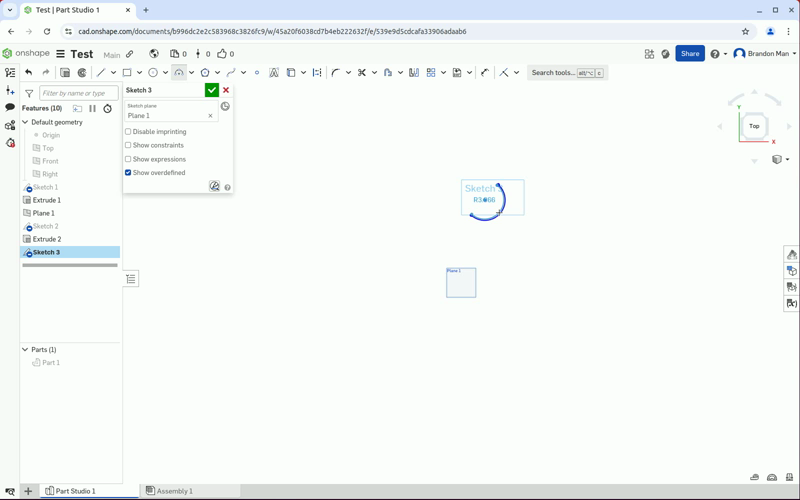
scroll(6)
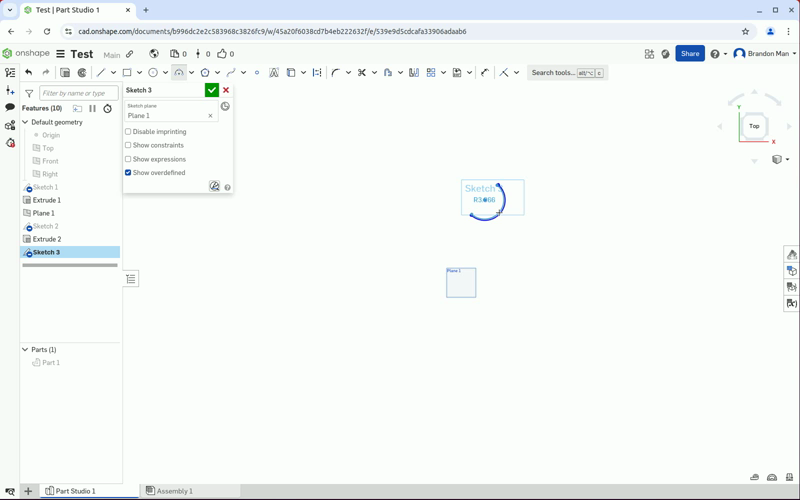
scroll(6)
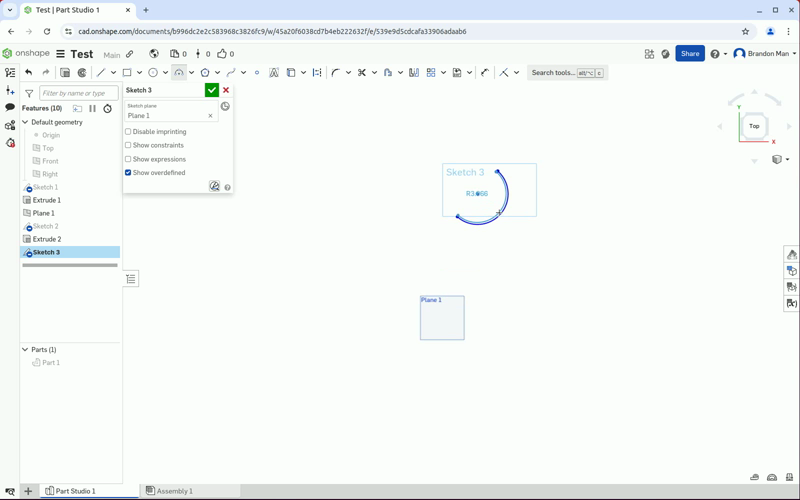
scroll(6)
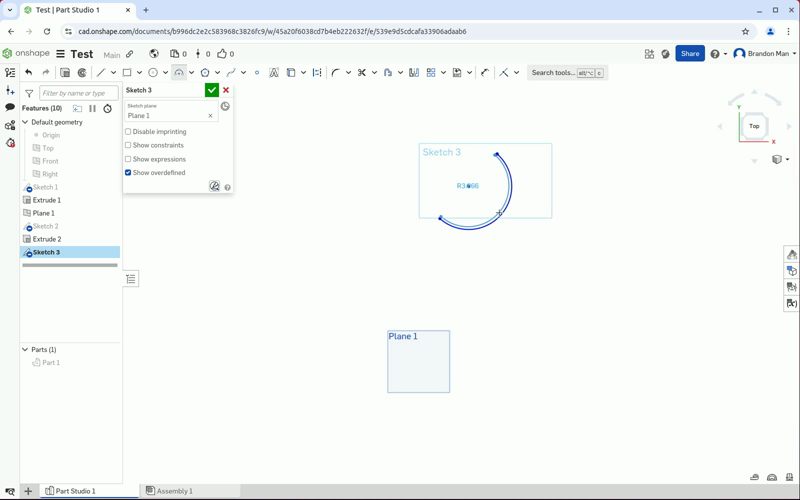
scroll(6)
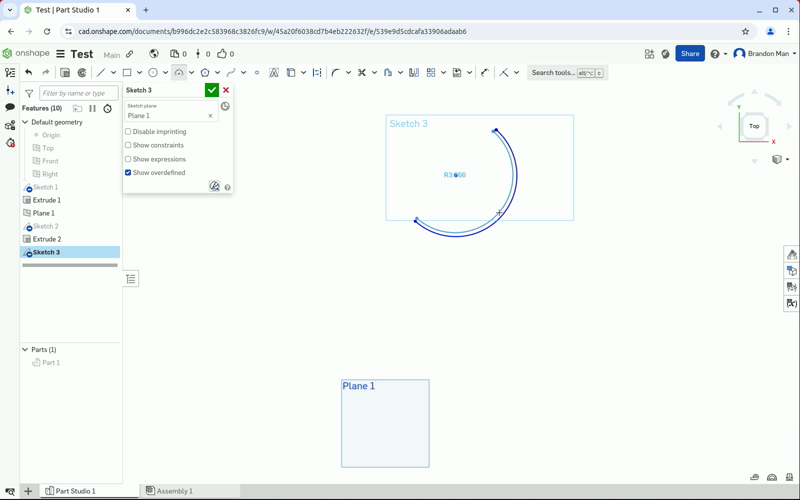
scroll(6)
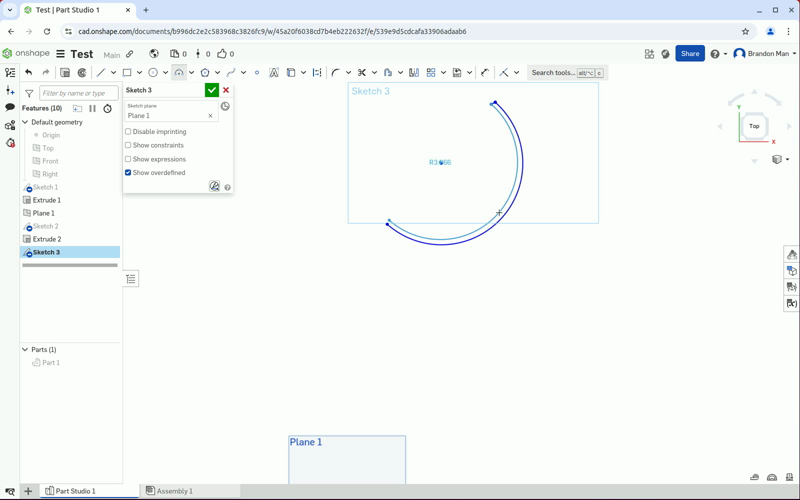
scroll(6)
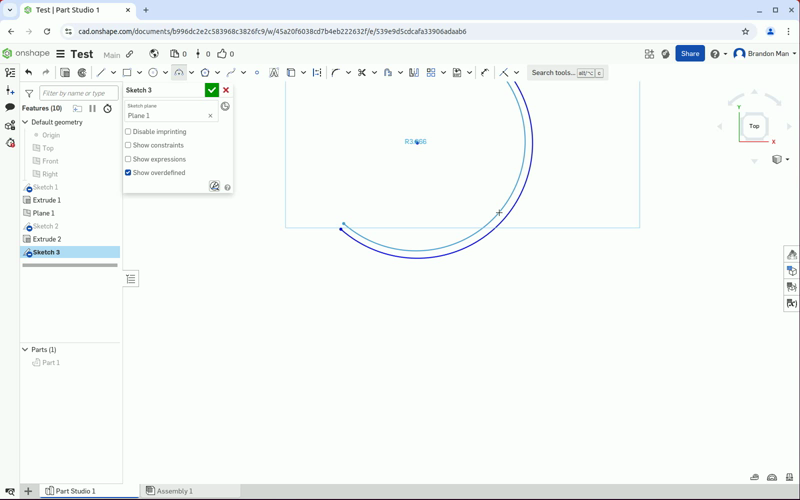
scroll(6)
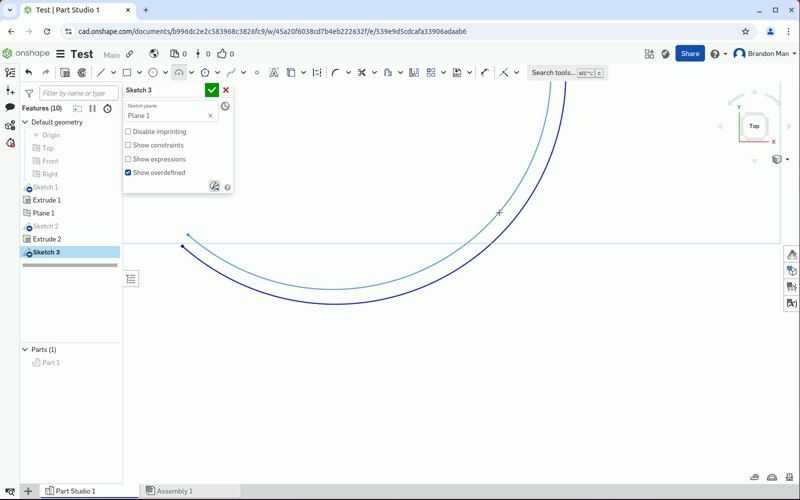
click(499, 212)
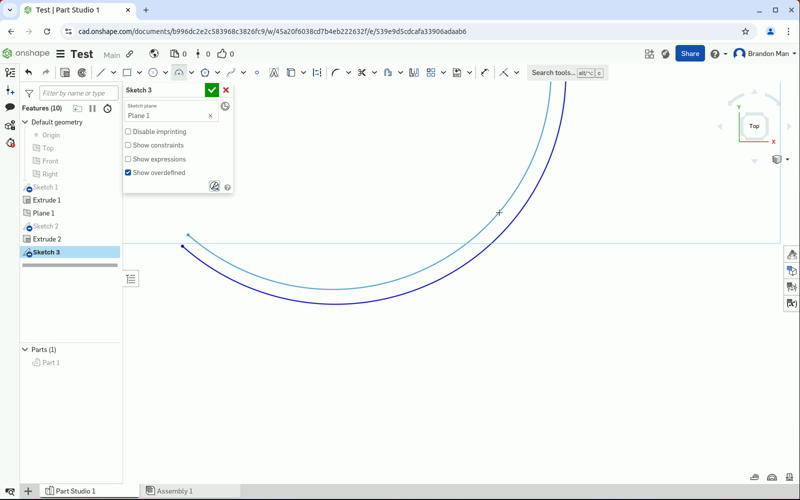
scroll(-6)
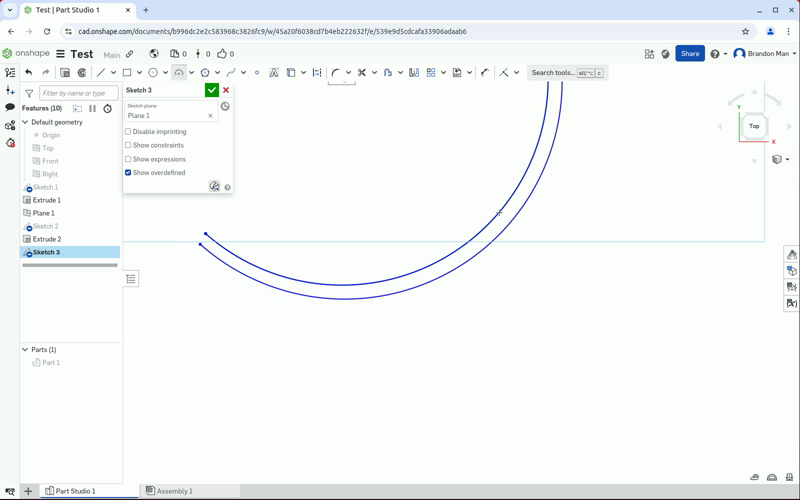
scroll(-6)
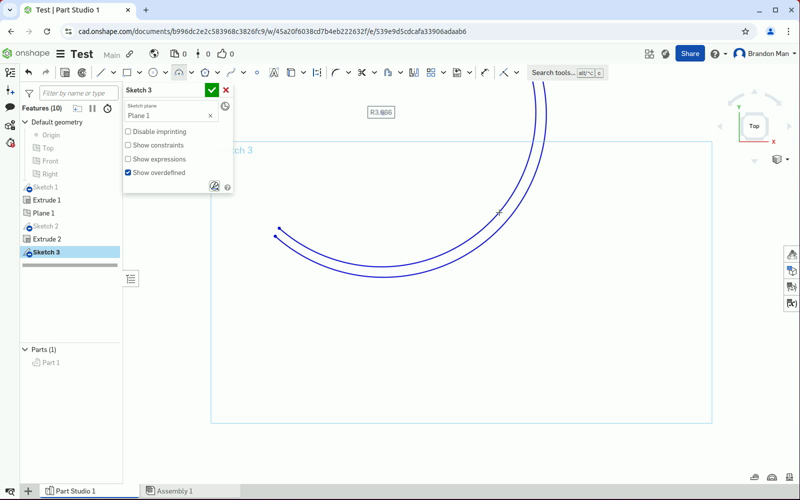
scroll(-6)
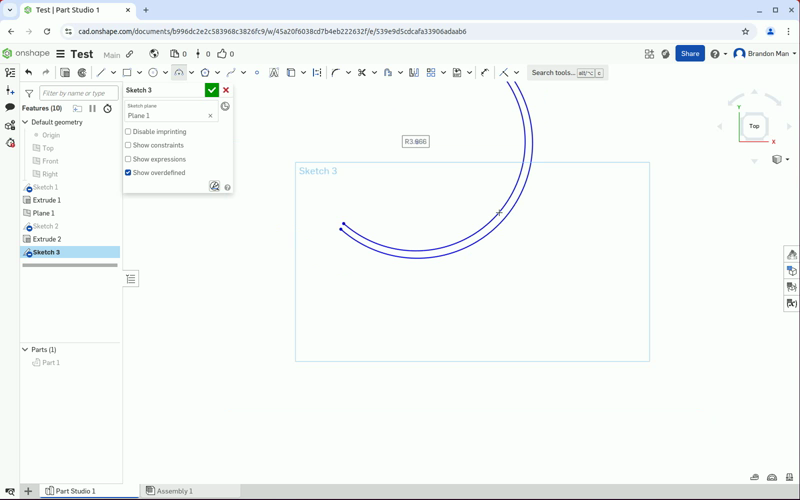
scroll(-6)
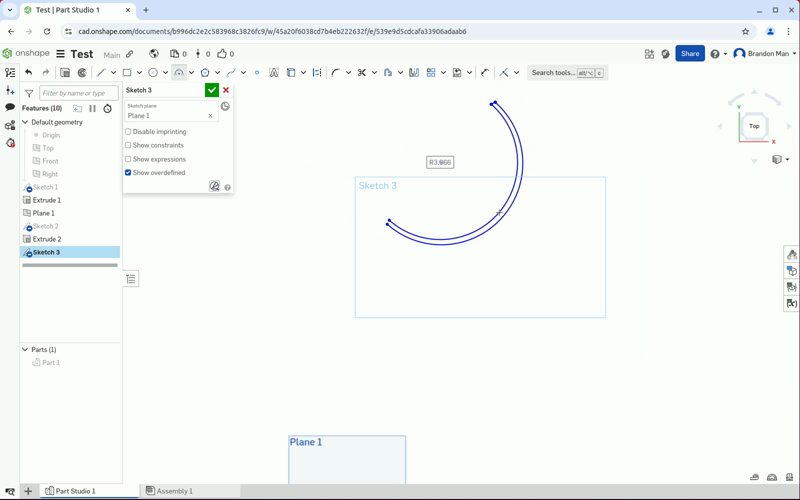
scroll(-6)
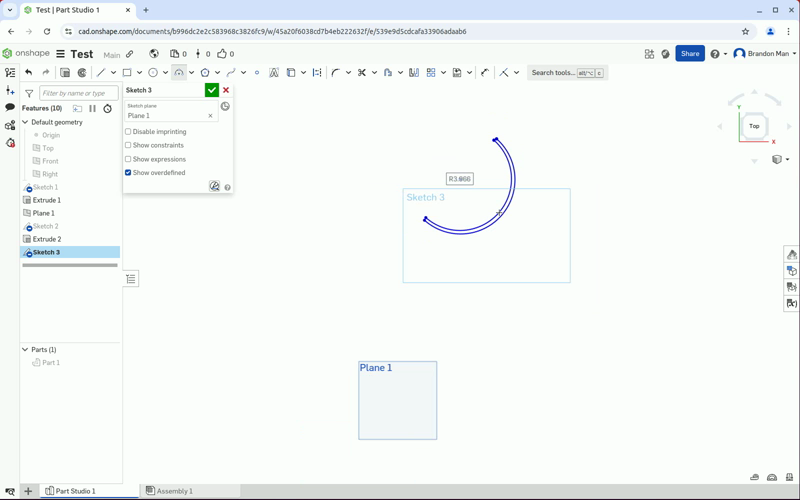
scroll(-6)
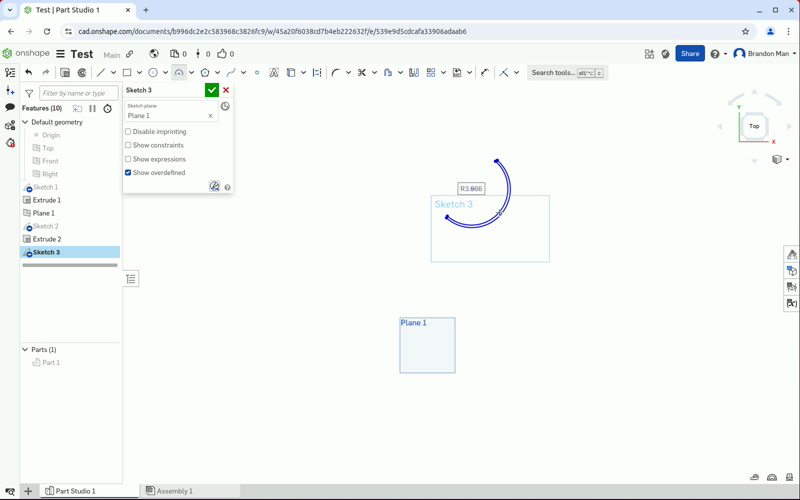
scroll(-6)
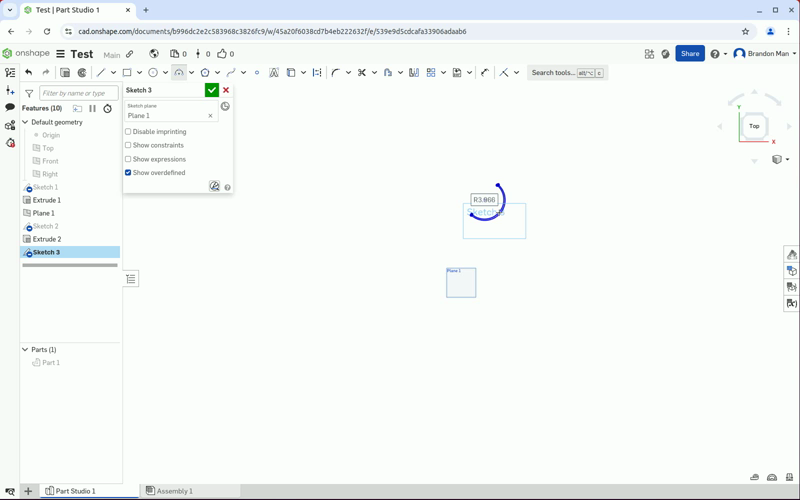
key_up(shift)
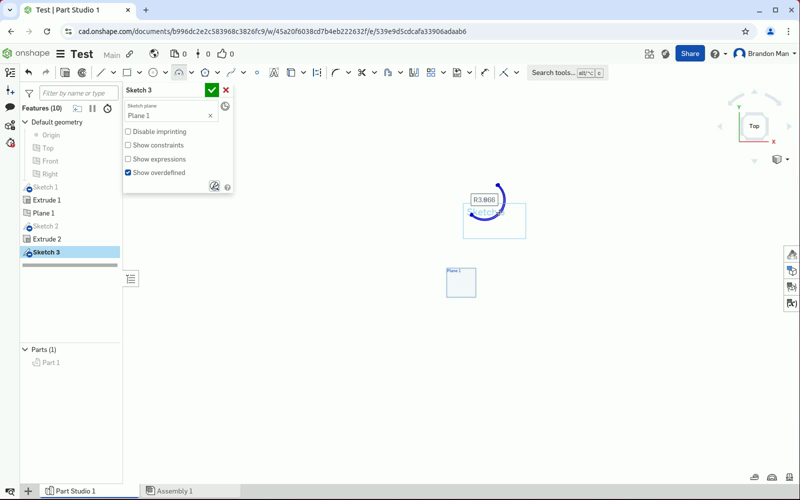
key(esc)
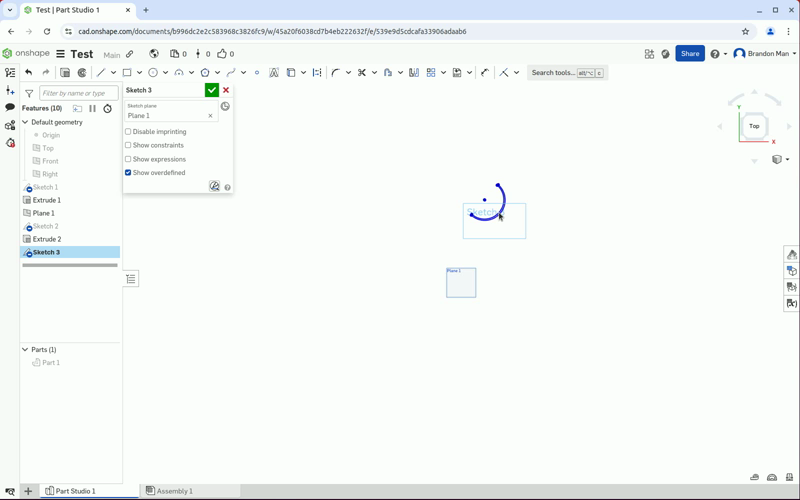
key(l)
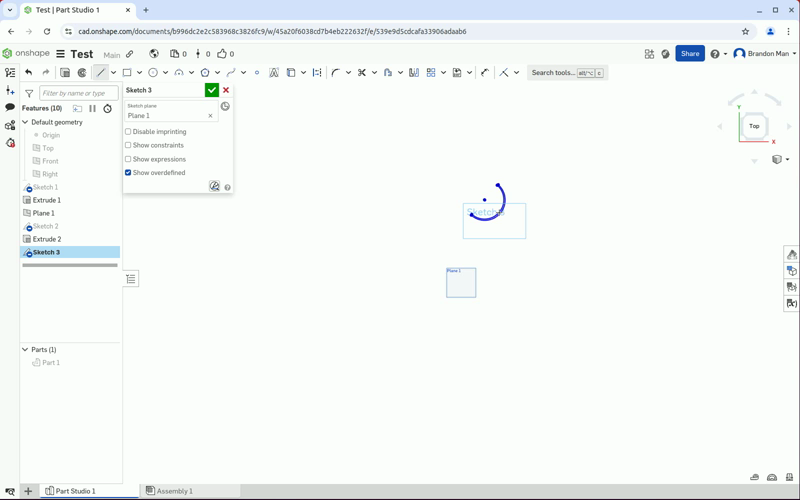
mouse_move(471, 214)
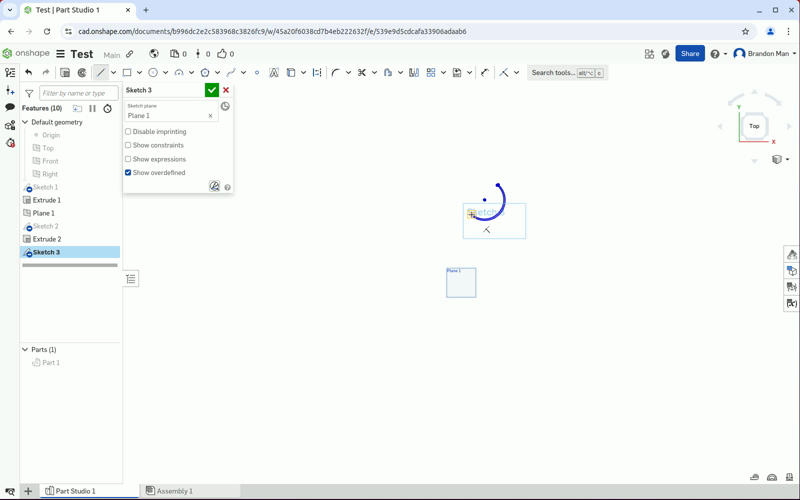
scroll(6)
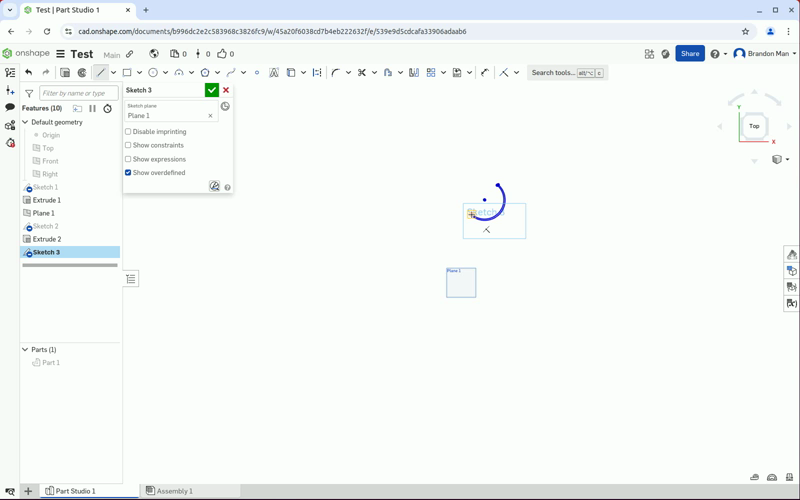
scroll(6)
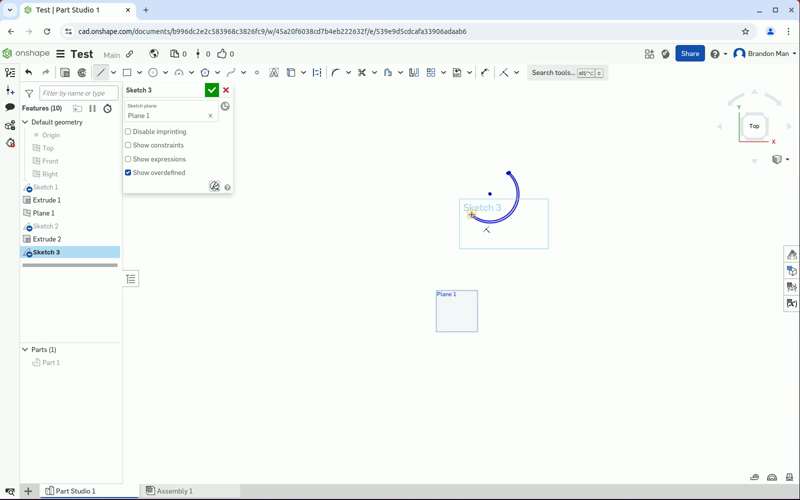
scroll(6)
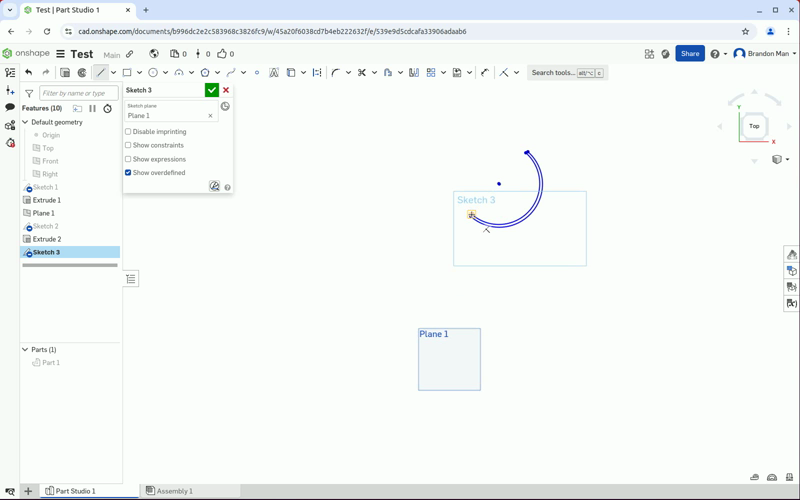
scroll(6)
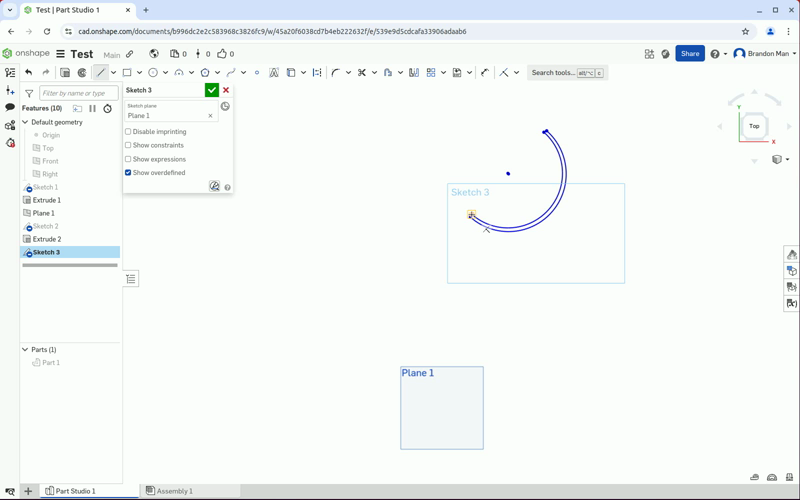
scroll(6)
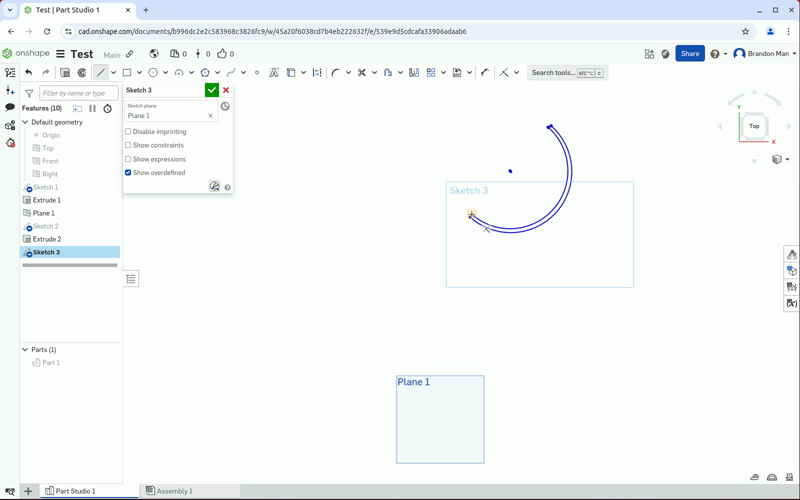
scroll(6)
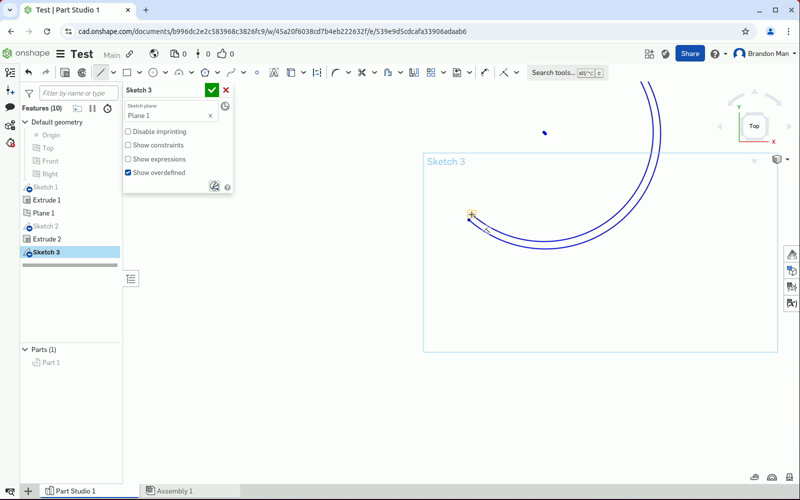
scroll(6)
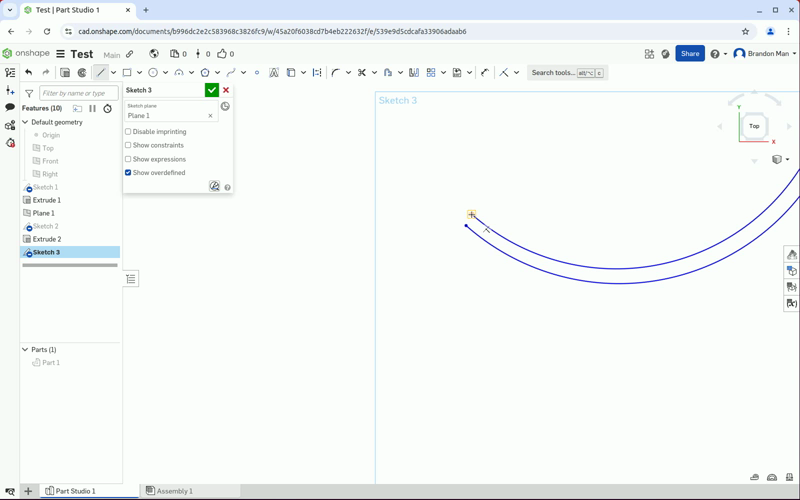
click(471, 214)
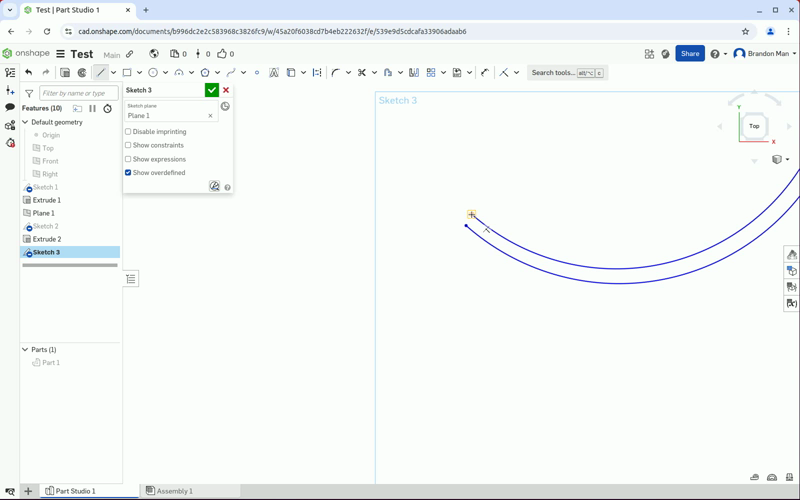
scroll(-6)
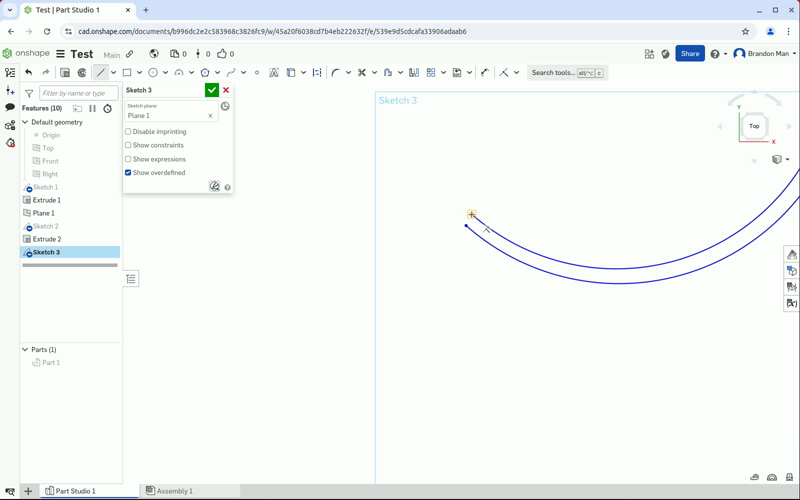
scroll(-6)
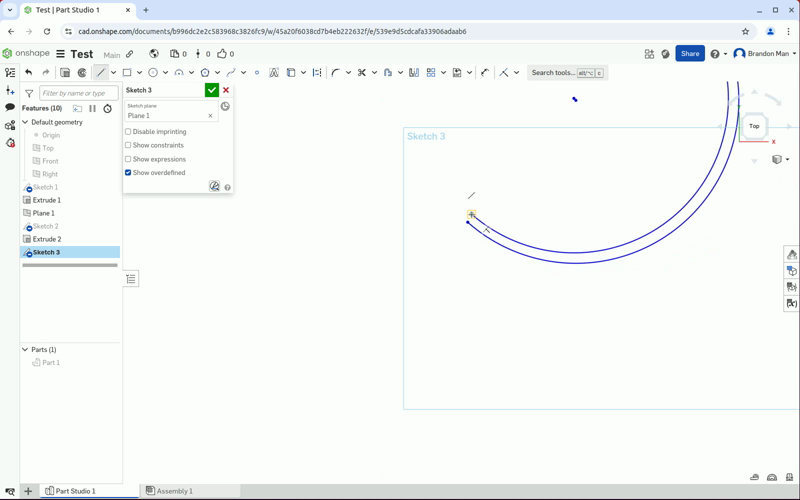
scroll(-6)
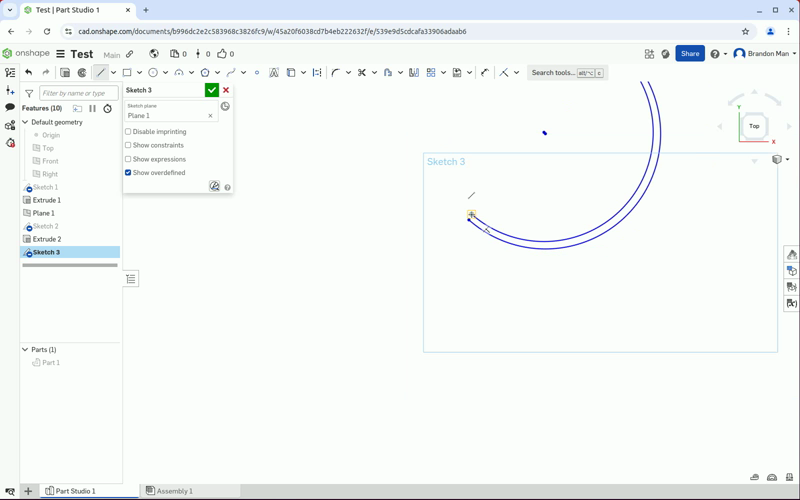
scroll(-6)
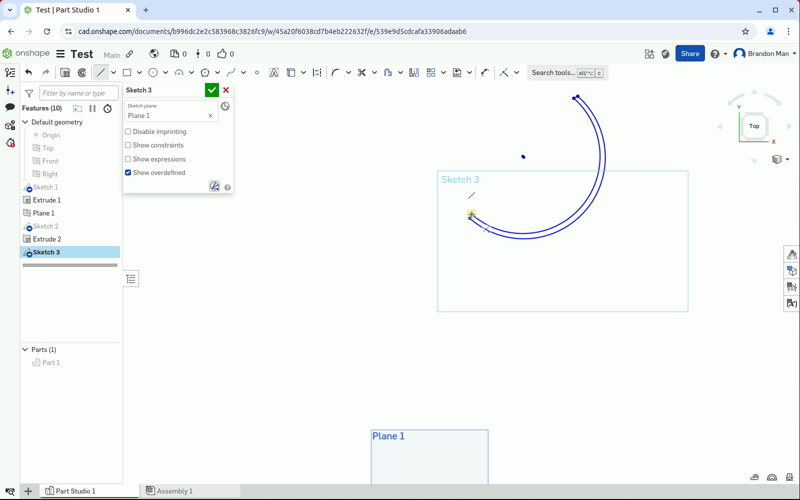
scroll(-6)
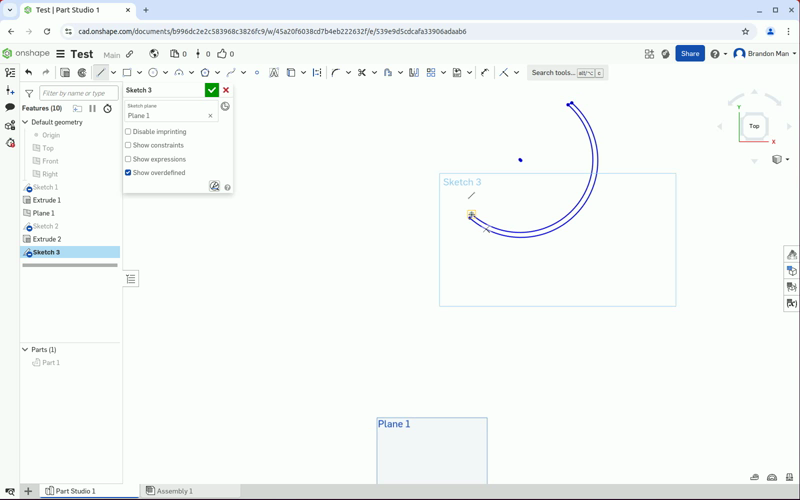
scroll(-6)
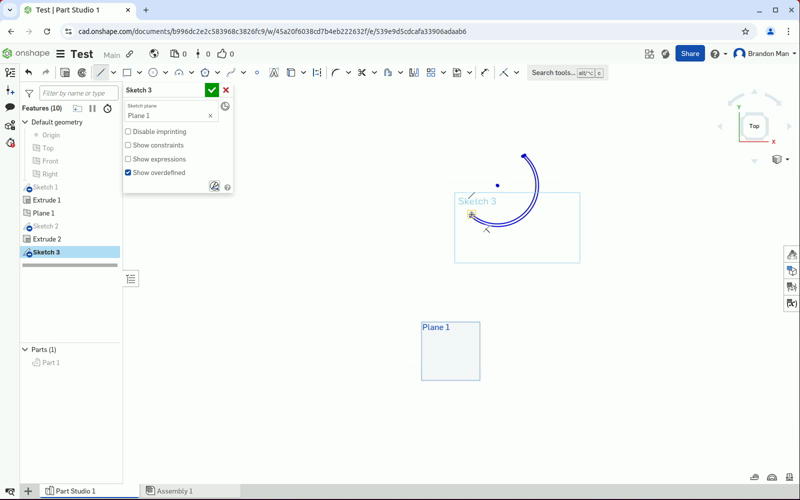
scroll(-6)
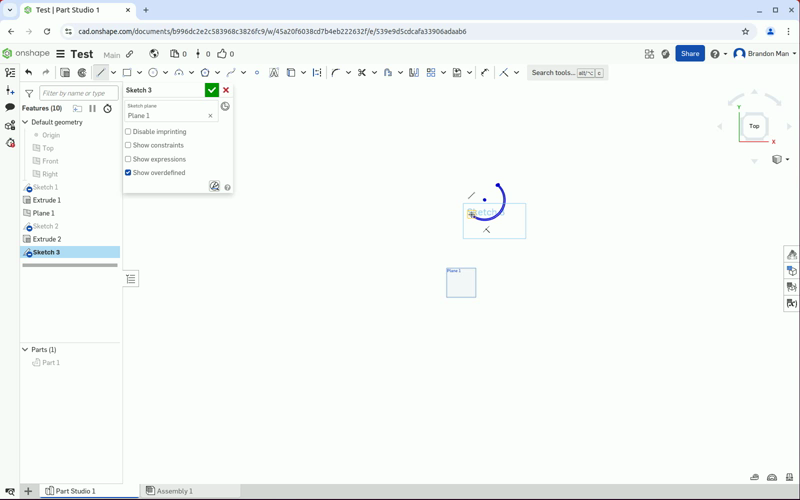
mouse_move(501, 214)
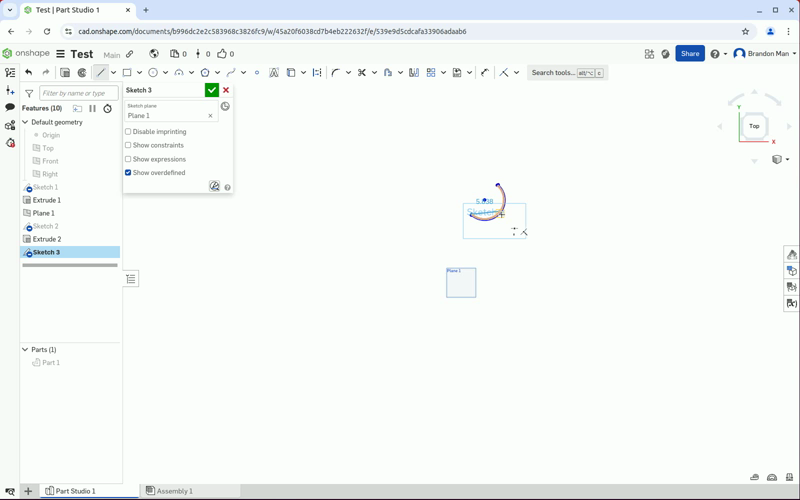
key_down(shift)
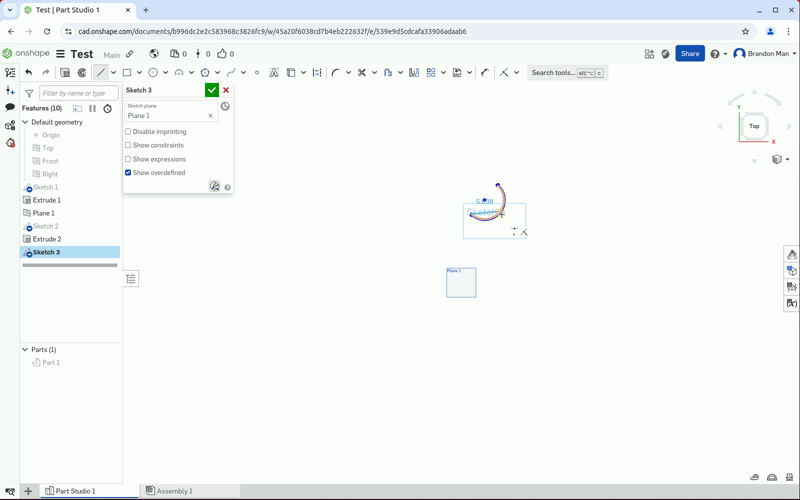
mouse_move(471, 215)
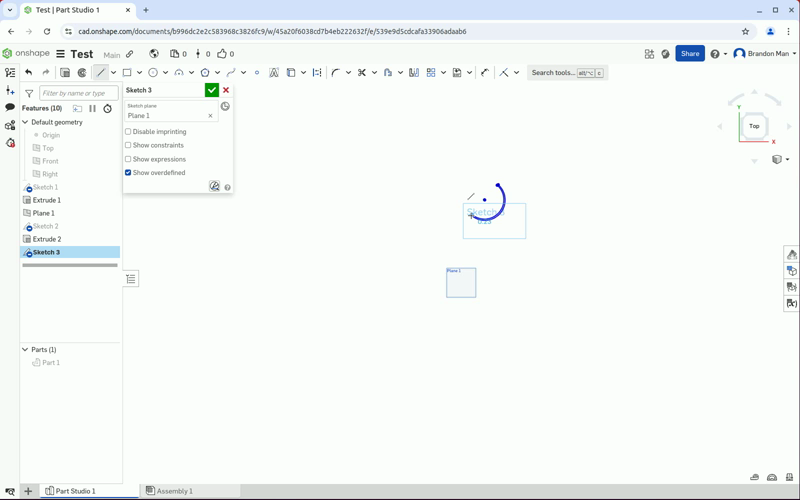
scroll(6)
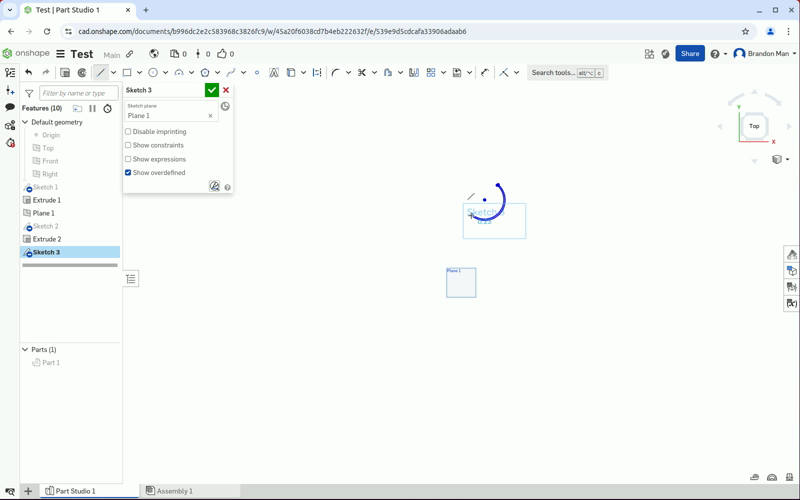
scroll(6)
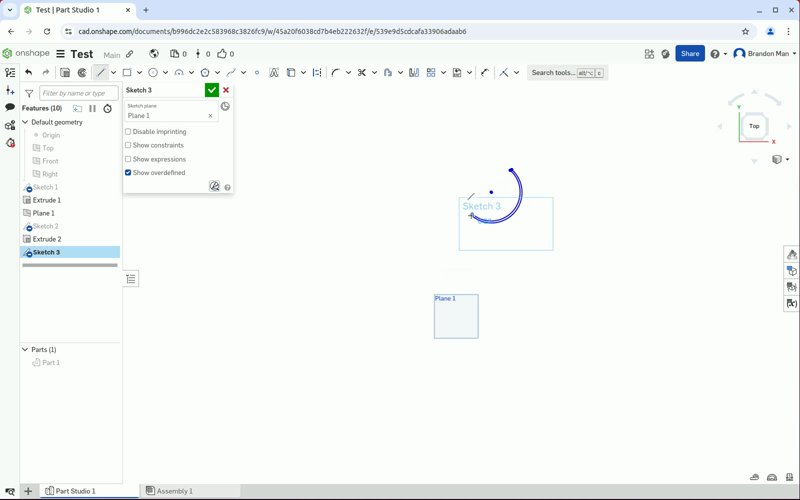
scroll(6)
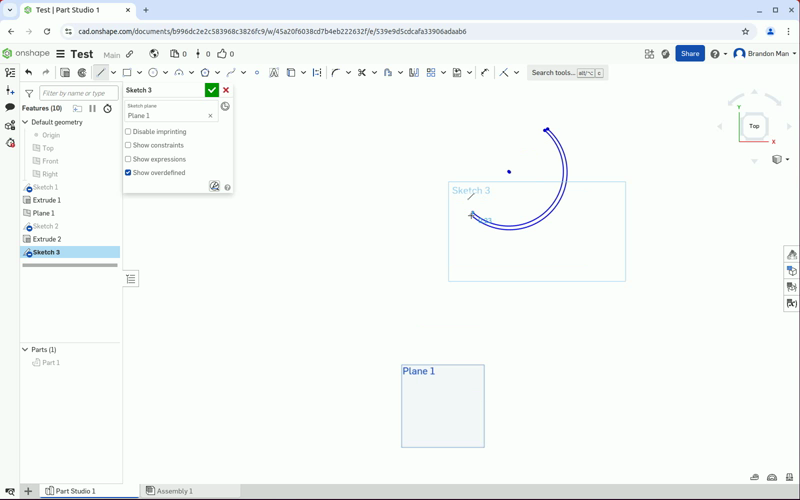
scroll(6)
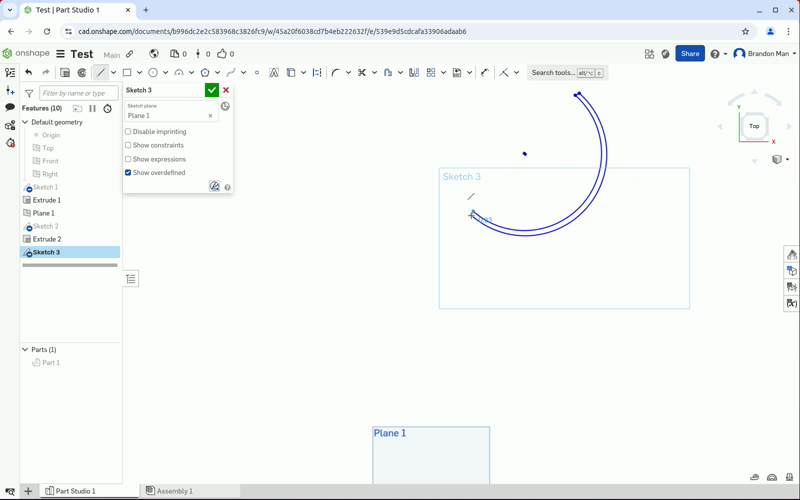
scroll(6)
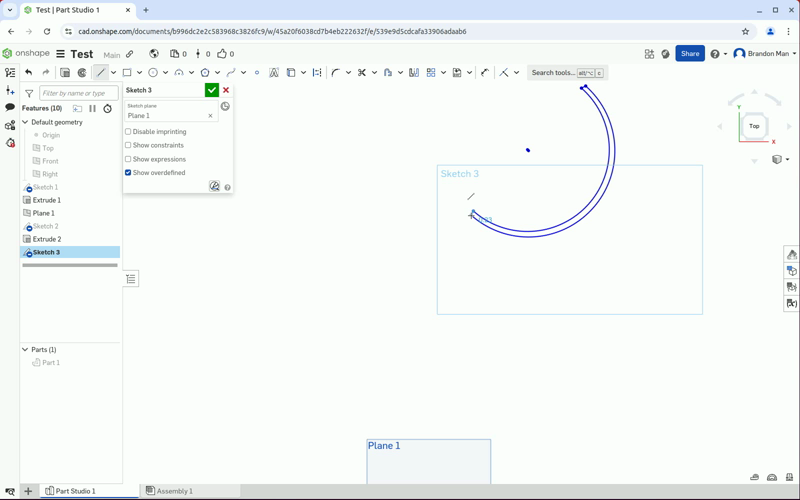
scroll(6)
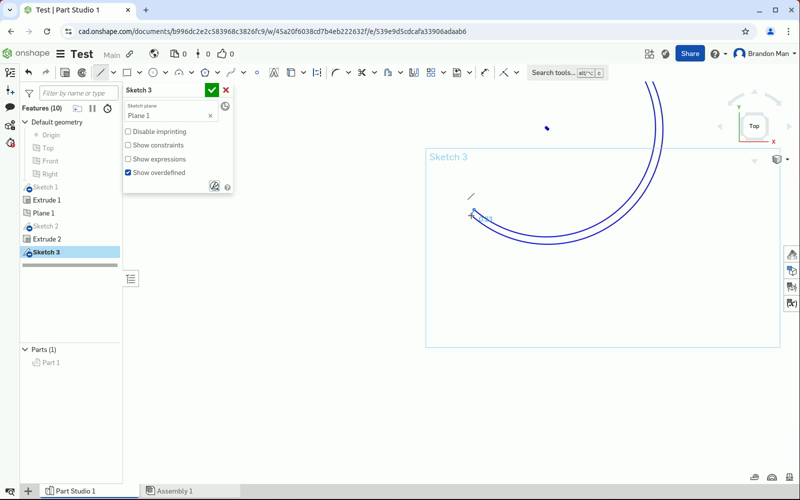
scroll(6)
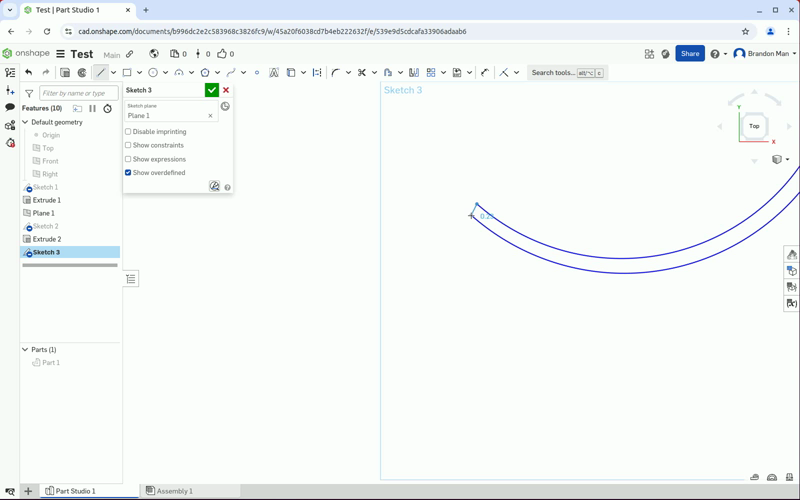
key_up(shift)
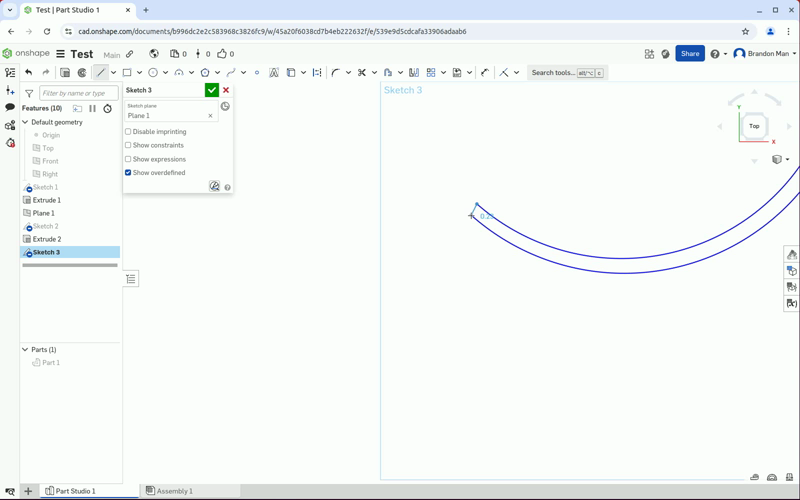
click(471, 215)
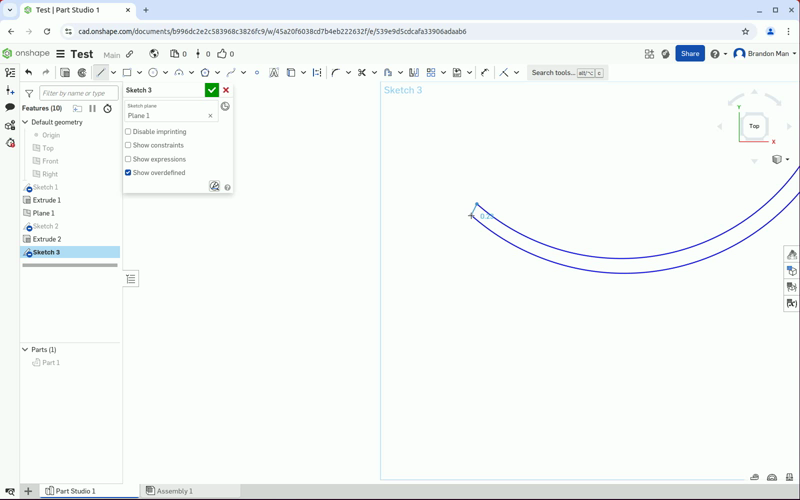
scroll(-6)
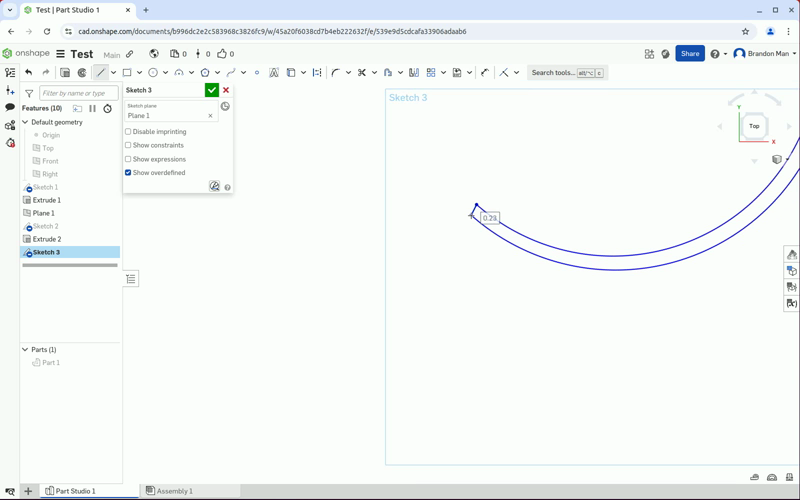
scroll(-6)
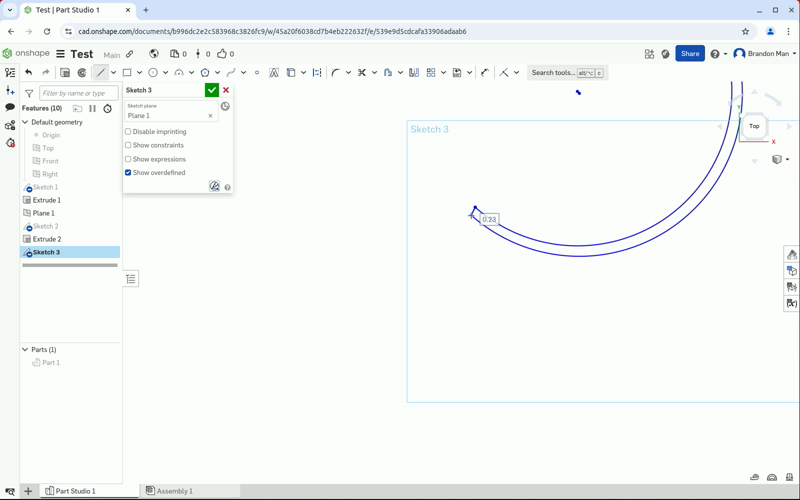
scroll(-6)
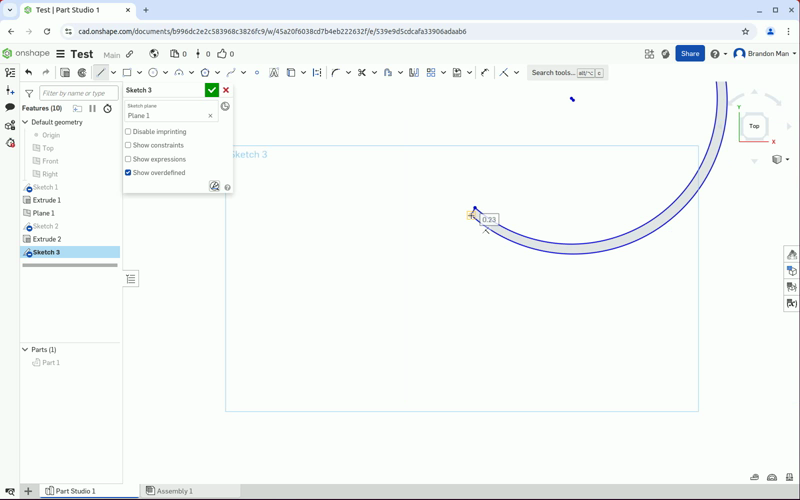
scroll(-6)
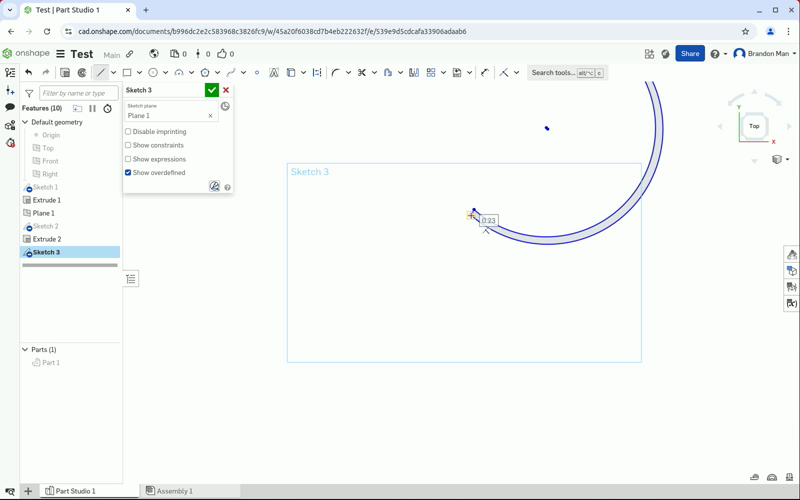
scroll(-6)
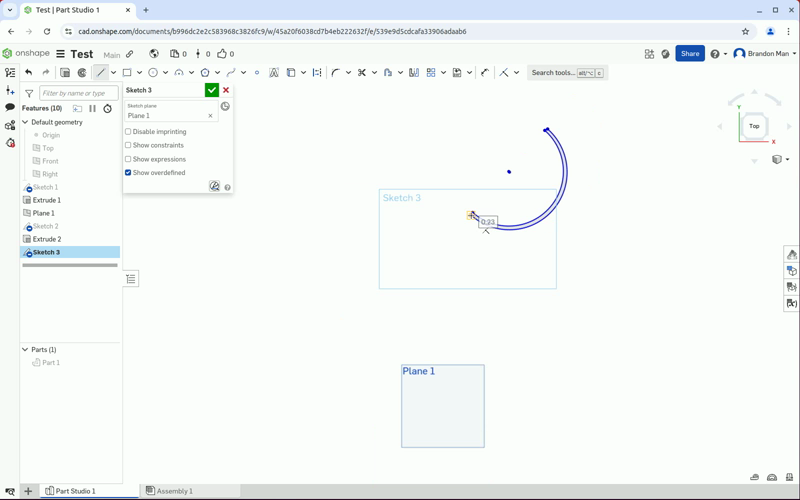
scroll(-6)
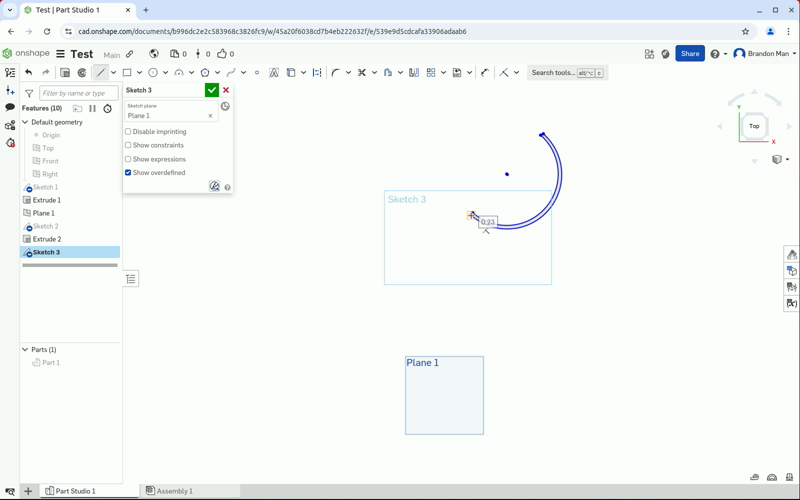
scroll(-6)
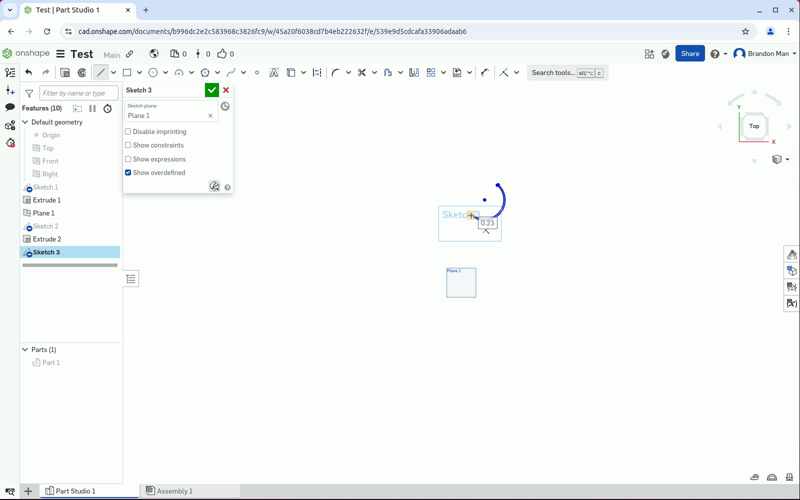
key(esc)
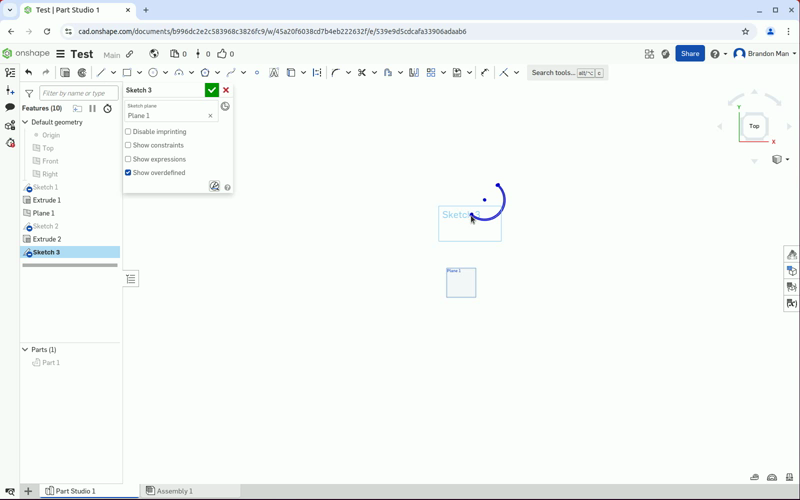
mouse_move(478, 218)
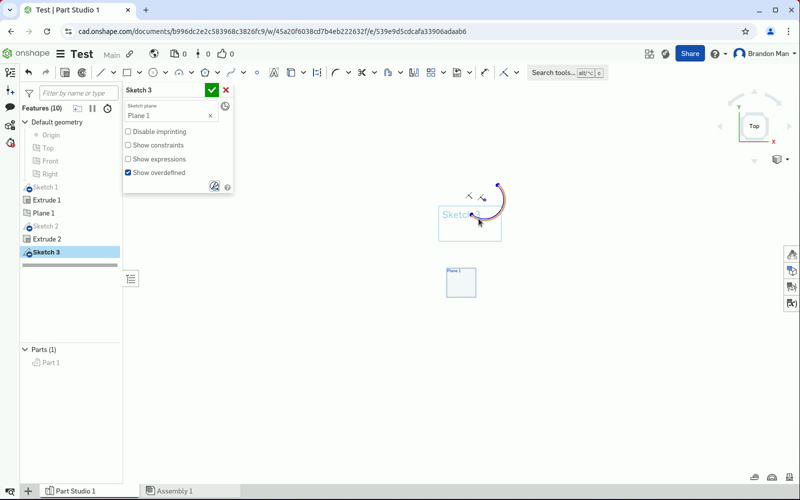
scroll(6)
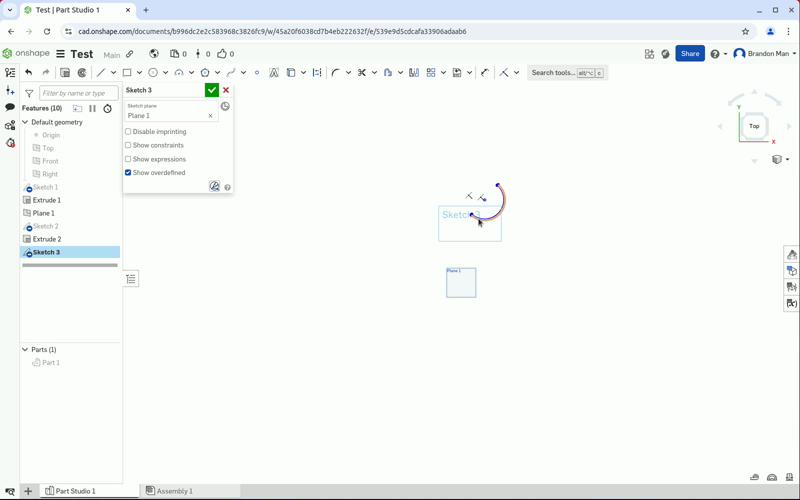
scroll(6)
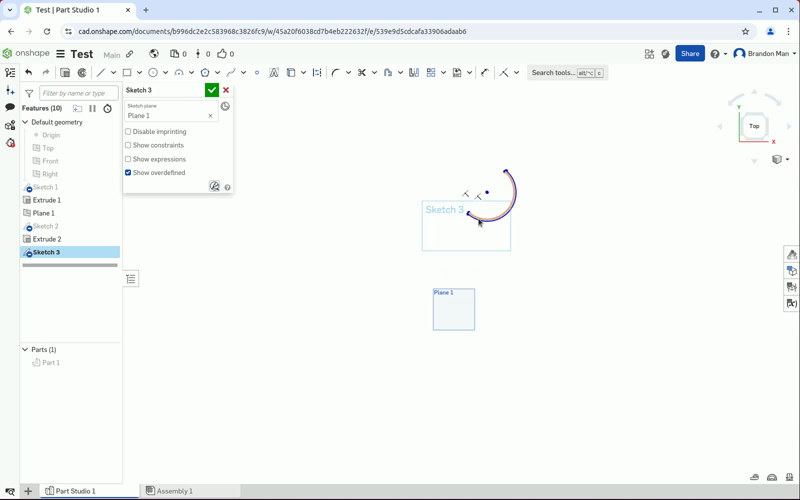
scroll(6)
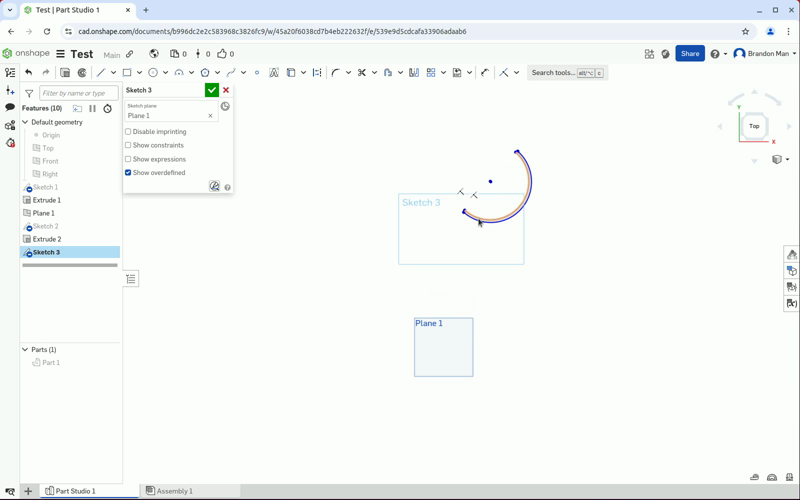
scroll(6)
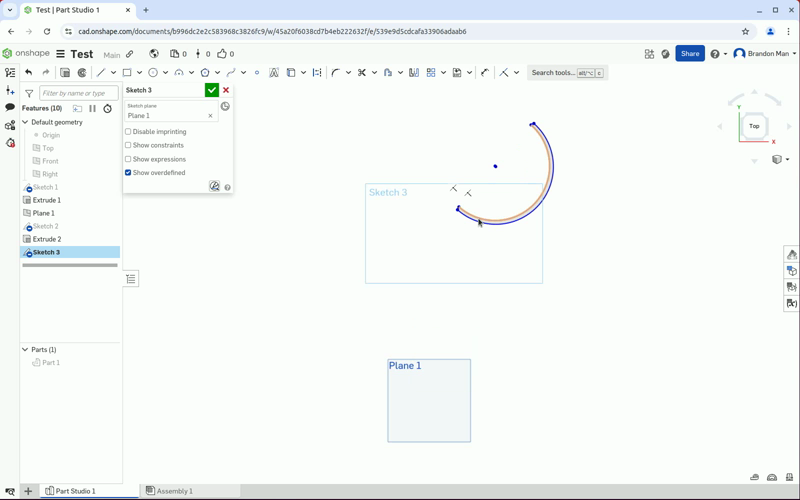
scroll(6)
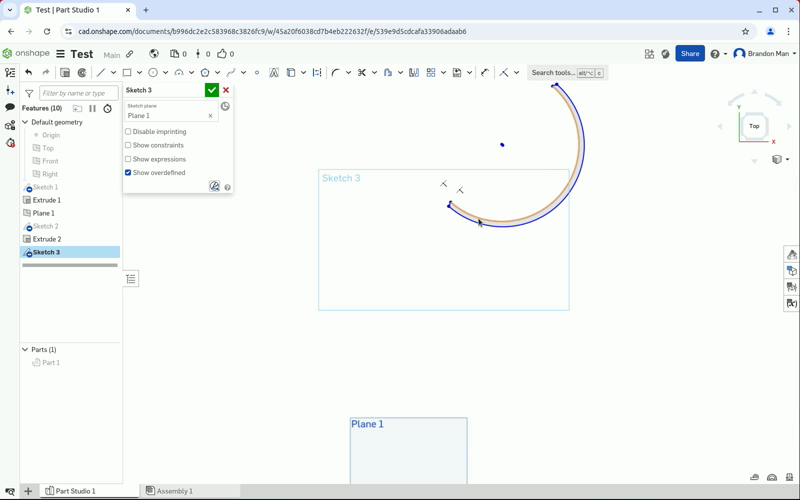
scroll(6)
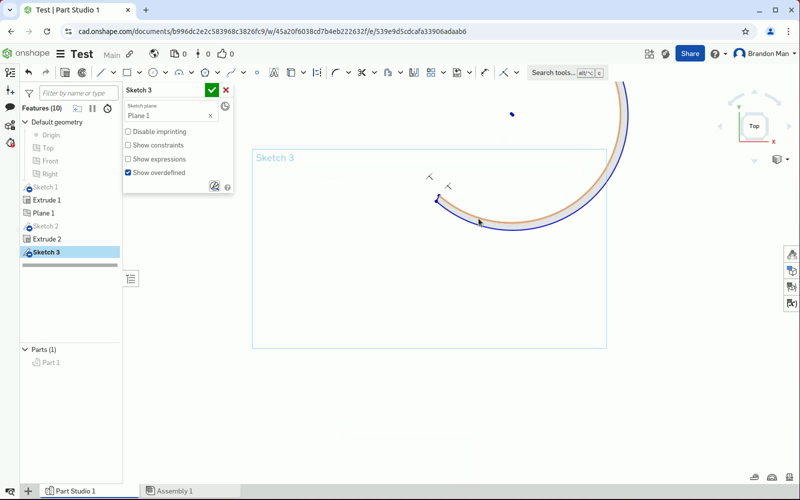
scroll(6)
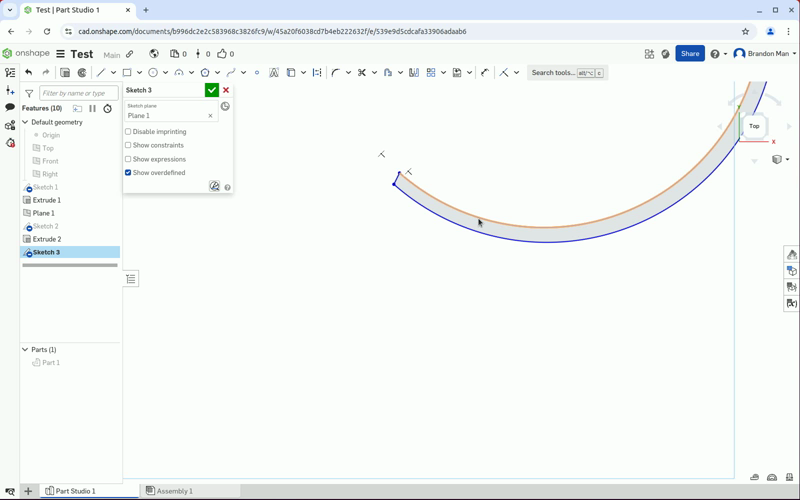
click(478, 218)
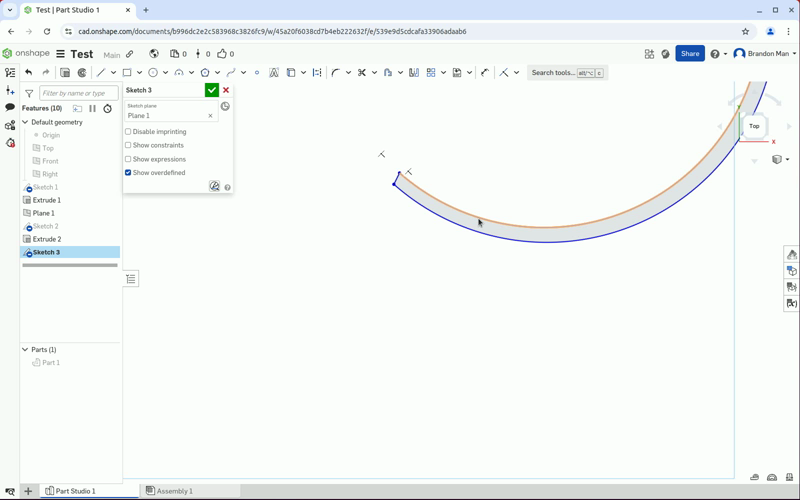
scroll(-6)
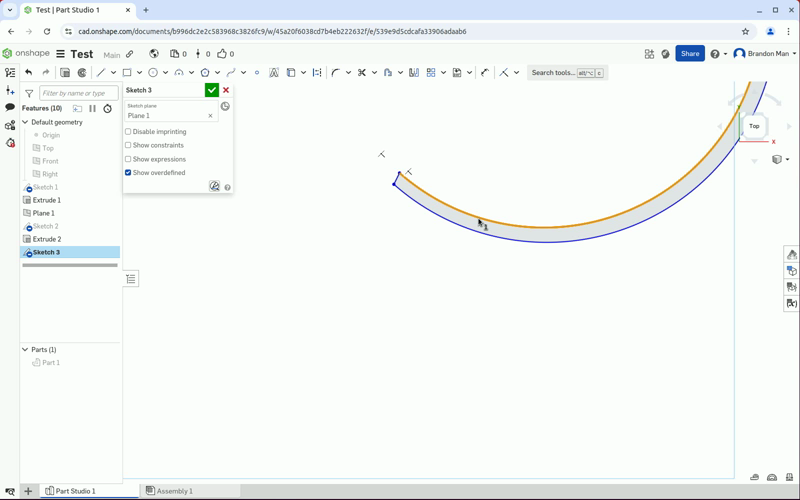
scroll(-6)
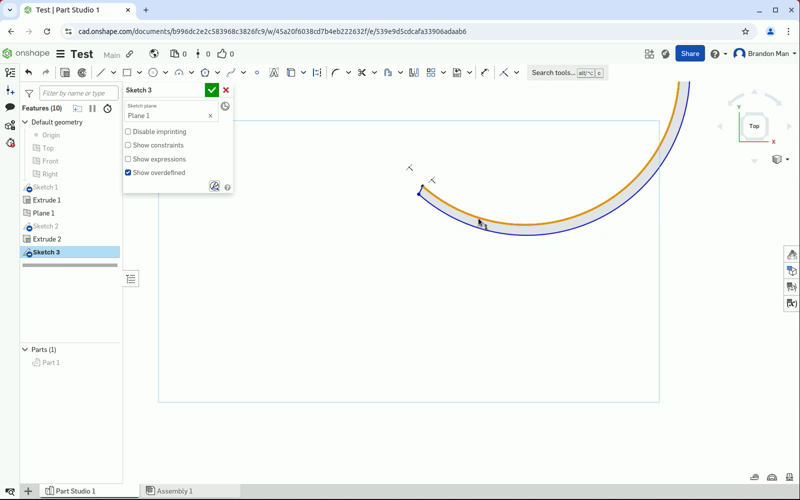
scroll(-6)
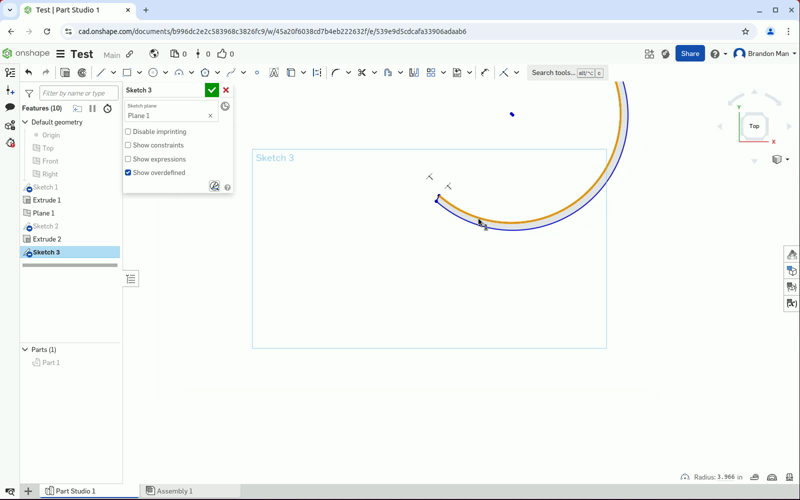
scroll(-6)
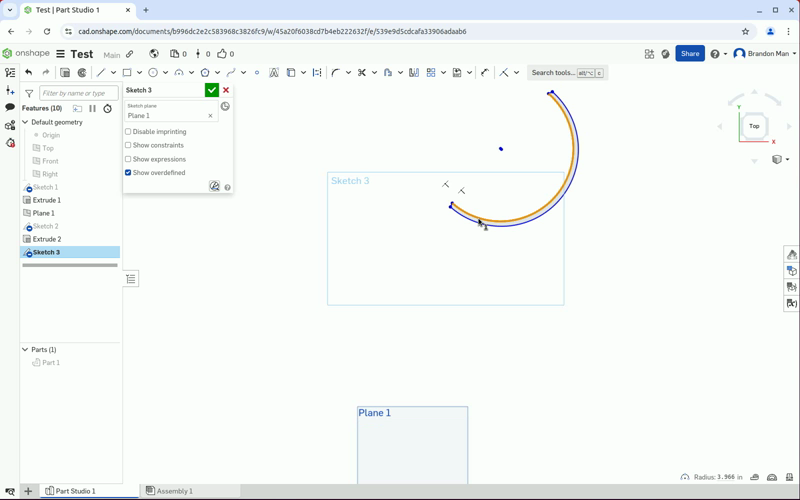
scroll(-6)
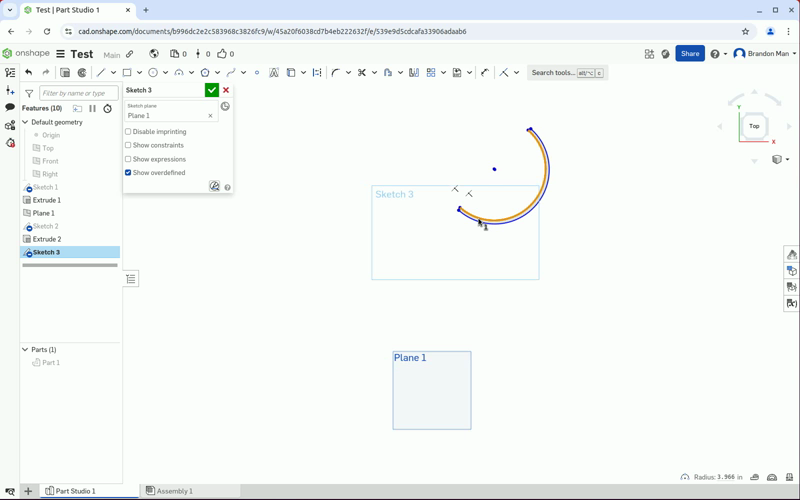
scroll(-6)
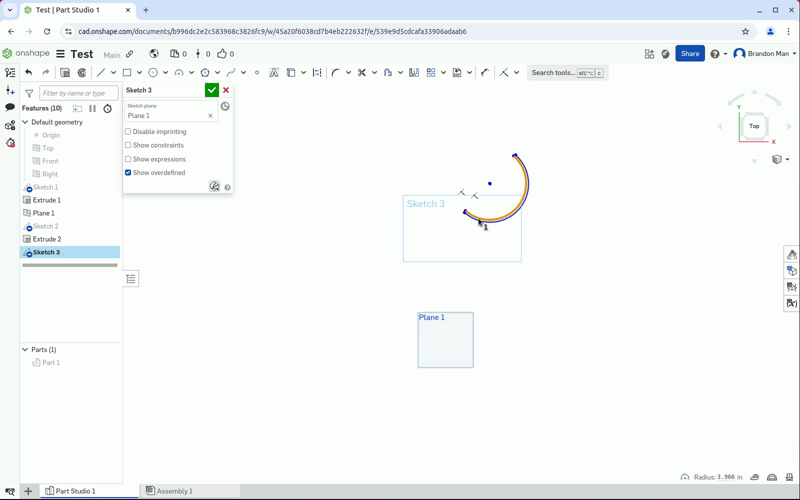
scroll(-6)
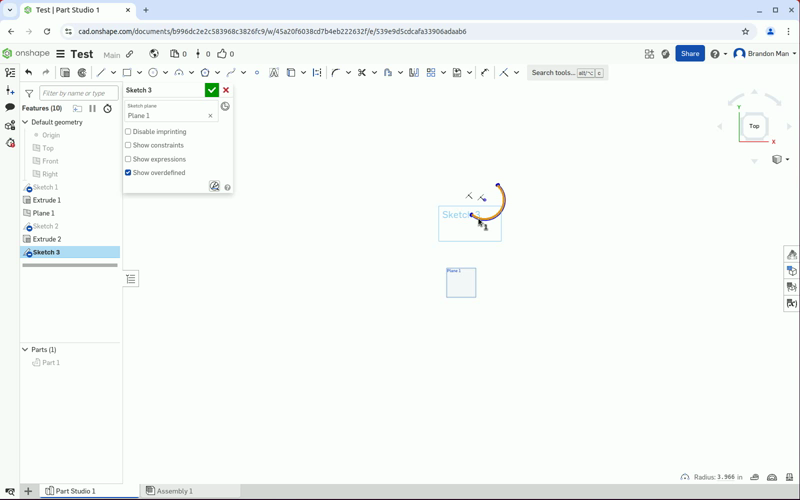
mouse_move(73, 352)
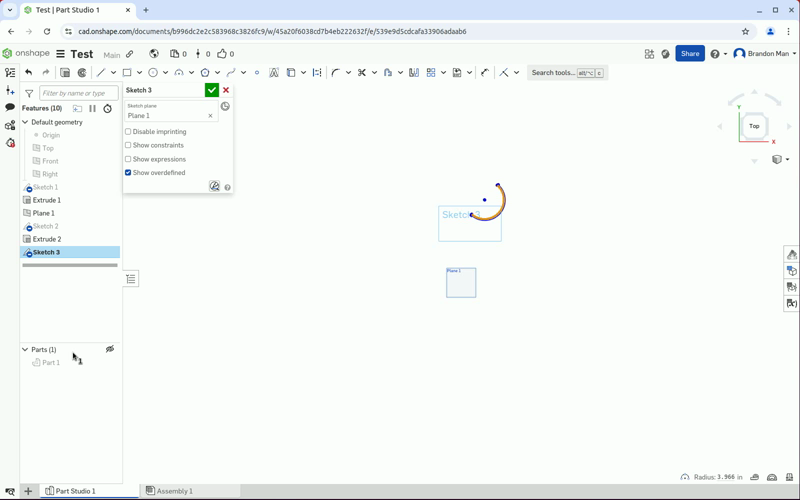
key(shift+y)
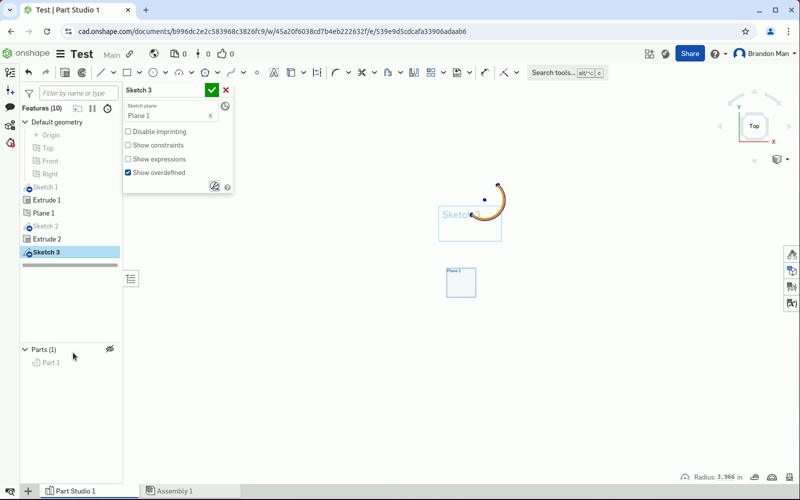
key(shift+e)
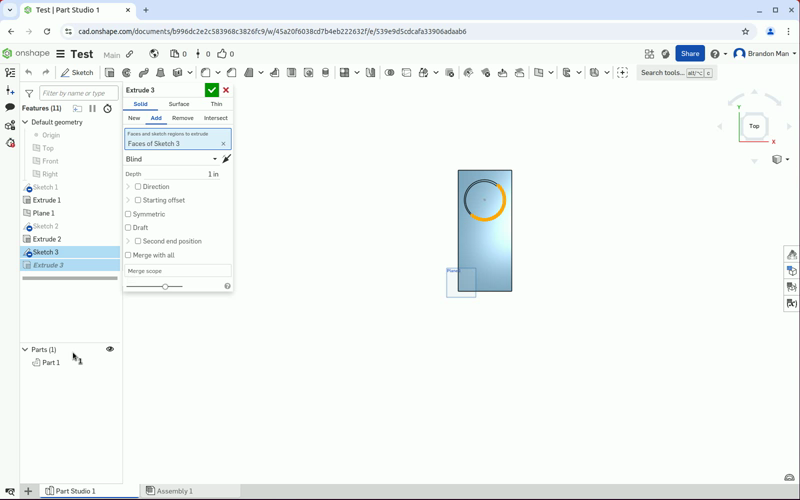
mouse_move(143, 106)
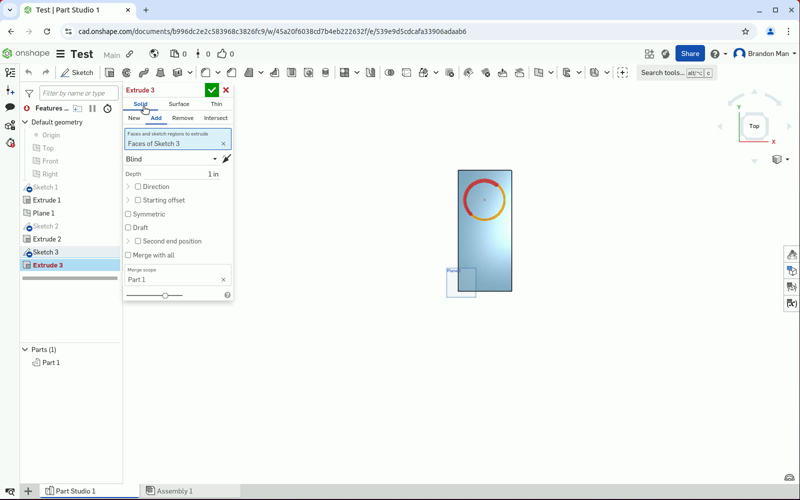
click(143, 106)
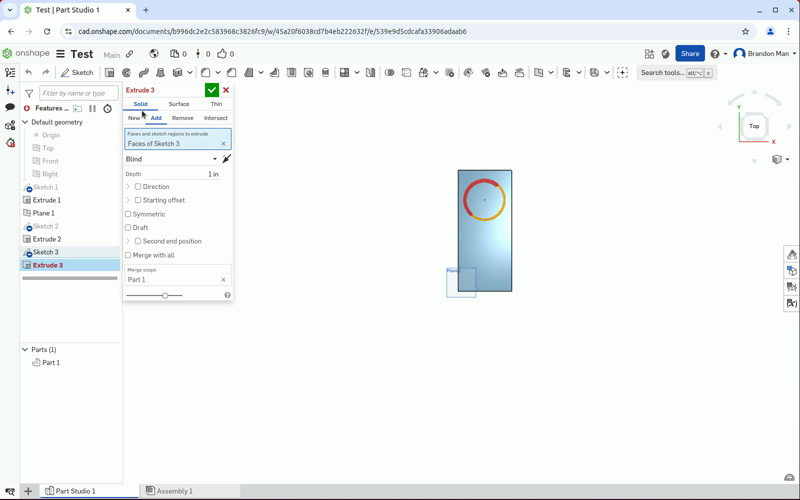
mouse_move(137, 120)
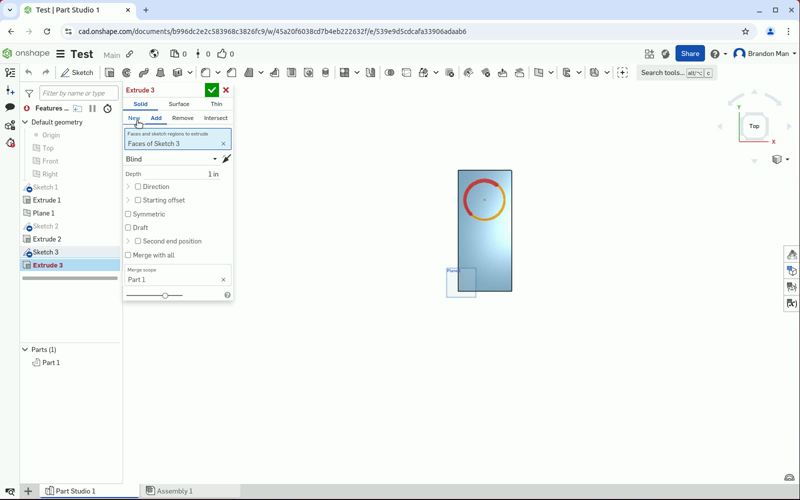
click(137, 120)
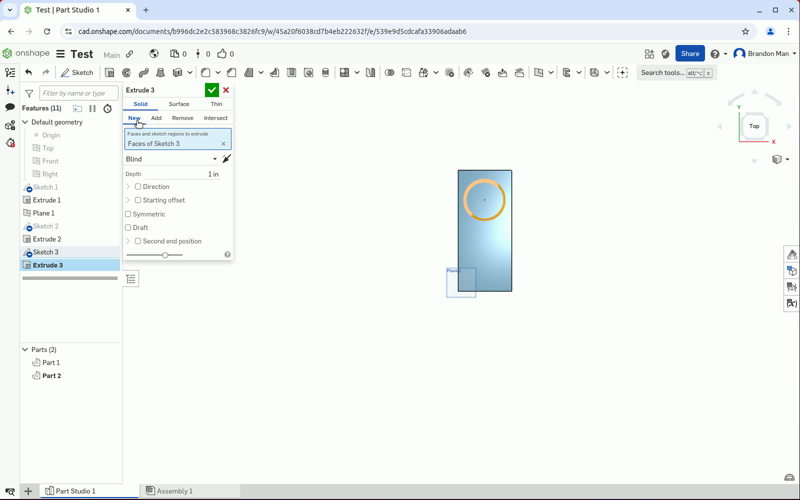
key(tab, 4)
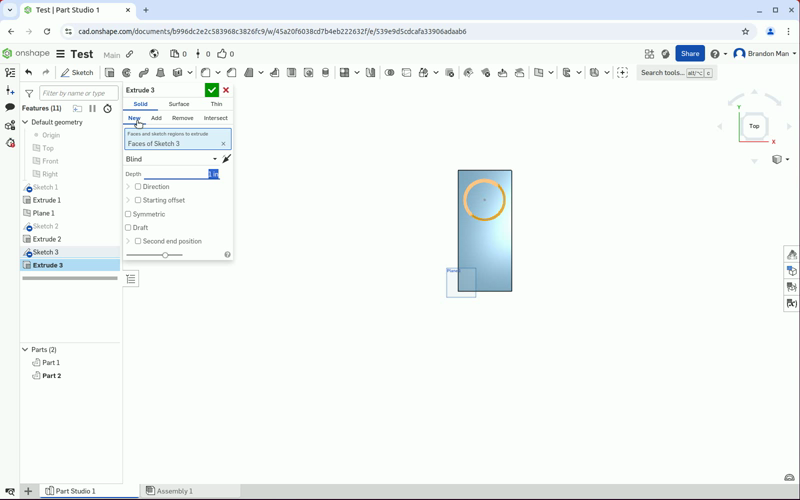
text(-0.241)
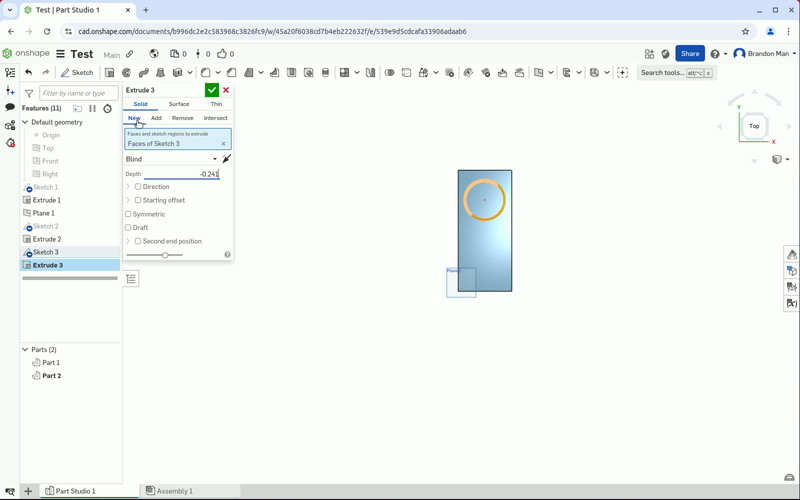
key(enter)
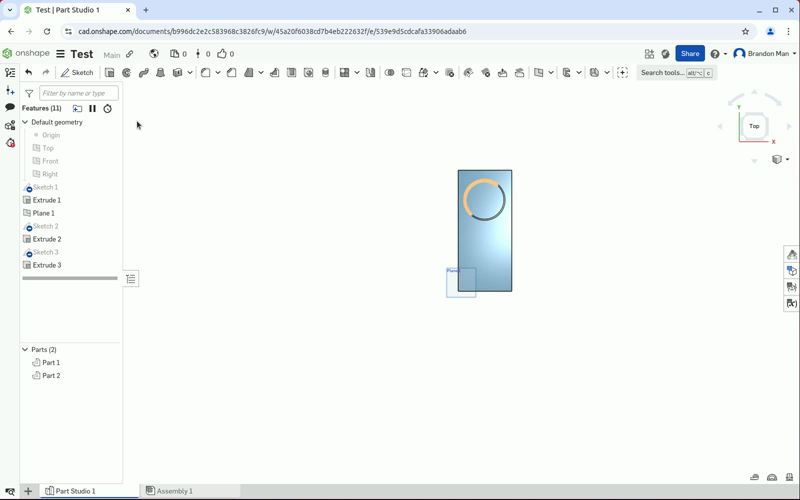
key(shift+h)
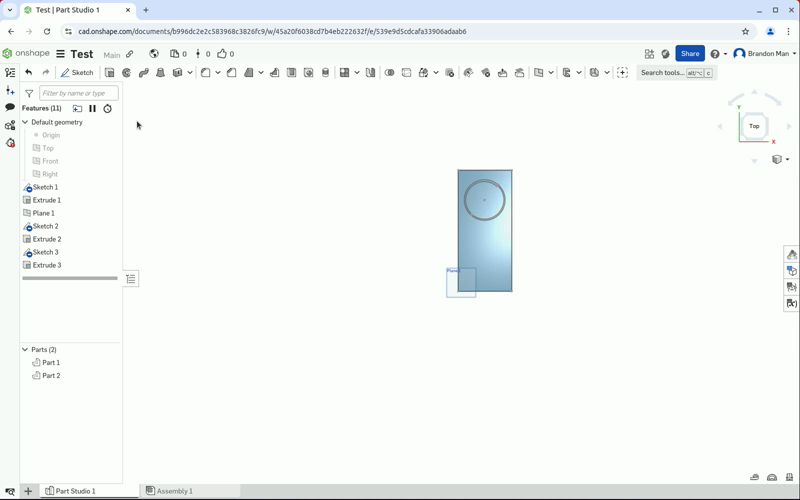
key(shift+h)
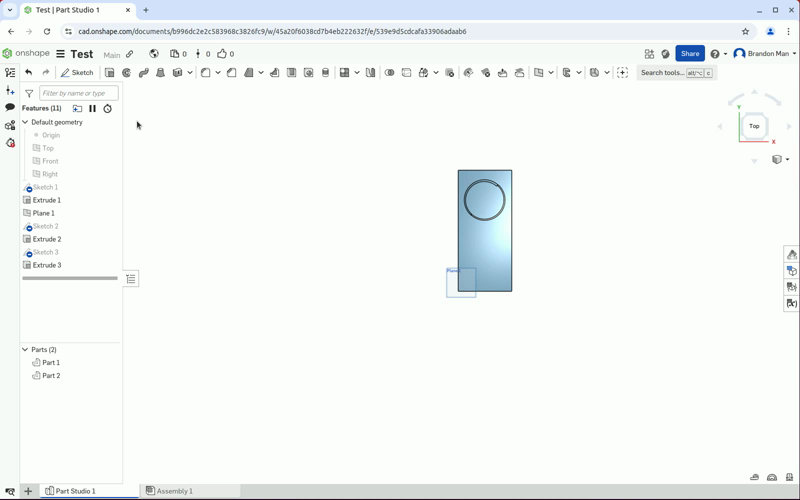
mouse_move(73, 189)
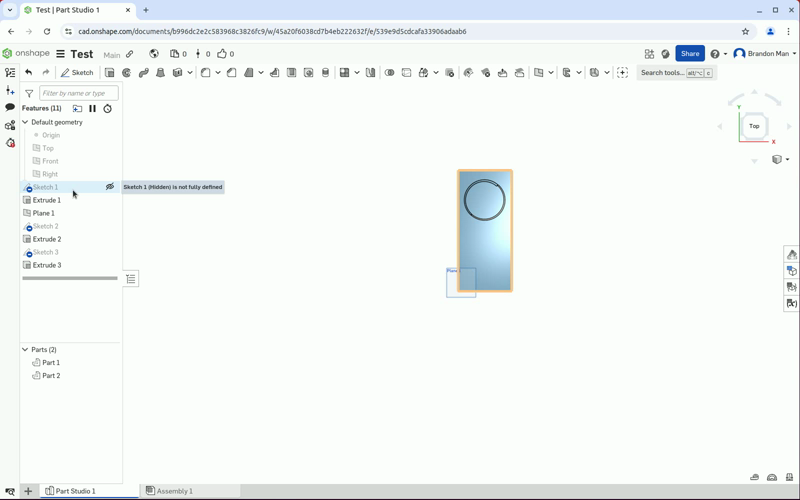
click(73, 189)
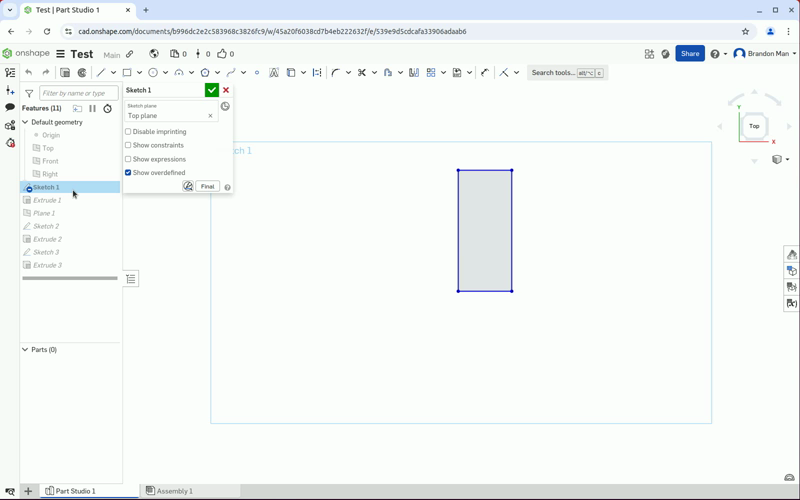
mouse_move(229, 92)
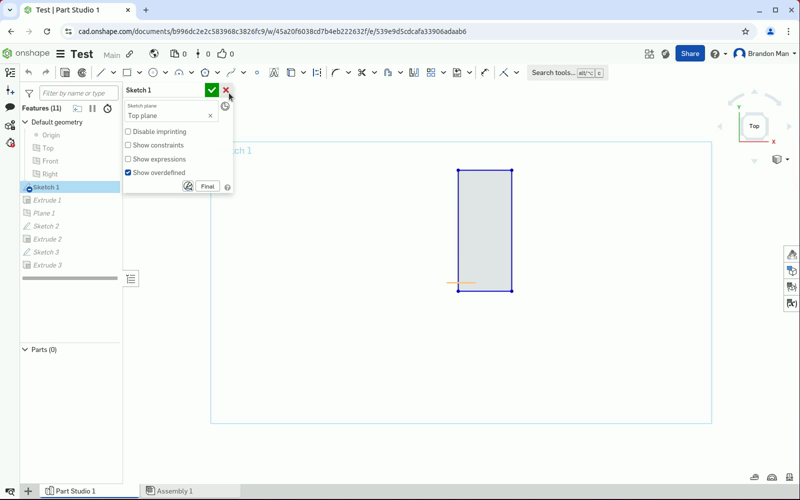
click(229, 92)
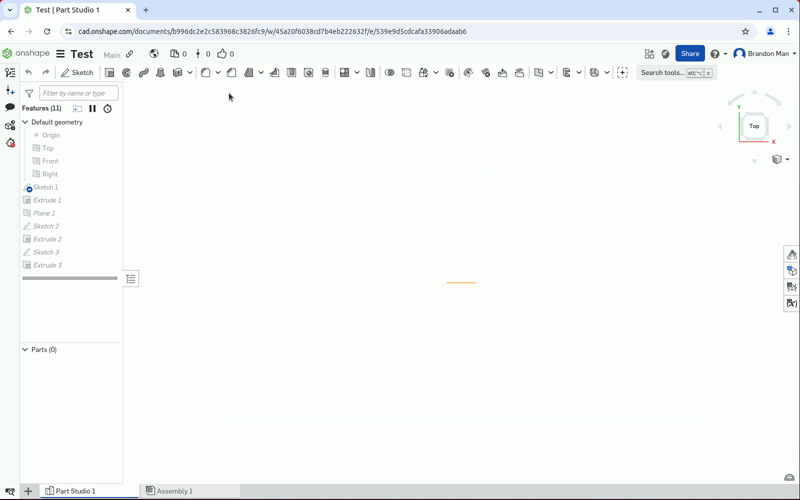
key(shift+s)
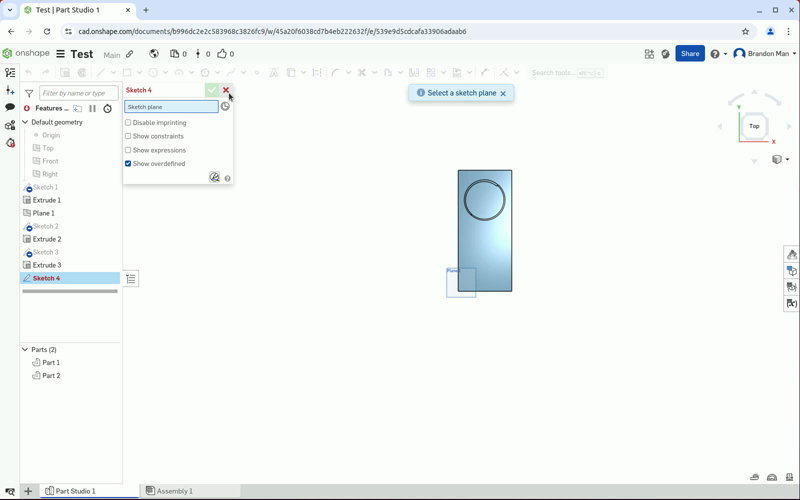
mouse_move(73, 215)
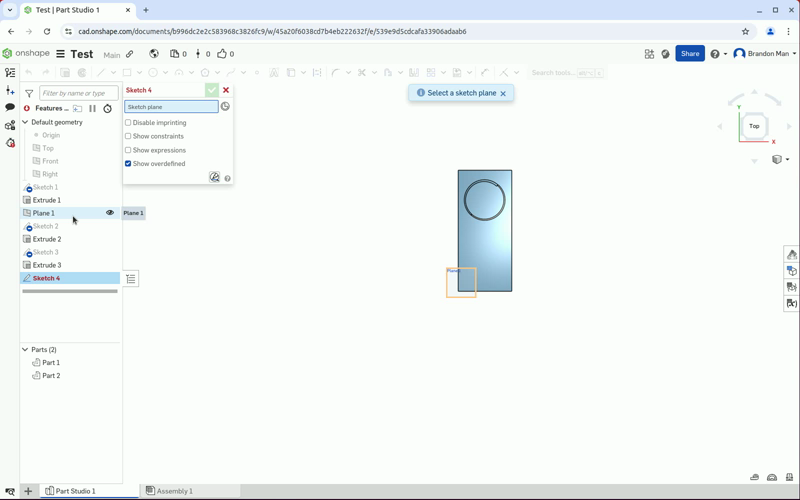
click(73, 215)
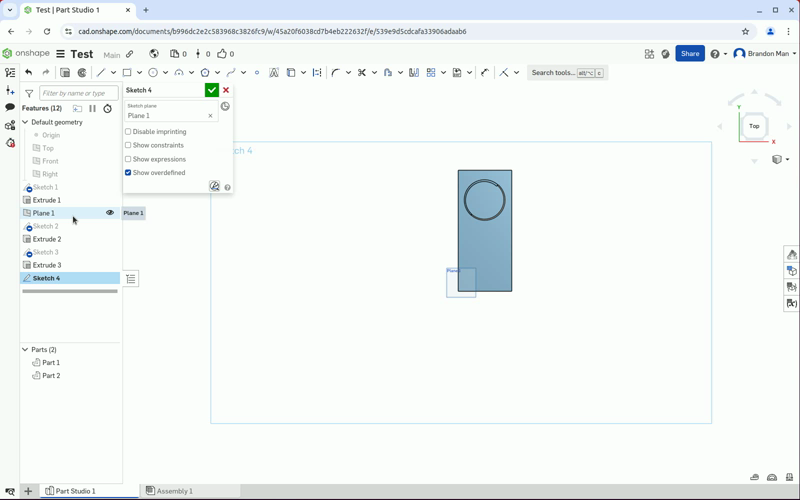
mouse_move(73, 352)
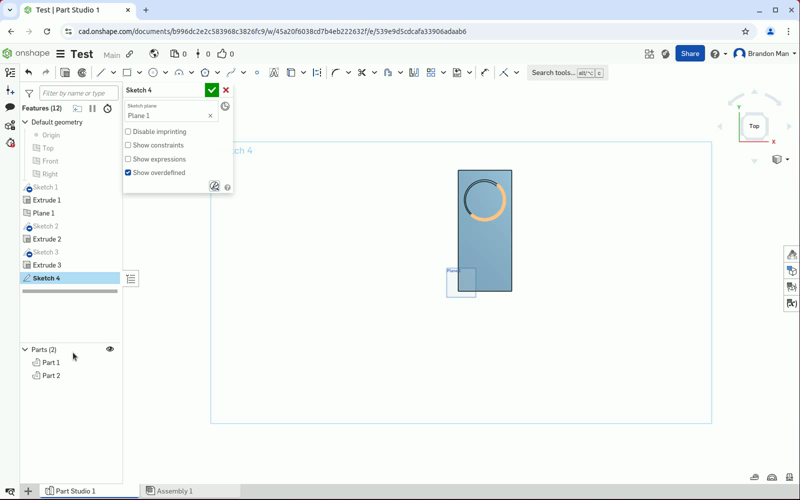
key(y)
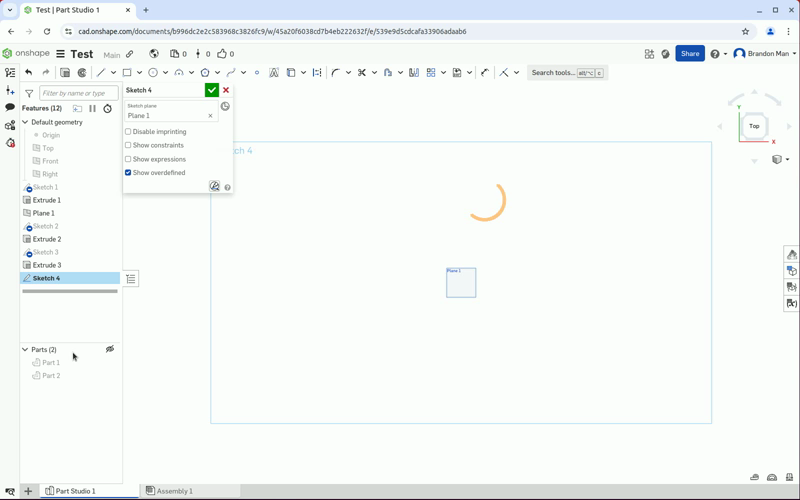
key(l)
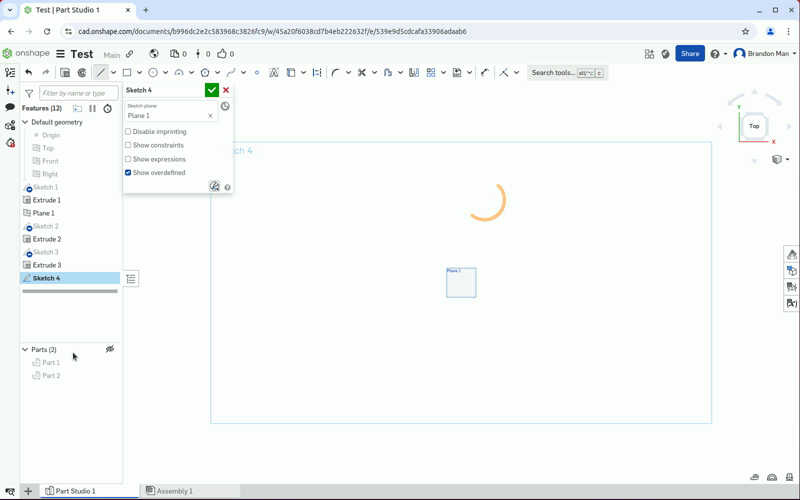
key_down(shift)
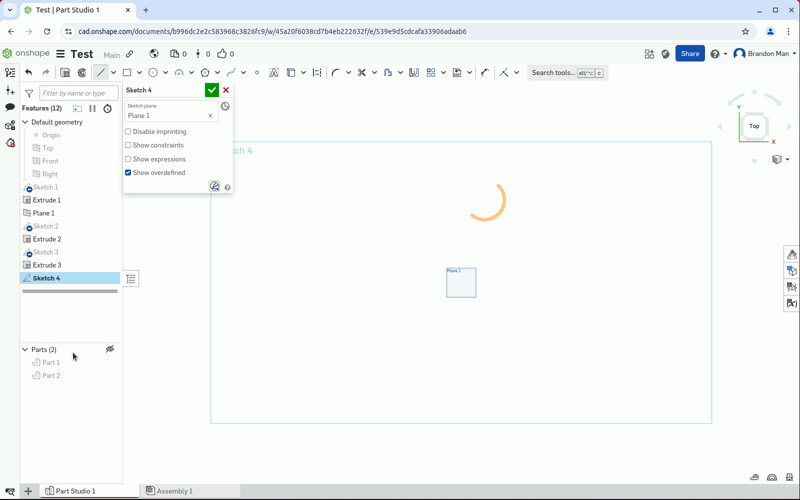
mouse_move(471, 275)
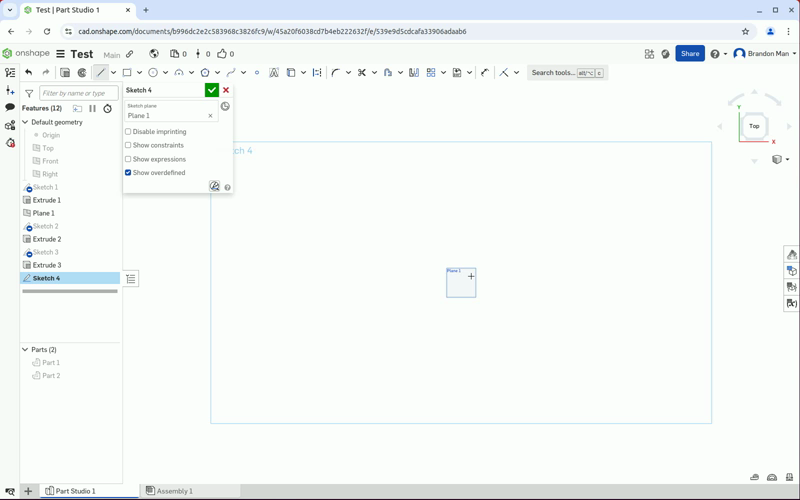
click(471, 275)
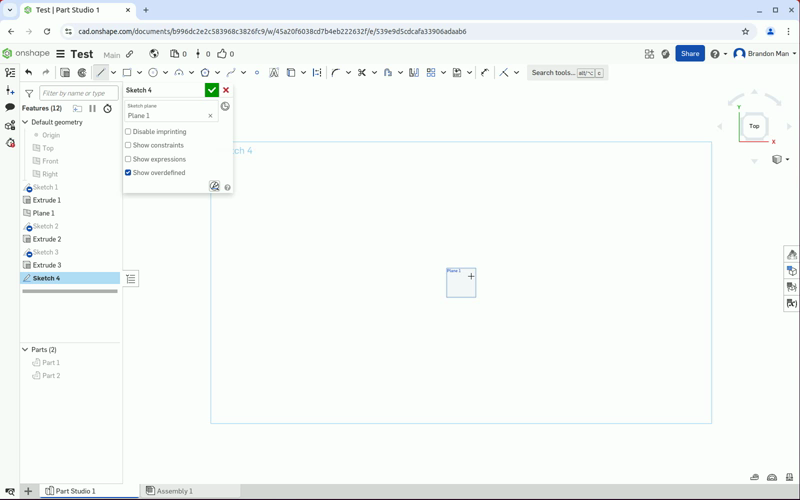
key_up(shift)
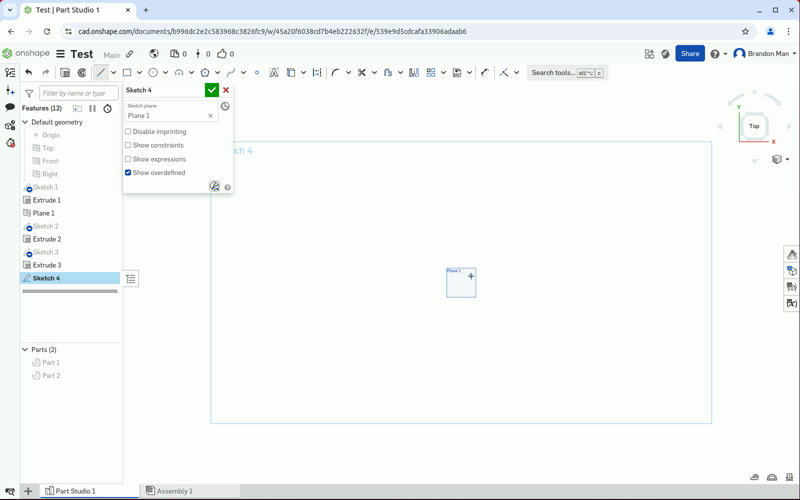
key_down(shift)
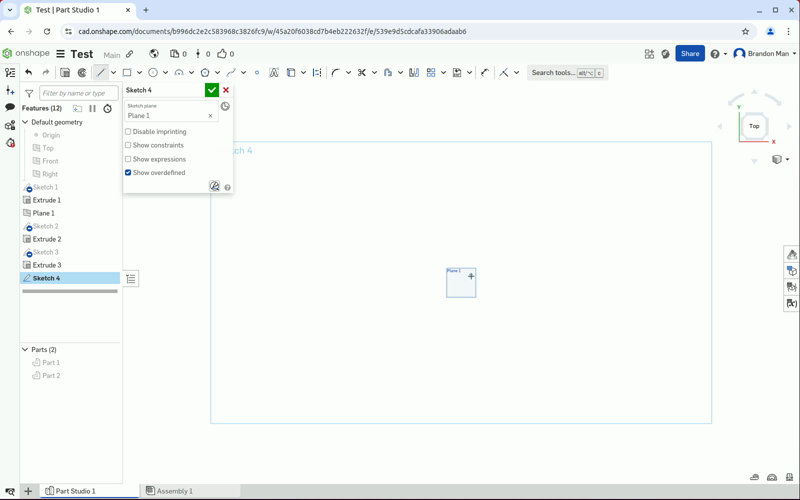
mouse_move(501, 275)
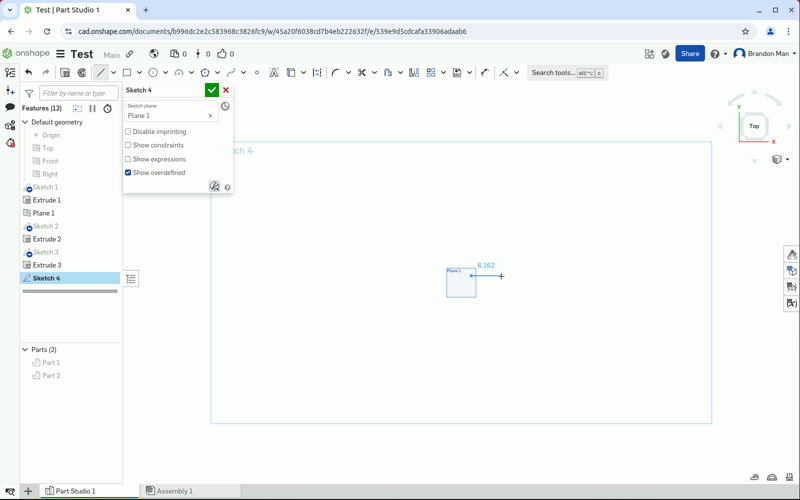
mouse_move(471, 275)
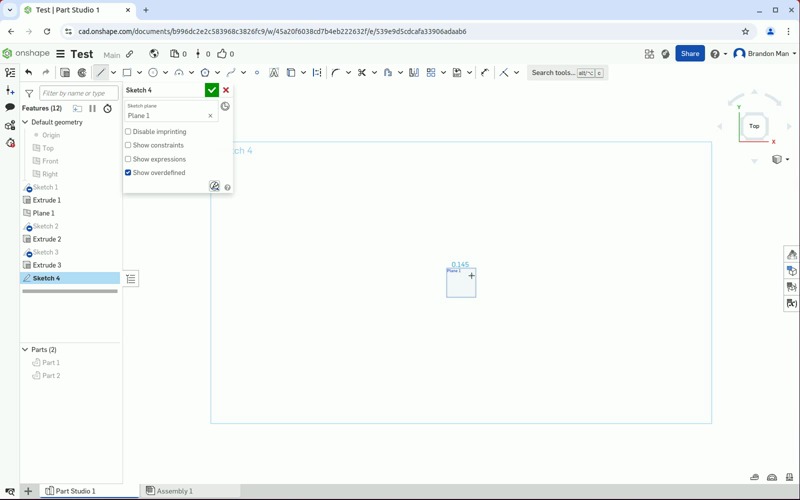
scroll(6)
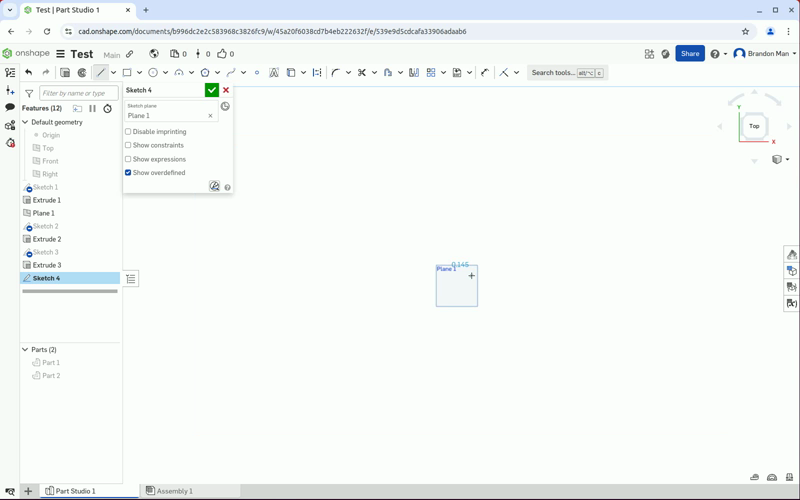
scroll(6)
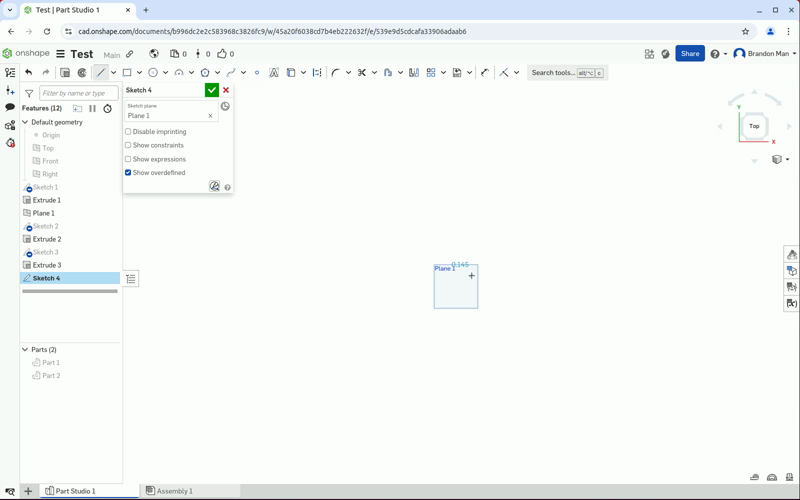
scroll(6)
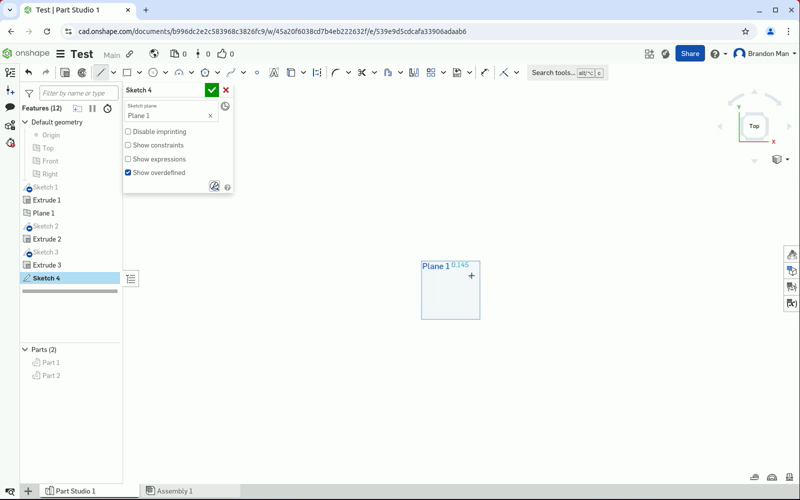
scroll(6)
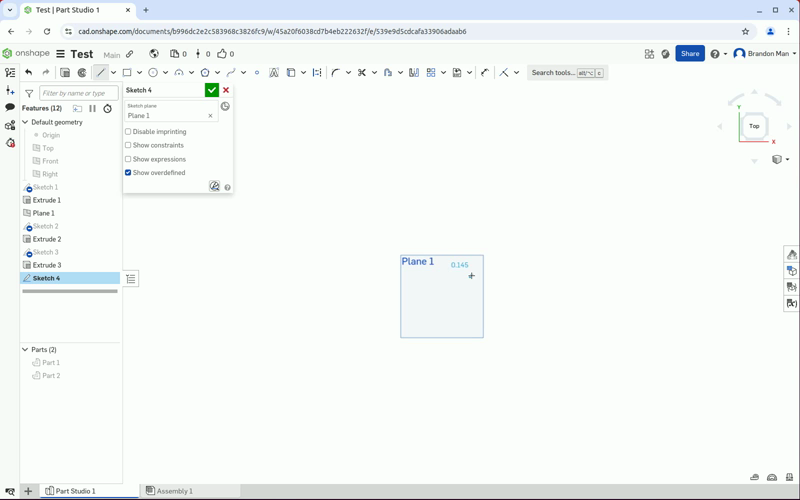
scroll(6)
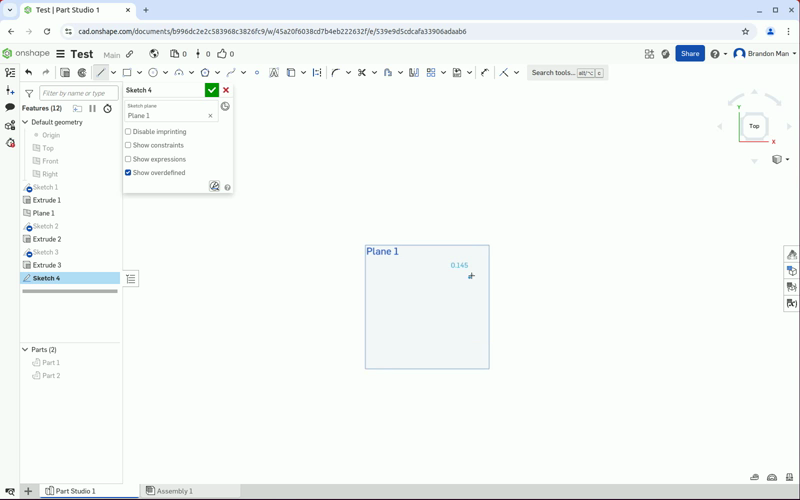
scroll(6)
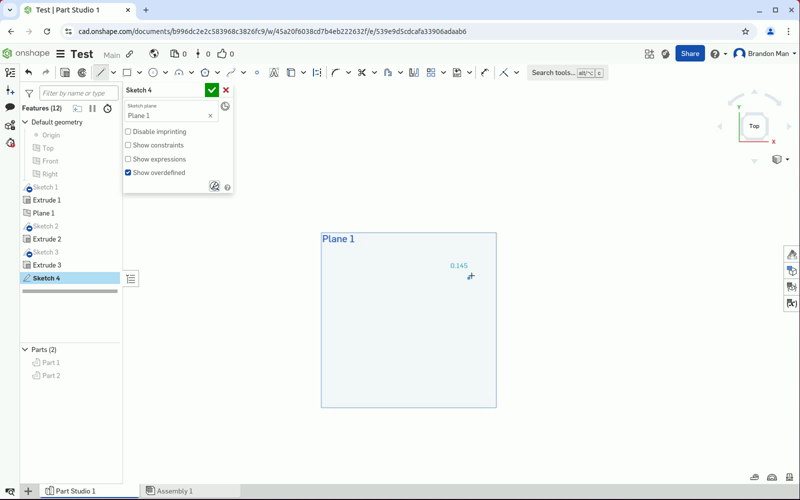
scroll(6)
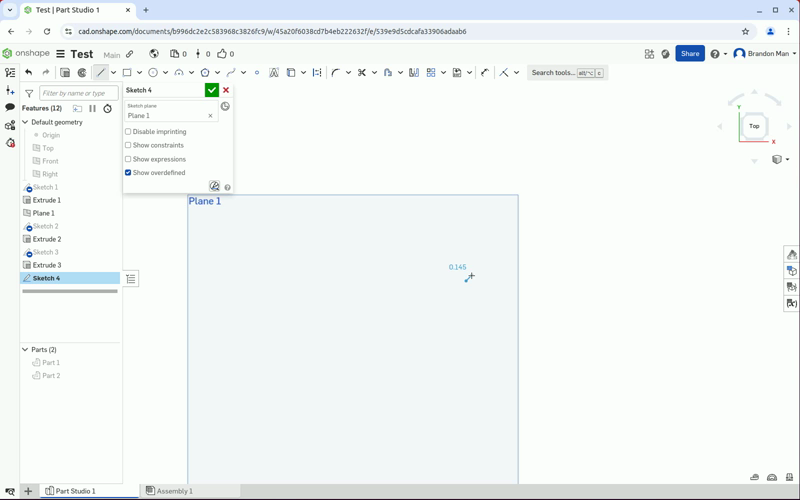
click(471, 275)
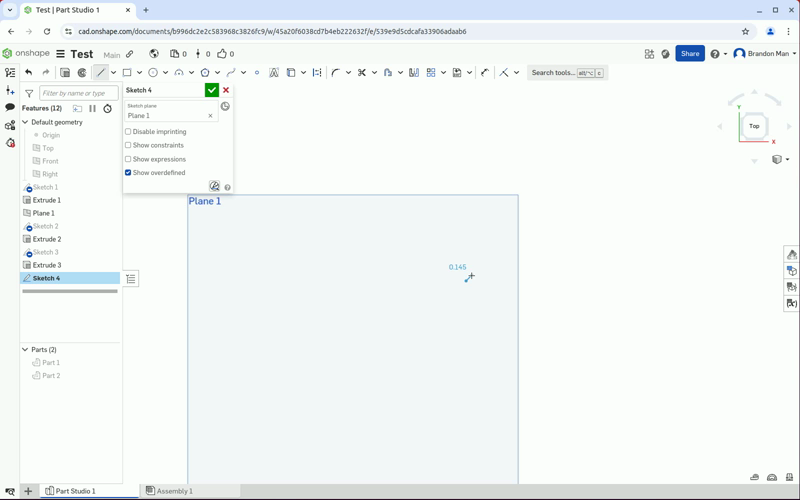
scroll(-6)
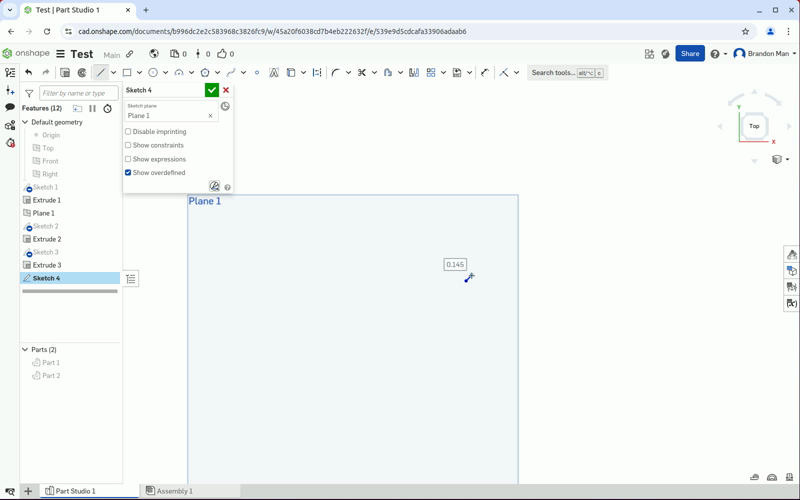
scroll(-6)
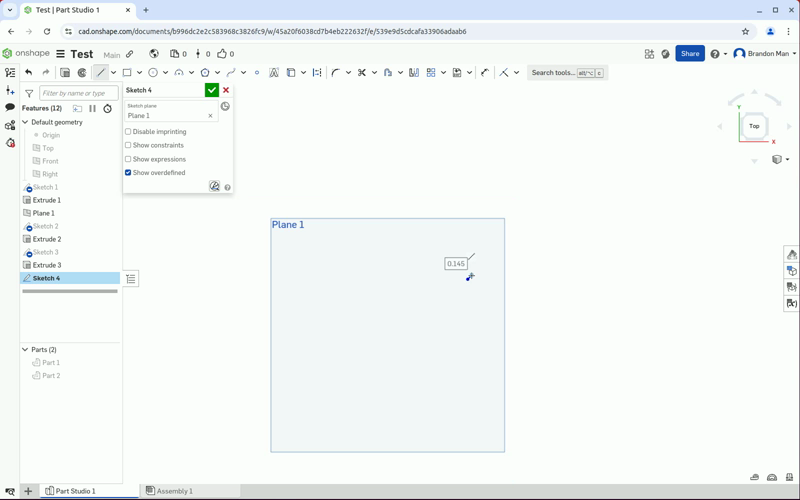
scroll(-6)
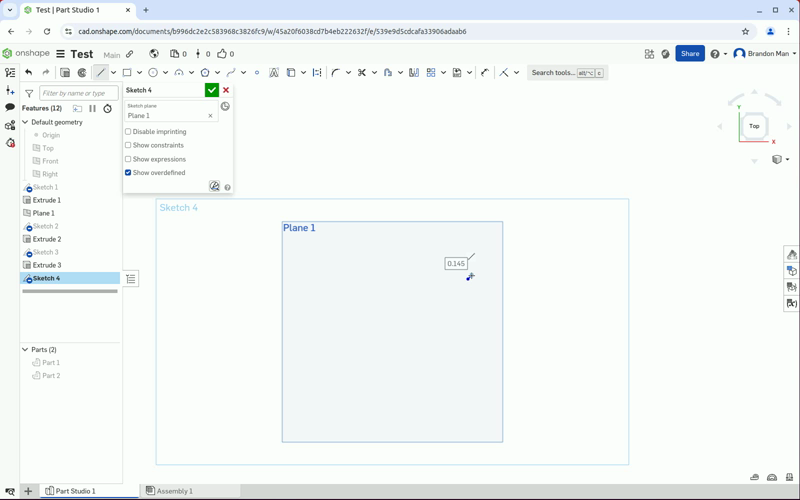
scroll(-6)
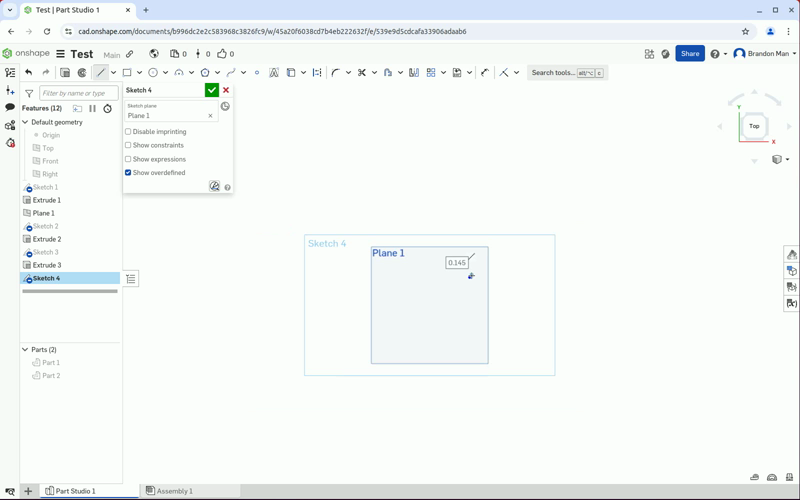
scroll(-6)
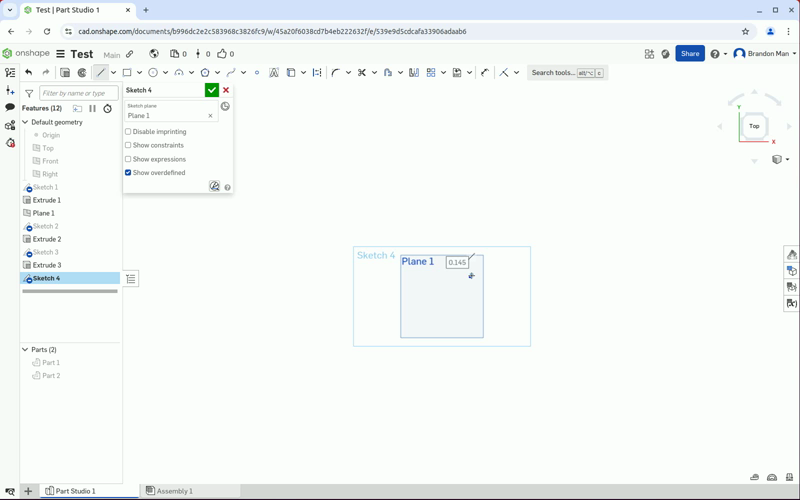
scroll(-6)
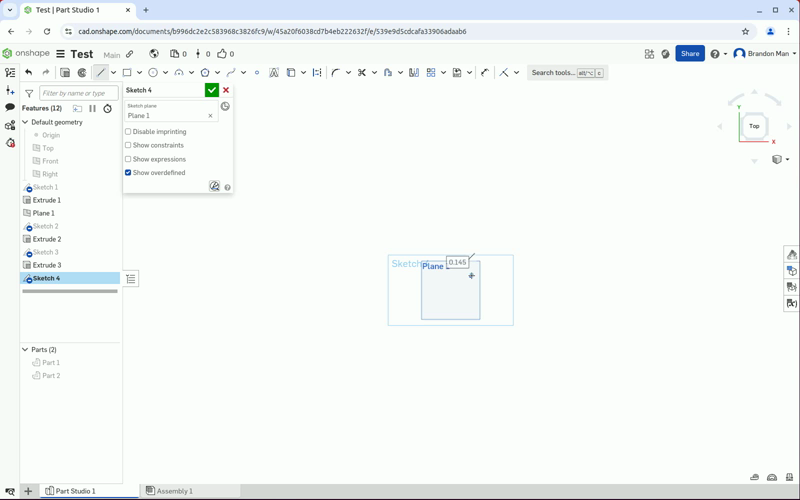
scroll(-6)
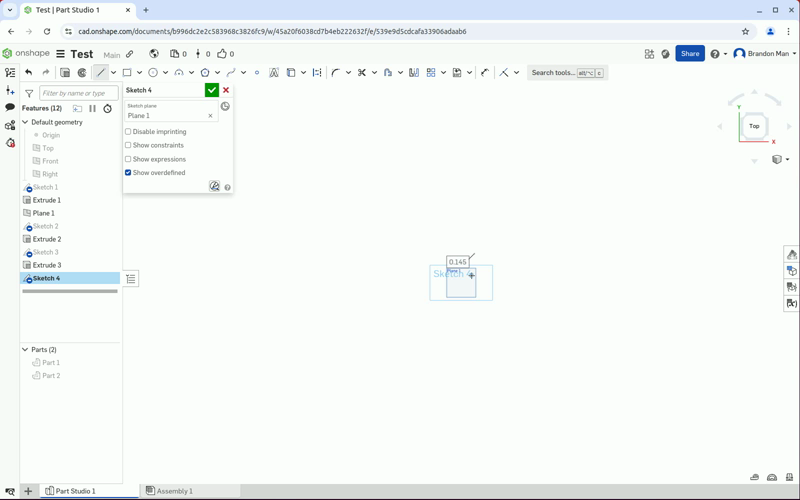
key_up(shift)
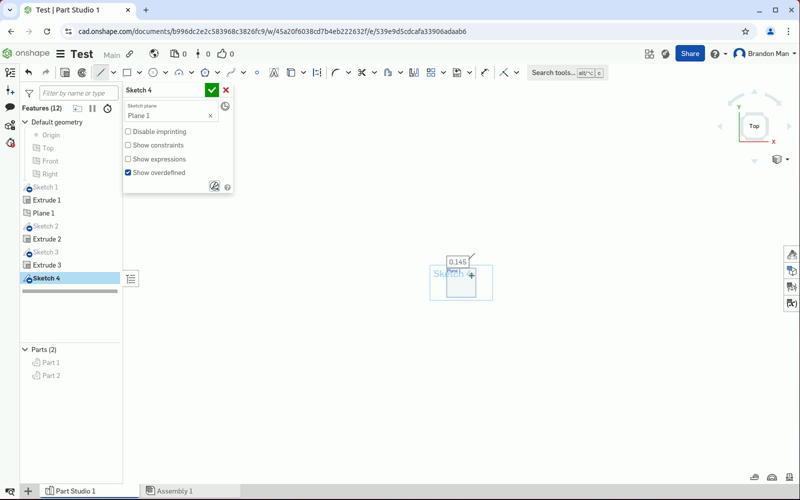
key(esc)
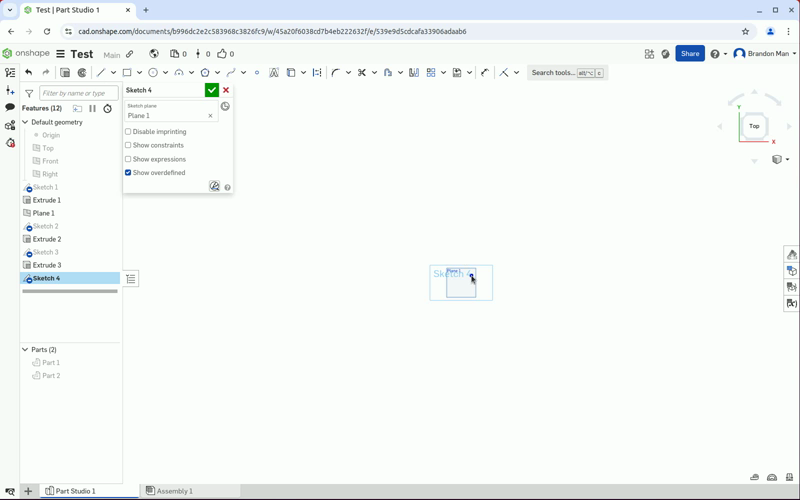
key(a)
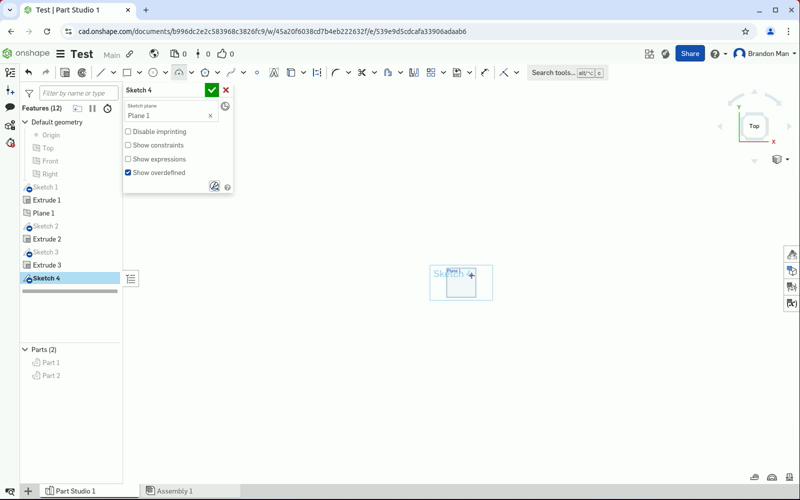
mouse_move(471, 275)
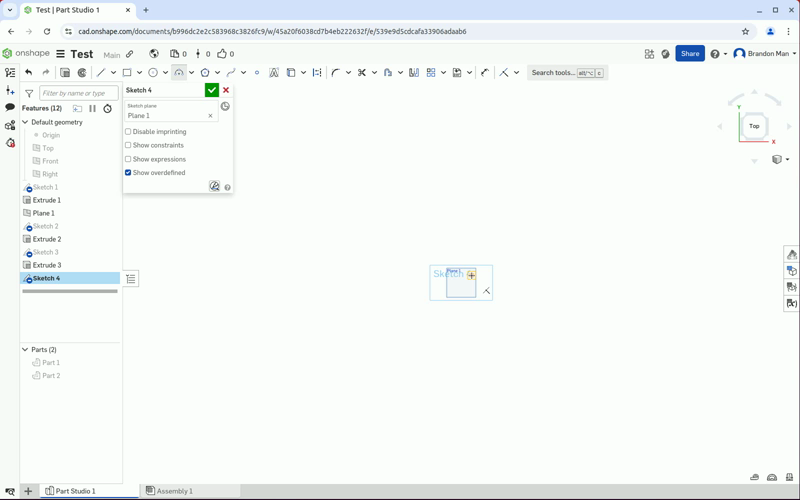
scroll(6)
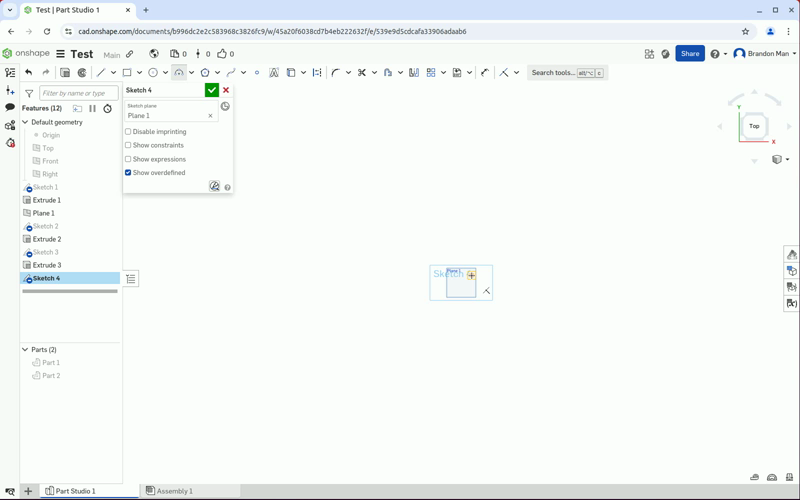
scroll(6)
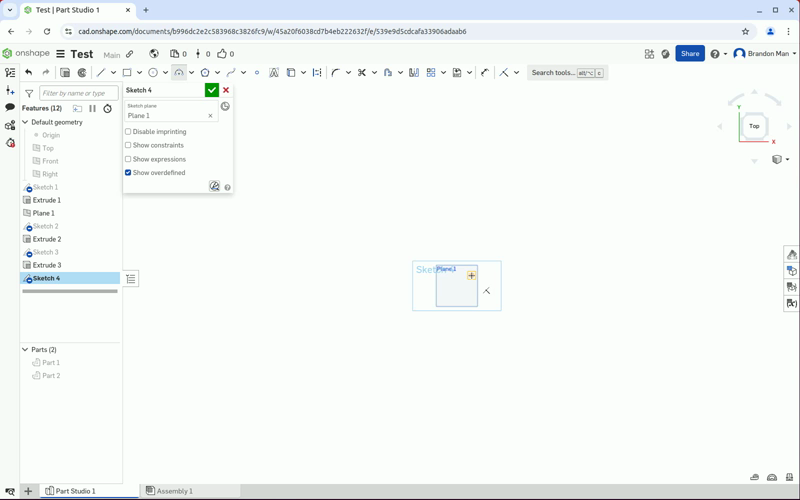
scroll(6)
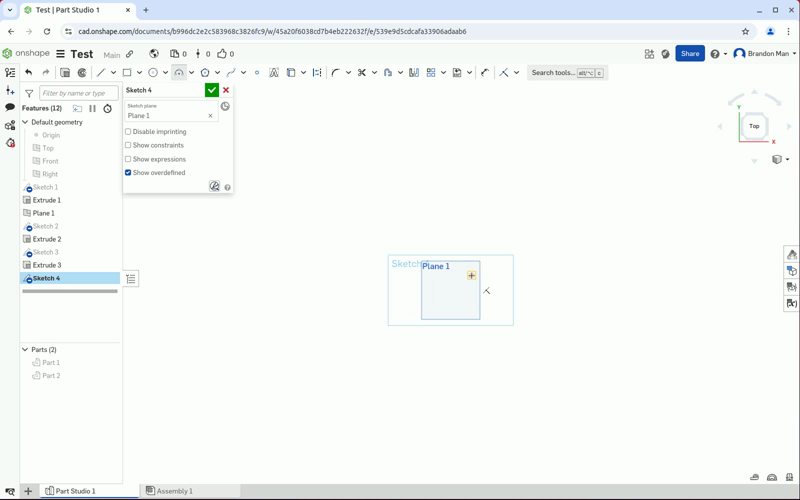
scroll(6)
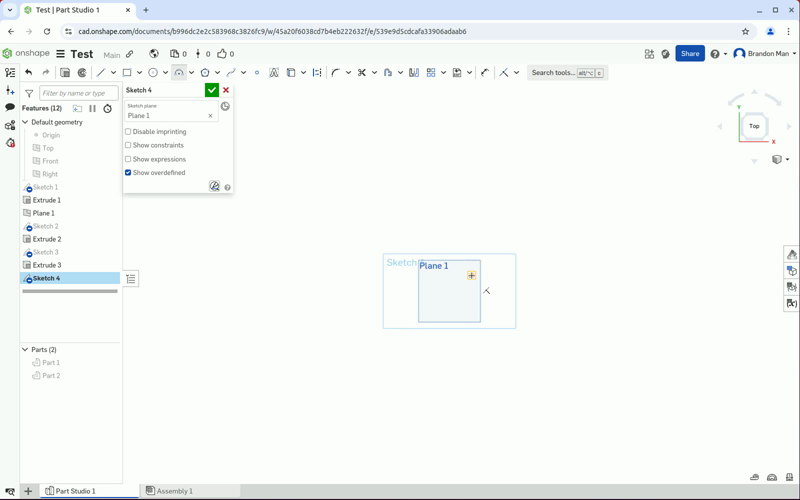
scroll(6)
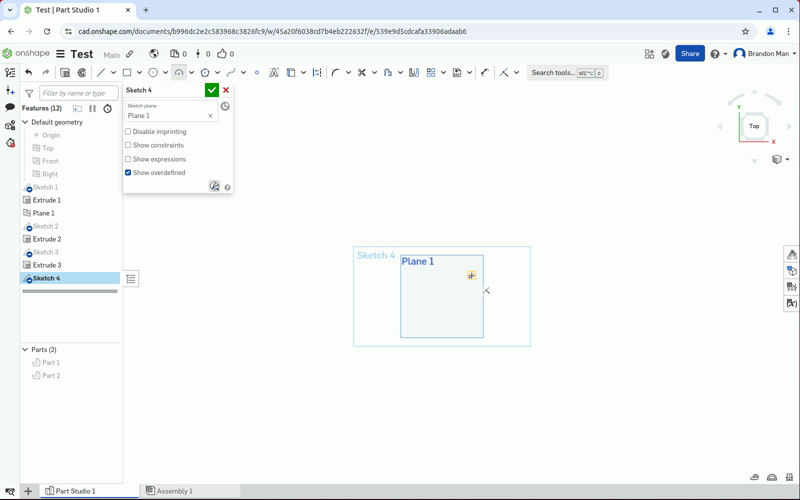
scroll(6)
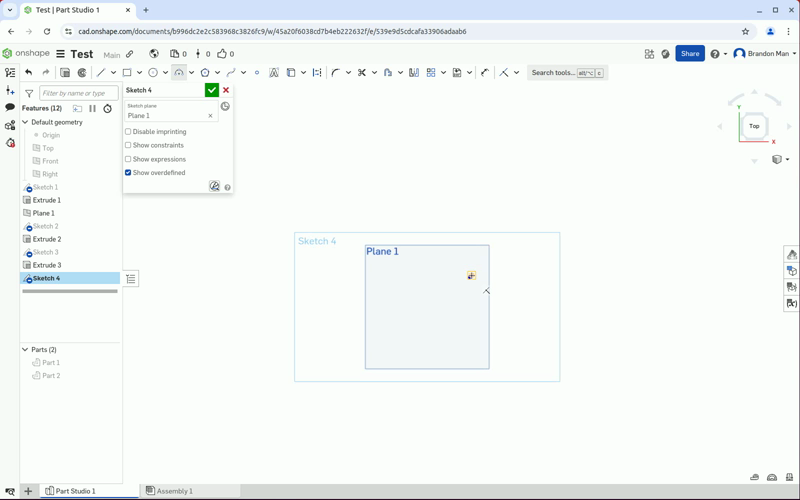
scroll(6)
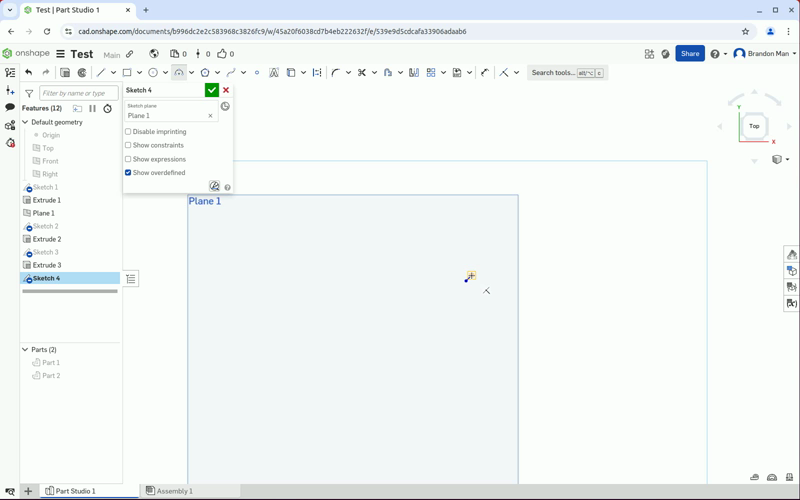
click(471, 275)
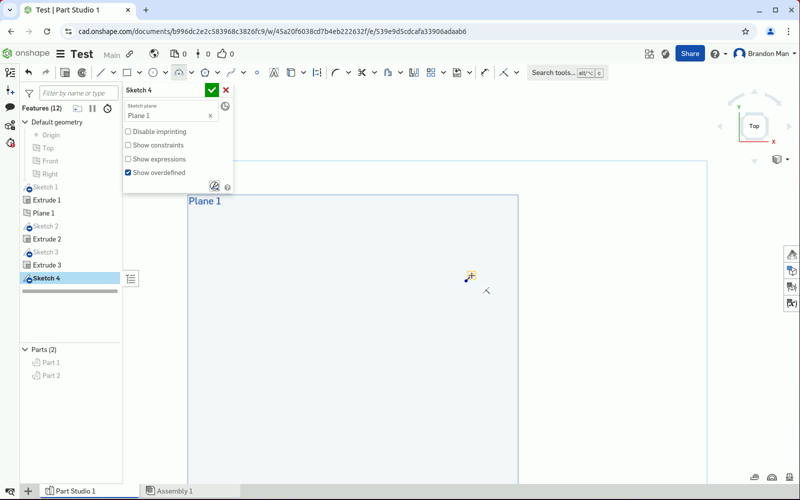
scroll(-6)
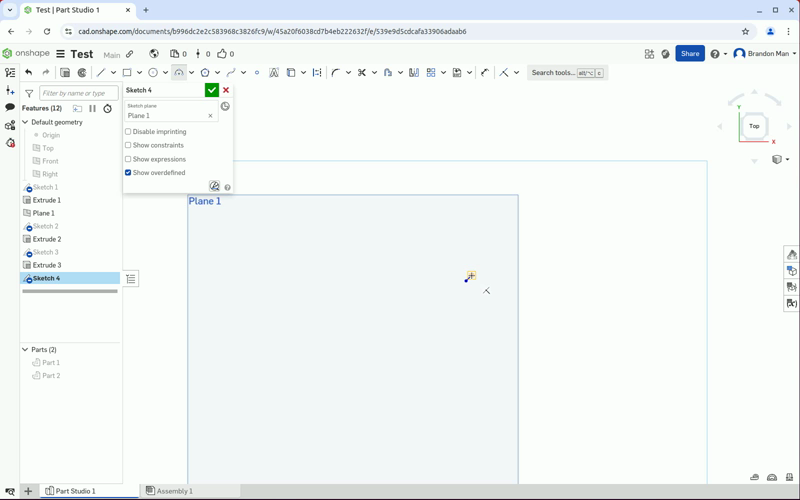
scroll(-6)
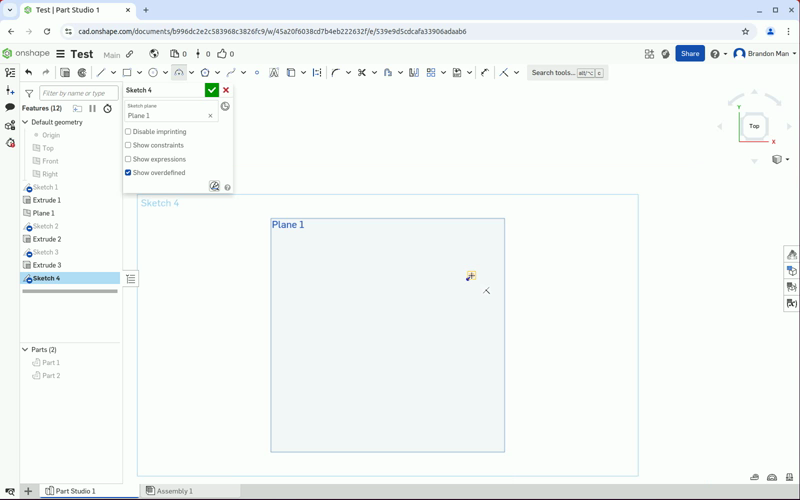
scroll(-6)
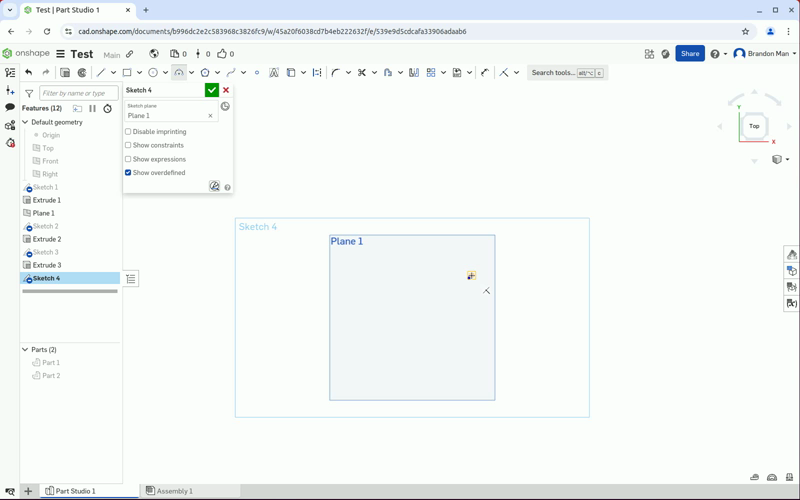
scroll(-6)
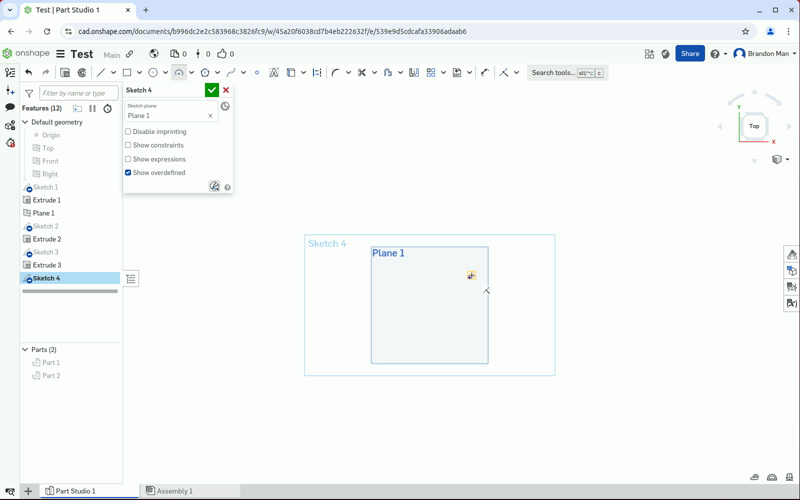
scroll(-6)
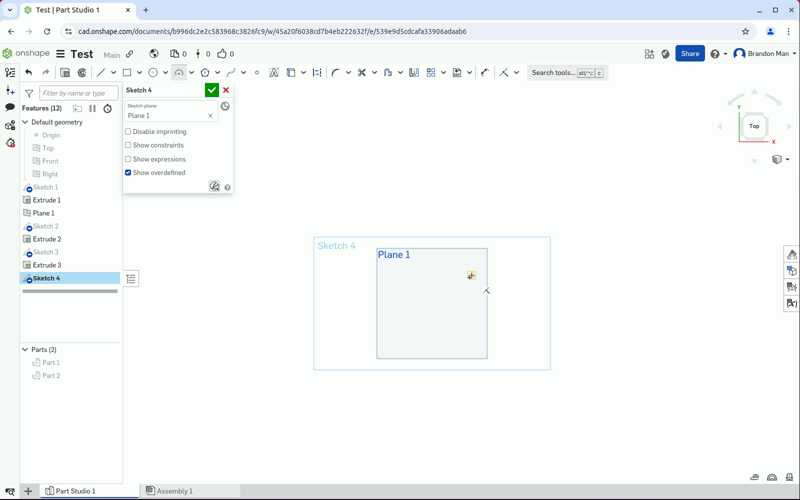
scroll(-6)
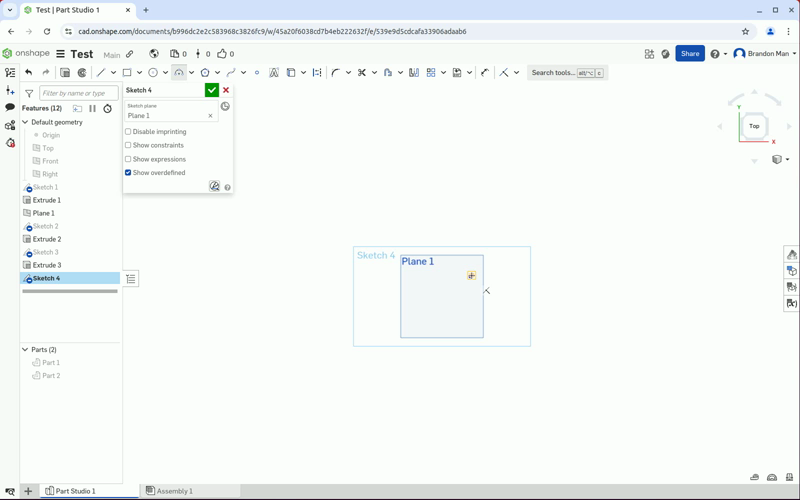
scroll(-6)
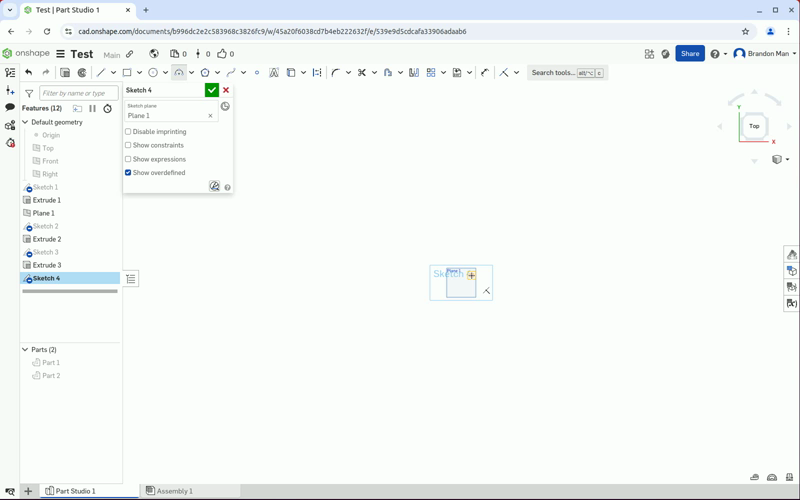
key_down(shift)
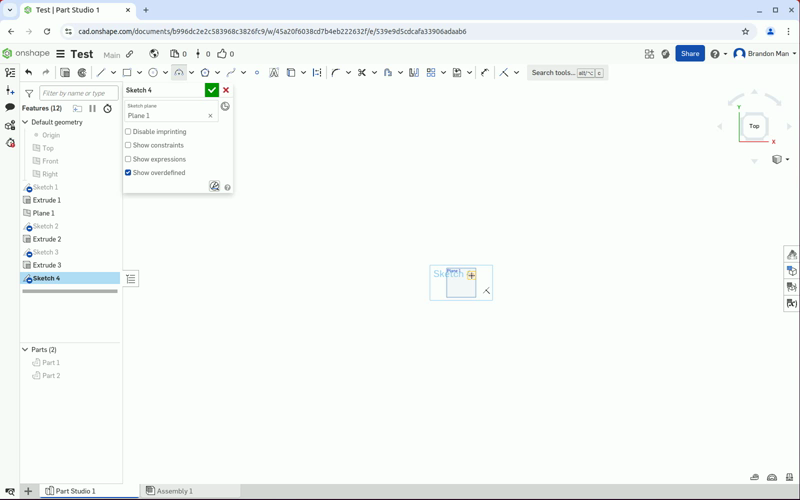
mouse_move(496, 246)
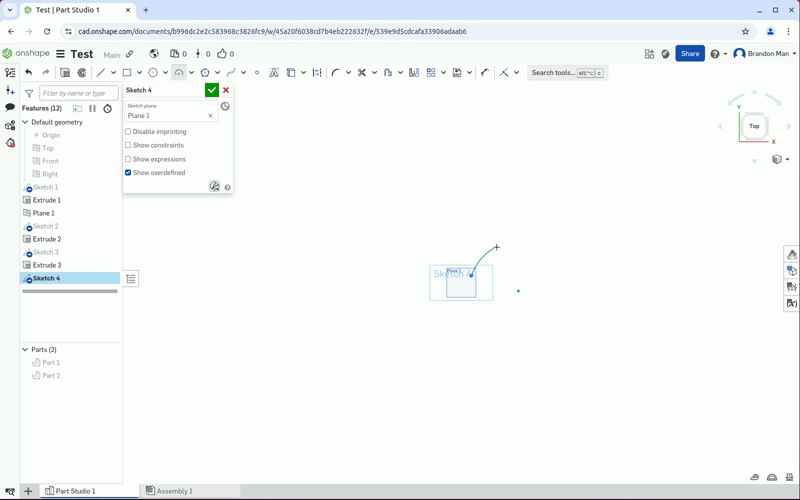
click(496, 246)
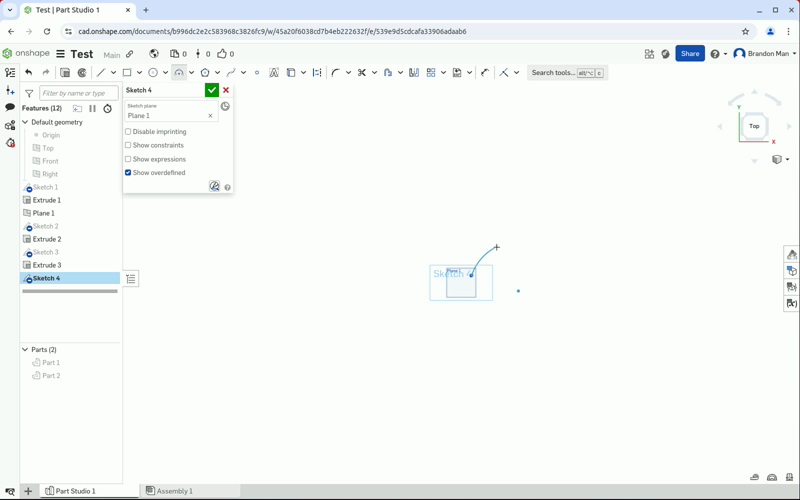
mouse_move(470, 248)
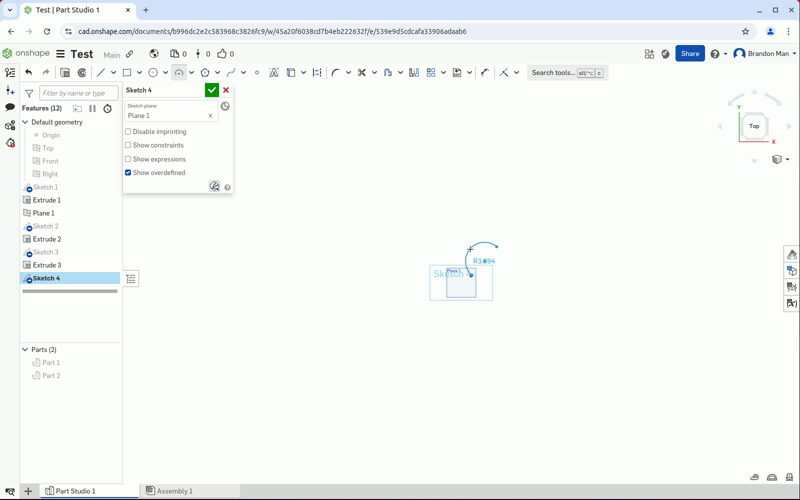
click(470, 248)
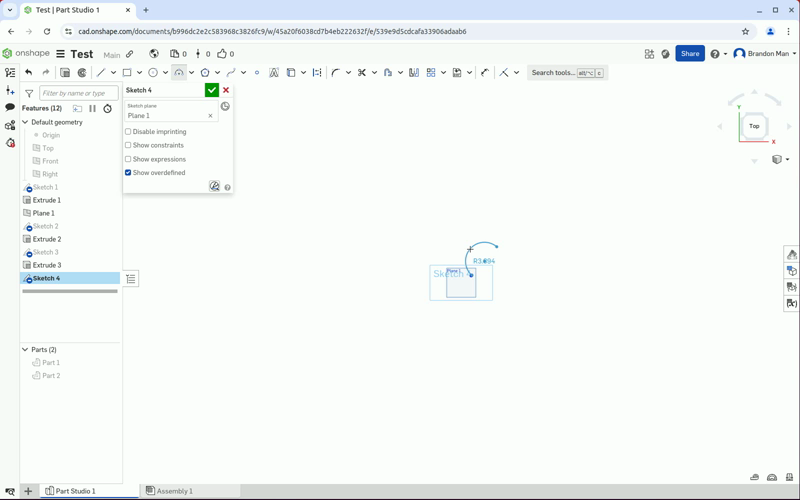
key_up(shift)
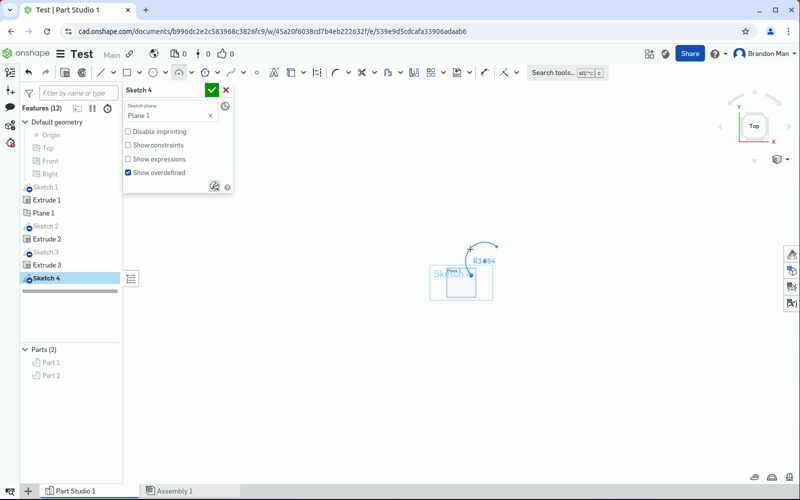
key(esc)
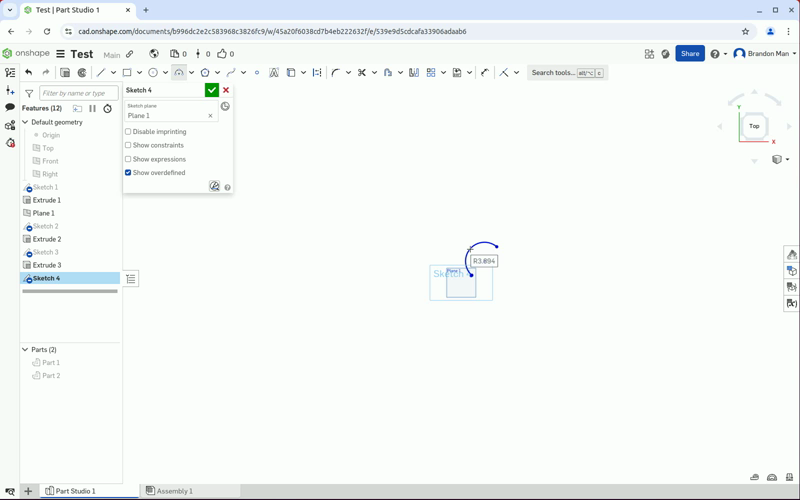
key(l)
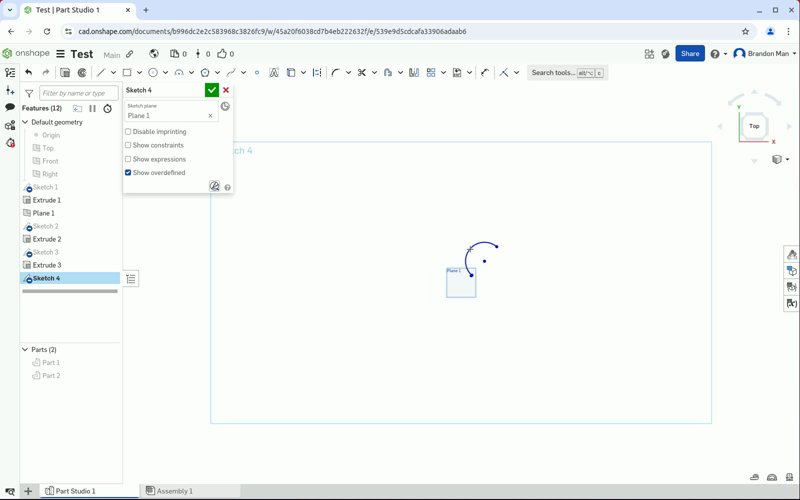
mouse_move(496, 246)
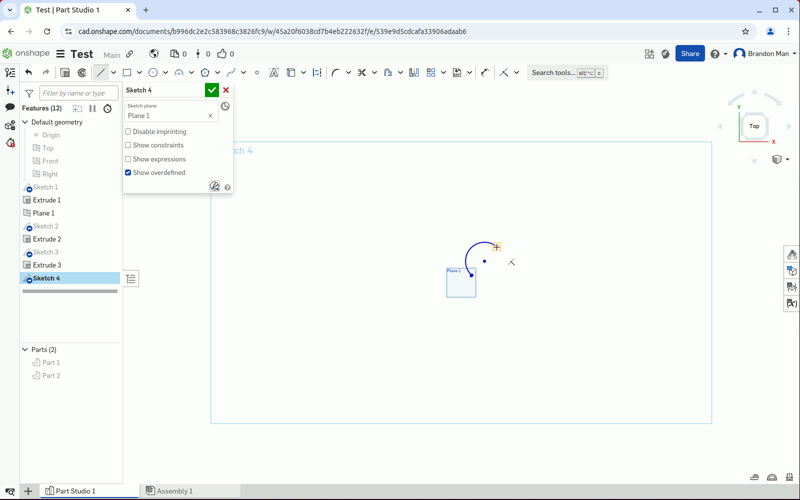
click(496, 246)
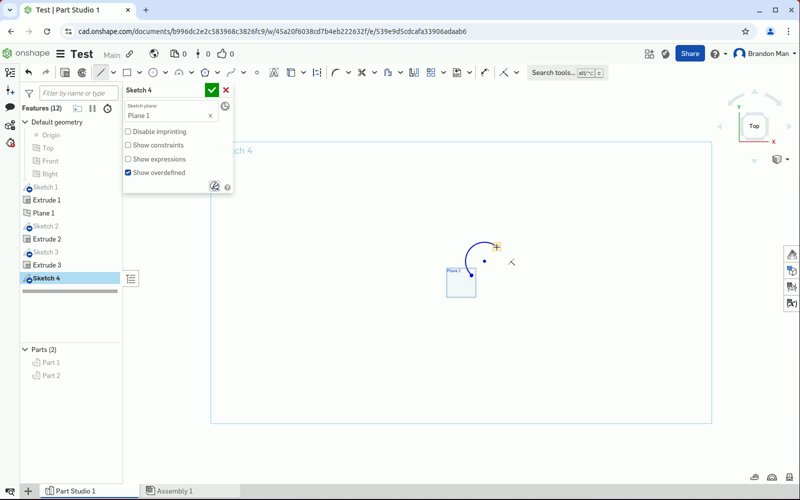
key_down(shift)
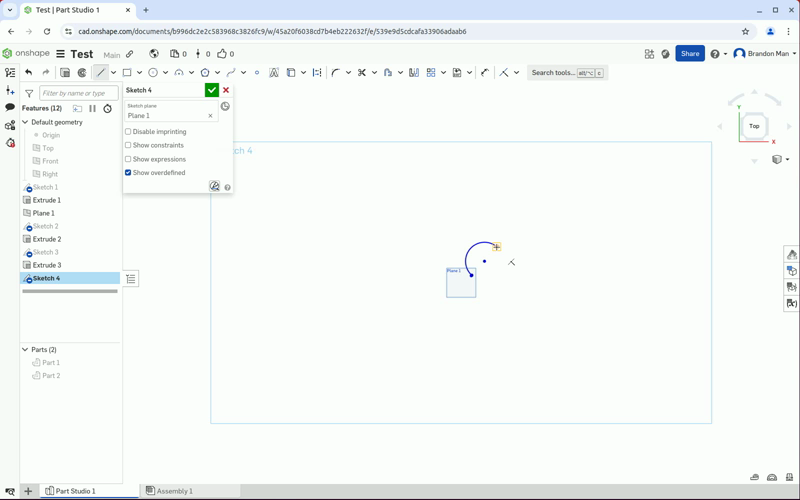
mouse_move(526, 246)
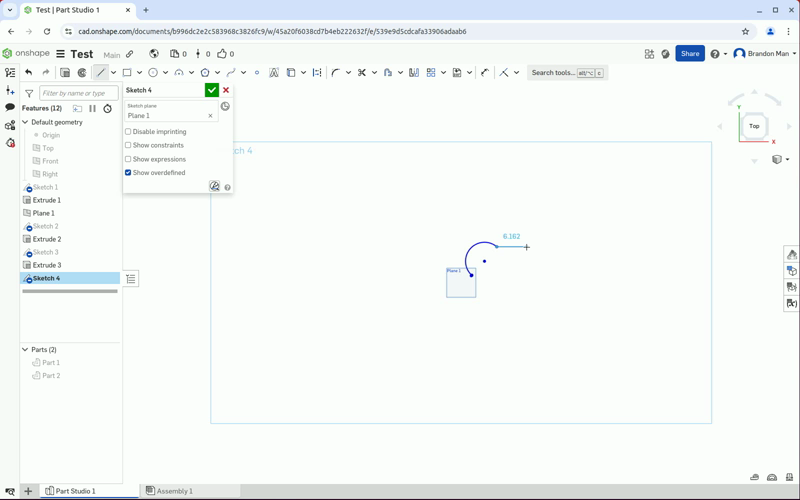
mouse_move(497, 245)
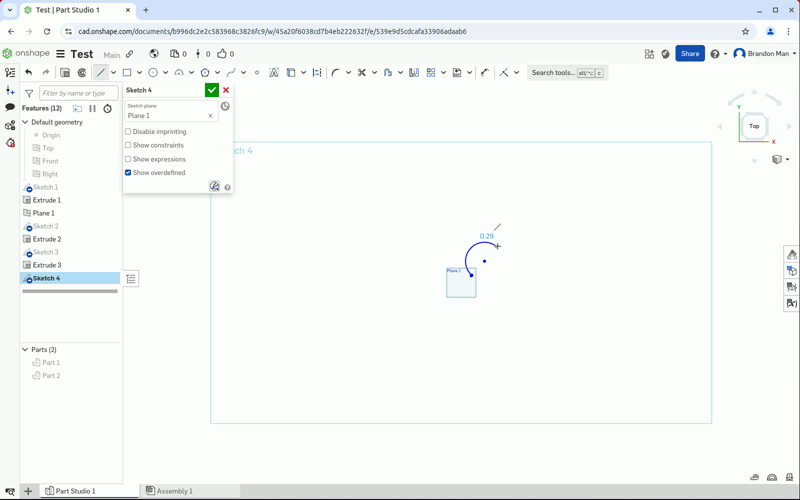
scroll(6)
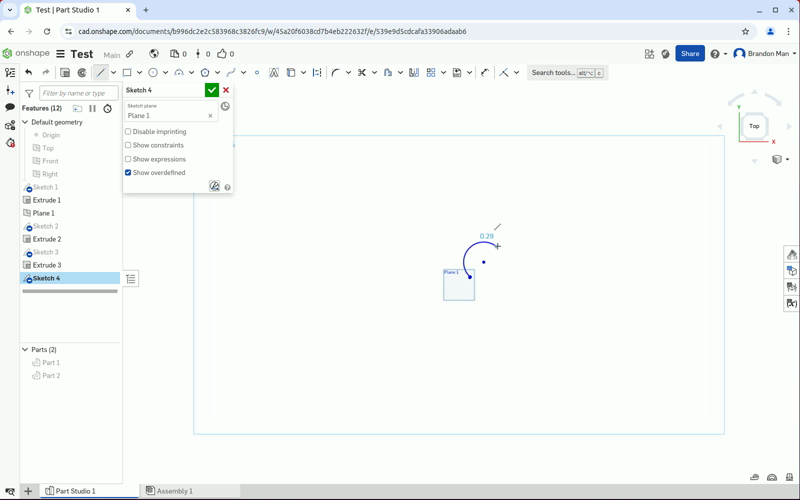
scroll(6)
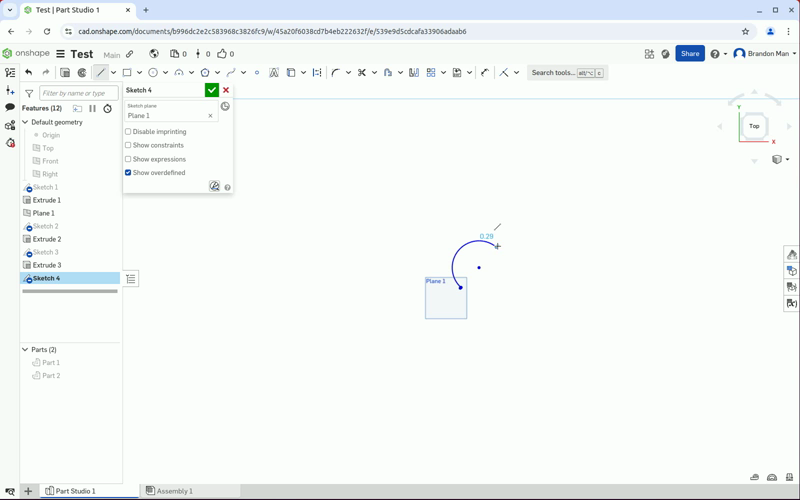
scroll(6)
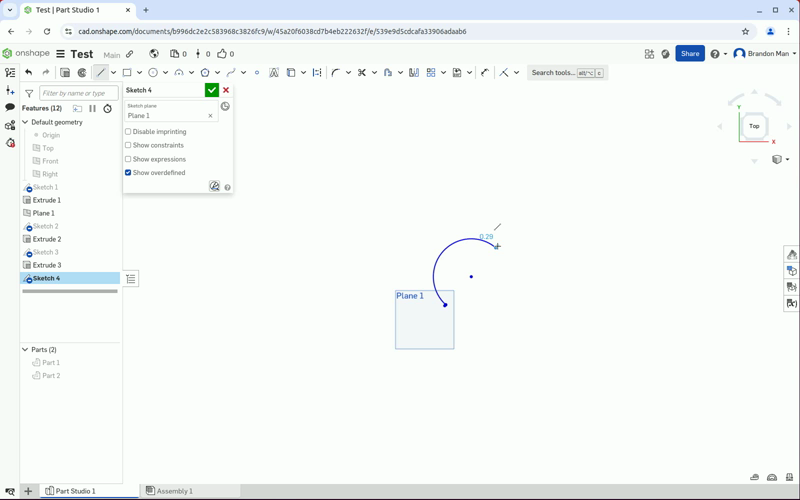
scroll(6)
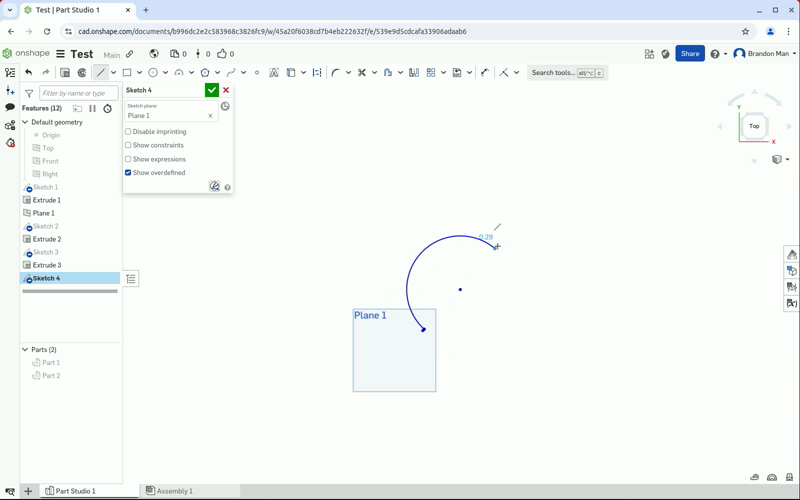
scroll(6)
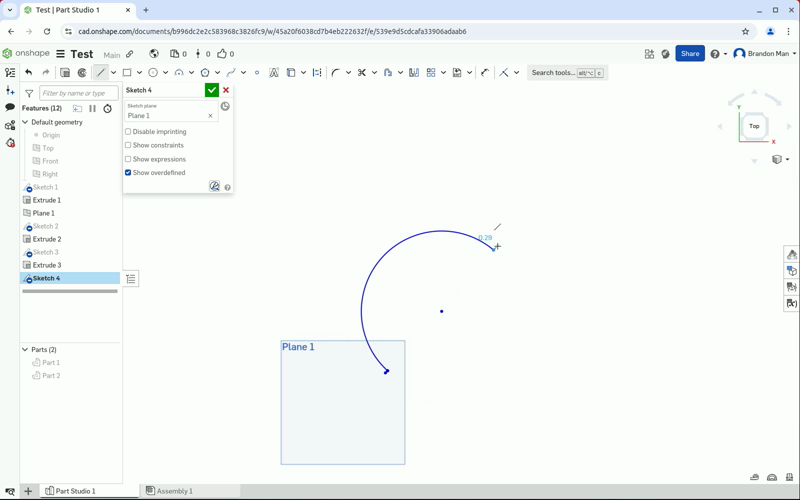
scroll(6)
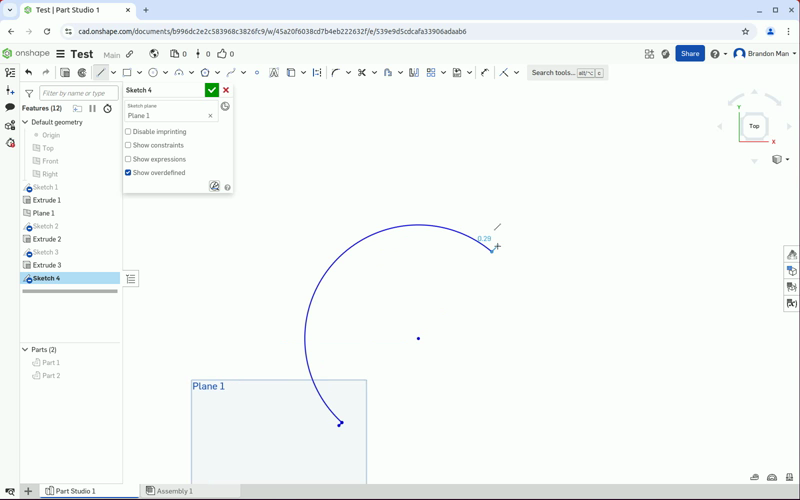
scroll(6)
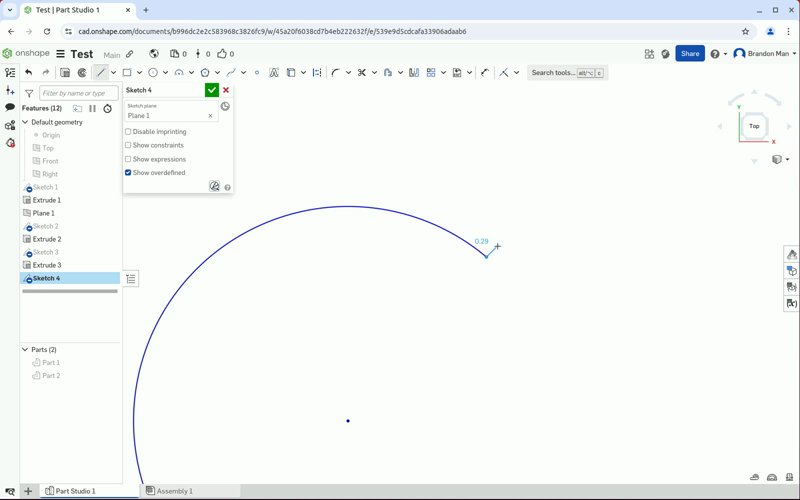
click(497, 245)
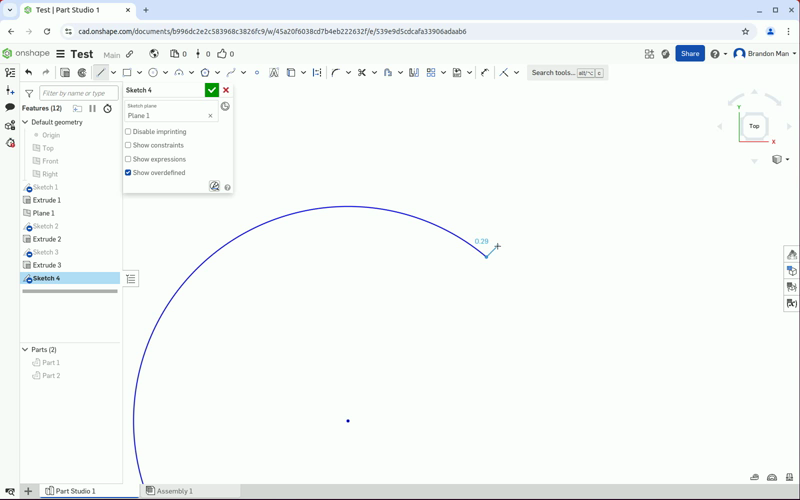
scroll(-6)
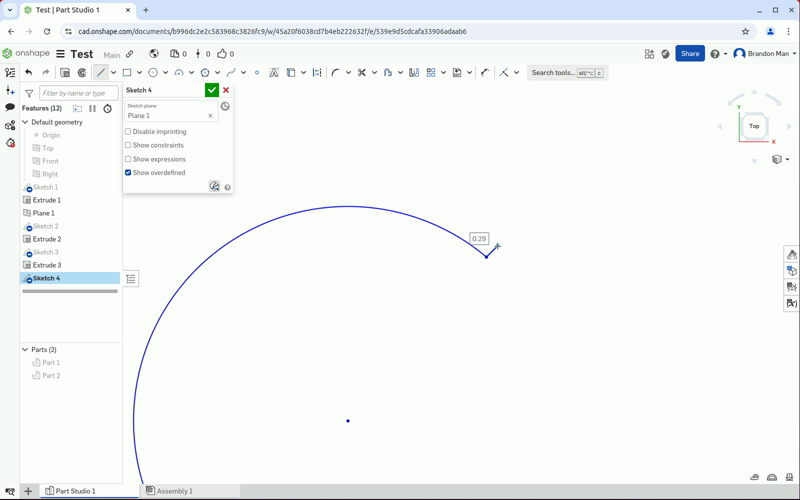
scroll(-6)
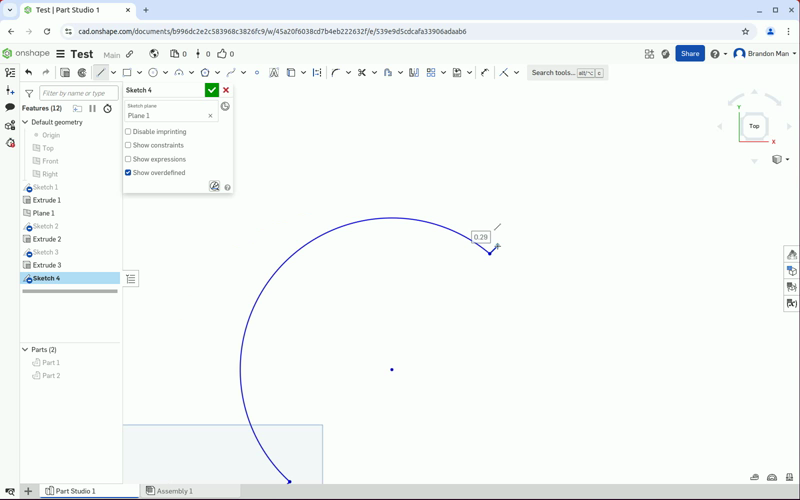
scroll(-6)
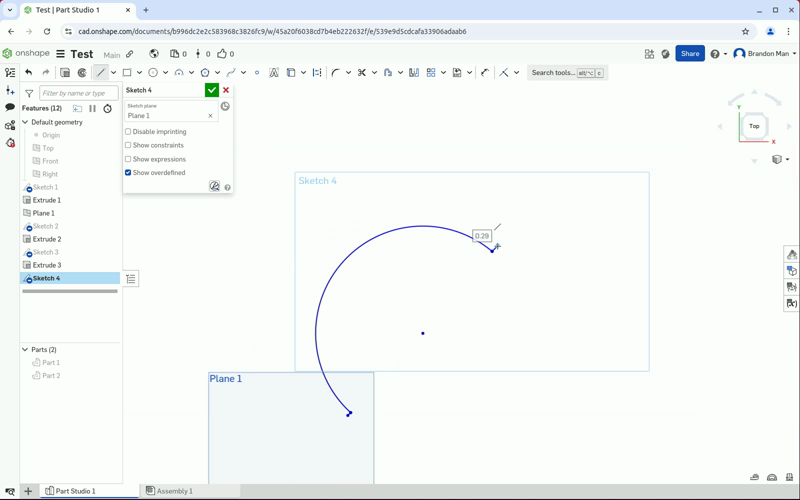
scroll(-6)
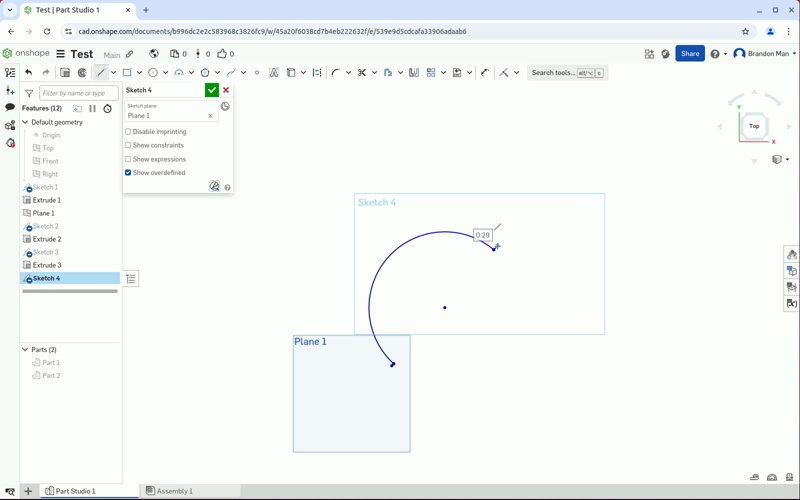
scroll(-6)
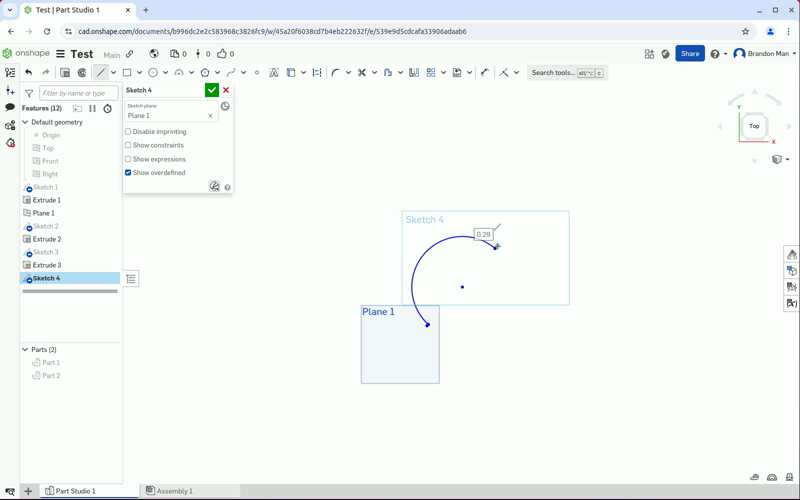
scroll(-6)
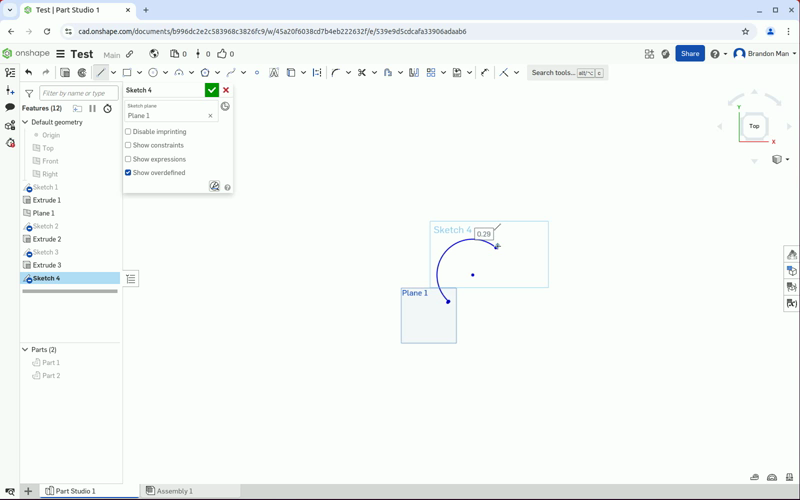
scroll(-6)
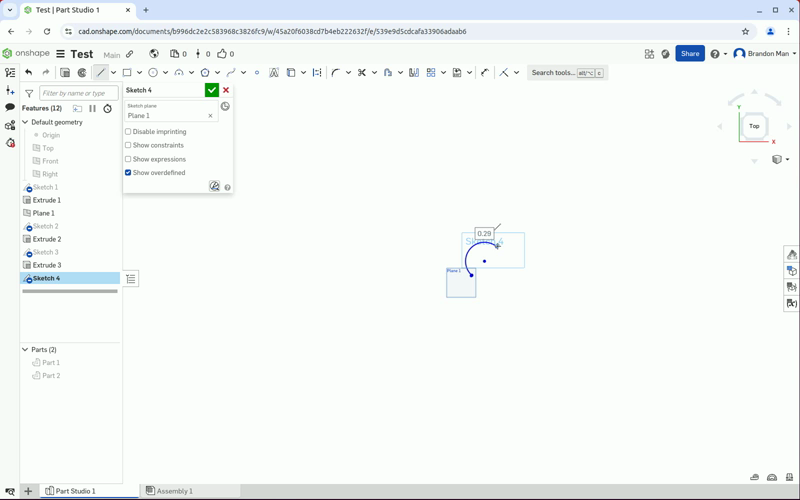
key_up(shift)
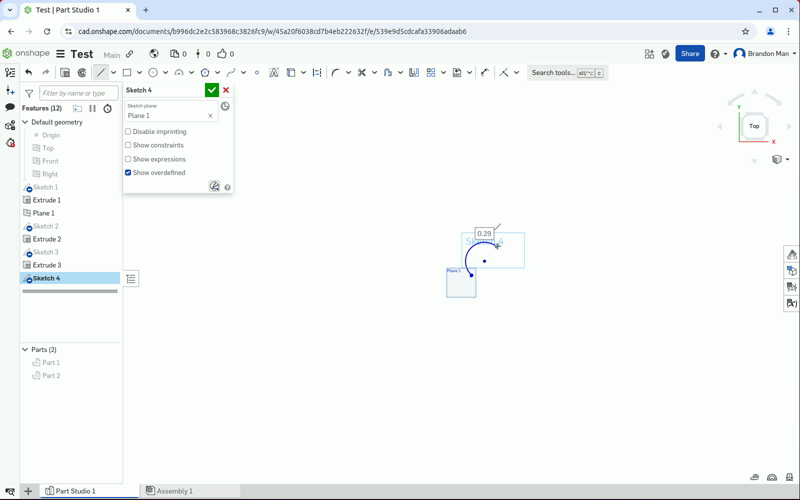
key(esc)
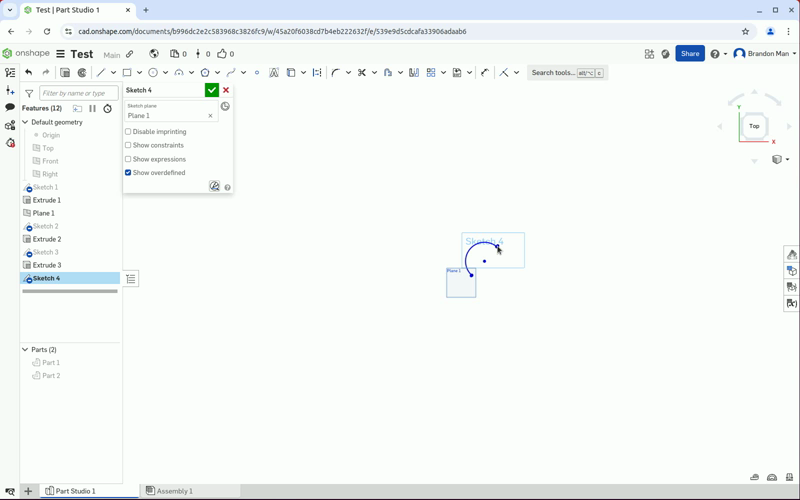
key(a)
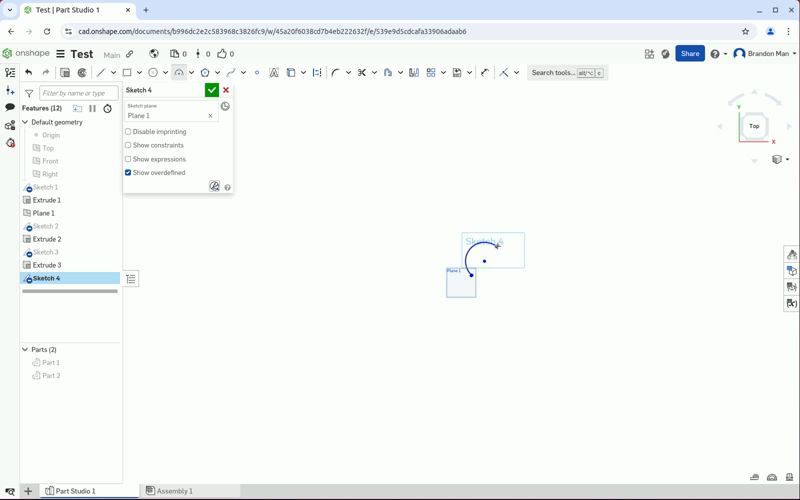
mouse_move(497, 245)
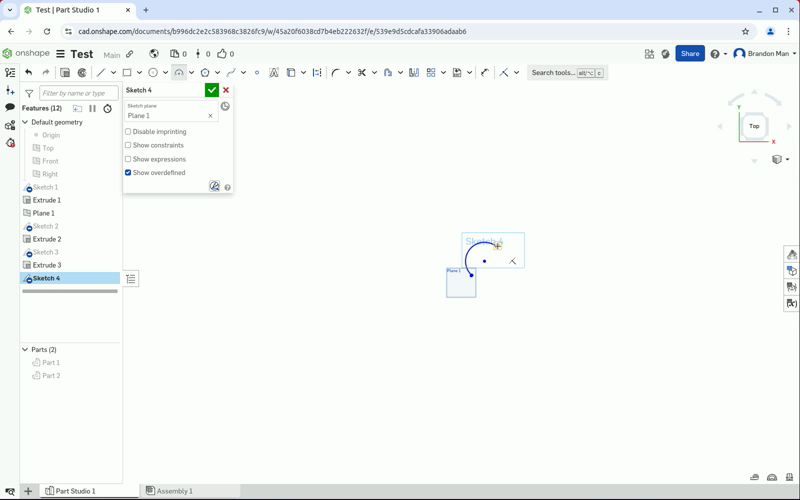
scroll(6)
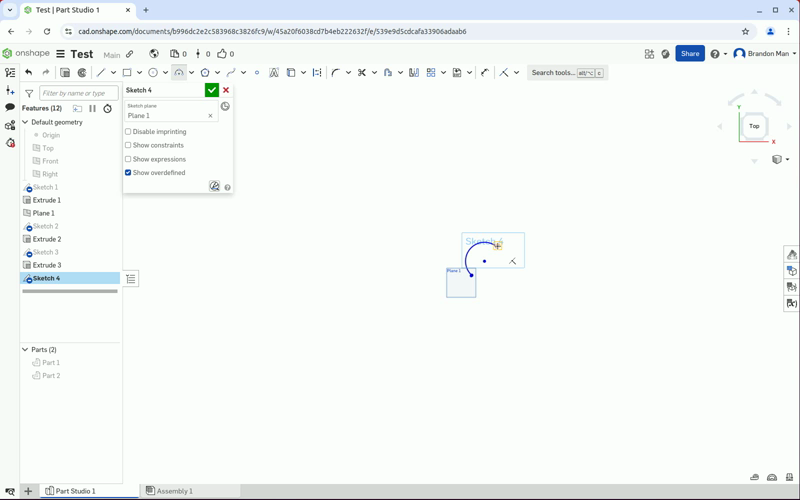
scroll(6)
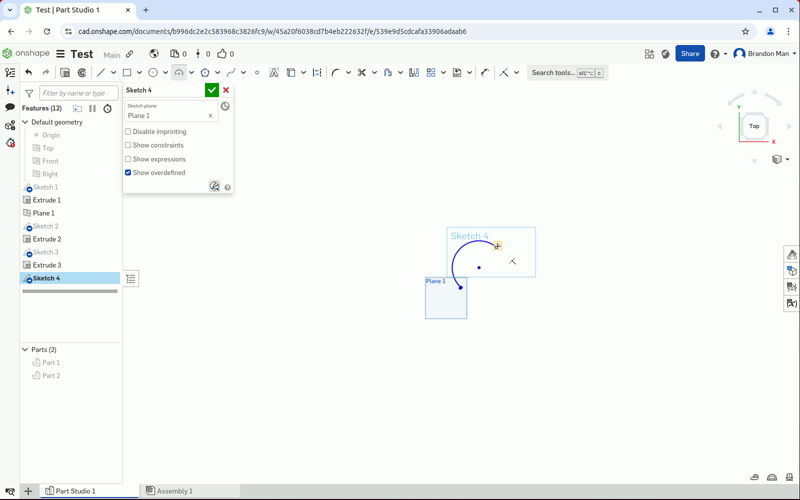
scroll(6)
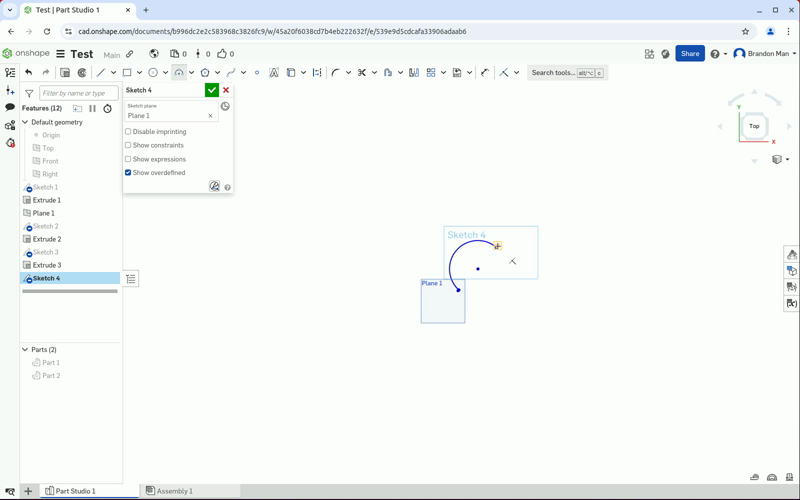
scroll(6)
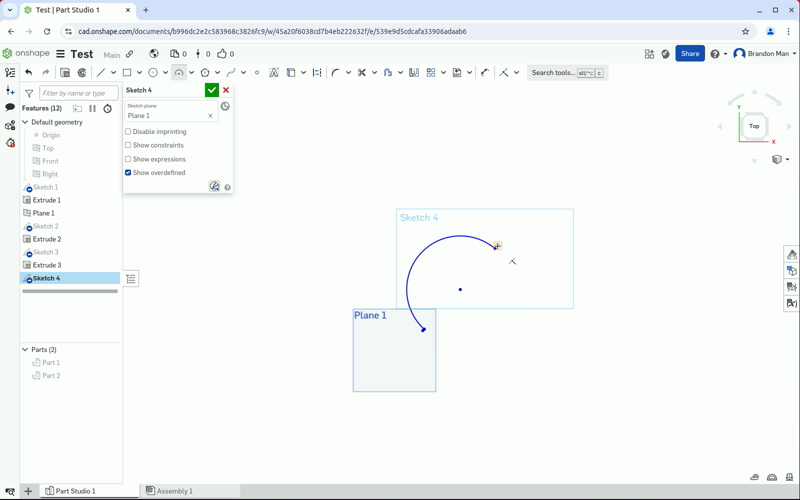
scroll(6)
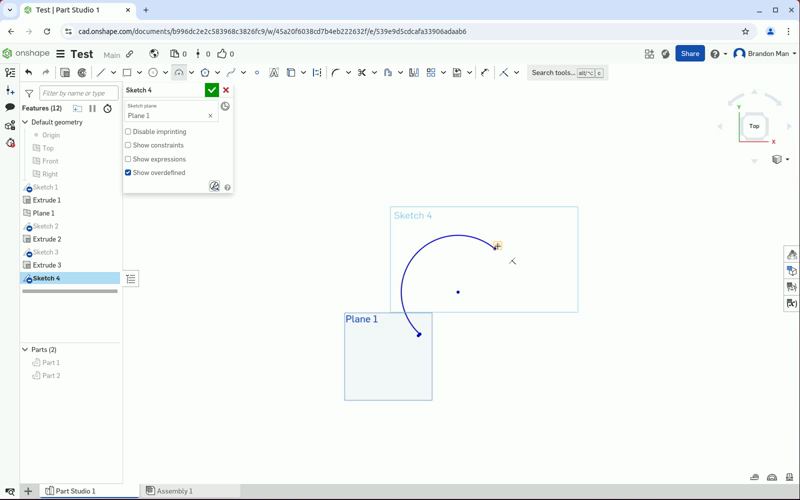
scroll(6)
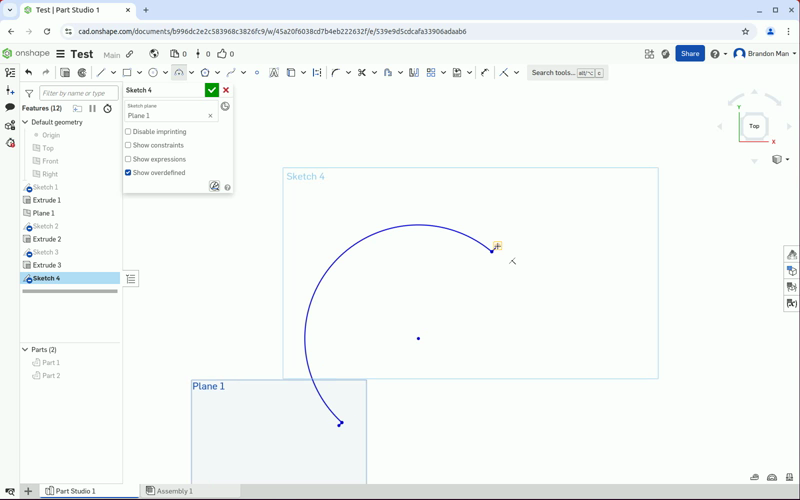
scroll(6)
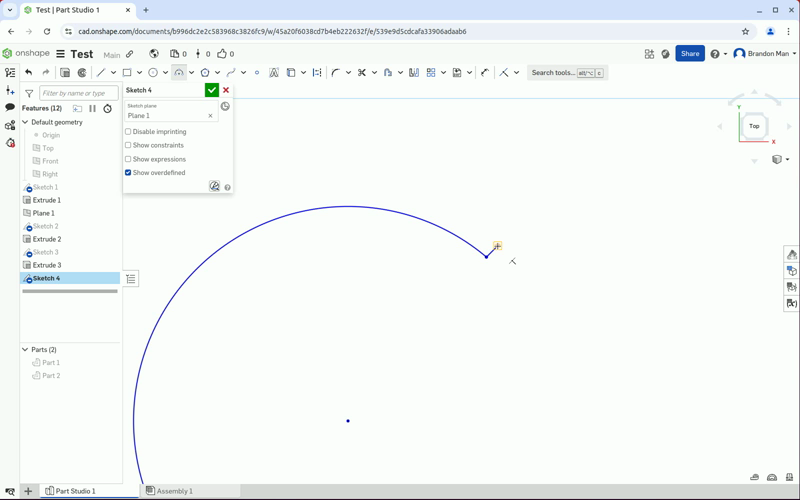
click(497, 245)
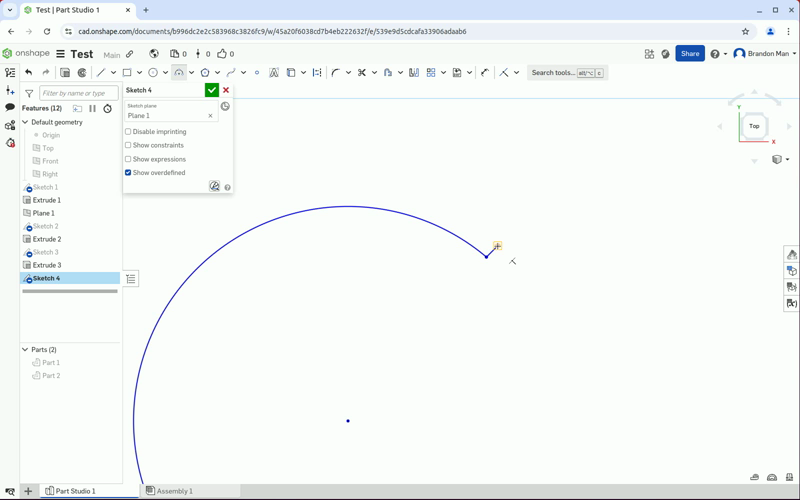
scroll(-6)
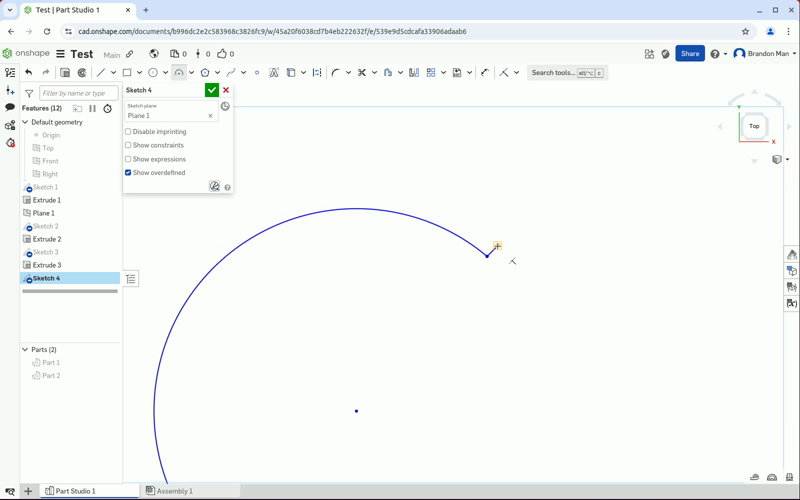
scroll(-6)
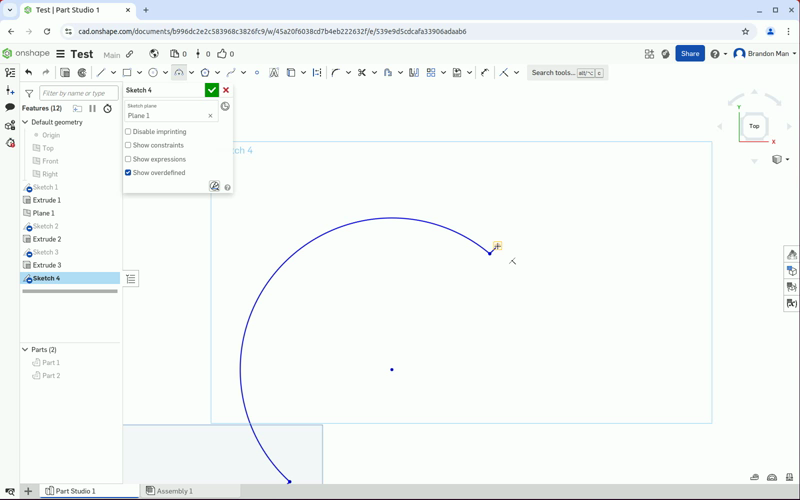
scroll(-6)
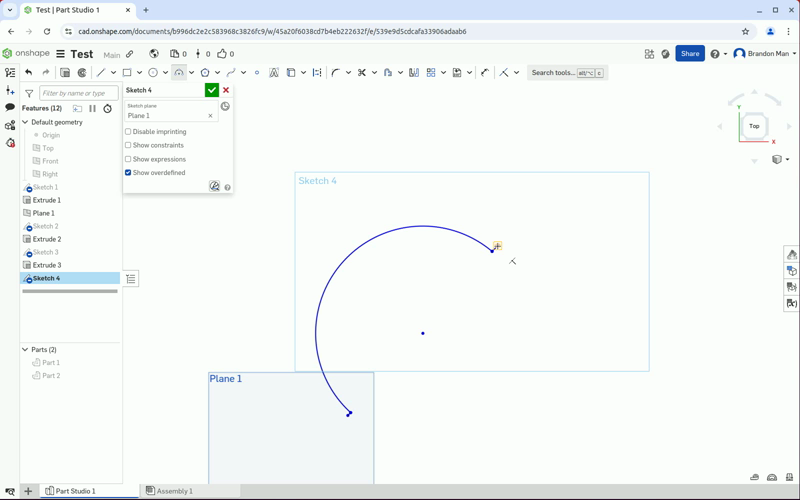
scroll(-6)
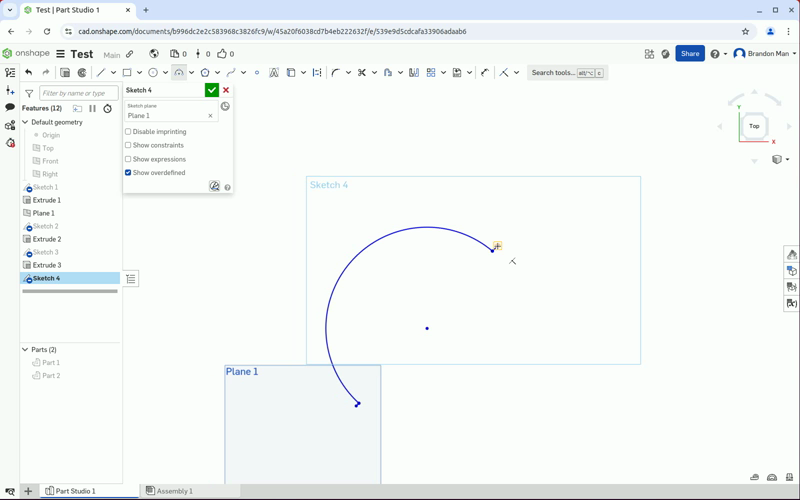
scroll(-6)
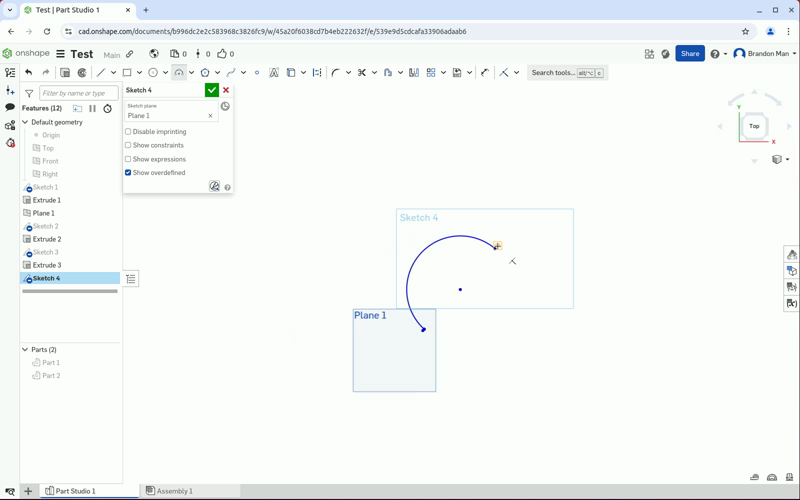
scroll(-6)
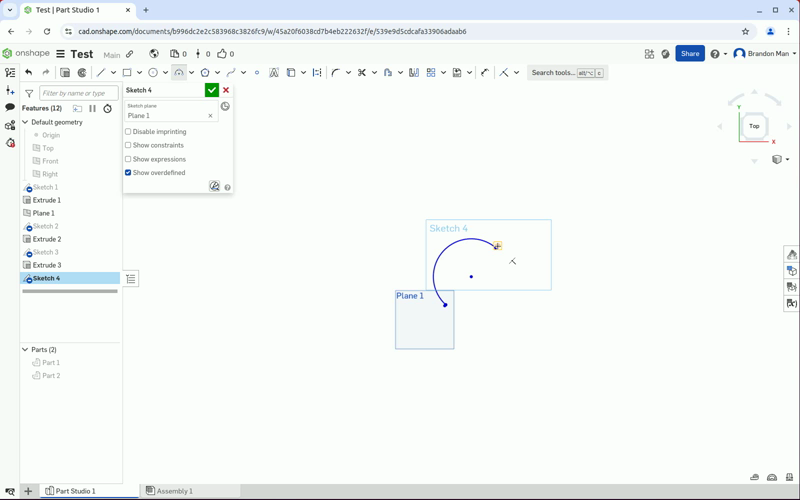
scroll(-6)
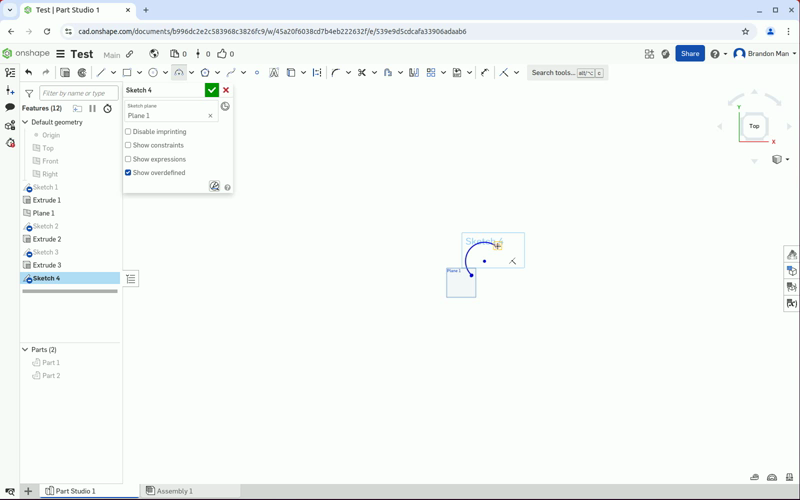
mouse_move(471, 275)
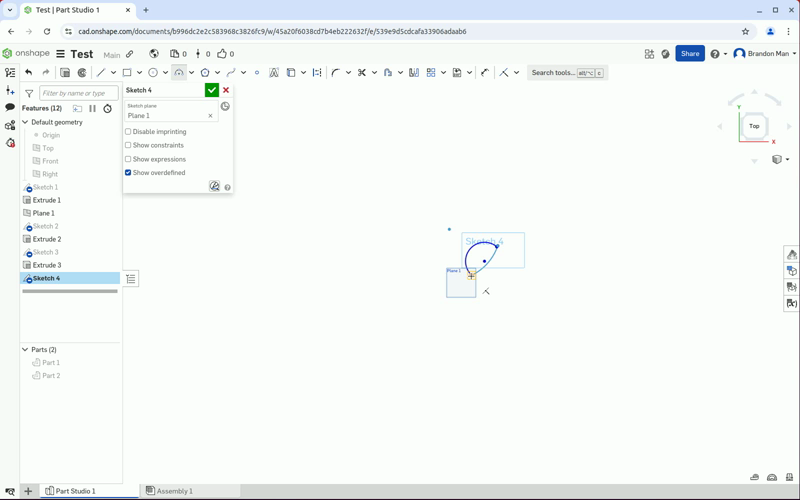
scroll(6)
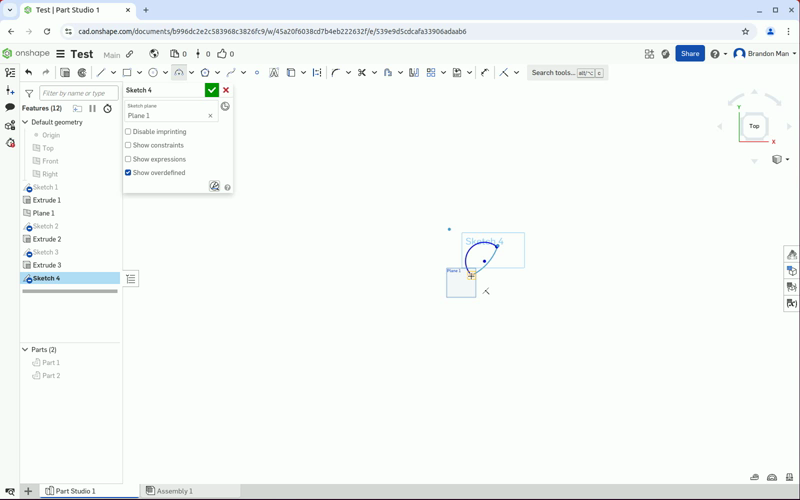
scroll(6)
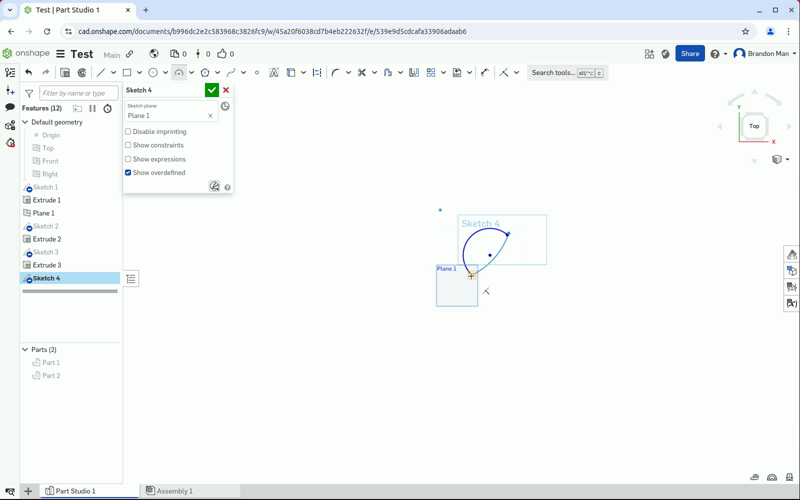
scroll(6)
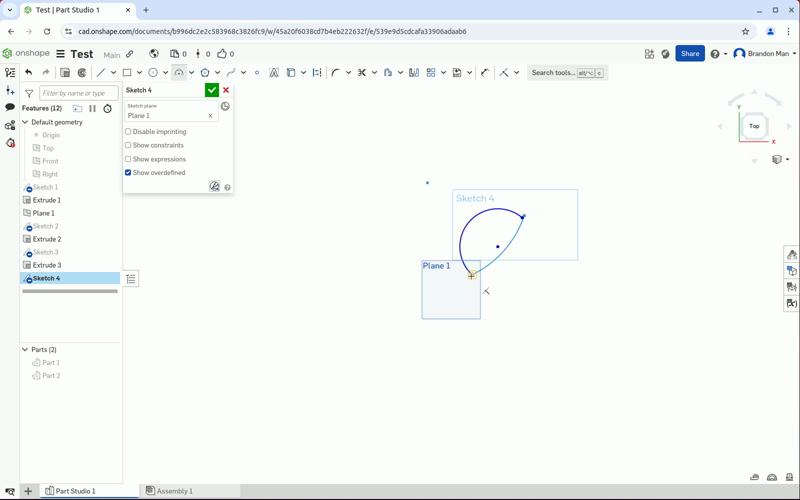
scroll(6)
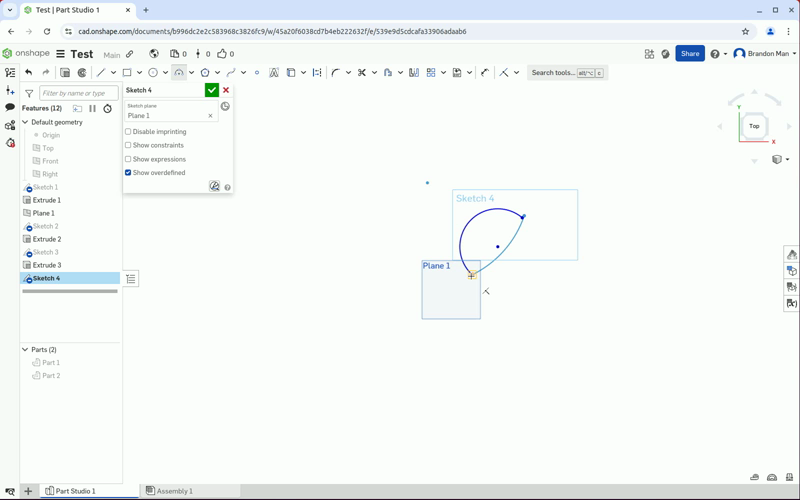
scroll(6)
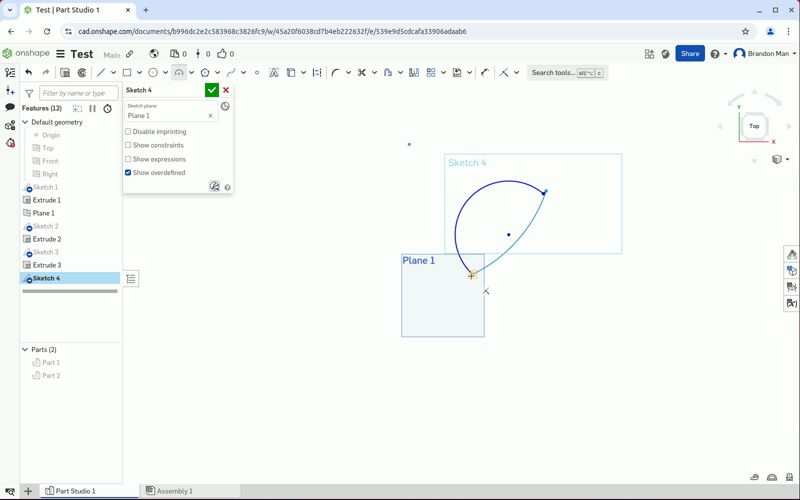
scroll(6)
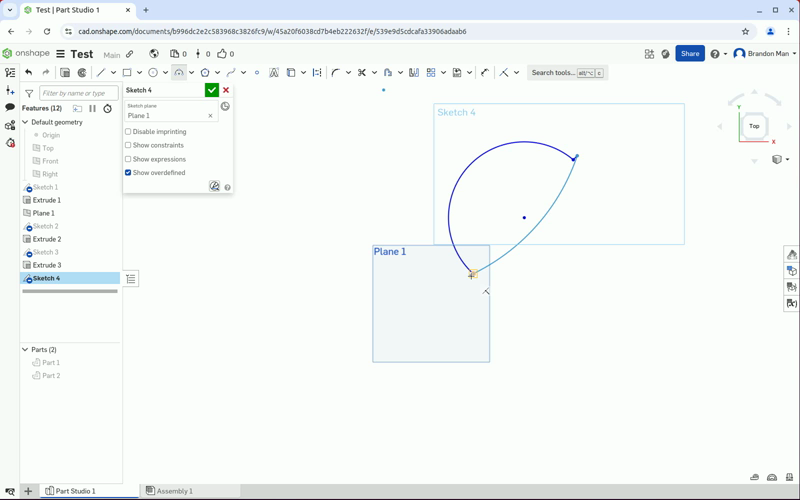
scroll(6)
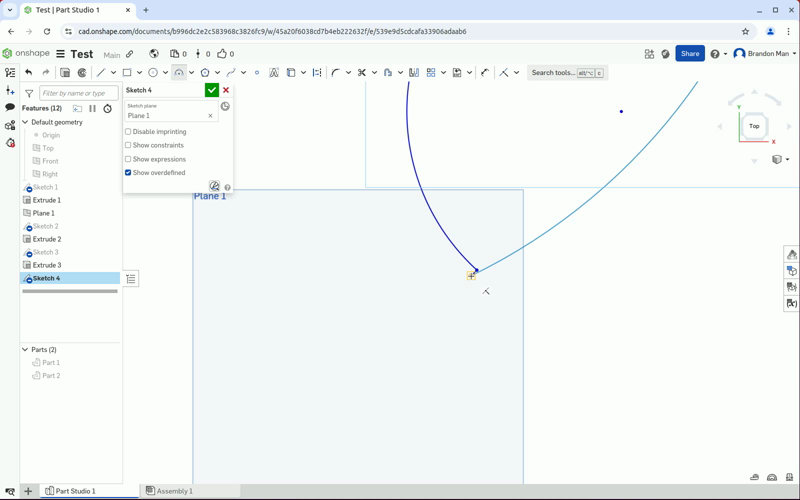
click(471, 275)
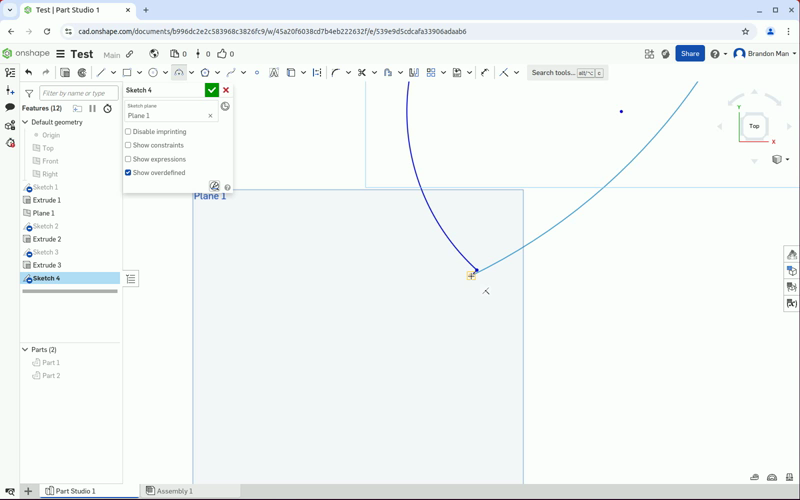
scroll(-6)
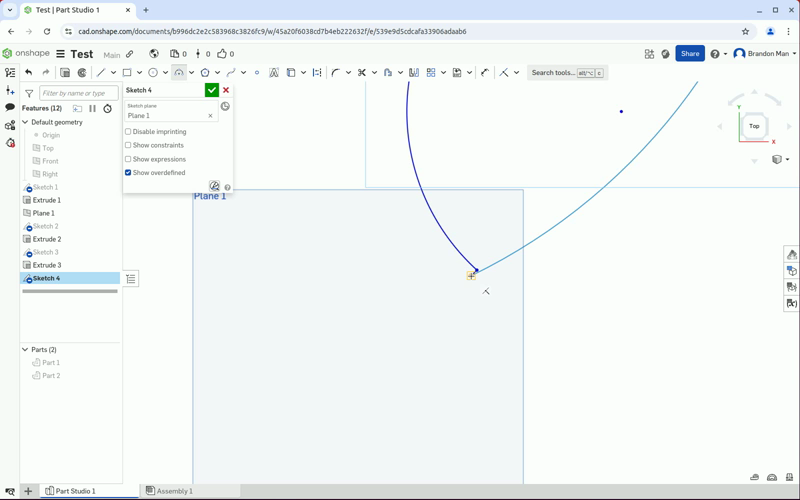
scroll(-6)
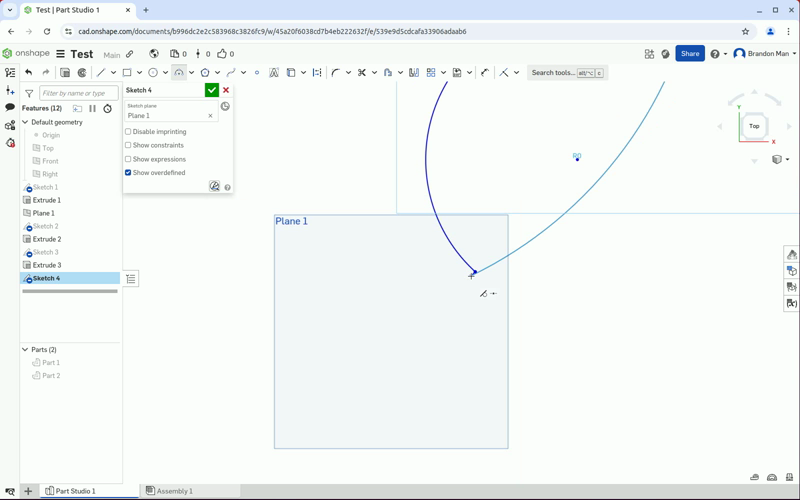
scroll(-6)
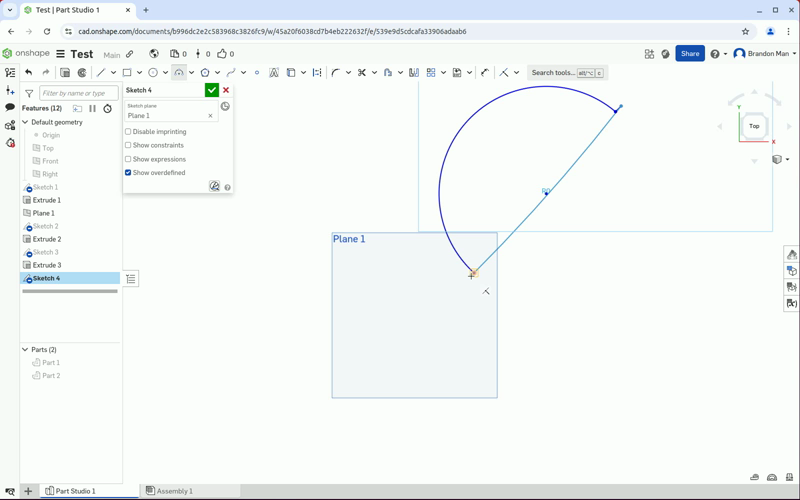
scroll(-6)
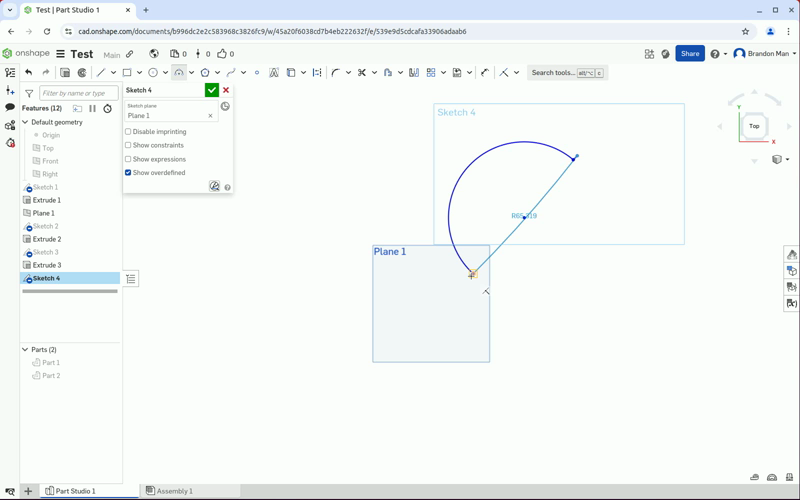
scroll(-6)
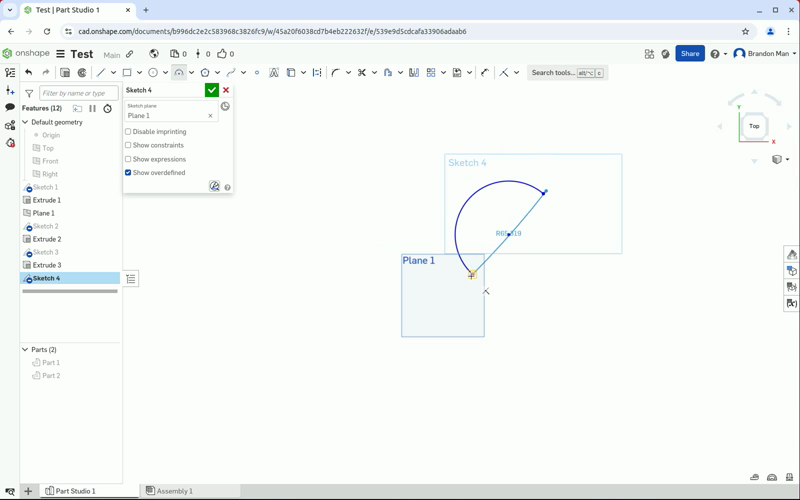
scroll(-6)
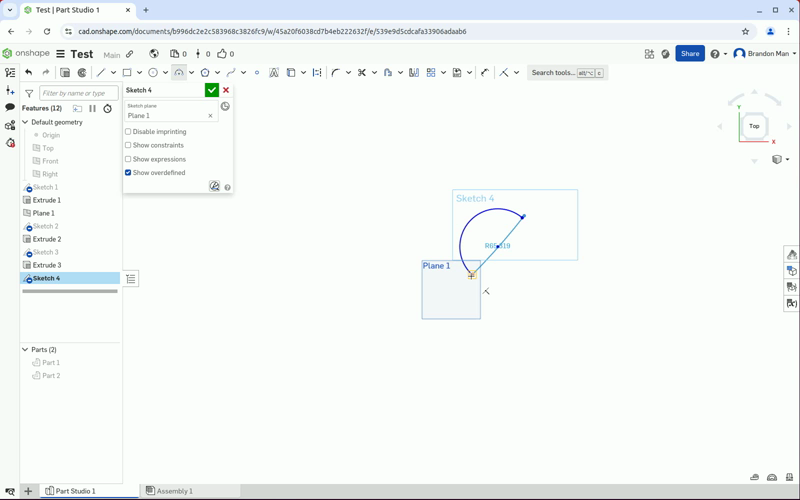
scroll(-6)
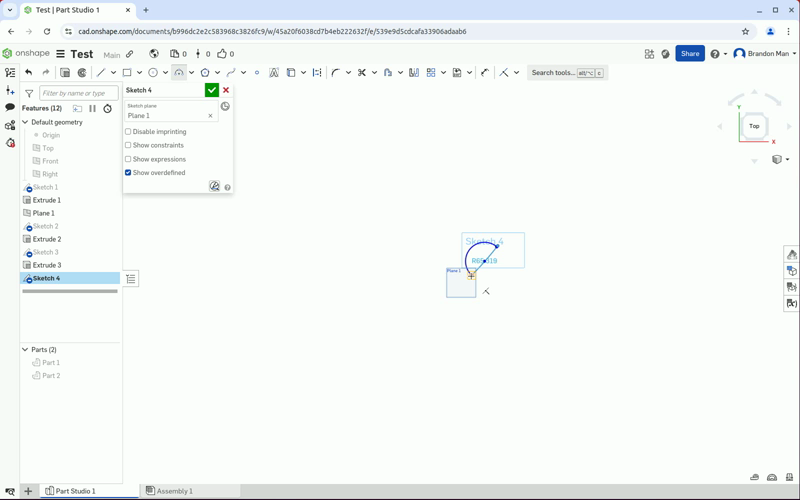
key_down(shift)
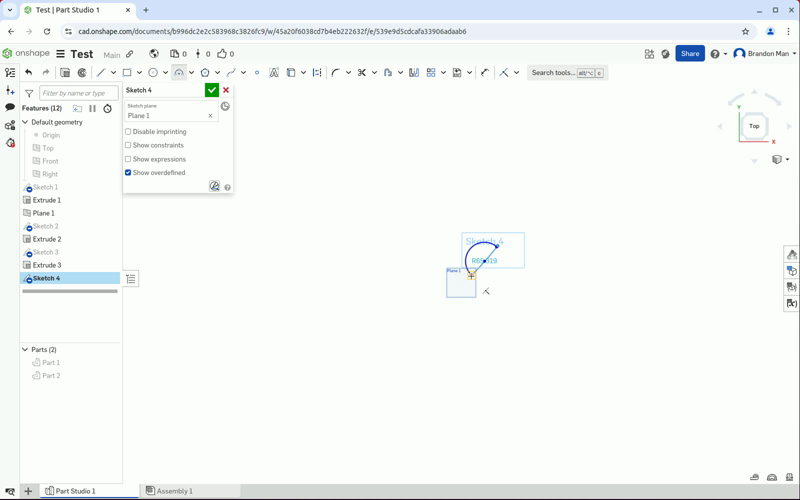
mouse_move(469, 247)
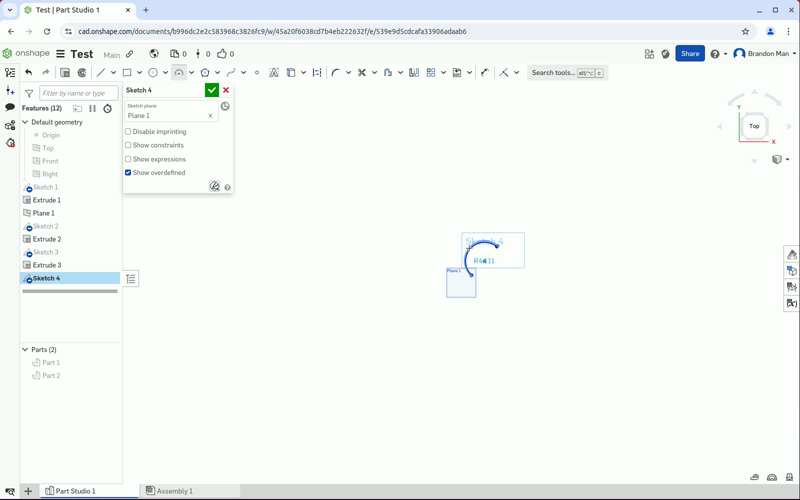
scroll(6)
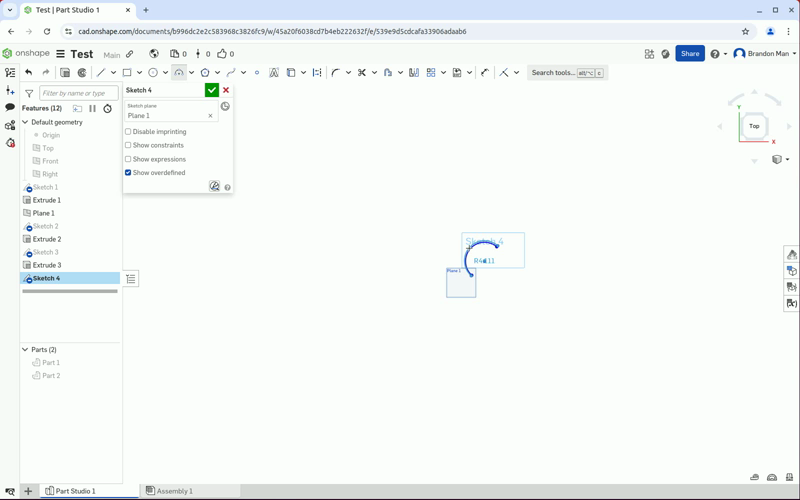
scroll(6)
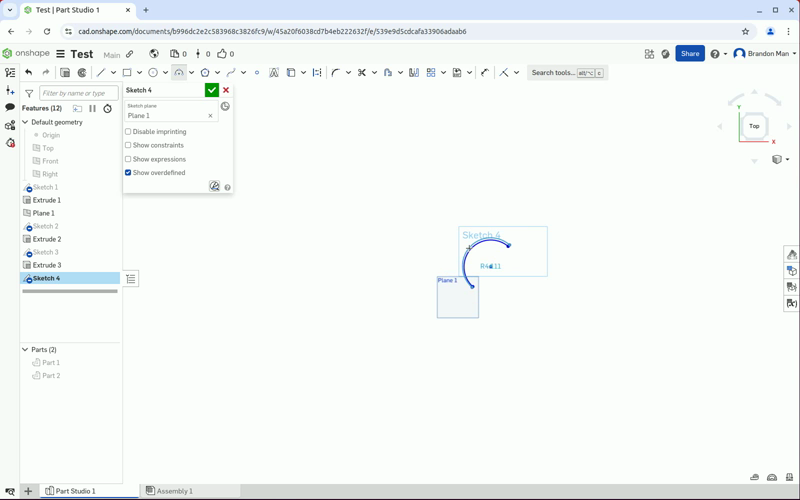
scroll(6)
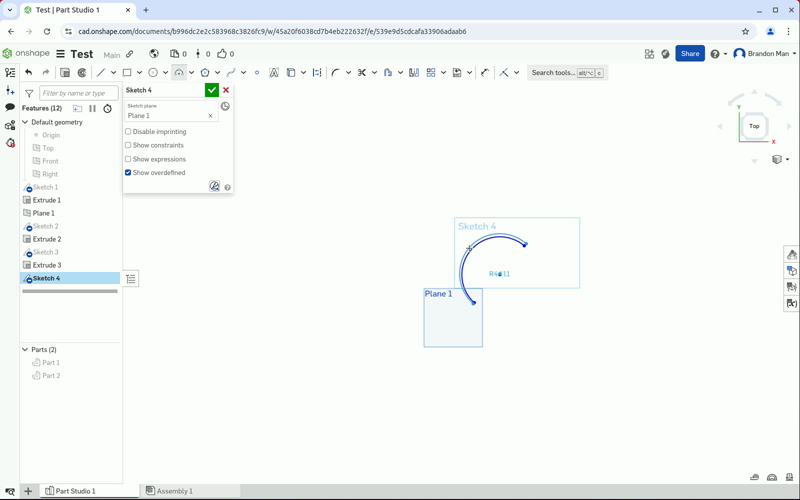
scroll(6)
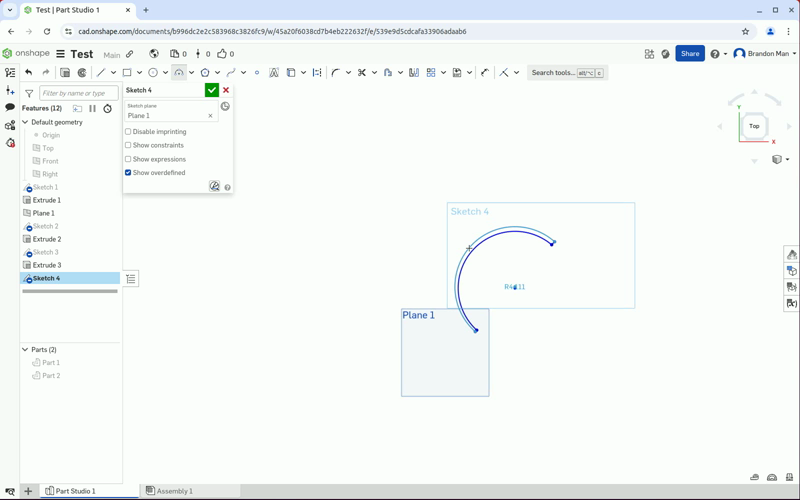
scroll(6)
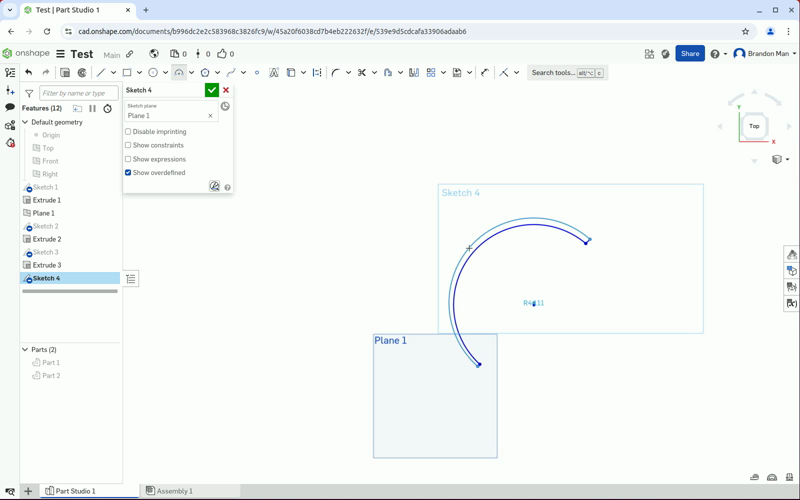
scroll(6)
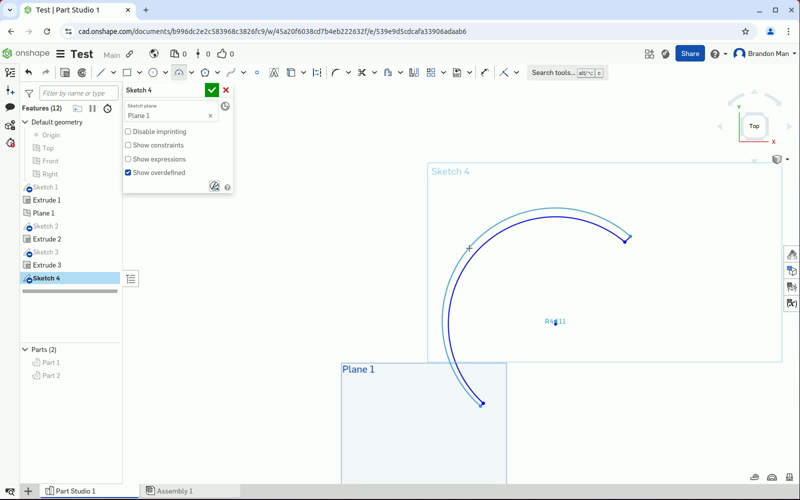
scroll(6)
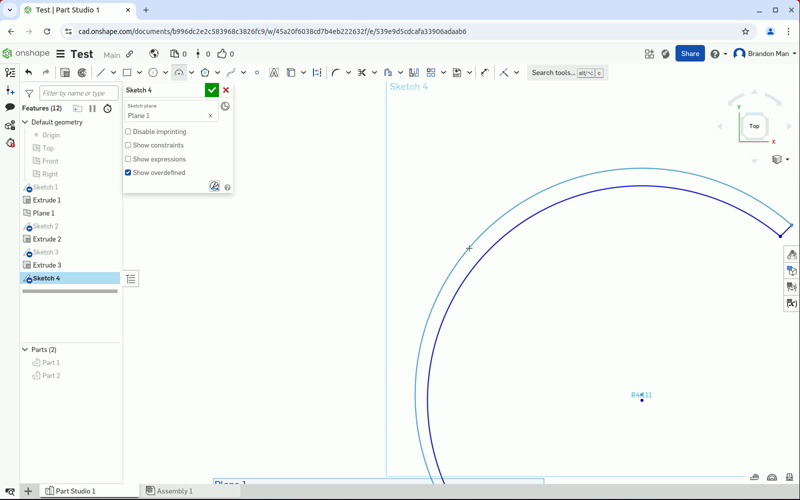
click(469, 247)
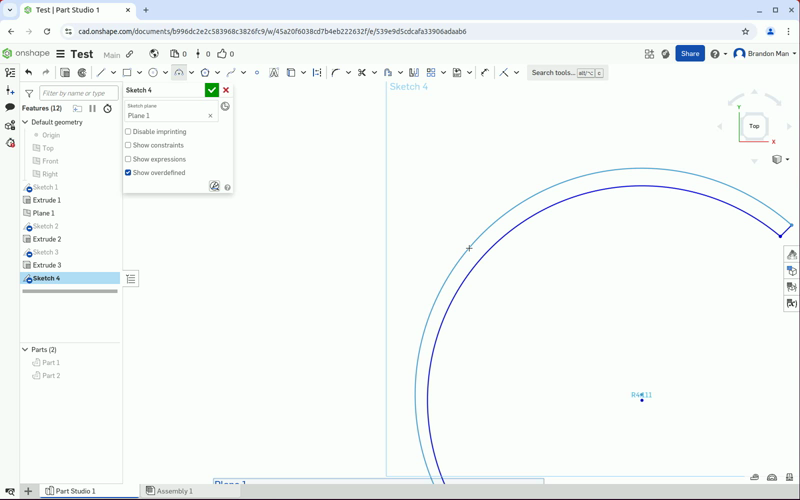
scroll(-6)
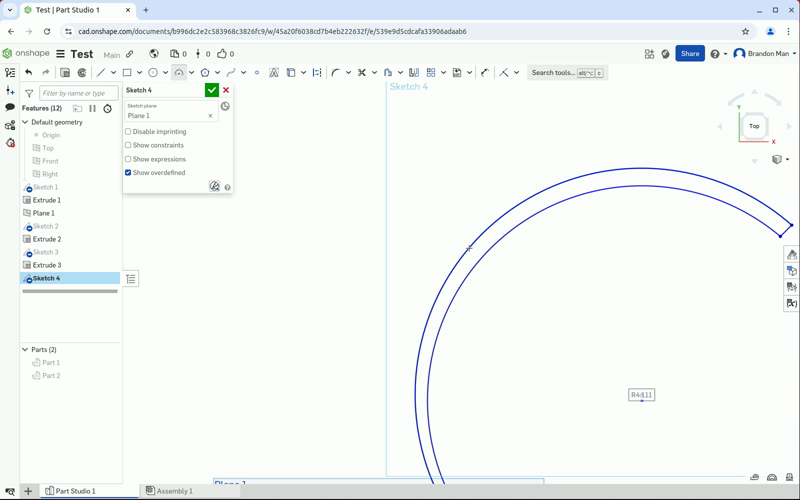
scroll(-6)
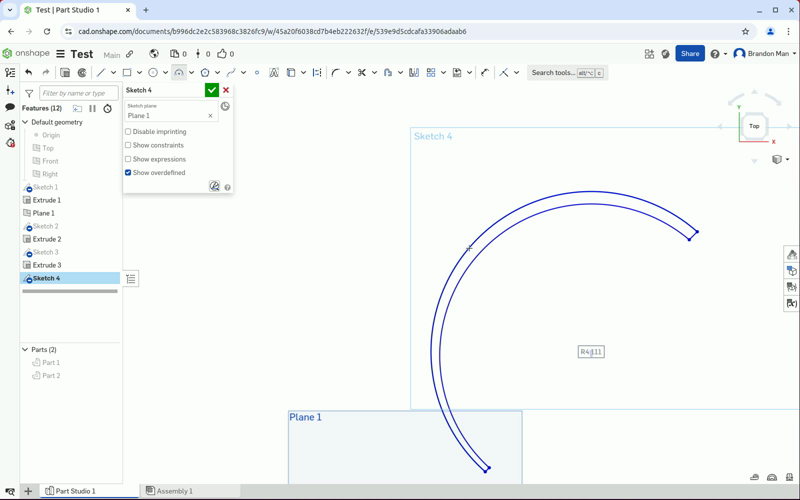
scroll(-6)
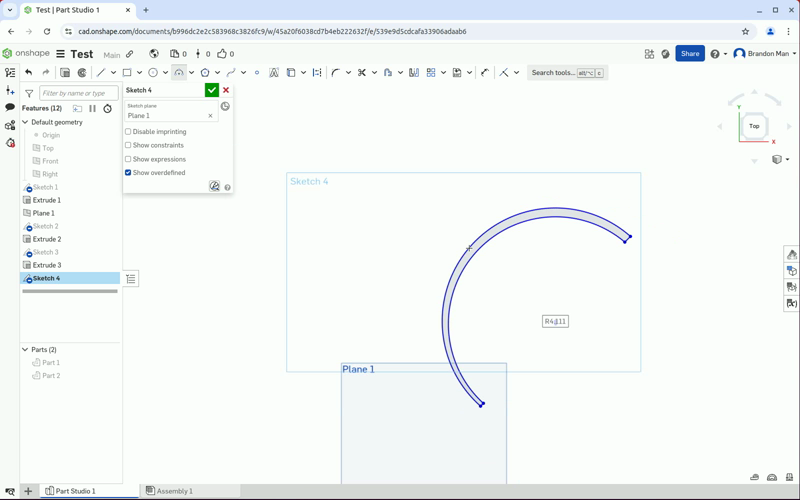
scroll(-6)
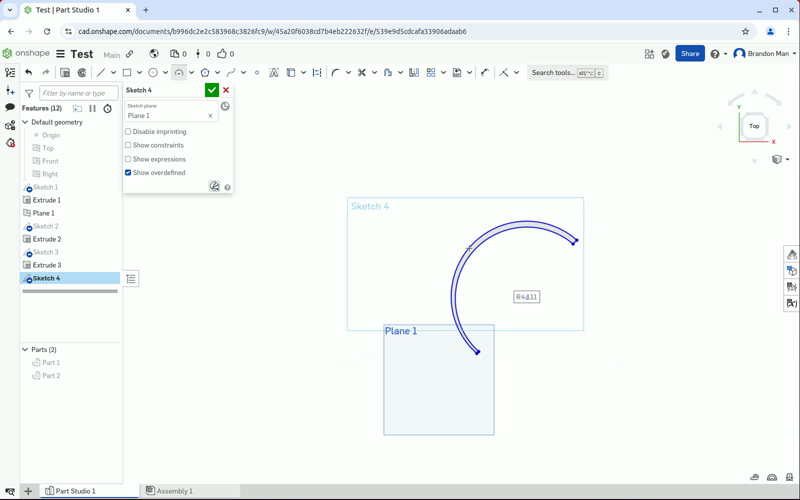
scroll(-6)
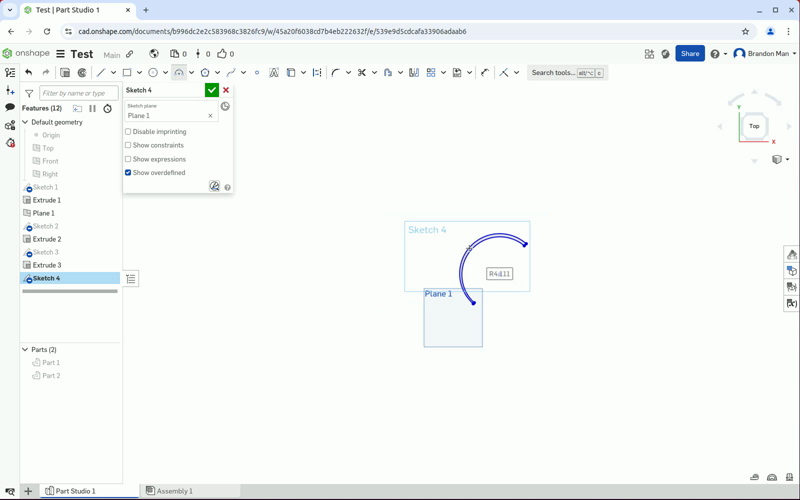
scroll(-6)
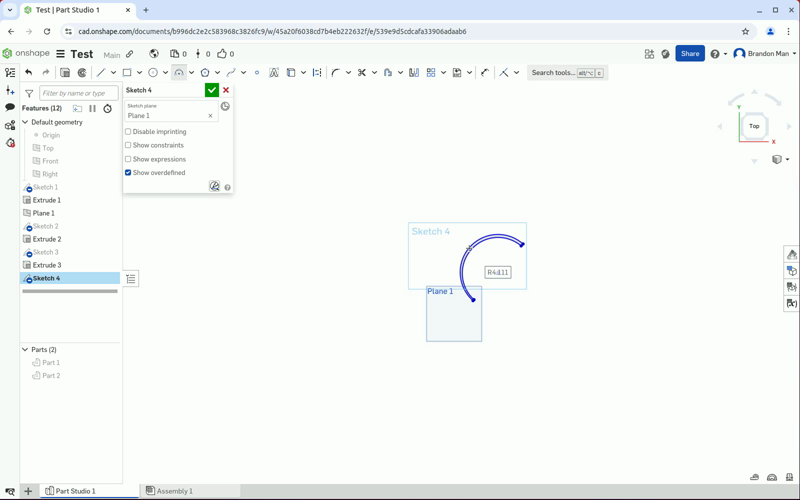
scroll(-6)
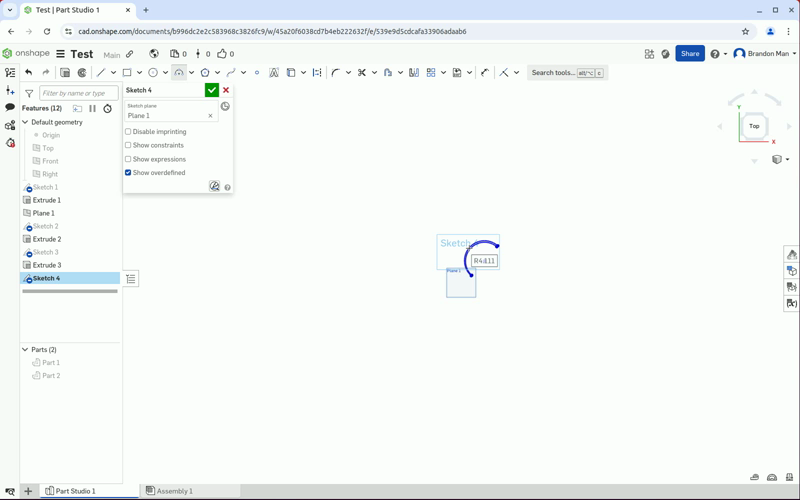
key_up(shift)
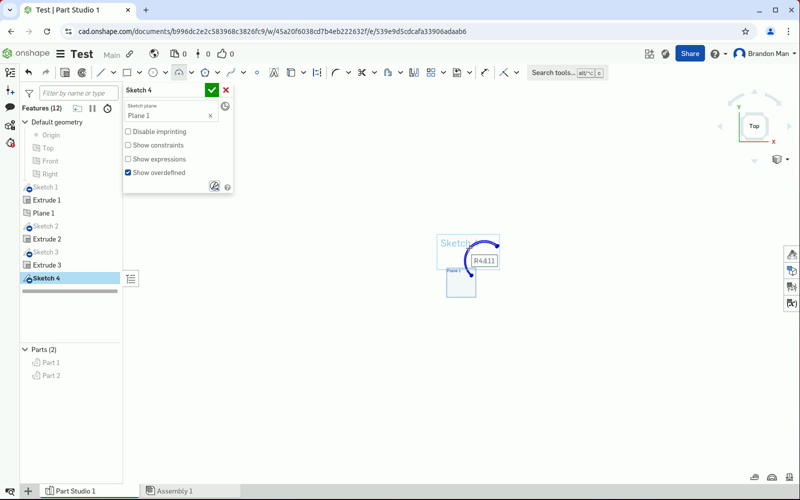
key(esc)
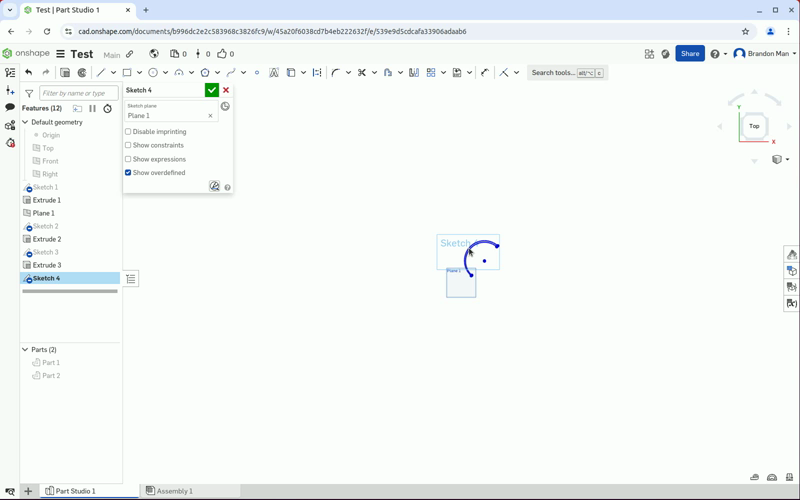
mouse_move(470, 246)
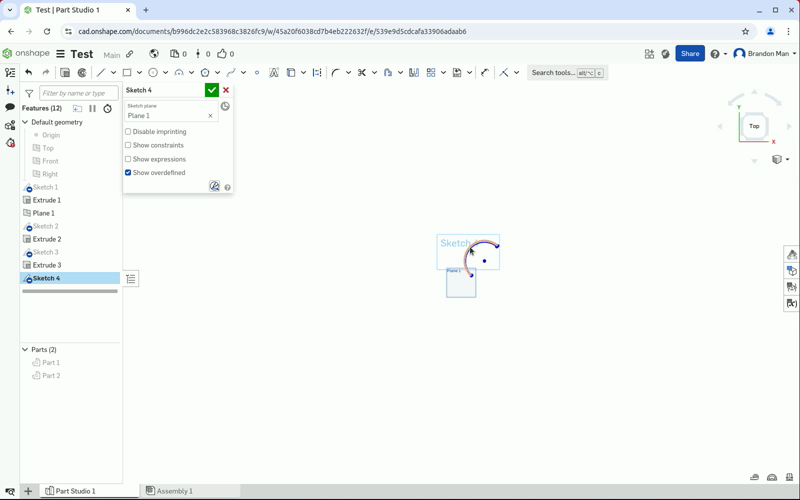
scroll(6)
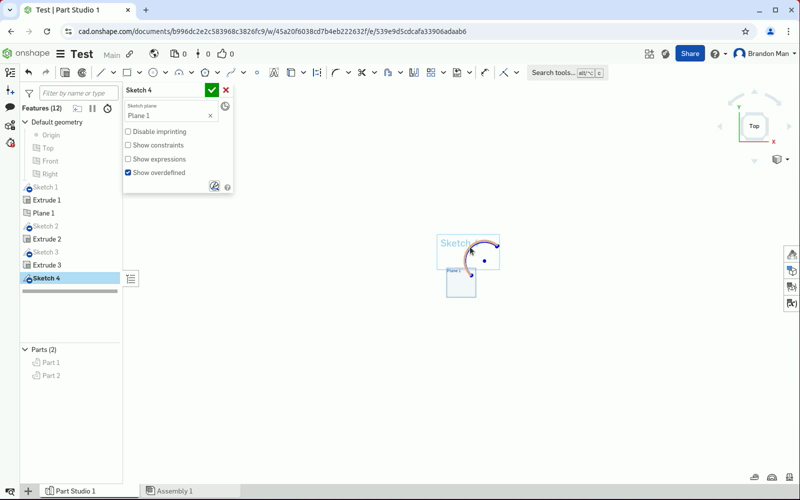
scroll(6)
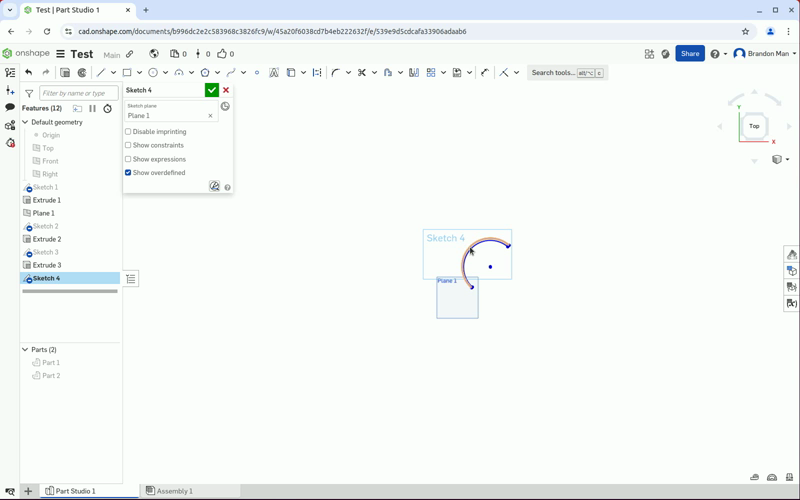
scroll(6)
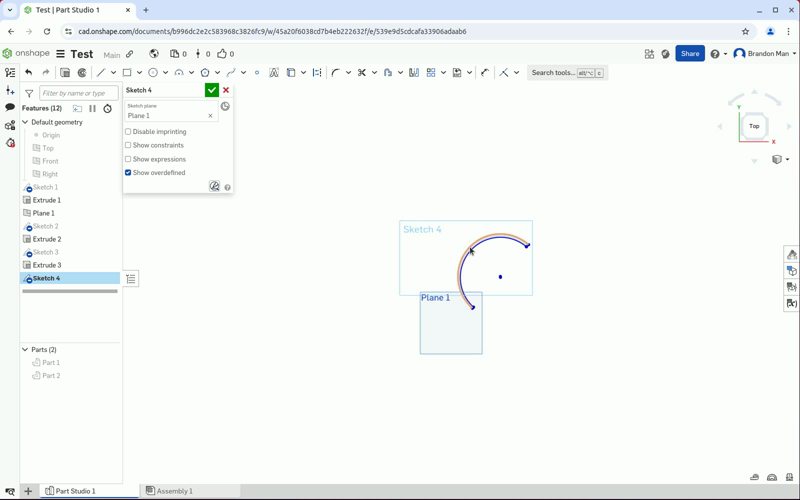
scroll(6)
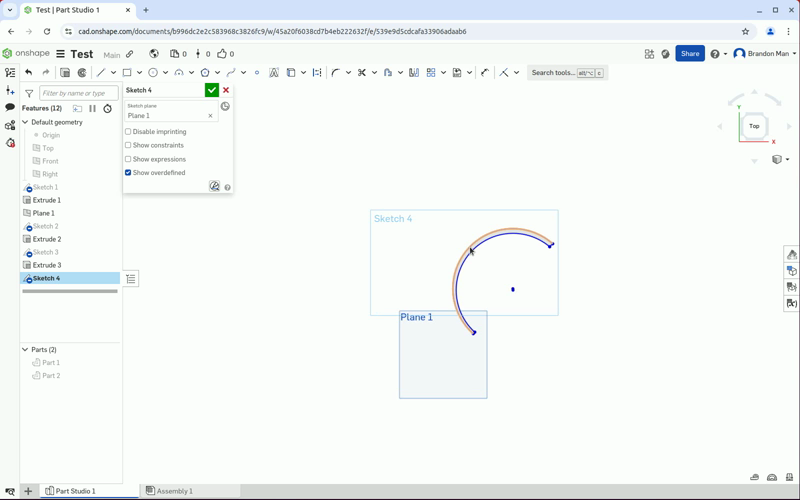
scroll(6)
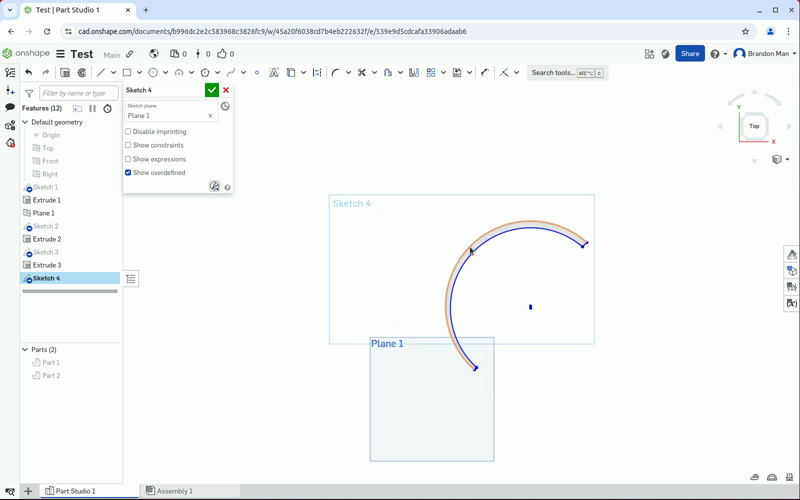
scroll(6)
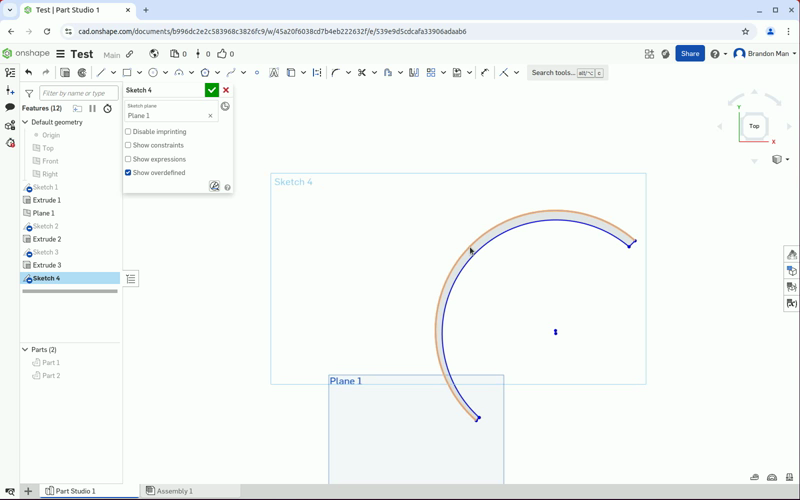
scroll(6)
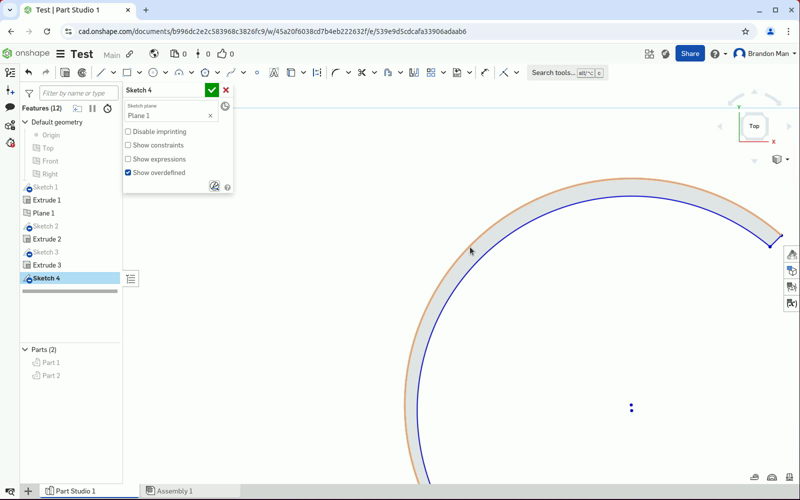
click(470, 246)
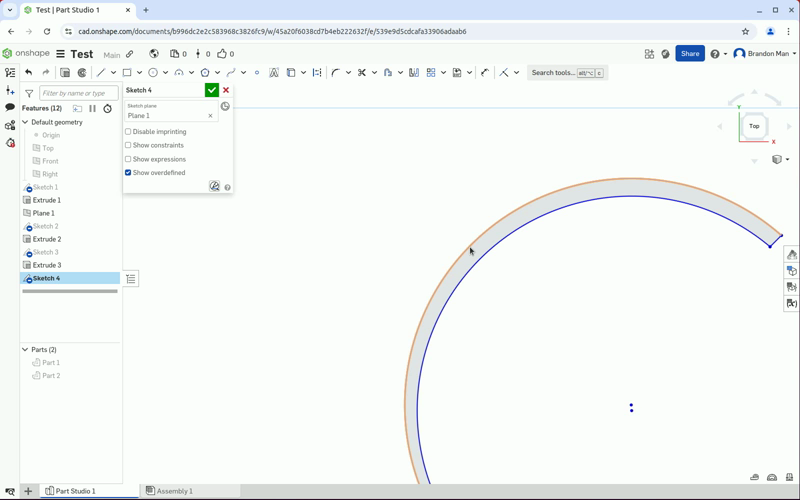
scroll(-6)
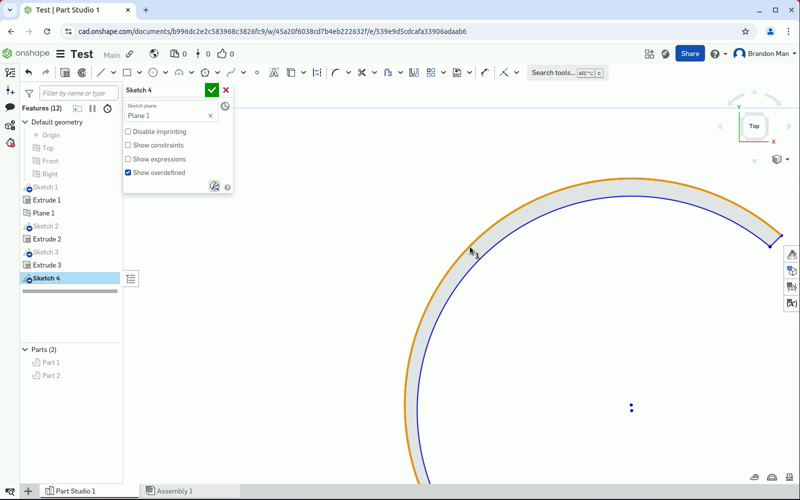
scroll(-6)
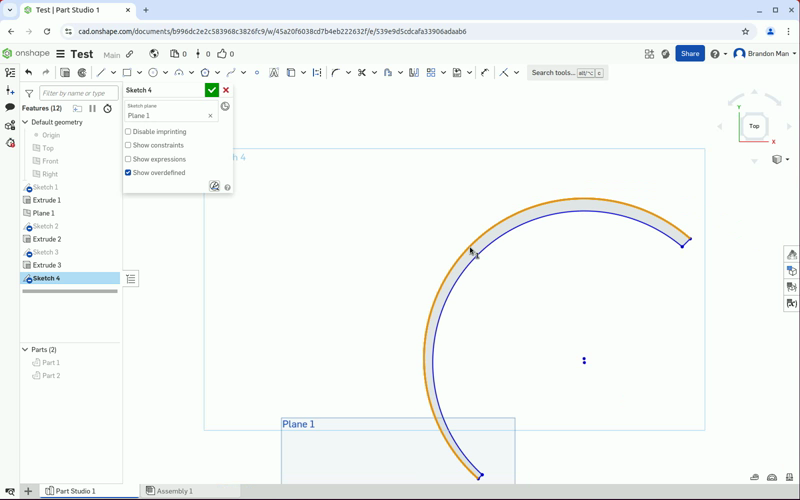
scroll(-6)
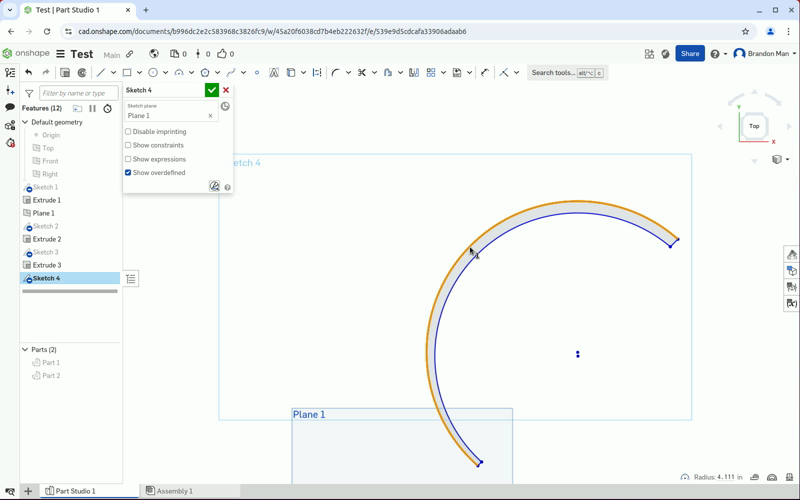
scroll(-6)
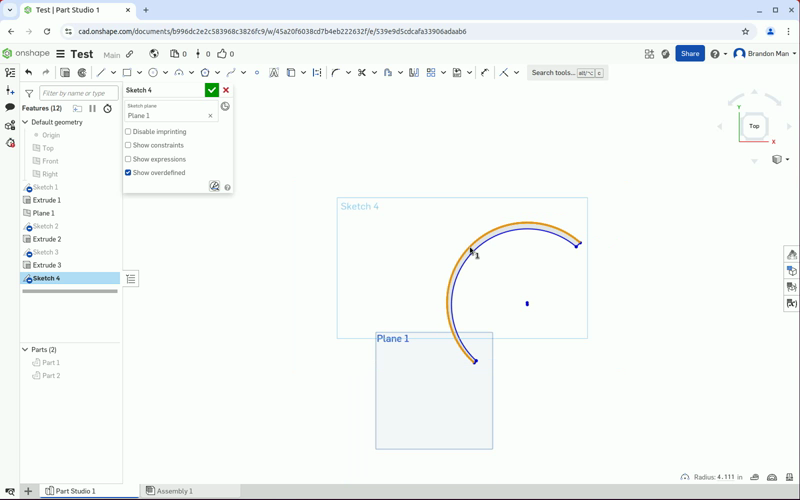
scroll(-6)
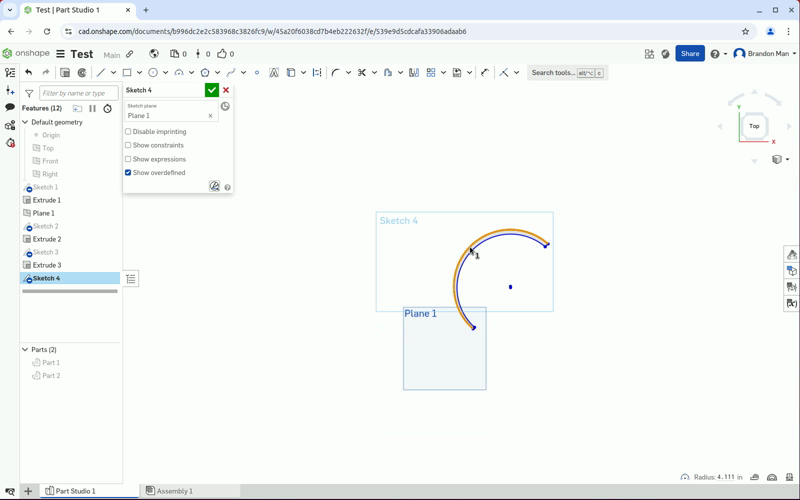
scroll(-6)
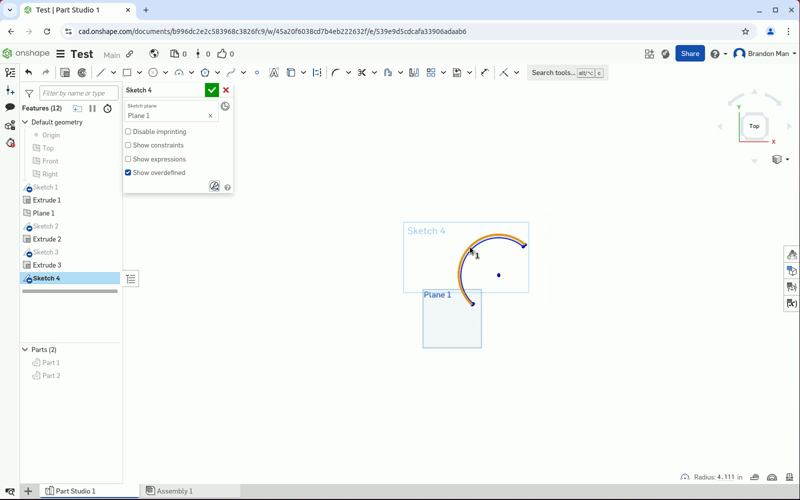
scroll(-6)
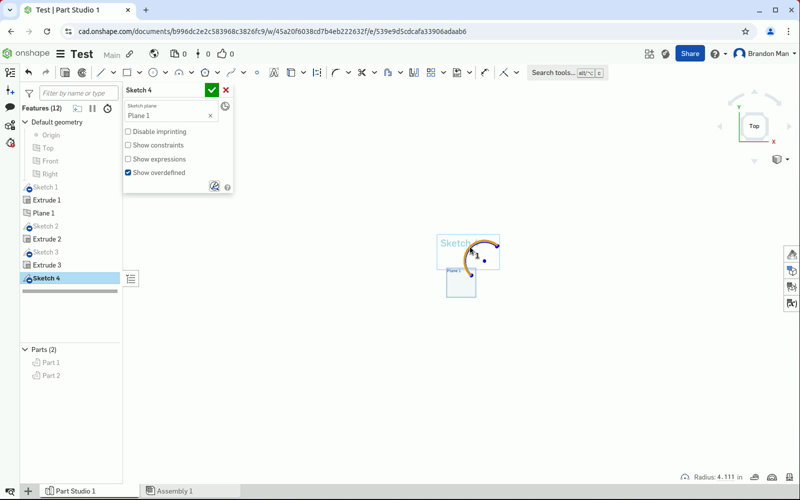
mouse_move(73, 352)
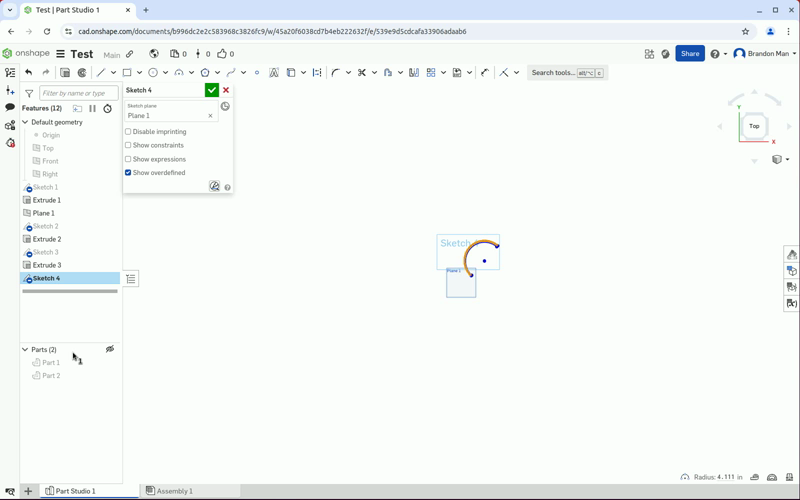
key(shift+y)
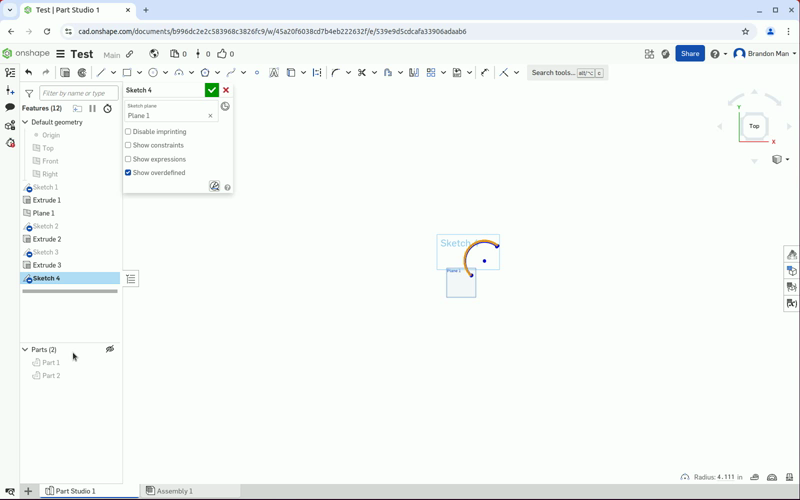
key(shift+e)
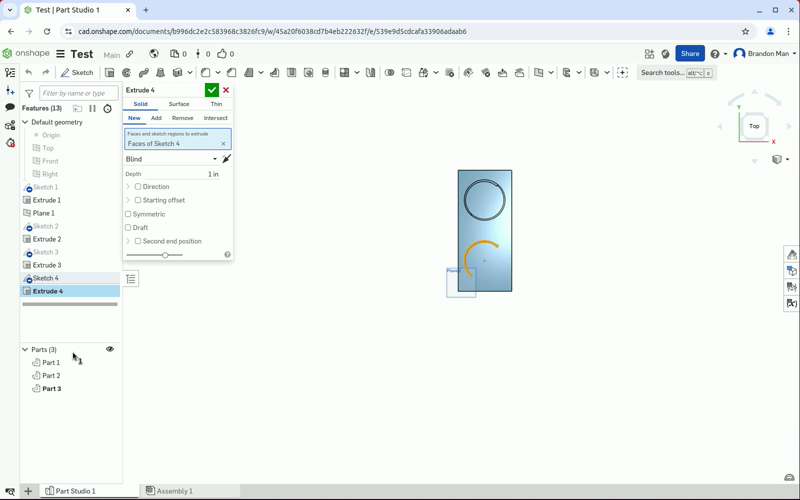
mouse_move(143, 106)
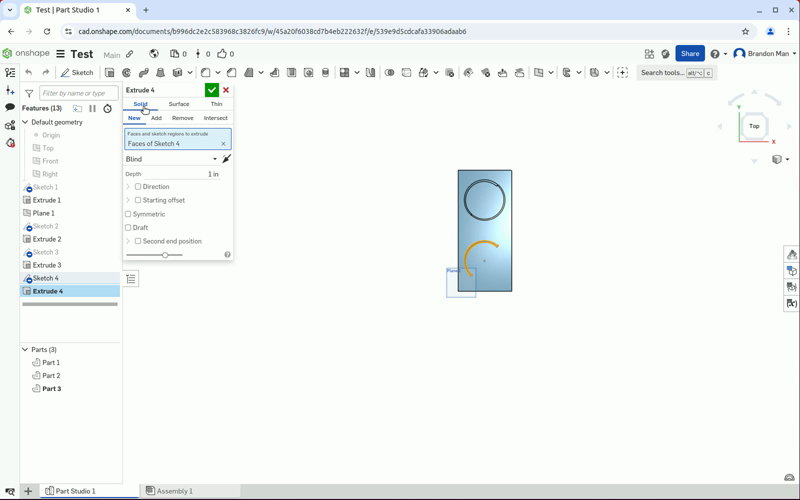
click(143, 106)
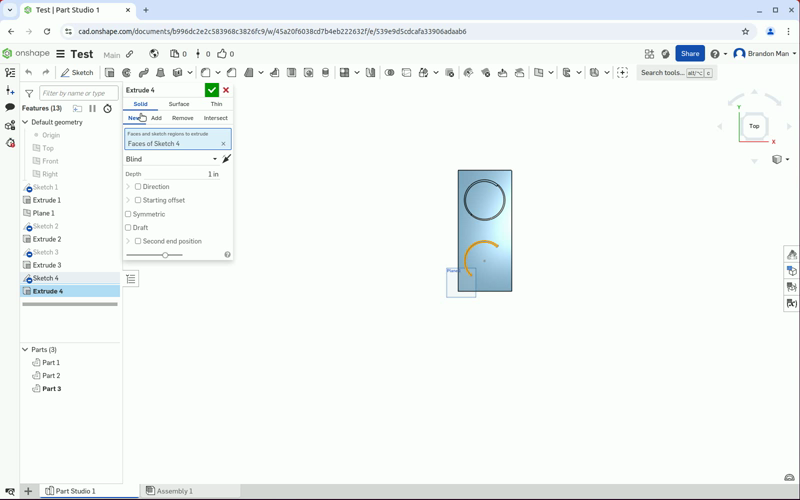
mouse_move(137, 120)
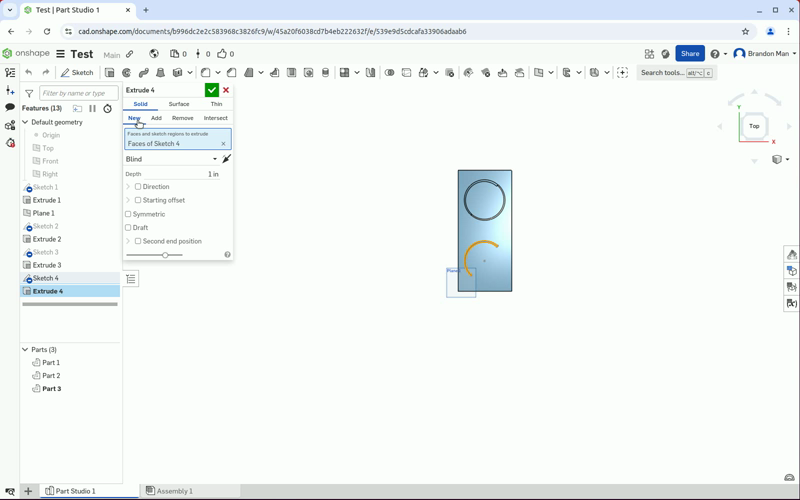
click(137, 120)
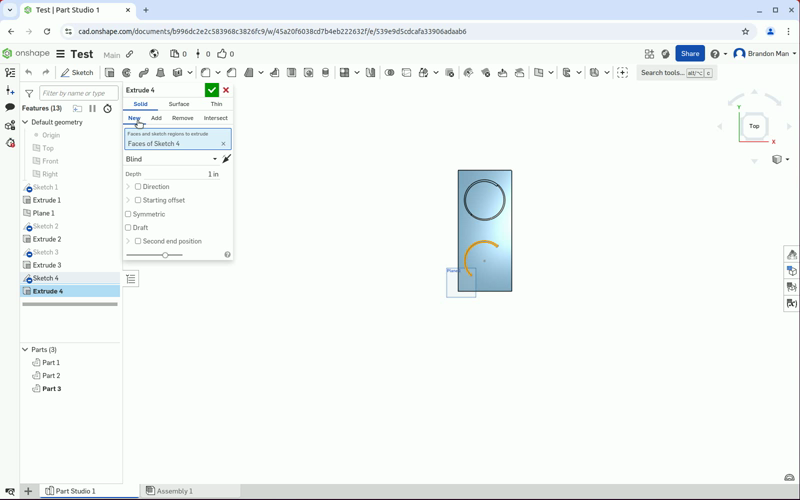
key(tab, 4)
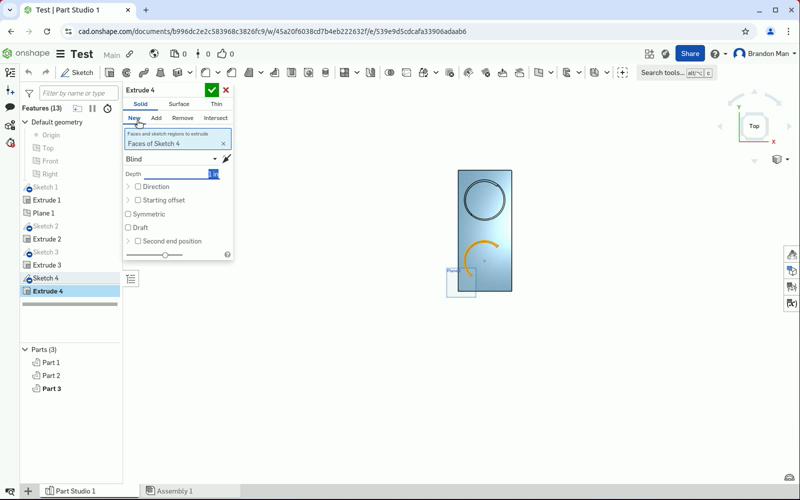
text(-0.241)
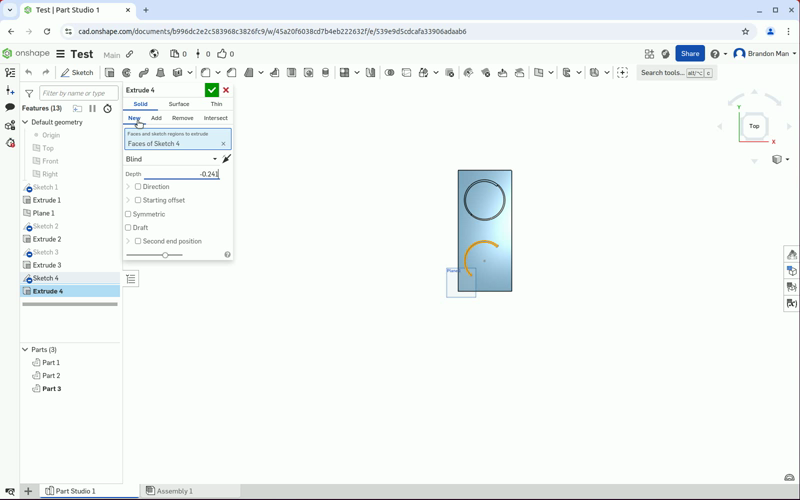
key(enter)
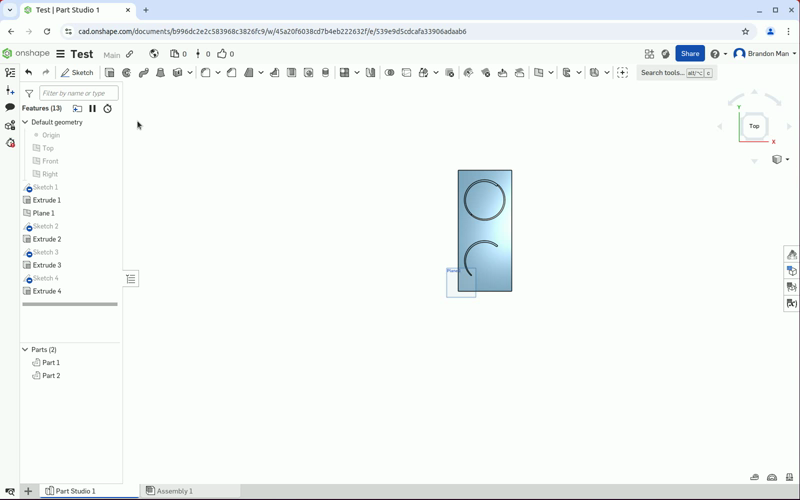
key(shift+h)
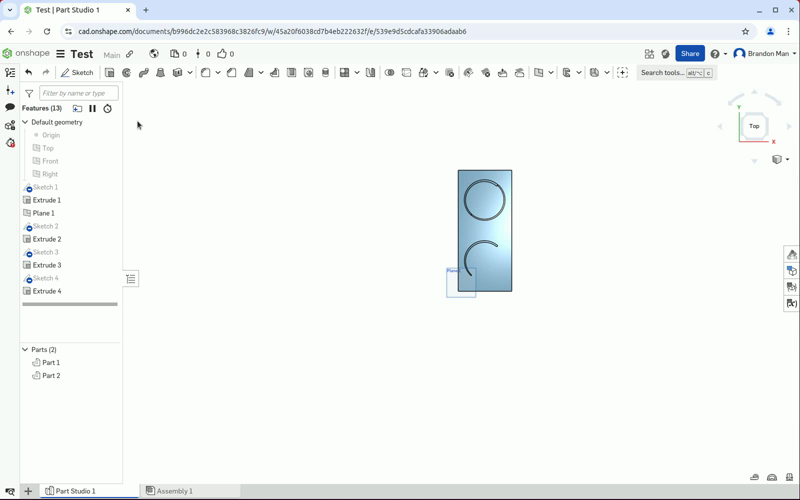
key(shift+h)
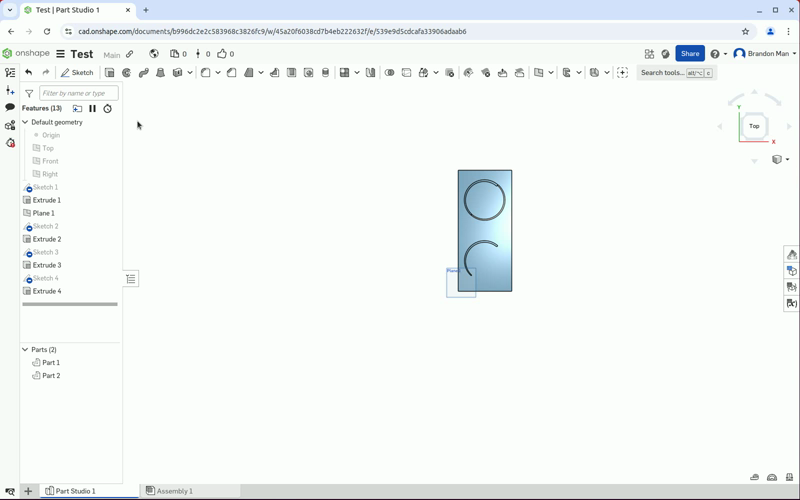
mouse_move(73, 189)
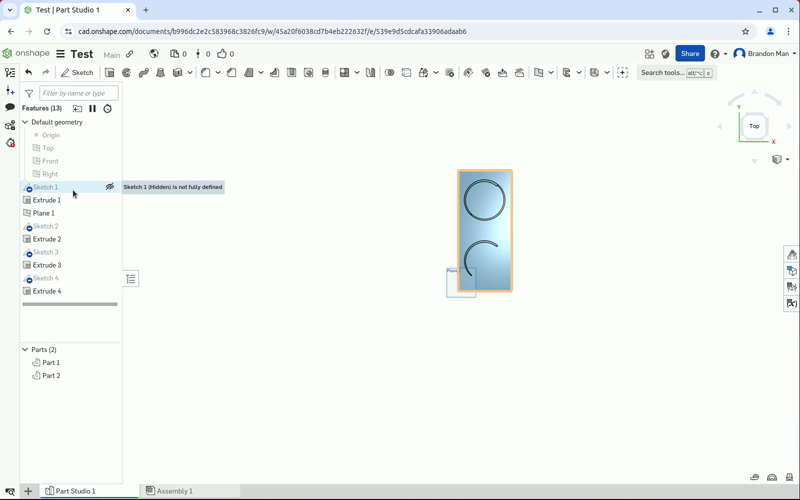
click(73, 189)
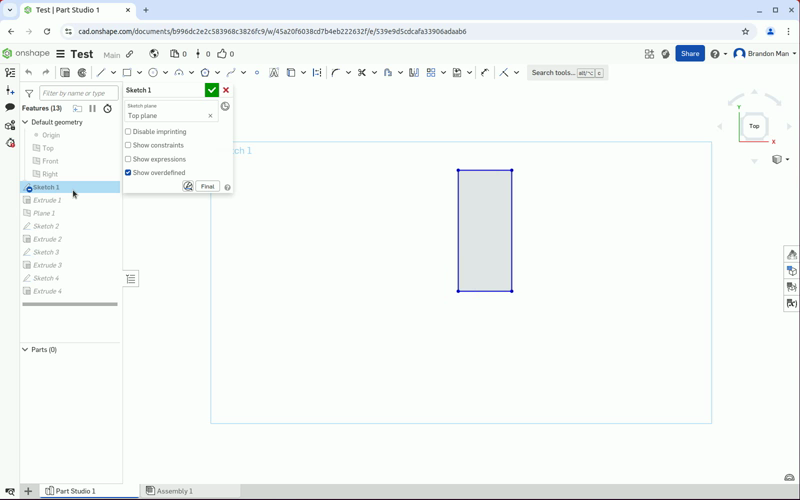
mouse_move(229, 92)
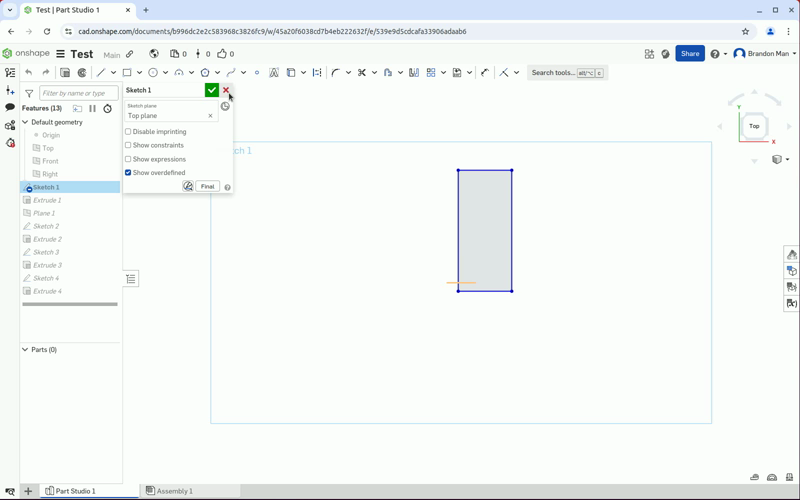
click(229, 92)
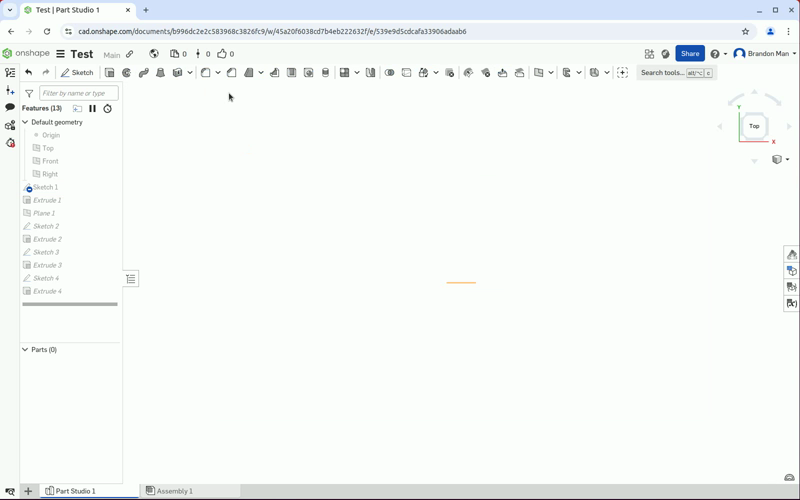
key(shift+s)
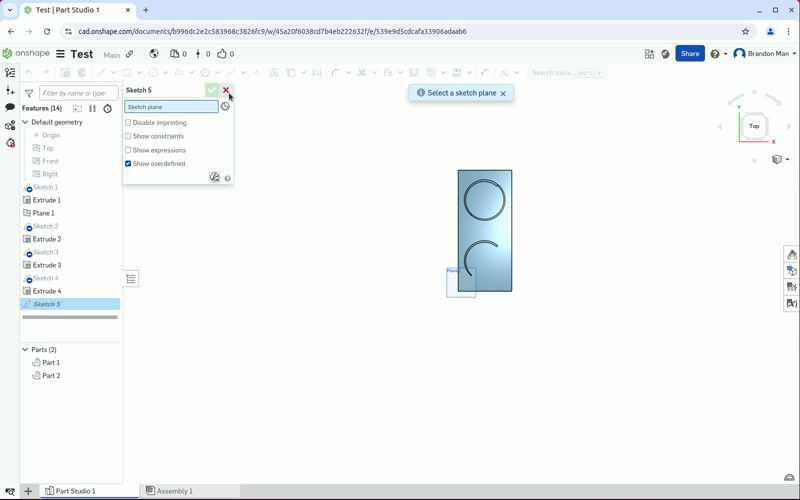
mouse_move(73, 215)
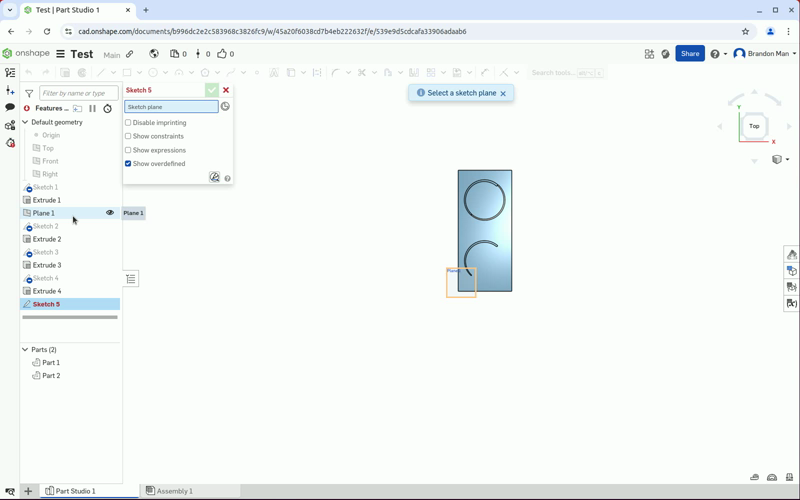
click(73, 215)
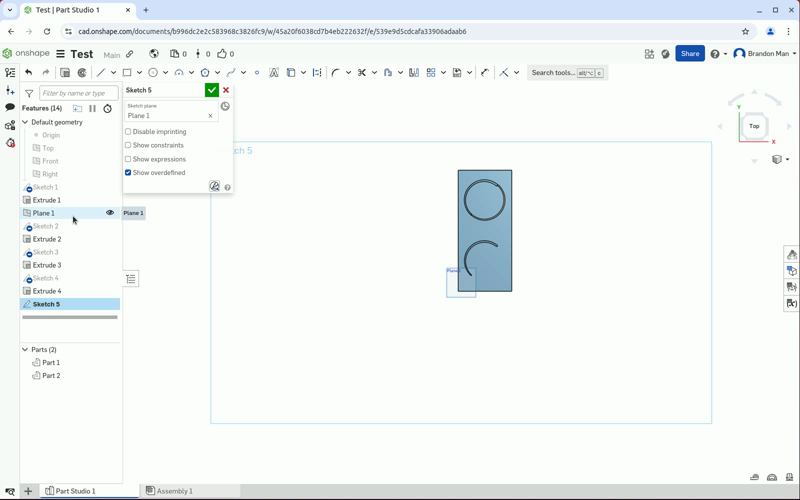
mouse_move(73, 352)
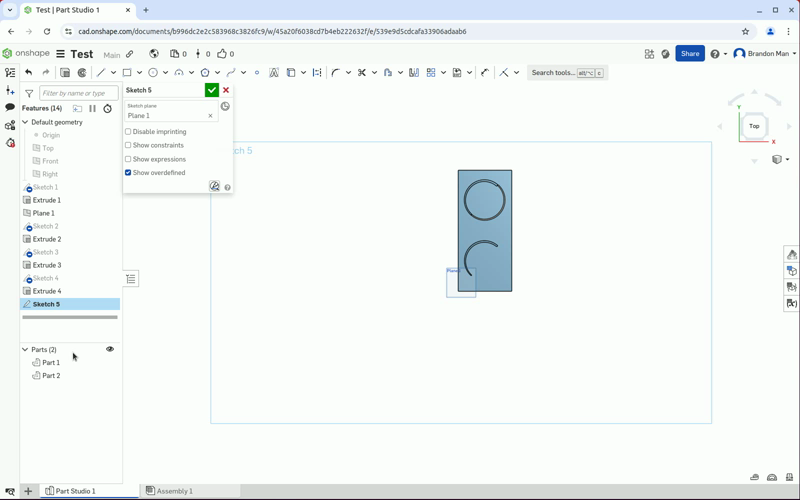
key(y)
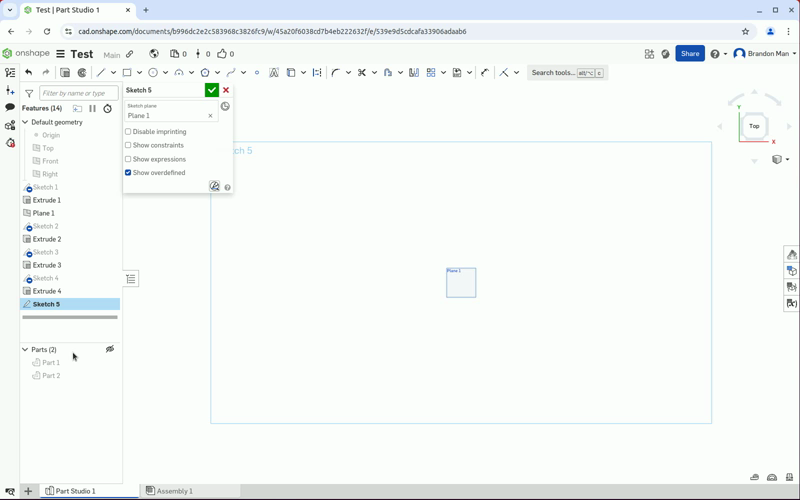
key(a)
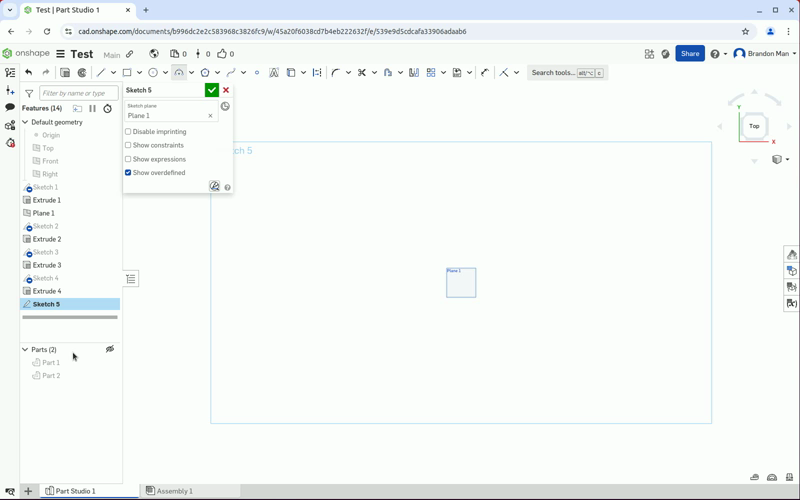
key_down(shift)
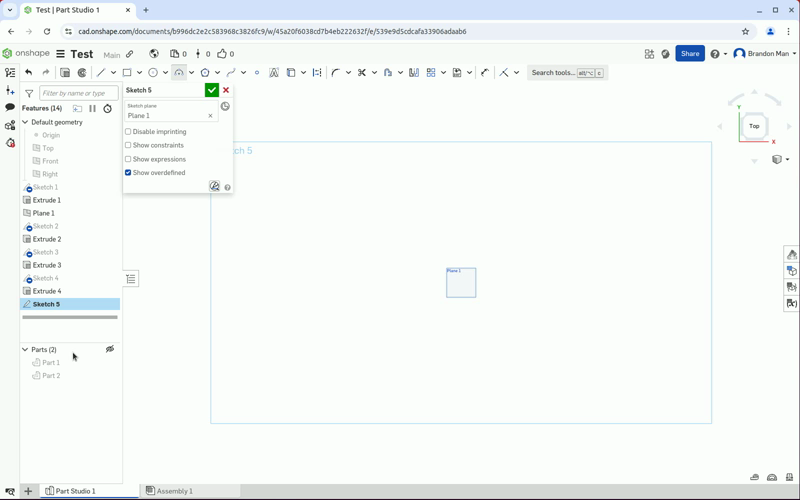
mouse_move(471, 275)
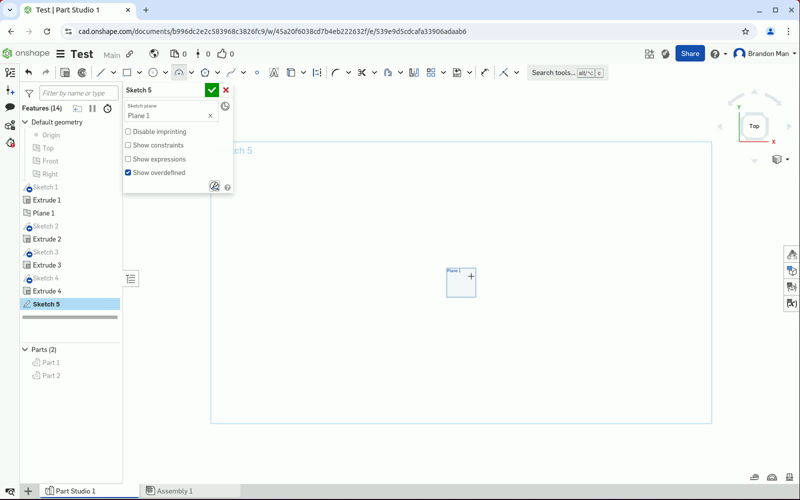
click(471, 275)
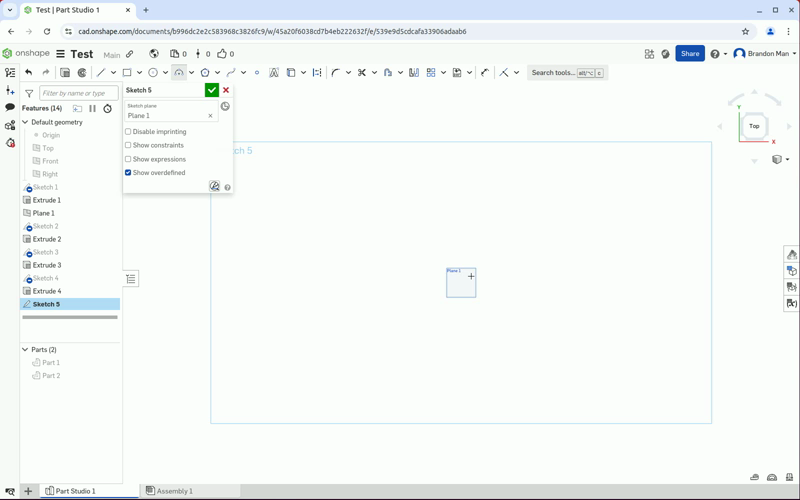
key_up(shift)
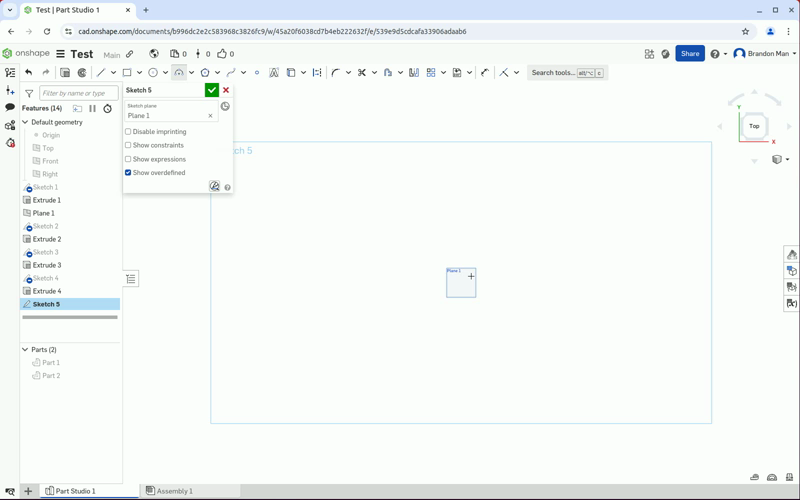
key_down(shift)
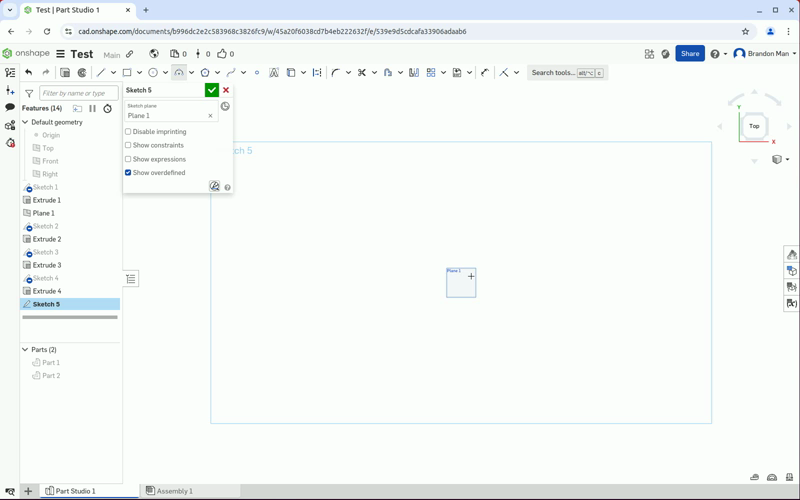
mouse_move(498, 245)
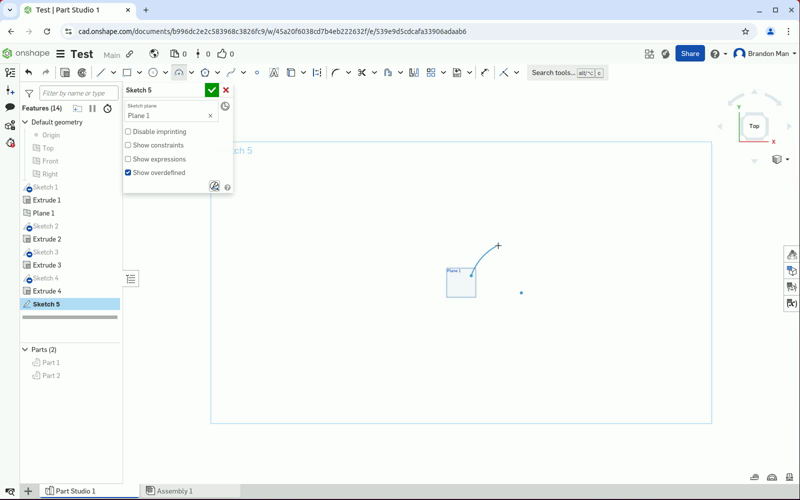
click(498, 245)
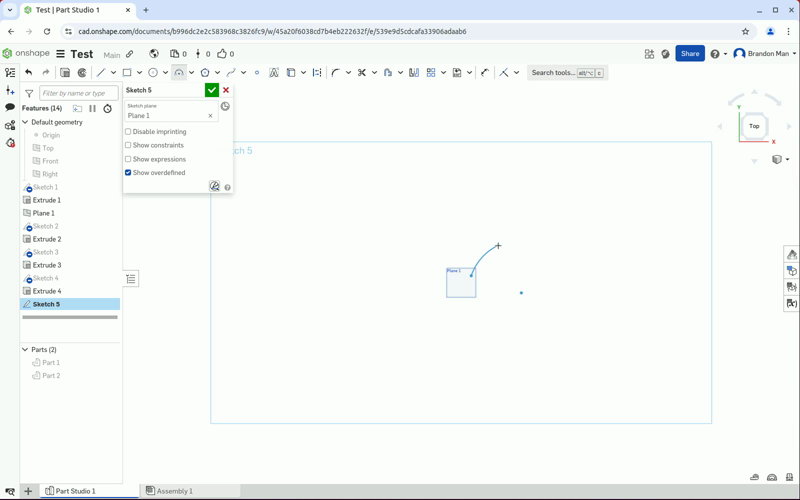
mouse_move(500, 274)
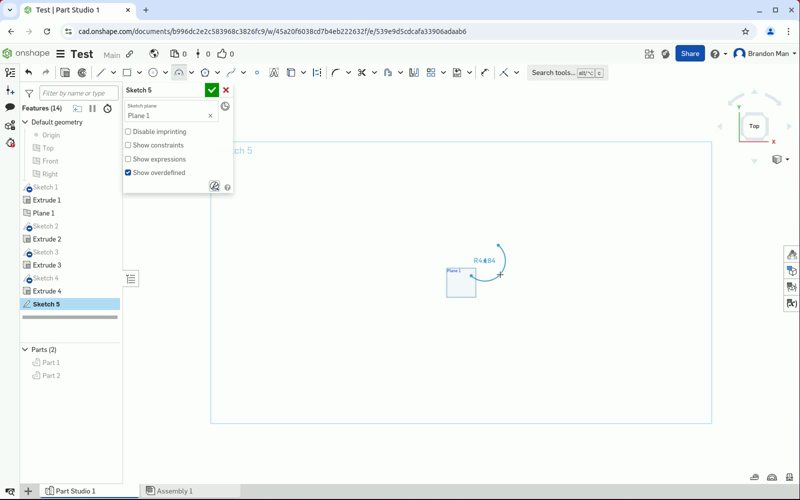
click(500, 274)
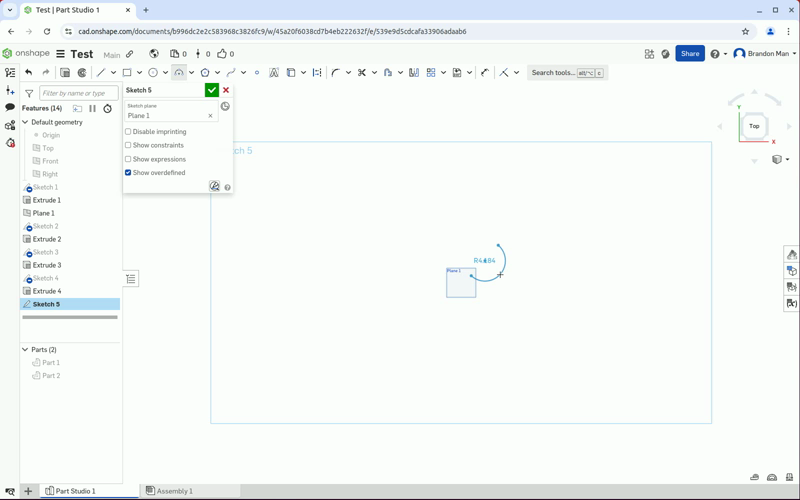
key_up(shift)
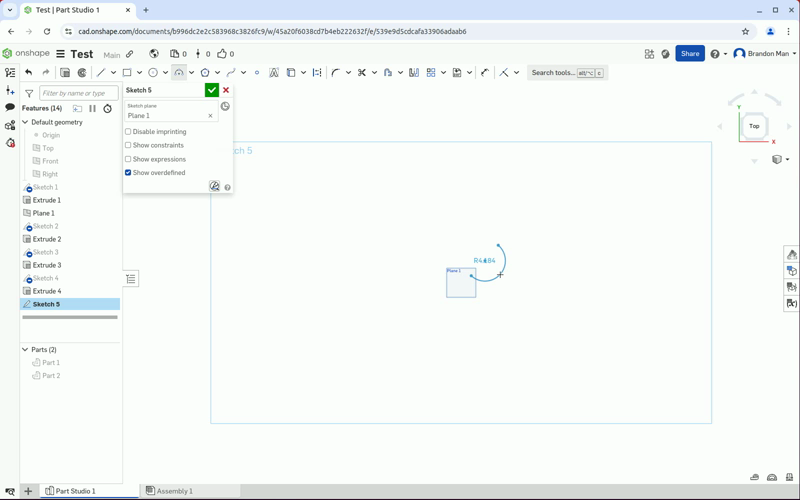
key(esc)
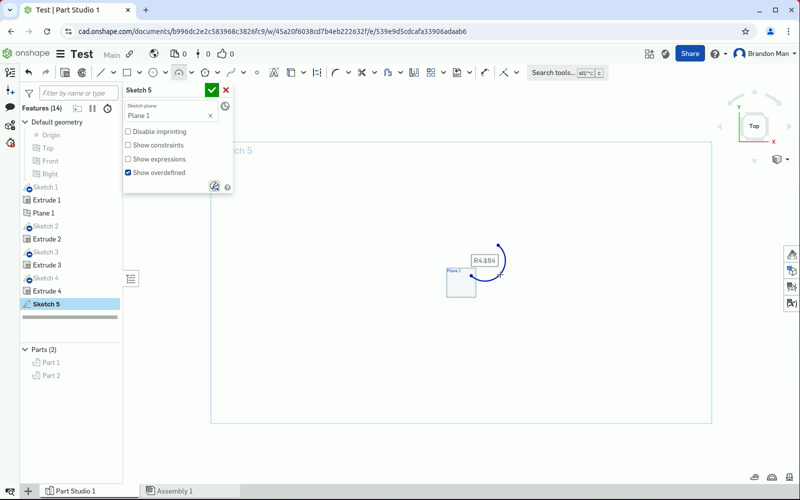
key(l)
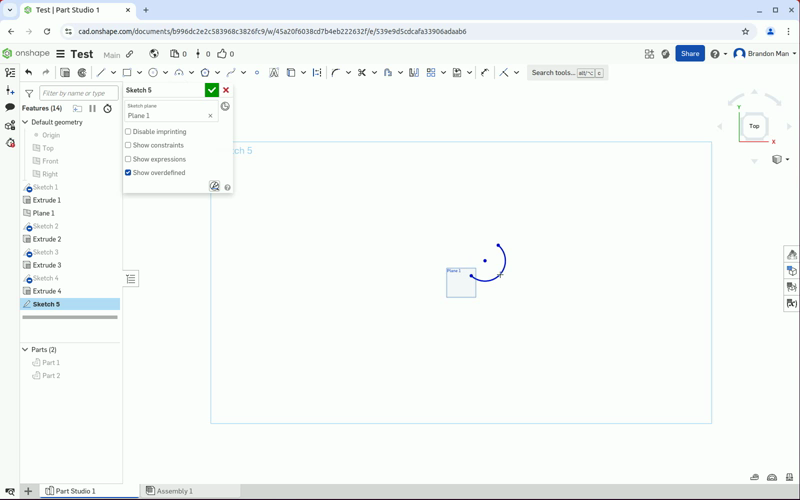
mouse_move(498, 245)
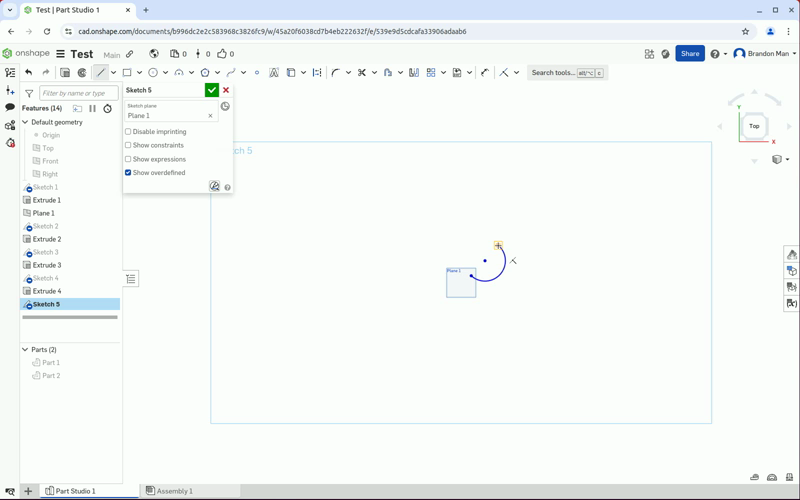
click(498, 245)
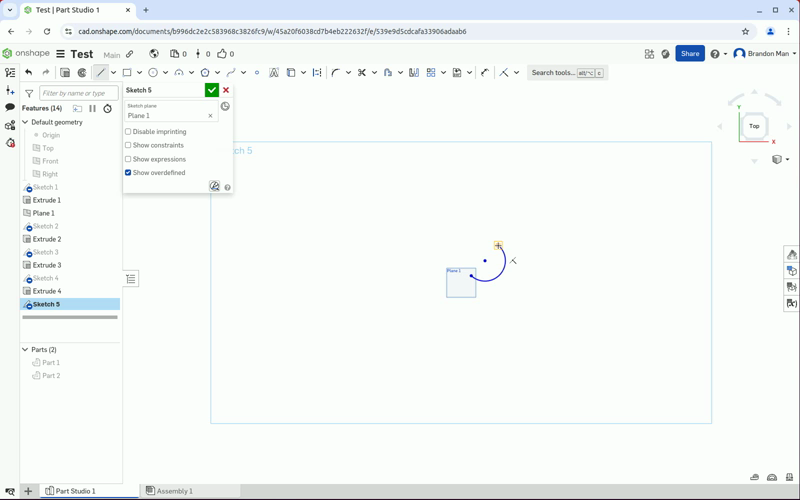
key_down(shift)
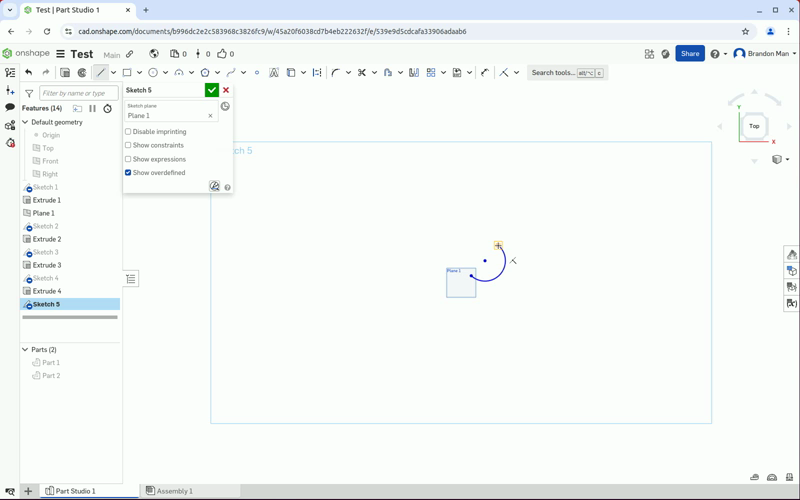
mouse_move(528, 245)
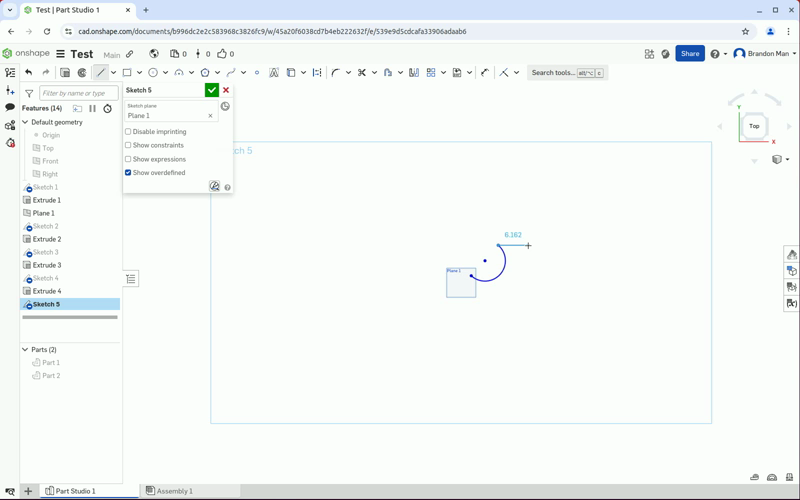
mouse_move(497, 246)
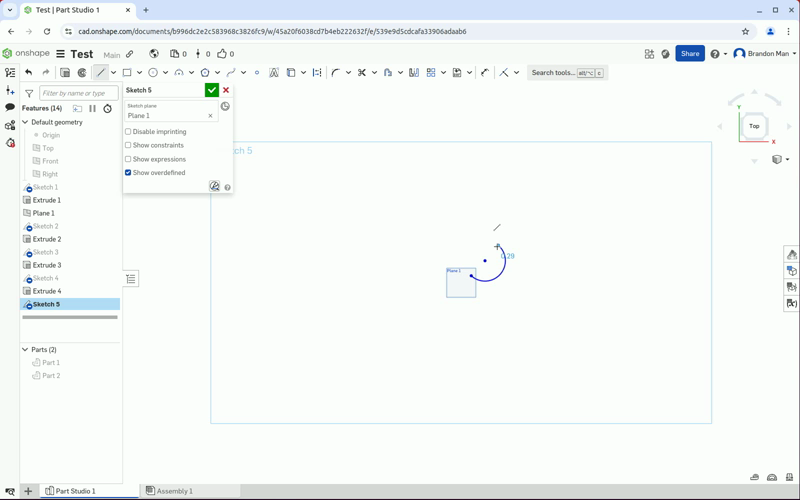
scroll(6)
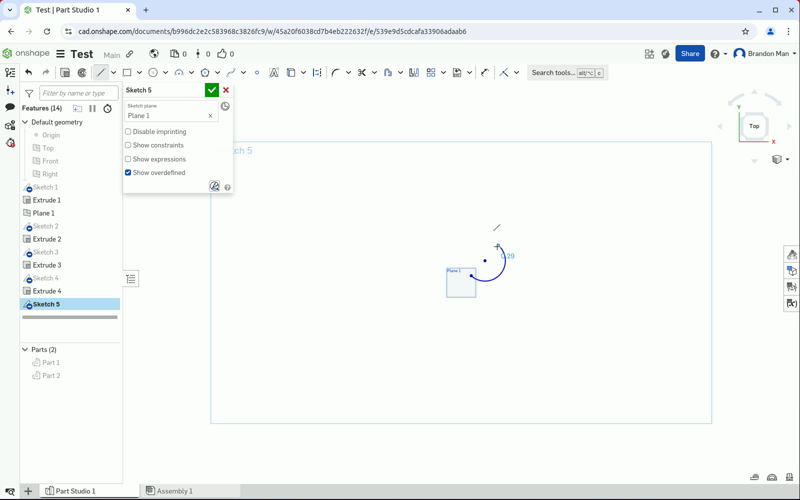
scroll(6)
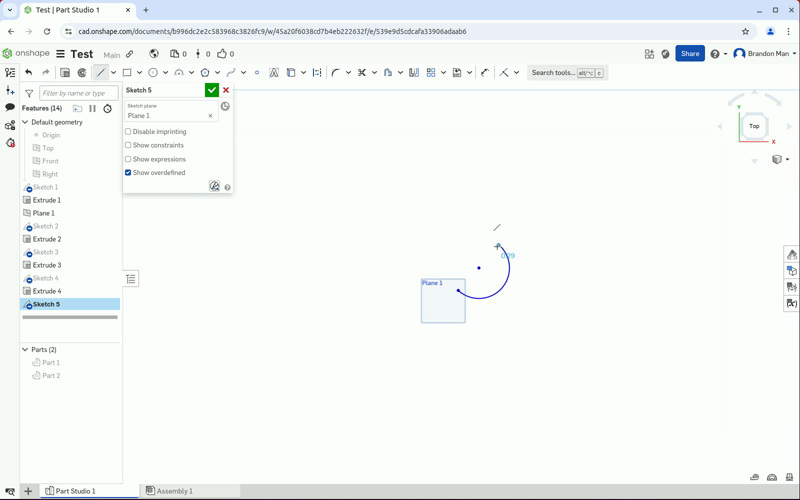
scroll(6)
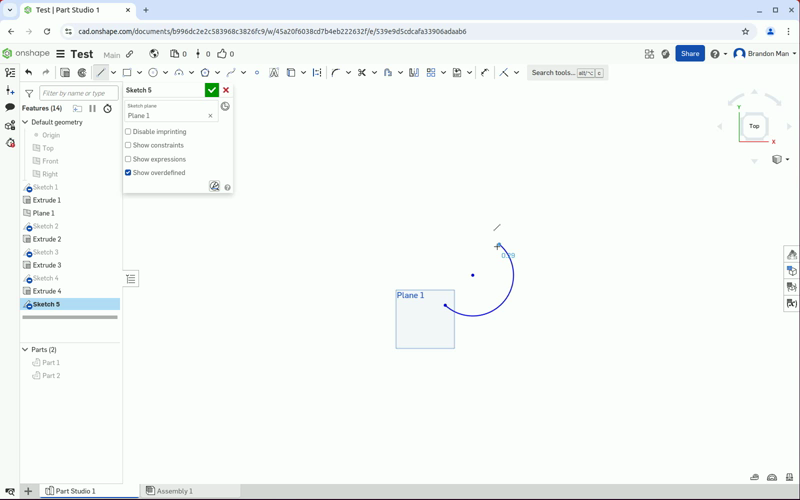
scroll(6)
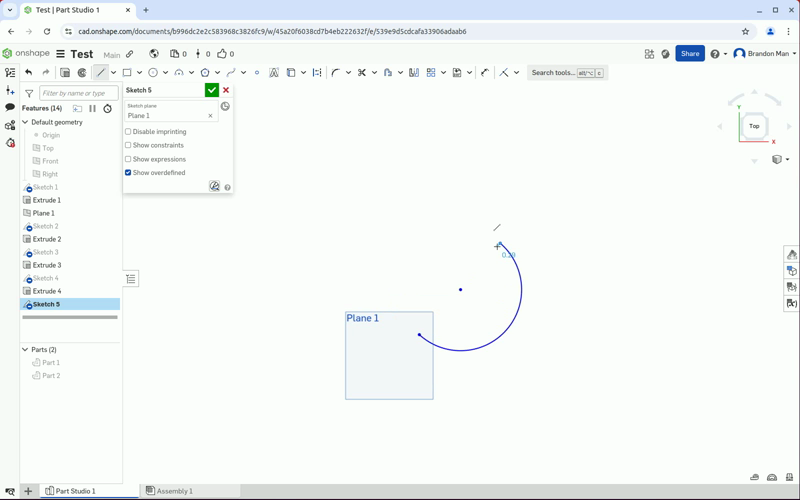
scroll(6)
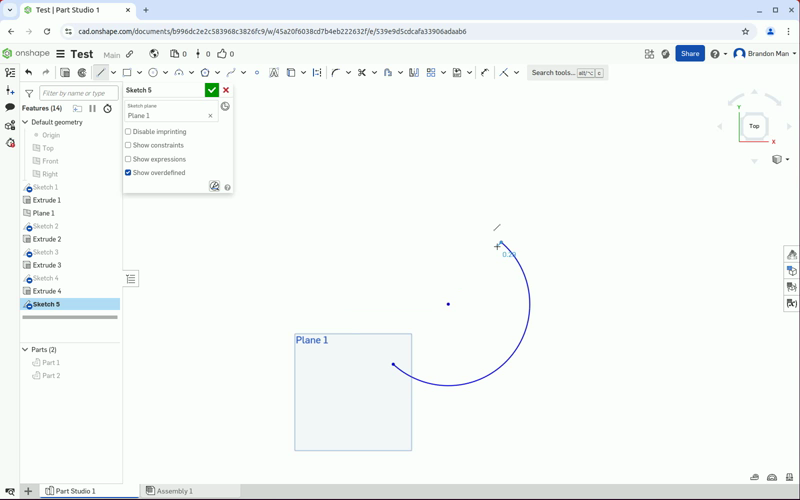
scroll(6)
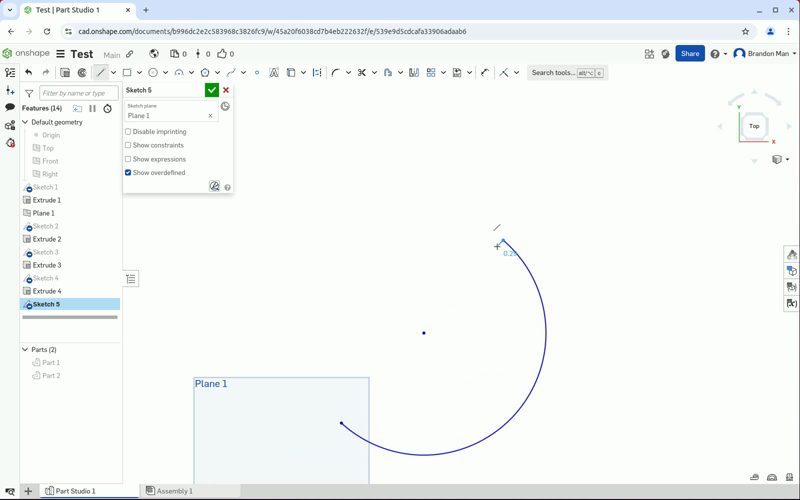
scroll(6)
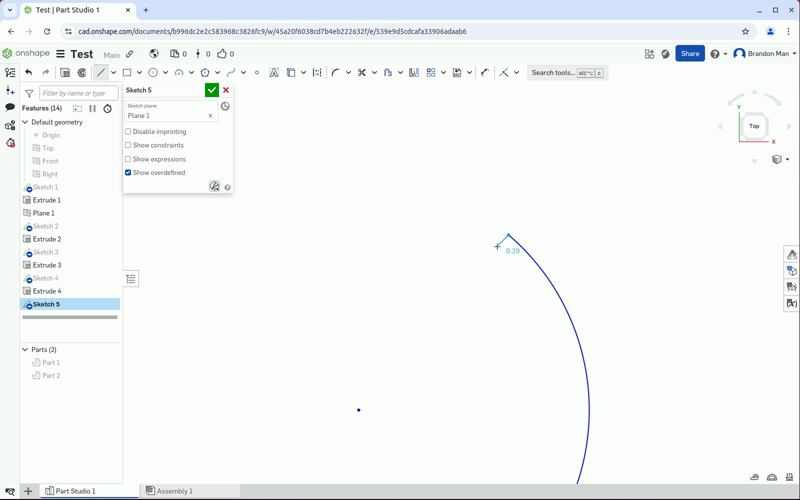
click(497, 246)
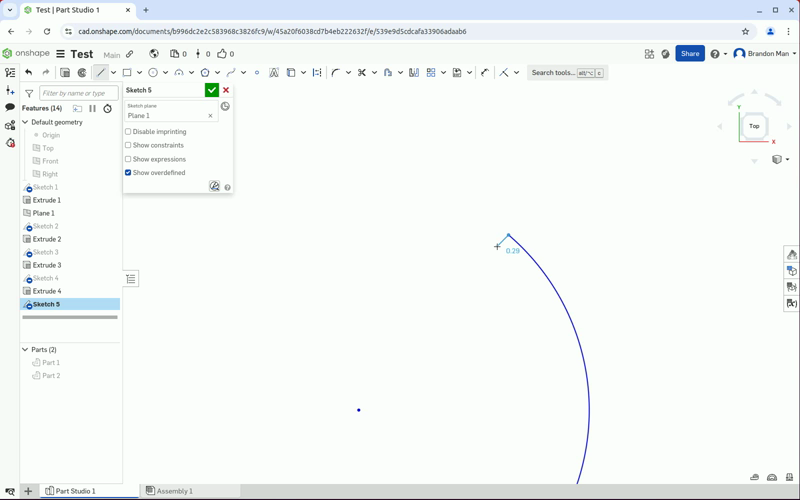
scroll(-6)
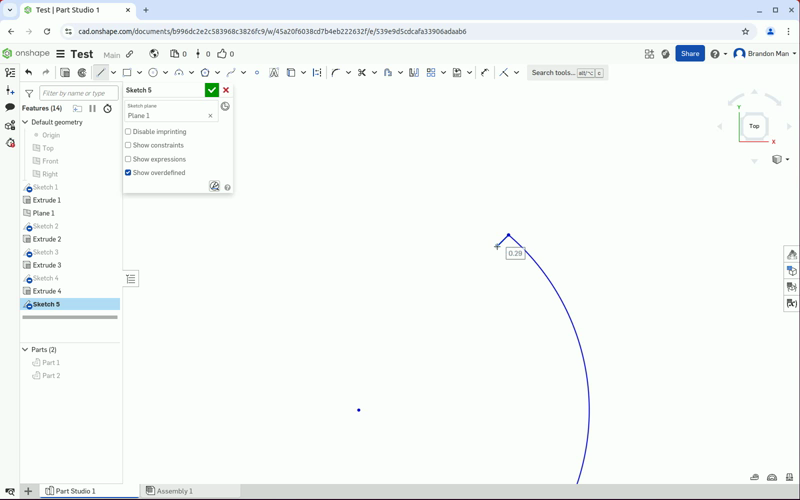
scroll(-6)
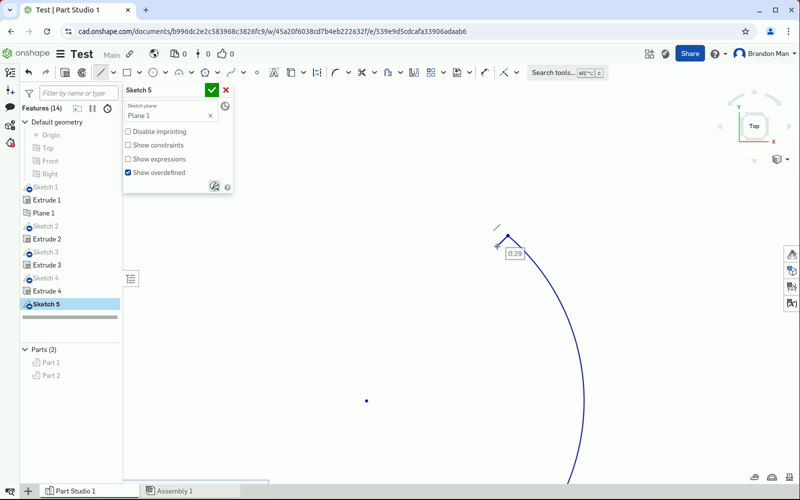
scroll(-6)
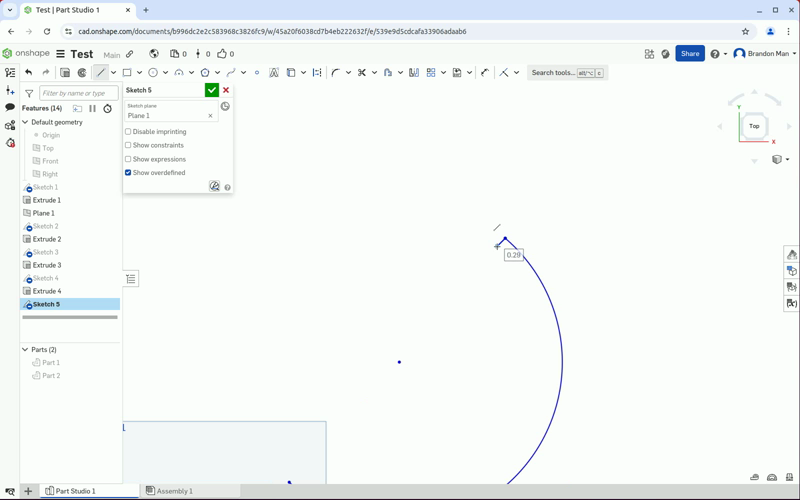
scroll(-6)
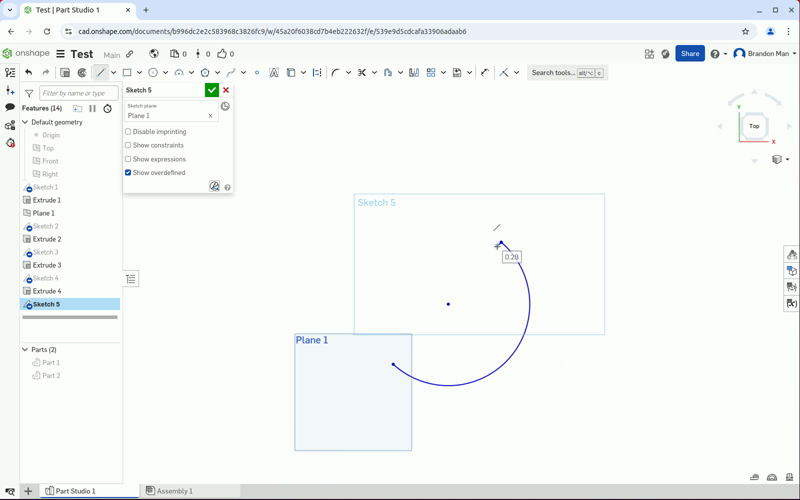
scroll(-6)
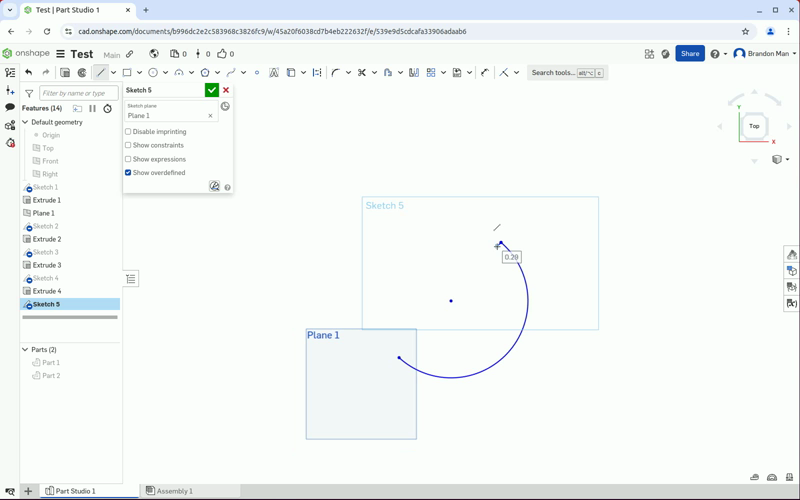
scroll(-6)
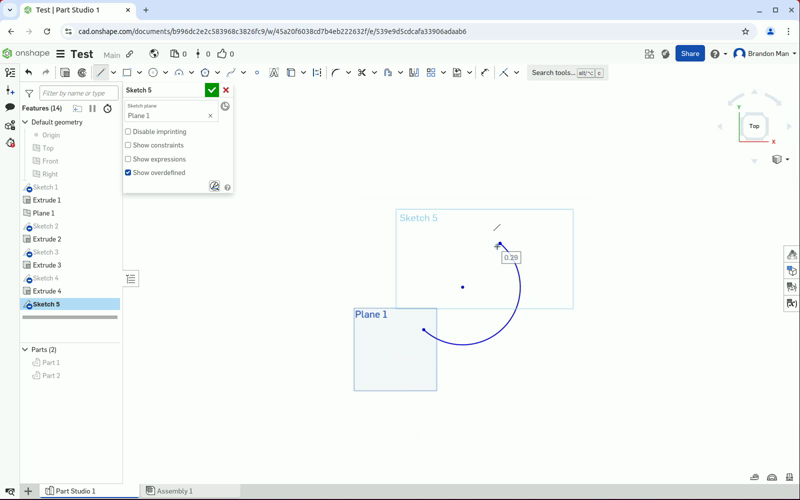
scroll(-6)
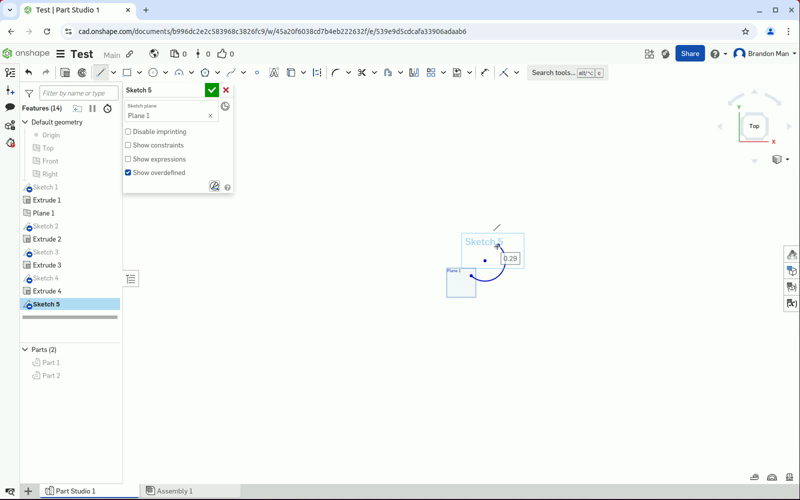
key_up(shift)
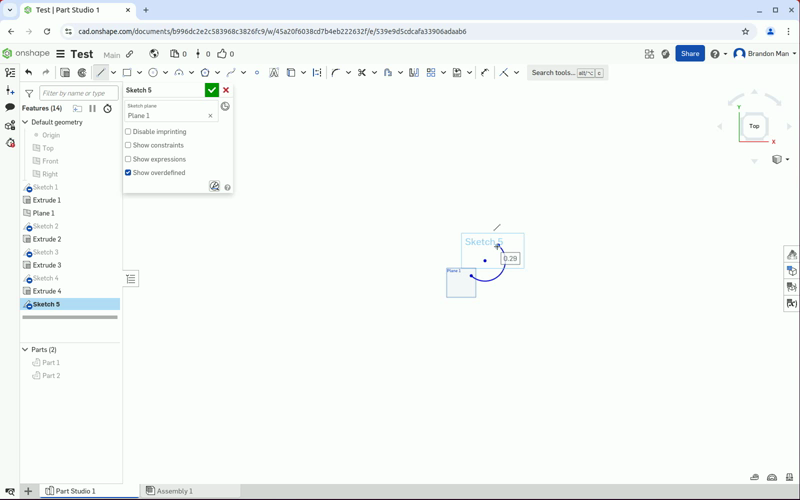
key(esc)
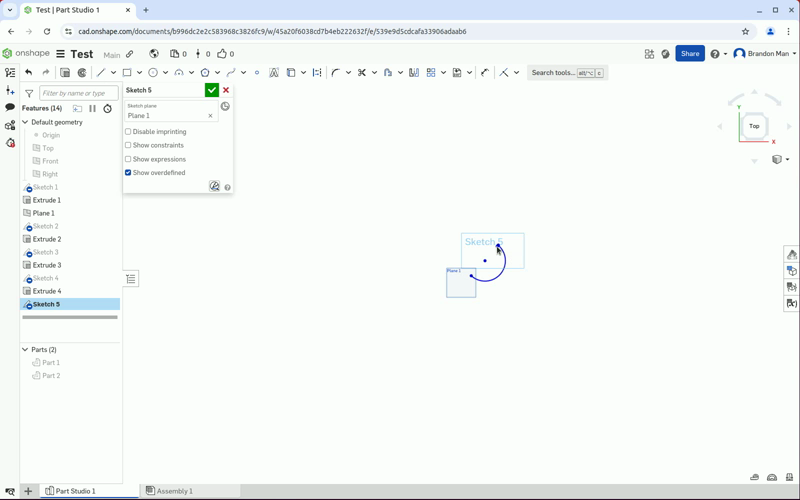
key(a)
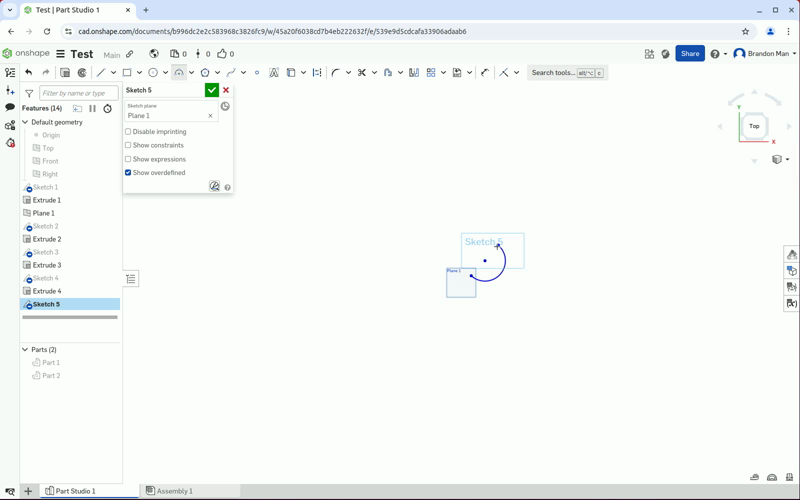
mouse_move(497, 246)
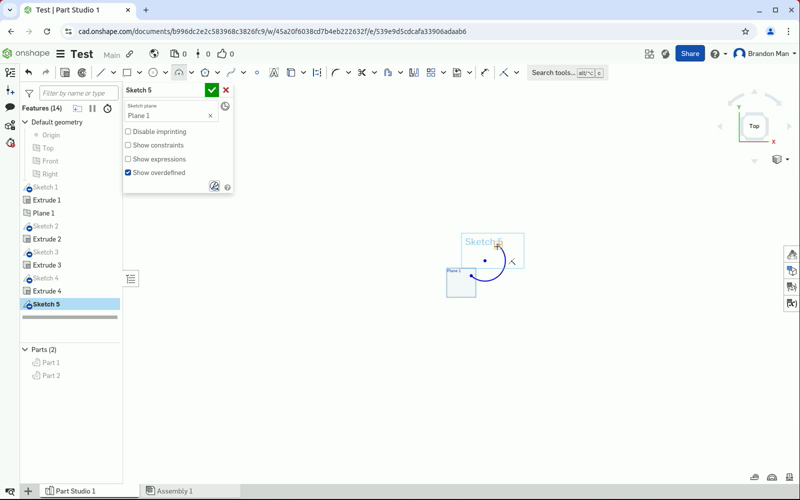
scroll(6)
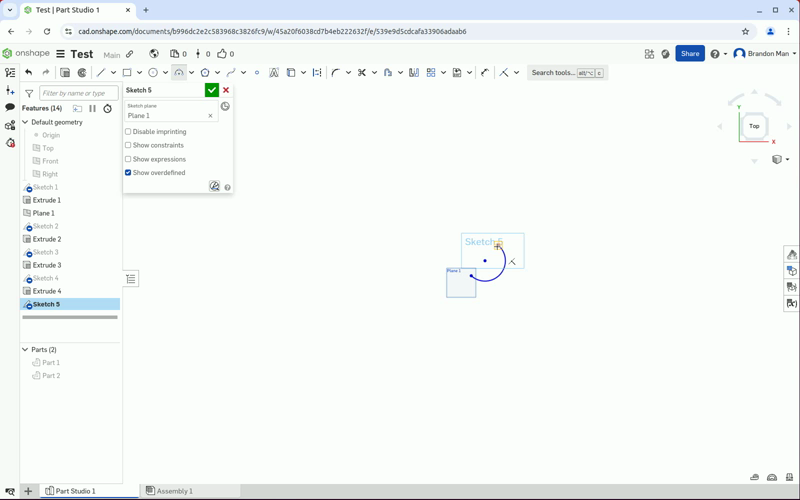
scroll(6)
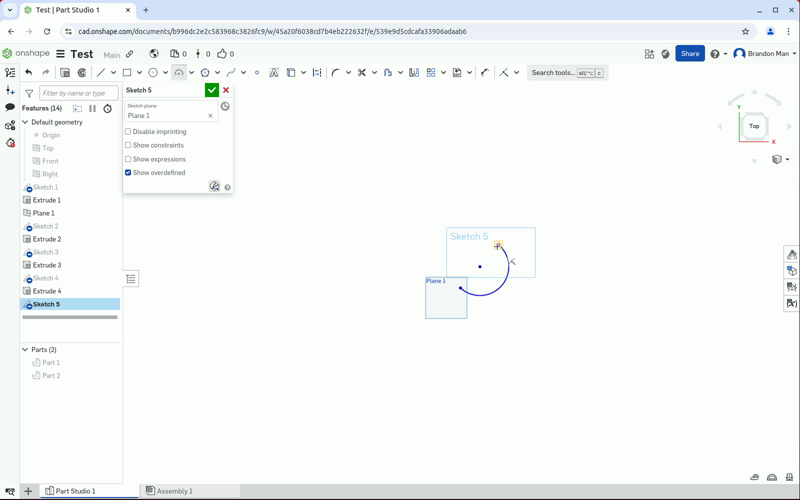
scroll(6)
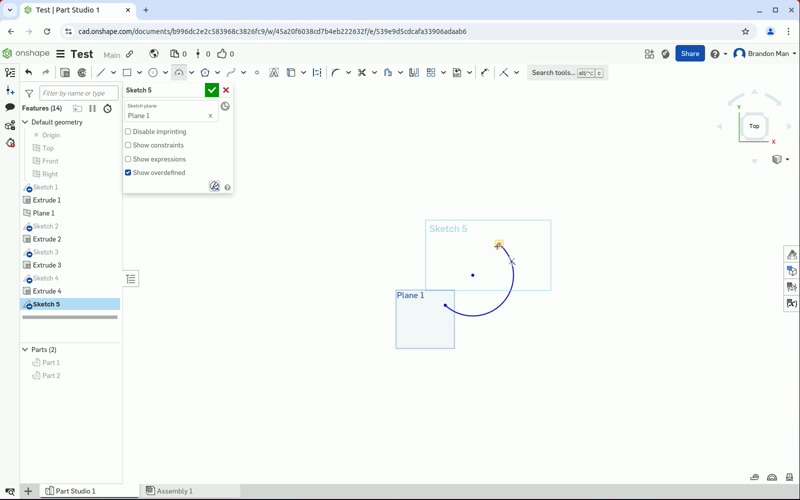
scroll(6)
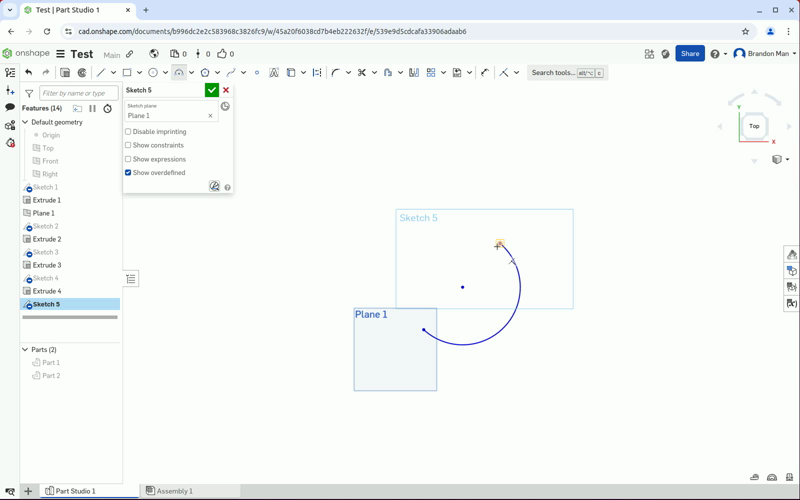
scroll(6)
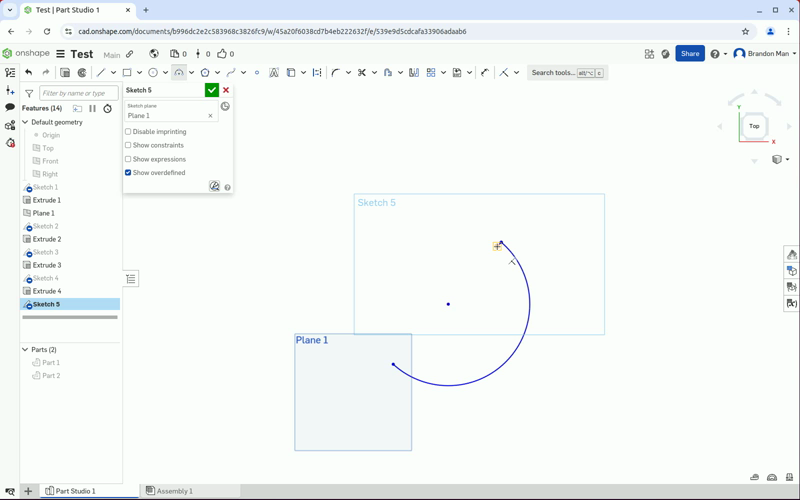
scroll(6)
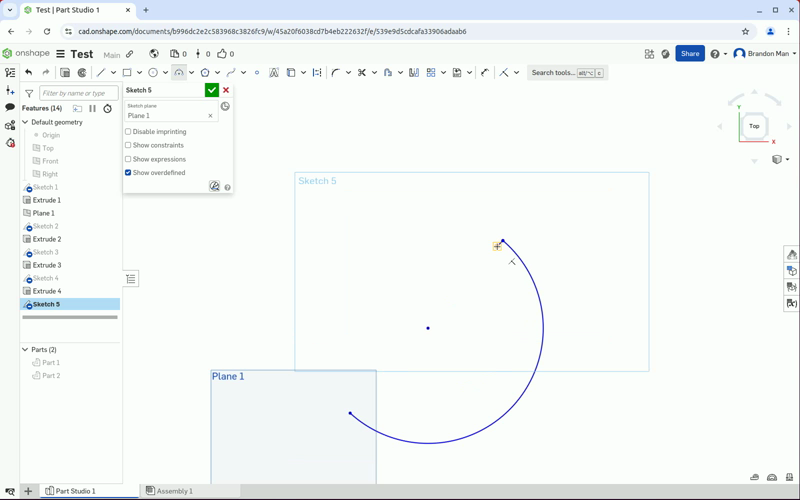
scroll(6)
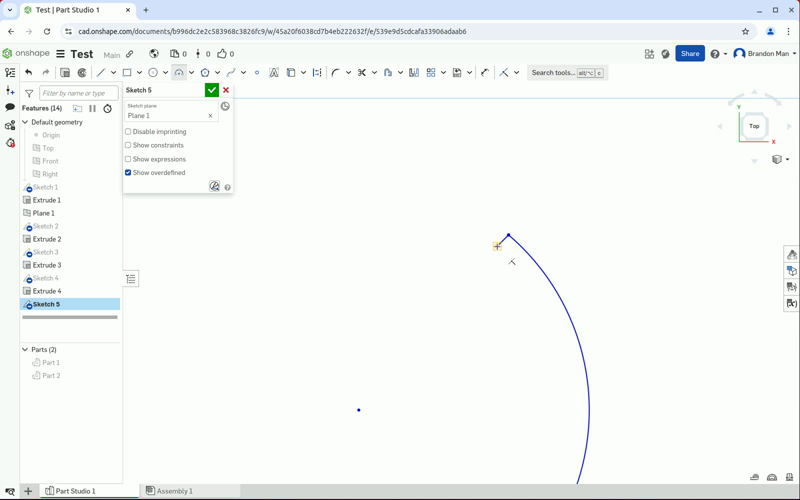
click(497, 246)
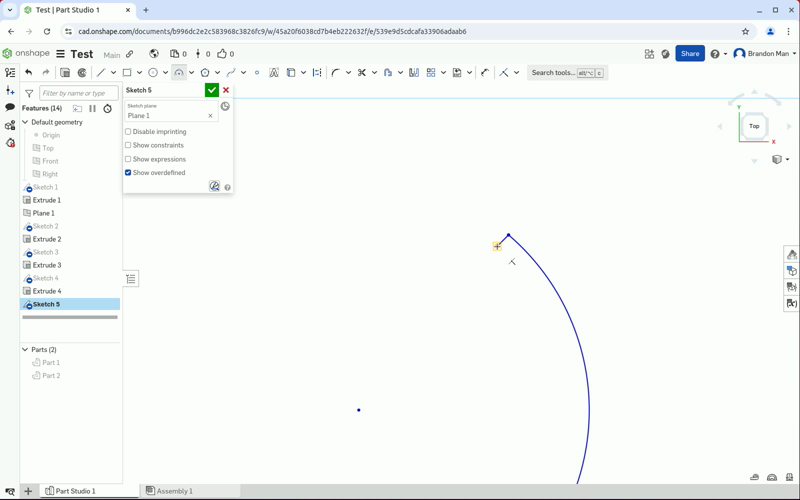
scroll(-6)
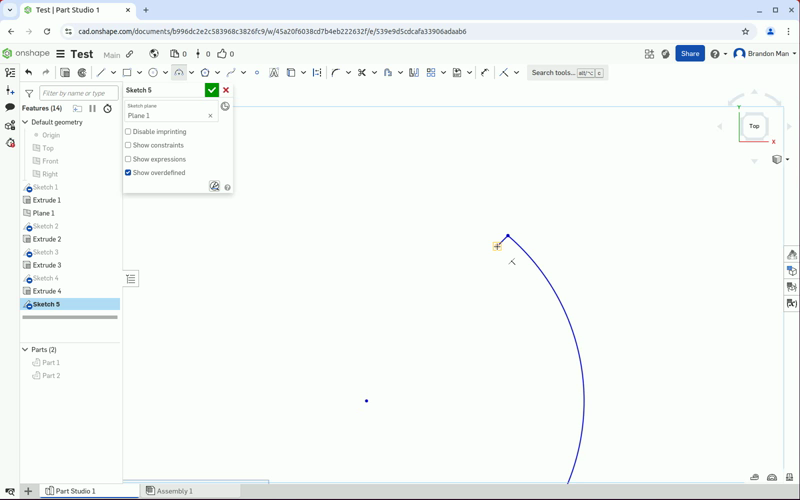
scroll(-6)
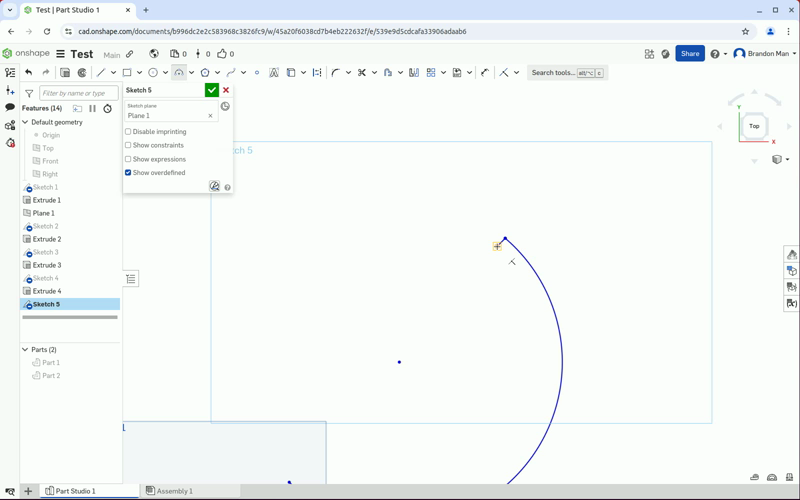
scroll(-6)
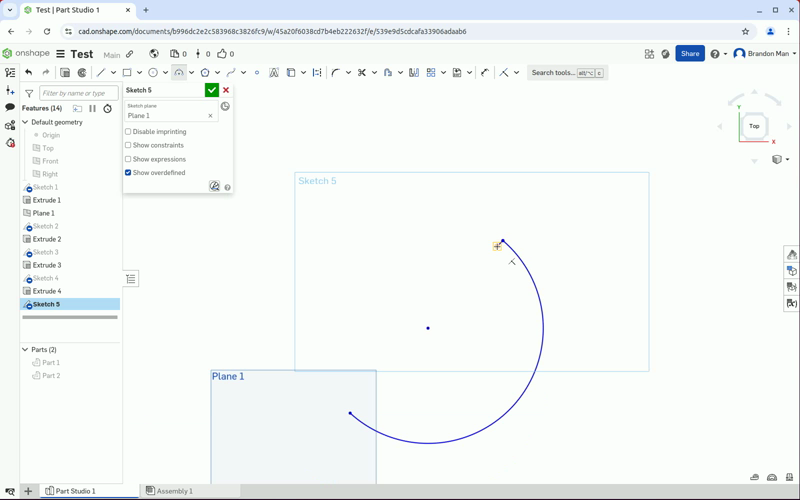
scroll(-6)
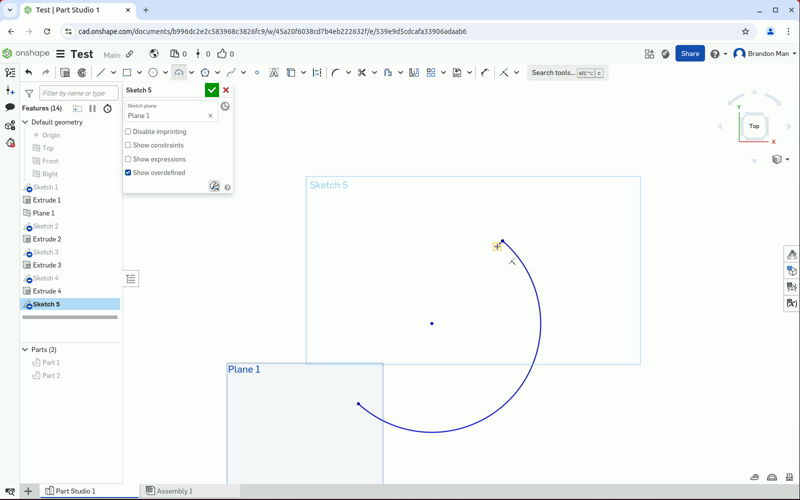
scroll(-6)
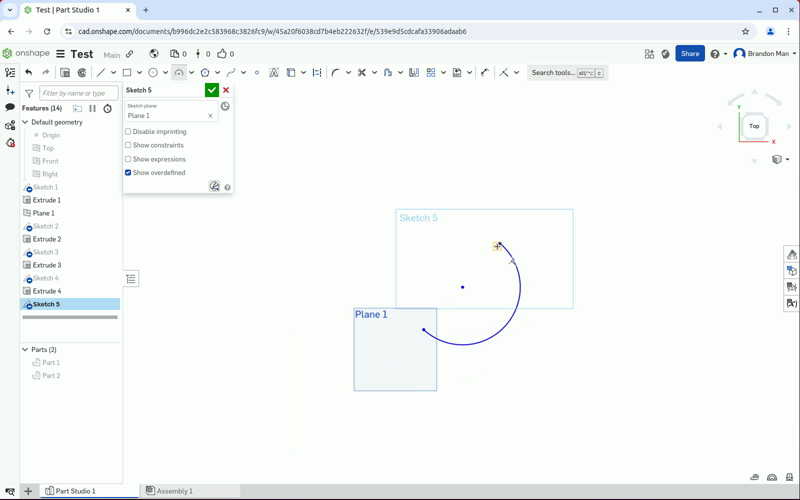
scroll(-6)
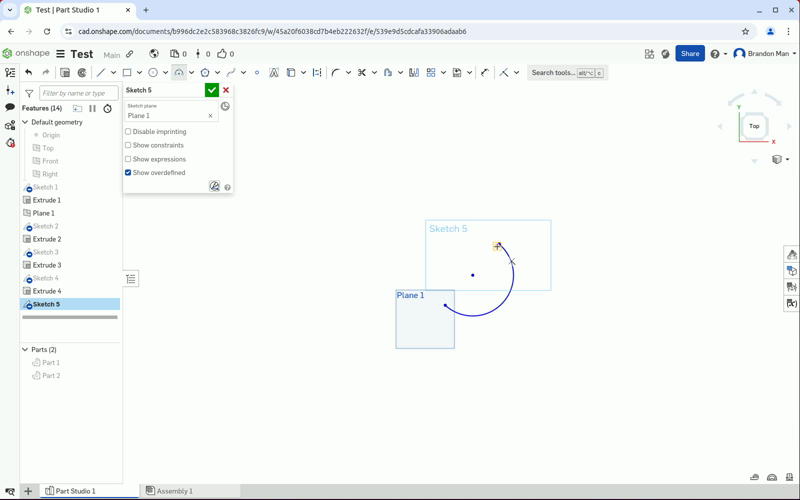
scroll(-6)
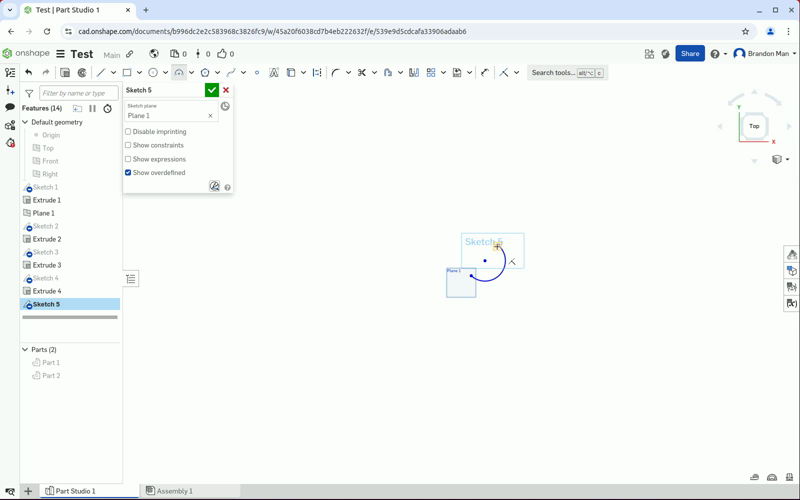
key_down(shift)
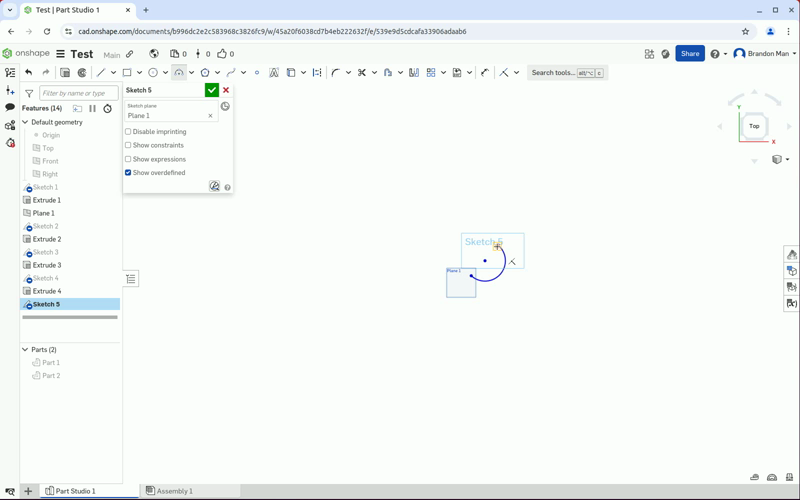
mouse_move(471, 275)
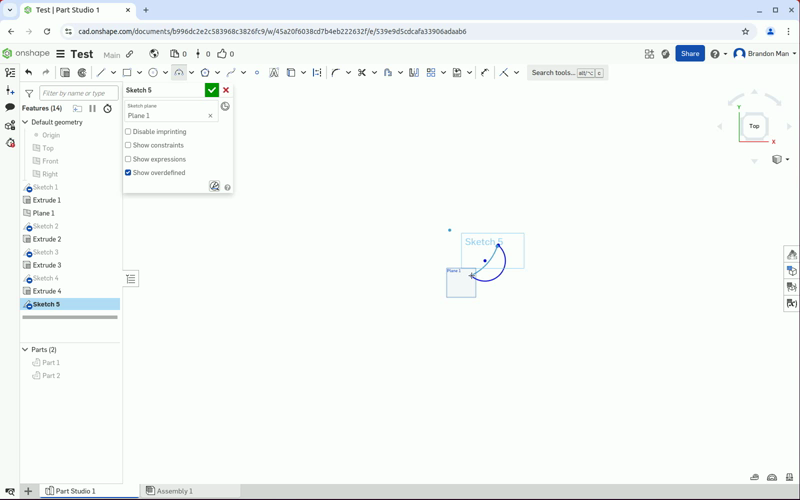
scroll(6)
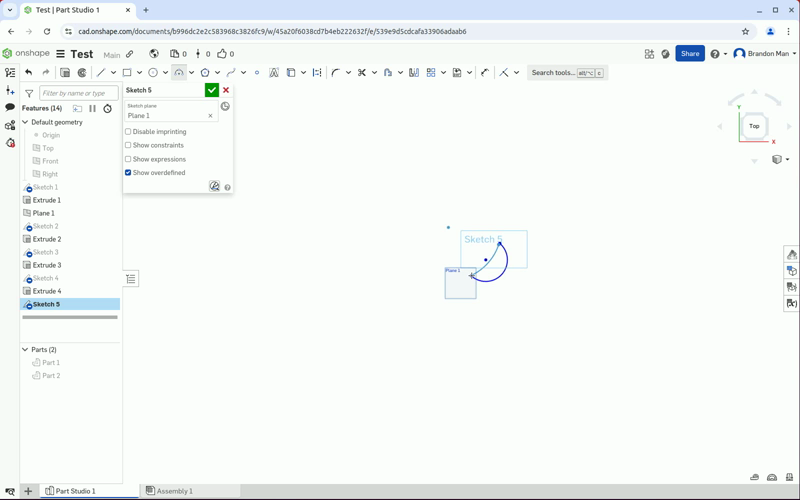
scroll(6)
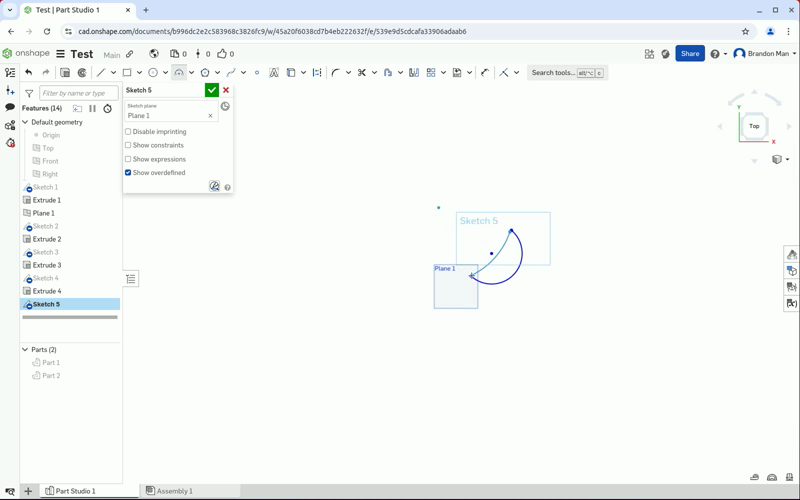
scroll(6)
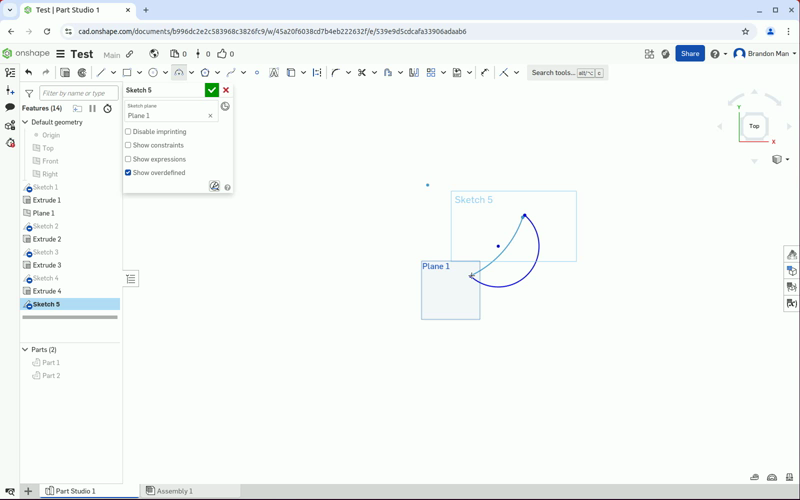
scroll(6)
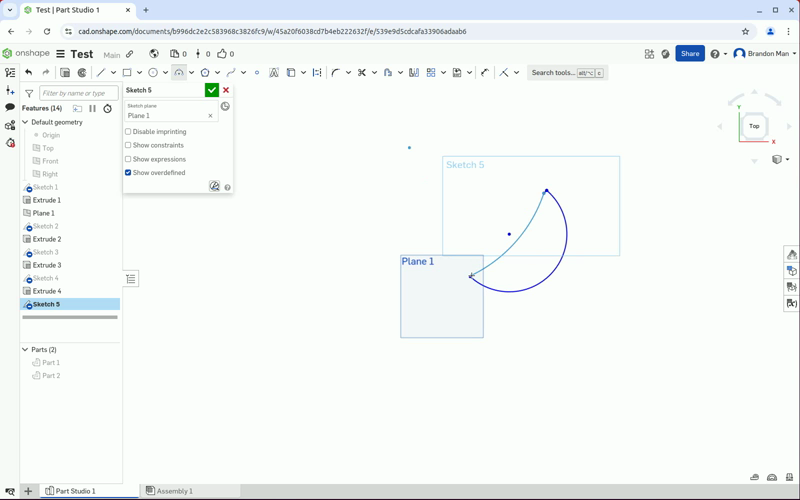
scroll(6)
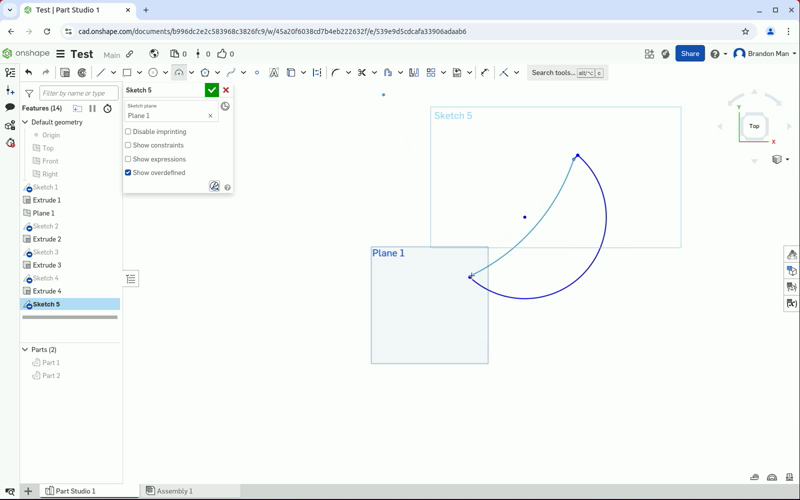
scroll(6)
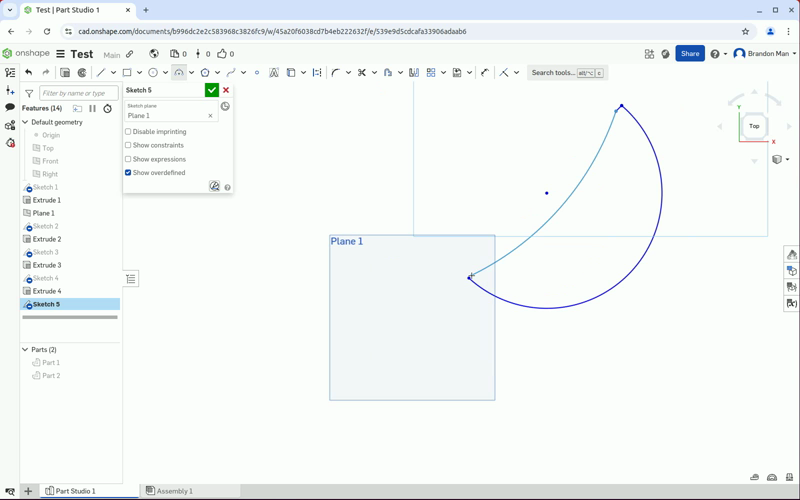
scroll(6)
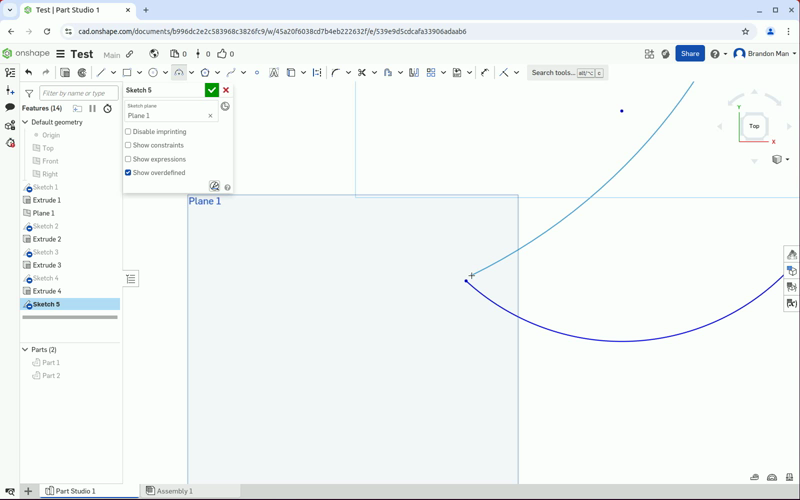
click(471, 275)
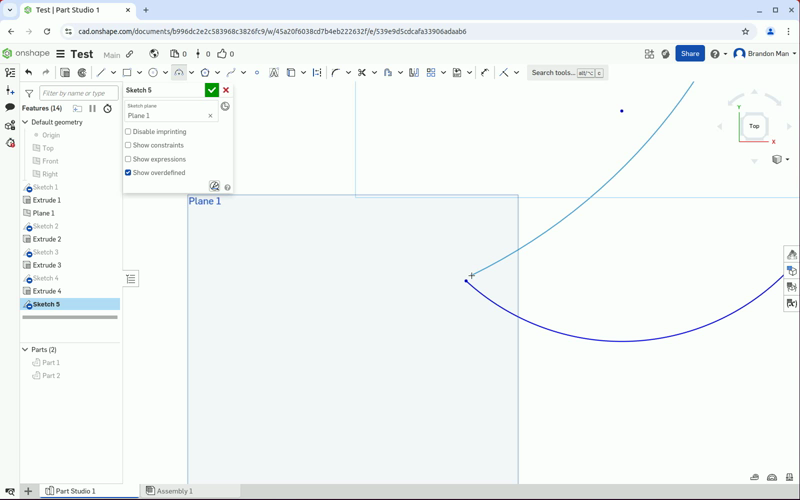
scroll(-6)
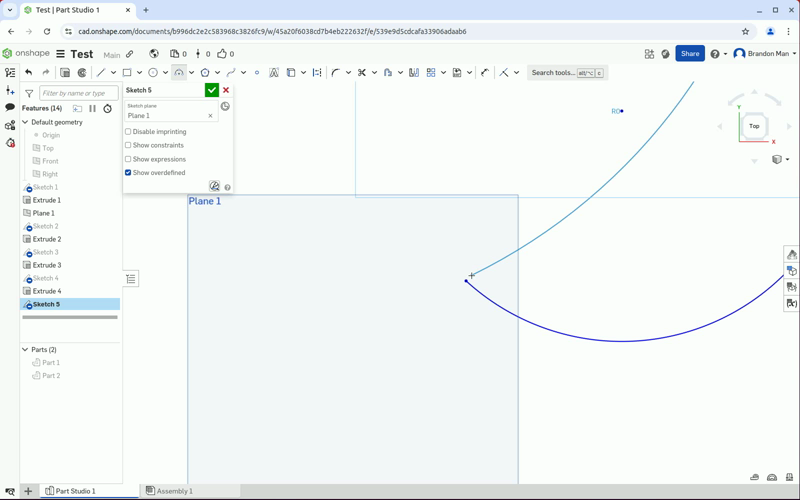
scroll(-6)
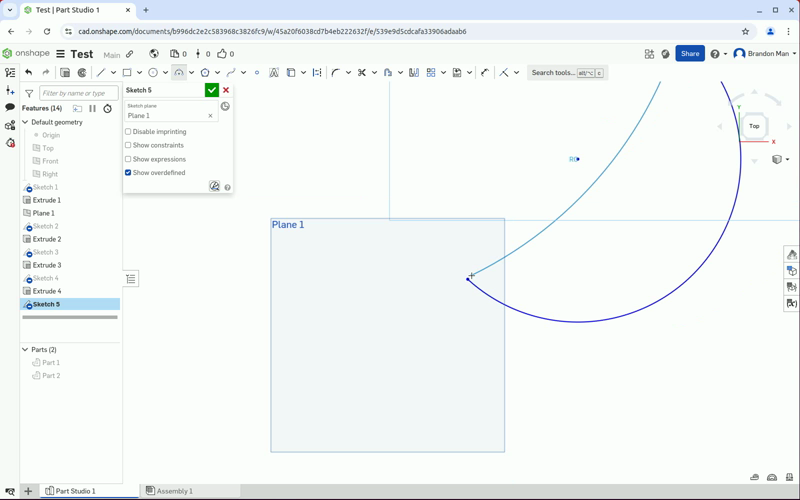
scroll(-6)
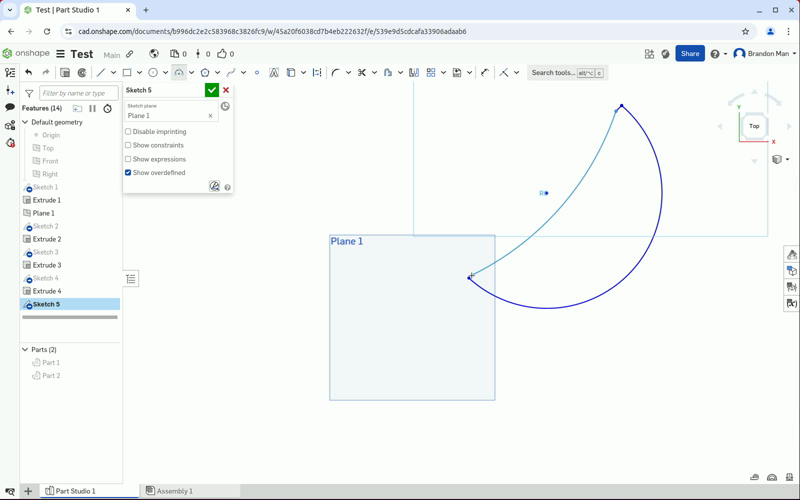
scroll(-6)
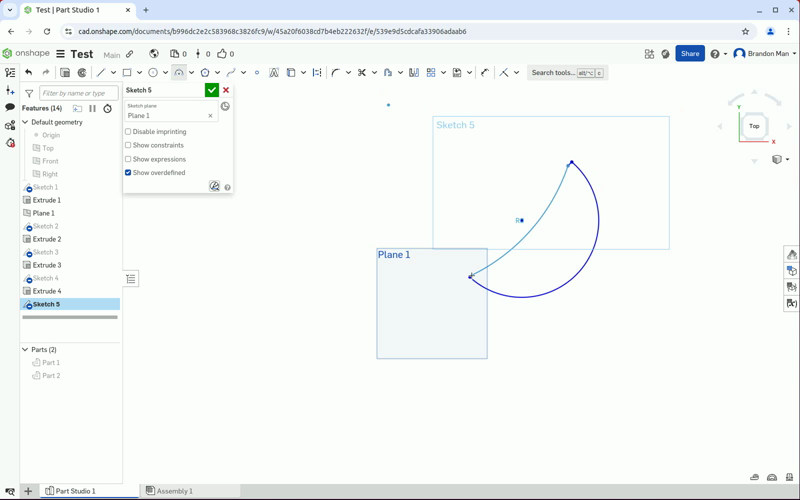
scroll(-6)
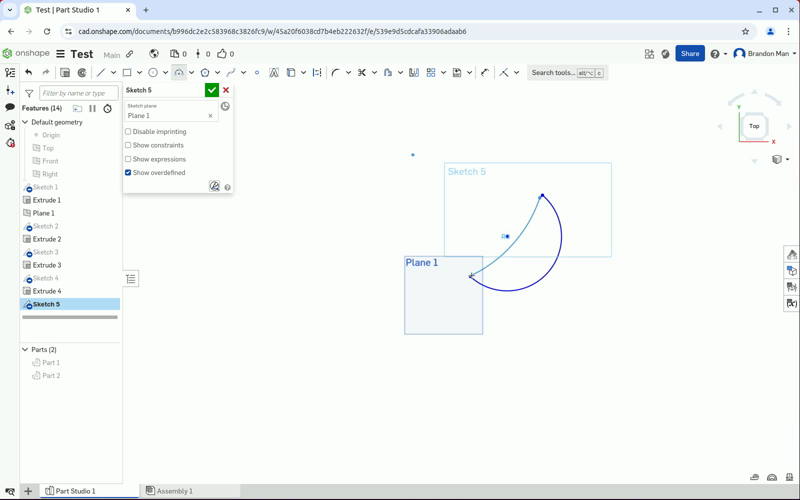
scroll(-6)
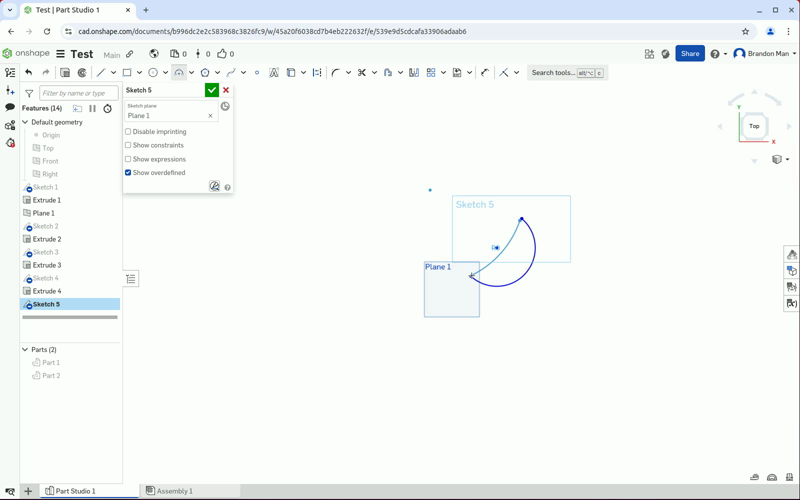
scroll(-6)
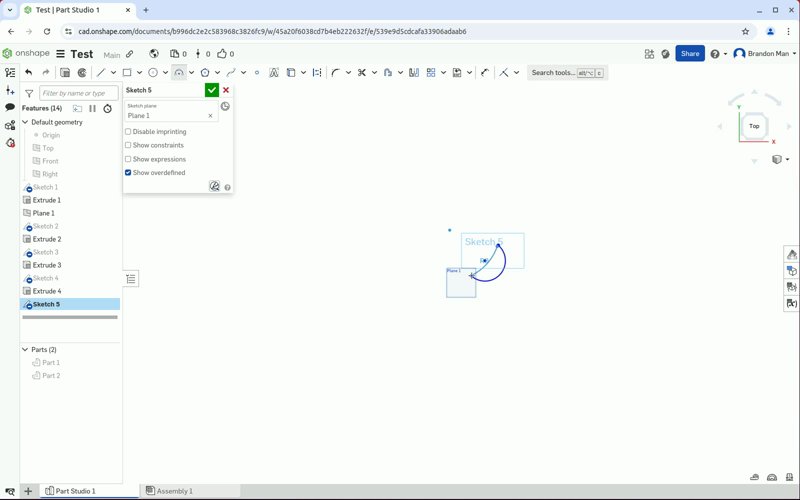
mouse_move(499, 273)
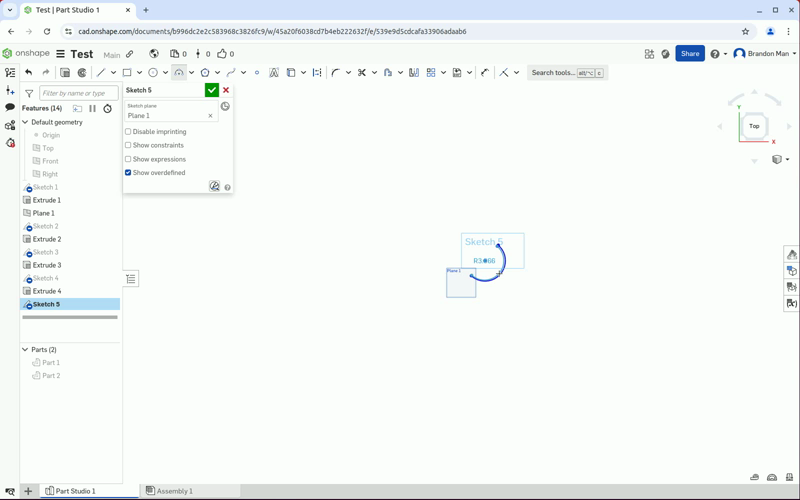
scroll(6)
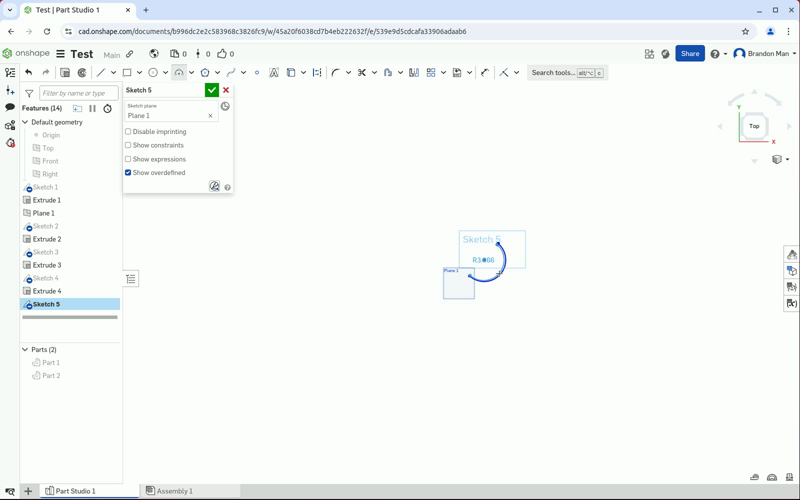
scroll(6)
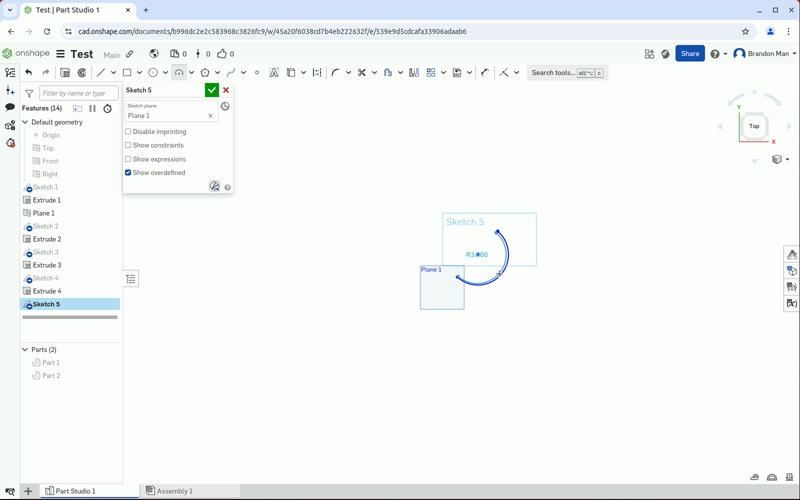
scroll(6)
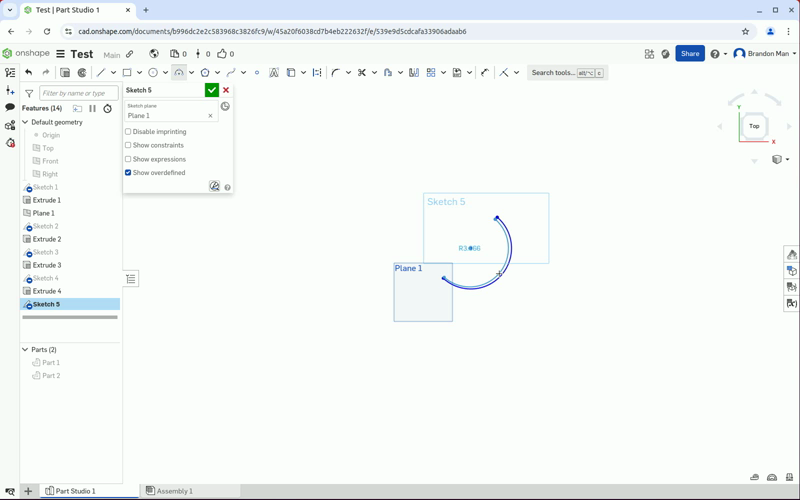
scroll(6)
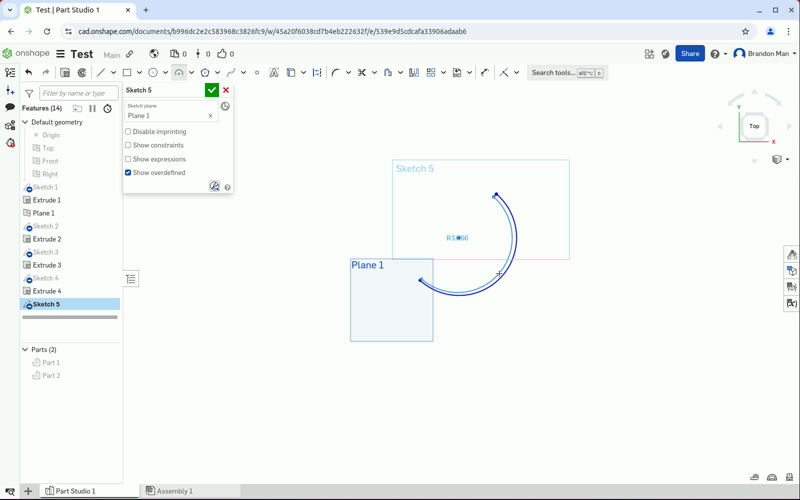
scroll(6)
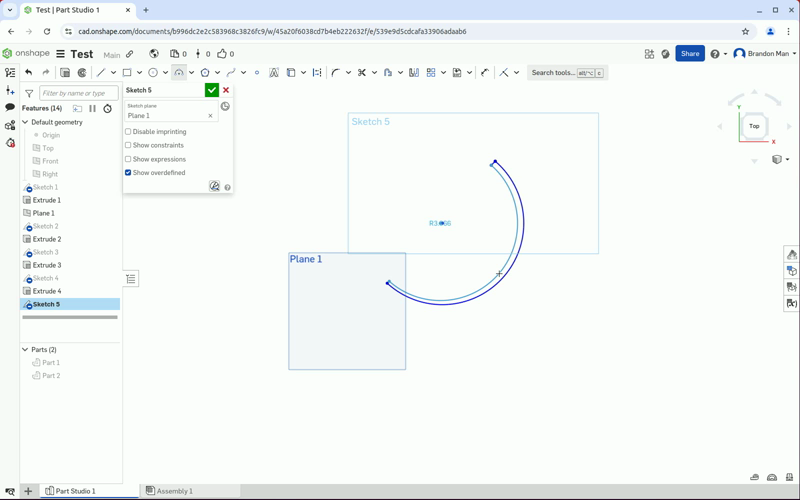
scroll(6)
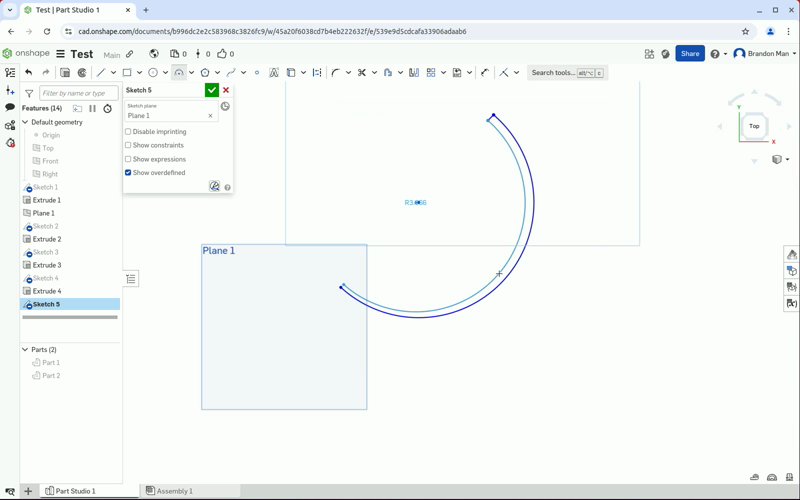
scroll(6)
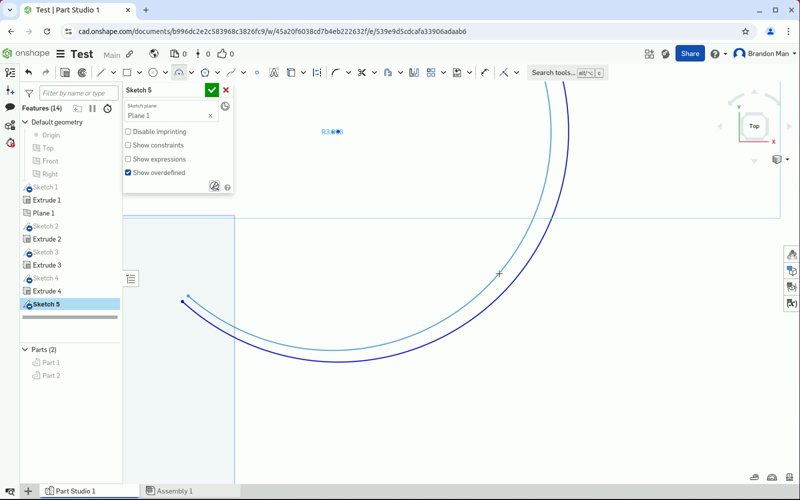
click(499, 273)
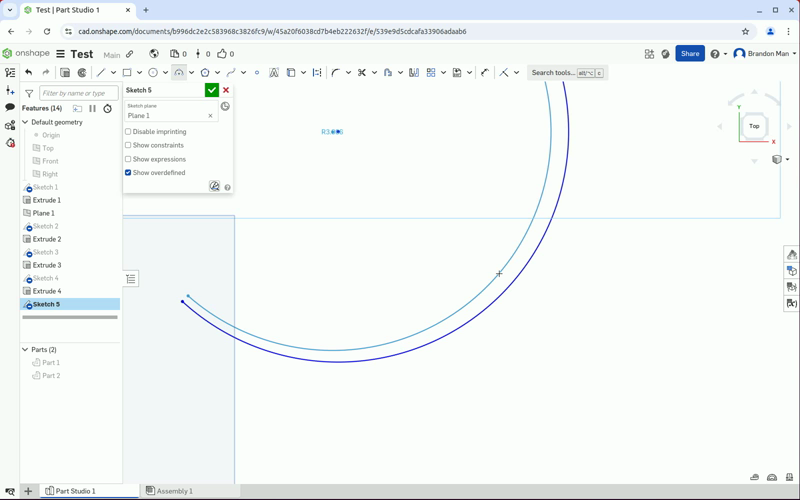
scroll(-6)
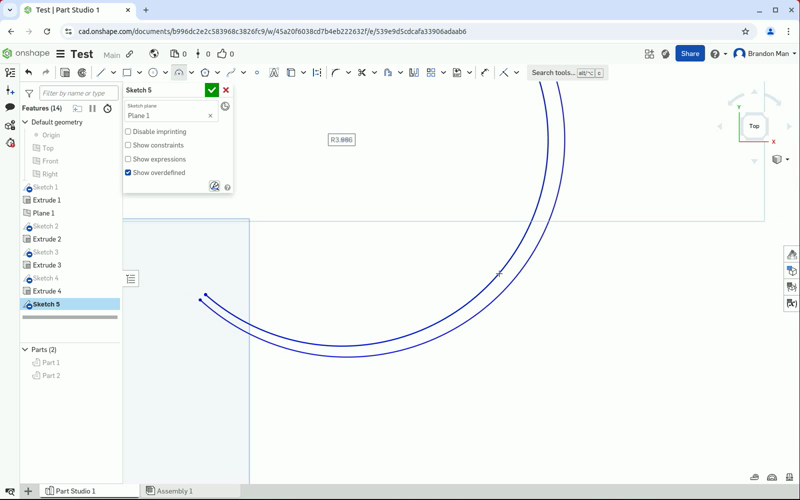
scroll(-6)
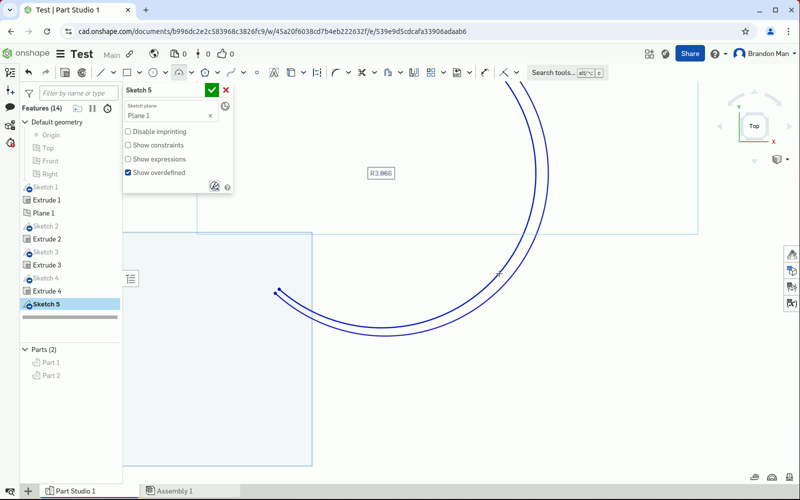
scroll(-6)
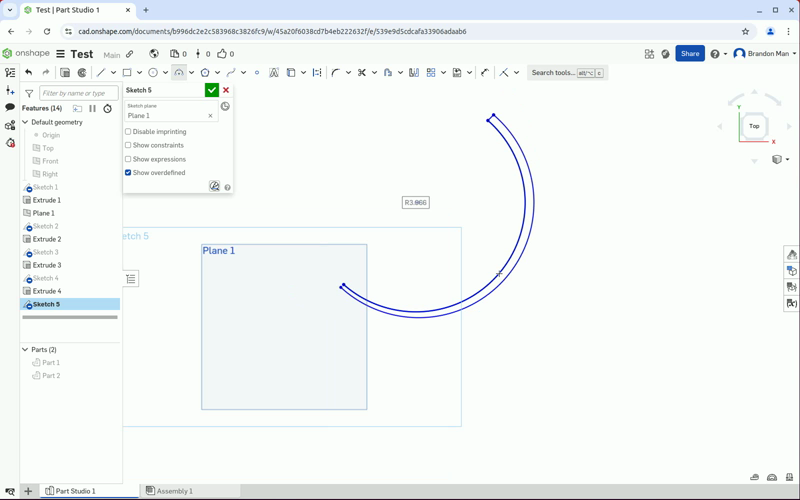
scroll(-6)
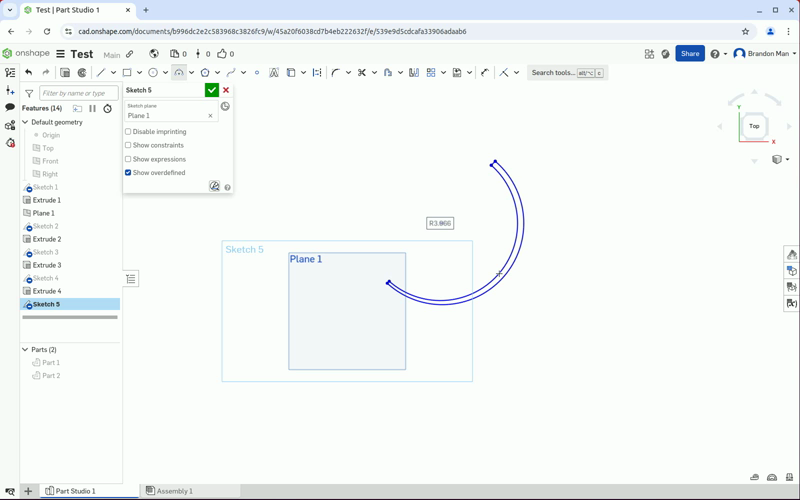
scroll(-6)
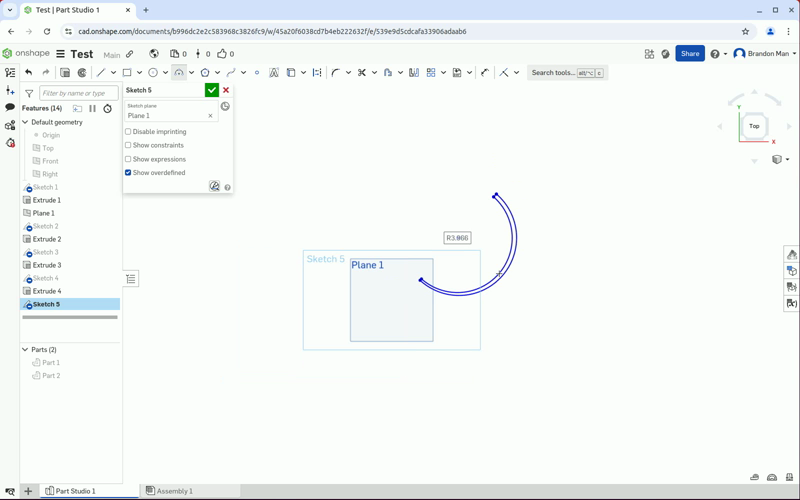
scroll(-6)
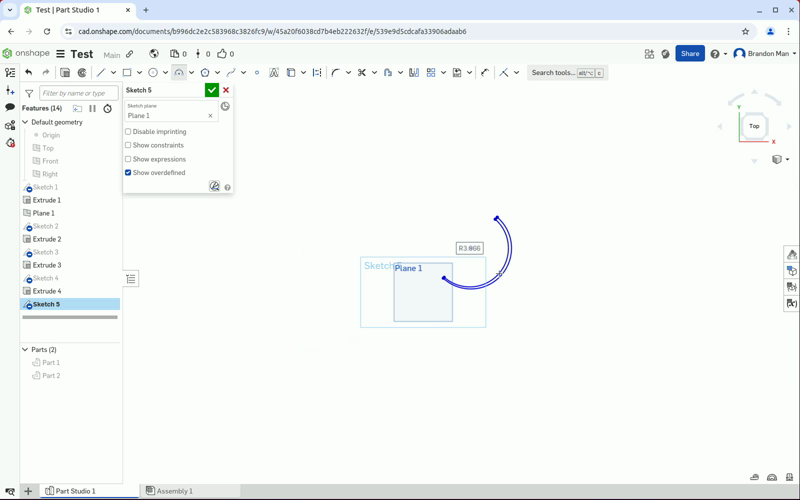
scroll(-6)
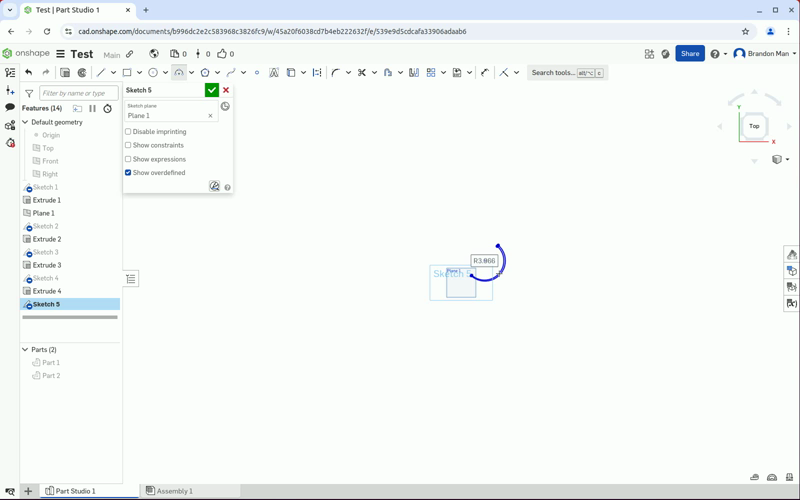
key_up(shift)
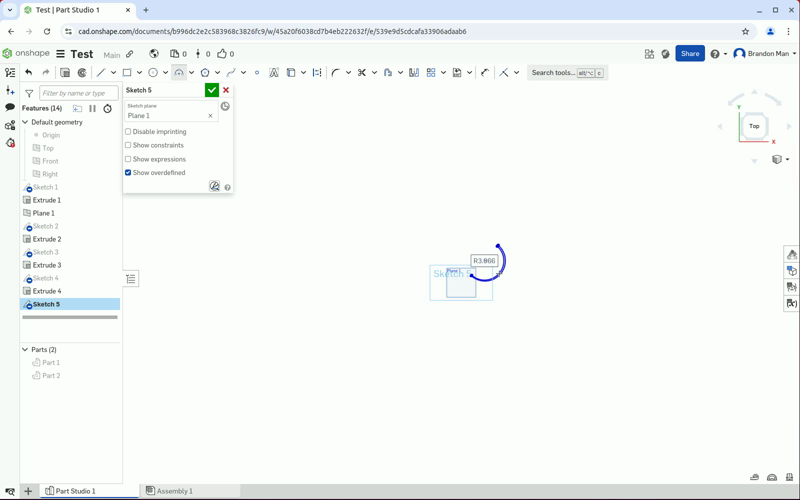
key(esc)
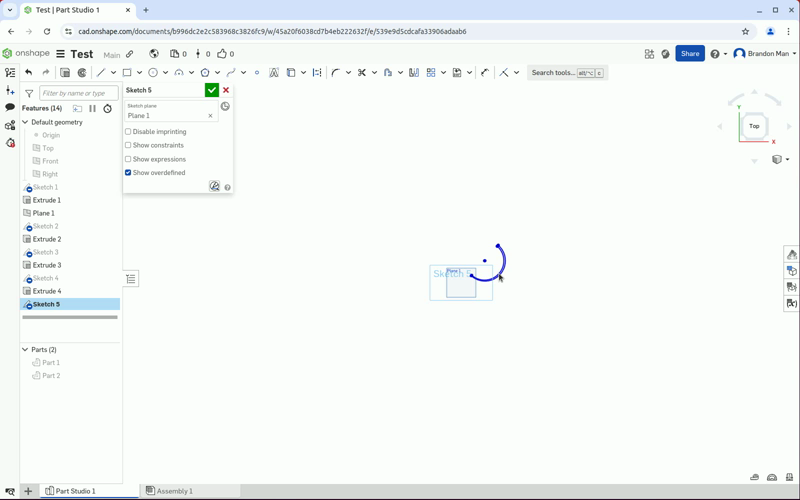
key(l)
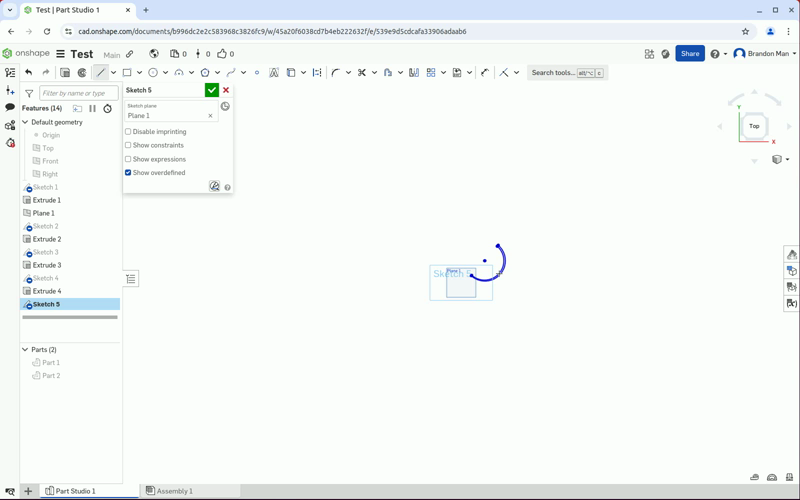
mouse_move(471, 275)
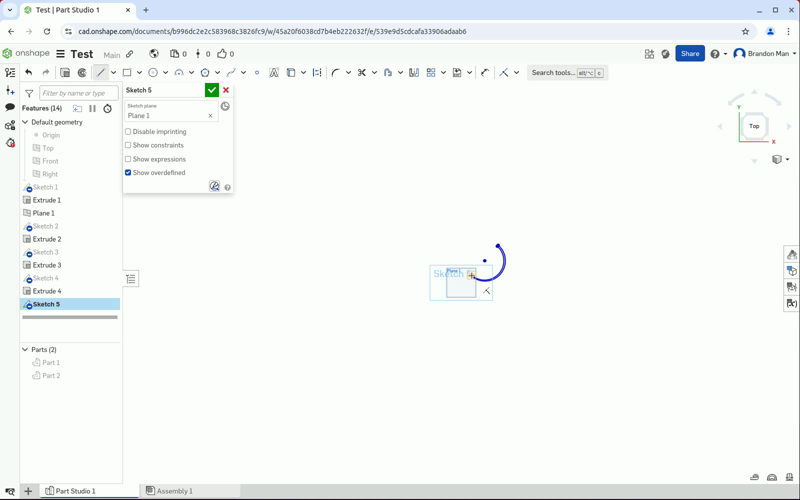
scroll(6)
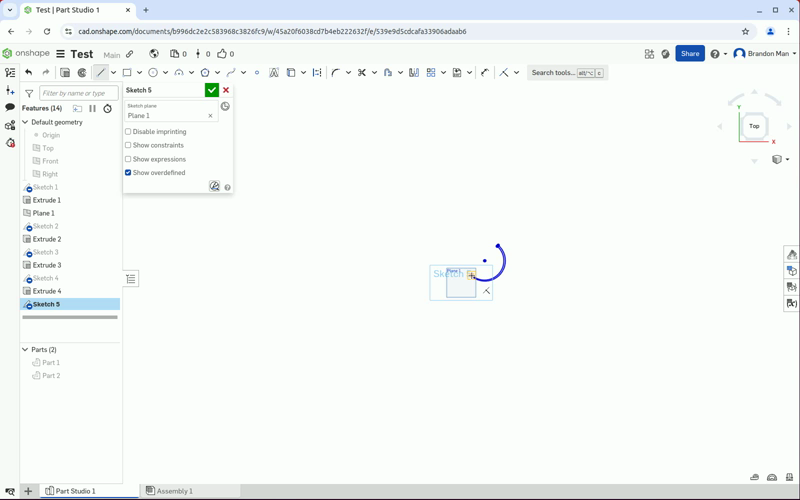
scroll(6)
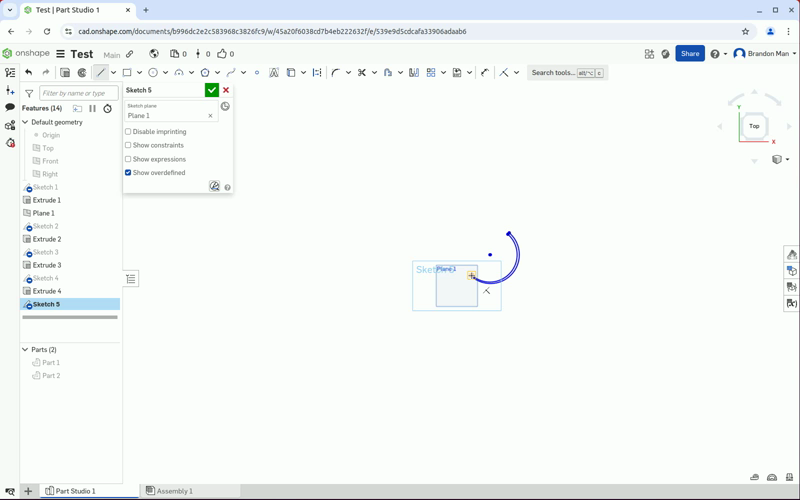
scroll(6)
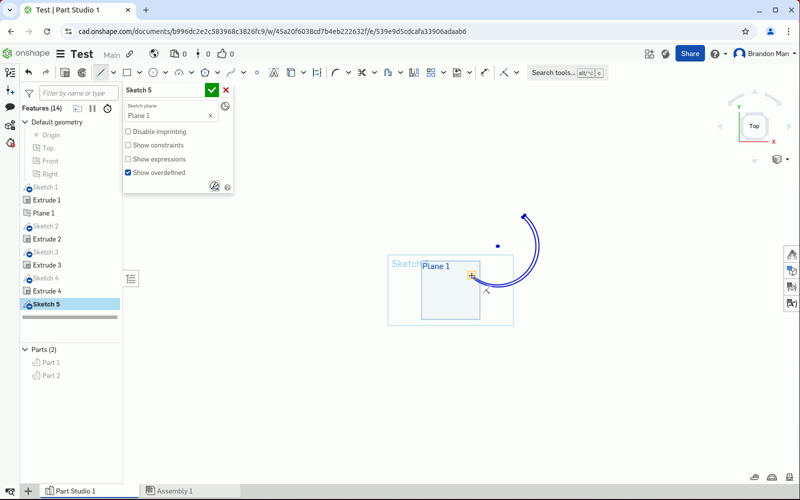
scroll(6)
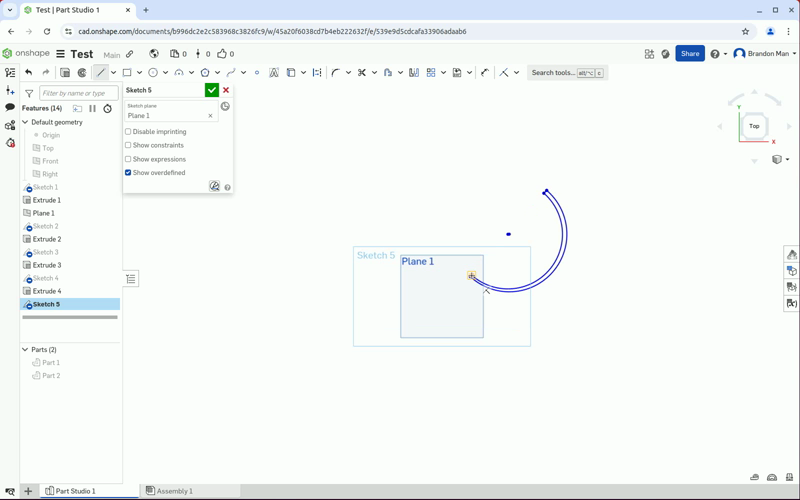
scroll(6)
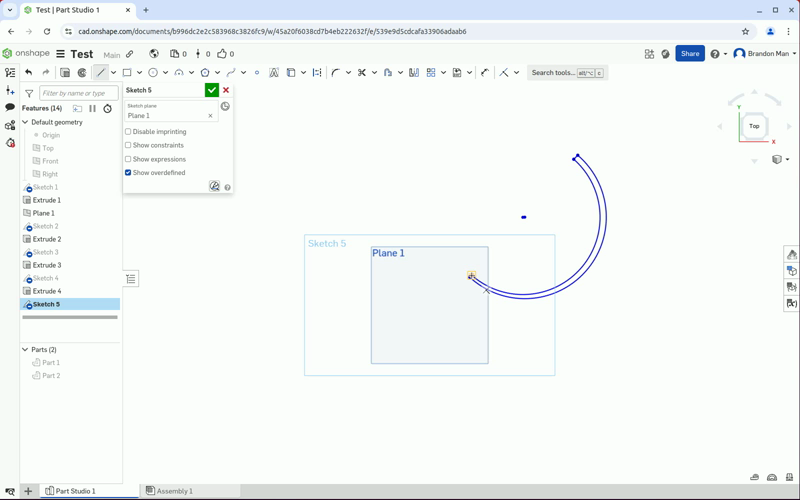
scroll(6)
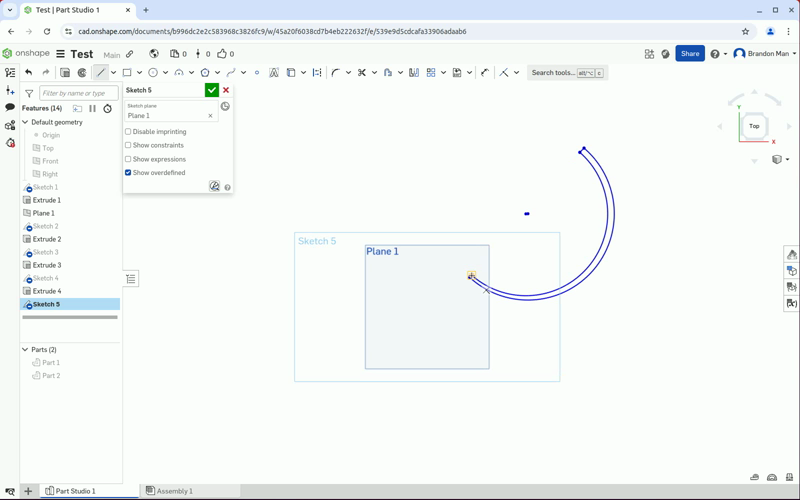
scroll(6)
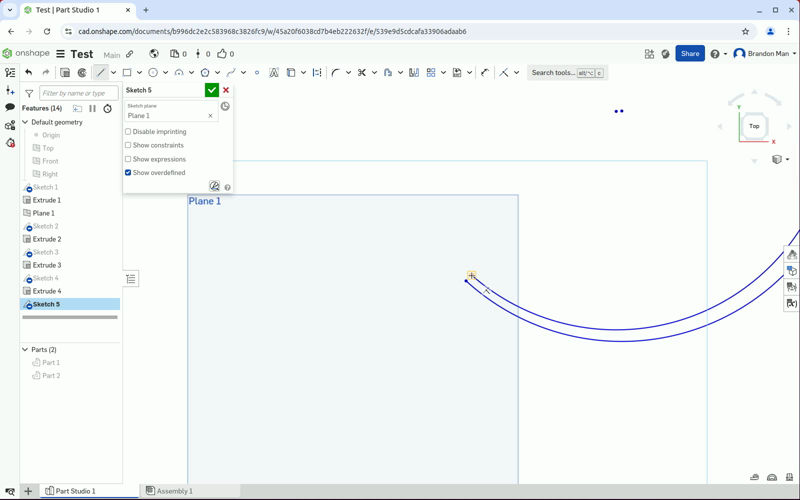
click(471, 275)
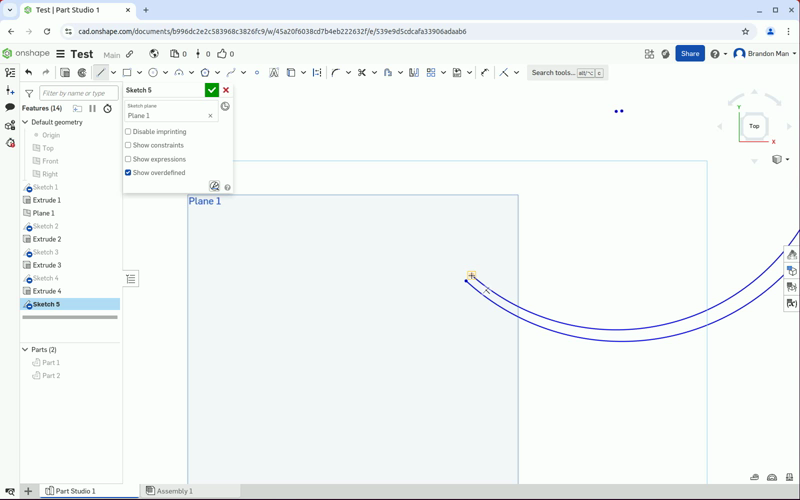
scroll(-6)
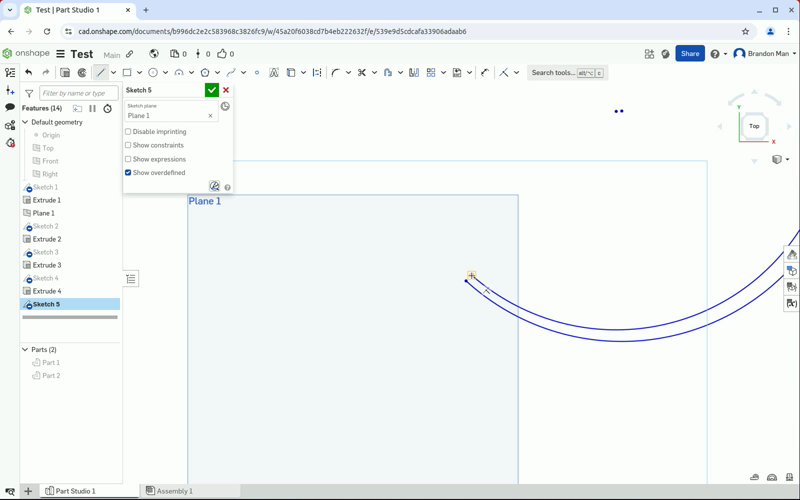
scroll(-6)
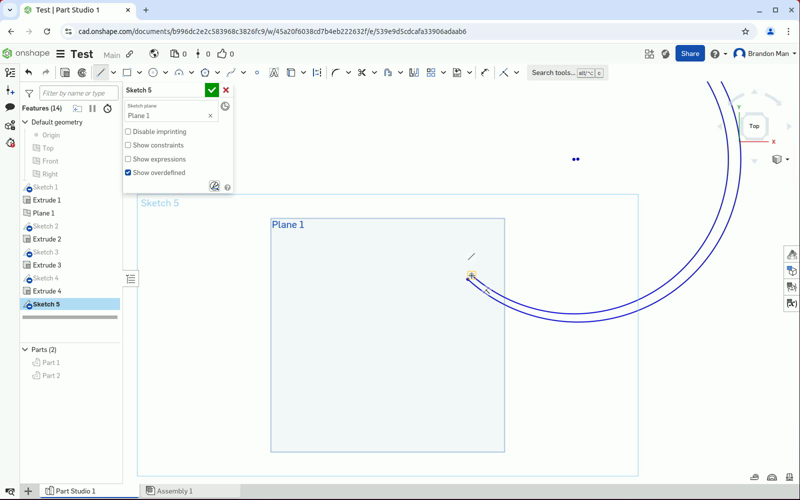
scroll(-6)
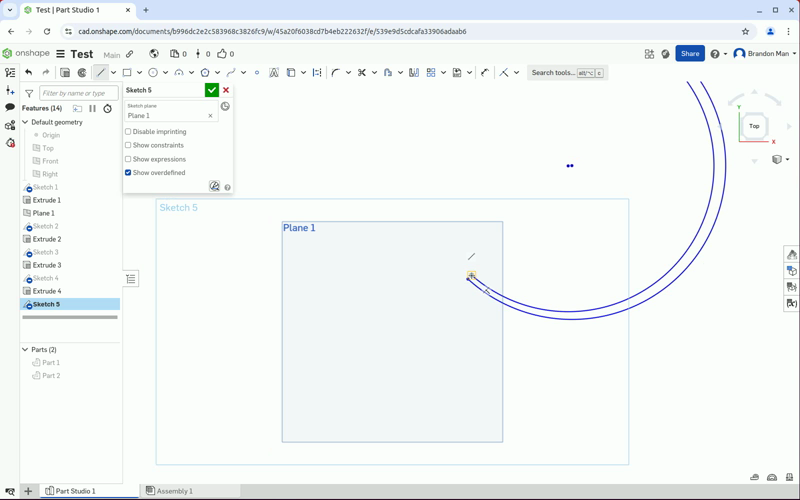
scroll(-6)
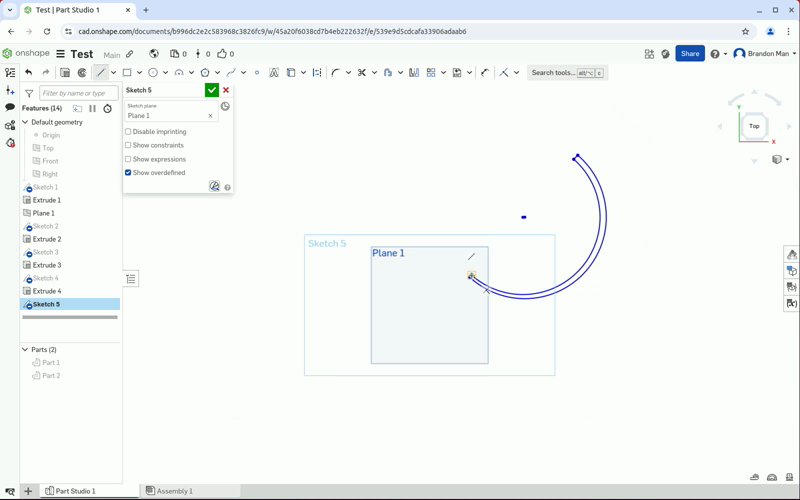
scroll(-6)
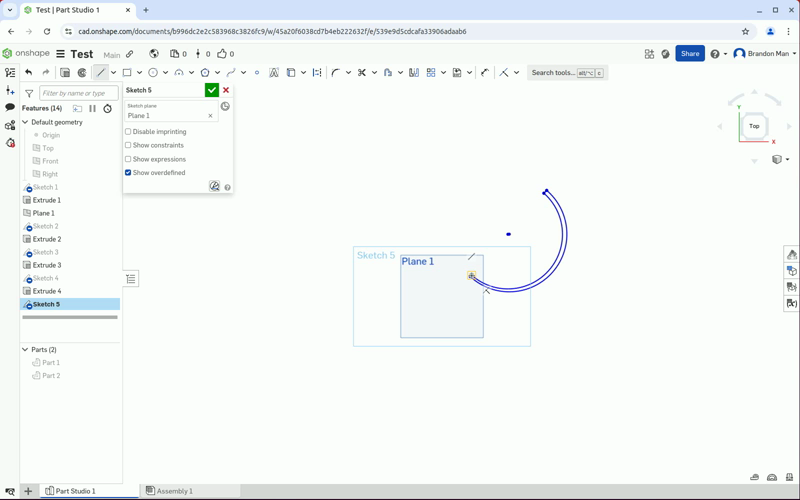
scroll(-6)
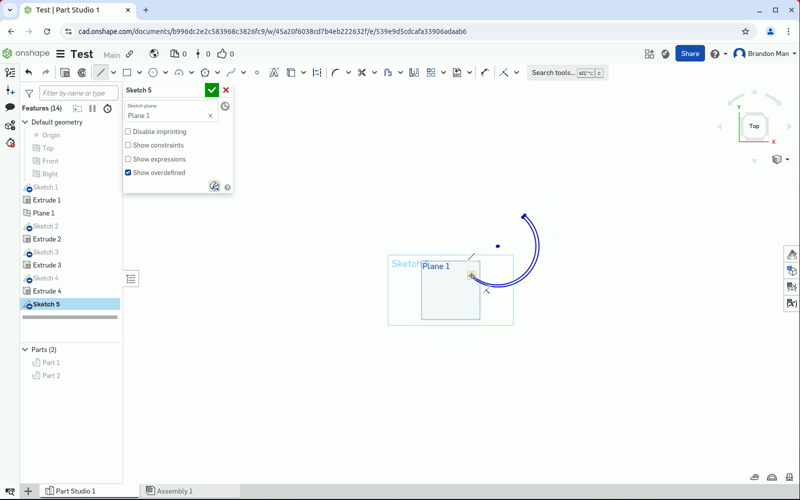
scroll(-6)
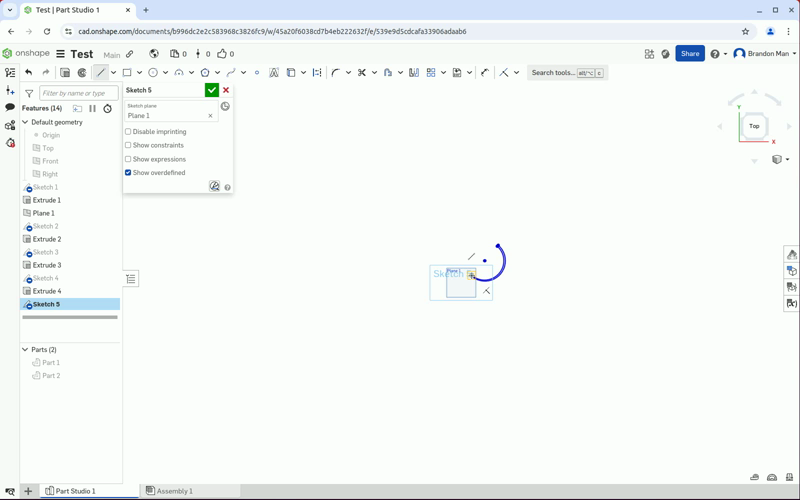
mouse_move(501, 275)
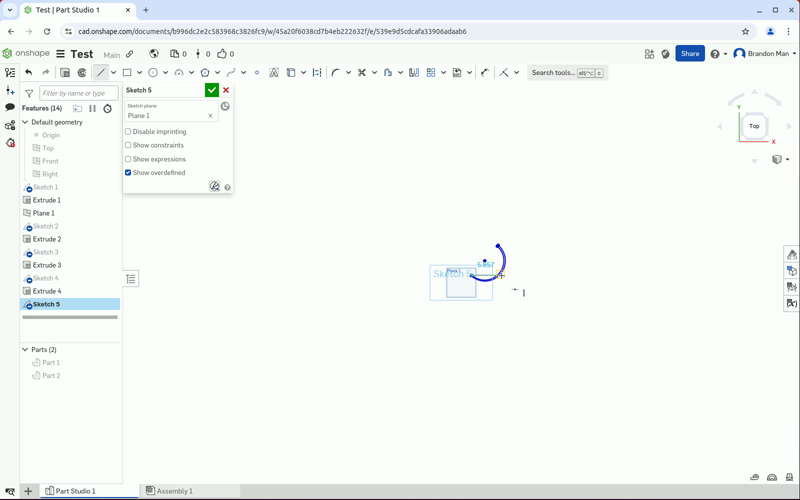
key_down(shift)
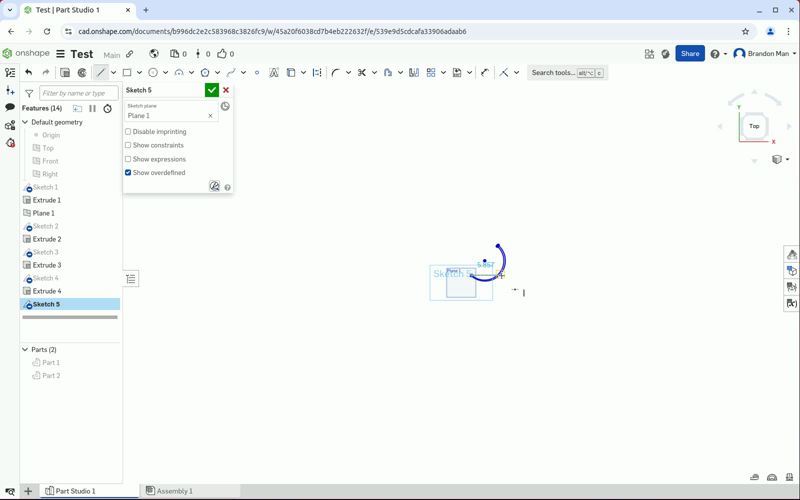
mouse_move(471, 275)
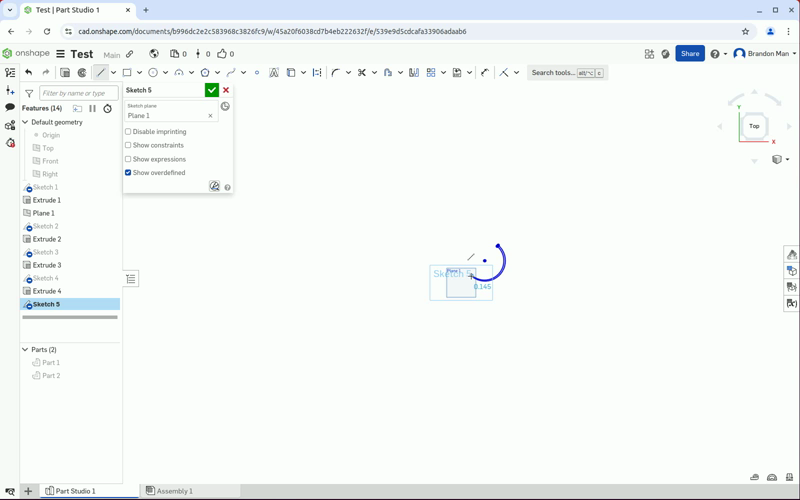
scroll(6)
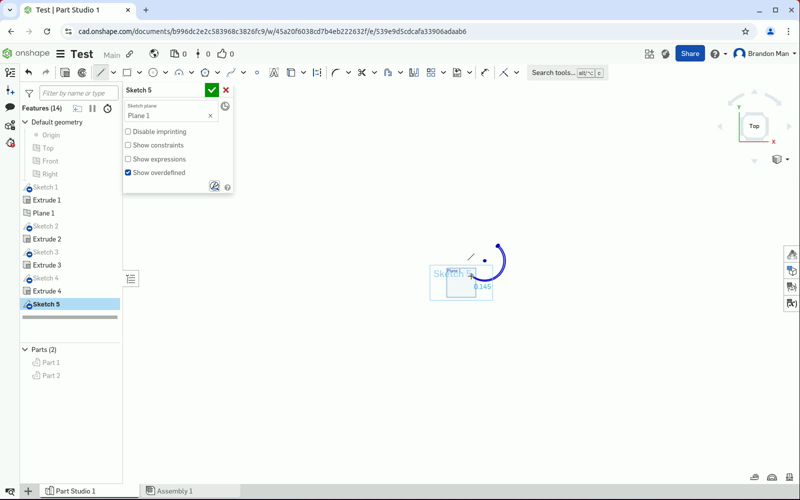
scroll(6)
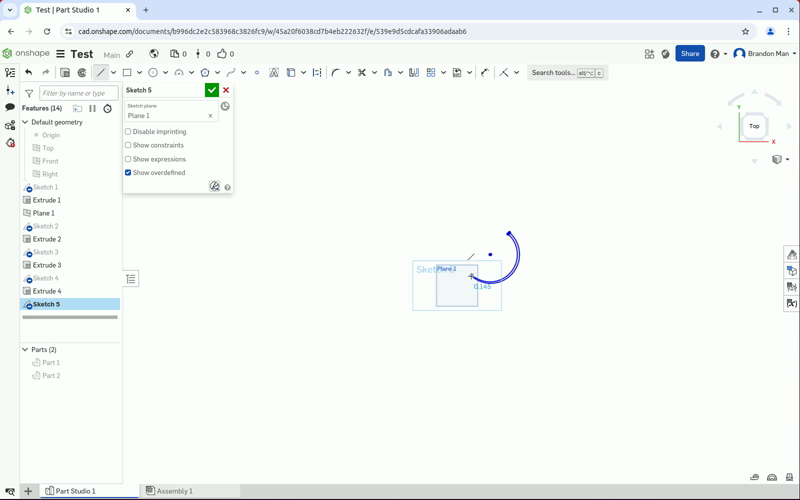
scroll(6)
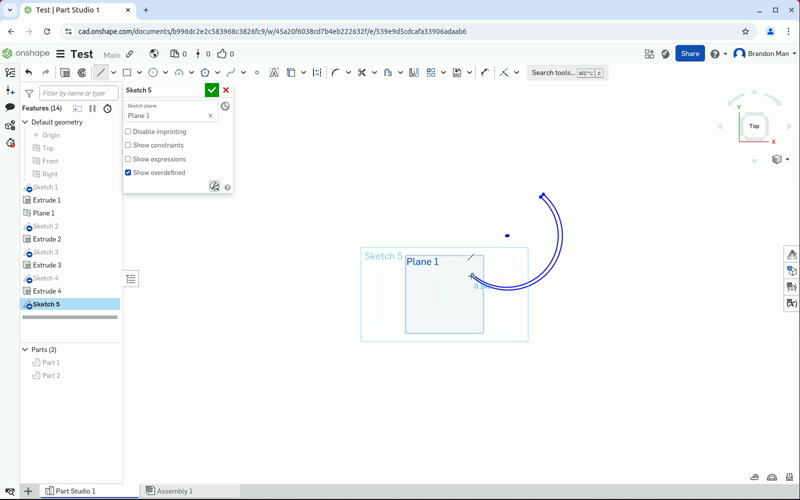
scroll(6)
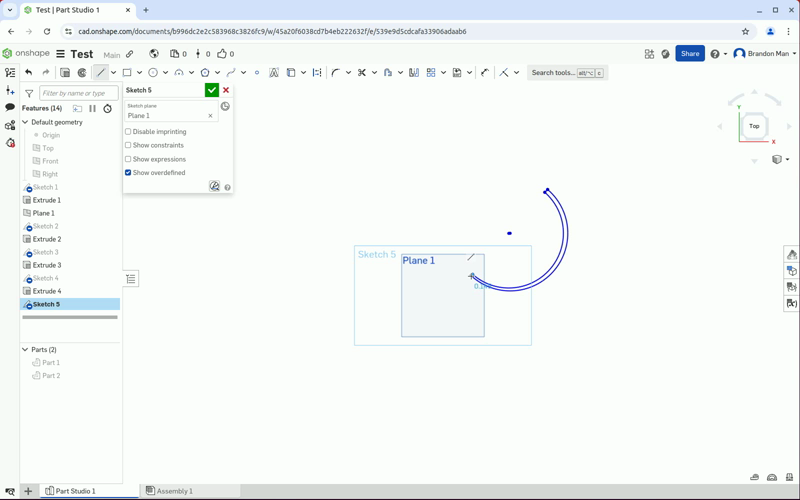
scroll(6)
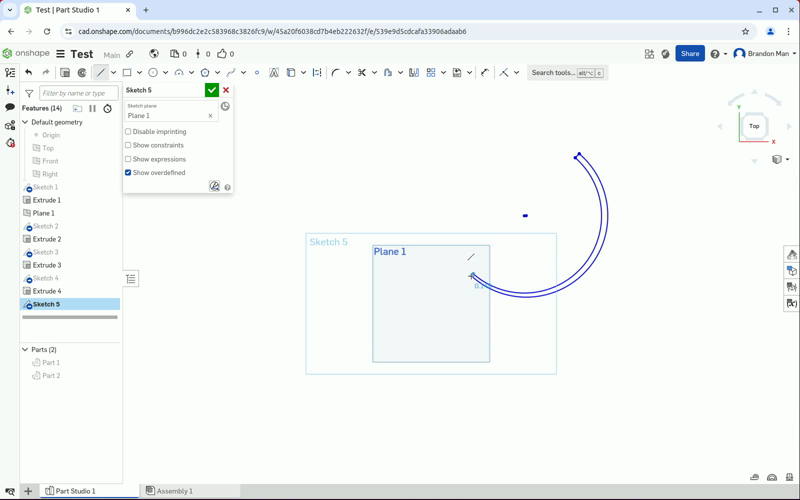
scroll(6)
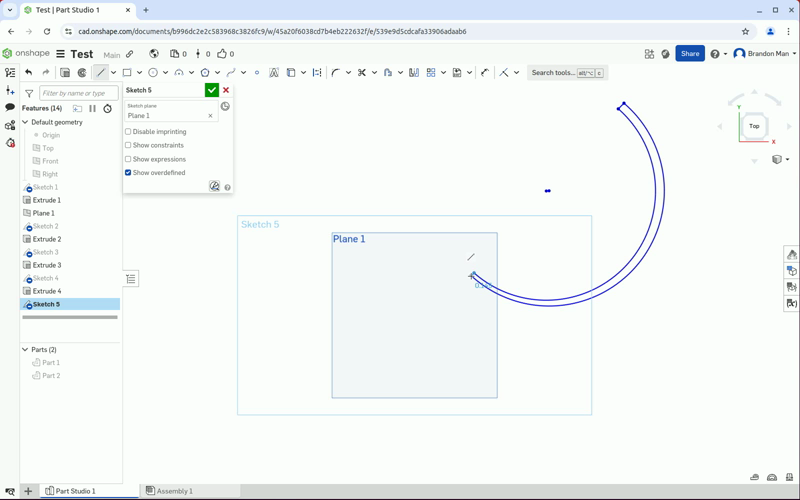
scroll(6)
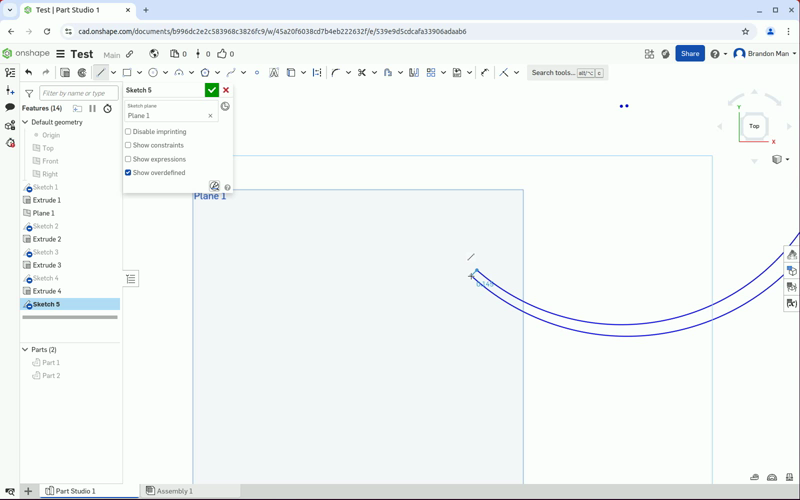
key_up(shift)
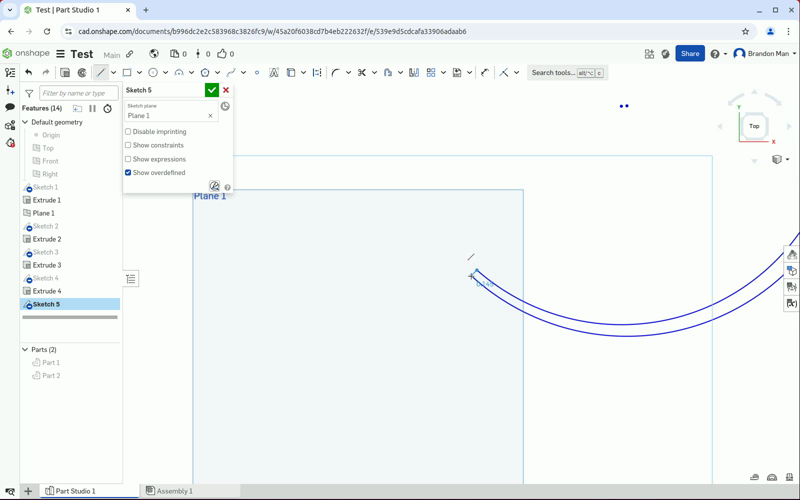
click(471, 275)
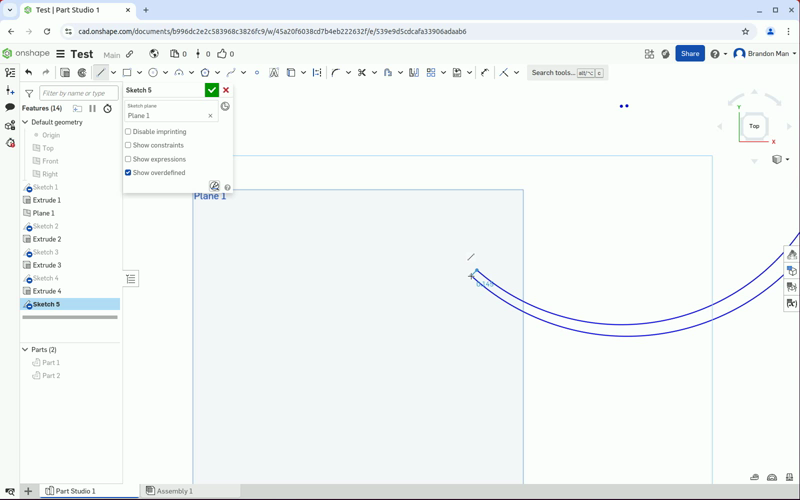
scroll(-6)
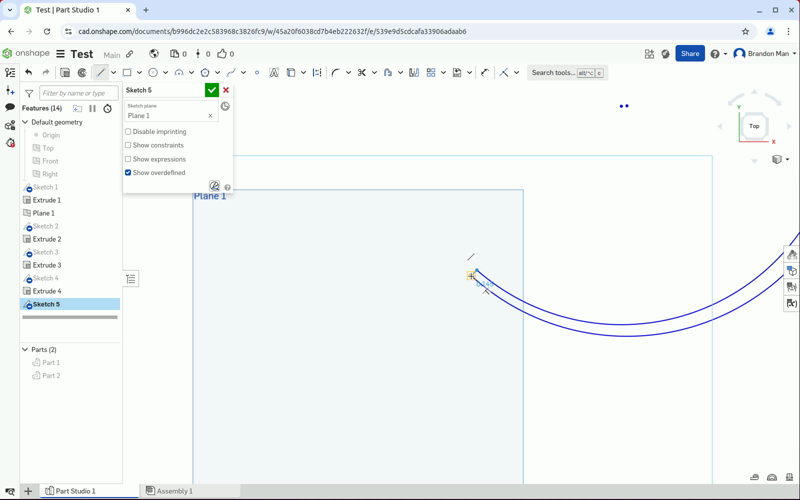
scroll(-6)
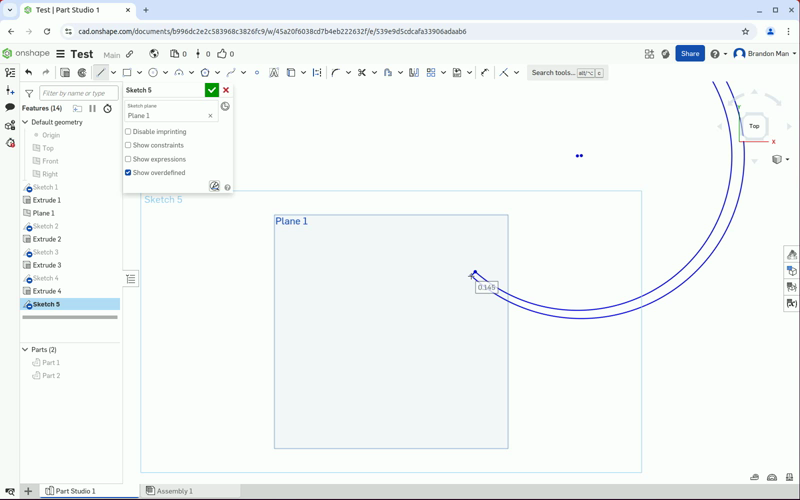
scroll(-6)
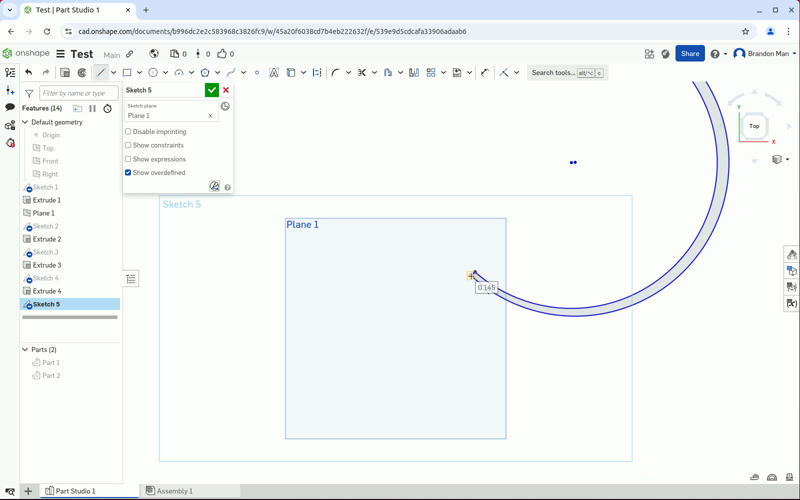
scroll(-6)
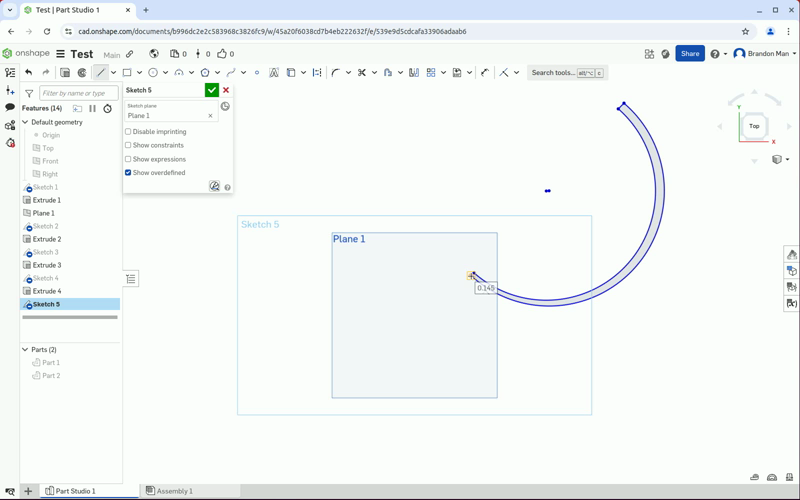
scroll(-6)
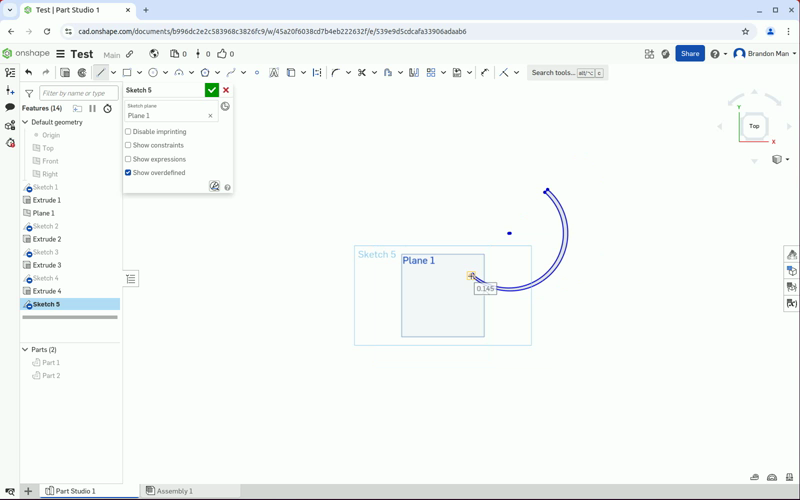
scroll(-6)
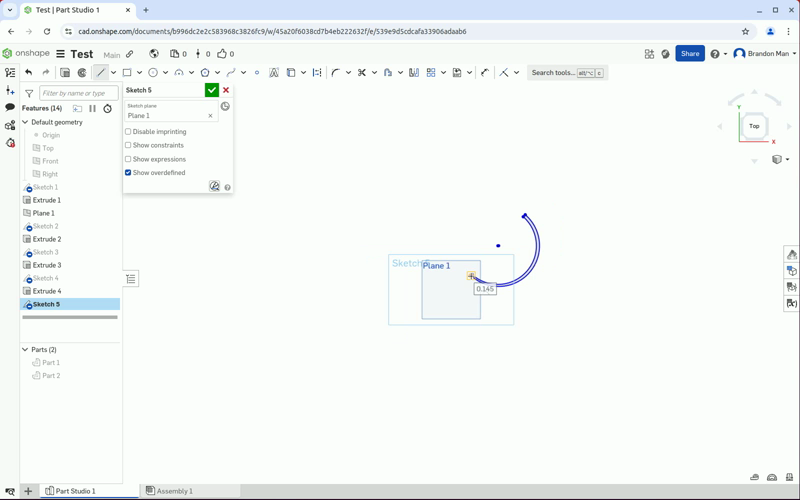
scroll(-6)
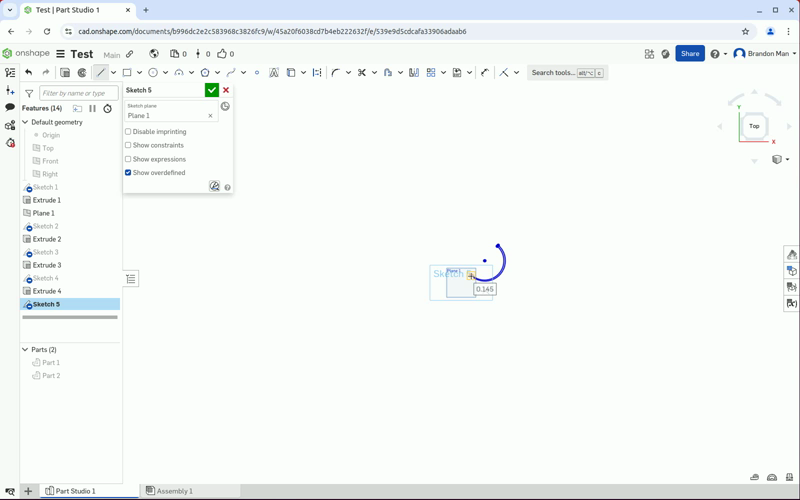
key(esc)
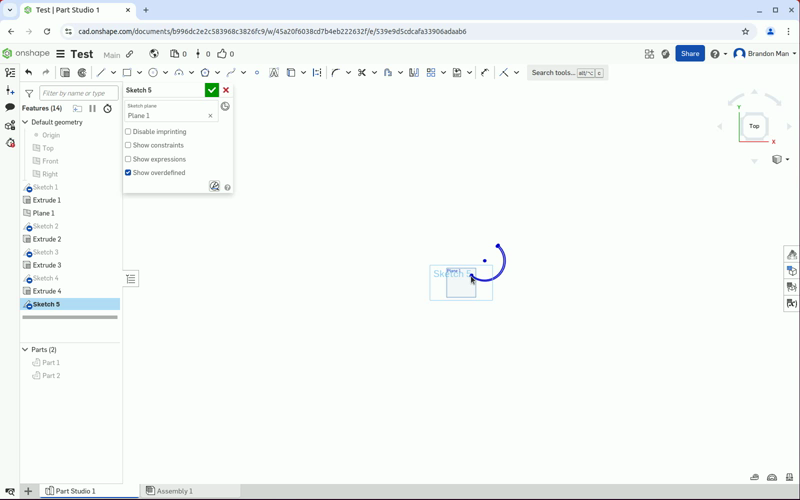
mouse_move(471, 275)
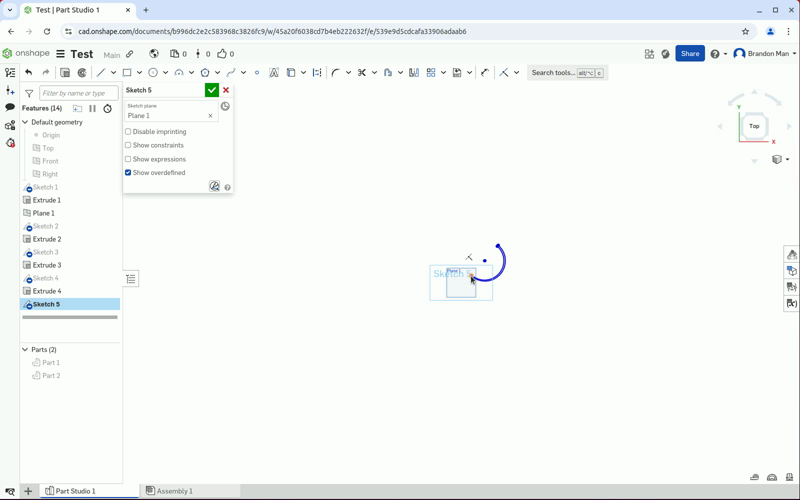
scroll(6)
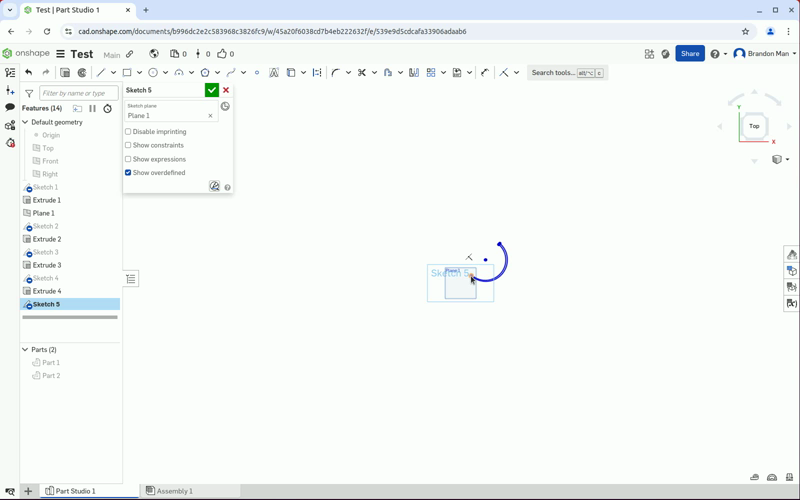
scroll(6)
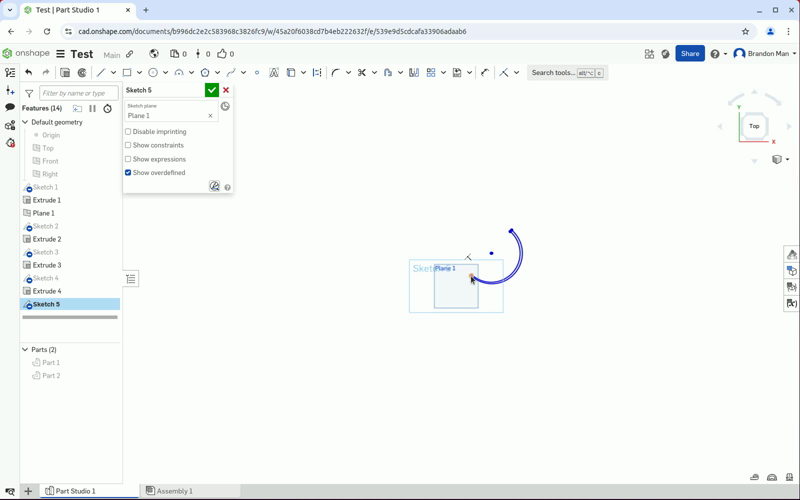
scroll(6)
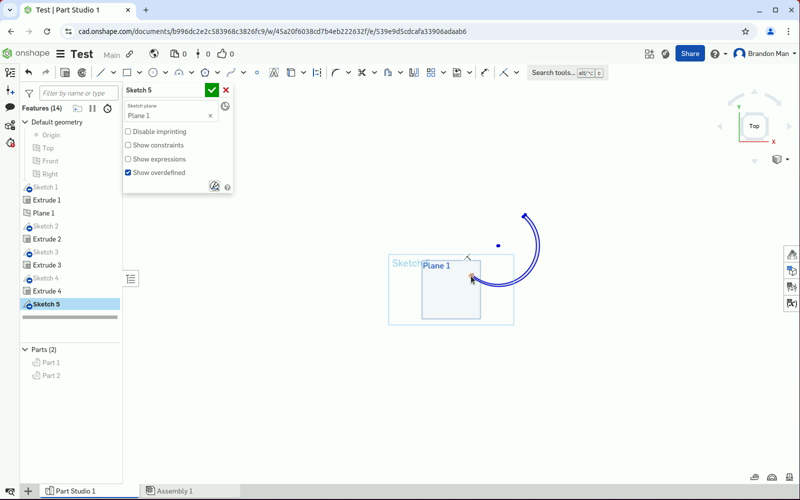
scroll(6)
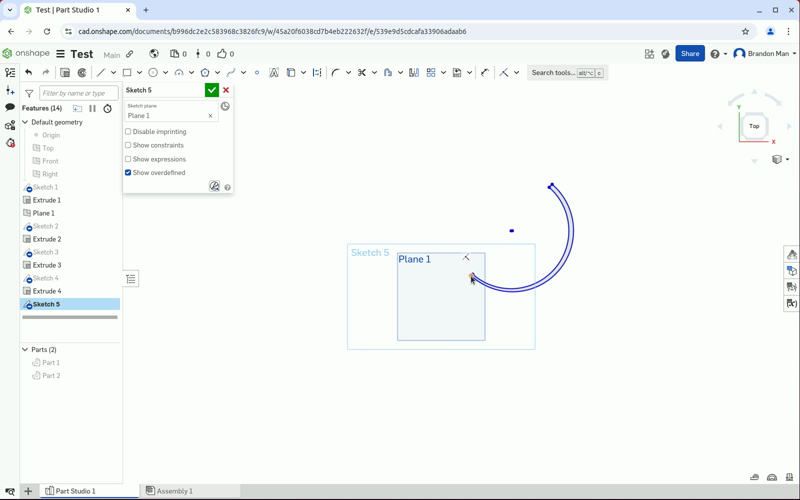
scroll(6)
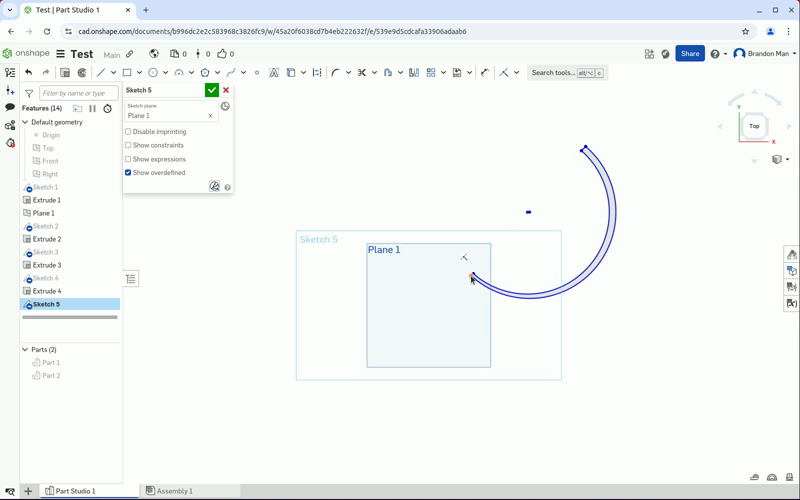
scroll(6)
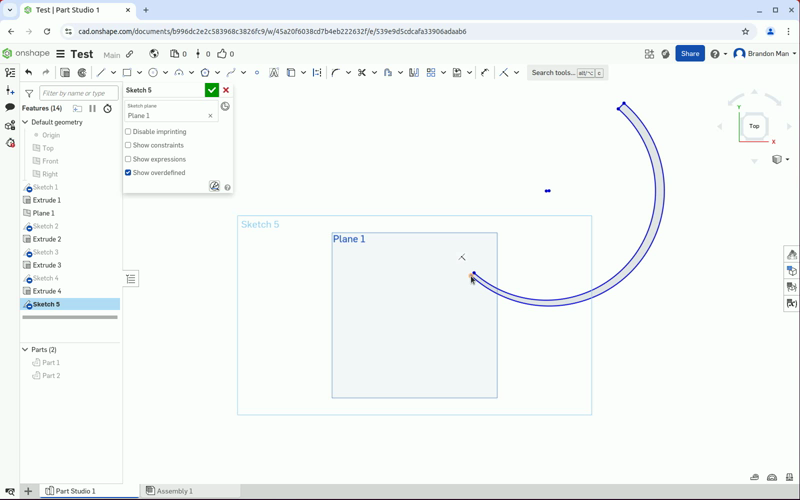
scroll(6)
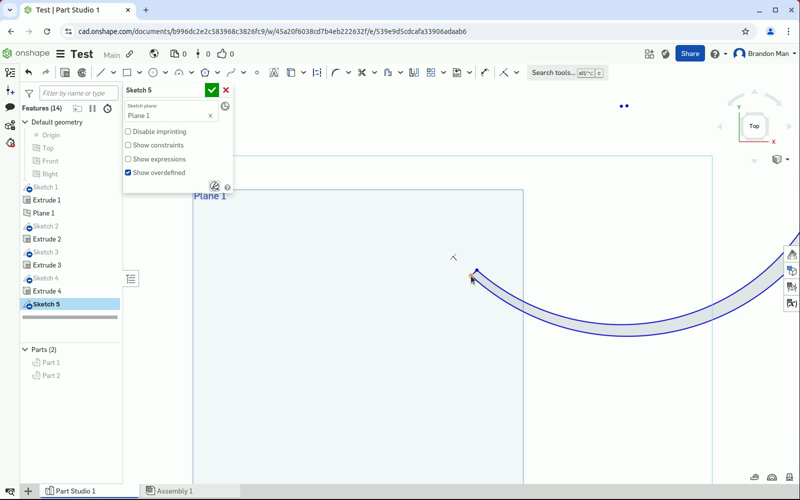
click(471, 275)
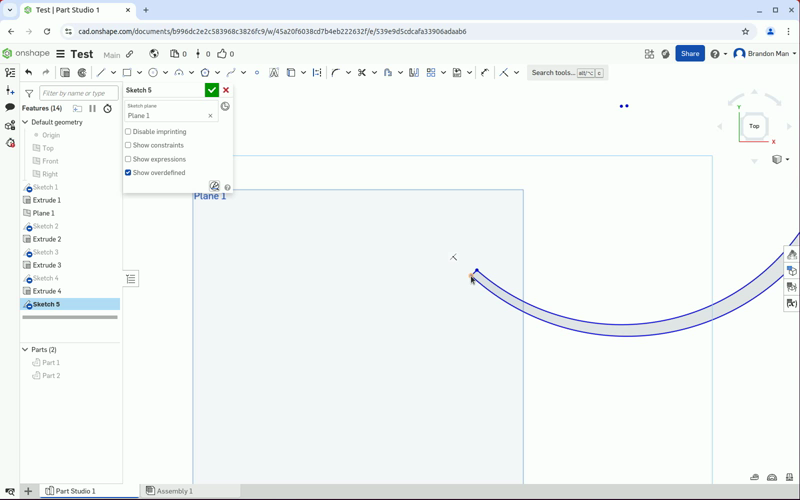
scroll(-6)
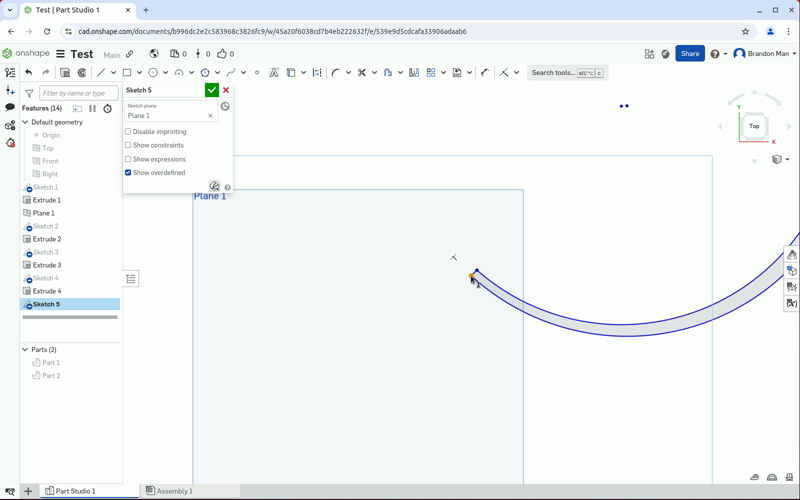
scroll(-6)
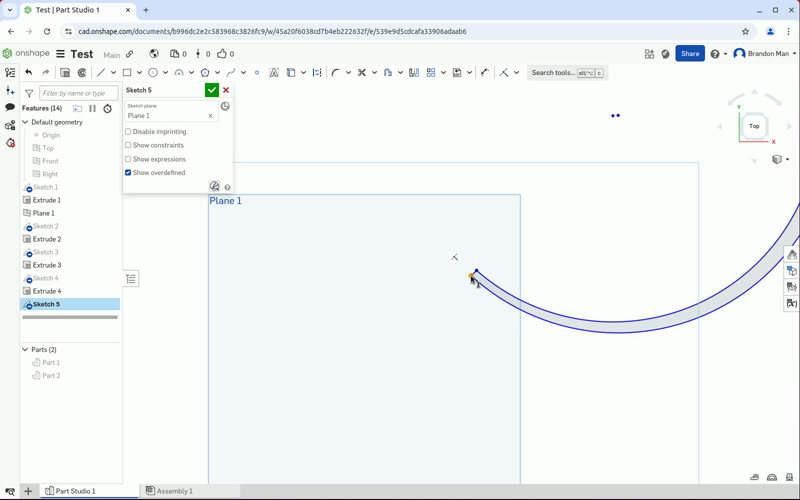
scroll(-6)
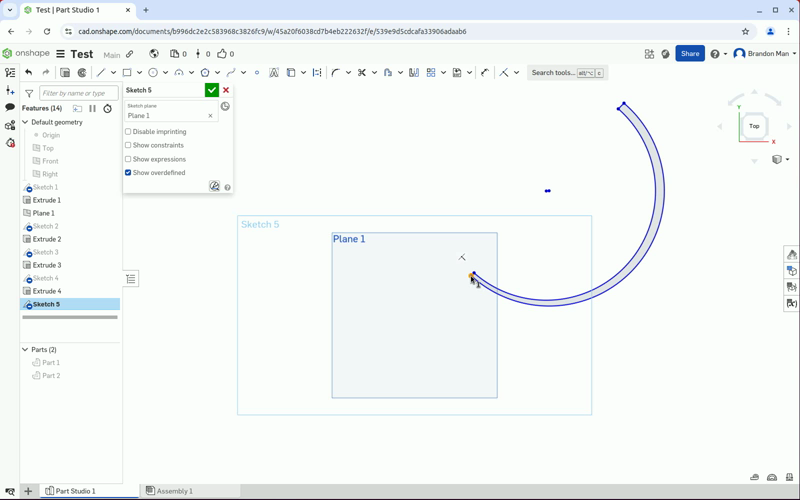
scroll(-6)
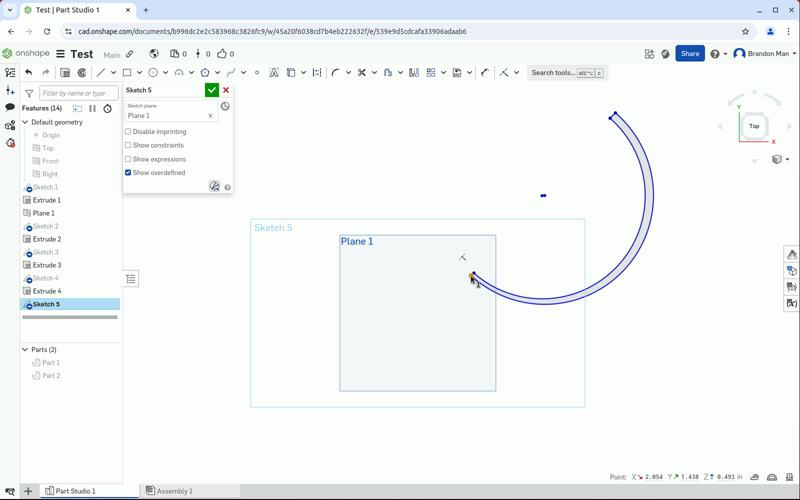
scroll(-6)
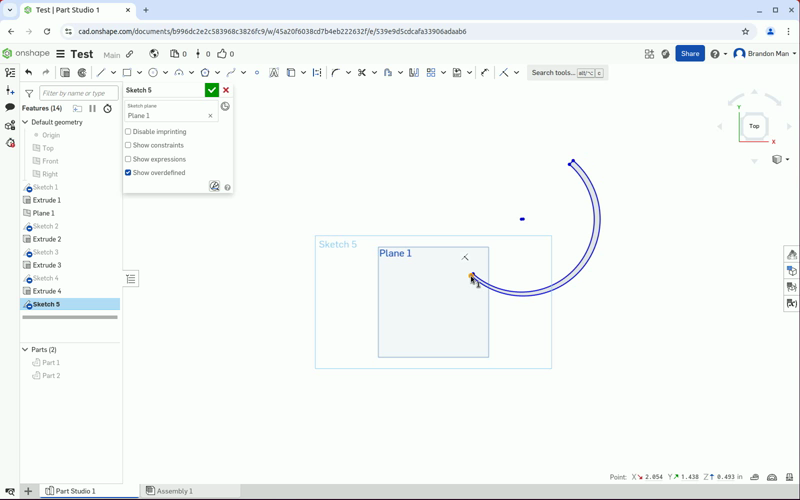
scroll(-6)
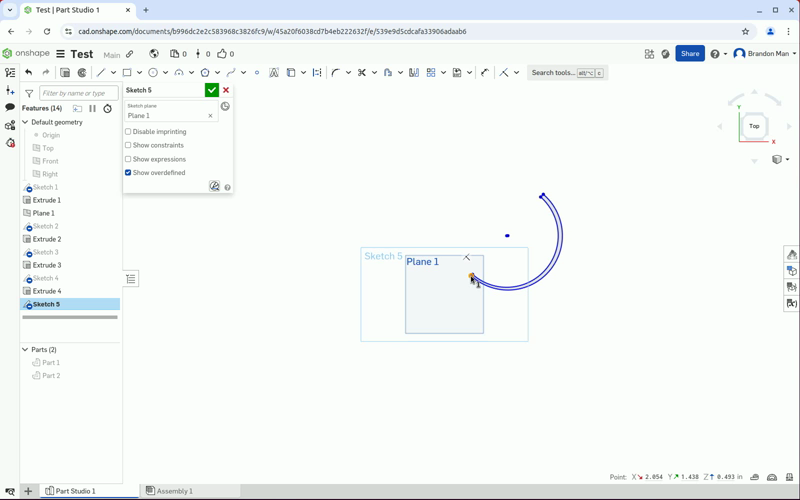
scroll(-6)
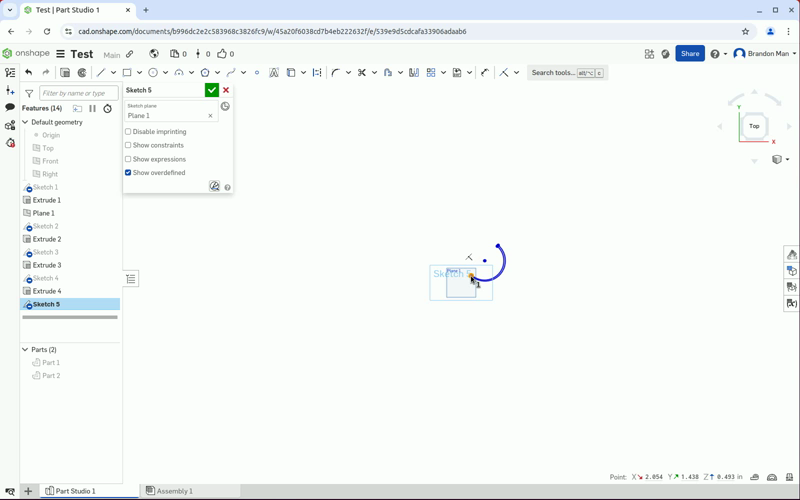
mouse_move(73, 352)
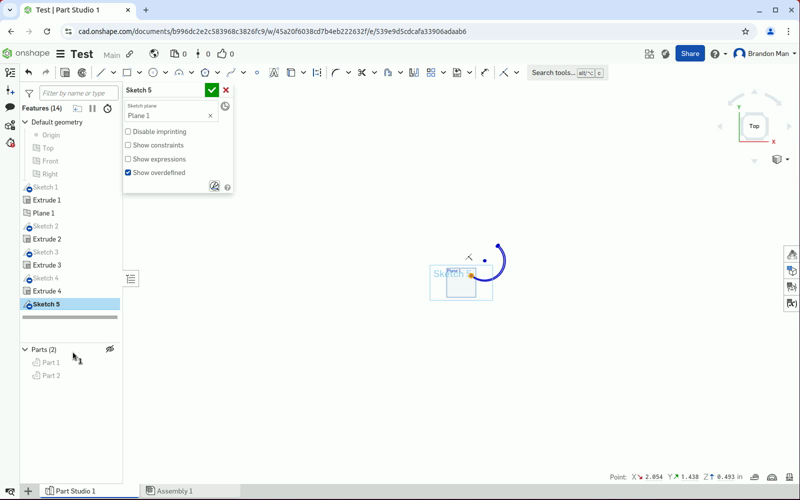
key(shift+y)
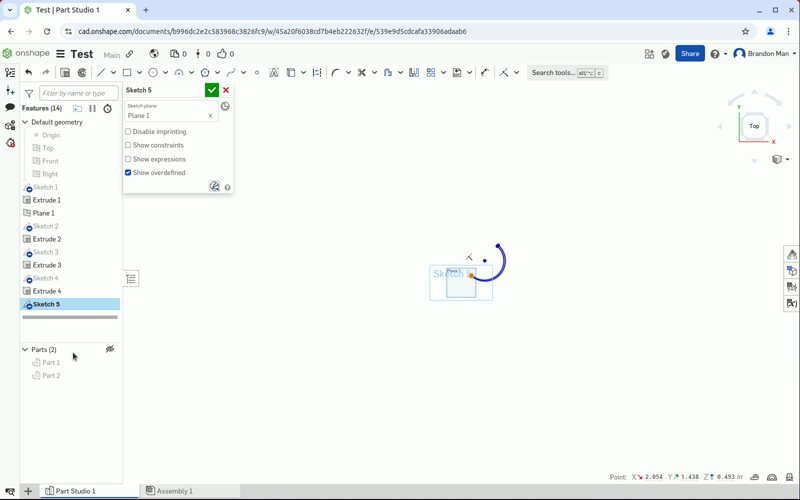
key(shift+e)
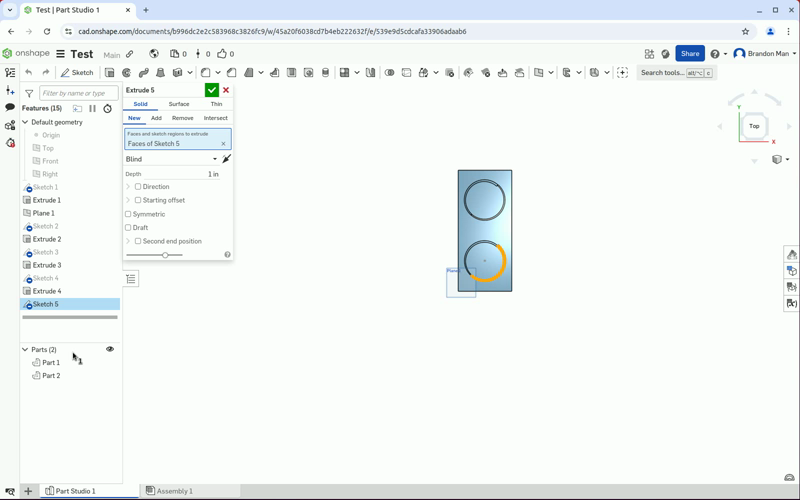
mouse_move(143, 106)
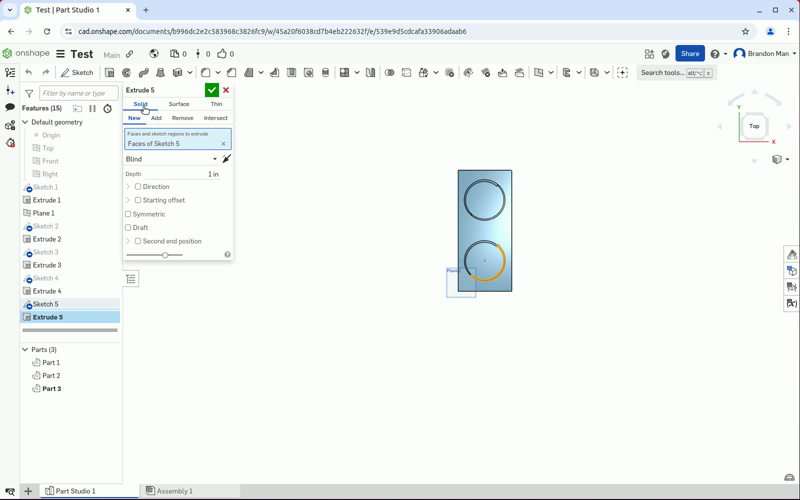
click(143, 106)
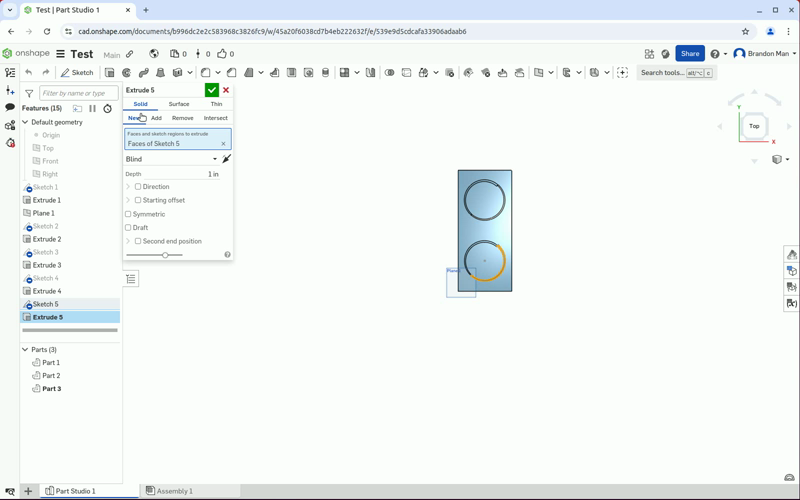
mouse_move(137, 120)
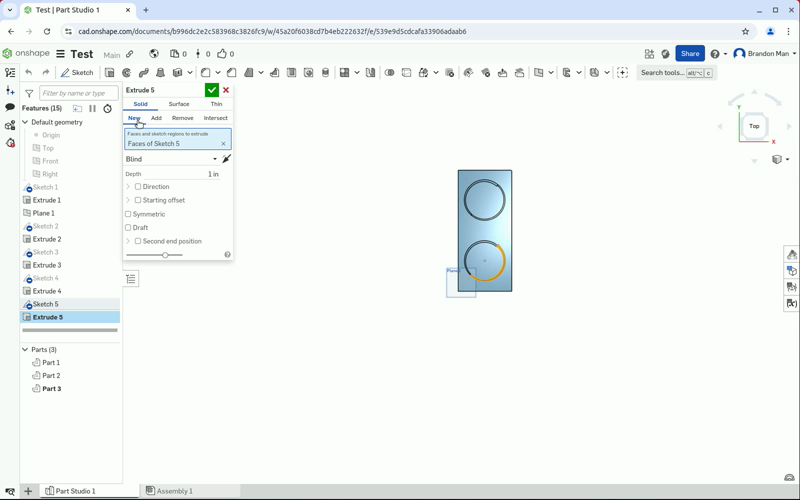
click(137, 120)
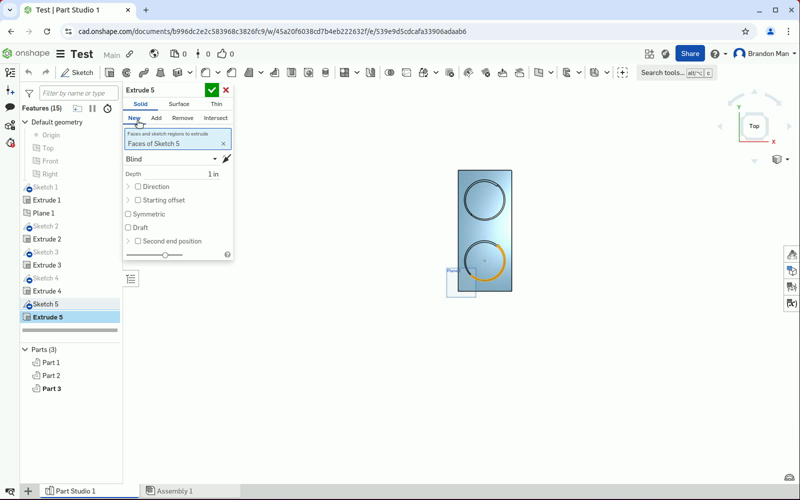
key(tab, 4)
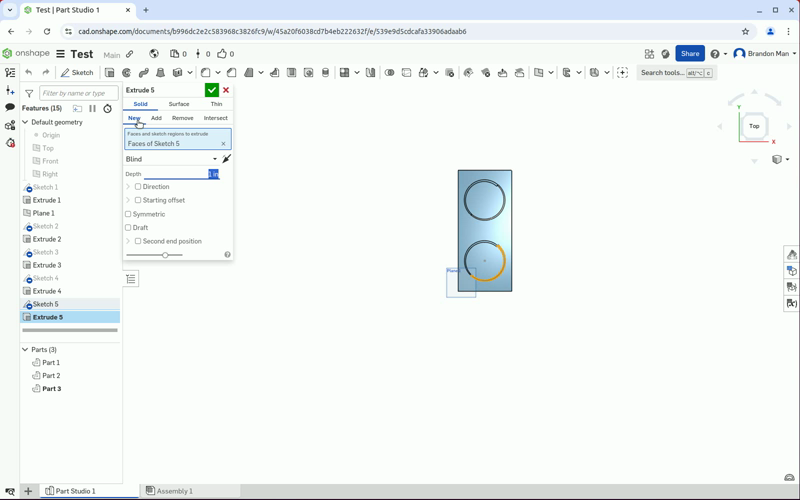
text(-0.241)
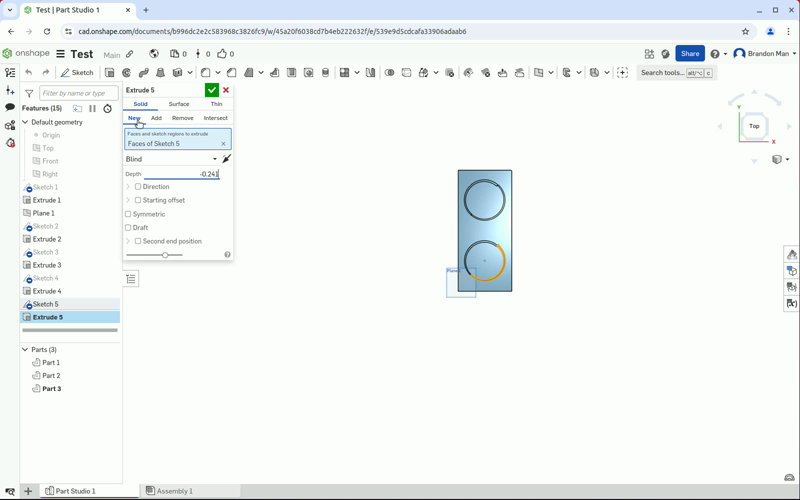
key(enter)
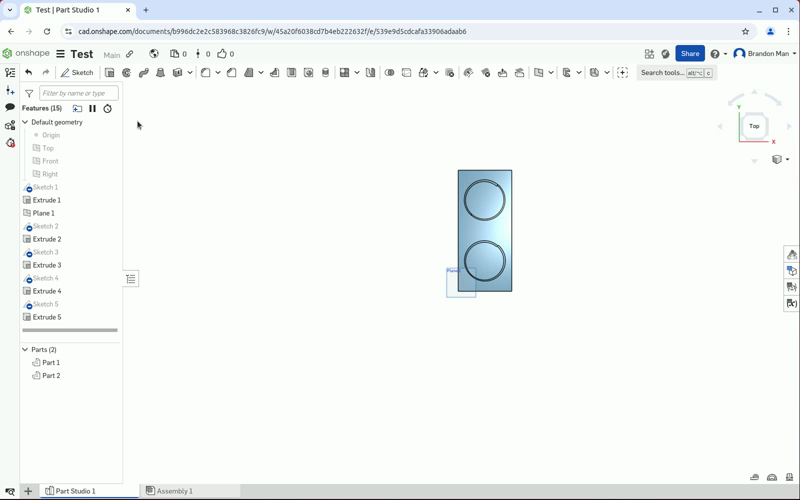
key(shift+h)
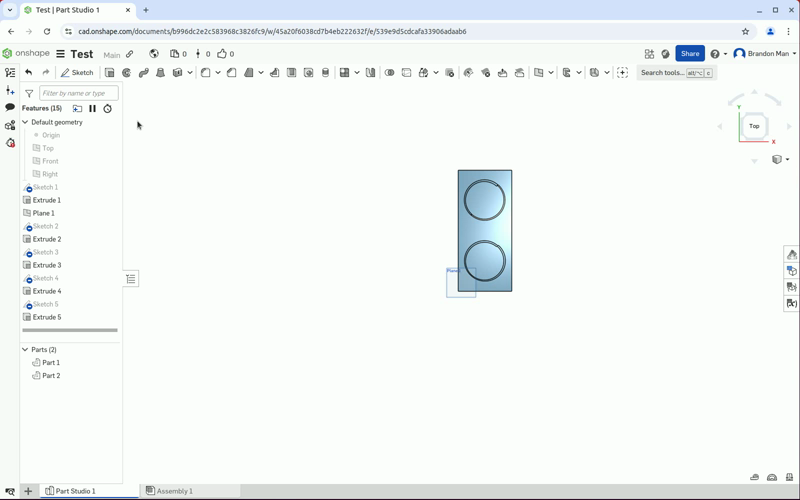
key(shift+h)
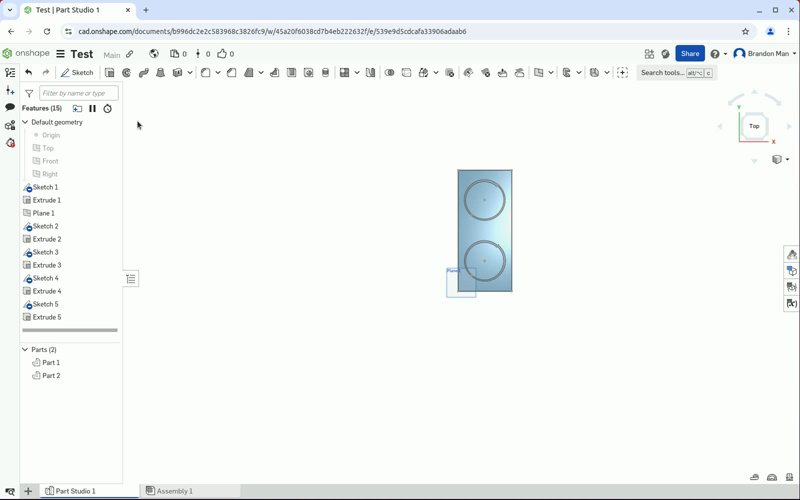
key(shift+7)
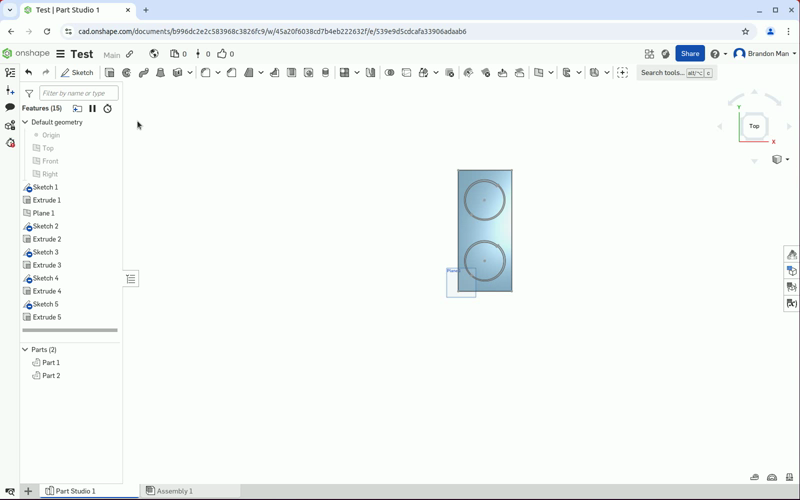
key(up, 3)
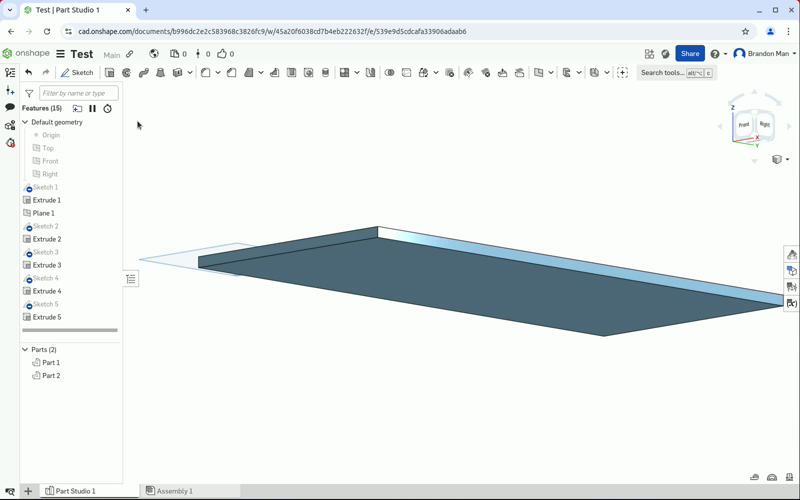
key(left, 3)
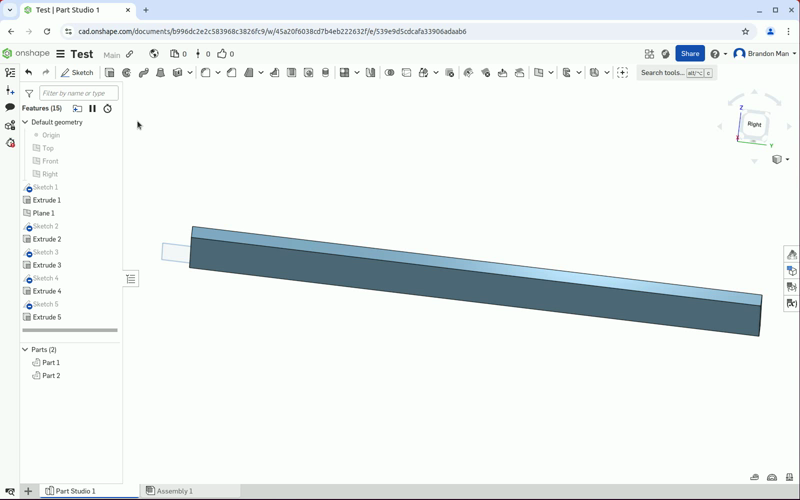
key(right, 3)
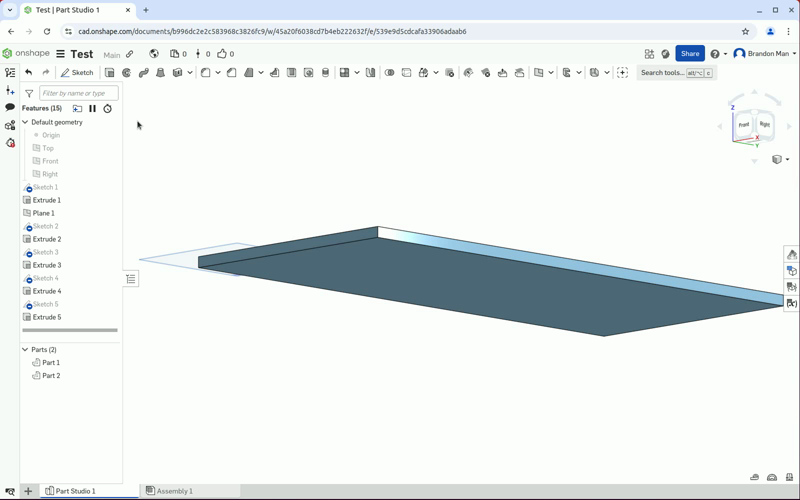
key(down, 3)
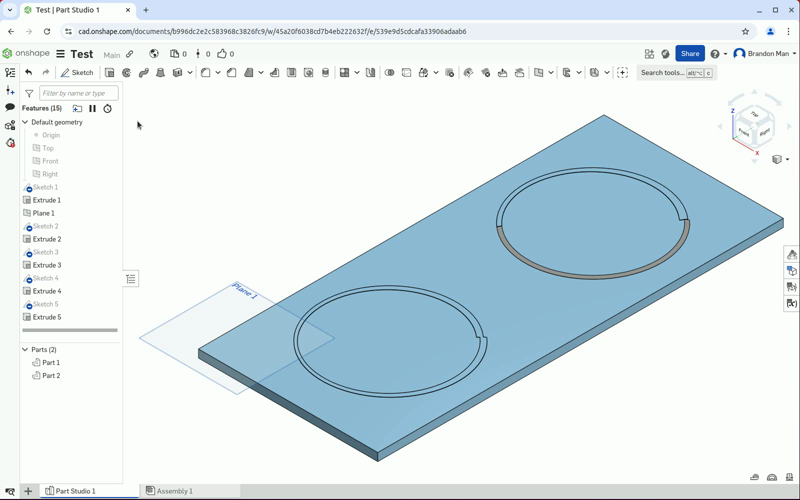
mouse_move(73, 189)
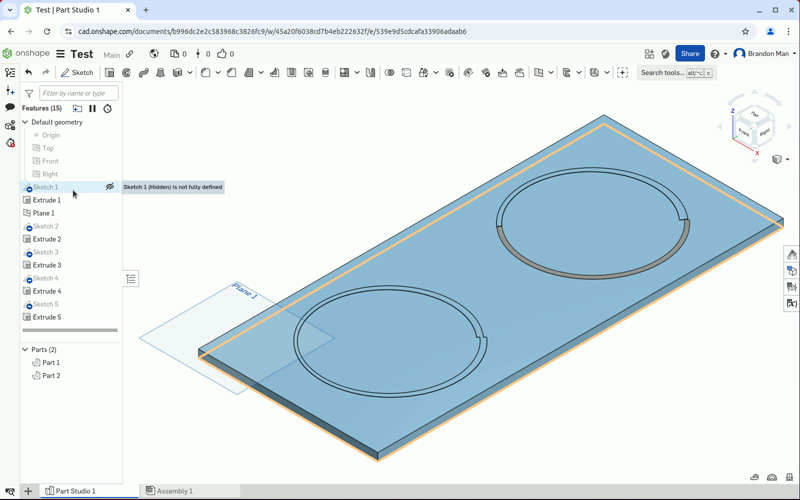
click(73, 189)